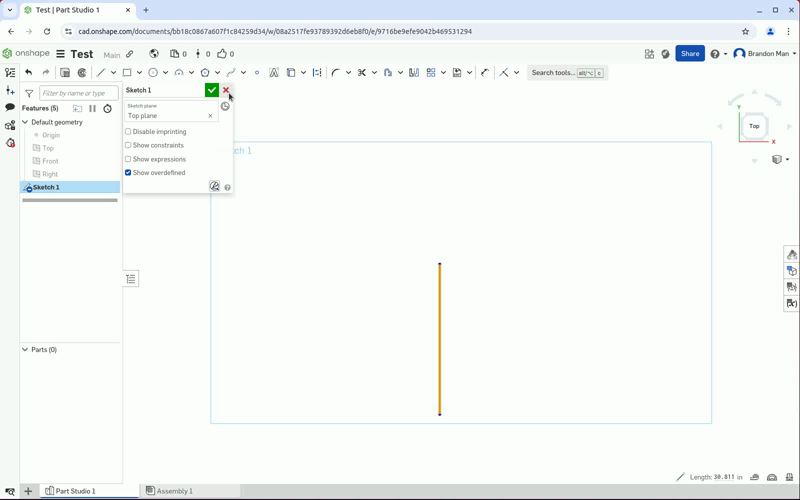
key(shift+h)
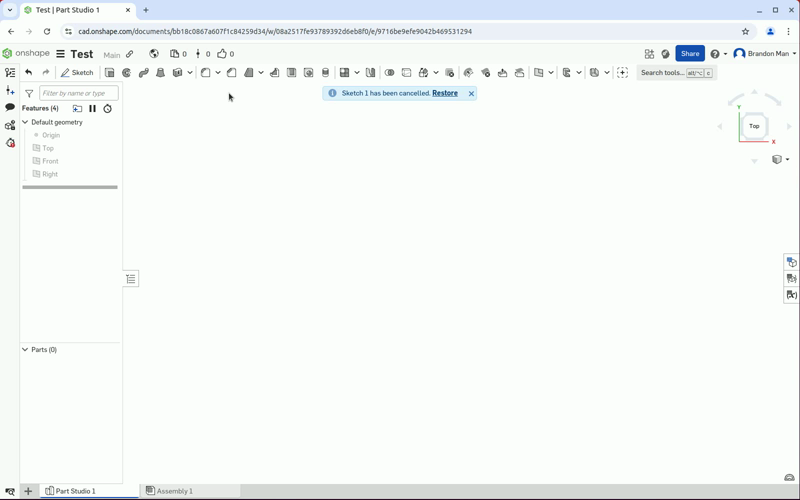
mouse_move(73, 352)
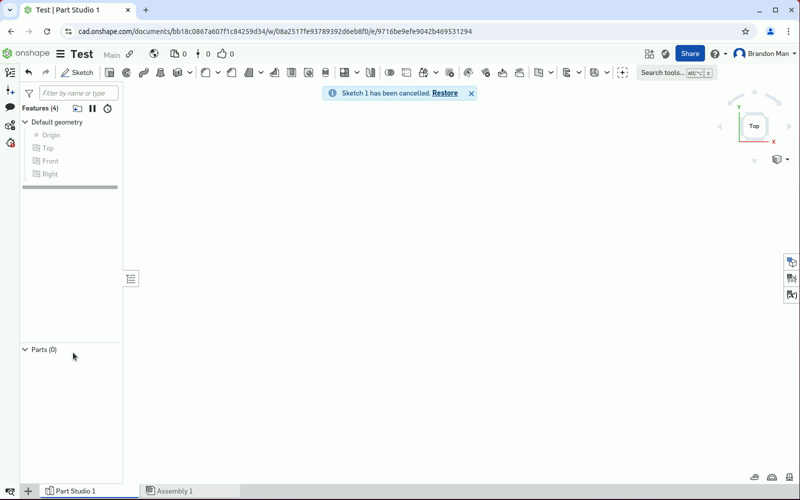
key(y)
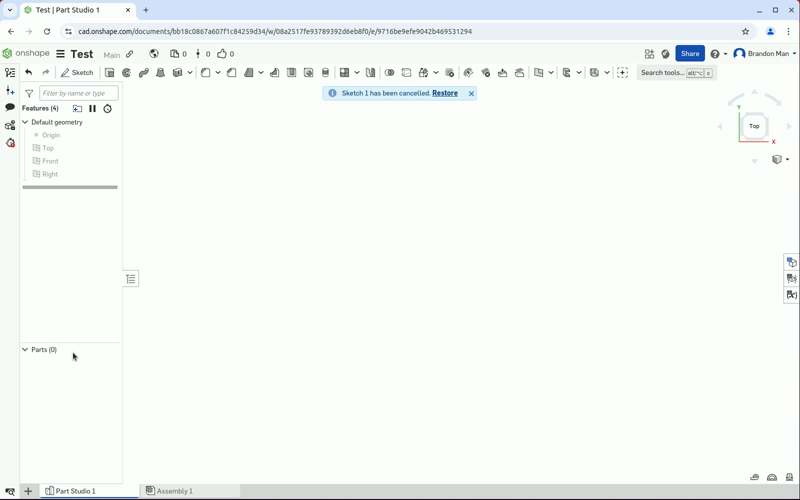
key(shift+p)
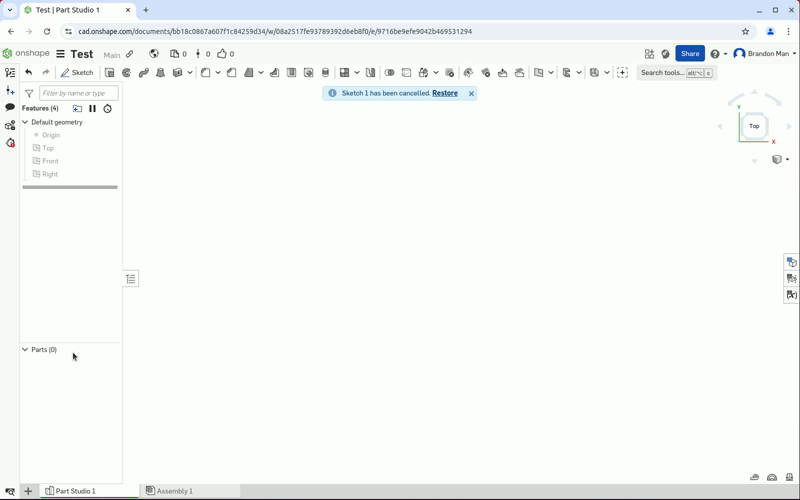
key(space)
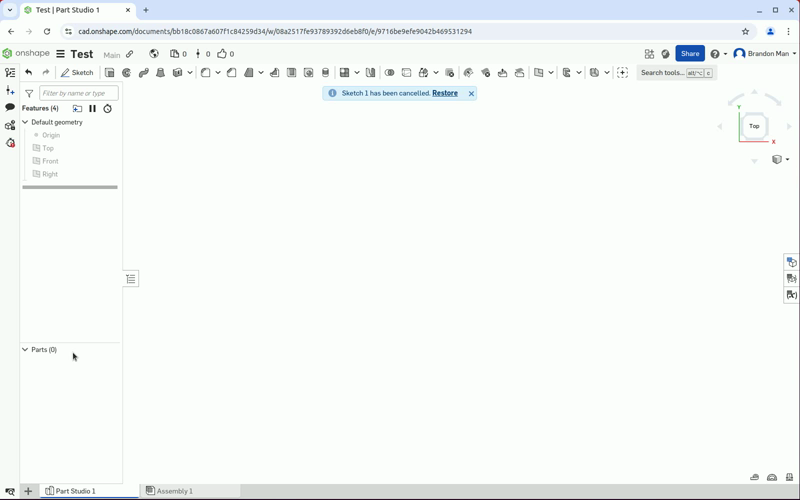
key_down(shift)
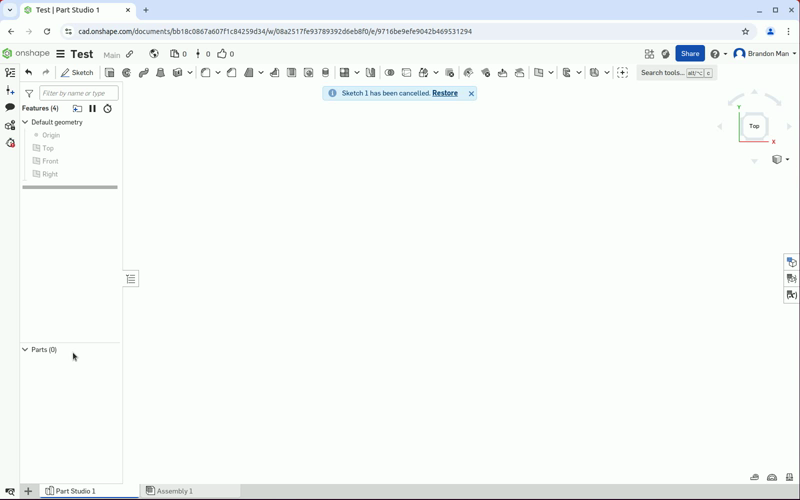
key(up)
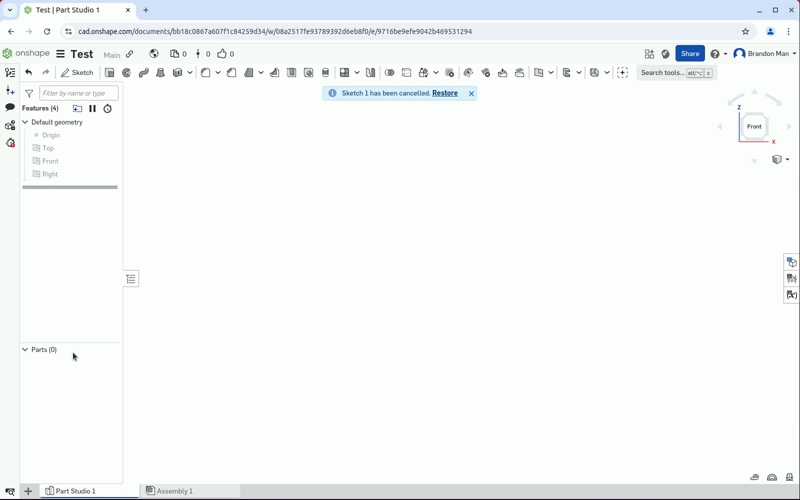
key_up(shift)
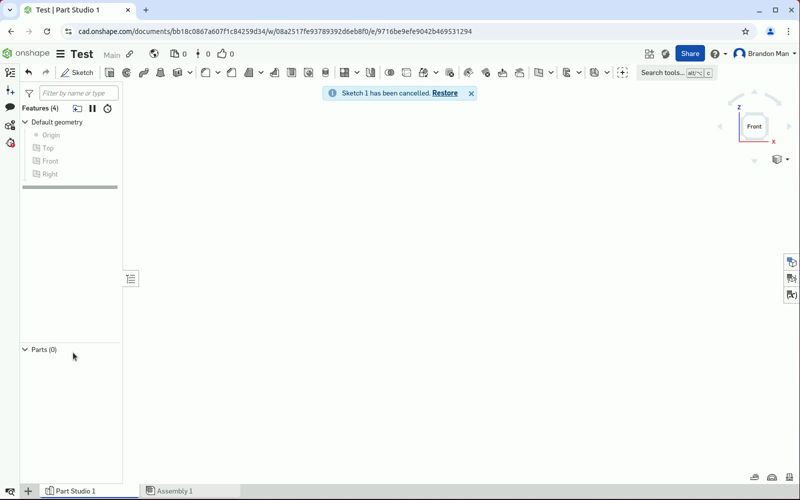
mouse_move(73, 352)
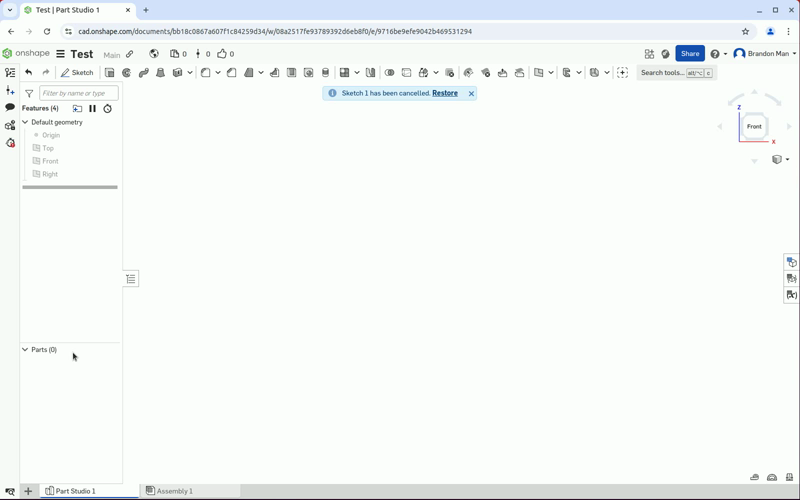
key(shift+y)
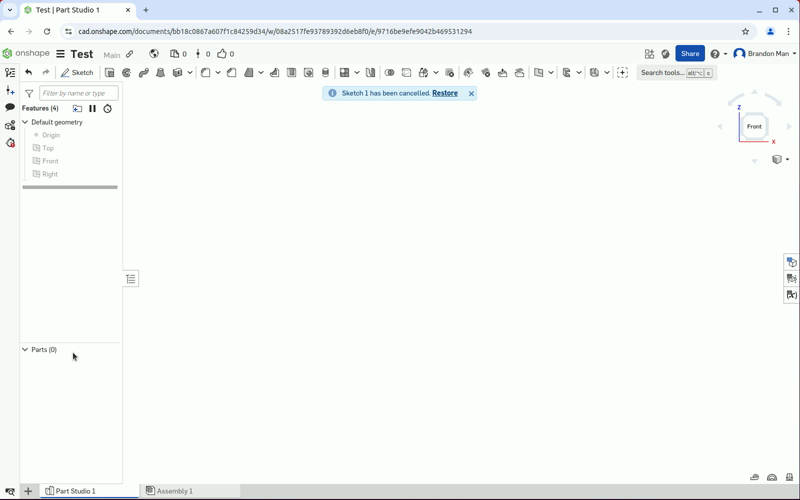
key(shift+s)
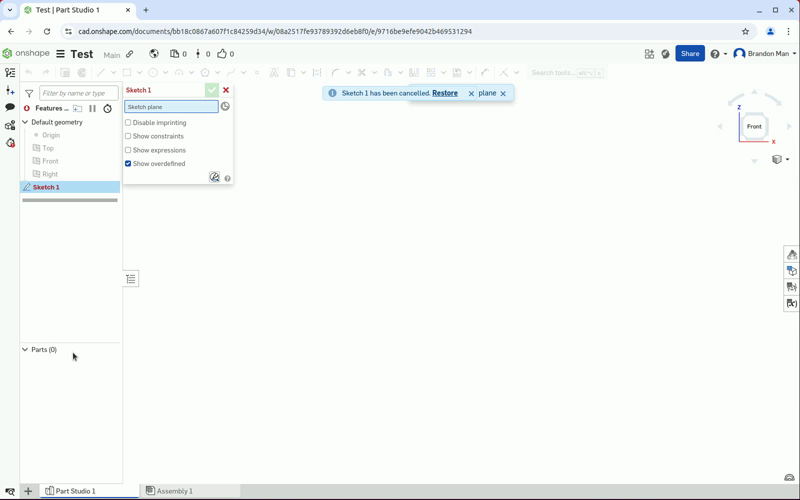
mouse_move(73, 163)
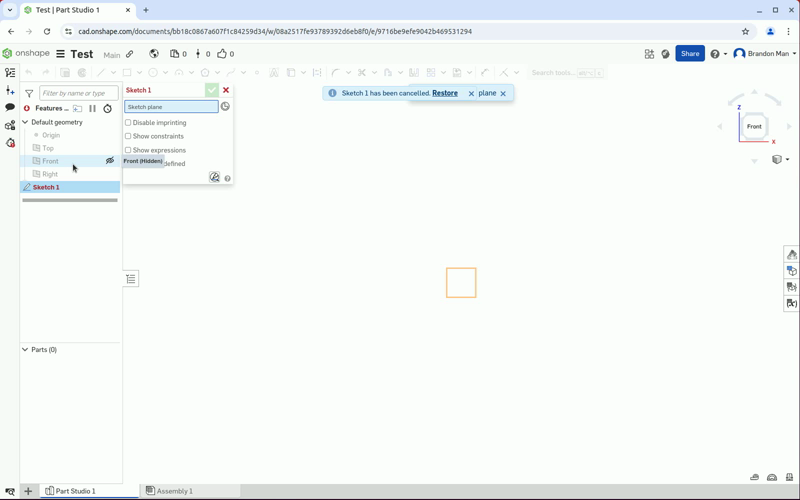
click(73, 163)
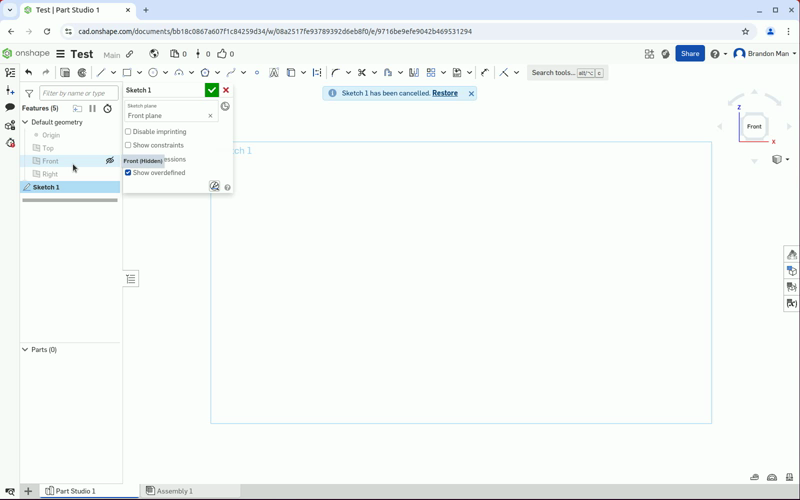
mouse_move(73, 352)
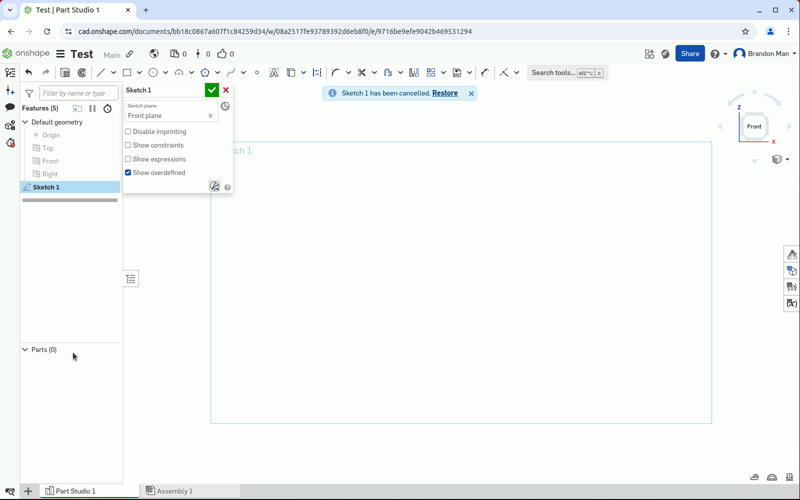
key(y)
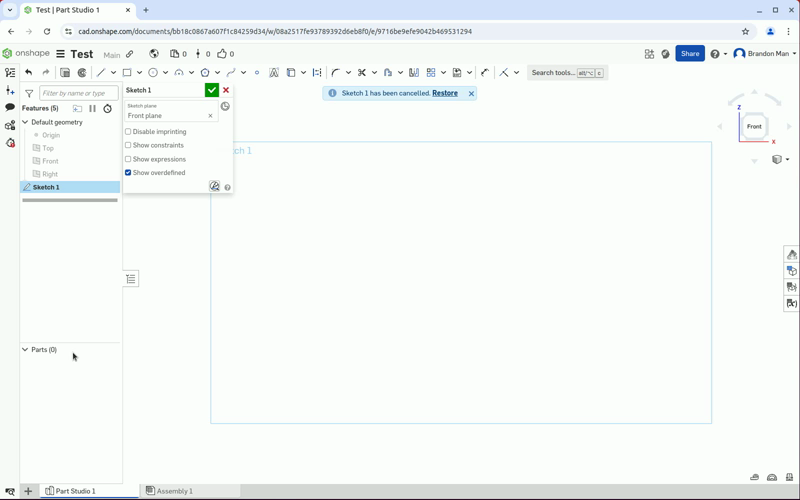
key(l)
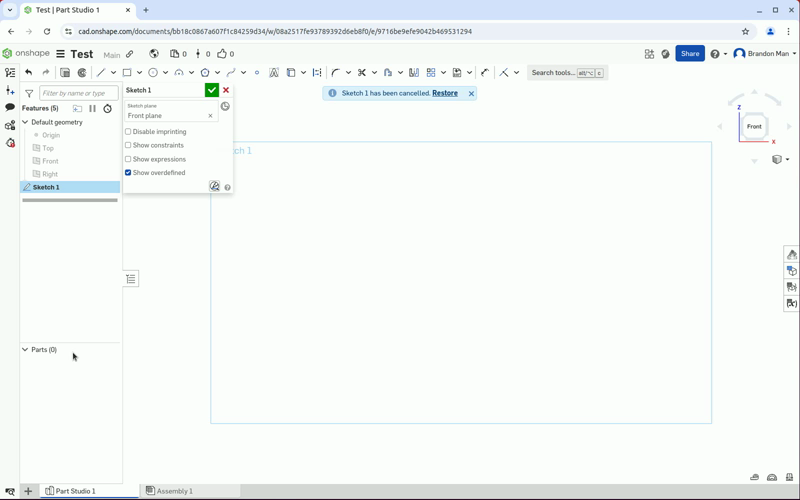
key_down(shift)
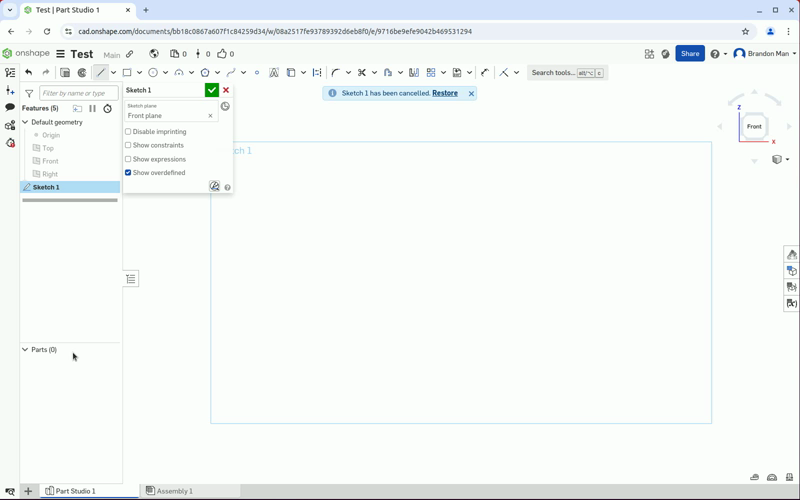
mouse_move(388, 322)
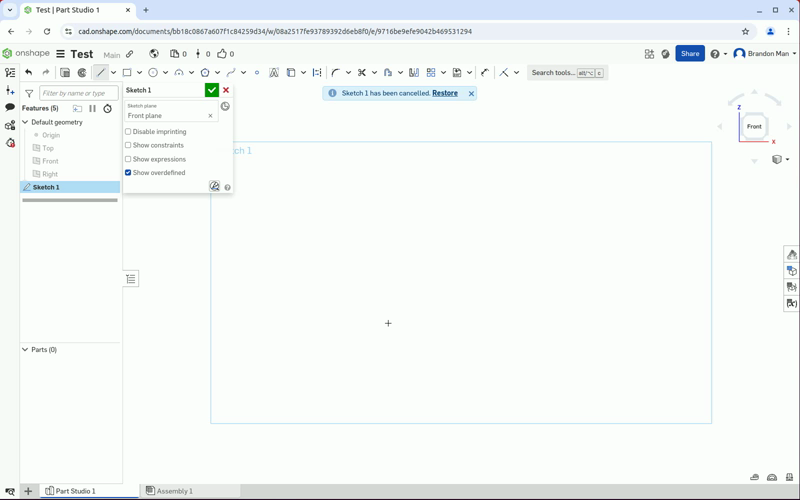
click(388, 322)
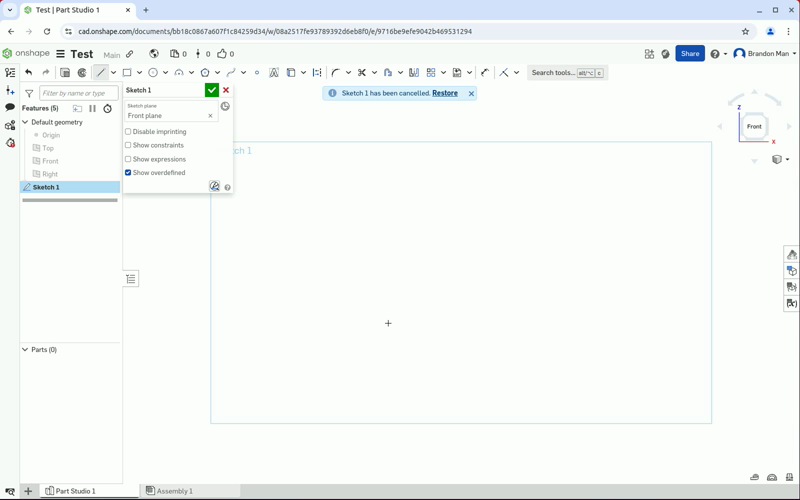
key_up(shift)
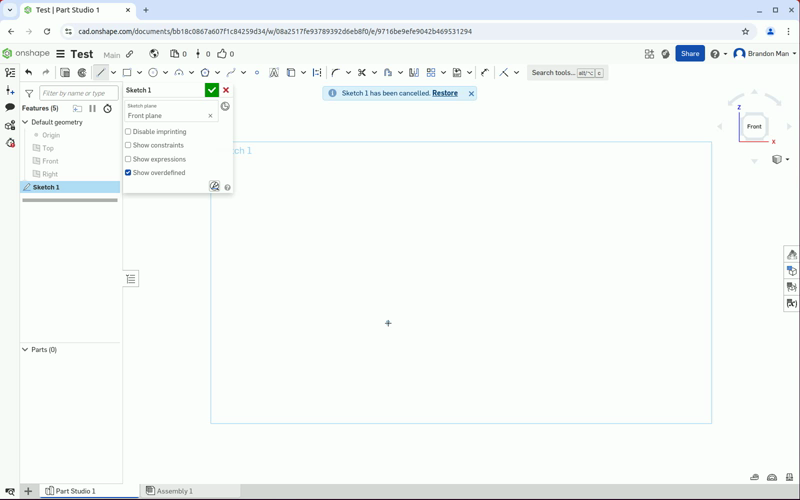
key_down(shift)
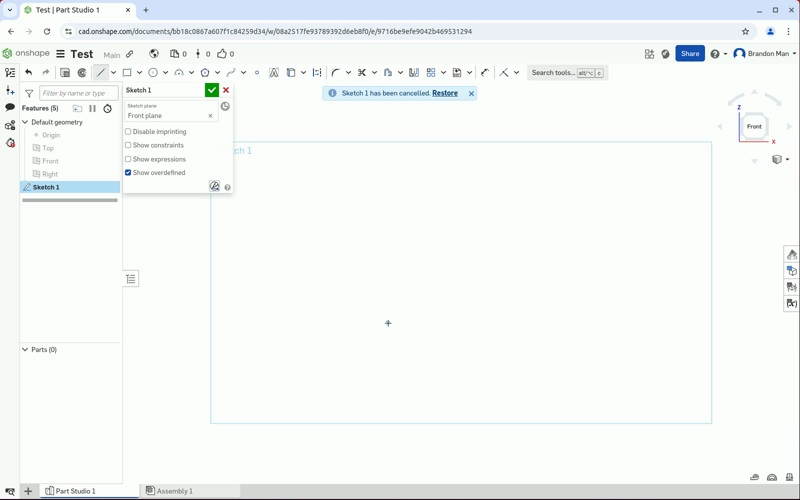
mouse_move(531, 322)
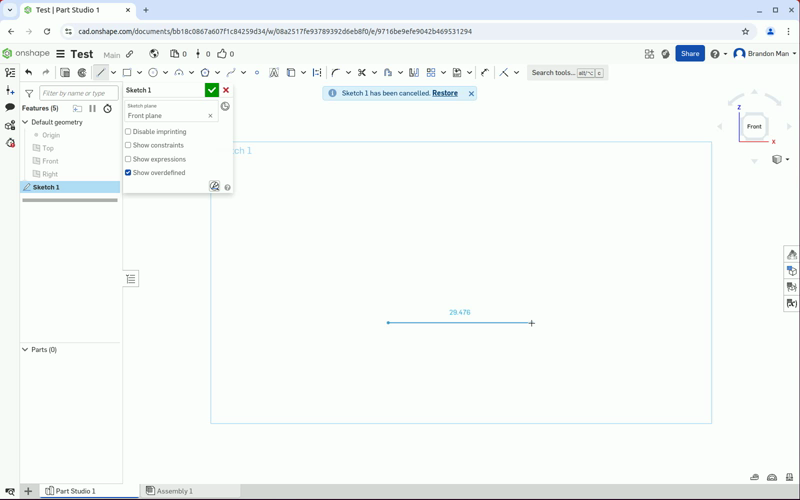
click(531, 322)
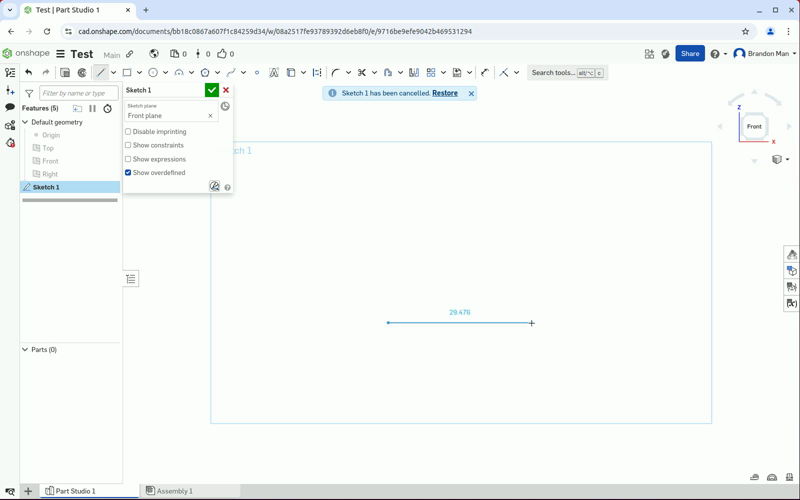
key_up(shift)
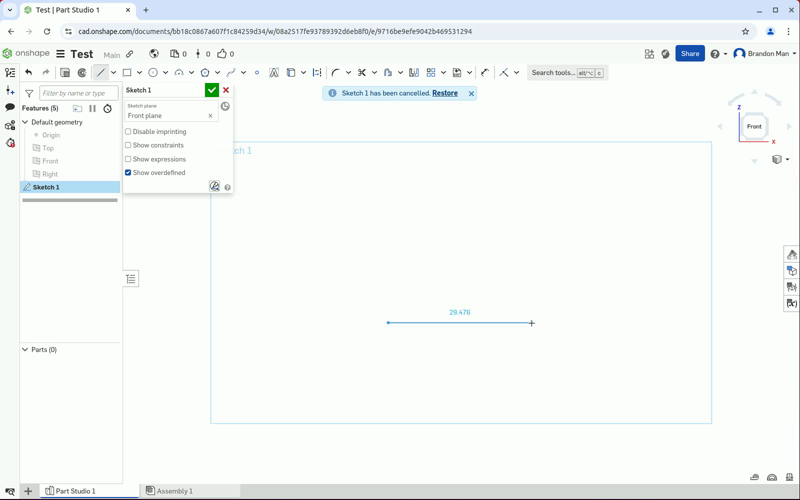
key(esc)
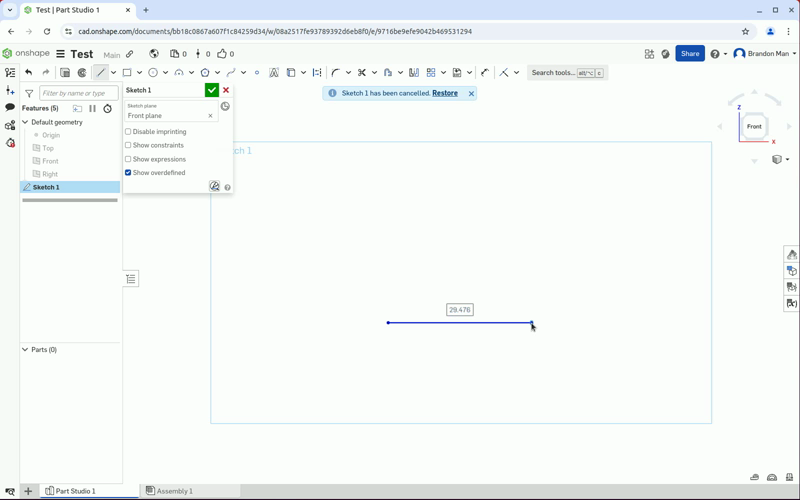
key(a)
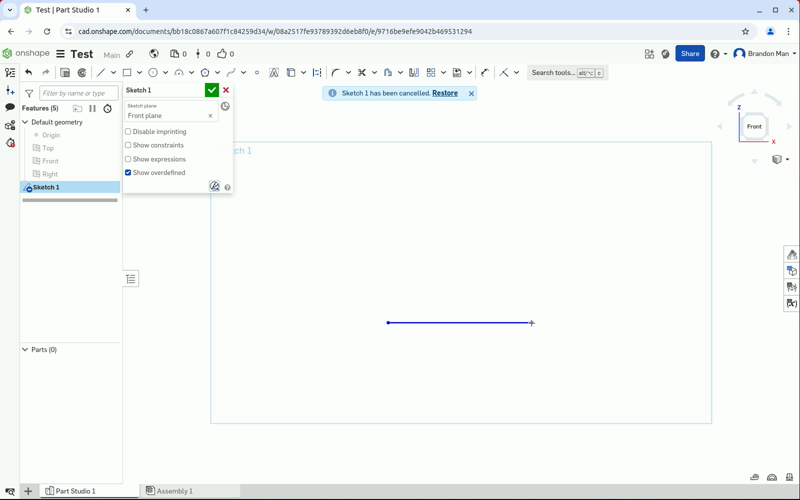
mouse_move(531, 322)
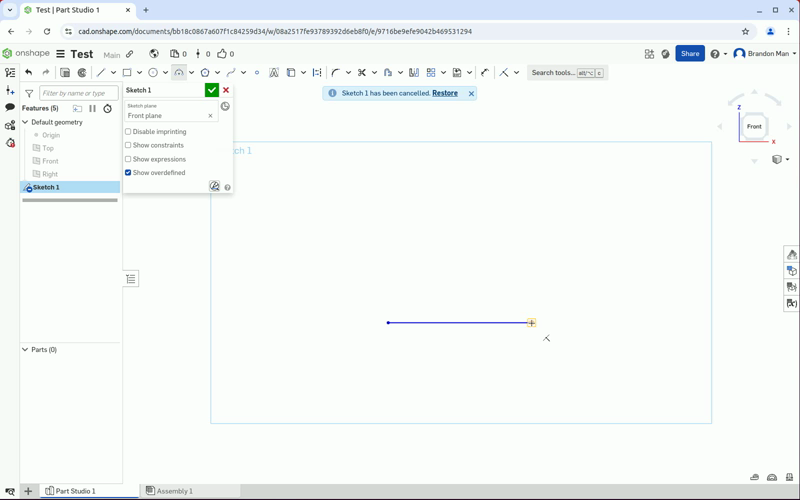
click(531, 322)
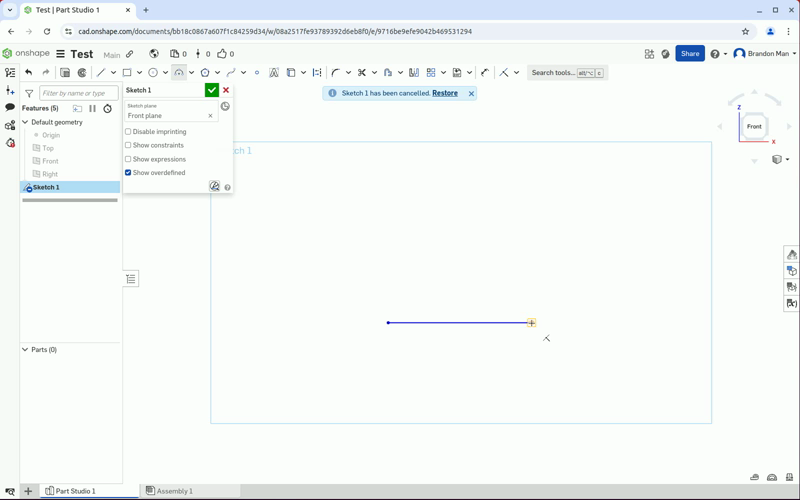
key_down(shift)
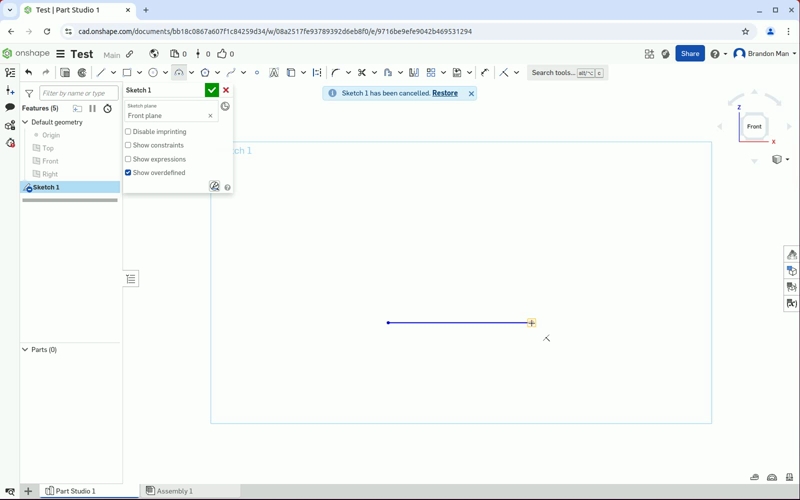
mouse_move(531, 243)
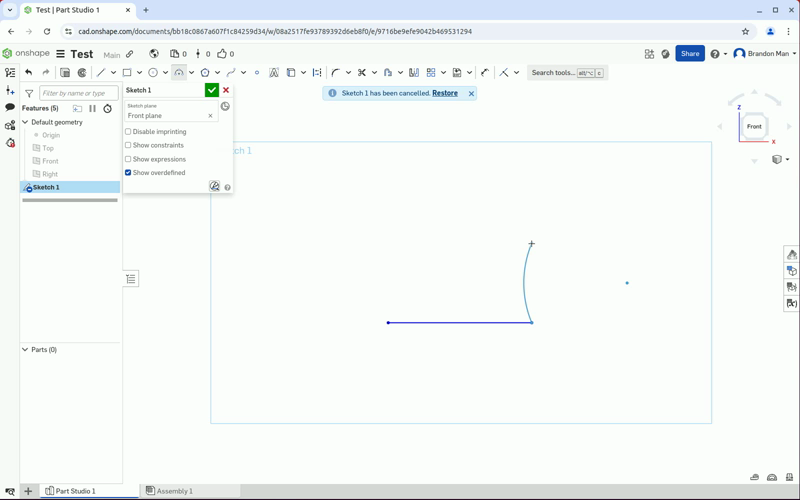
click(531, 243)
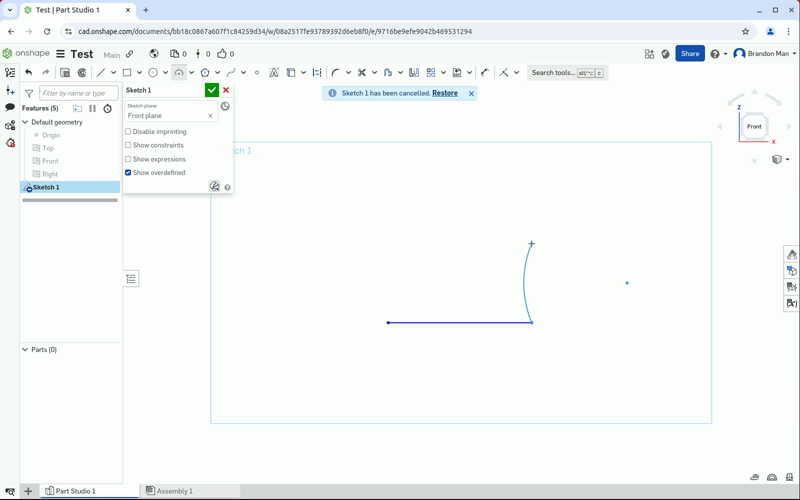
mouse_move(571, 282)
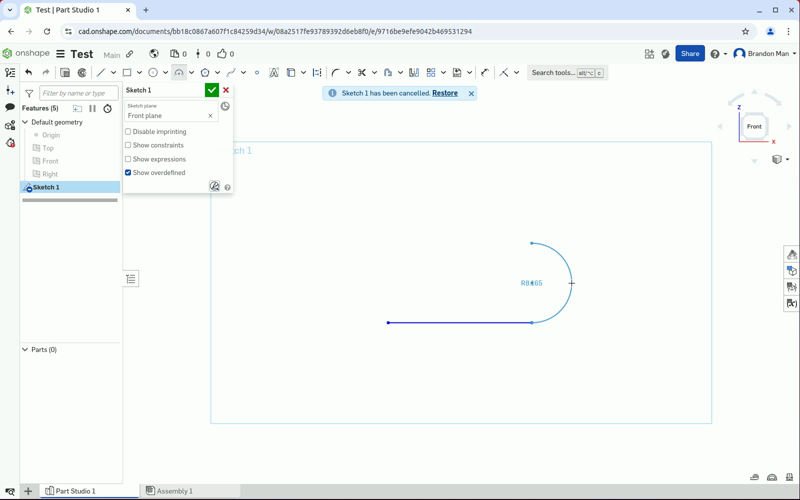
click(571, 282)
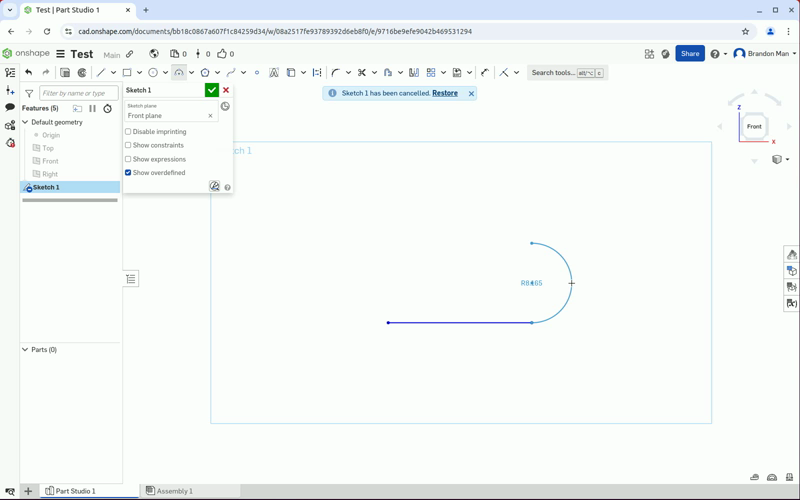
key_up(shift)
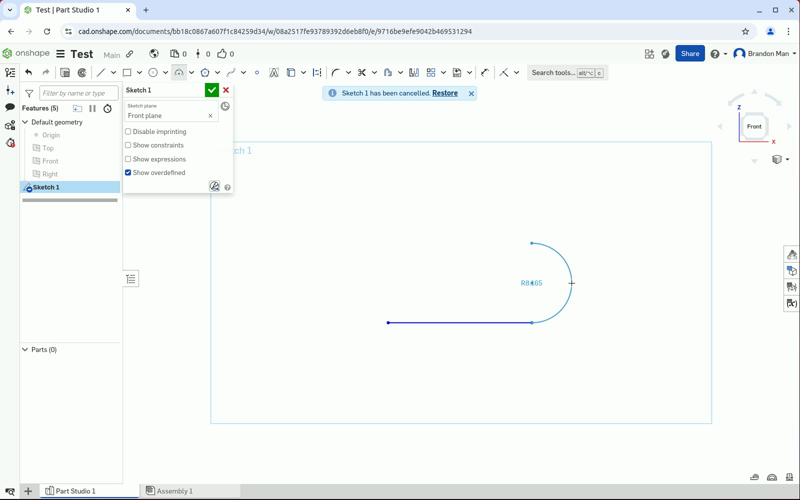
key(esc)
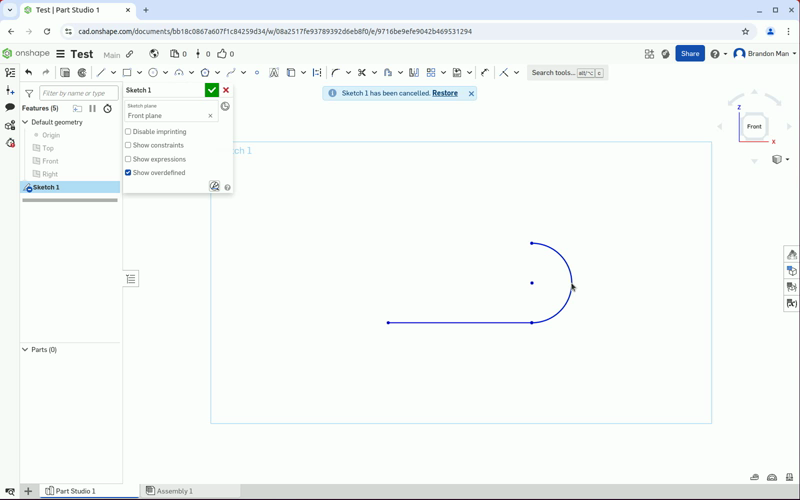
key(l)
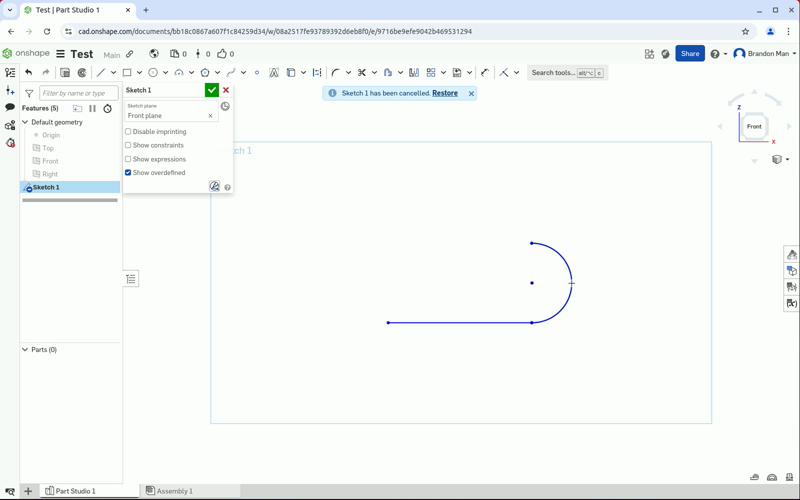
mouse_move(531, 243)
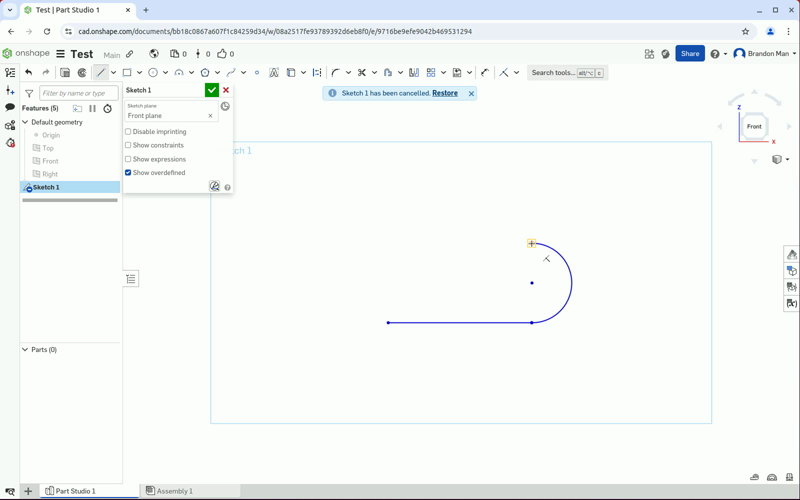
click(531, 243)
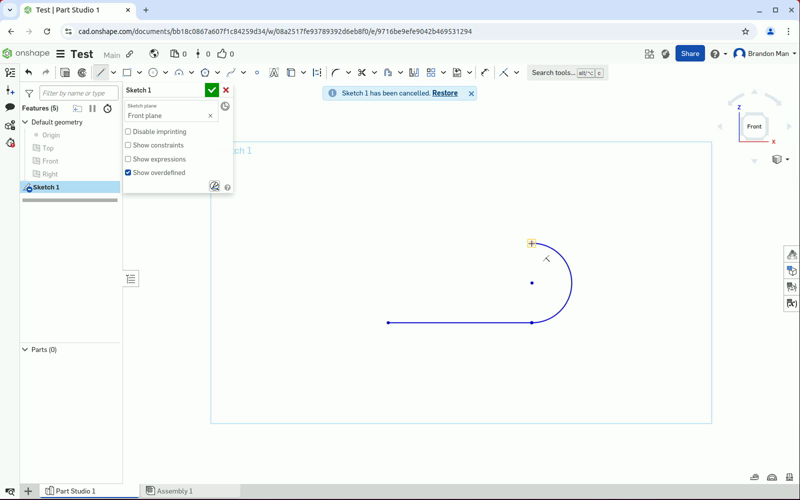
key_down(shift)
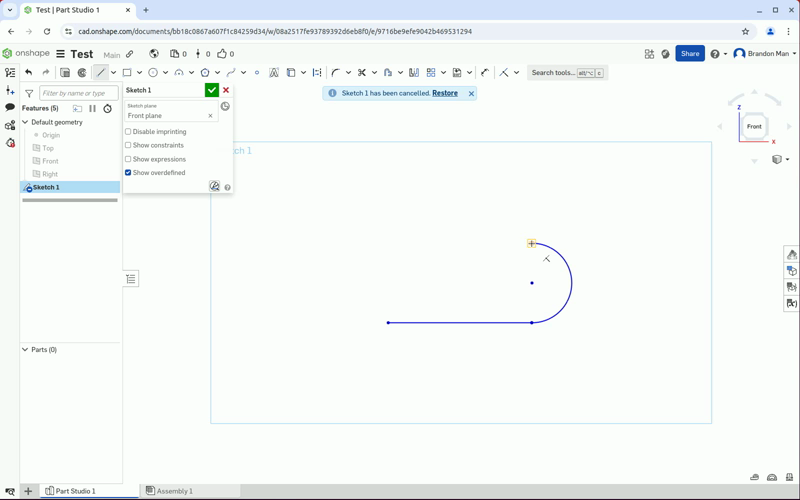
mouse_move(388, 243)
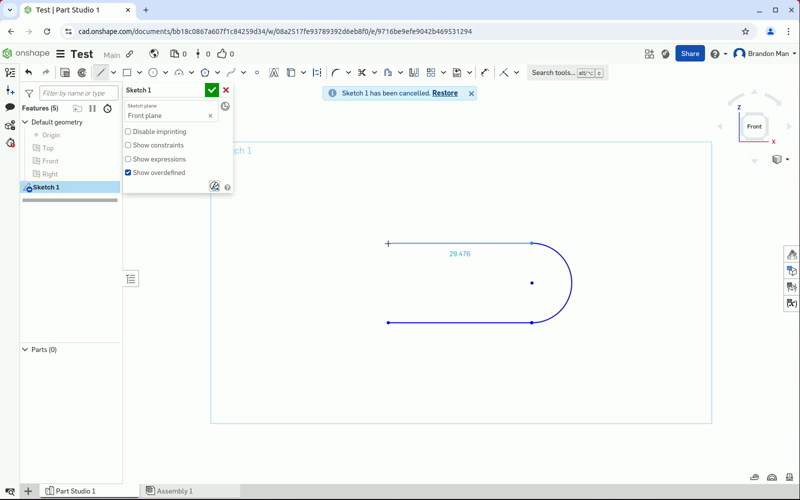
click(388, 243)
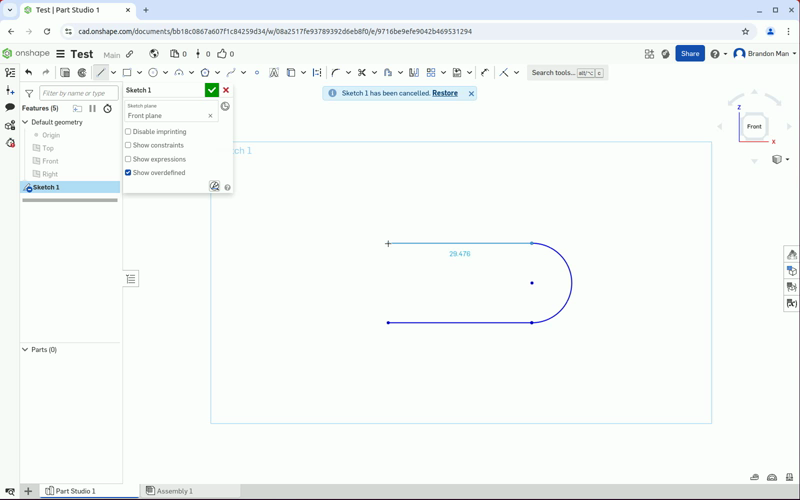
key_up(shift)
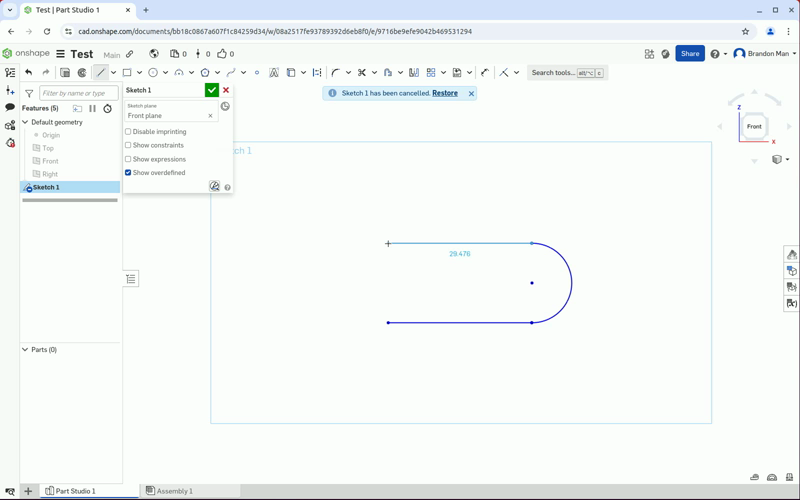
key(esc)
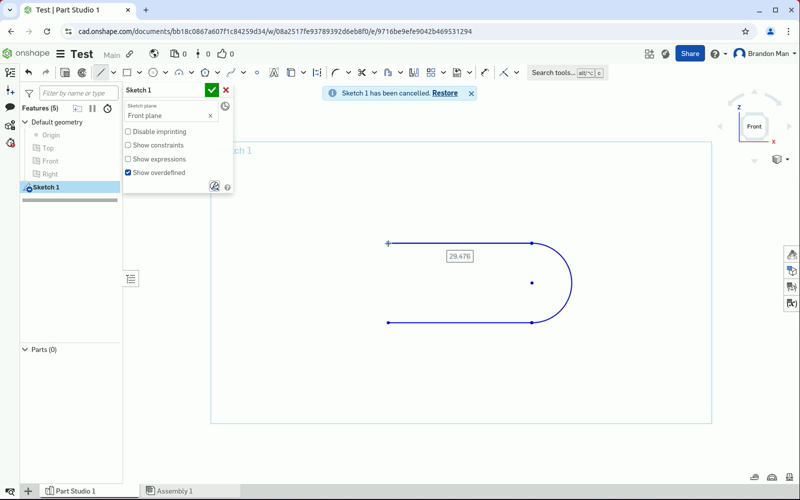
key(a)
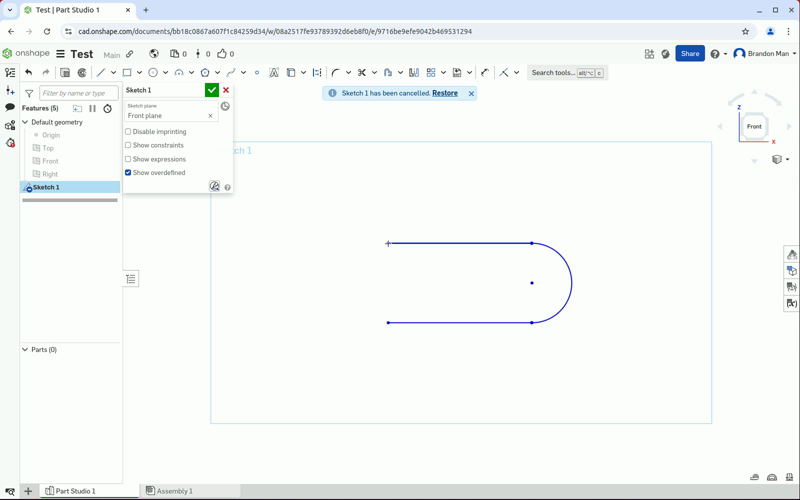
mouse_move(388, 243)
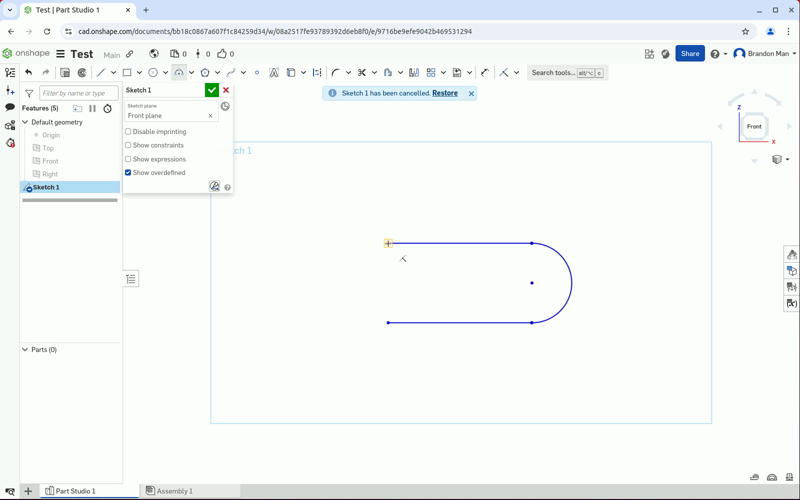
click(388, 243)
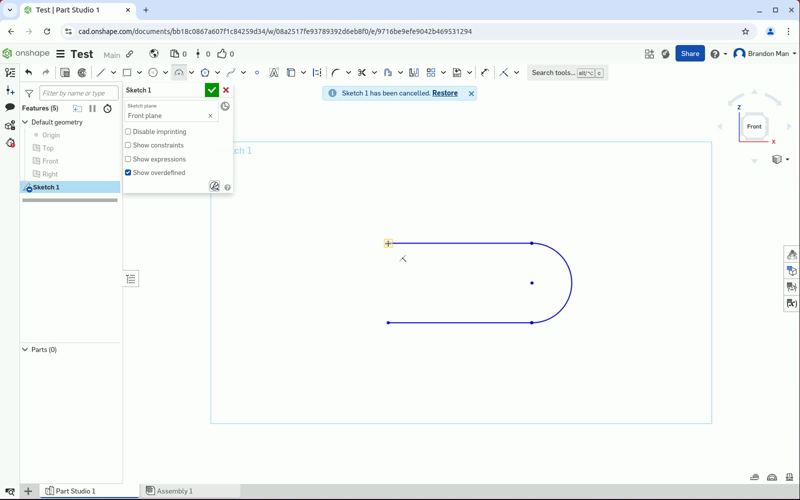
mouse_move(388, 322)
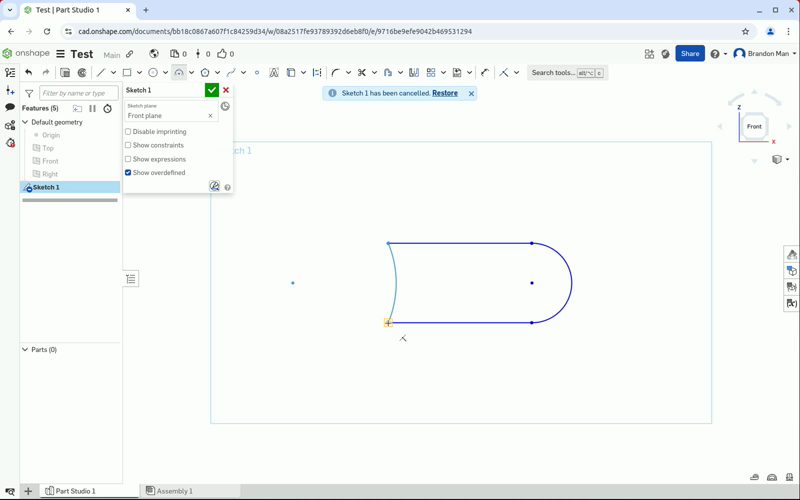
click(388, 322)
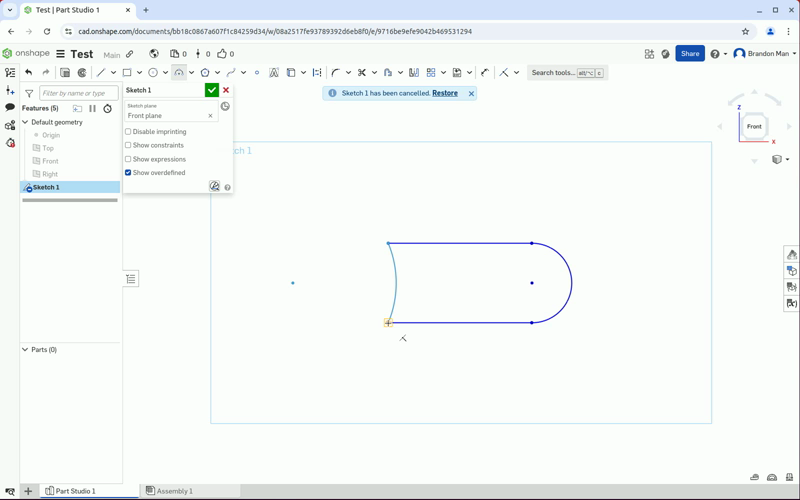
key_down(shift)
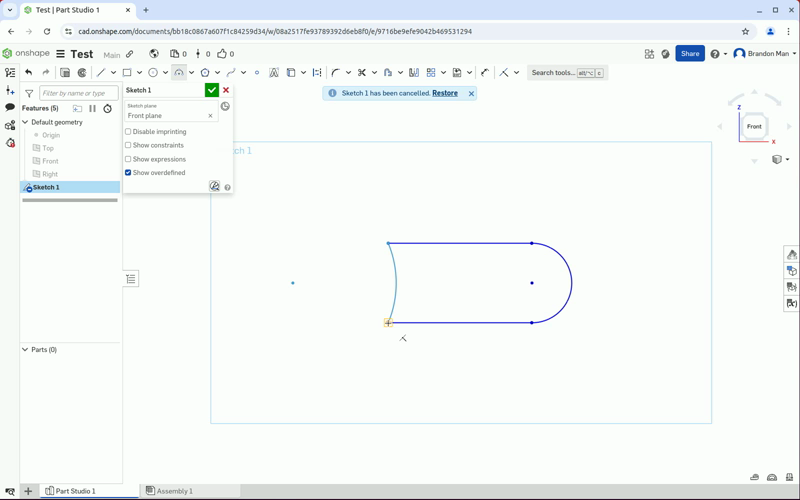
mouse_move(348, 282)
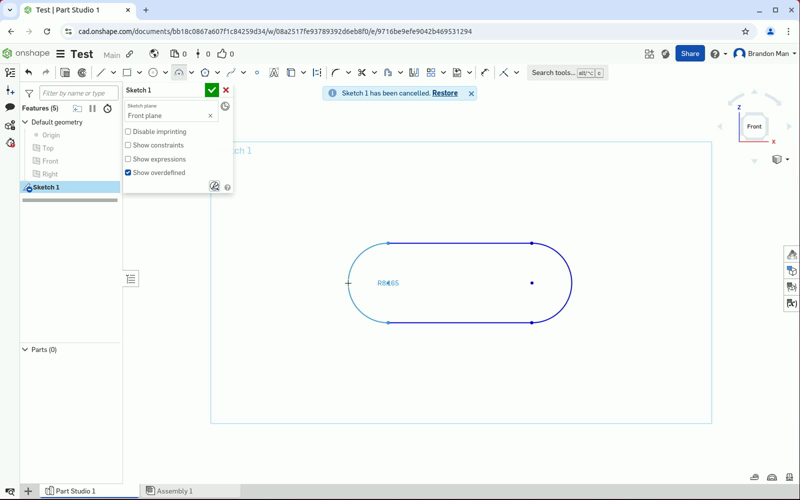
click(348, 282)
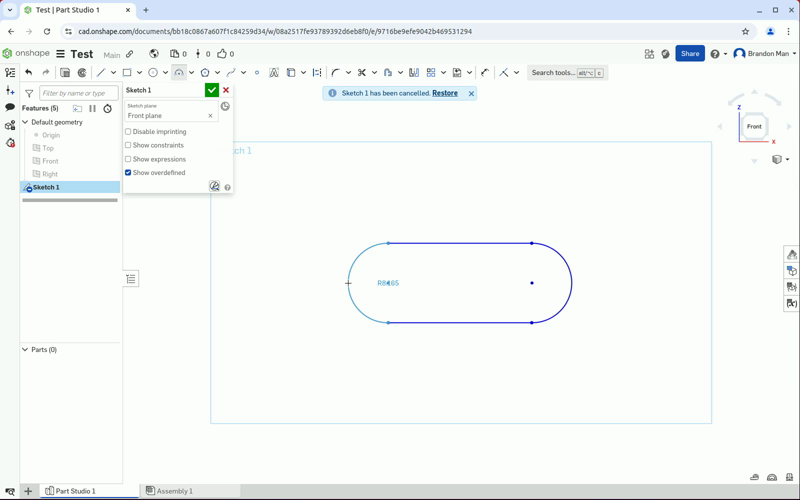
key_up(shift)
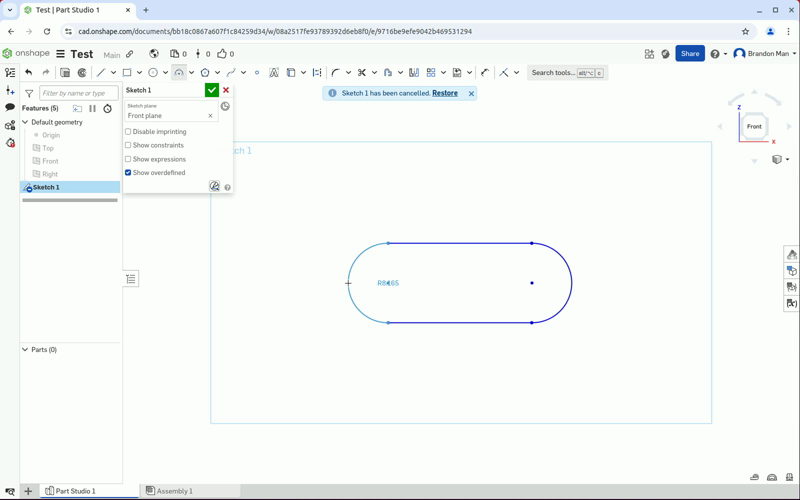
key(esc)
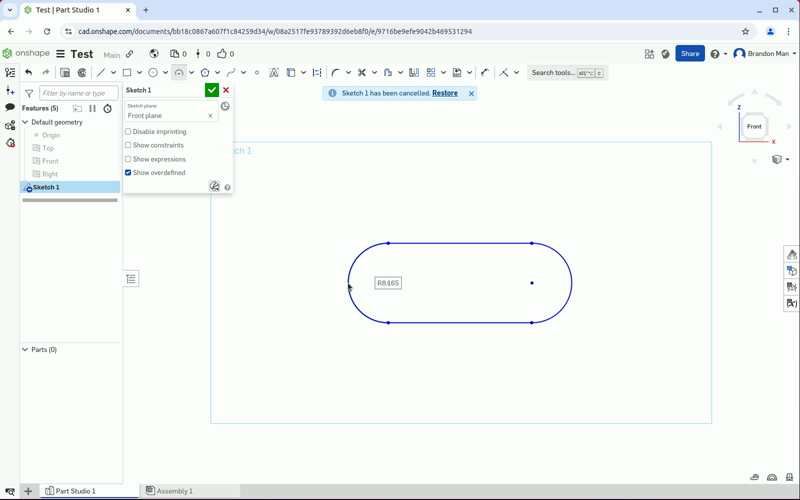
mouse_move(412, 270)
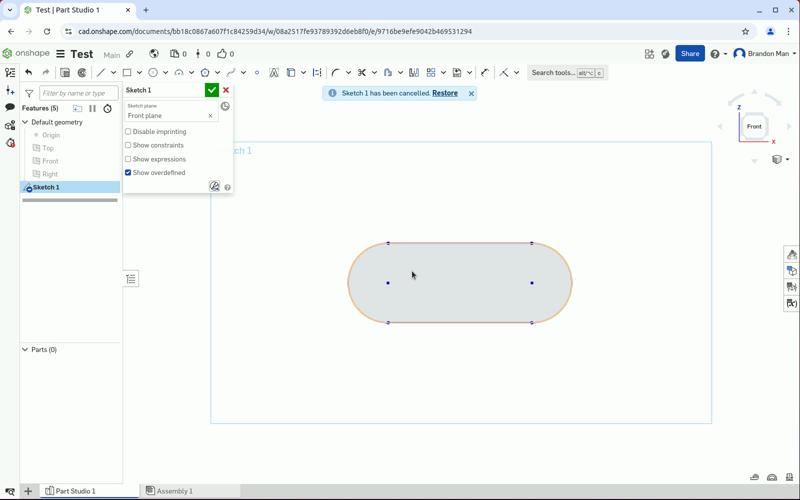
click(412, 270)
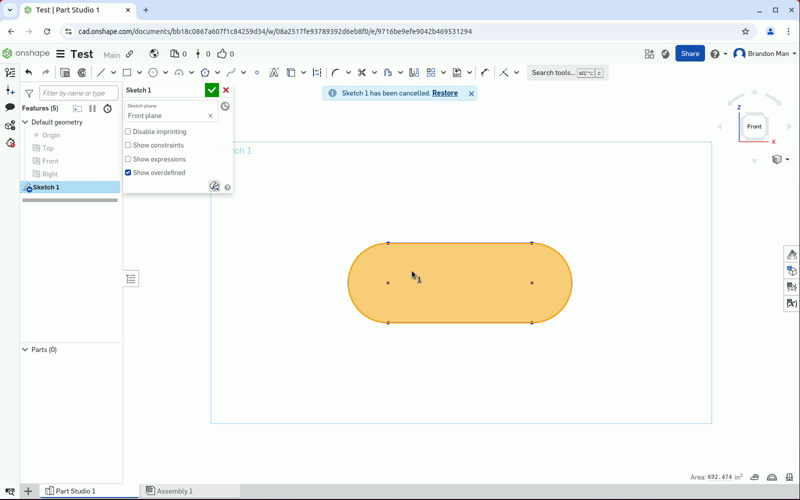
mouse_move(73, 352)
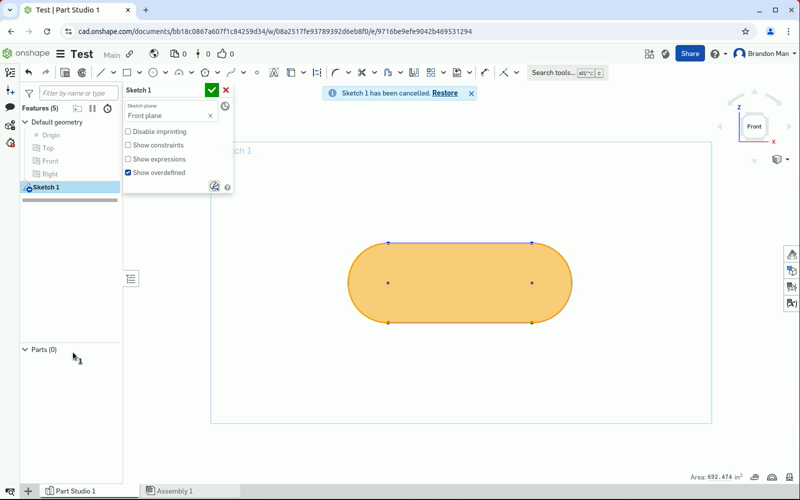
key(shift+y)
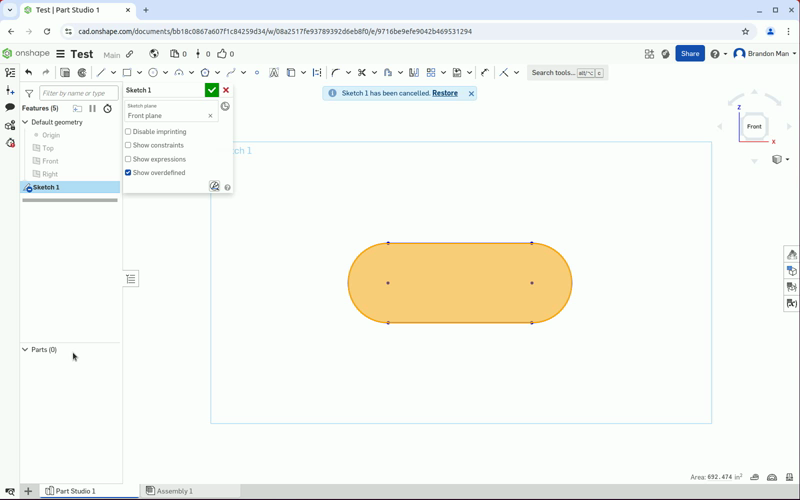
key(shift+e)
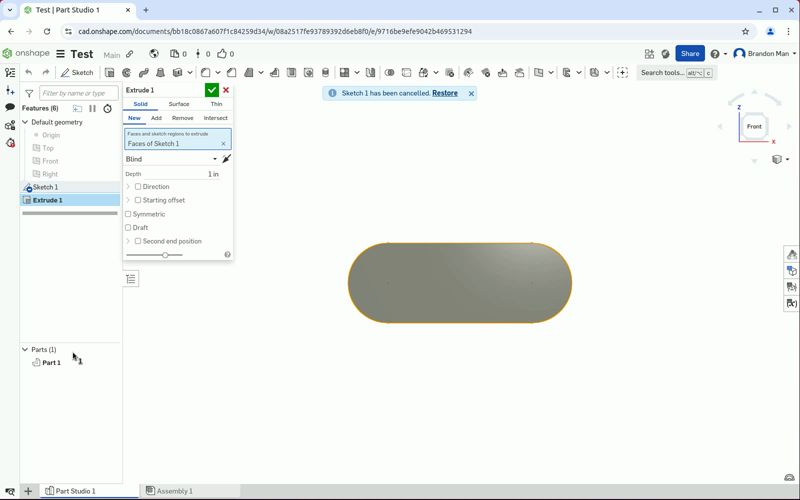
mouse_move(143, 106)
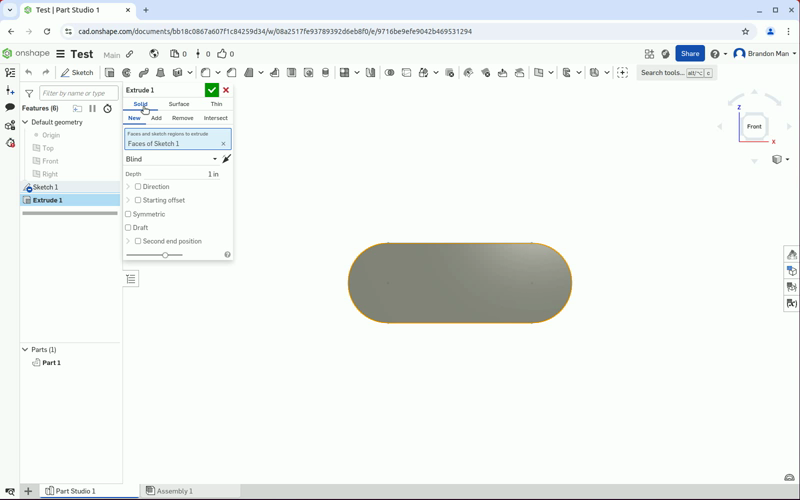
click(143, 106)
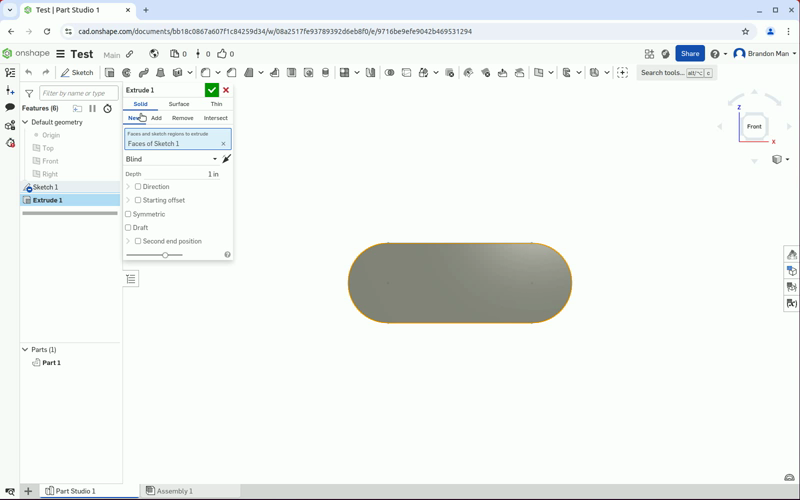
mouse_move(137, 120)
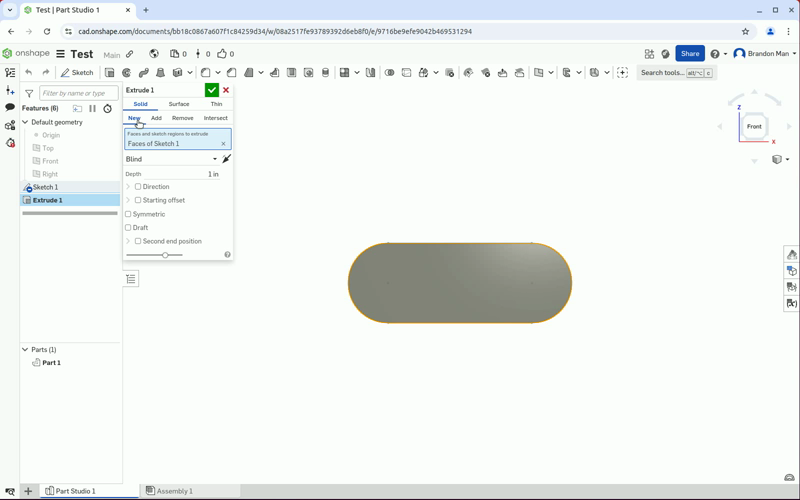
click(137, 120)
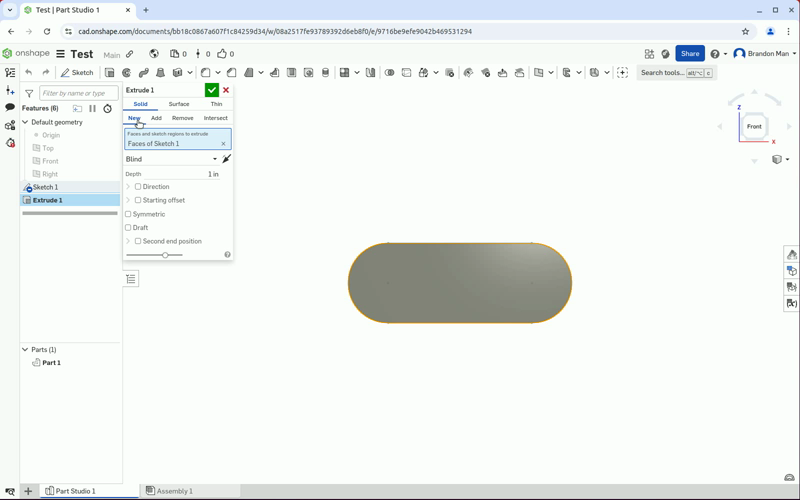
key(tab, 4)
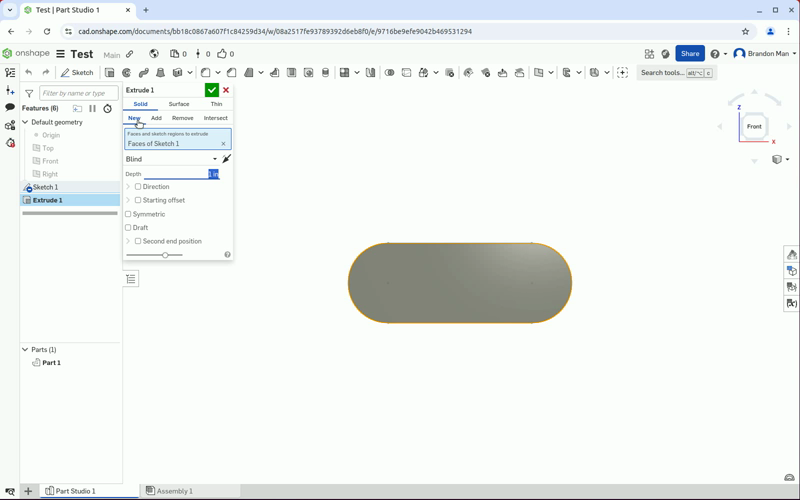
text(0.722)
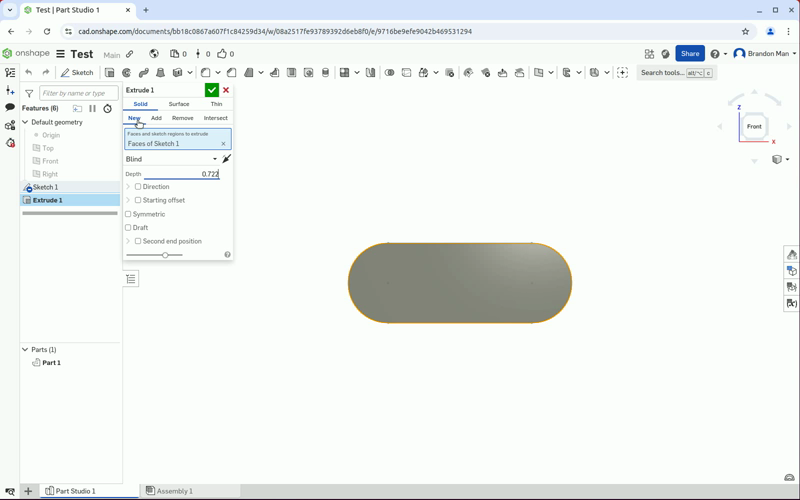
key(enter)
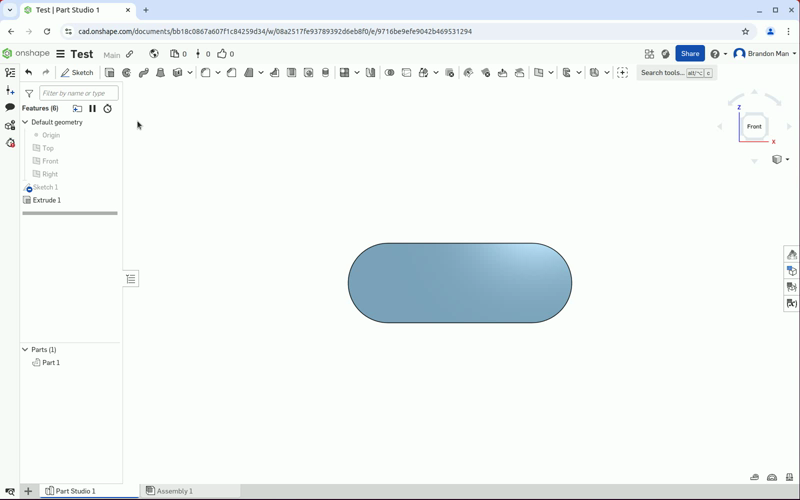
key(shift+h)
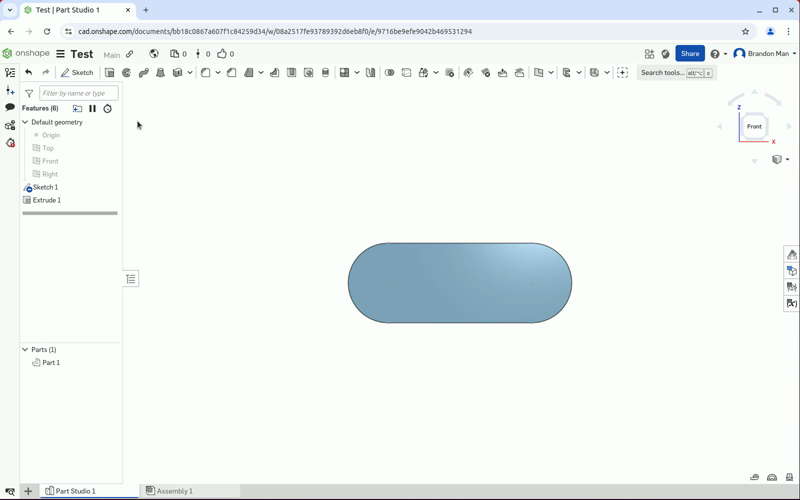
key(shift+h)
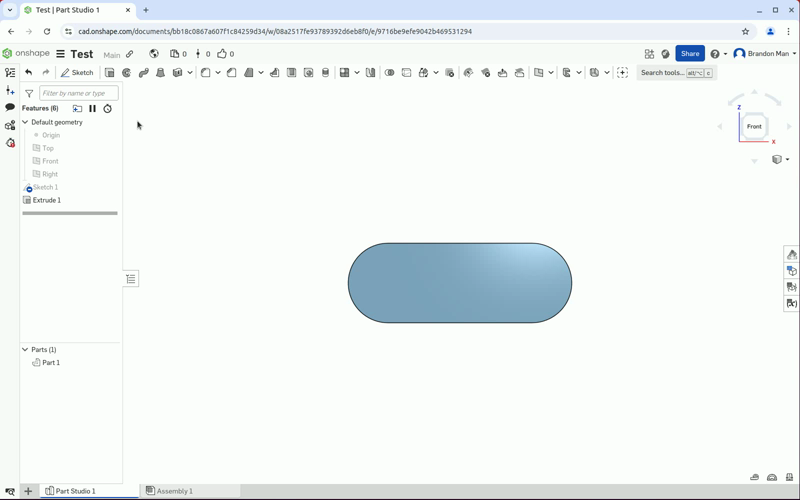
mouse_move(73, 189)
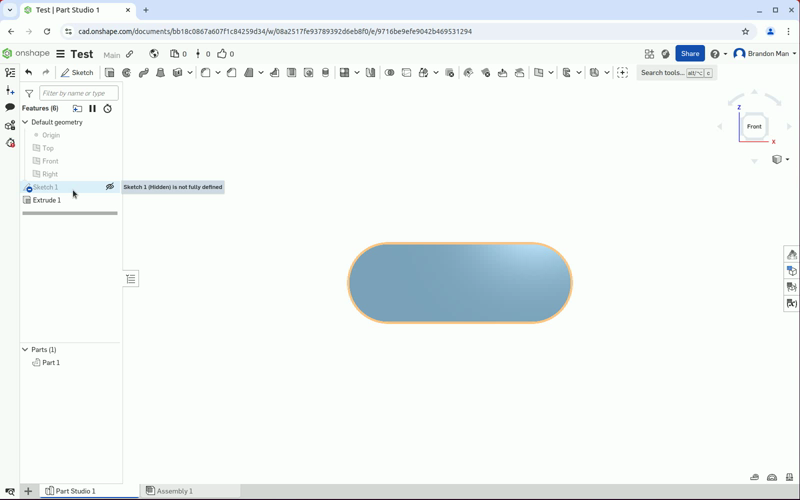
click(73, 189)
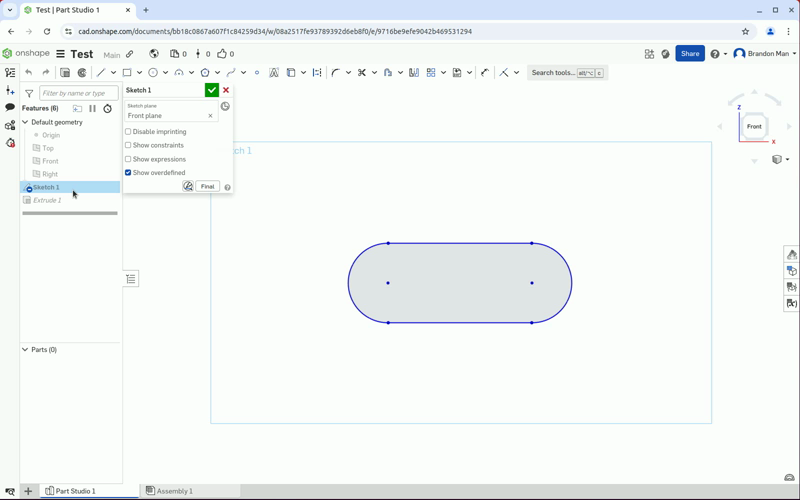
mouse_move(229, 92)
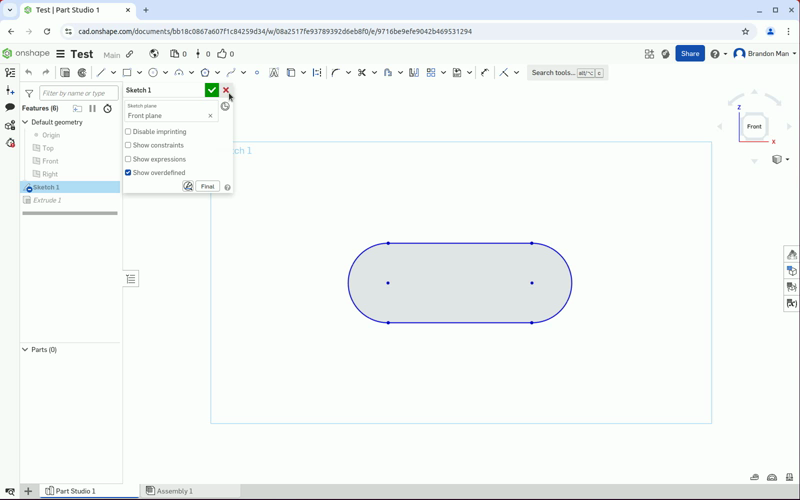
click(229, 92)
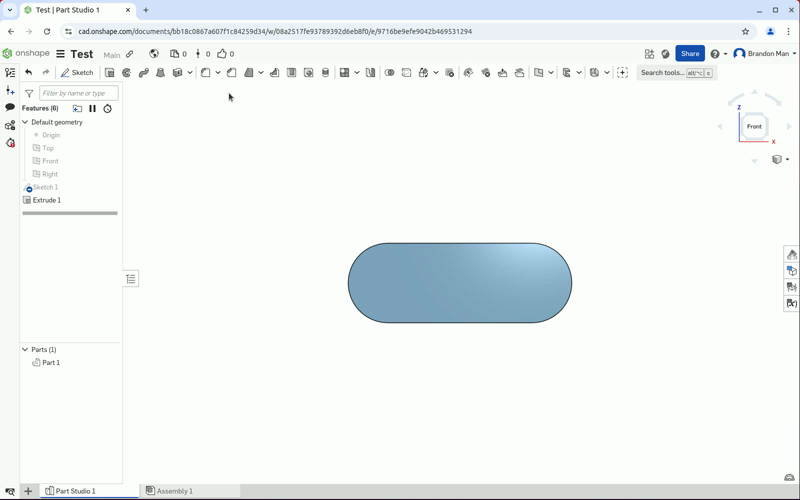
mouse_move(541, 75)
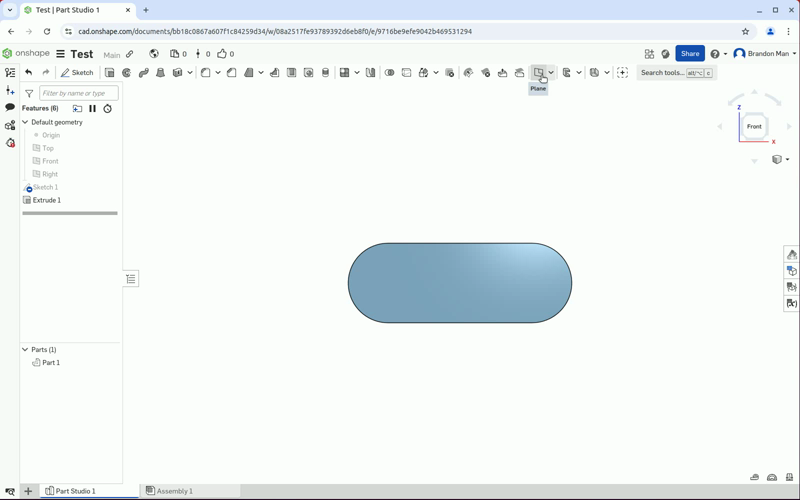
click(541, 75)
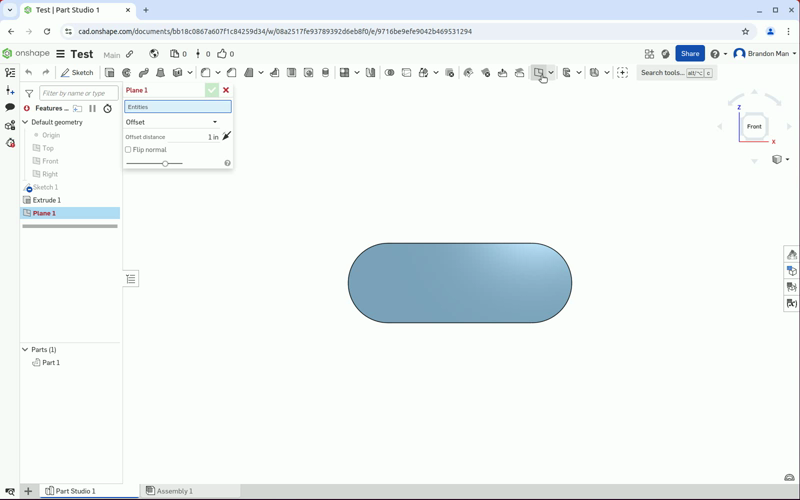
mouse_move(73, 163)
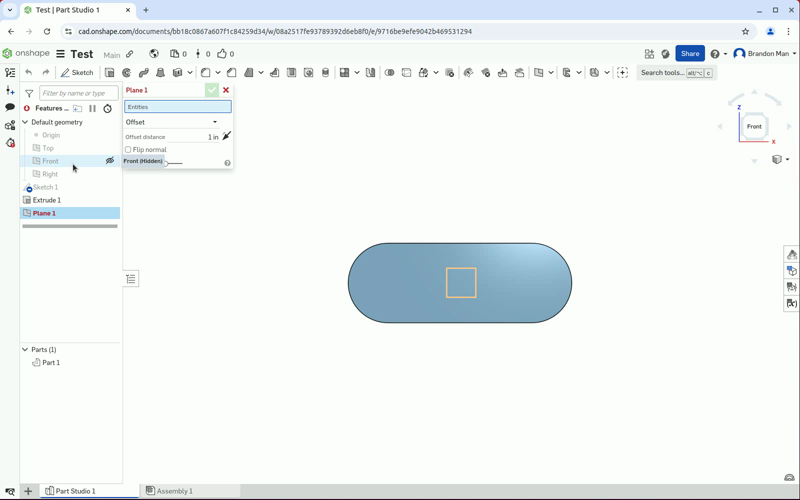
click(73, 163)
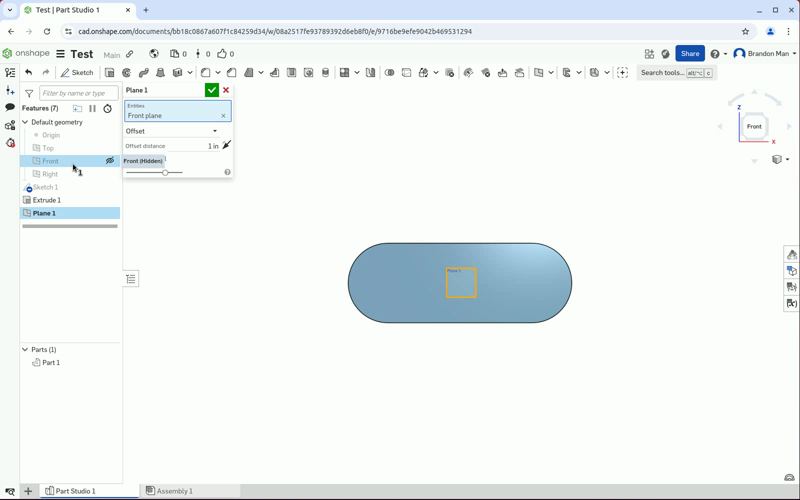
key(tab, 2)
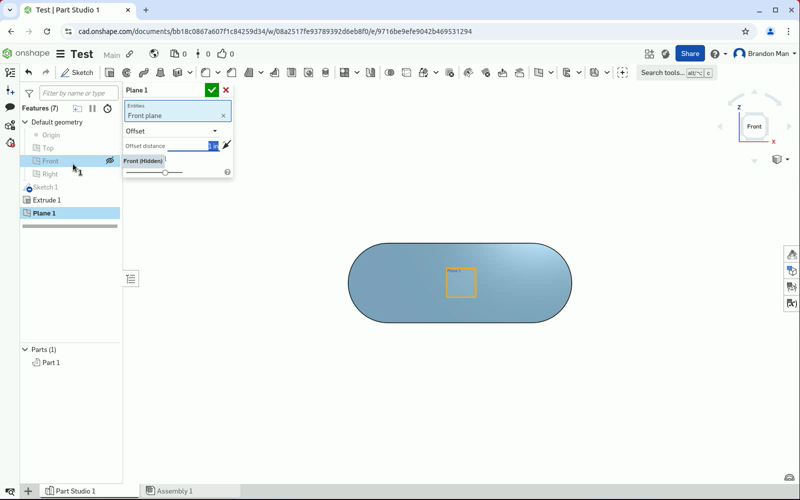
text(0.709)
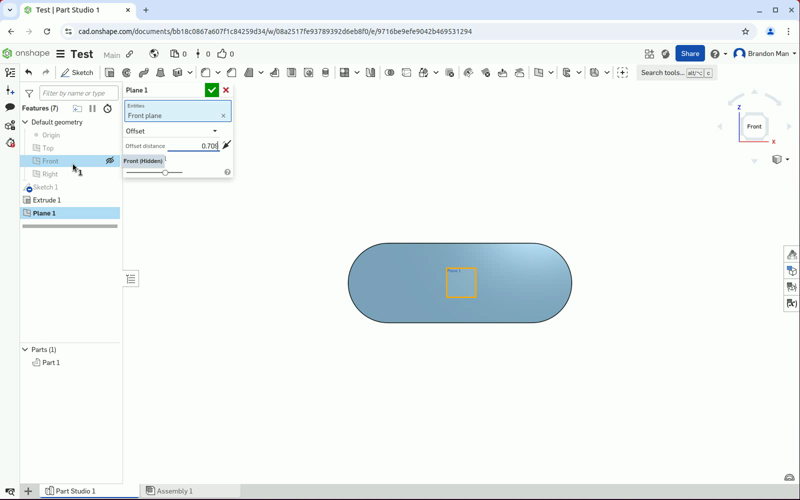
key(enter, 2)
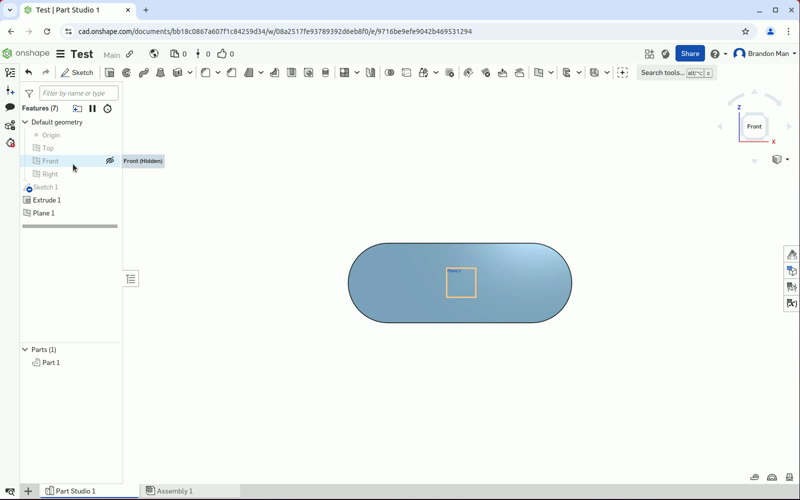
key(shift+s)
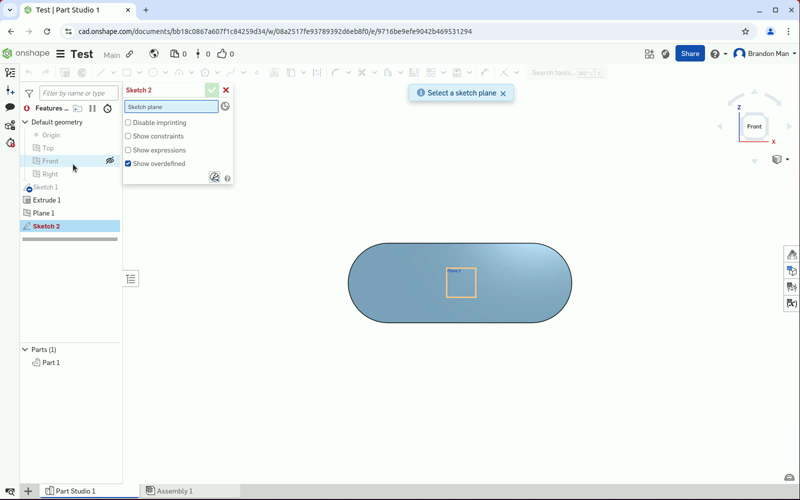
mouse_move(73, 215)
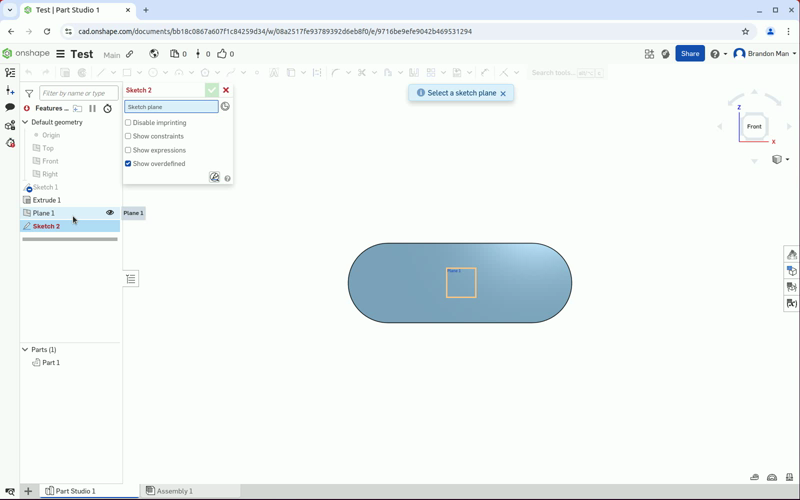
click(73, 215)
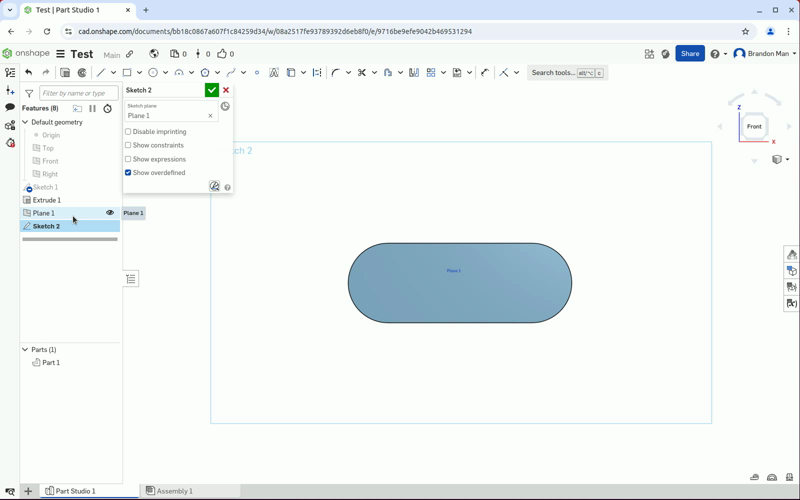
mouse_move(73, 352)
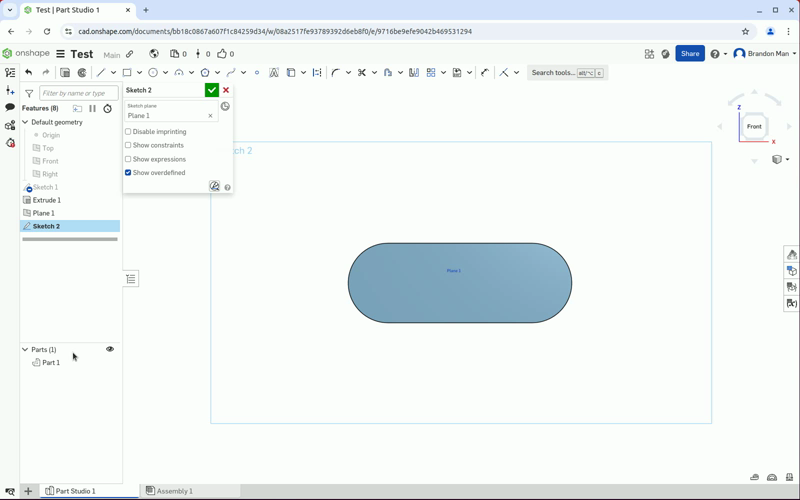
key(y)
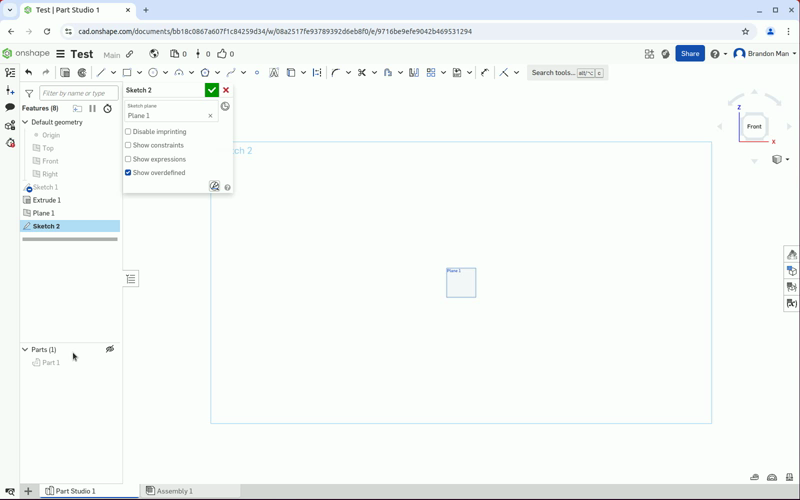
key(a)
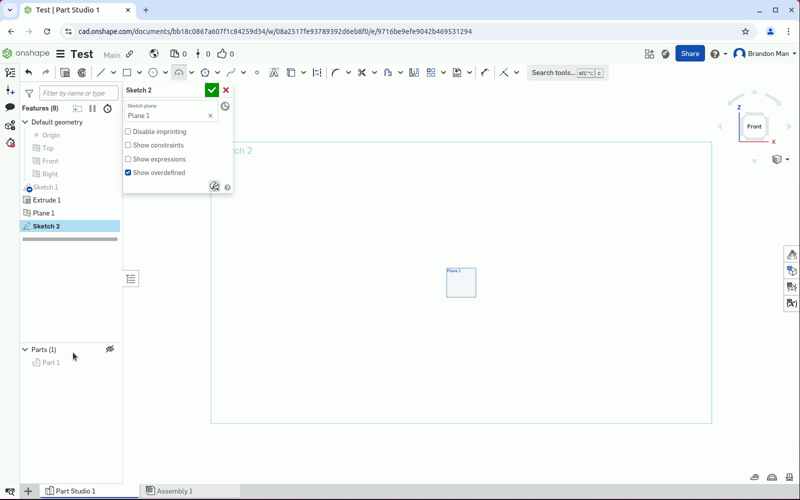
key_down(shift)
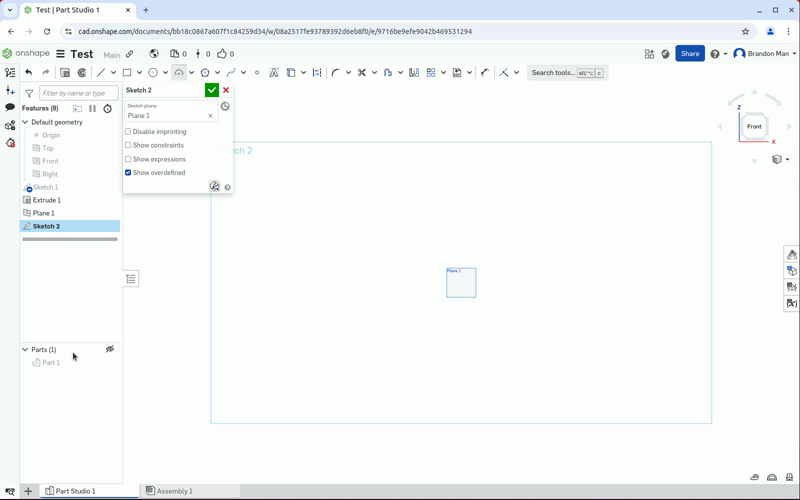
mouse_move(391, 306)
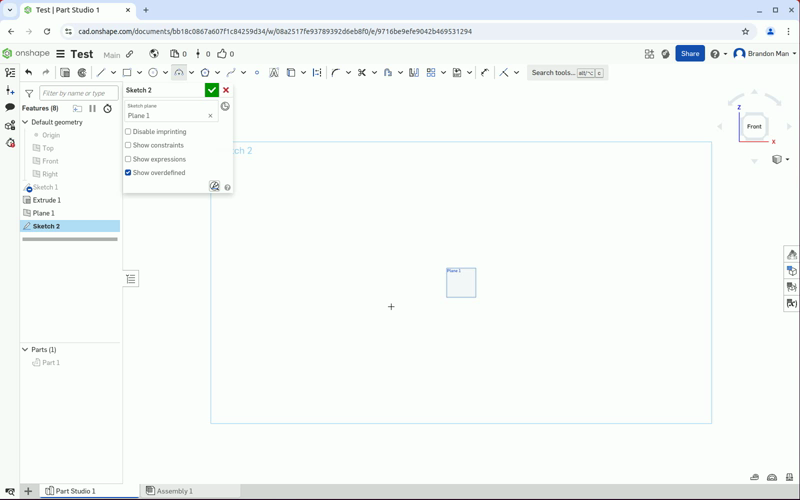
click(391, 306)
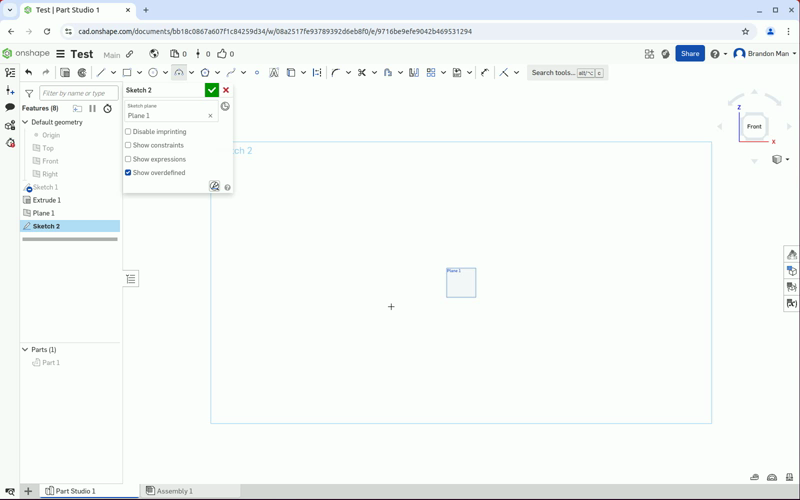
key_up(shift)
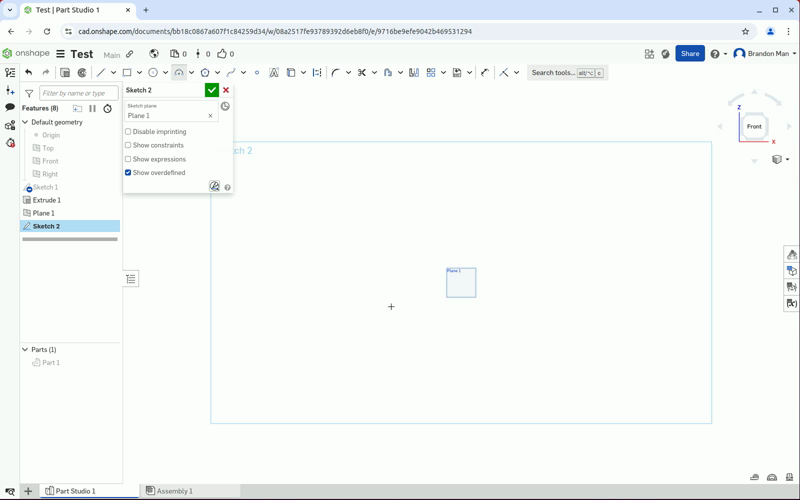
key_down(shift)
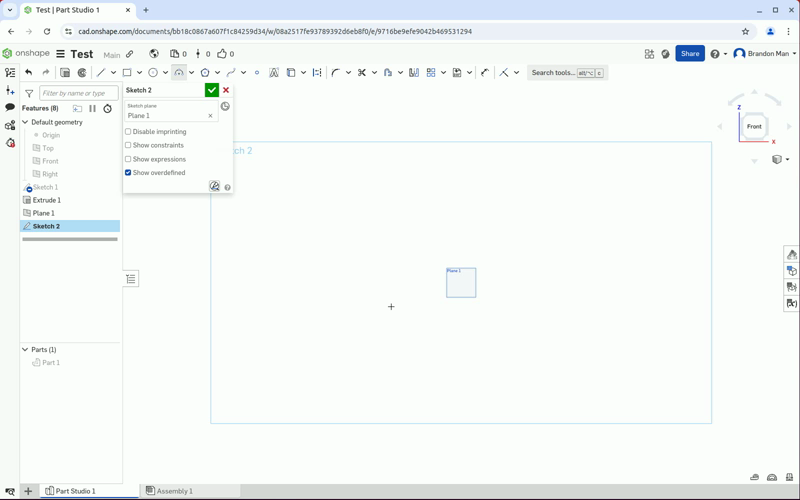
mouse_move(398, 324)
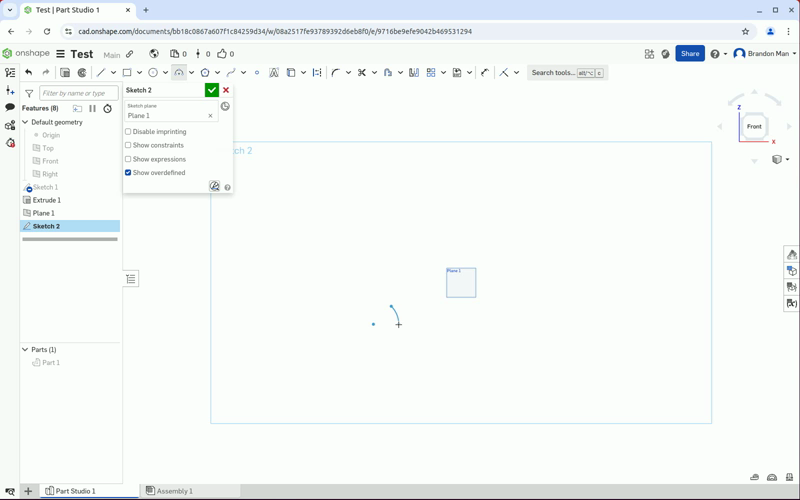
click(398, 324)
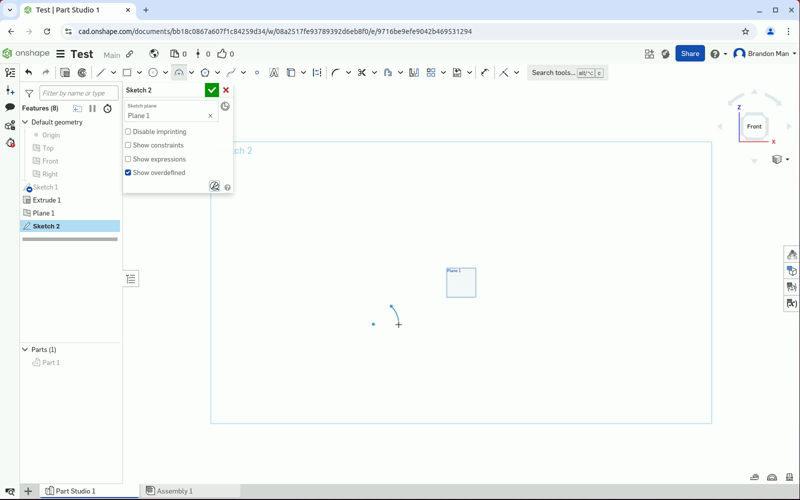
mouse_move(389, 317)
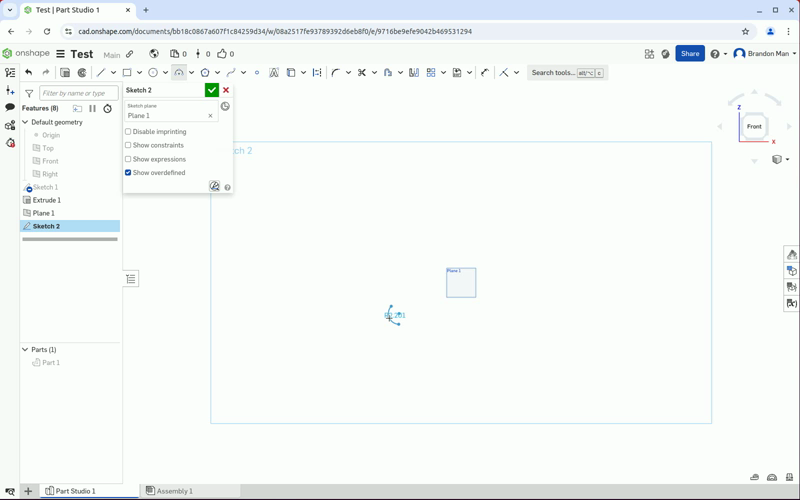
click(389, 317)
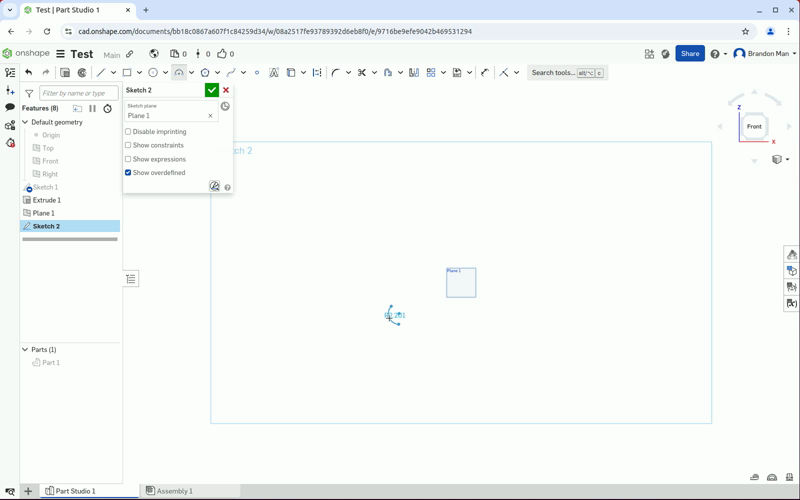
key_up(shift)
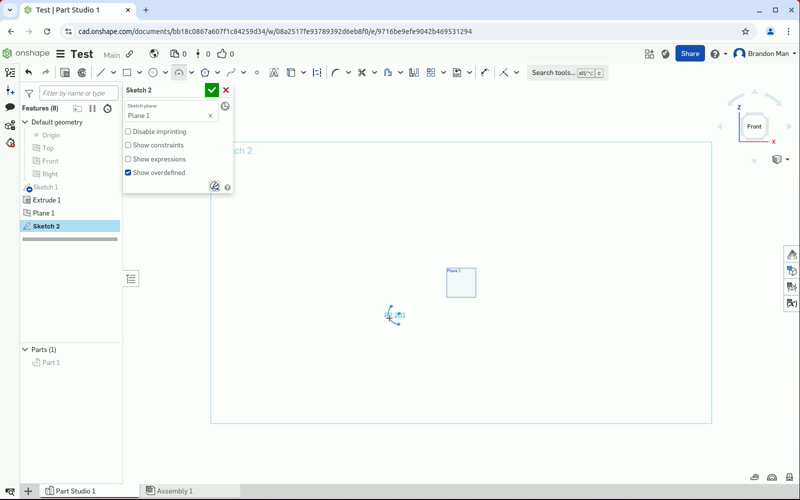
key(esc)
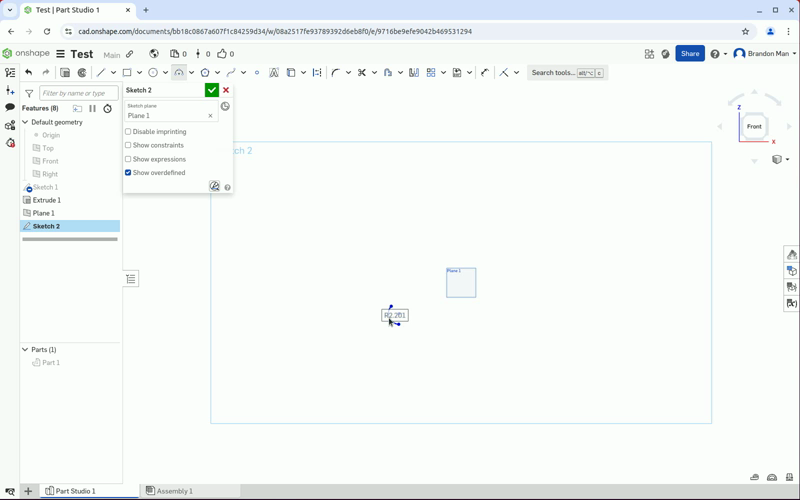
key(l)
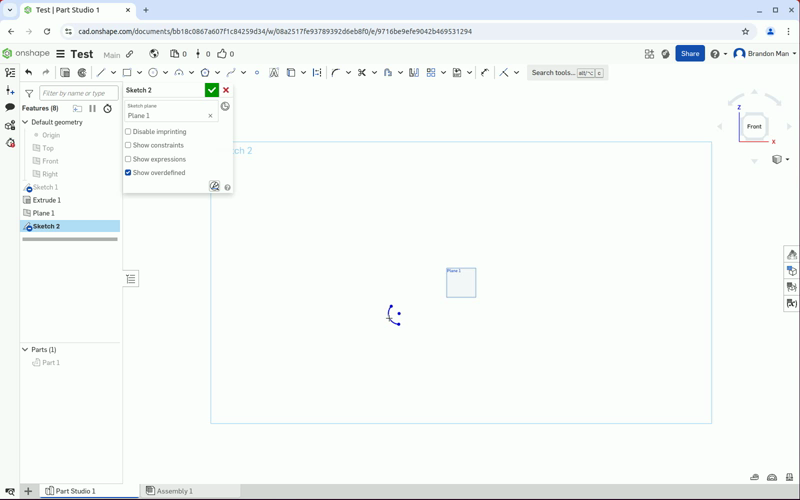
mouse_move(398, 324)
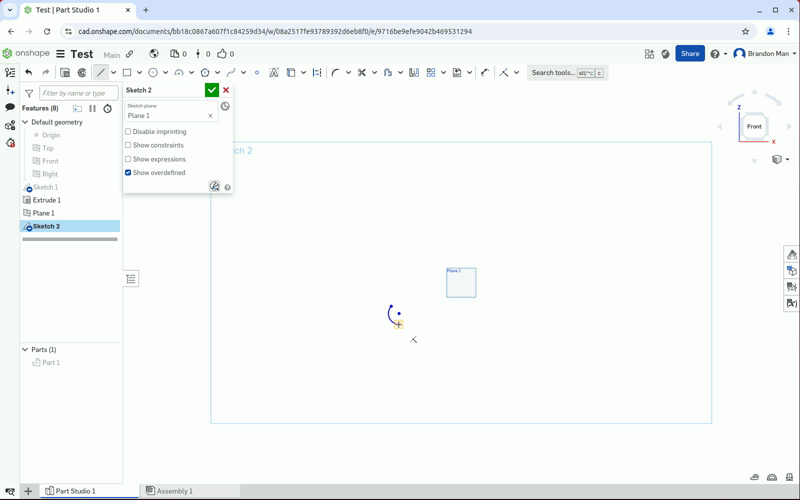
click(398, 324)
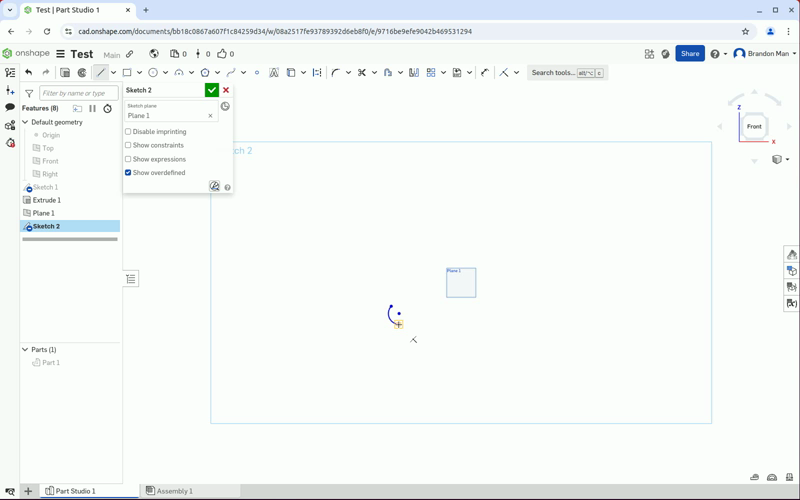
key_down(shift)
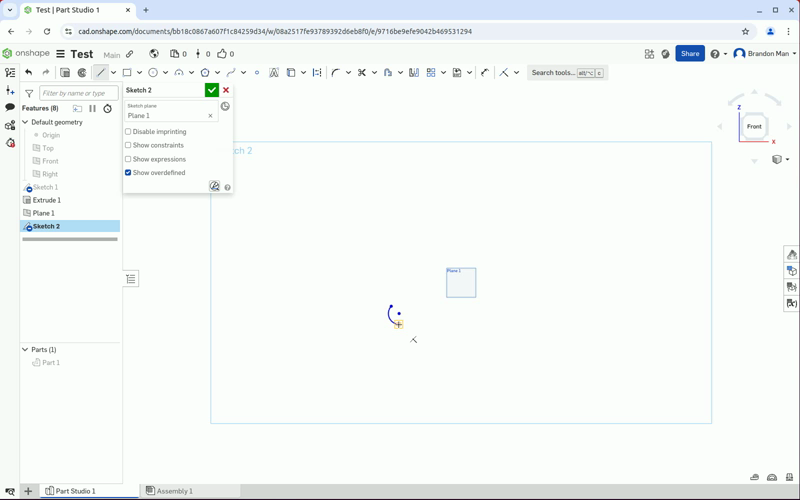
mouse_move(461, 324)
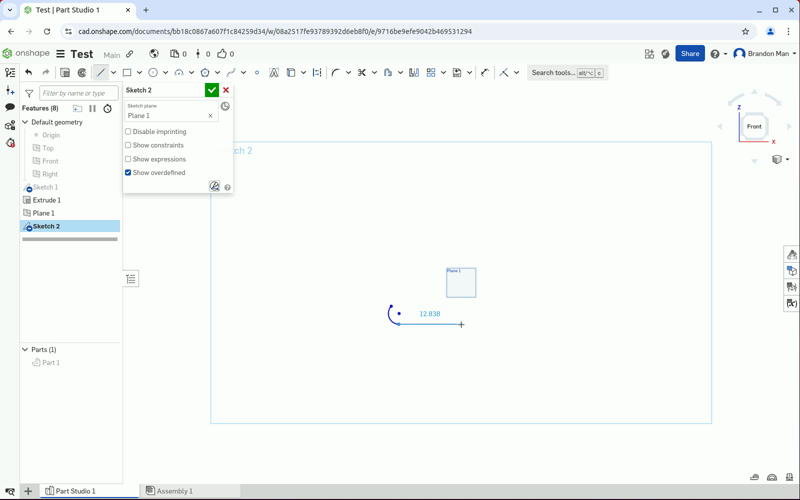
click(461, 324)
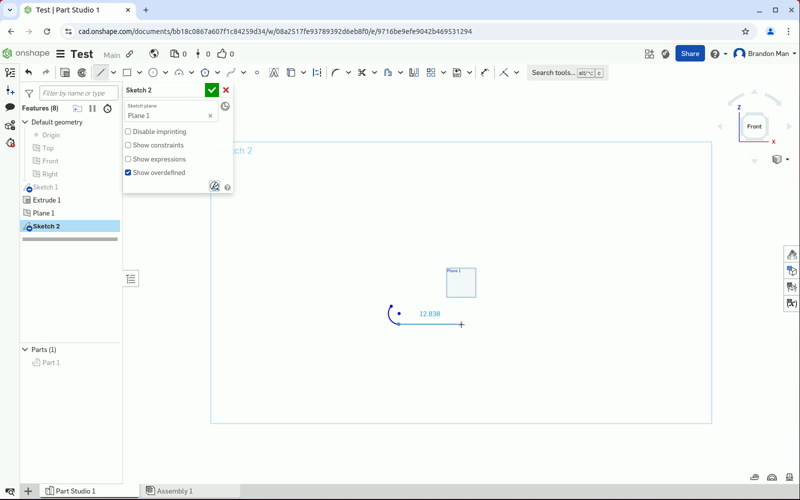
key_up(shift)
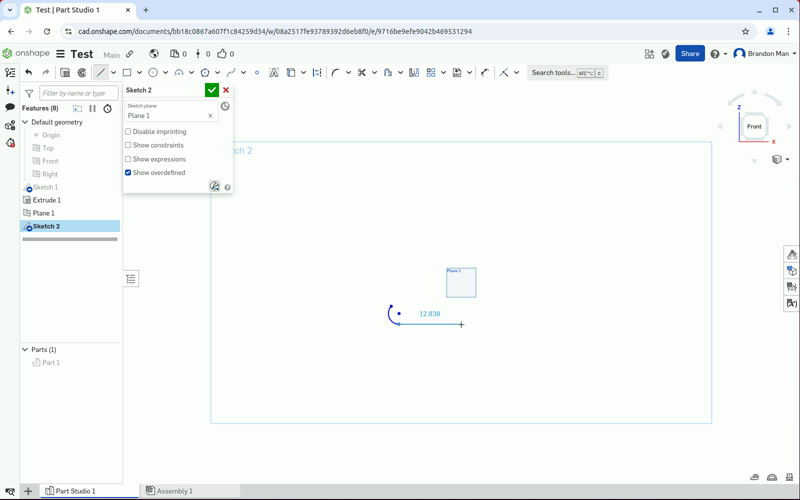
key_down(shift)
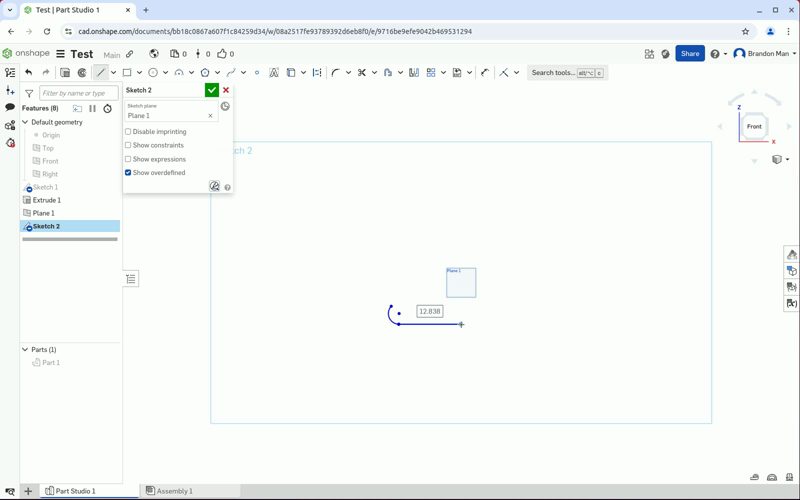
mouse_move(521, 324)
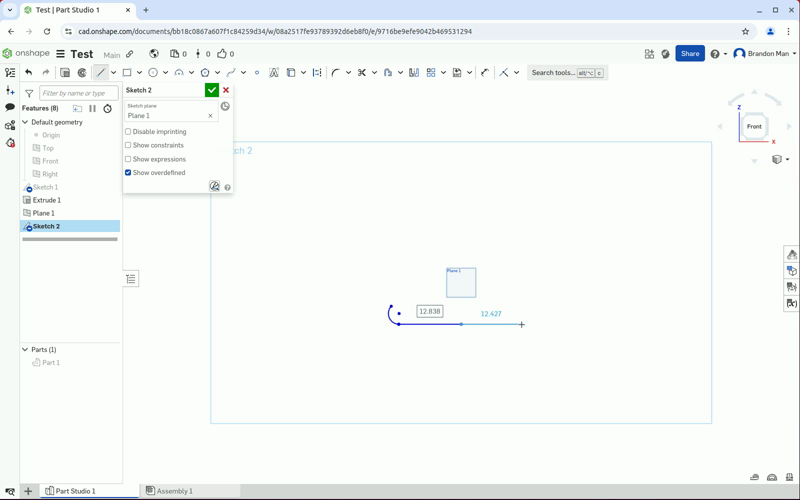
click(521, 324)
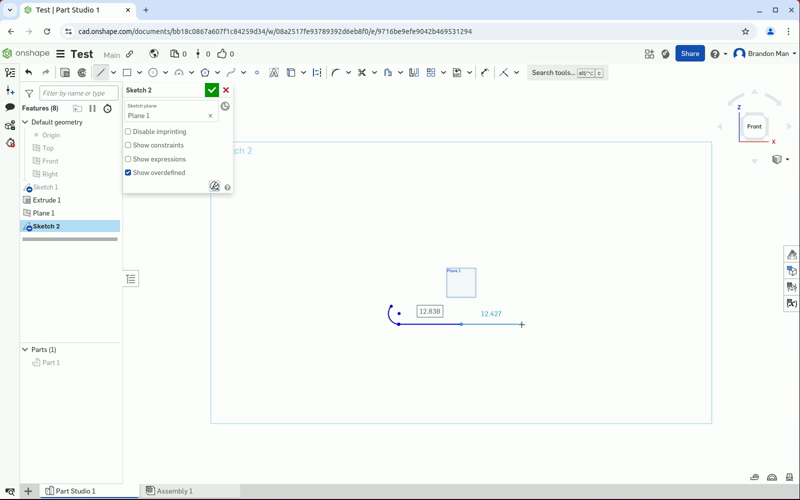
key_up(shift)
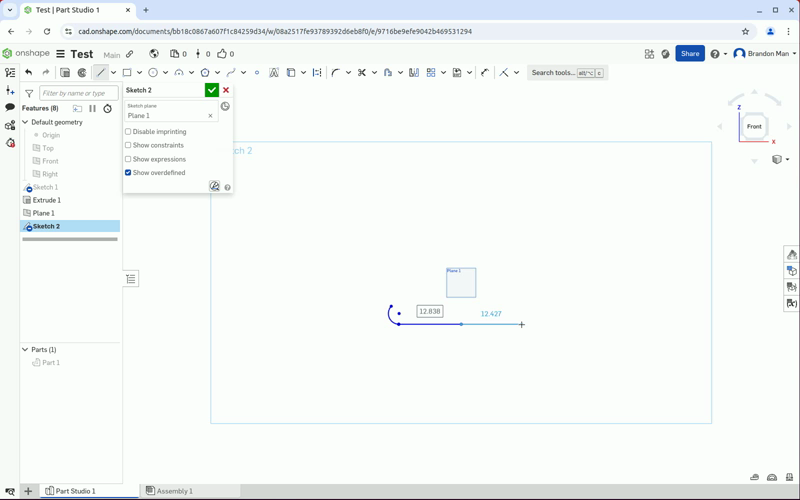
key(esc)
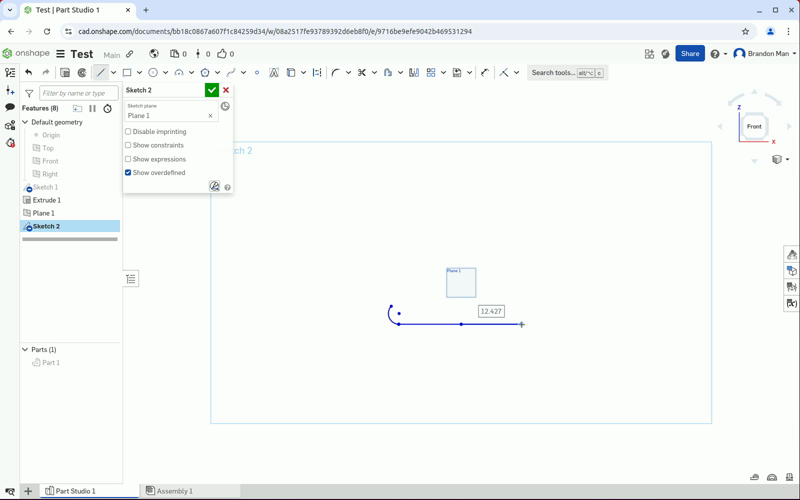
key(a)
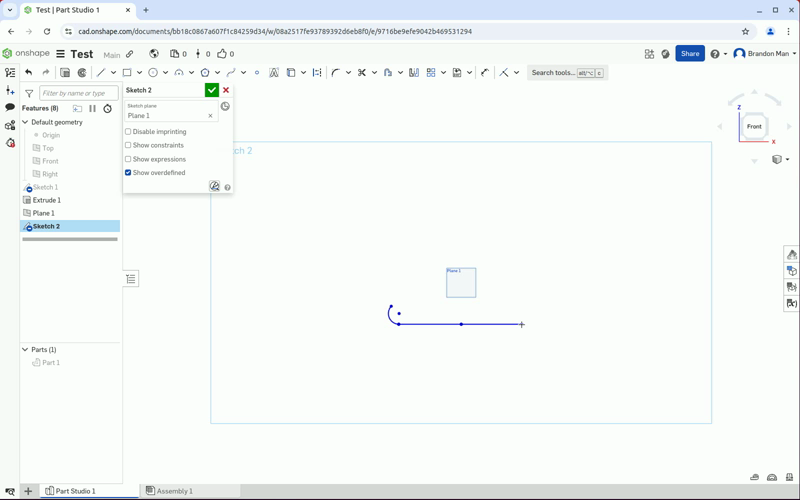
mouse_move(521, 324)
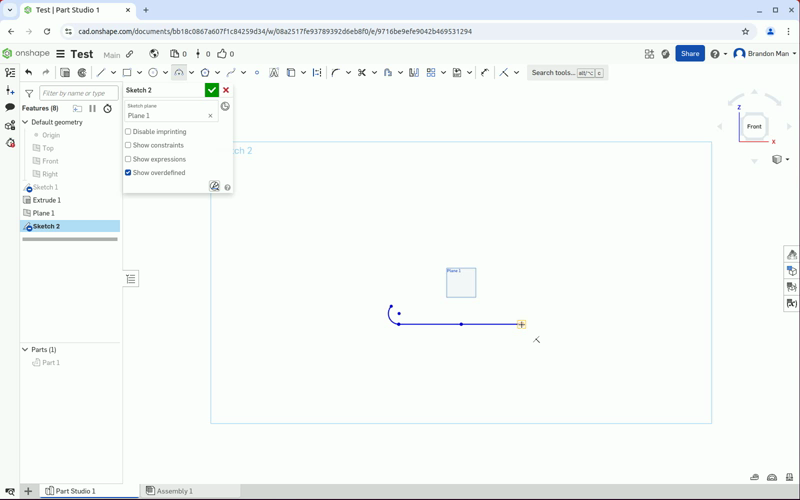
click(521, 324)
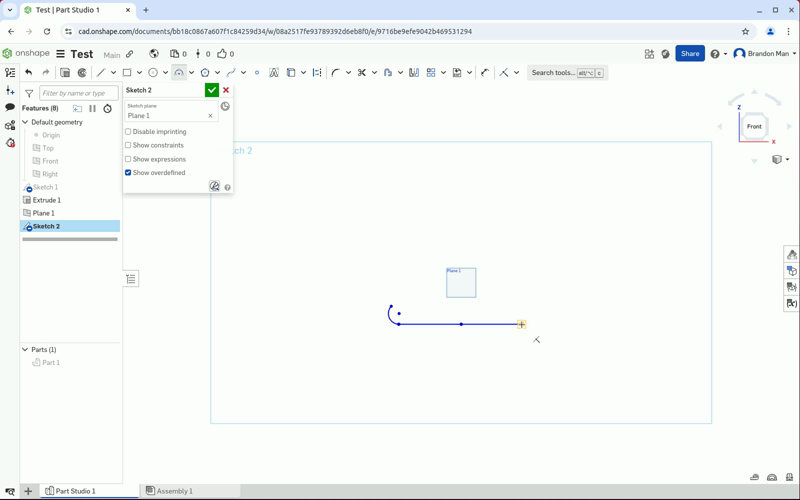
key_down(shift)
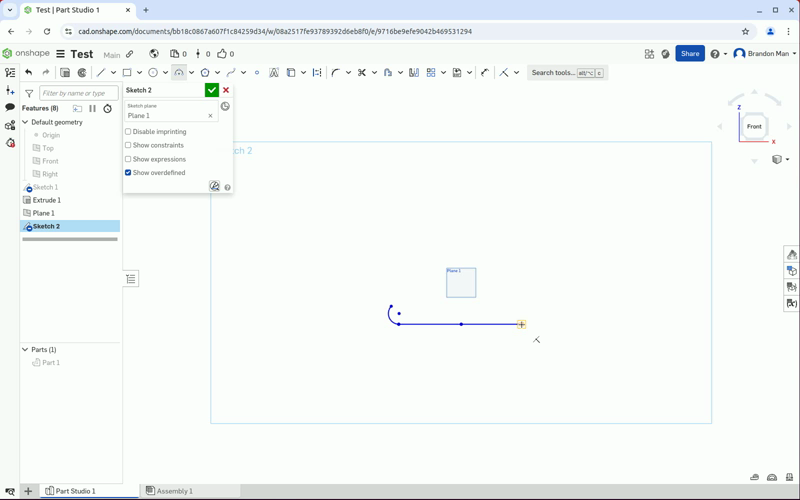
mouse_move(528, 306)
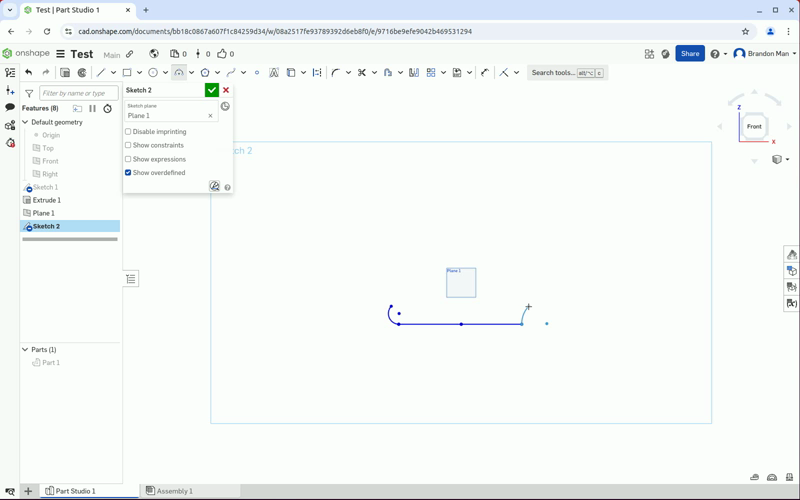
click(528, 306)
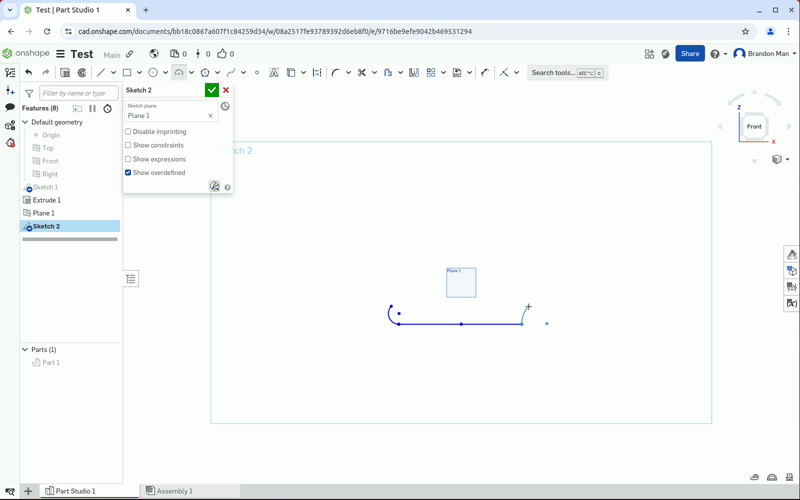
mouse_move(531, 317)
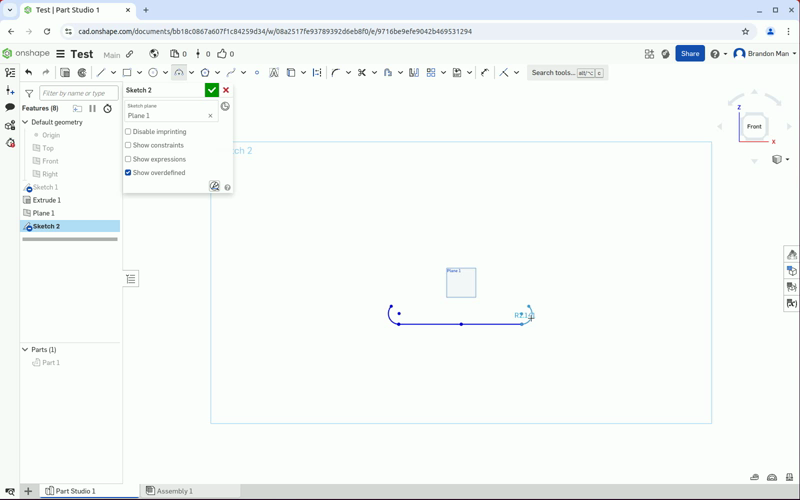
click(531, 317)
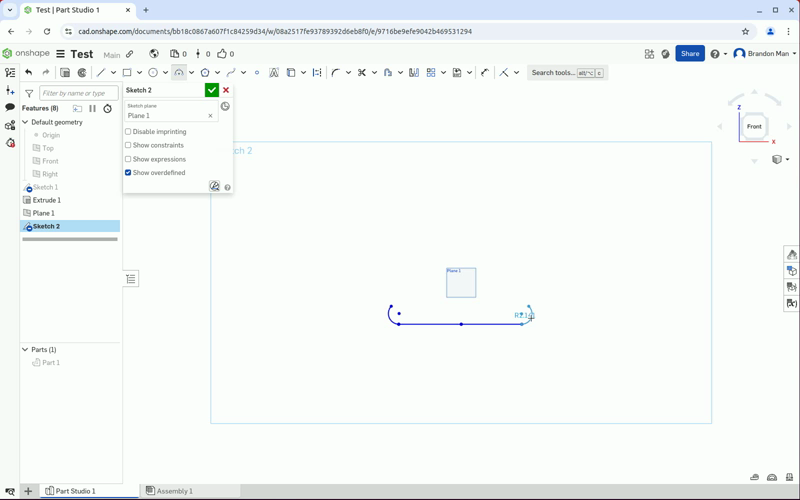
key_up(shift)
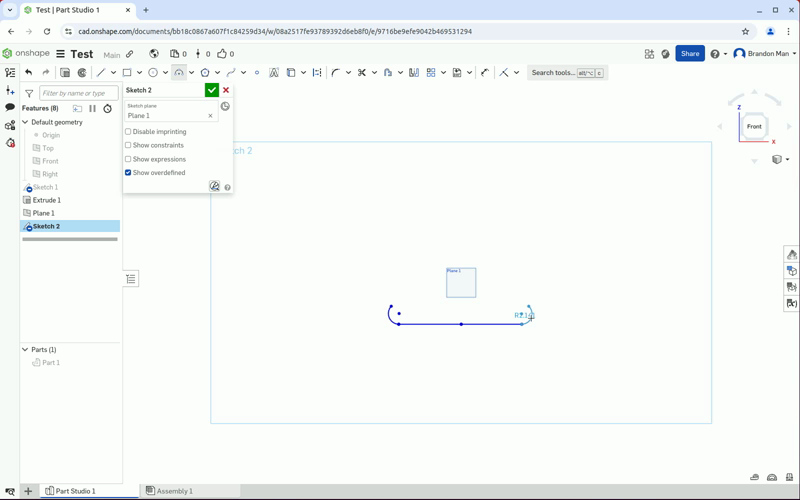
key(esc)
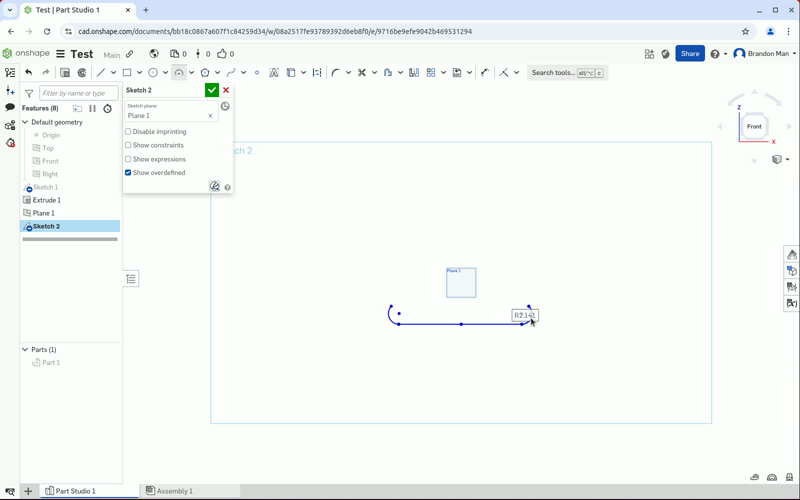
key(l)
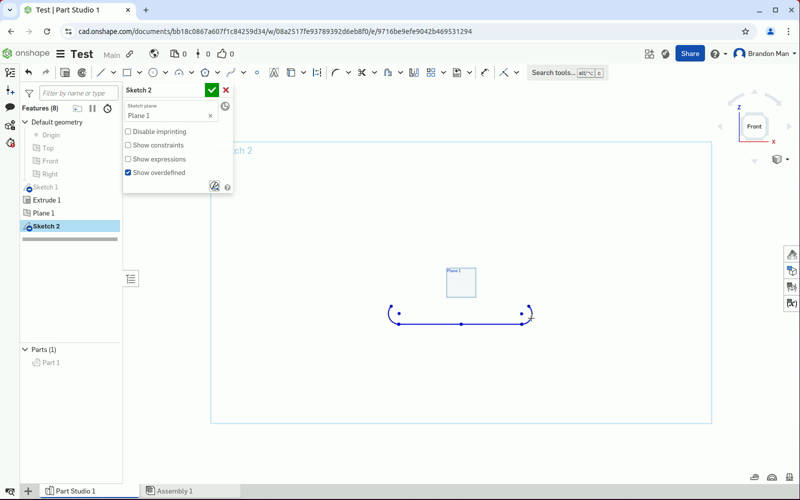
mouse_move(528, 306)
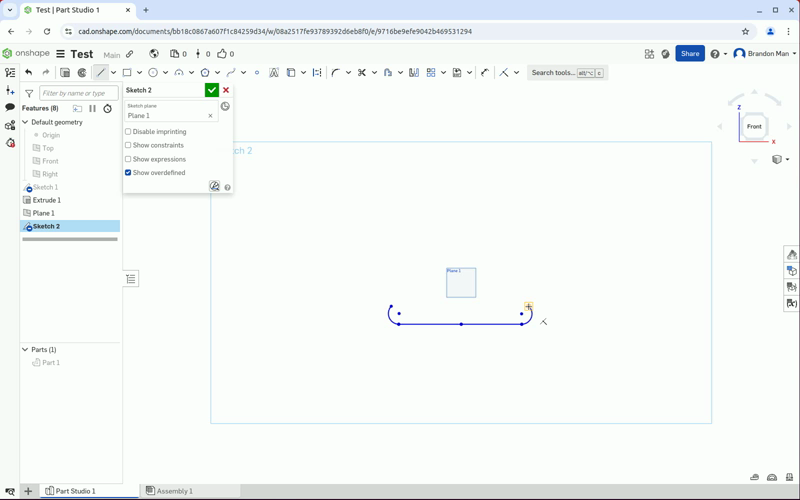
click(528, 306)
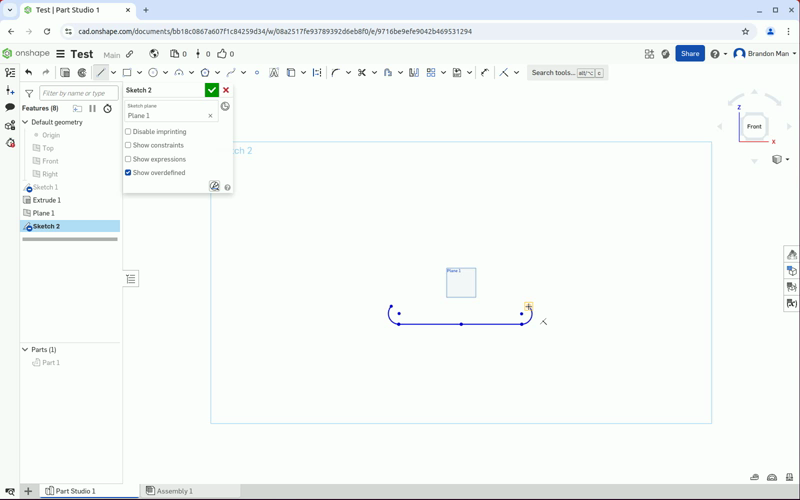
key_down(shift)
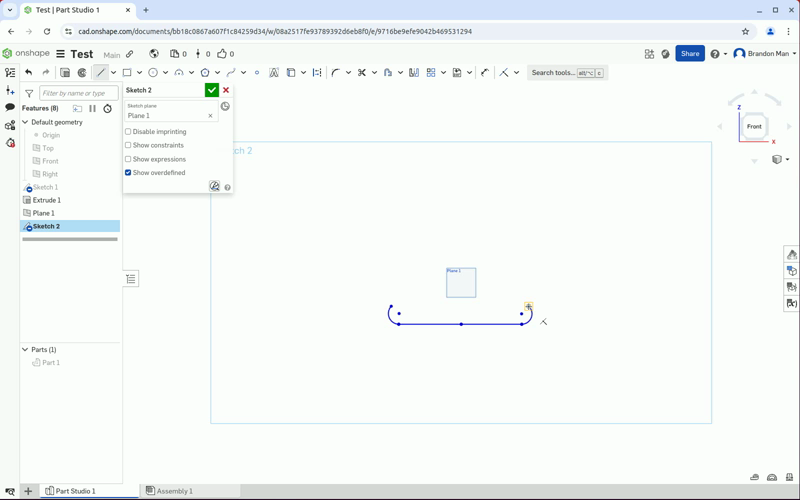
mouse_move(558, 306)
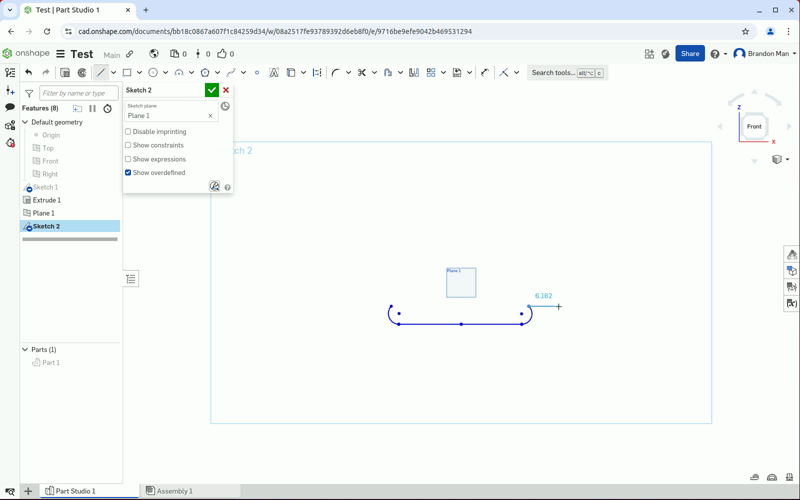
mouse_move(514, 291)
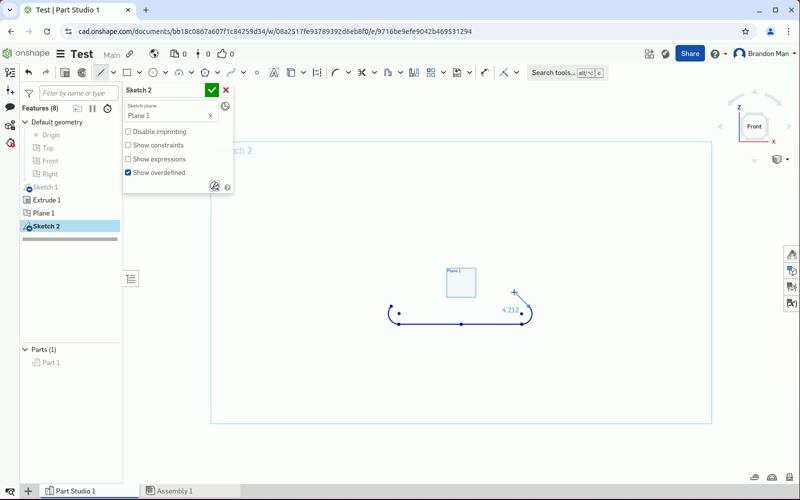
click(514, 291)
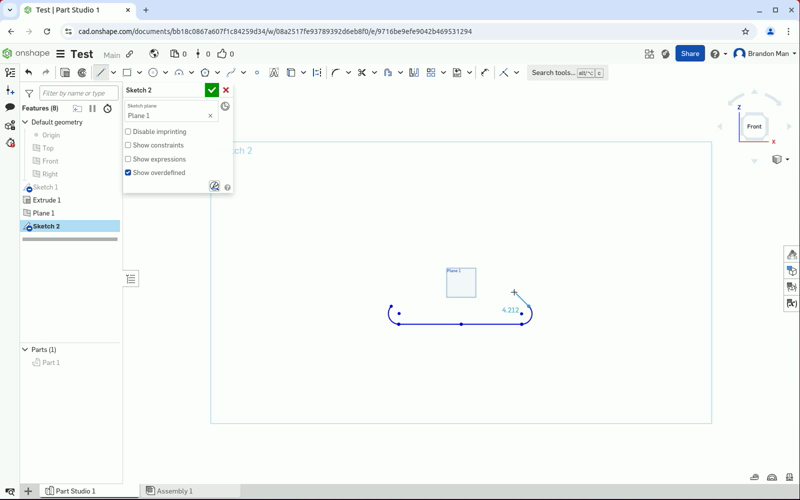
key_up(shift)
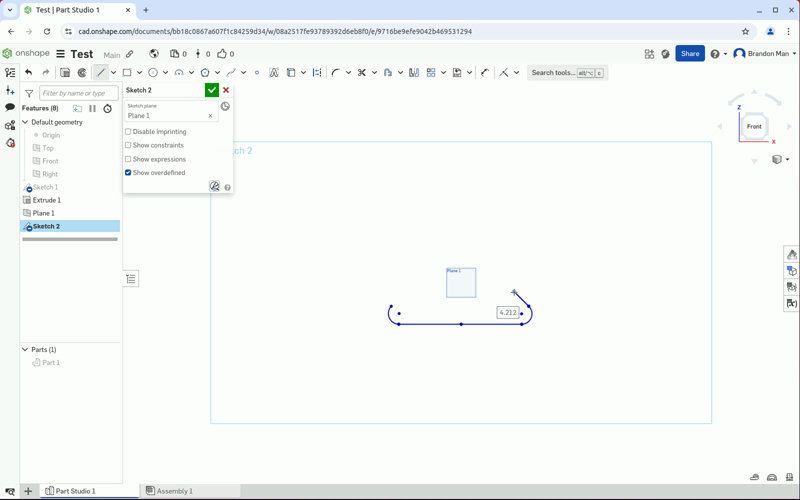
key(esc)
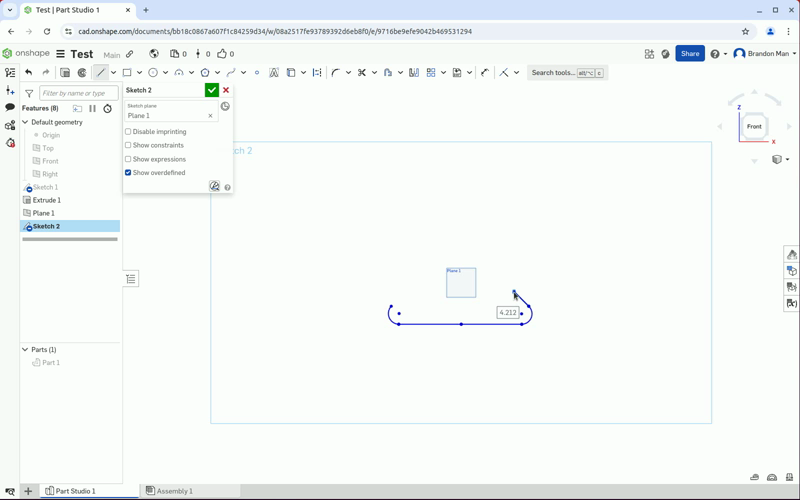
key(a)
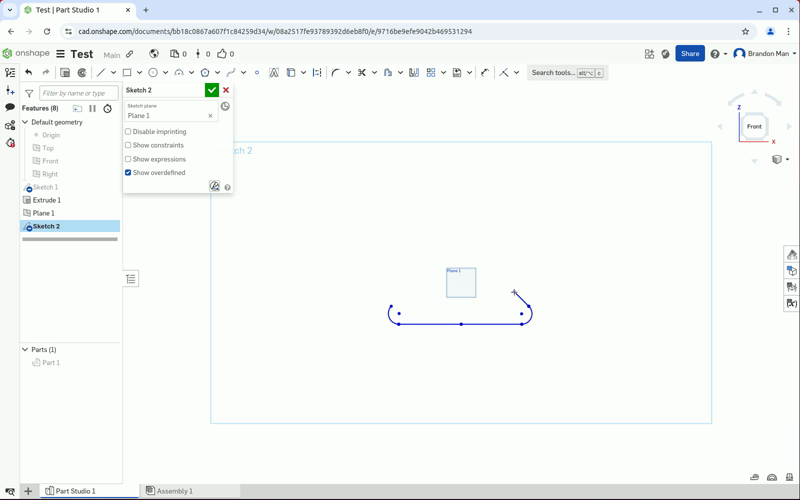
mouse_move(514, 291)
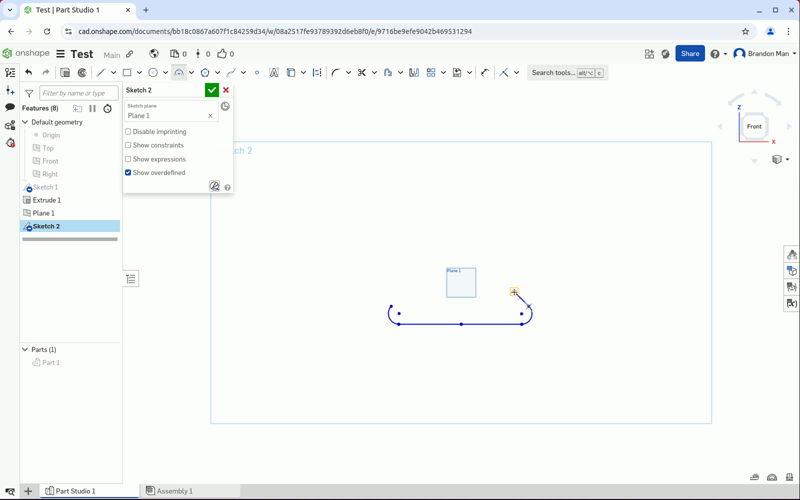
click(514, 291)
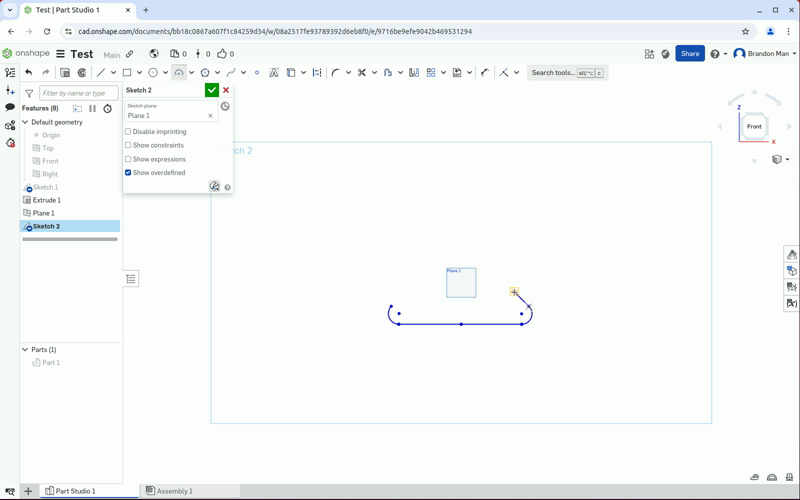
key_down(shift)
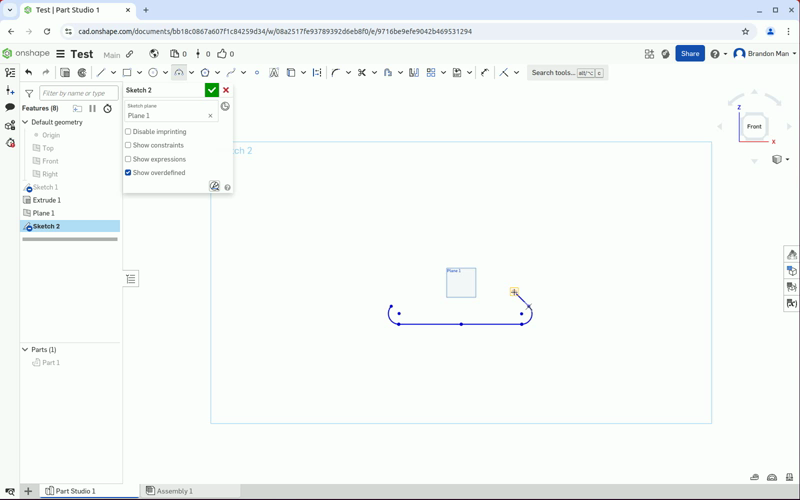
mouse_move(507, 288)
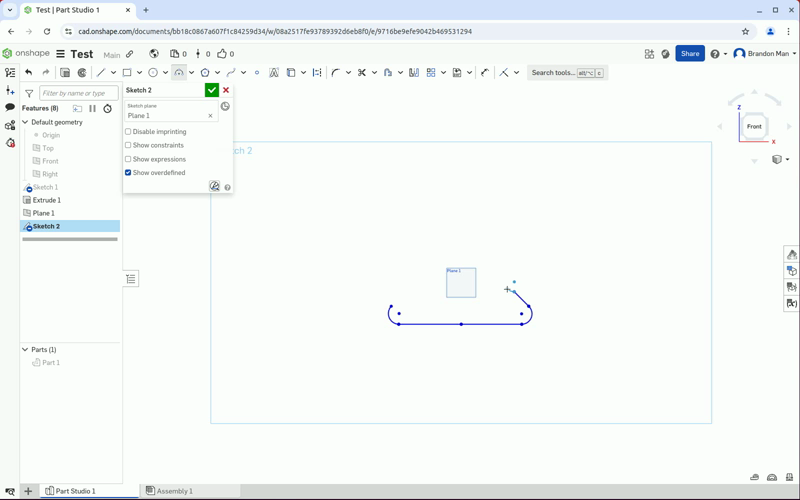
click(507, 288)
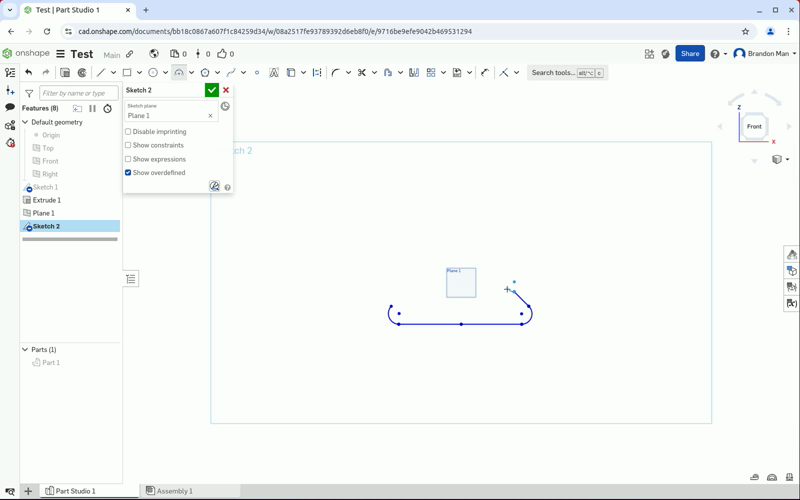
mouse_move(510, 289)
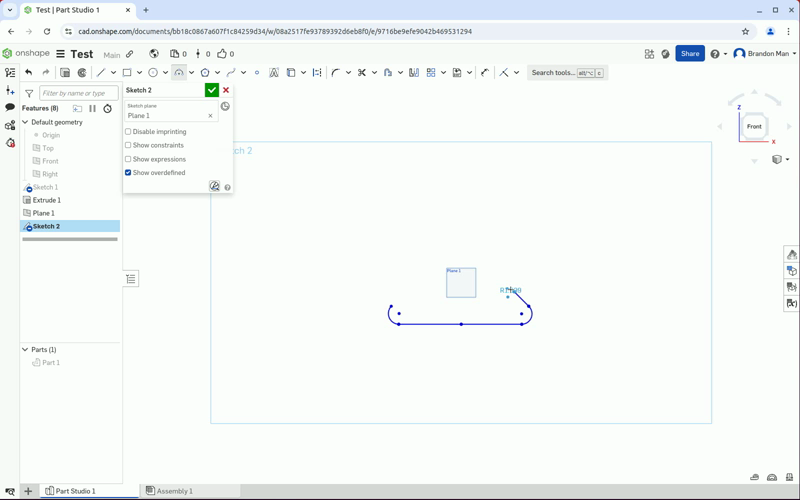
scroll(6)
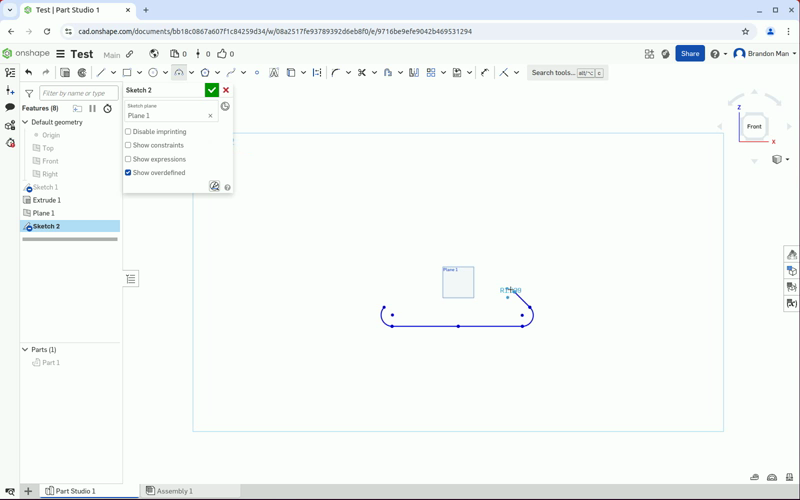
scroll(6)
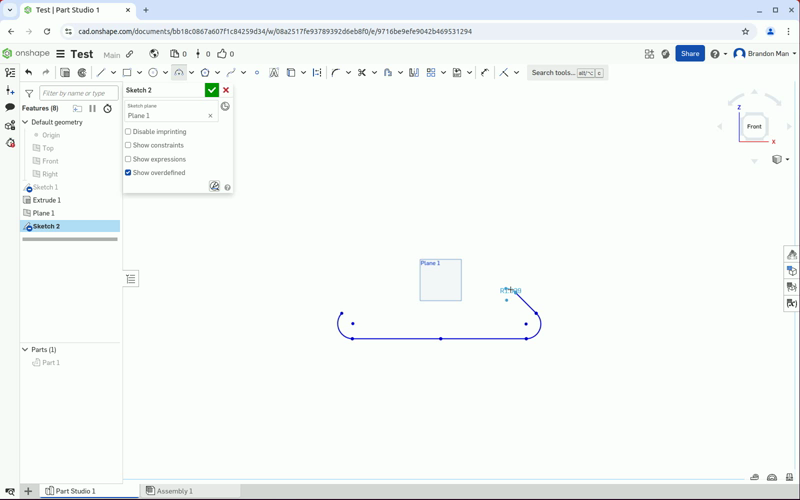
scroll(6)
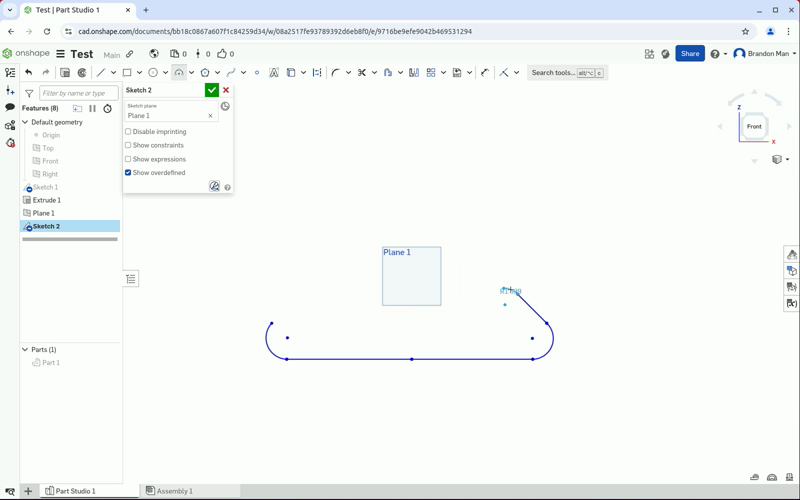
scroll(6)
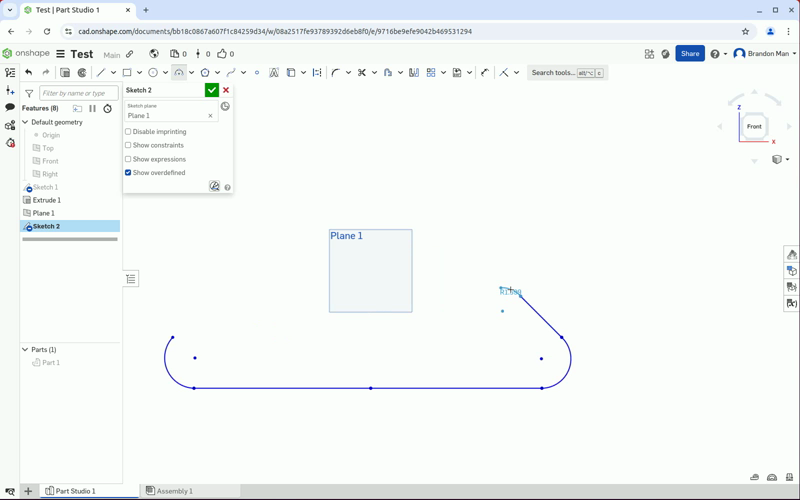
scroll(6)
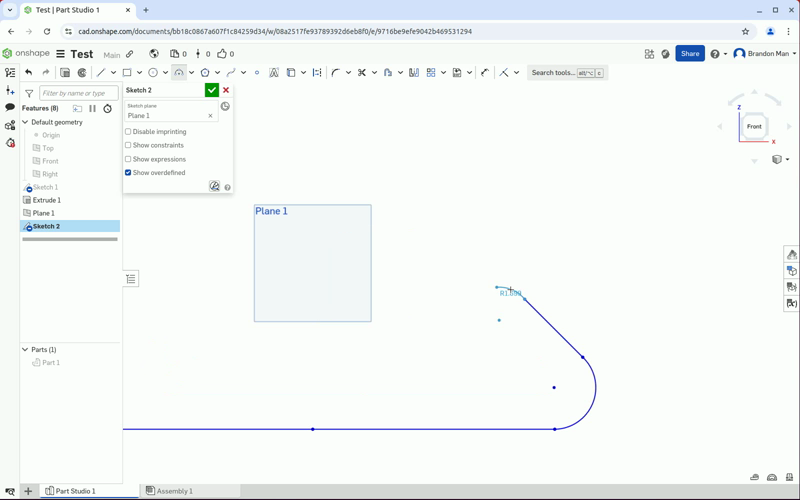
scroll(6)
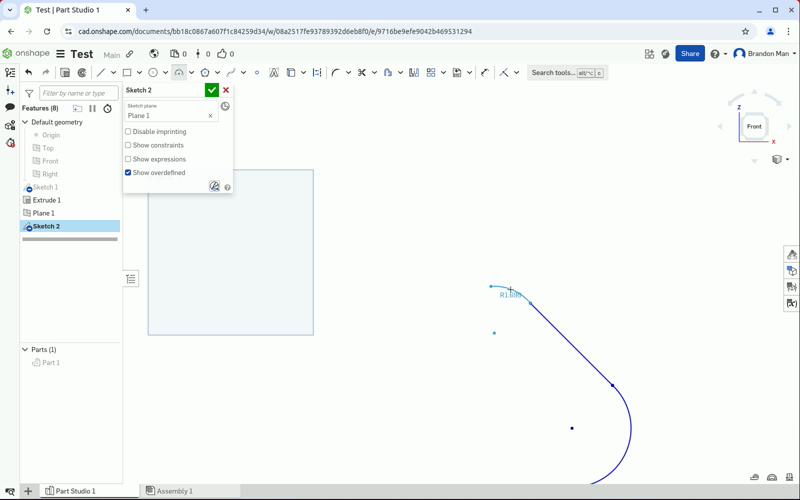
scroll(6)
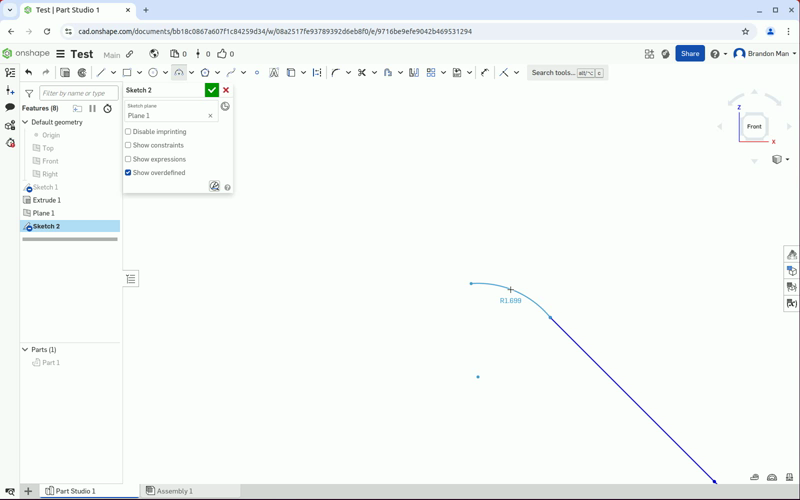
click(510, 289)
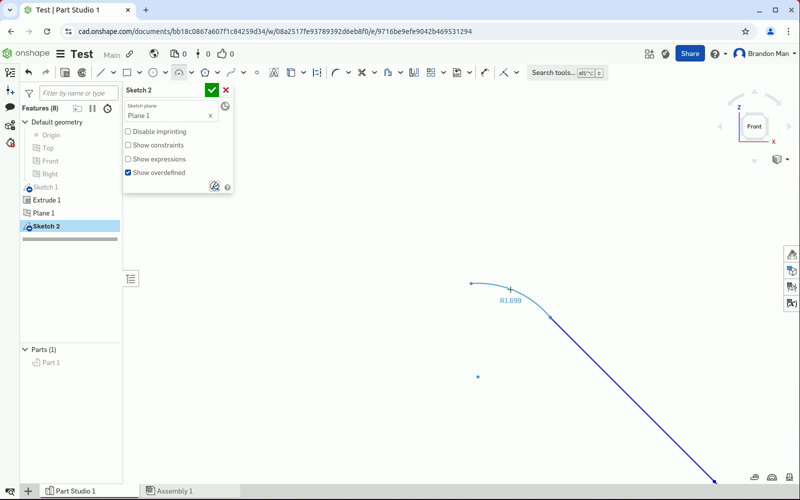
scroll(-6)
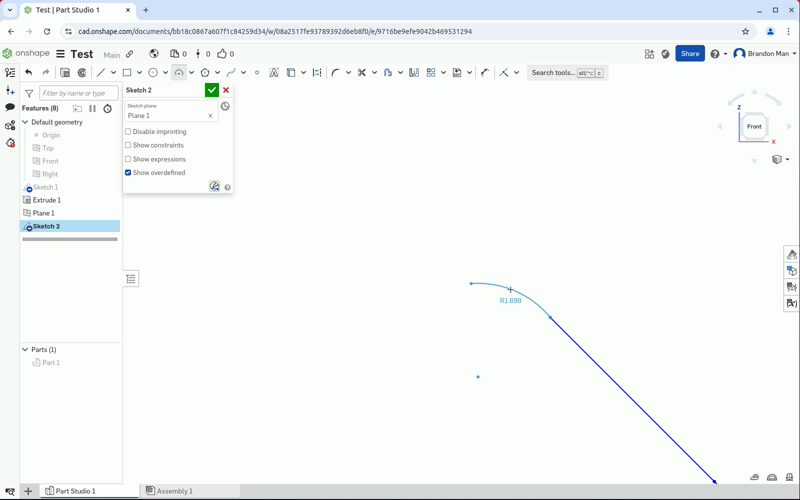
scroll(-6)
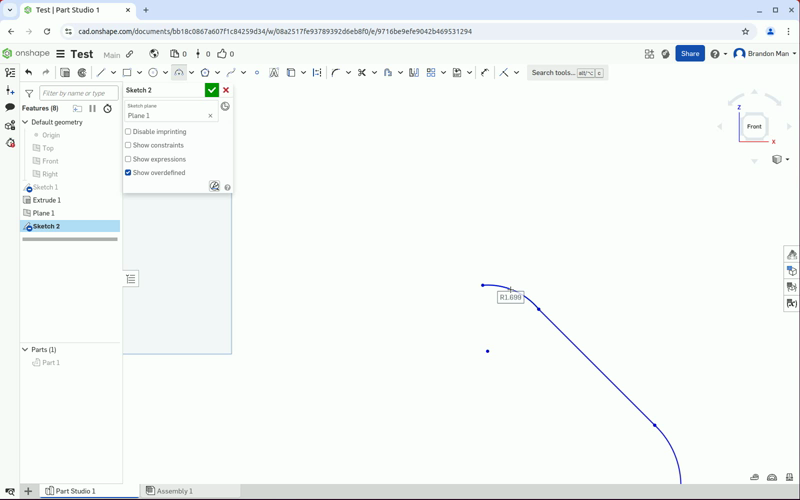
scroll(-6)
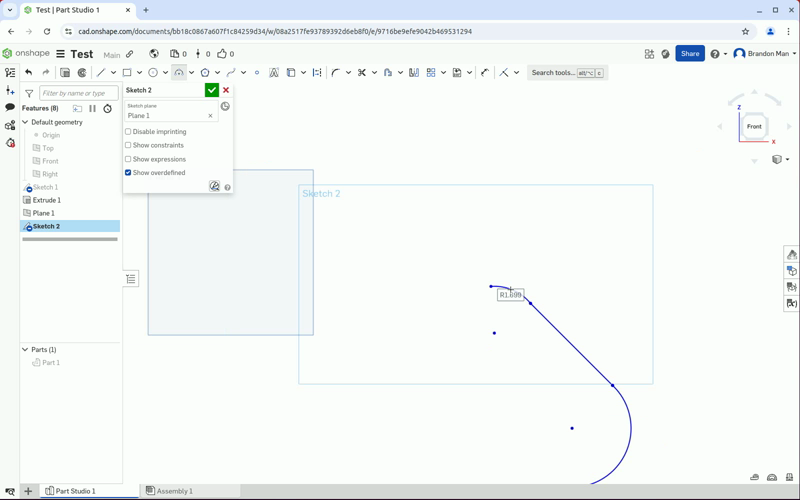
scroll(-6)
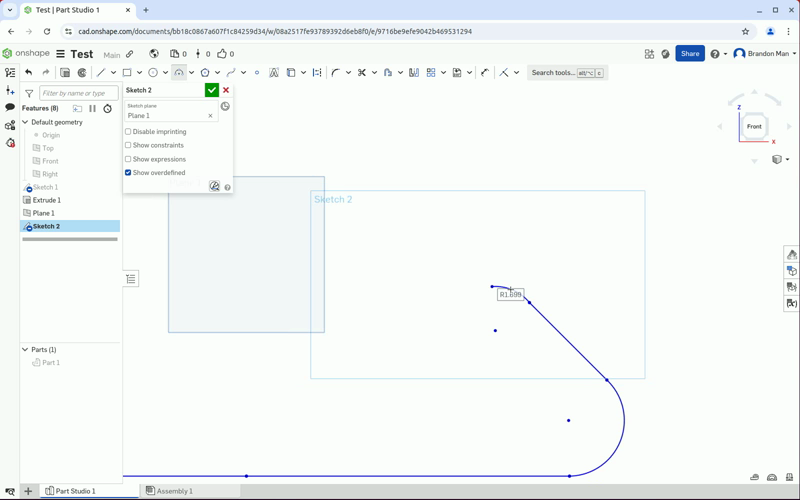
scroll(-6)
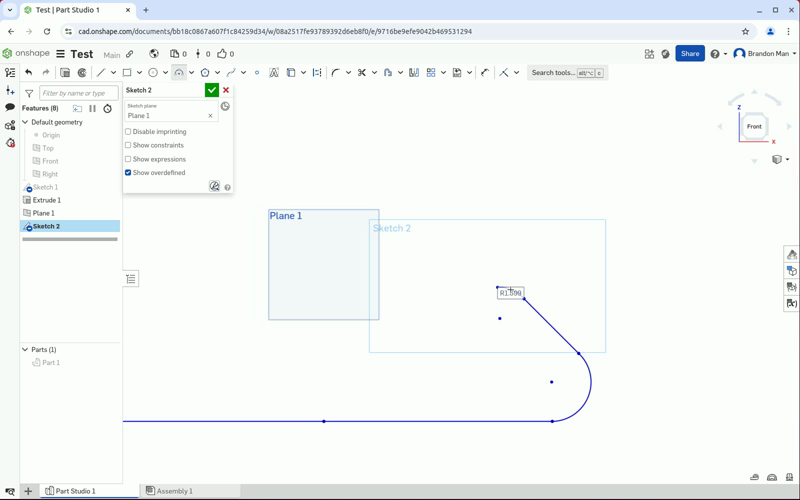
scroll(-6)
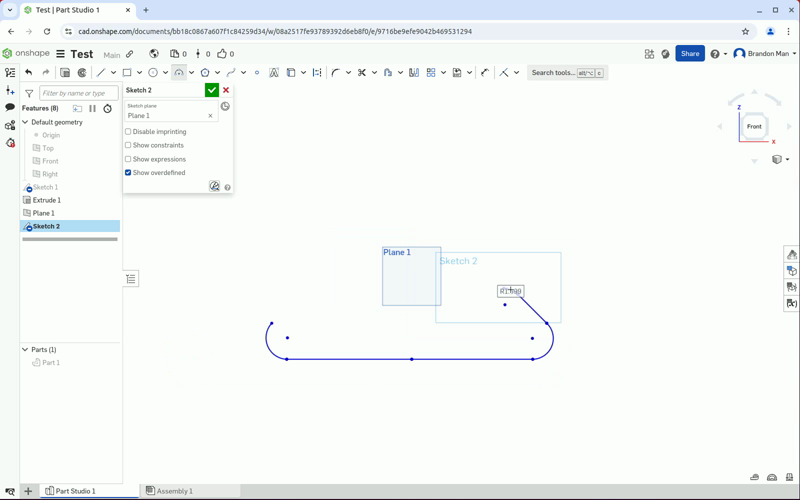
scroll(-6)
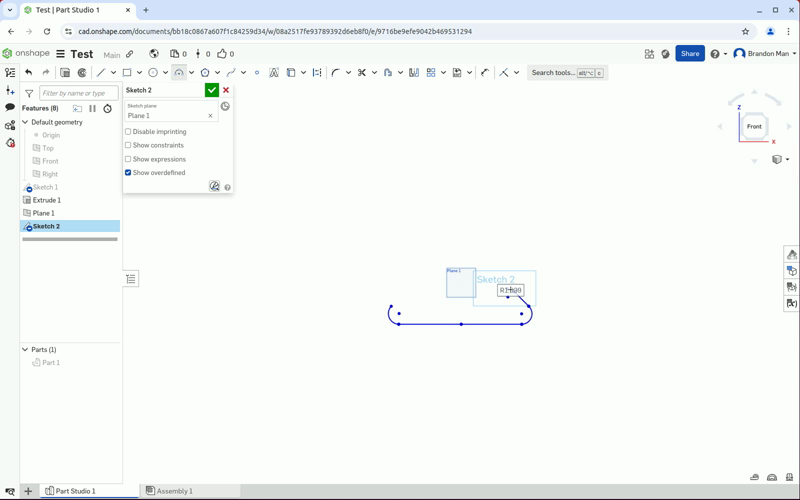
key_up(shift)
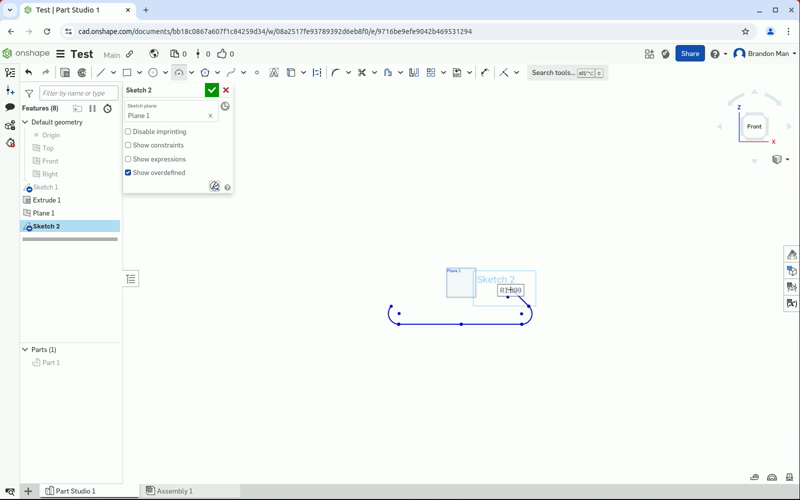
key(esc)
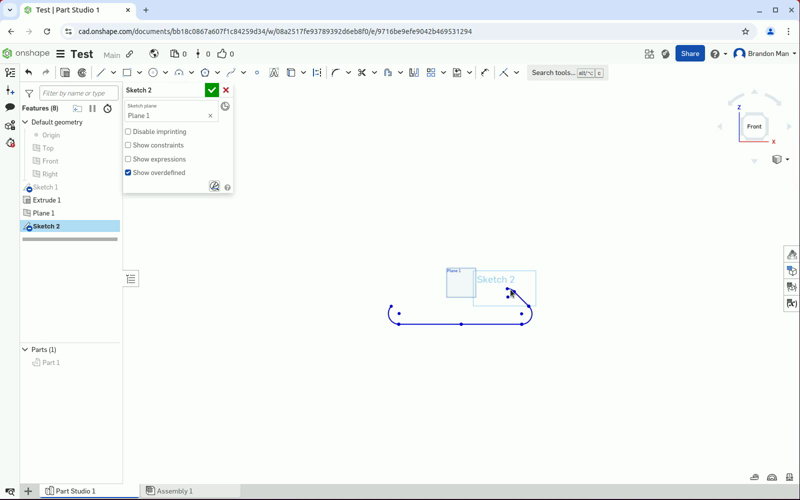
key(l)
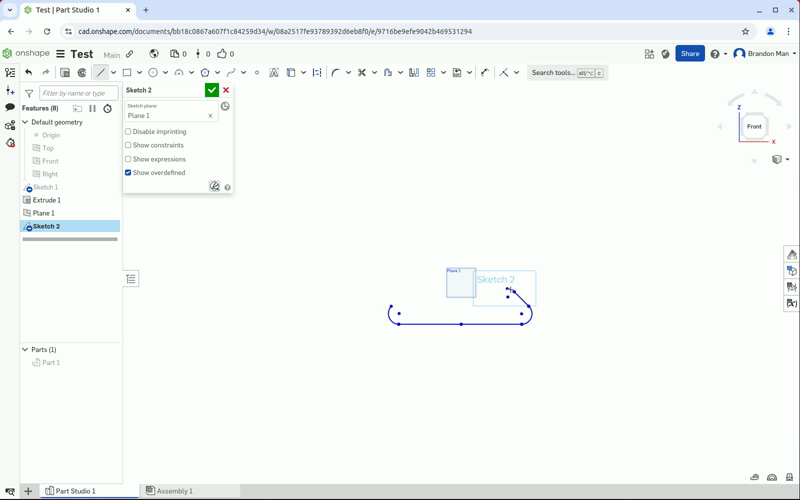
mouse_move(507, 288)
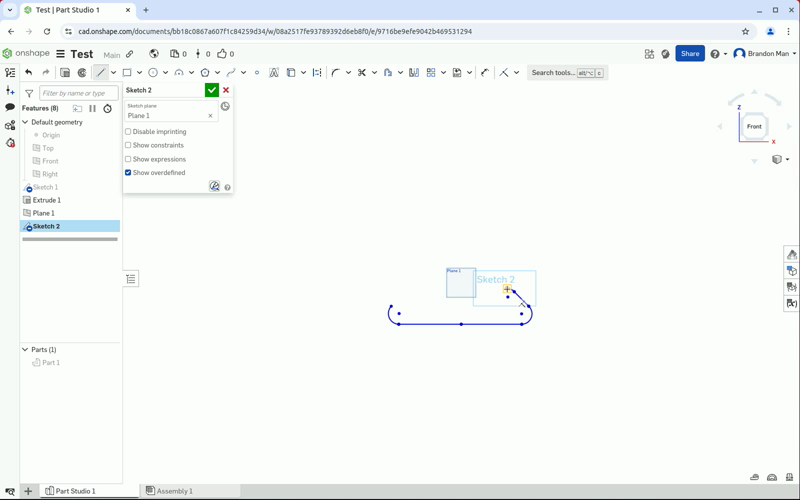
scroll(6)
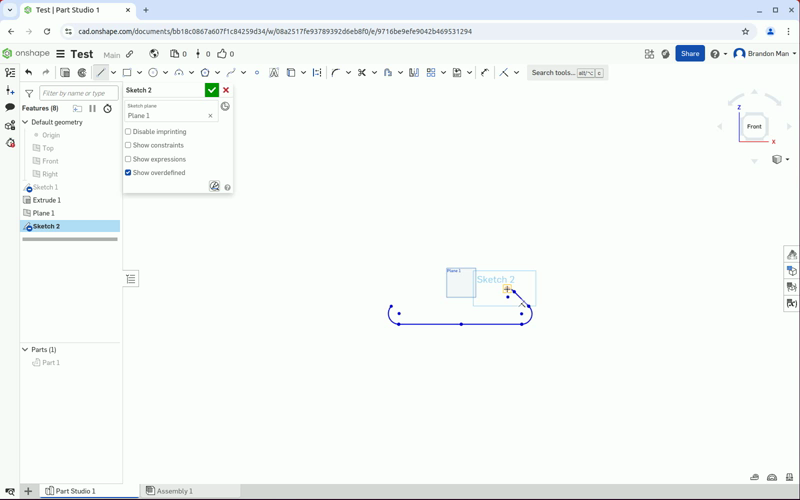
scroll(6)
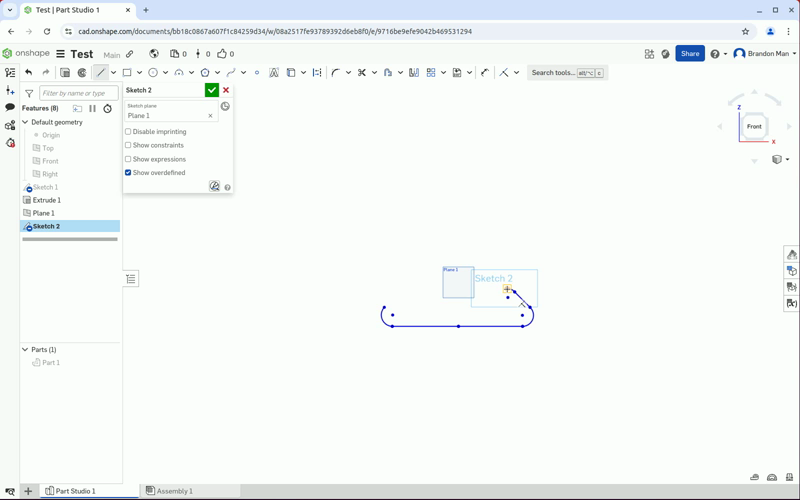
scroll(6)
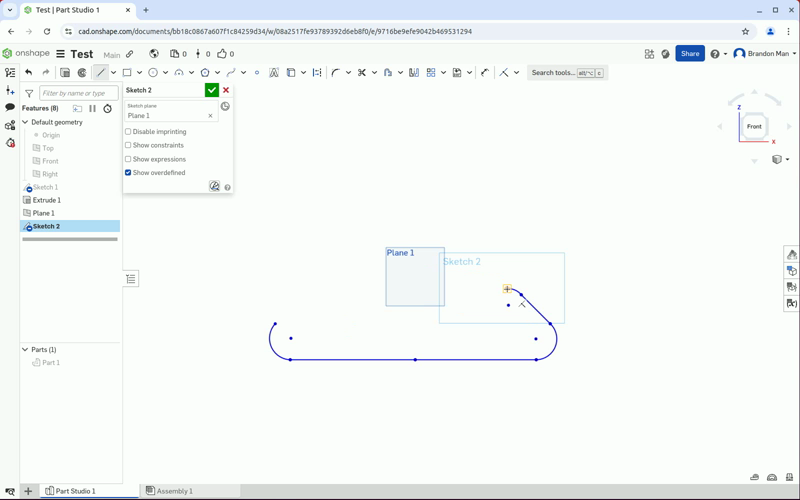
scroll(6)
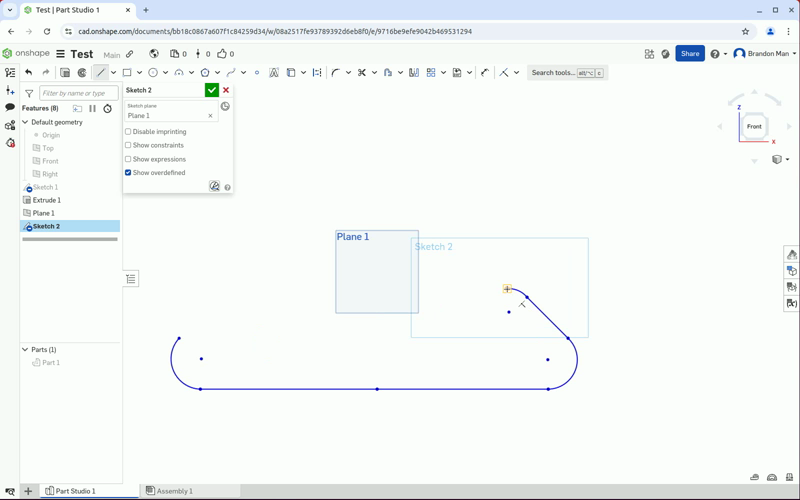
scroll(6)
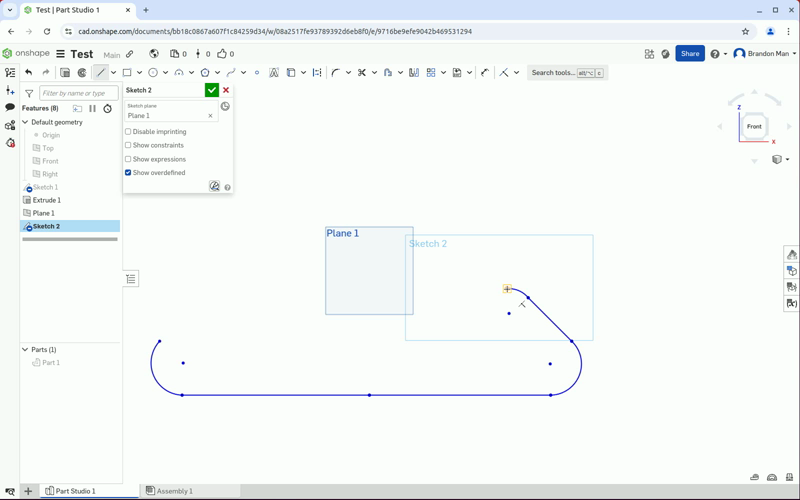
scroll(6)
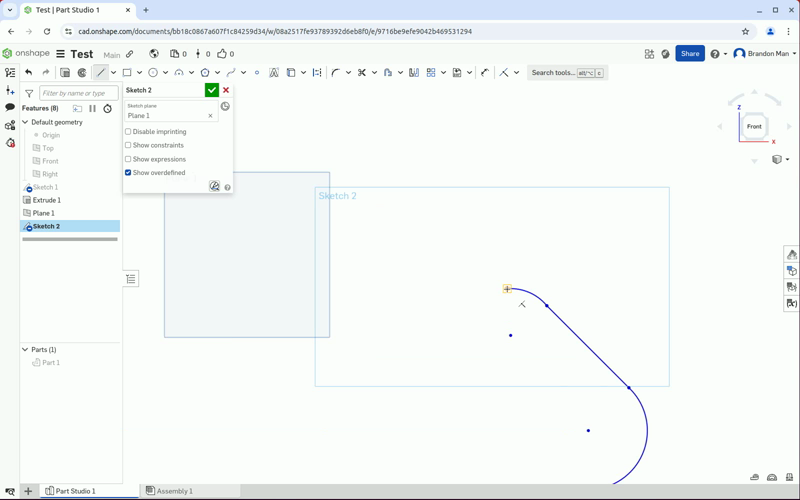
scroll(6)
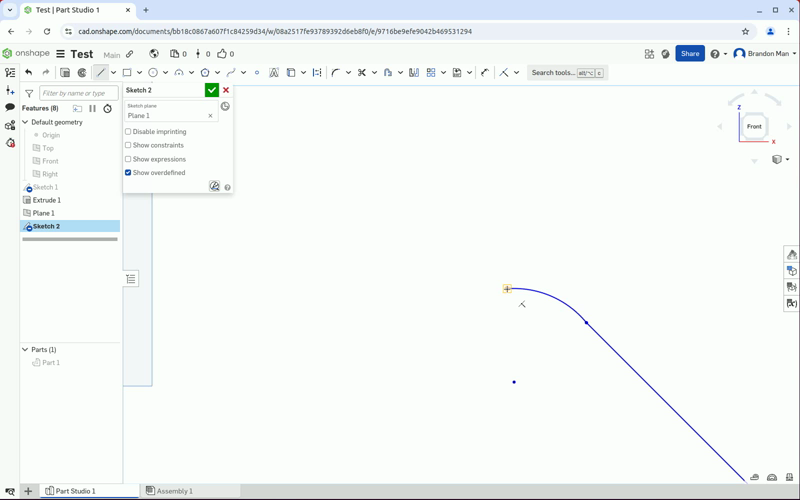
click(507, 288)
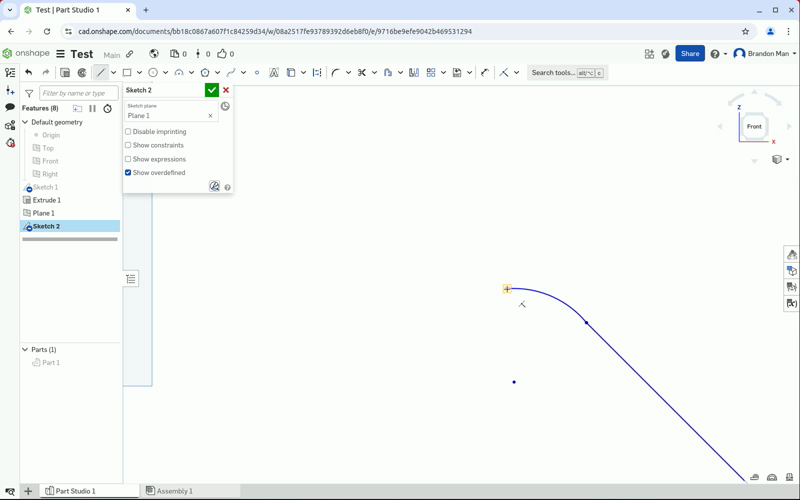
scroll(-6)
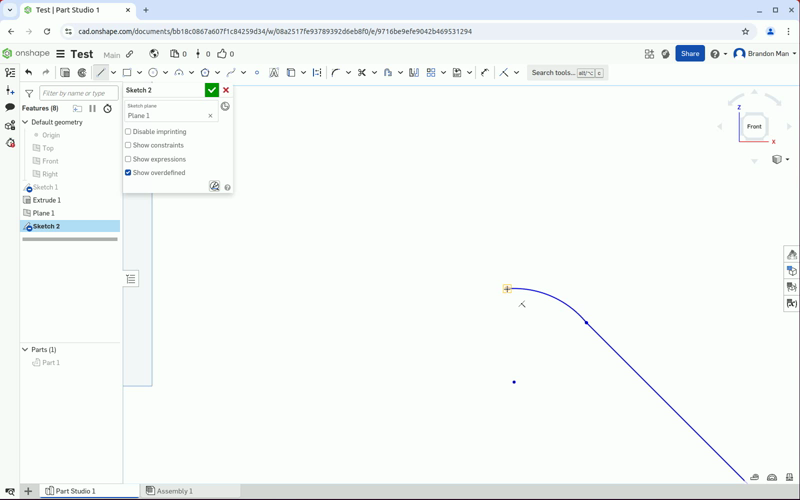
scroll(-6)
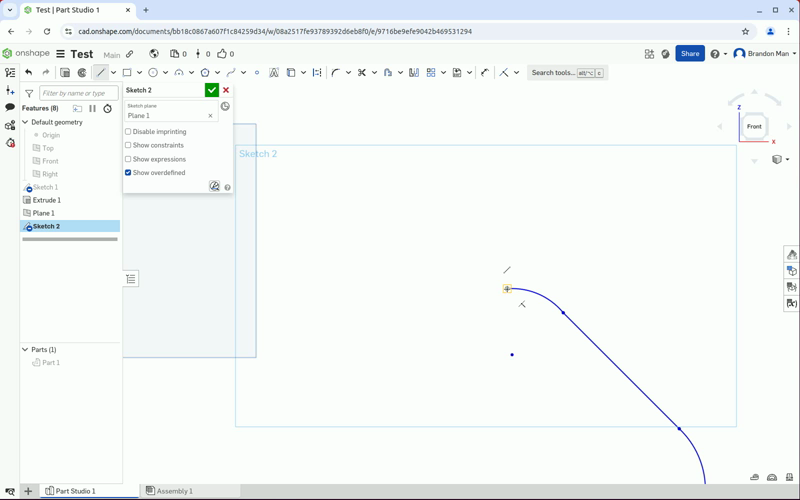
scroll(-6)
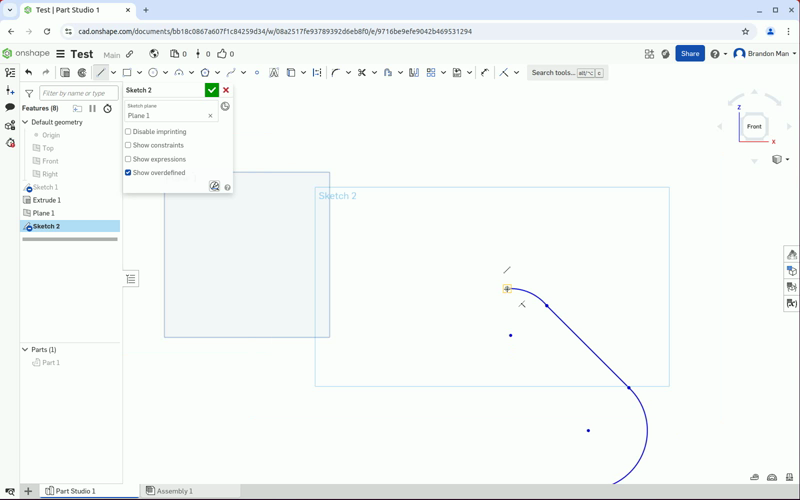
scroll(-6)
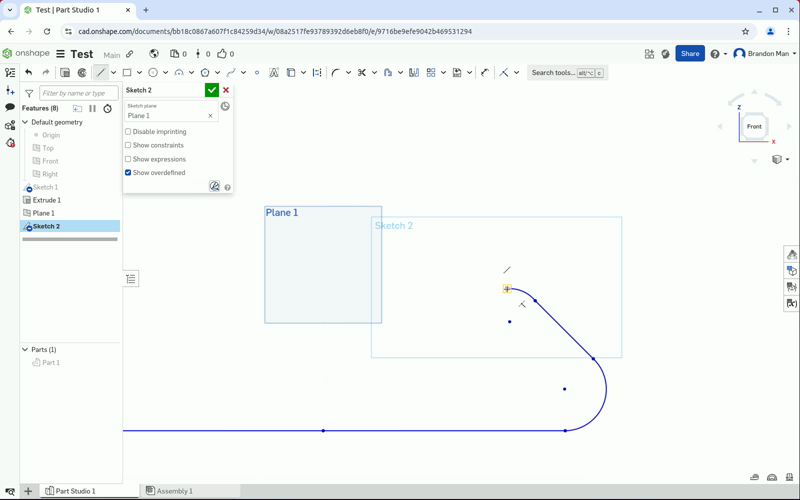
scroll(-6)
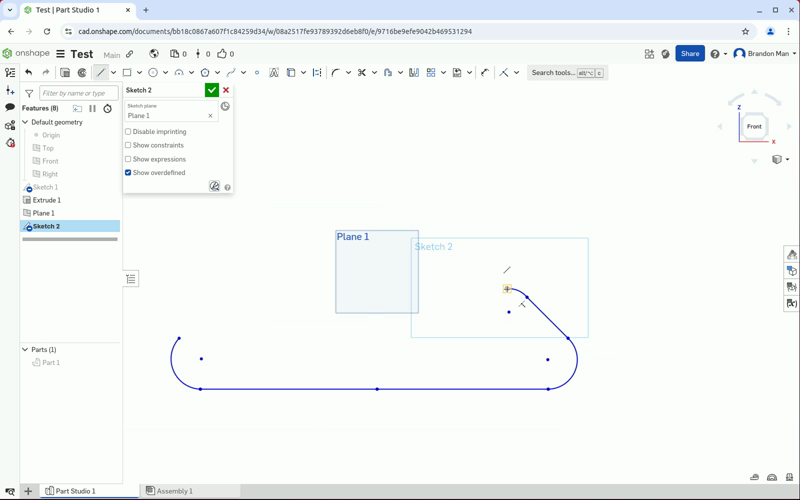
scroll(-6)
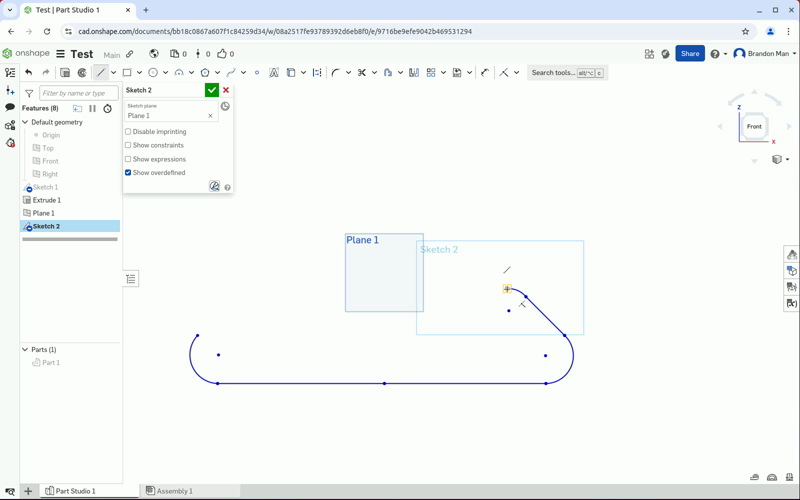
scroll(-6)
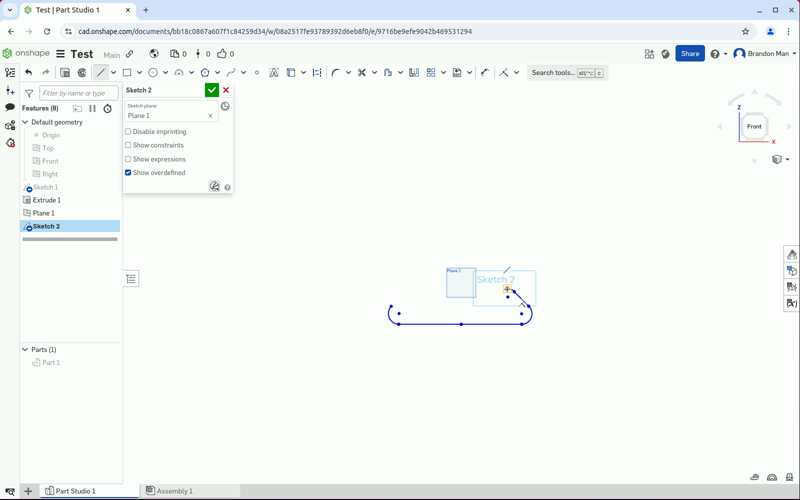
key_down(shift)
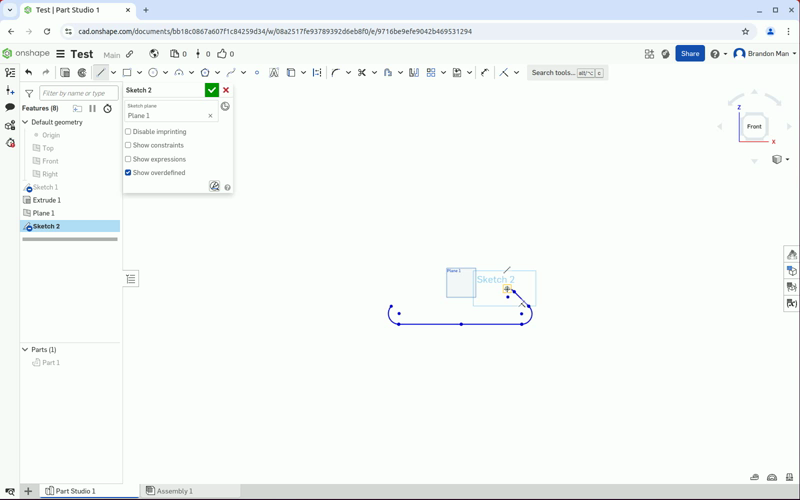
mouse_move(537, 288)
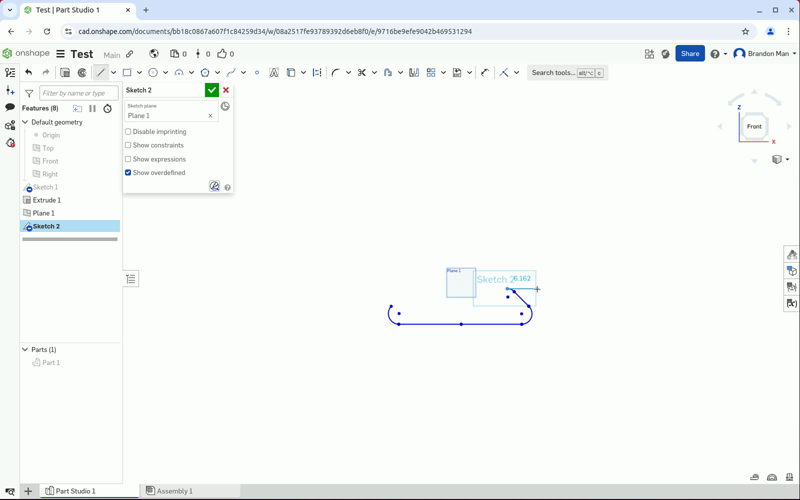
mouse_move(461, 288)
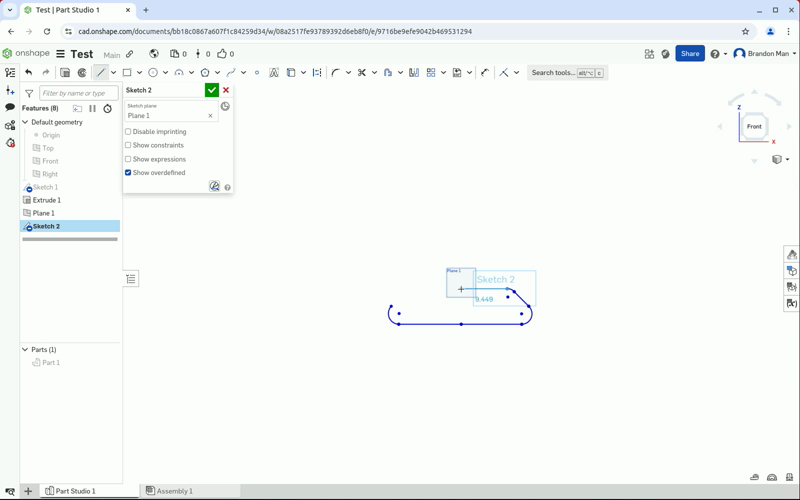
click(461, 288)
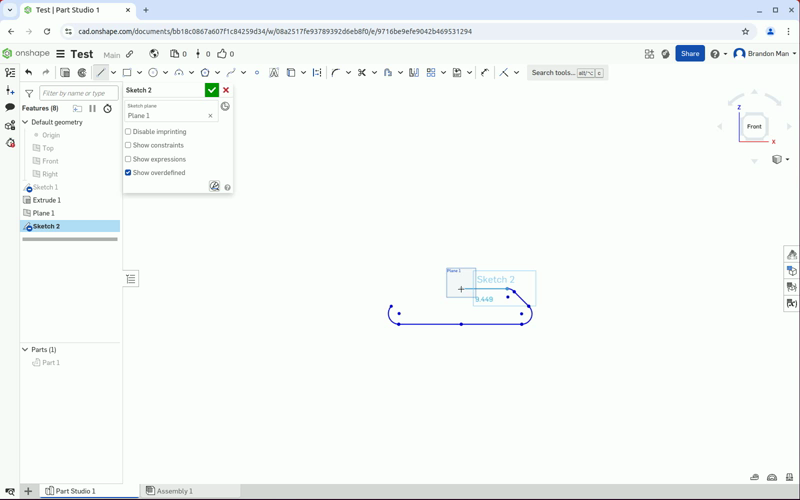
key_up(shift)
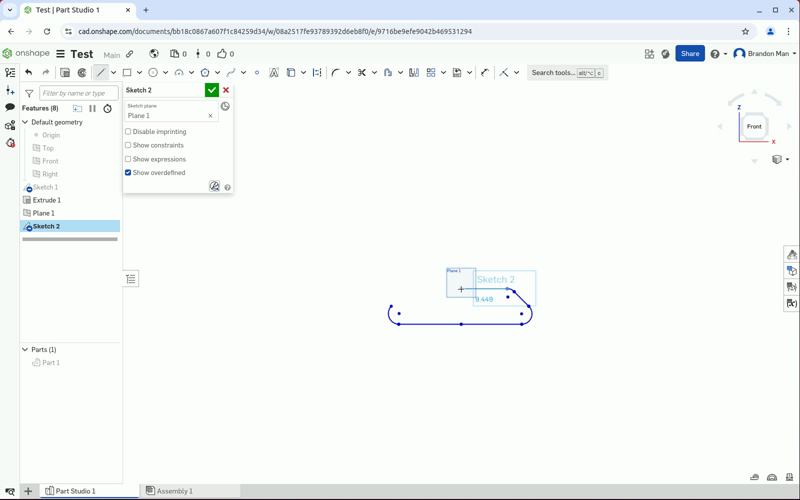
key_down(shift)
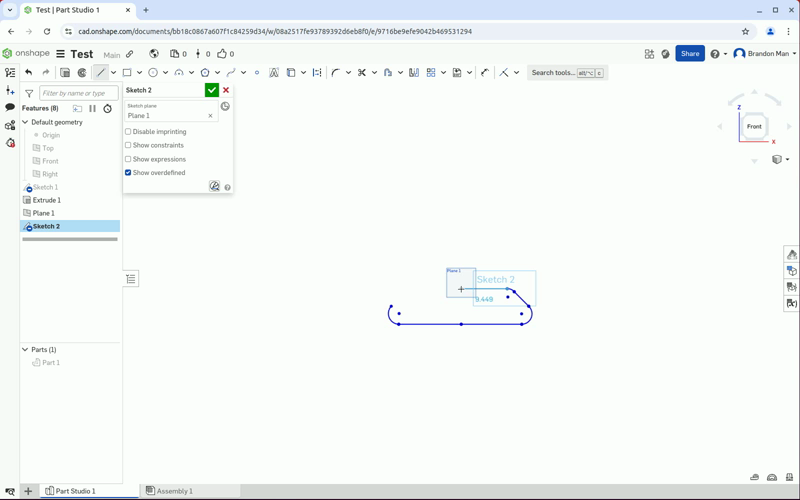
mouse_move(491, 288)
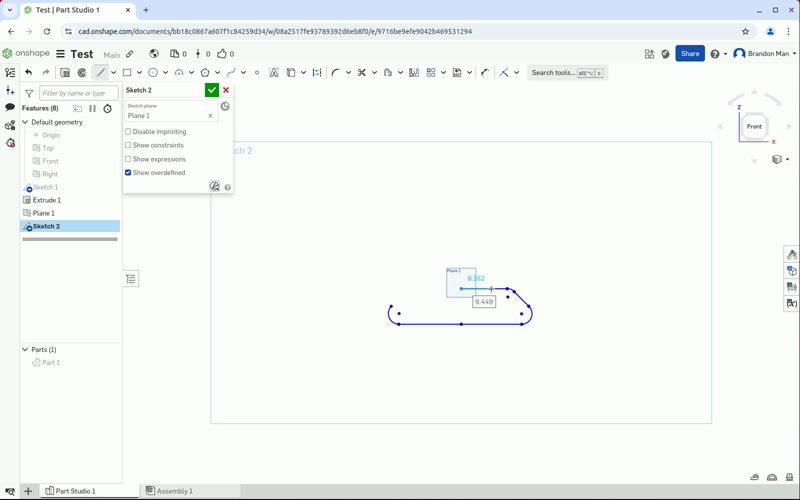
mouse_move(413, 288)
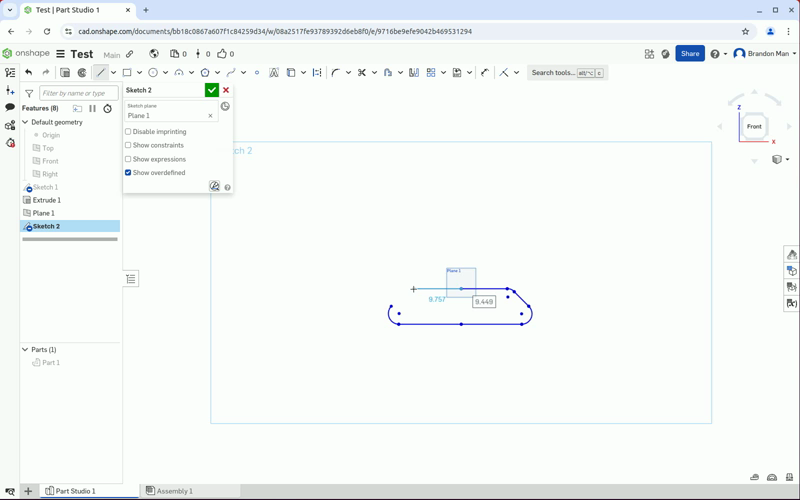
click(413, 288)
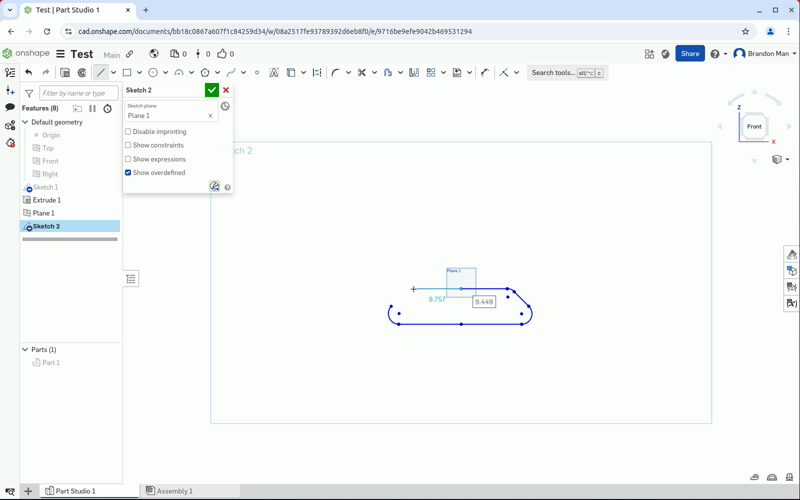
key_up(shift)
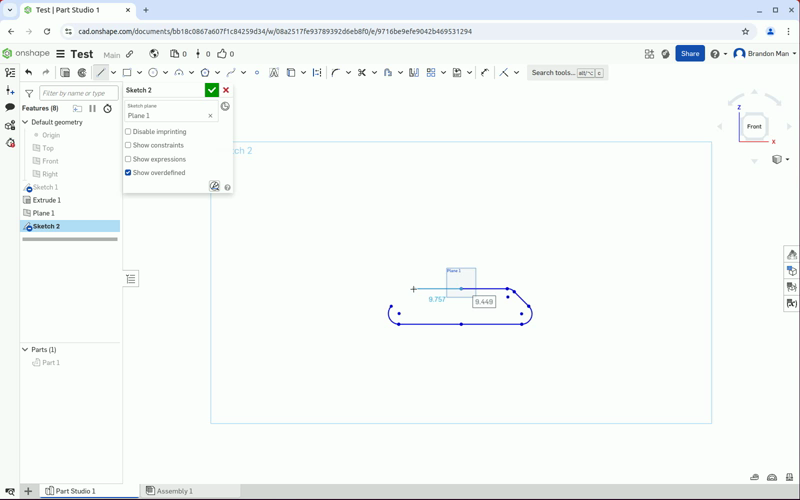
key(esc)
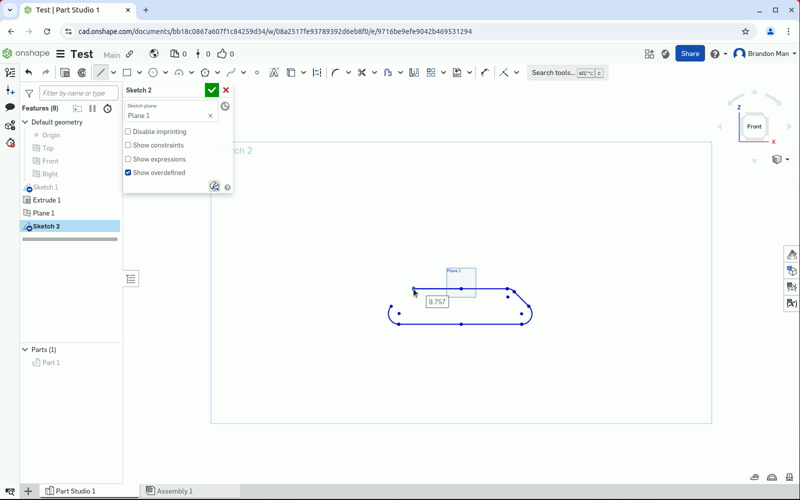
key(a)
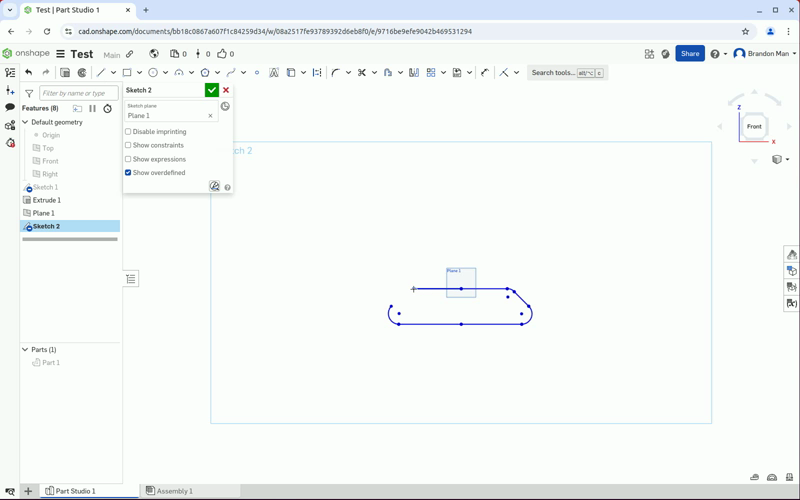
mouse_move(413, 288)
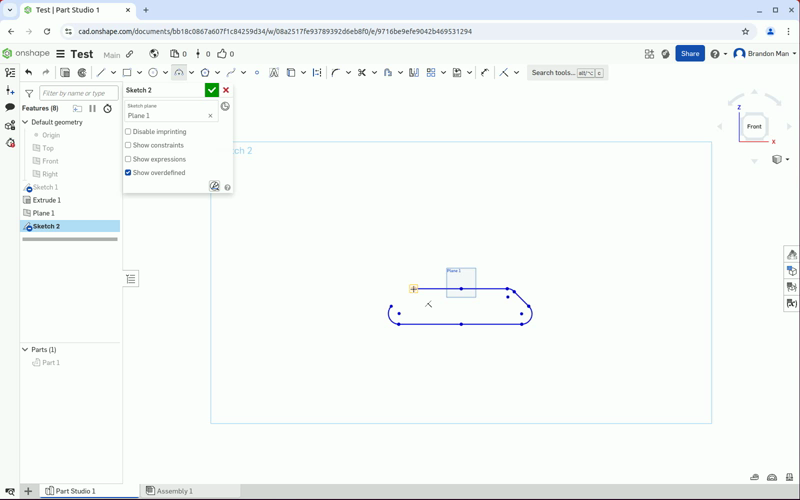
click(413, 288)
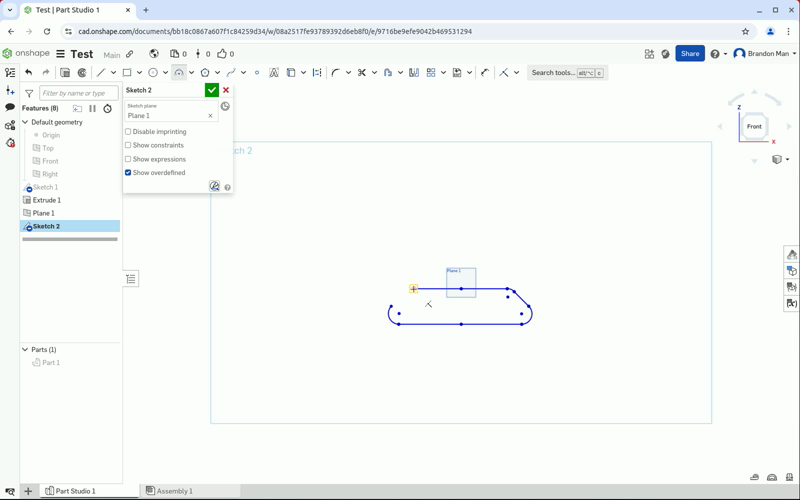
key_down(shift)
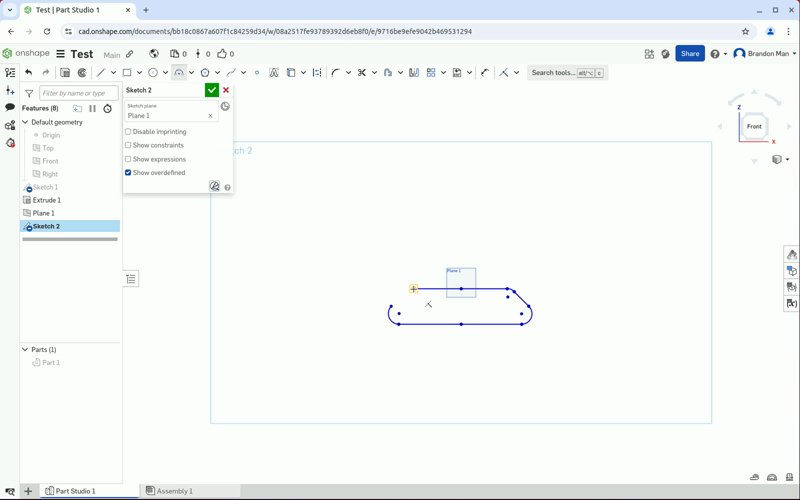
mouse_move(406, 291)
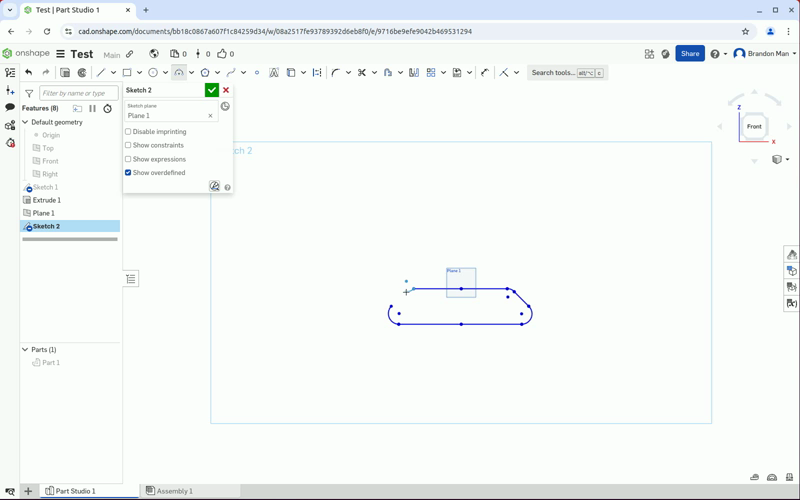
click(406, 291)
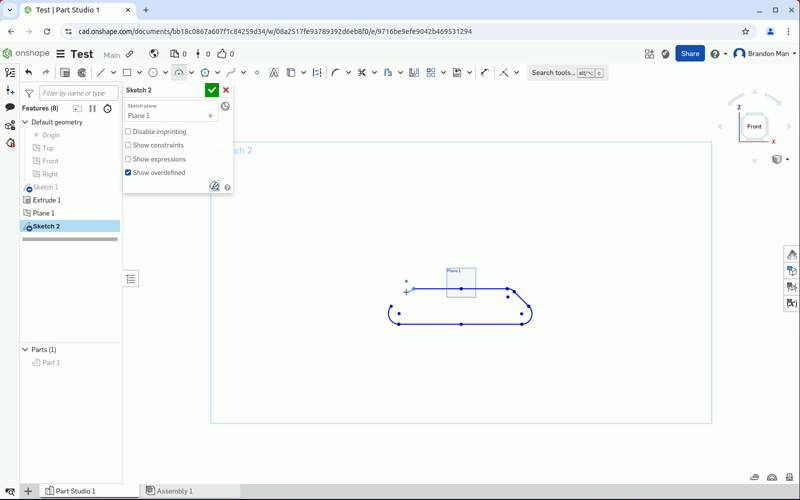
mouse_move(409, 289)
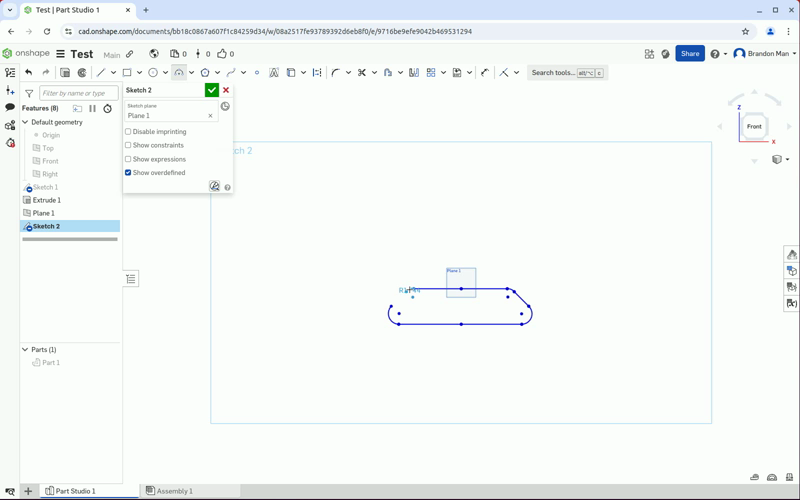
scroll(6)
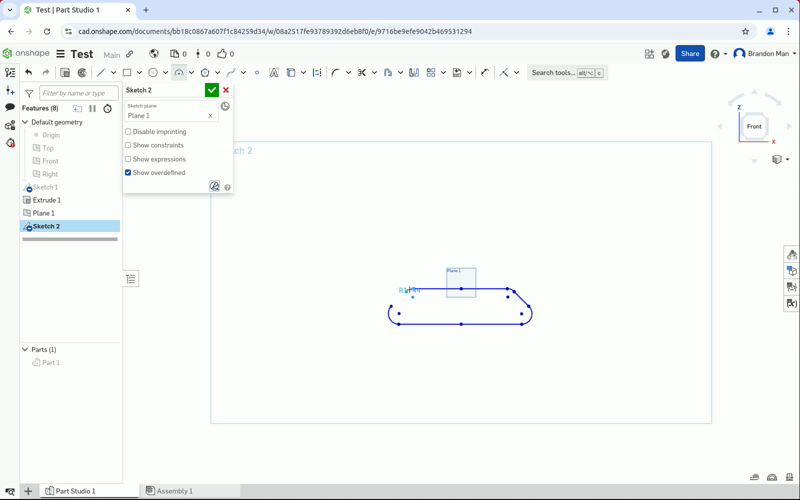
scroll(6)
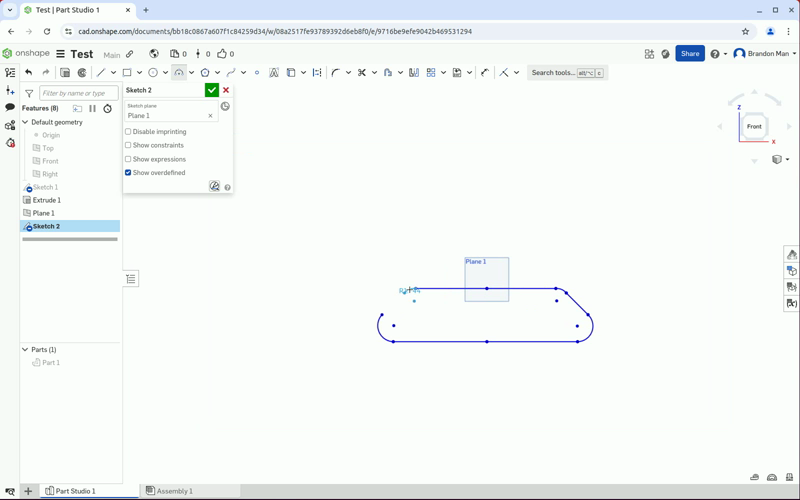
scroll(6)
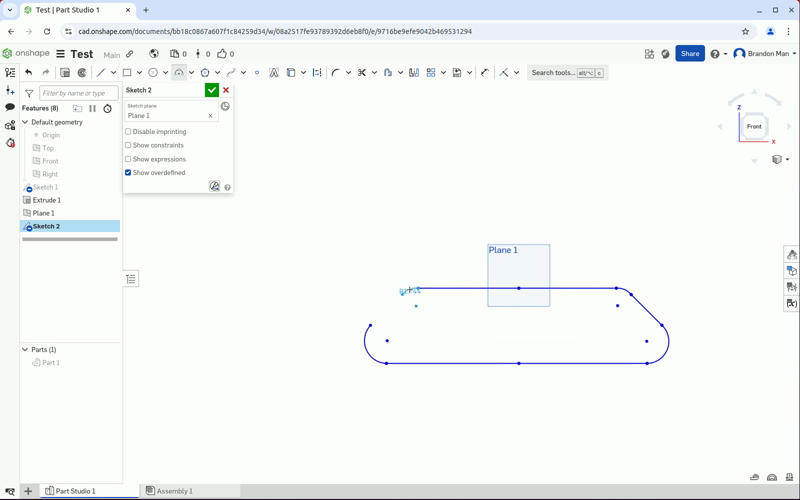
scroll(6)
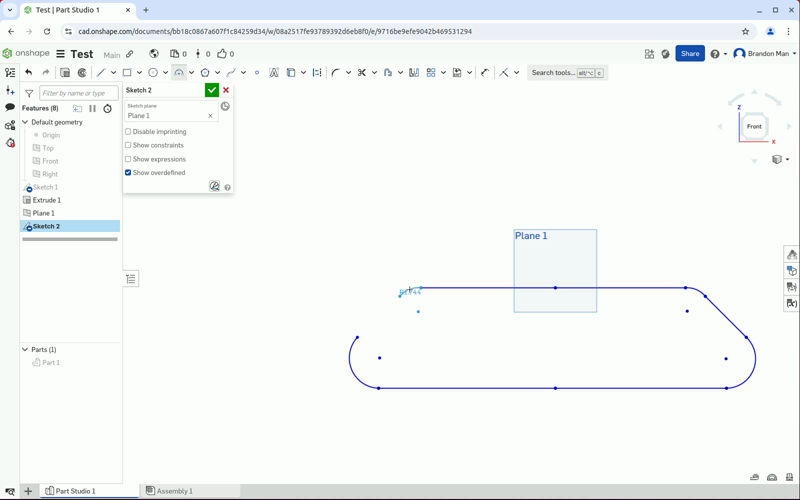
scroll(6)
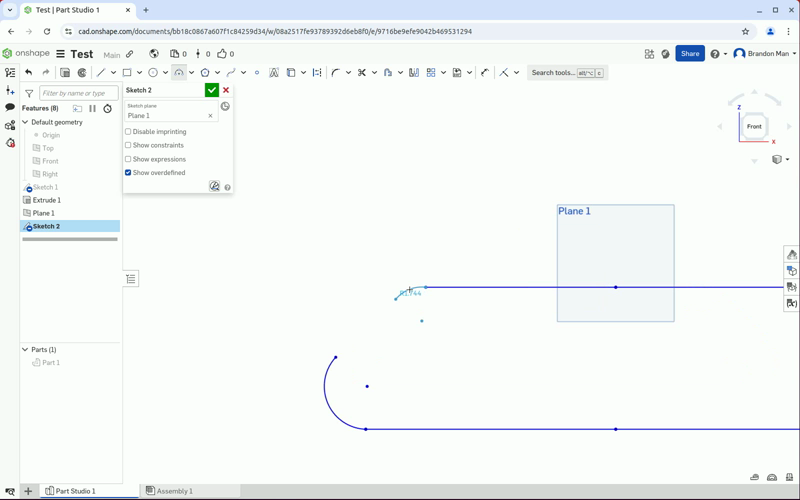
scroll(6)
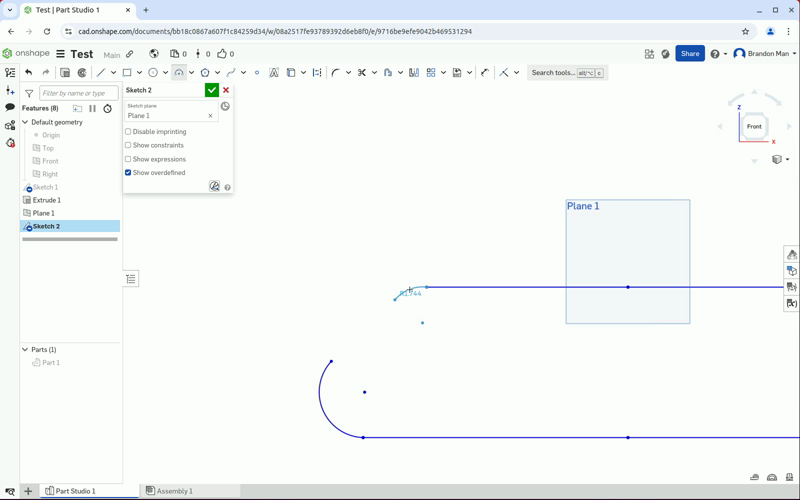
scroll(6)
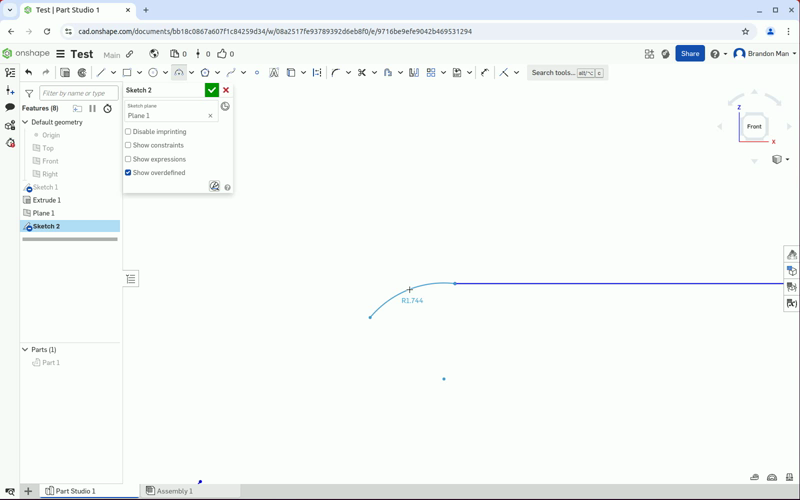
click(409, 289)
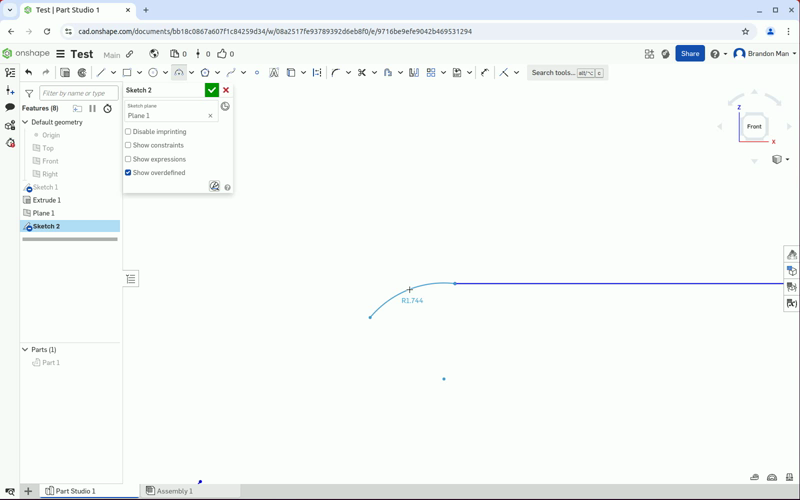
scroll(-6)
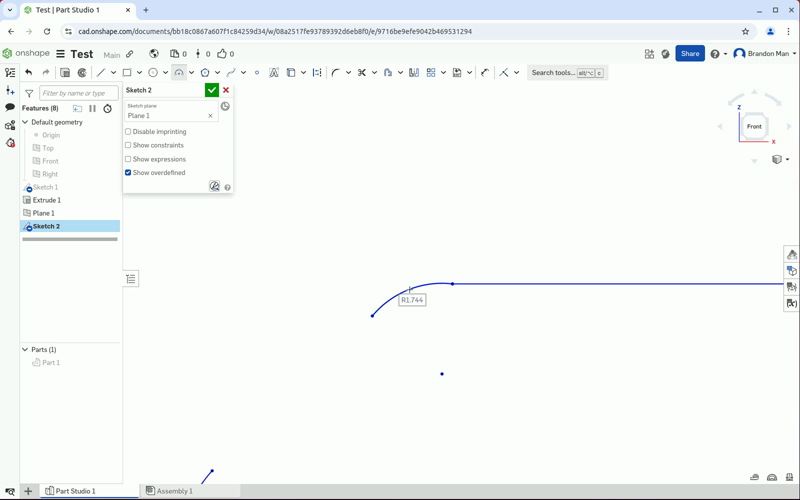
scroll(-6)
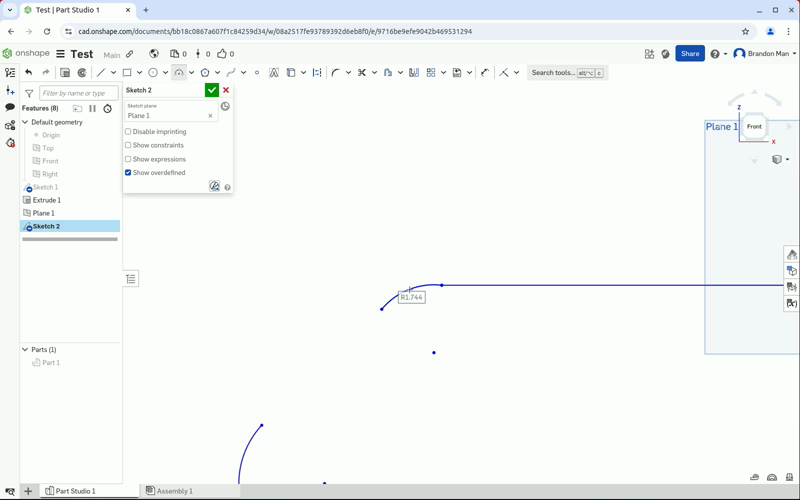
scroll(-6)
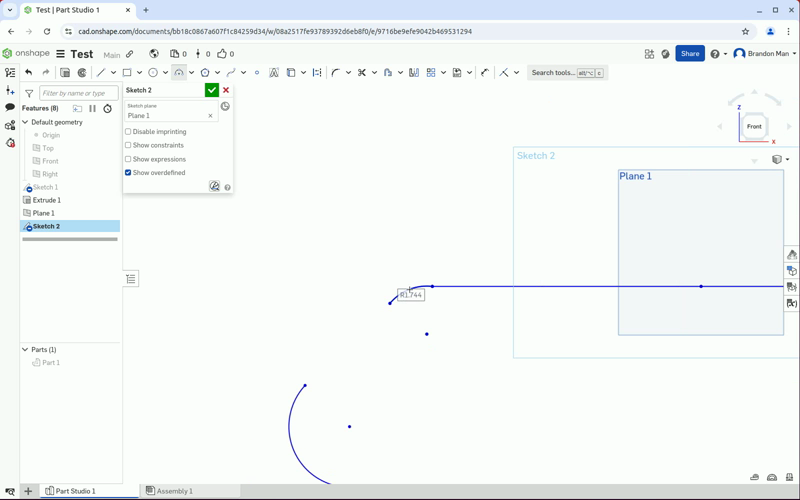
scroll(-6)
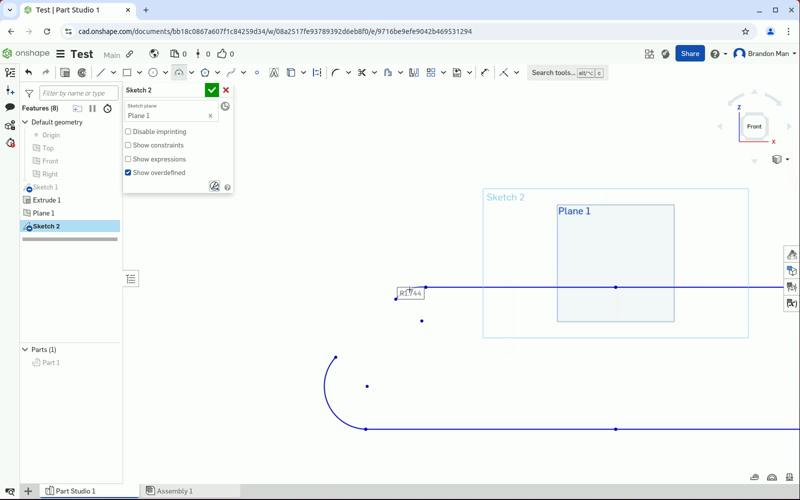
scroll(-6)
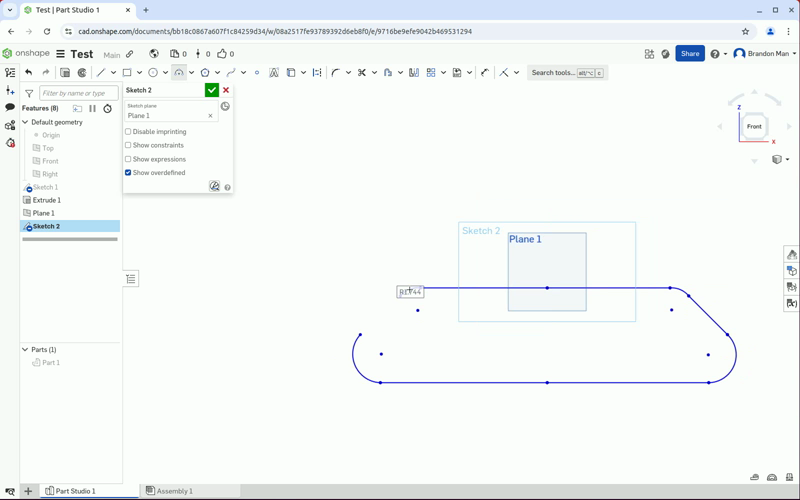
scroll(-6)
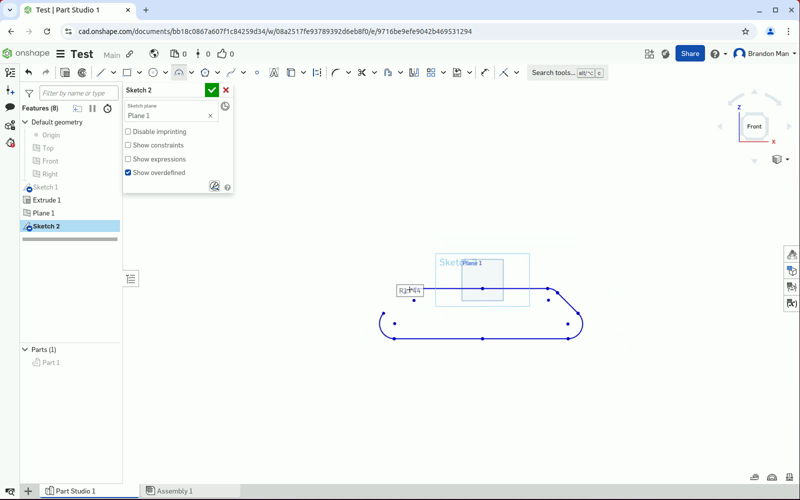
scroll(-6)
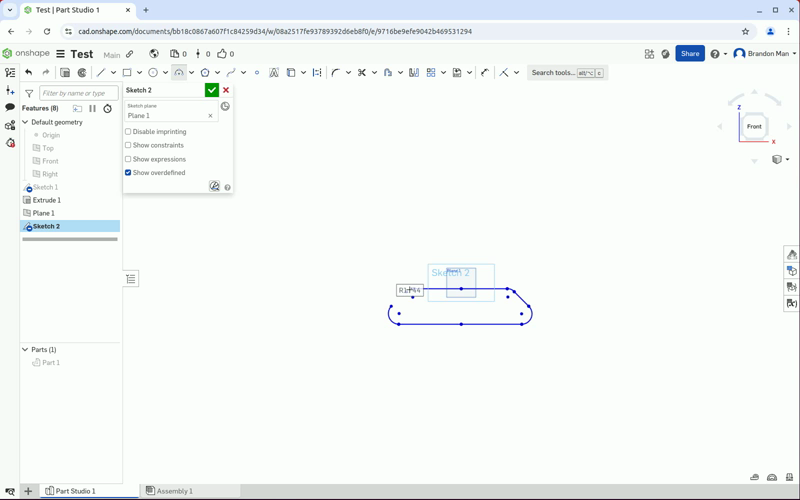
key_up(shift)
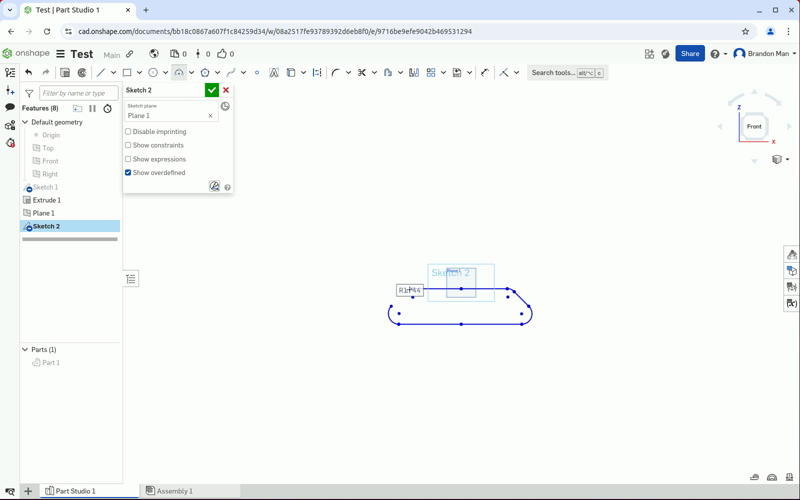
key(esc)
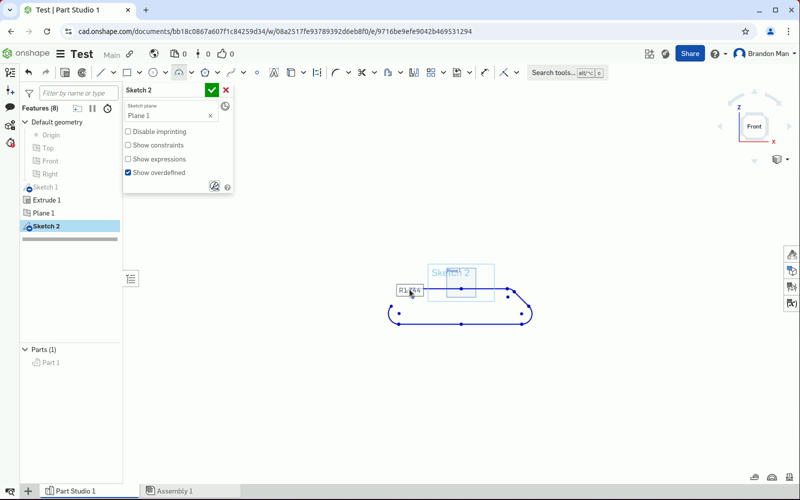
key(l)
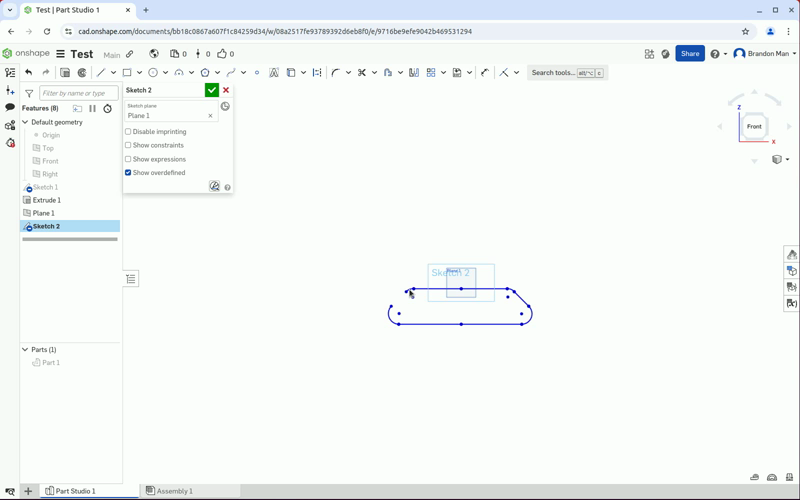
mouse_move(406, 291)
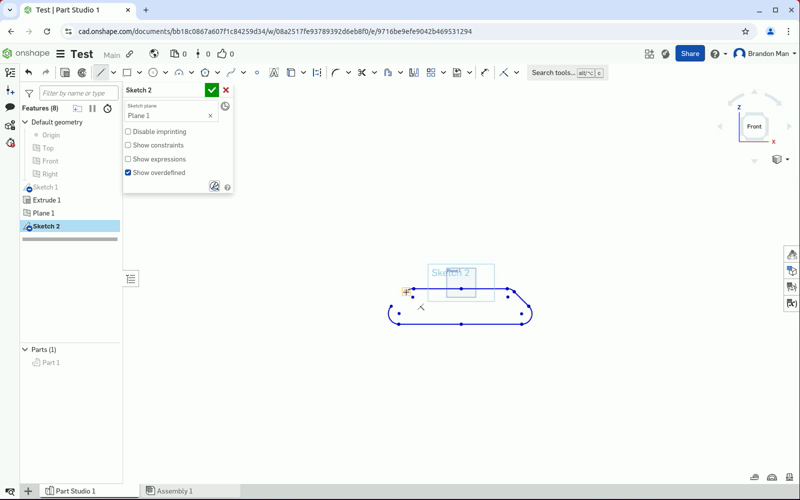
scroll(6)
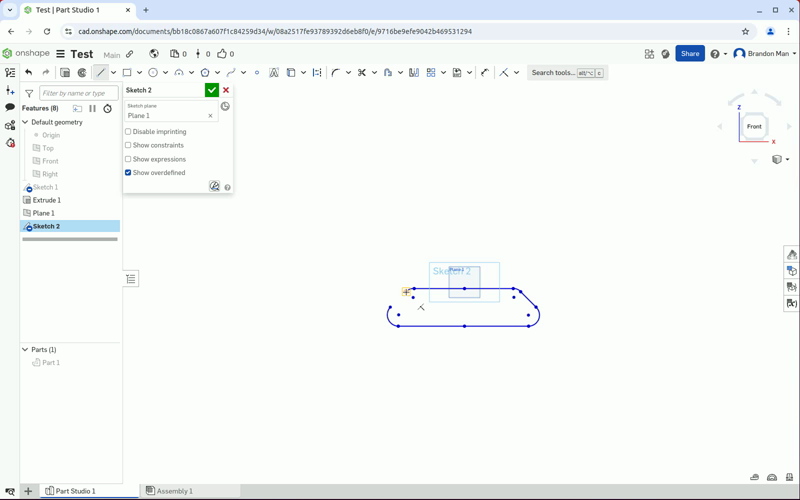
scroll(6)
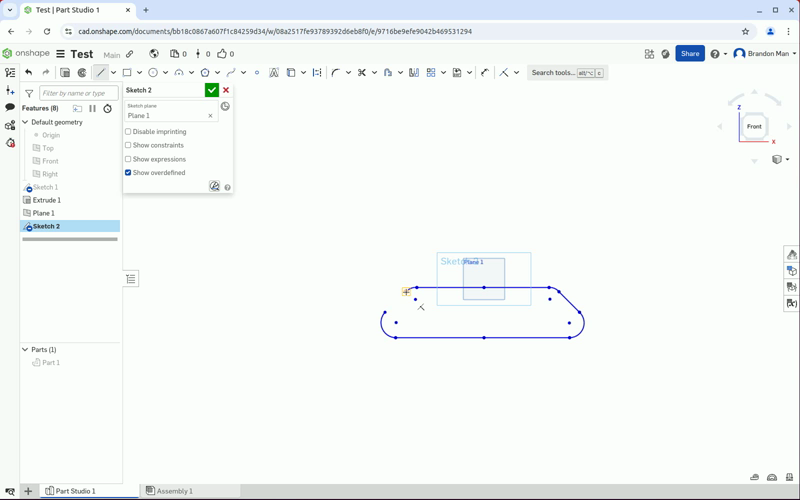
scroll(6)
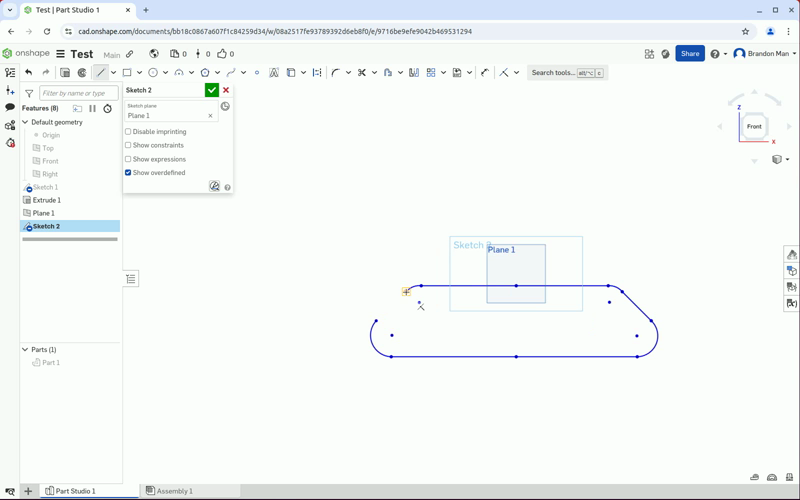
scroll(6)
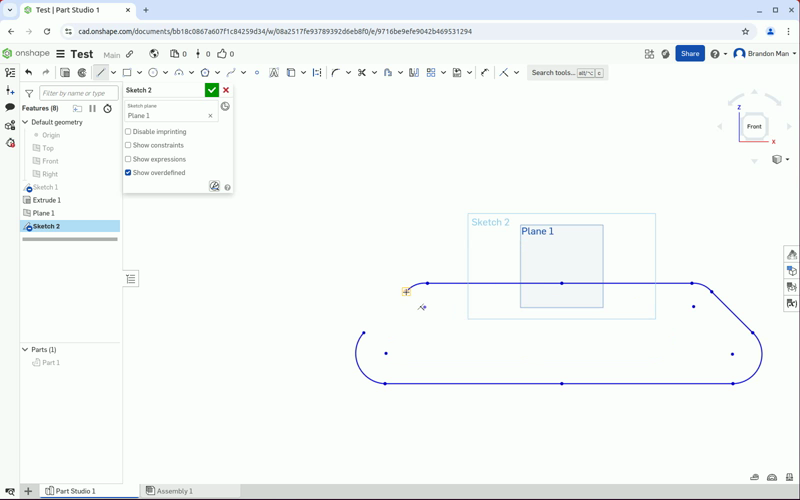
scroll(6)
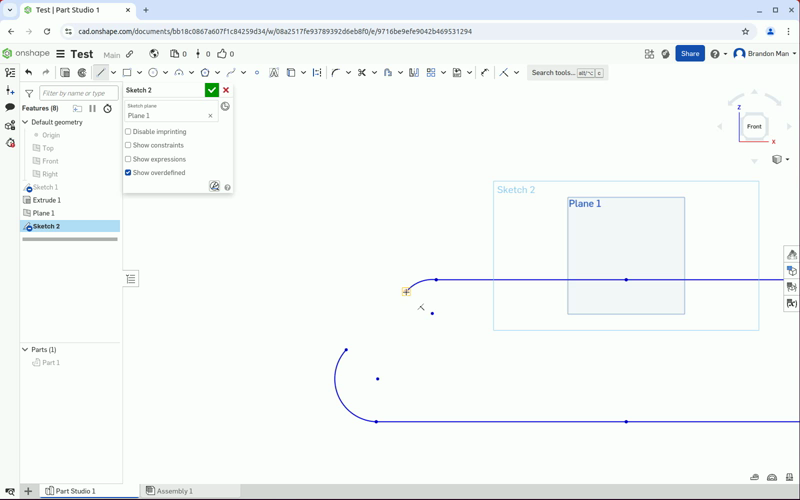
scroll(6)
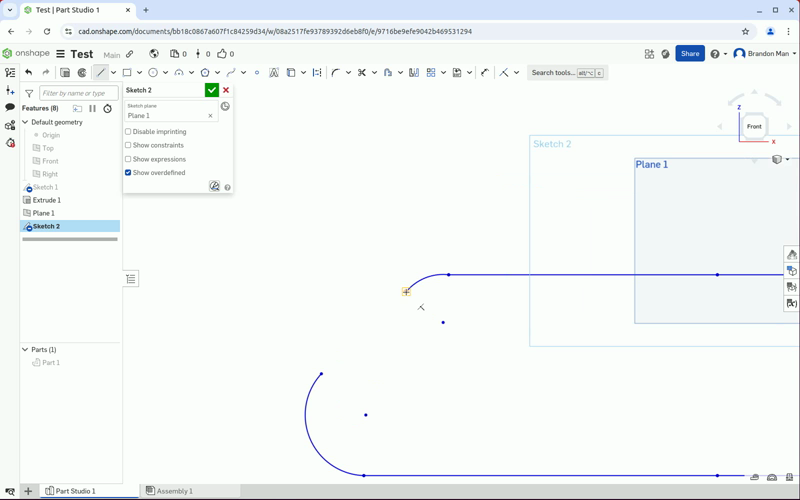
scroll(6)
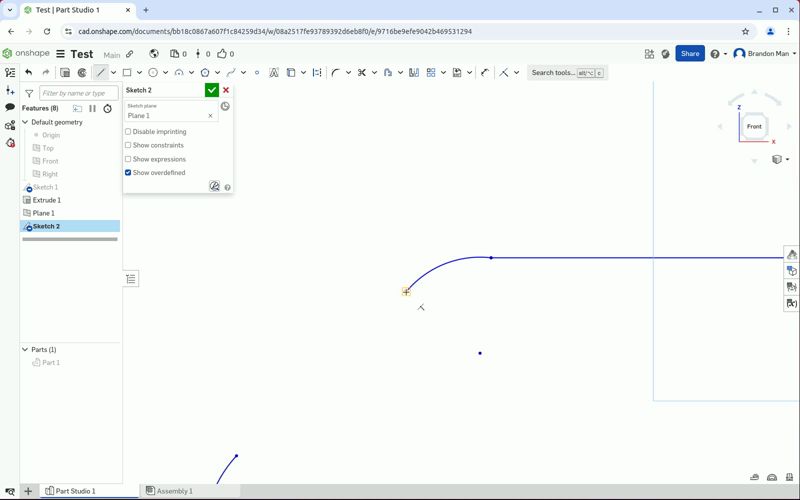
click(406, 291)
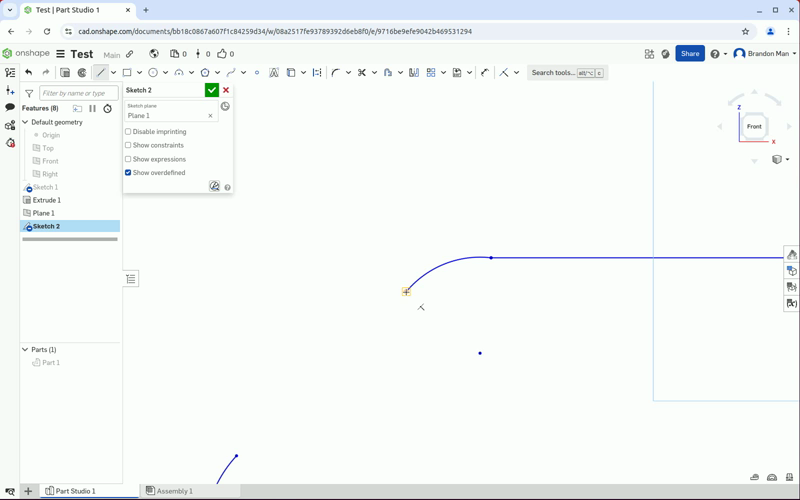
scroll(-6)
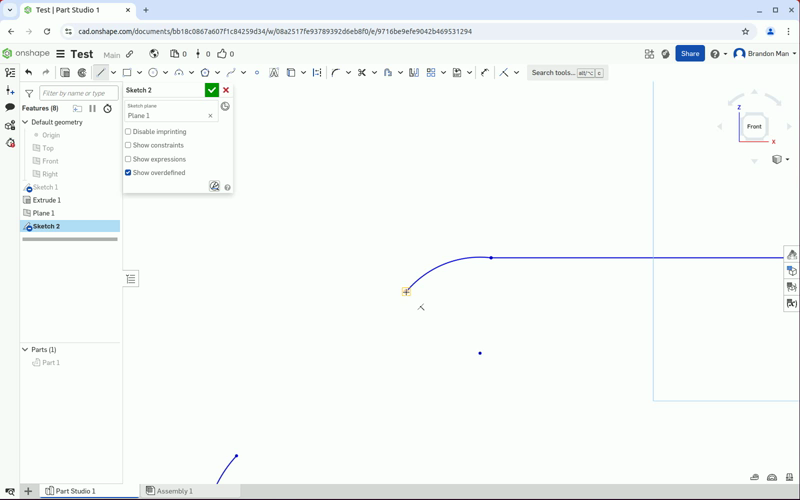
scroll(-6)
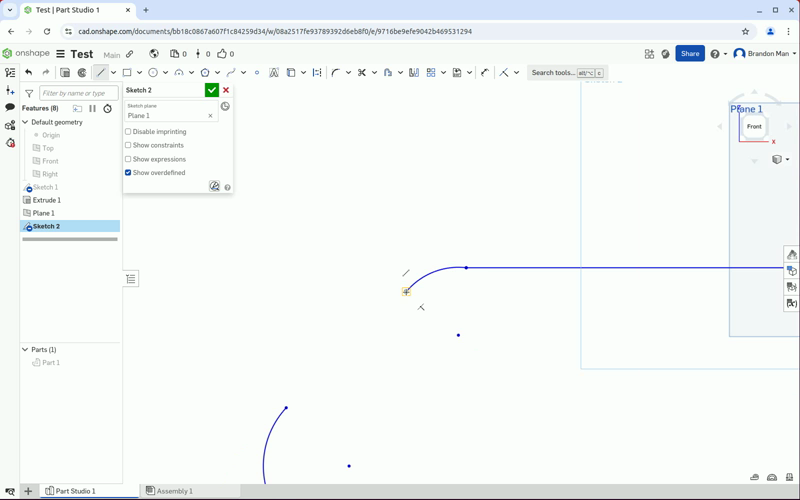
scroll(-6)
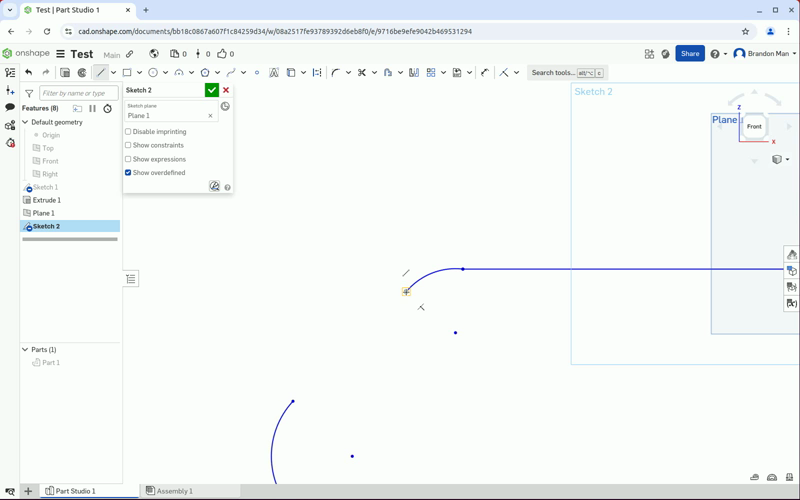
scroll(-6)
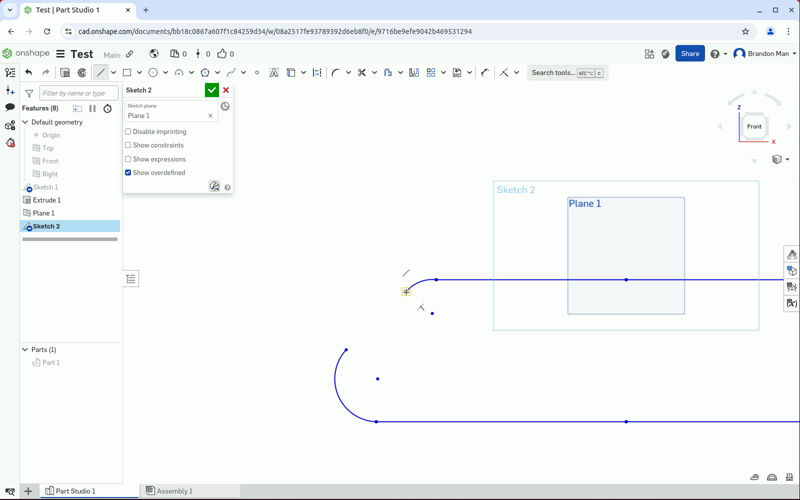
scroll(-6)
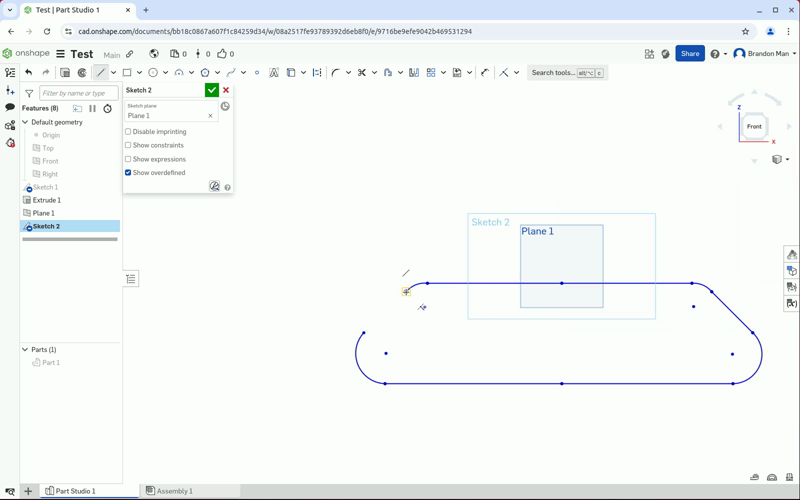
scroll(-6)
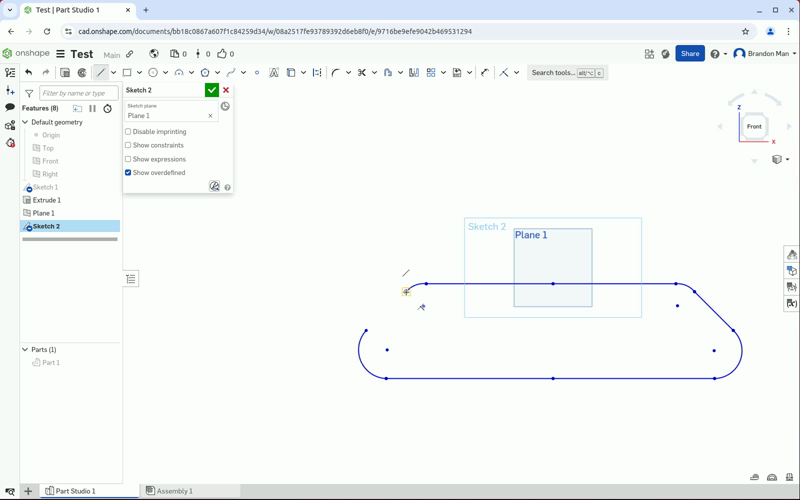
scroll(-6)
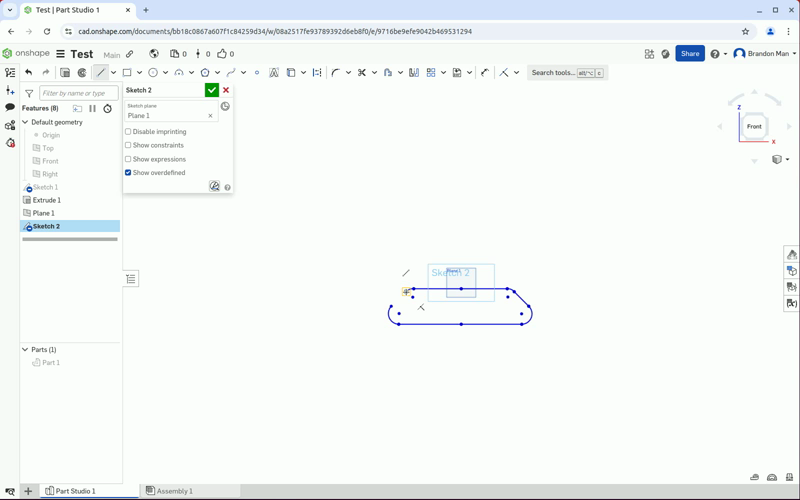
mouse_move(436, 291)
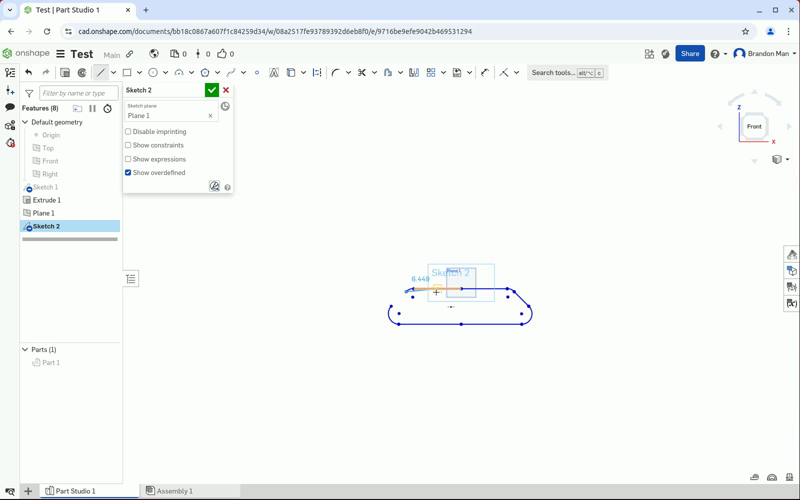
key_down(shift)
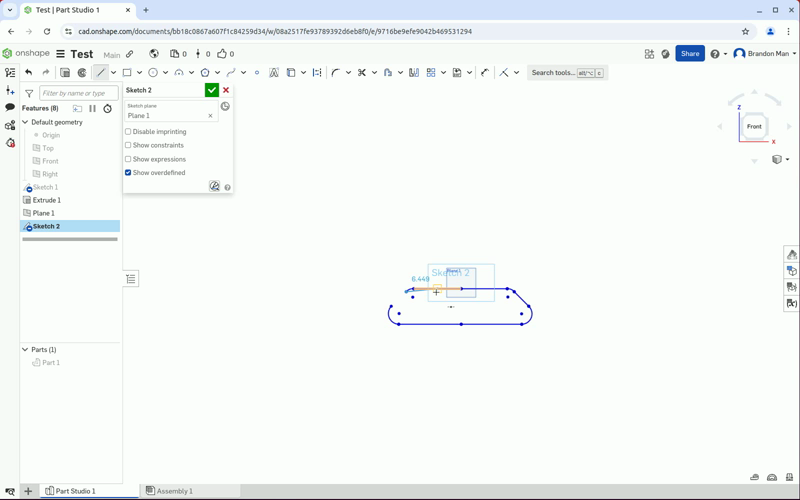
mouse_move(391, 306)
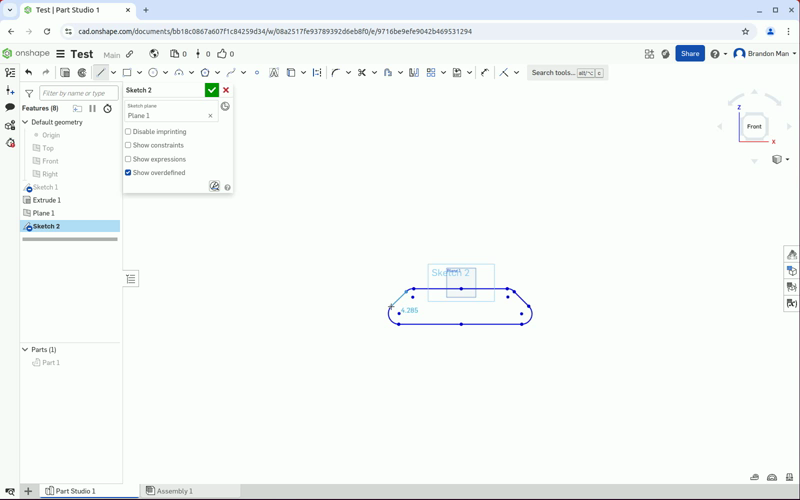
key_up(shift)
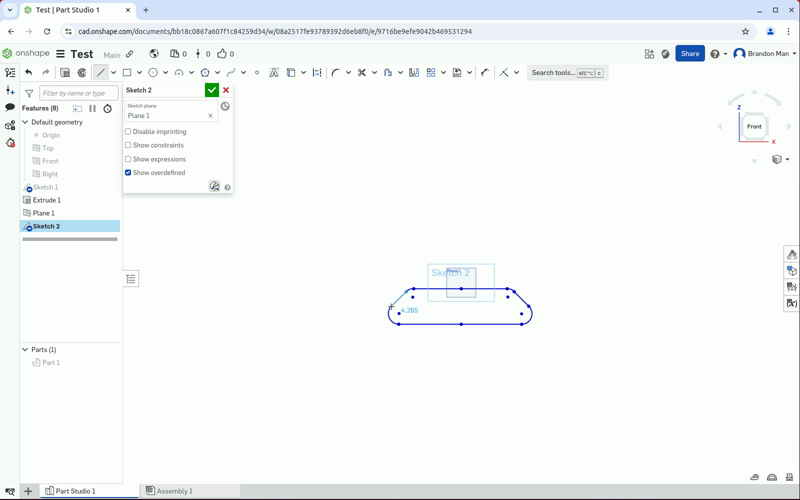
click(391, 306)
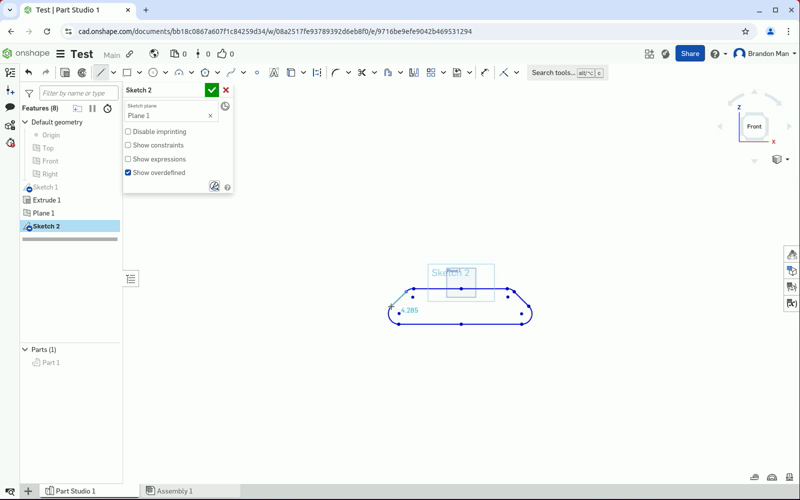
key(esc)
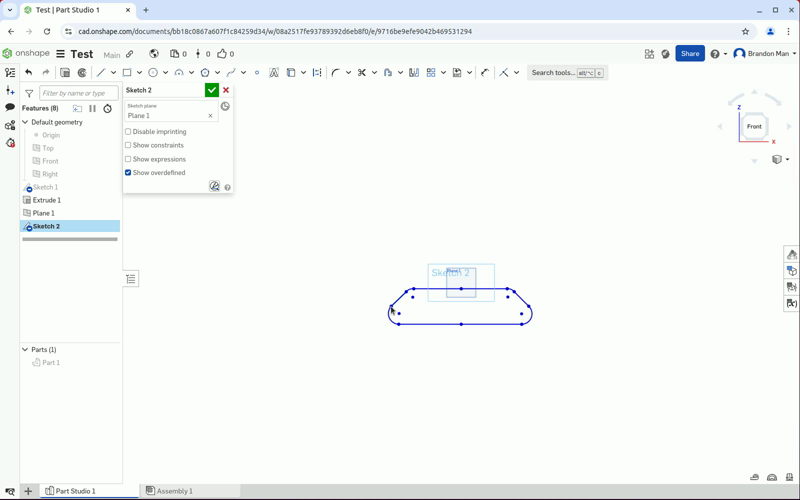
mouse_move(464, 314)
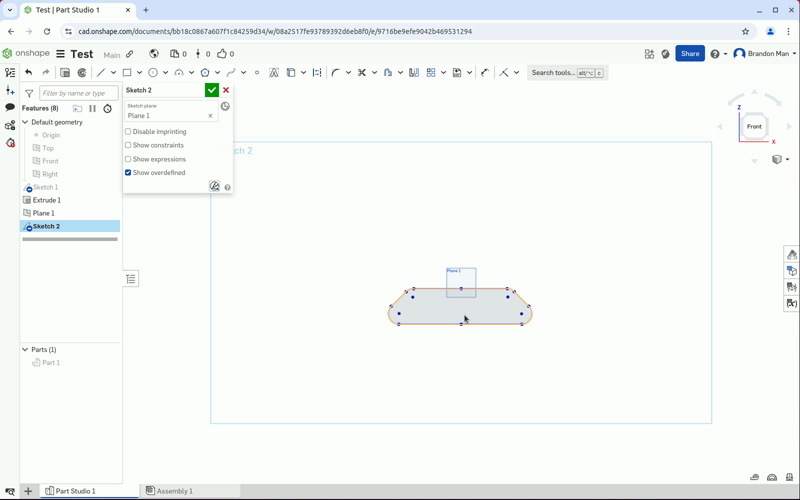
click(464, 314)
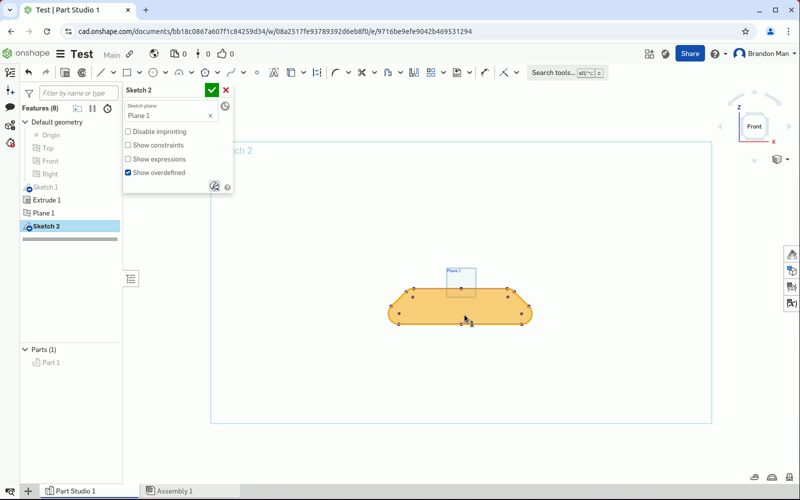
mouse_move(73, 352)
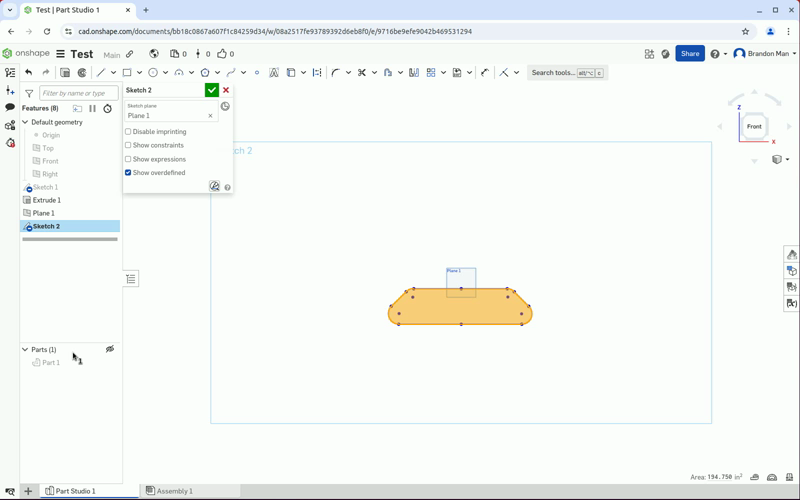
key(shift+y)
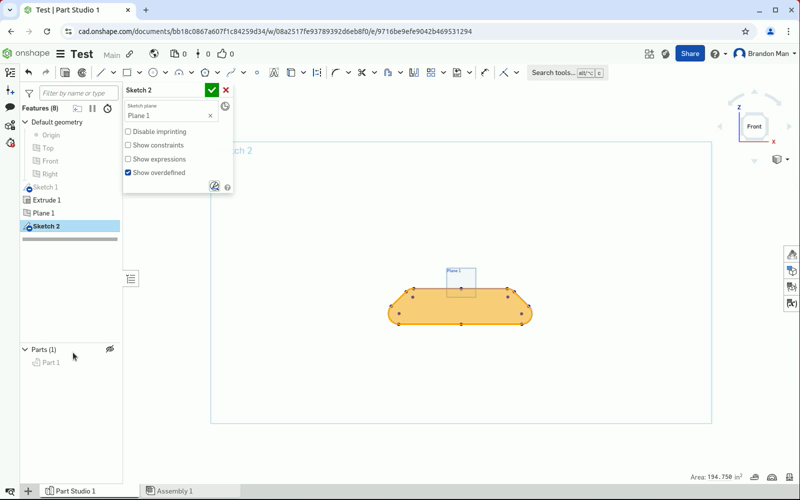
key(shift+e)
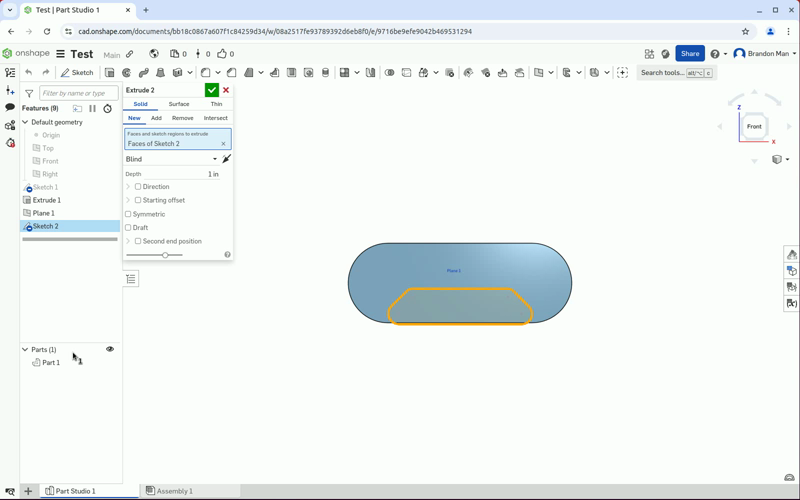
mouse_move(143, 106)
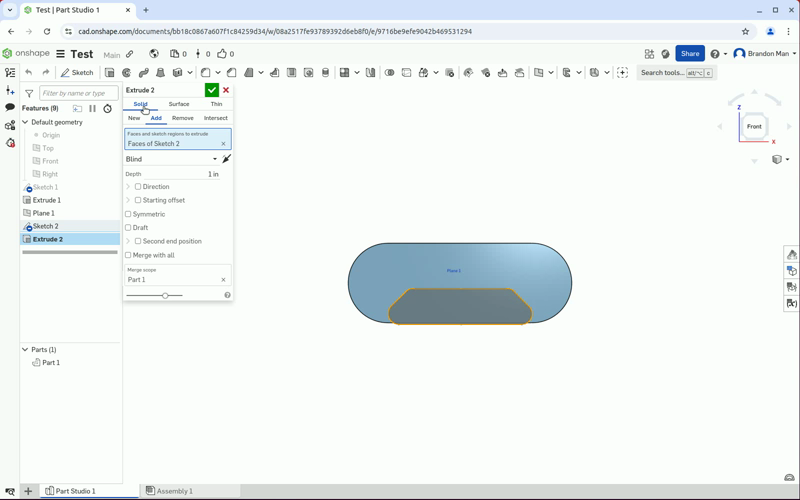
click(143, 106)
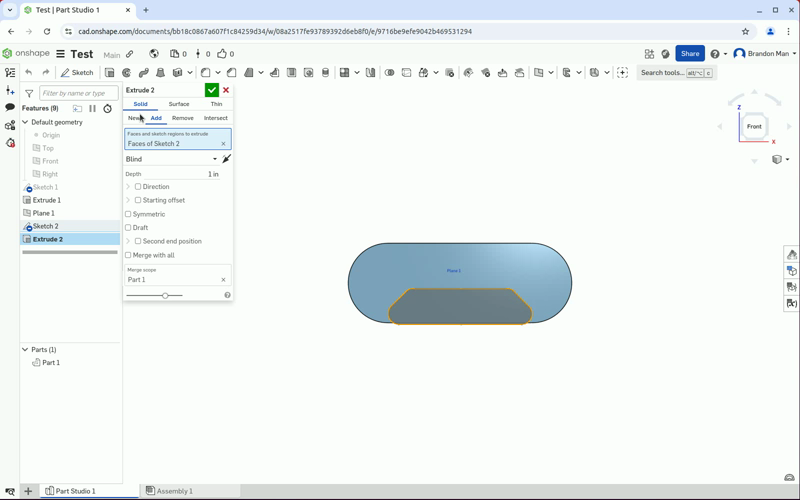
mouse_move(137, 120)
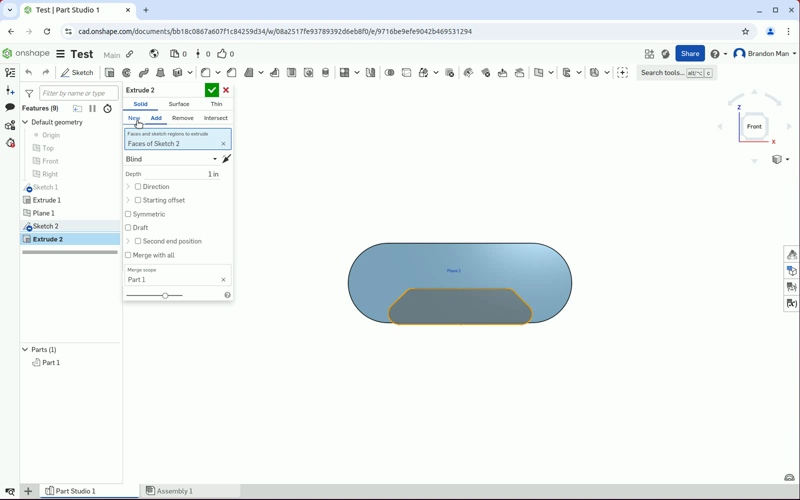
click(137, 120)
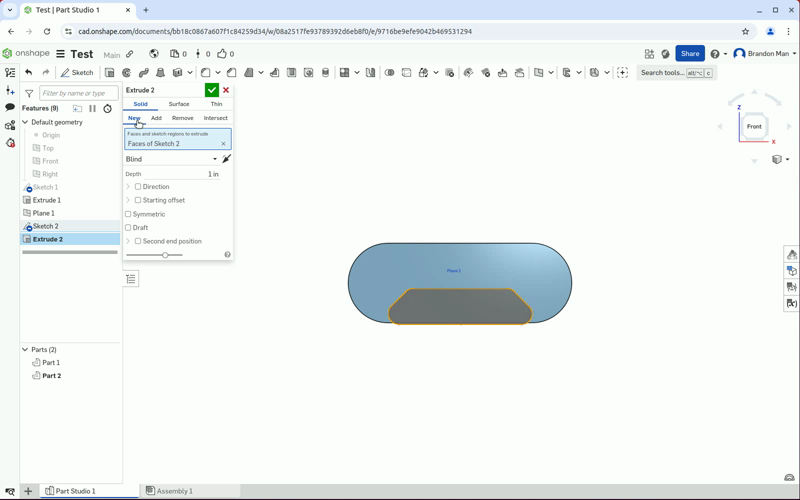
key(tab, 4)
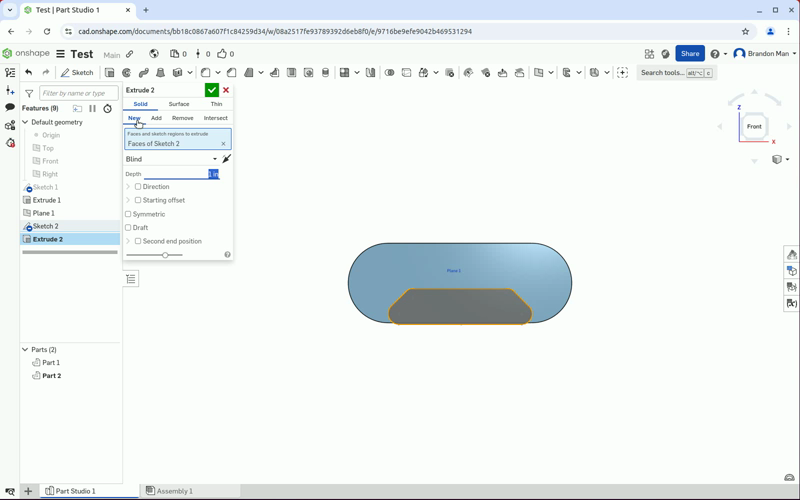
text(3.37)
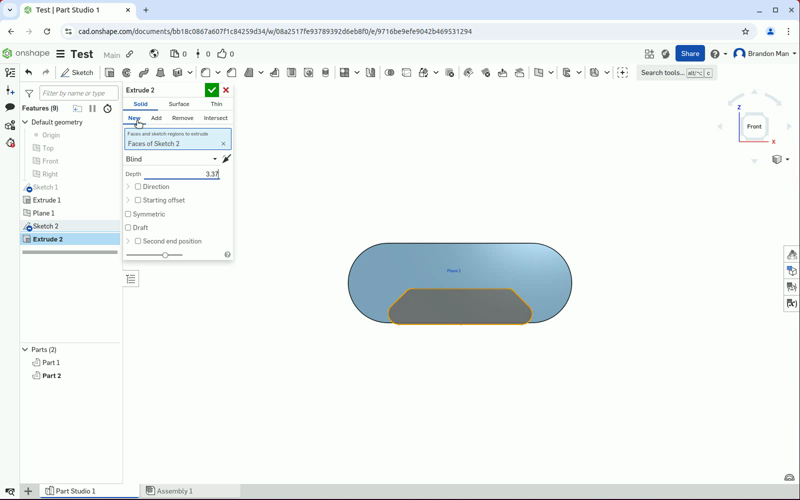
key(enter)
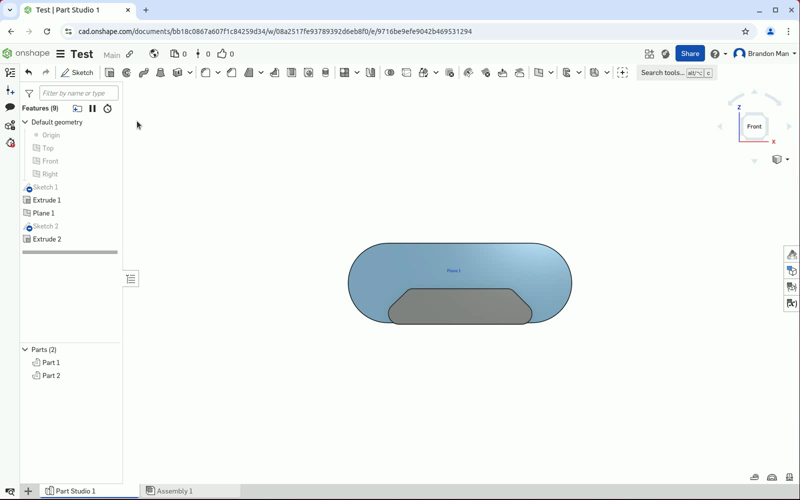
key(shift+h)
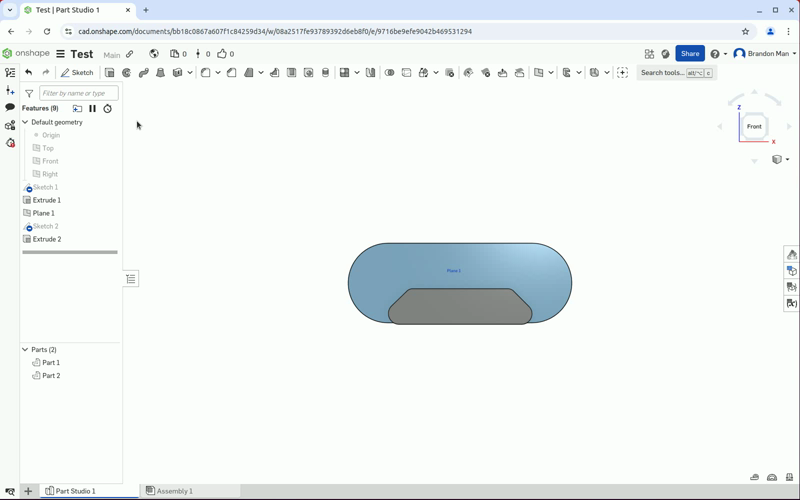
key(shift+h)
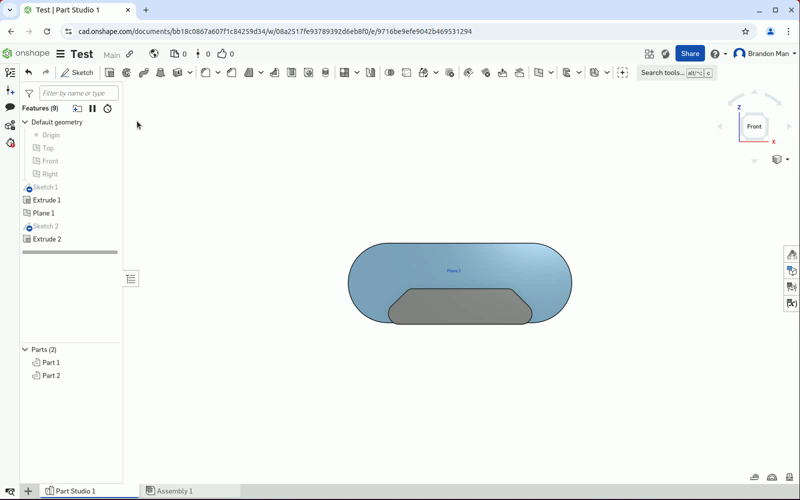
mouse_move(73, 189)
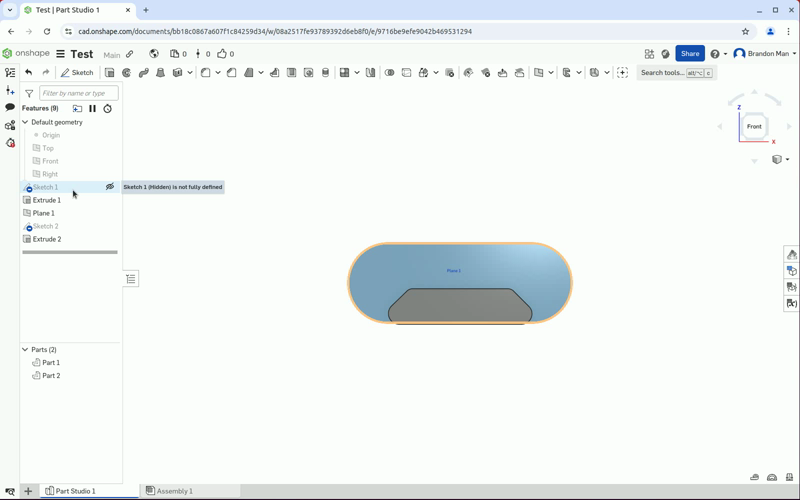
click(73, 189)
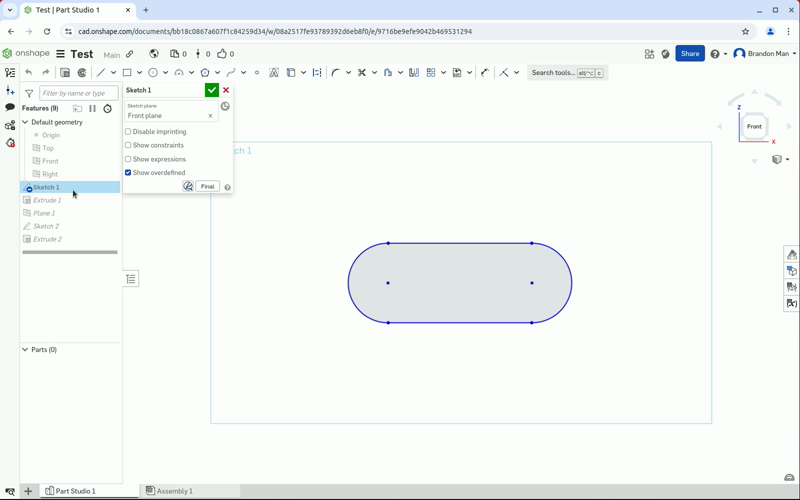
mouse_move(229, 92)
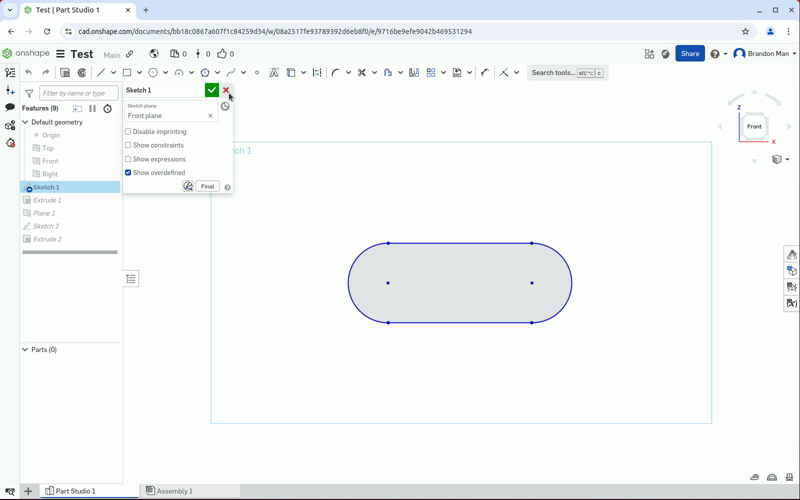
click(229, 92)
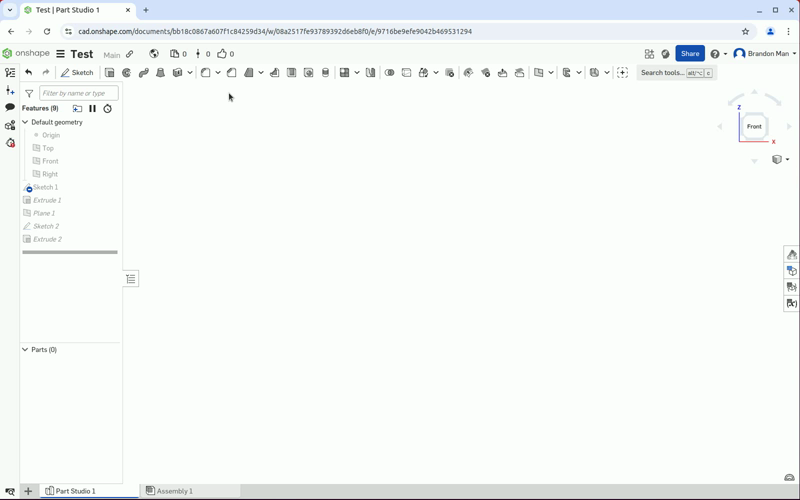
mouse_move(541, 75)
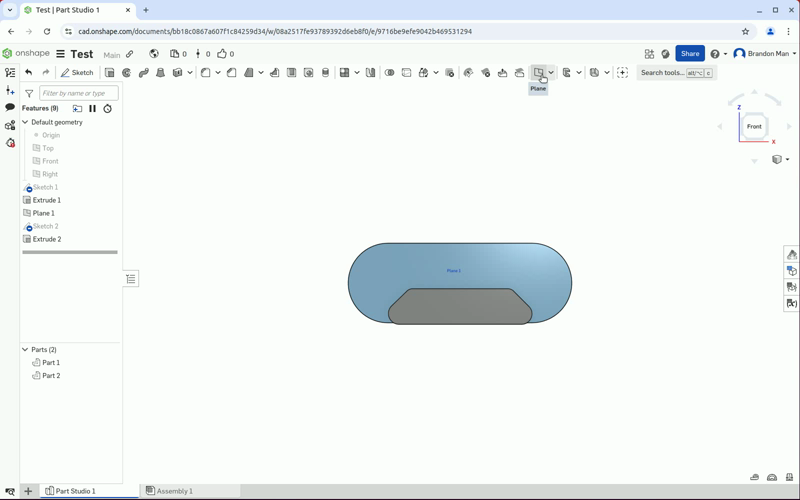
click(541, 75)
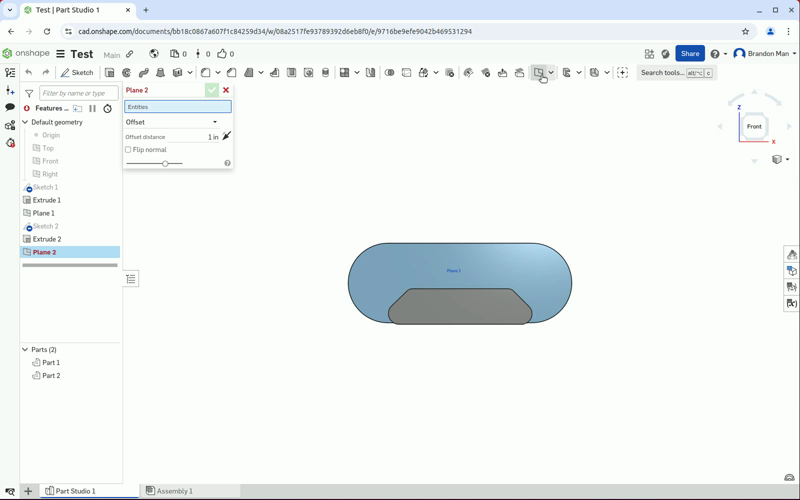
mouse_move(73, 163)
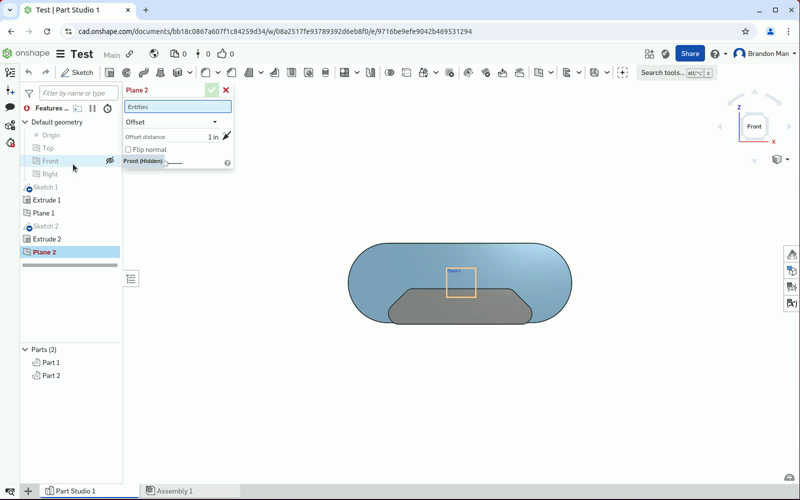
click(73, 163)
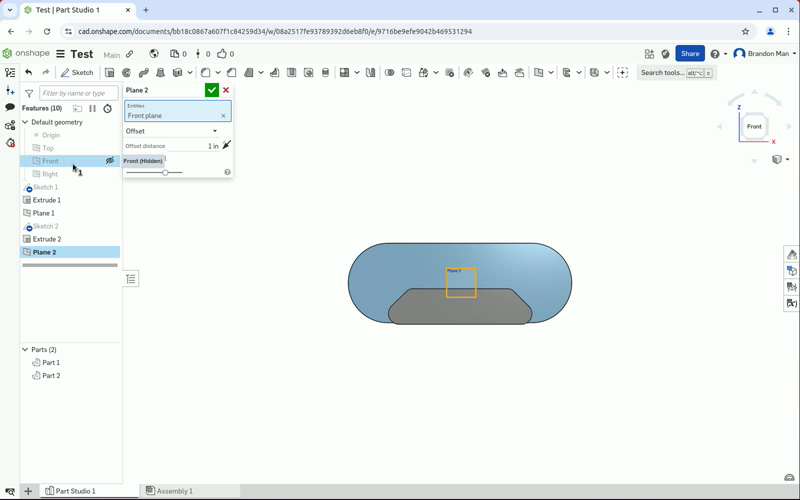
key(tab, 2)
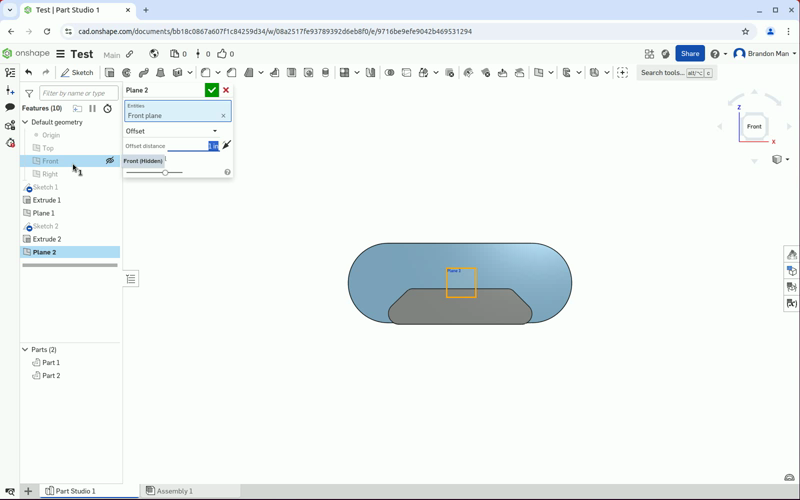
text(4.098)
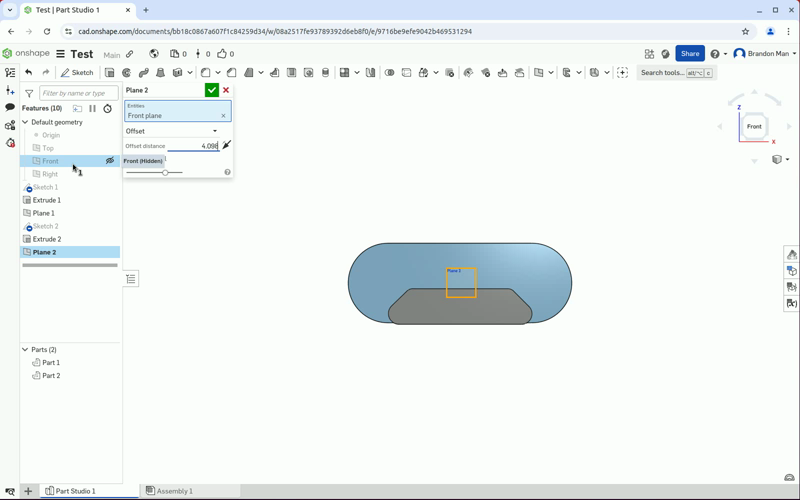
key(enter, 2)
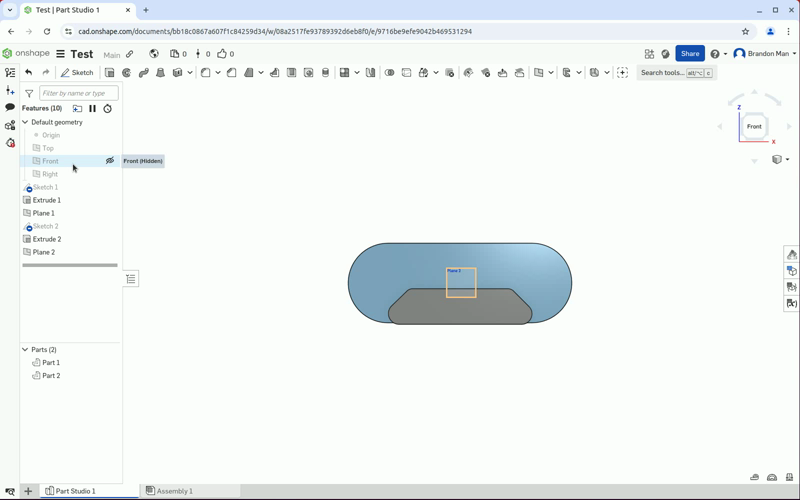
key(shift+s)
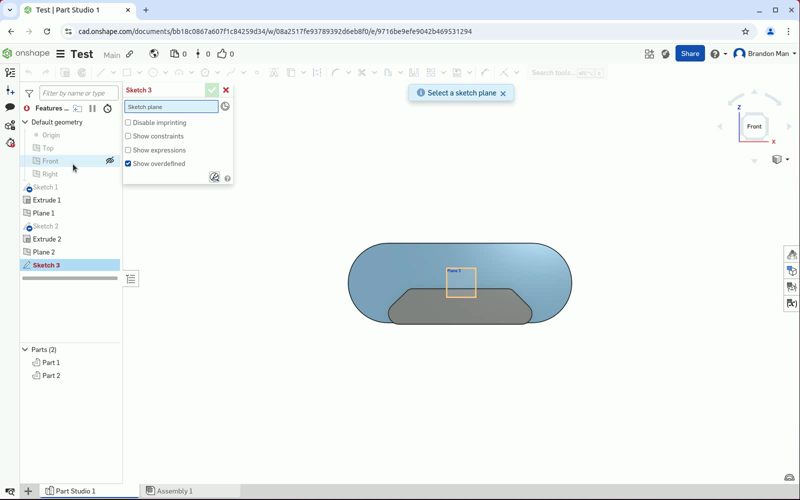
mouse_move(73, 254)
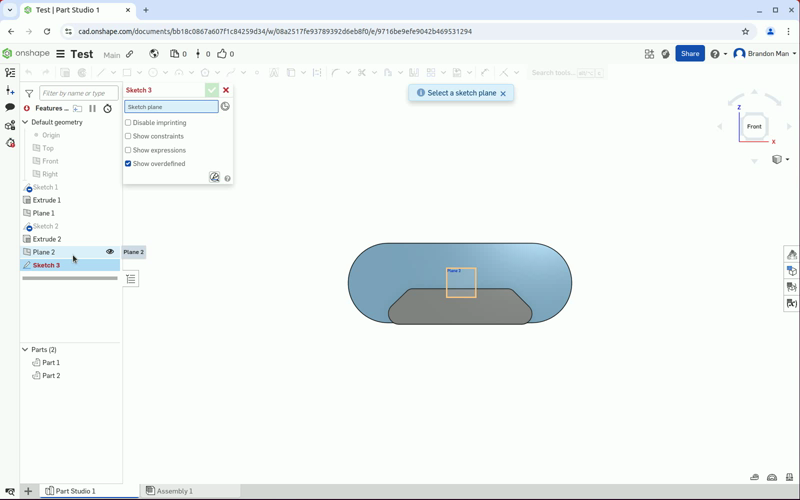
click(73, 254)
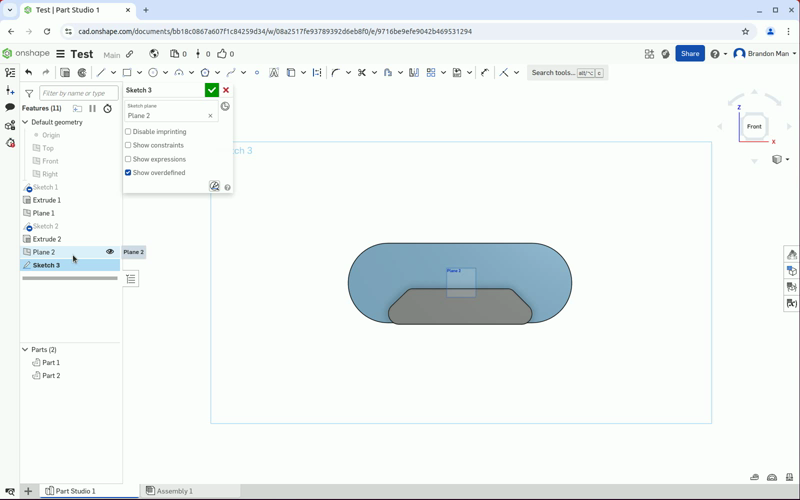
mouse_move(73, 352)
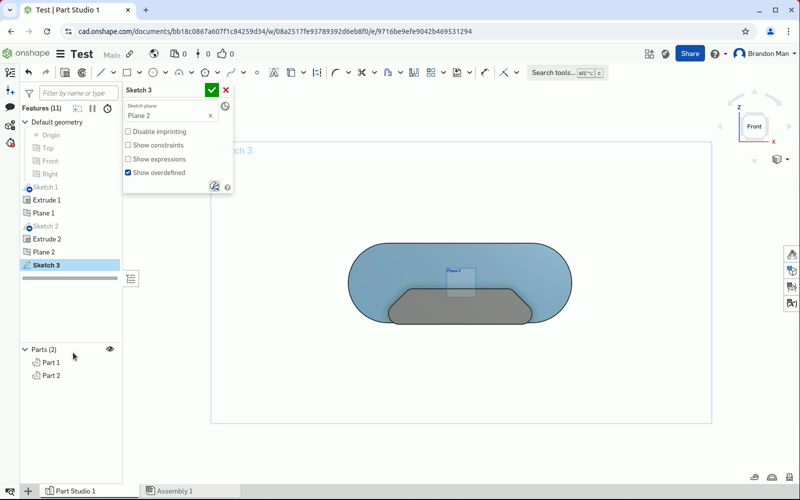
key(y)
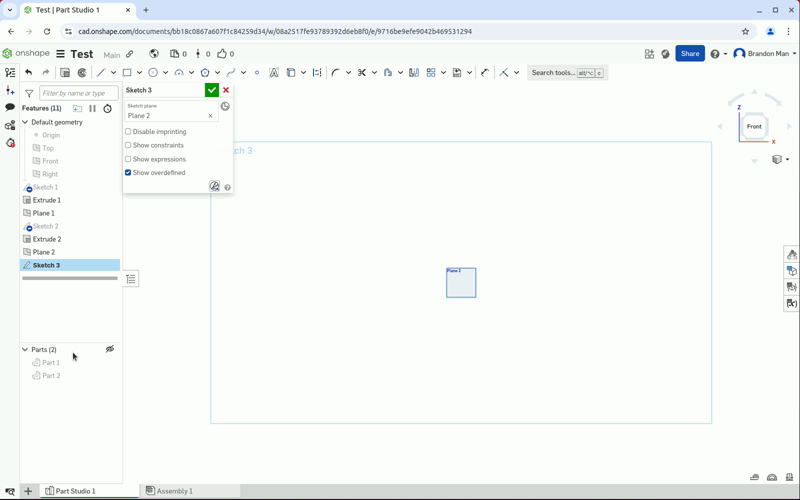
key(a)
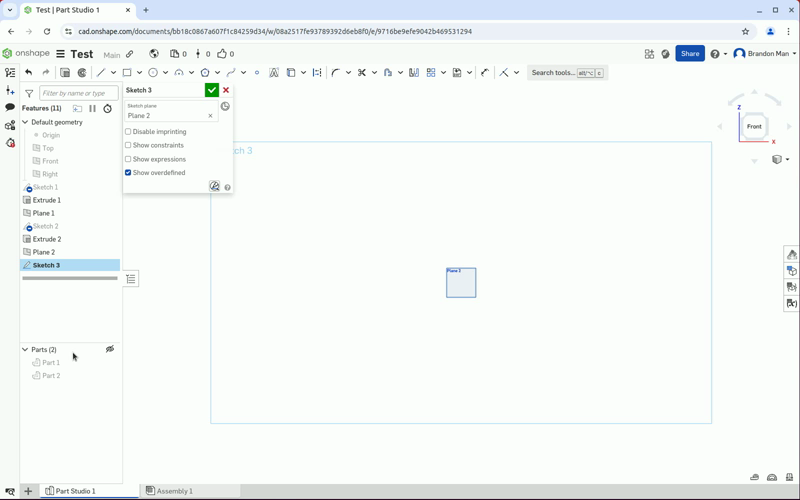
key_down(shift)
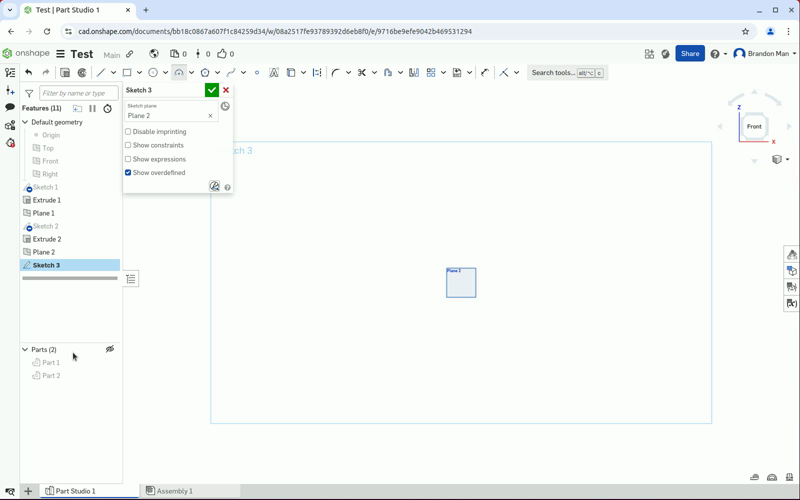
mouse_move(392, 307)
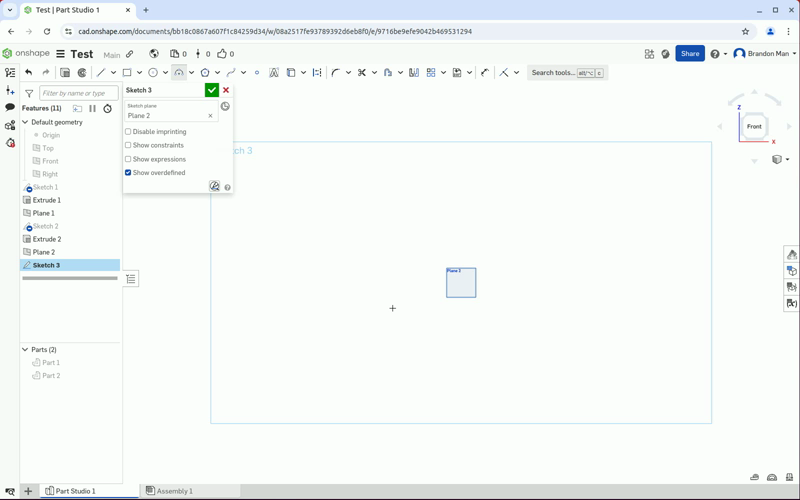
click(392, 307)
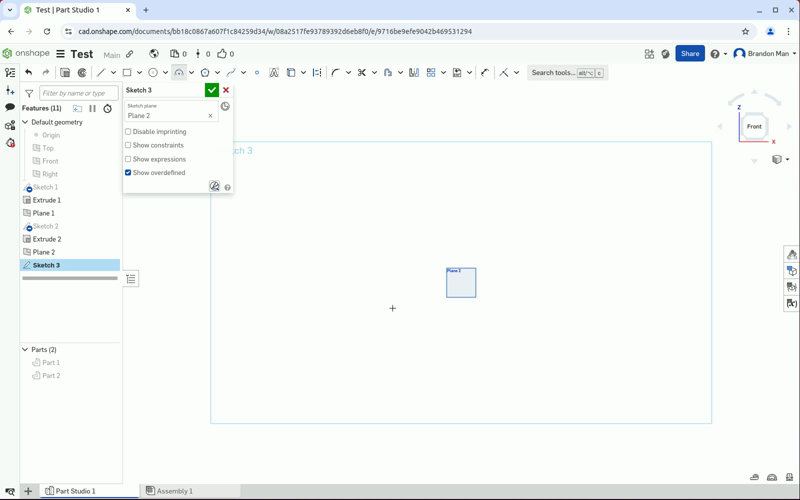
key_up(shift)
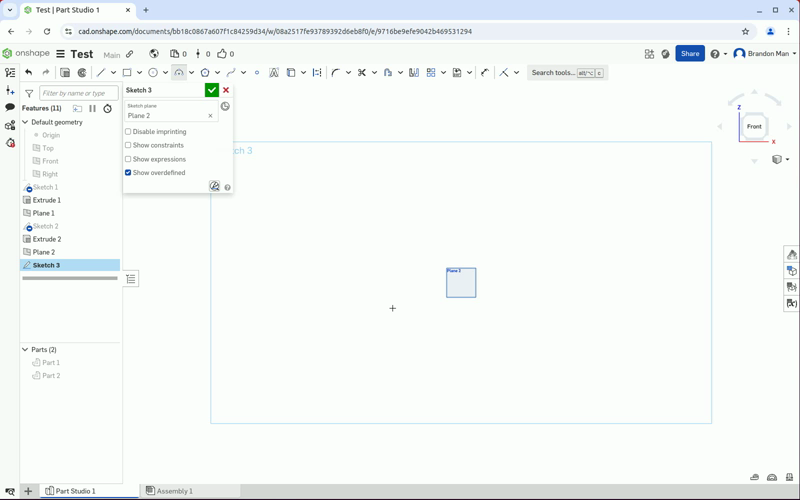
key_down(shift)
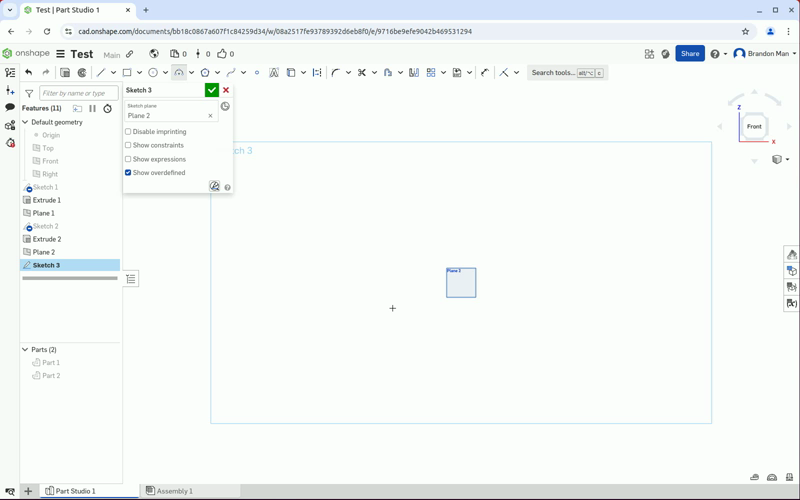
mouse_move(398, 320)
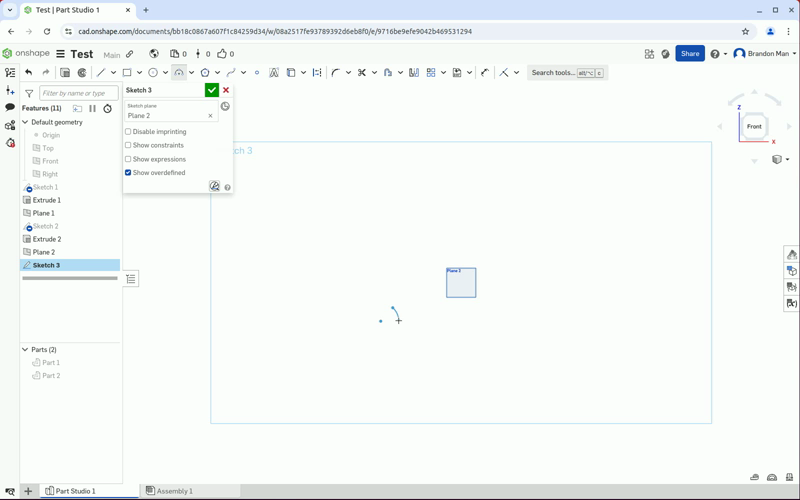
click(398, 320)
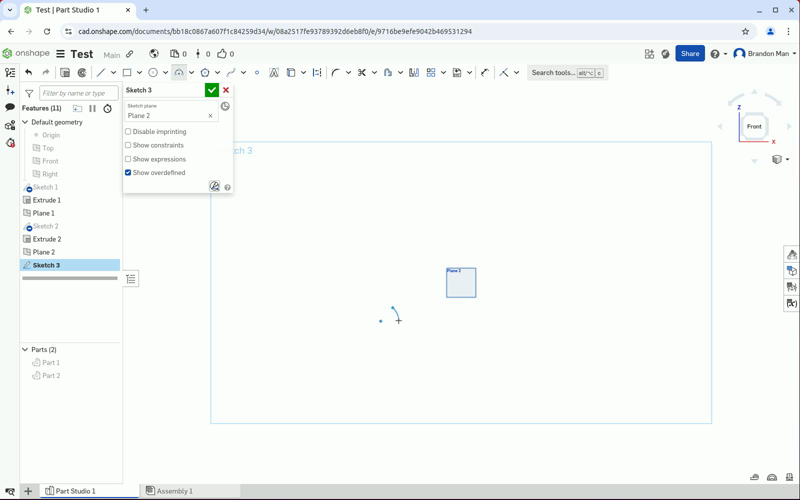
mouse_move(391, 315)
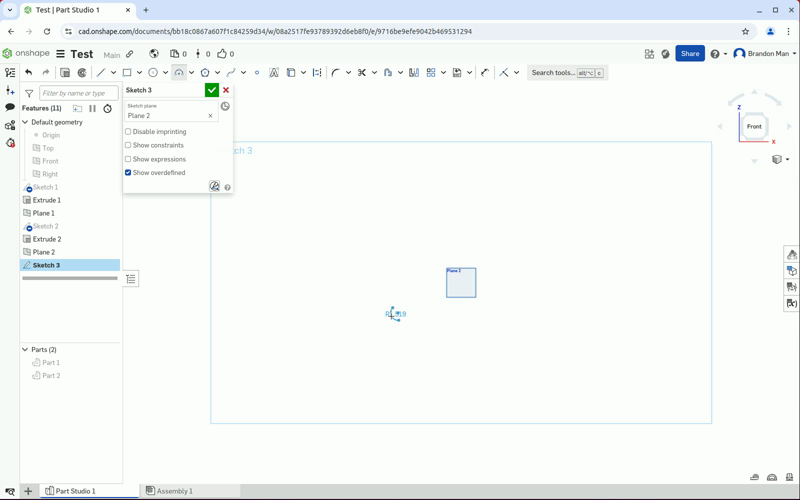
click(391, 315)
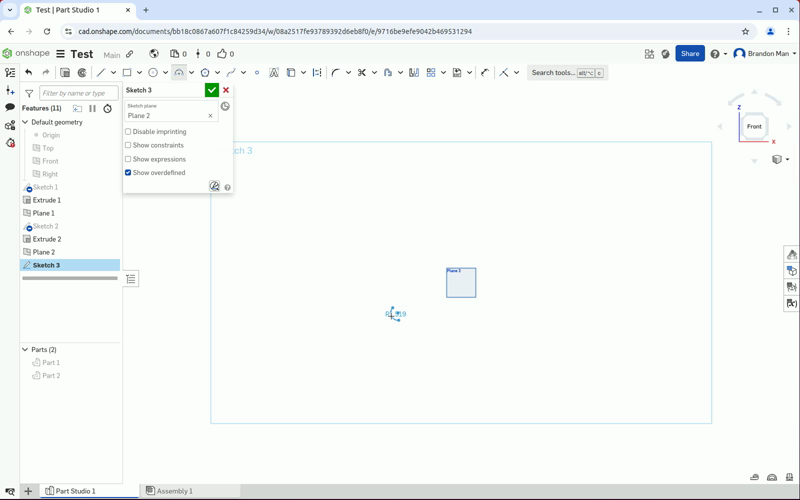
key_up(shift)
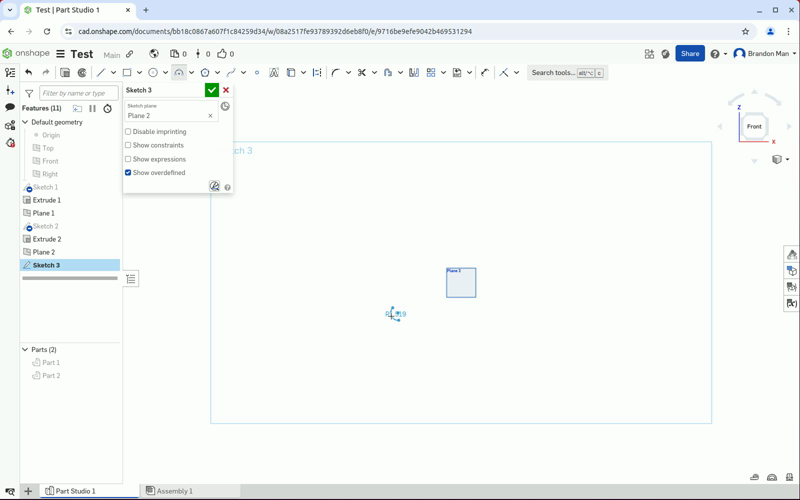
key(esc)
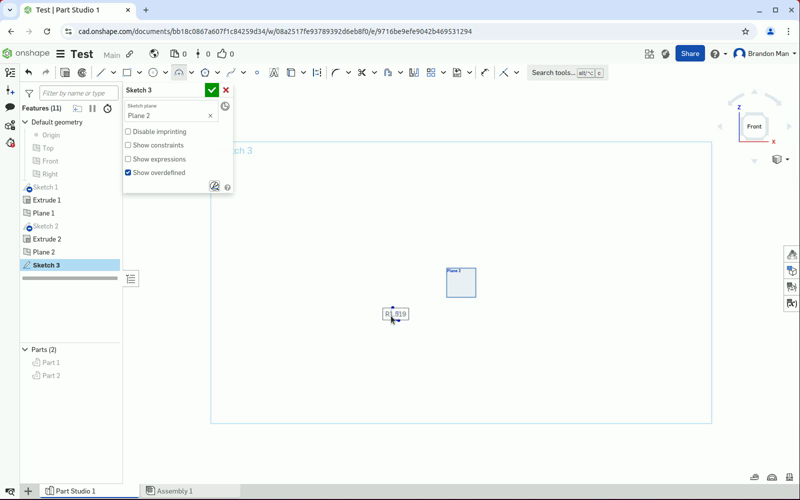
key(l)
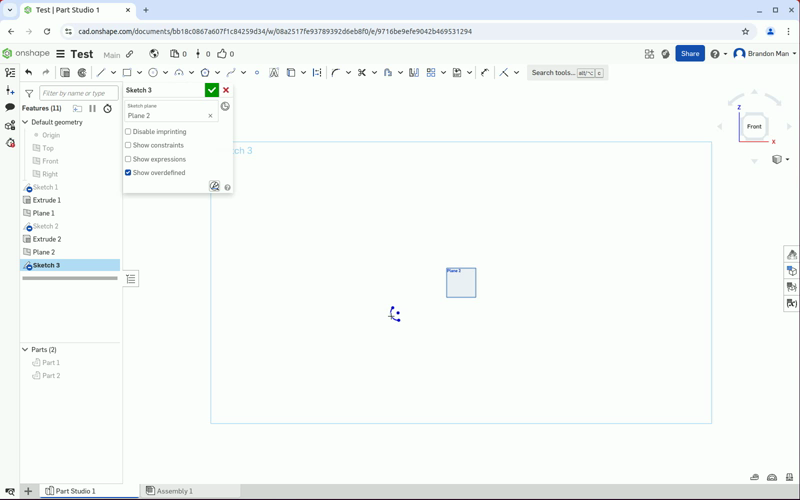
mouse_move(398, 320)
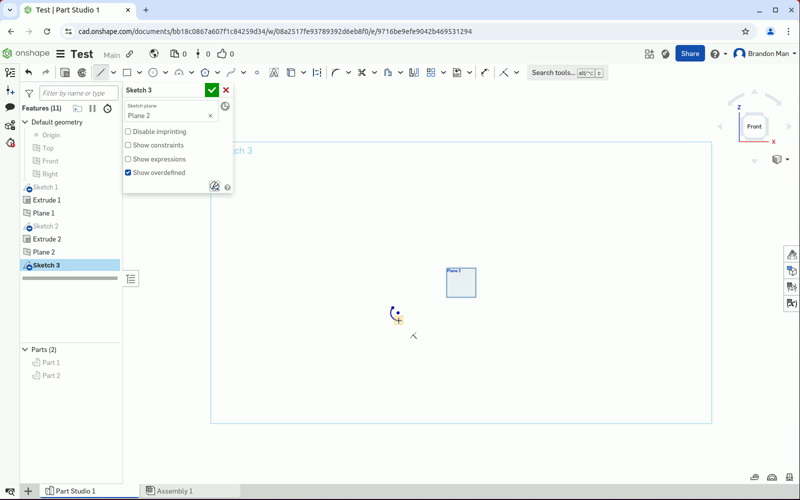
click(398, 320)
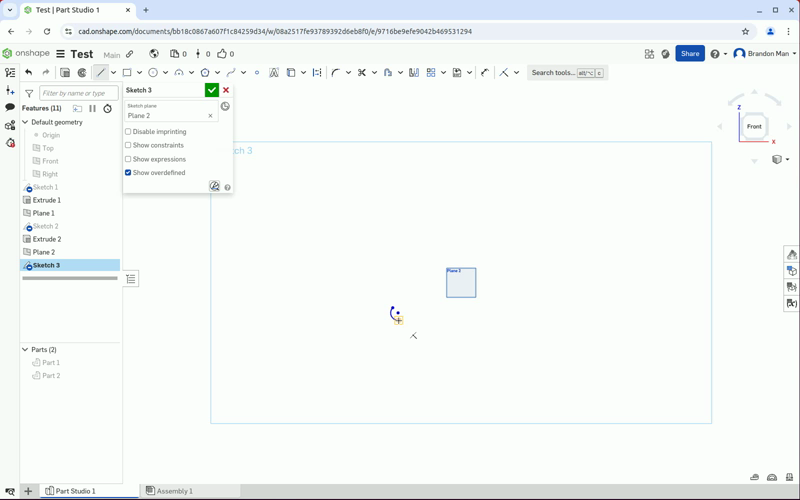
key_down(shift)
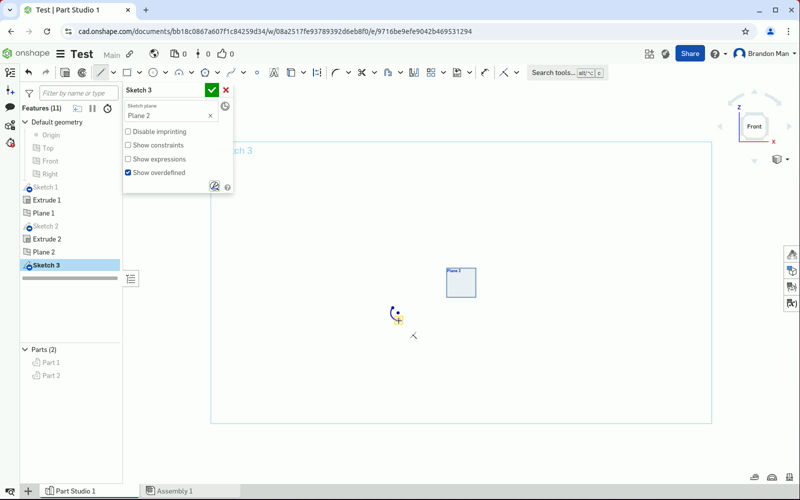
mouse_move(521, 320)
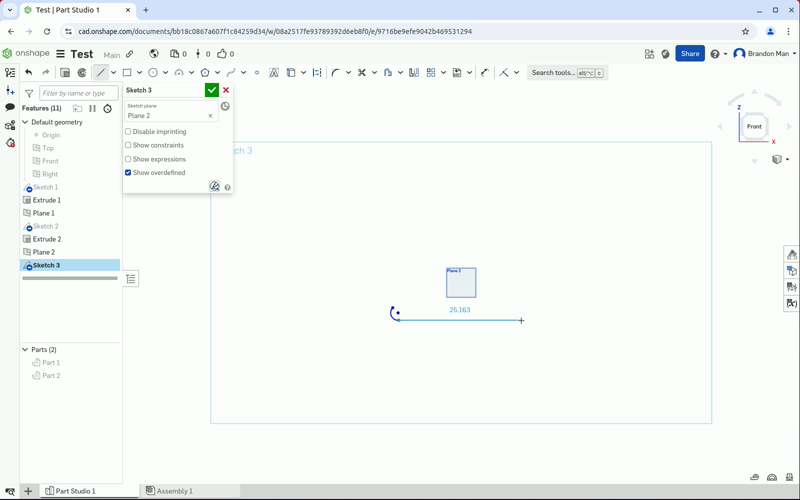
click(521, 320)
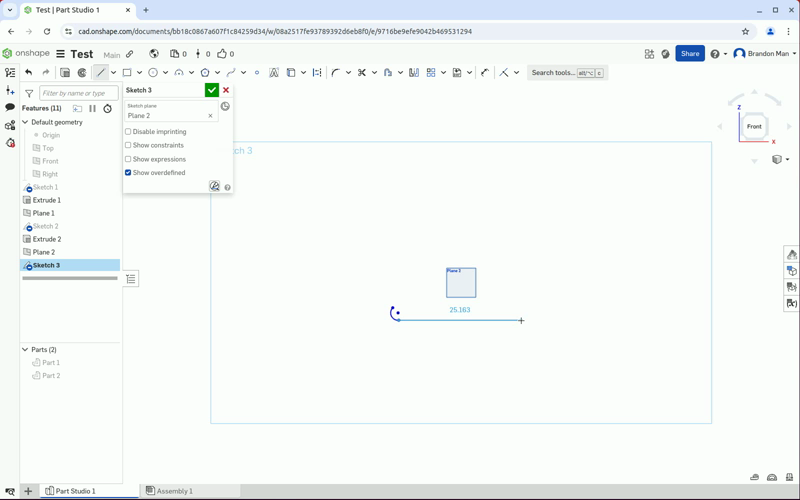
key_up(shift)
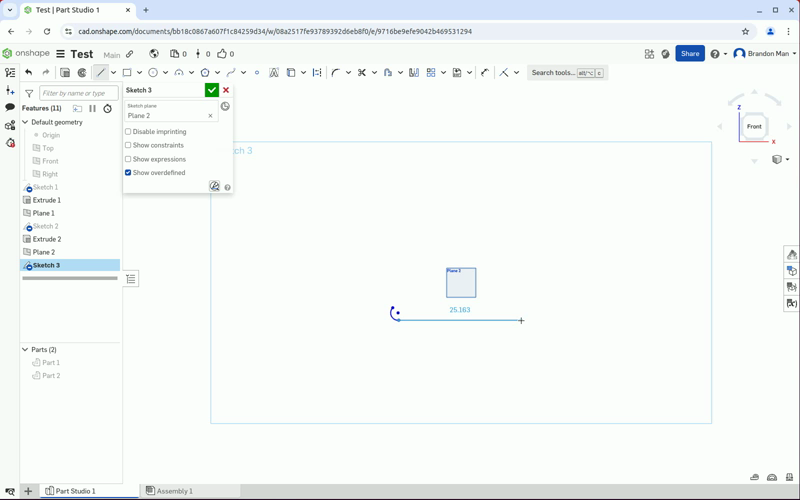
key(esc)
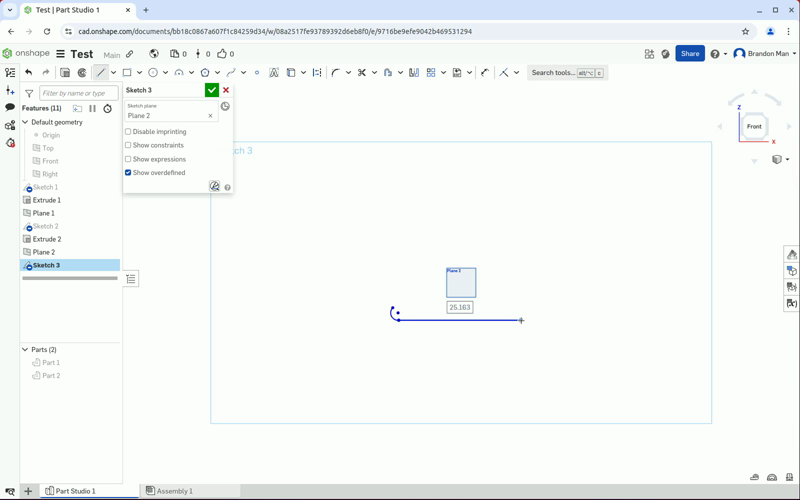
key(a)
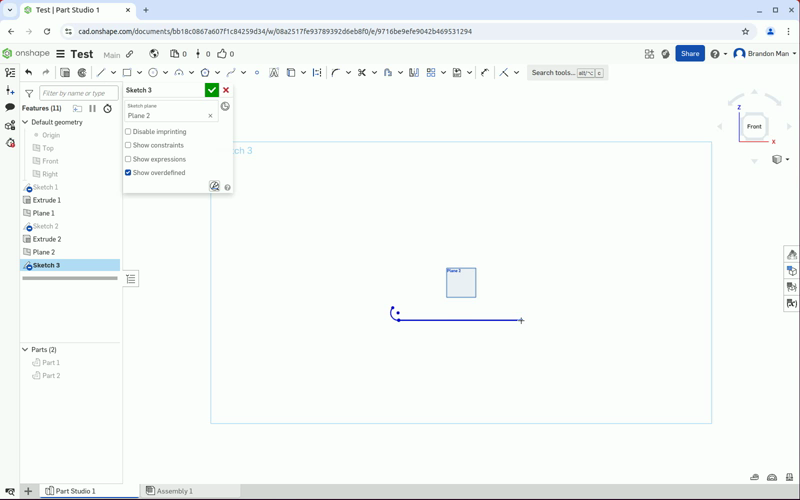
mouse_move(521, 320)
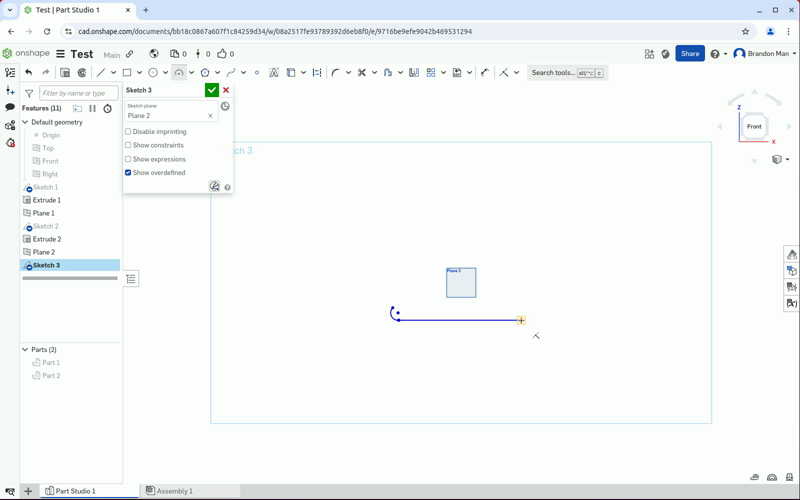
click(521, 320)
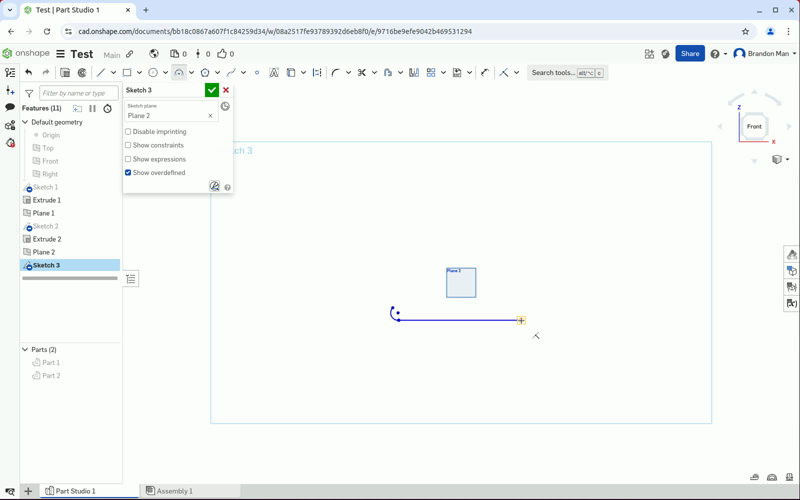
key_down(shift)
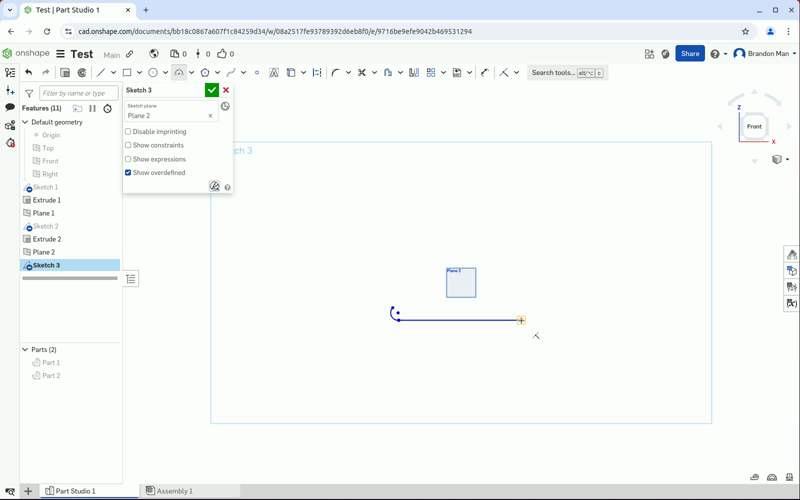
mouse_move(526, 307)
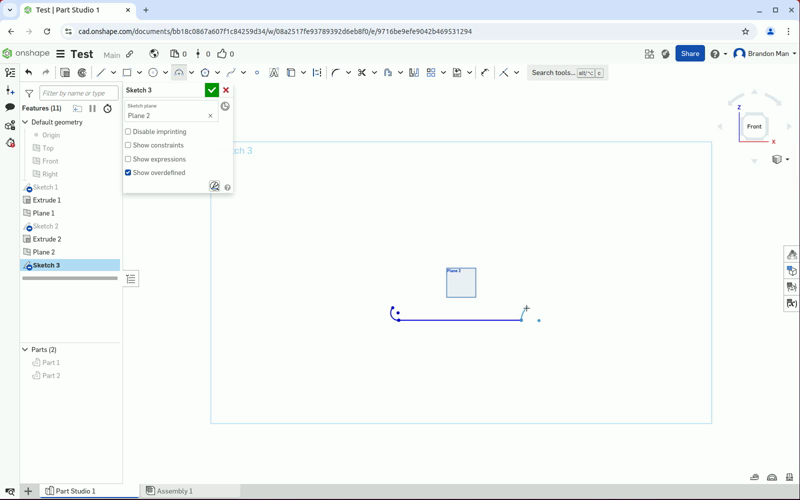
click(526, 307)
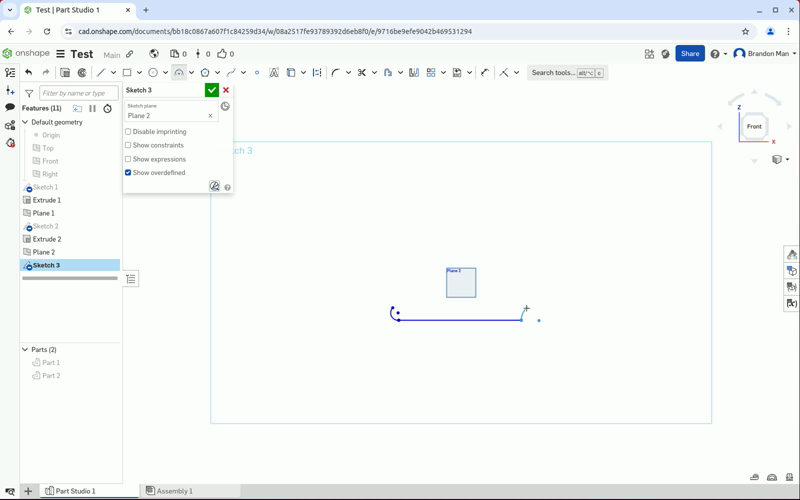
mouse_move(528, 315)
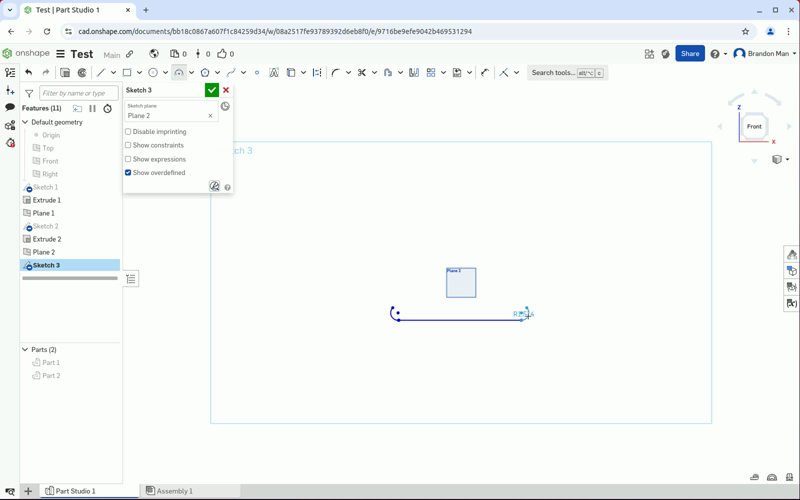
click(528, 315)
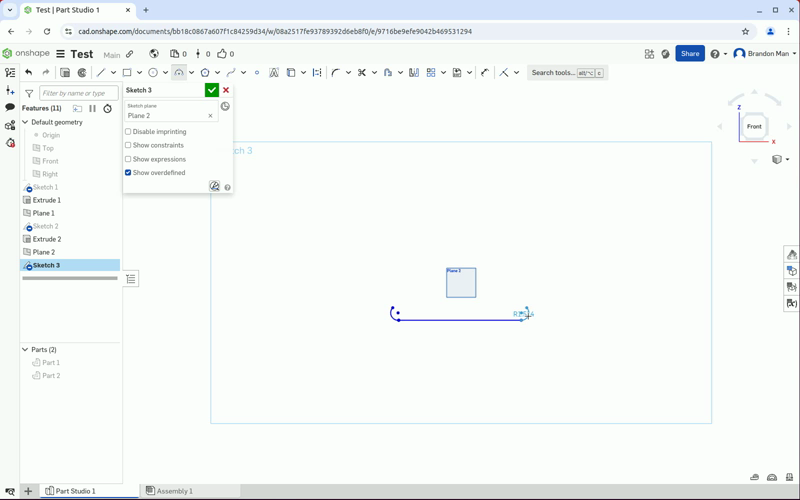
key_up(shift)
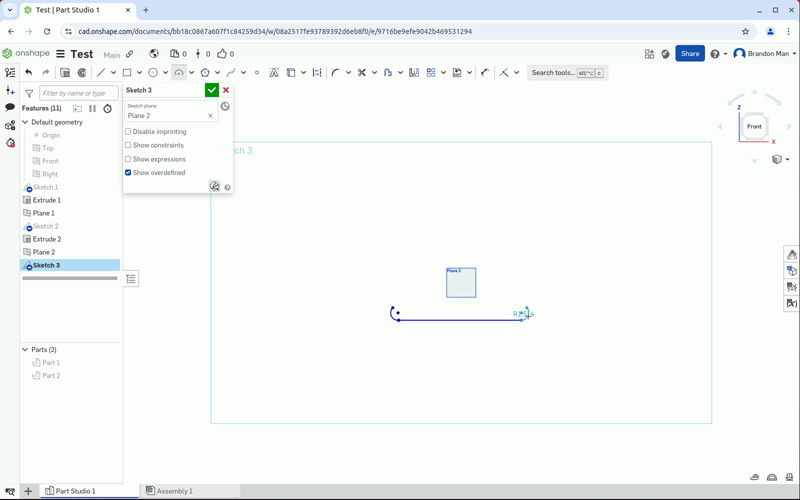
key(esc)
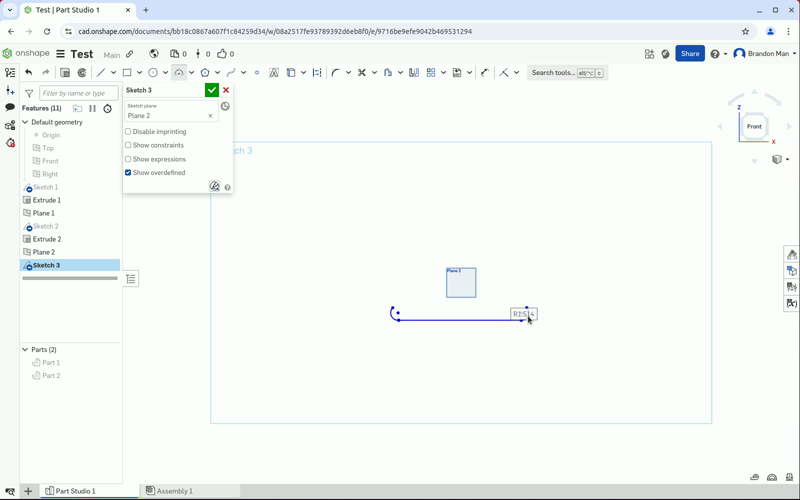
key(l)
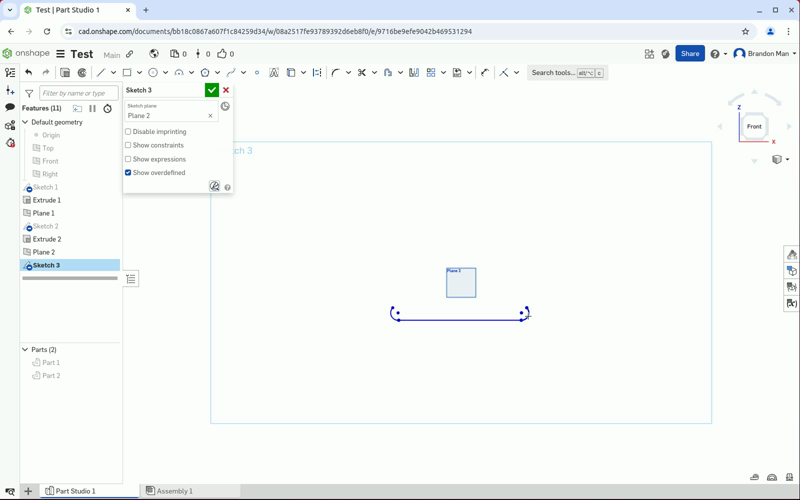
mouse_move(526, 307)
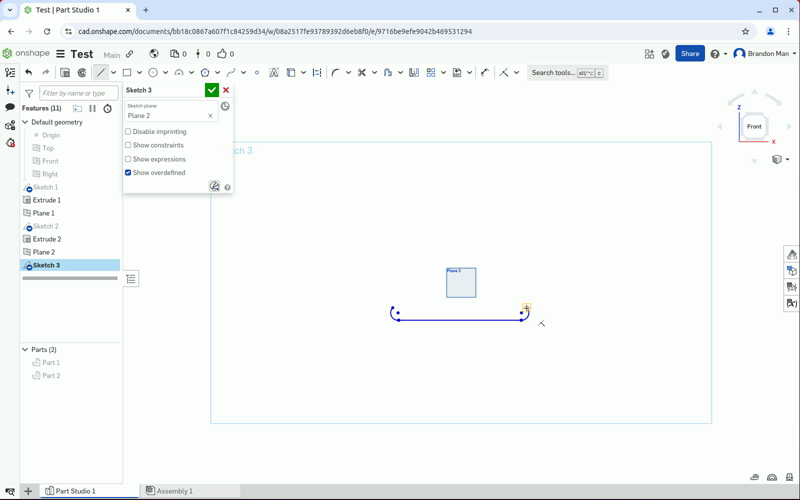
click(526, 307)
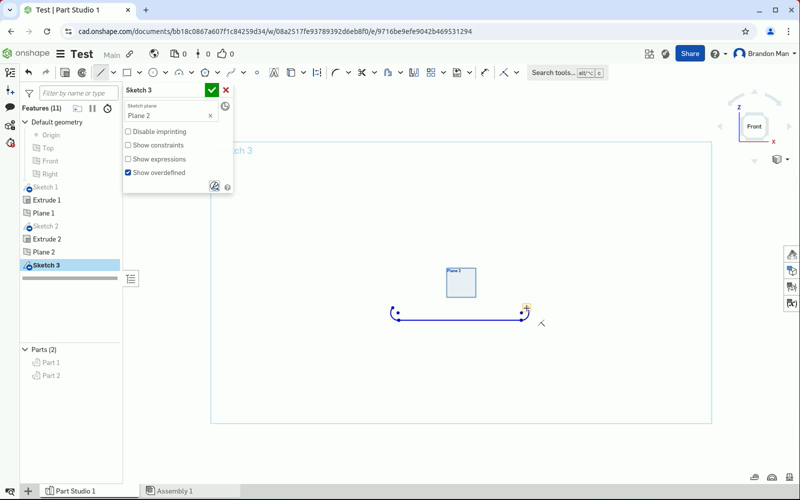
key_down(shift)
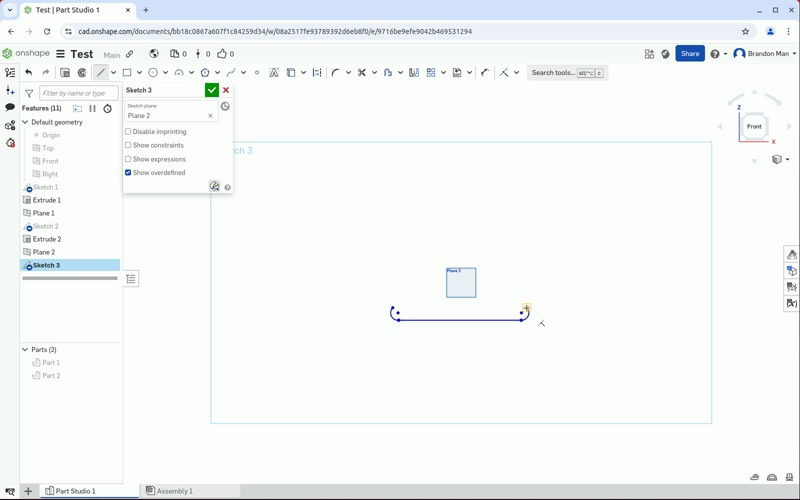
mouse_move(556, 307)
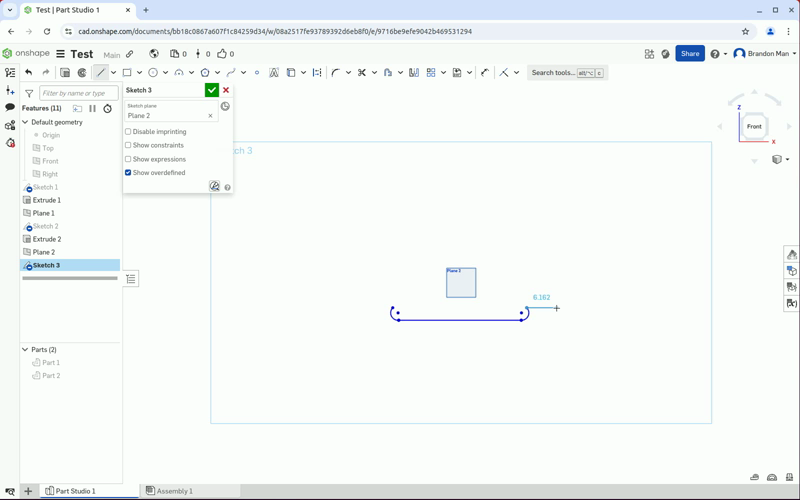
mouse_move(512, 293)
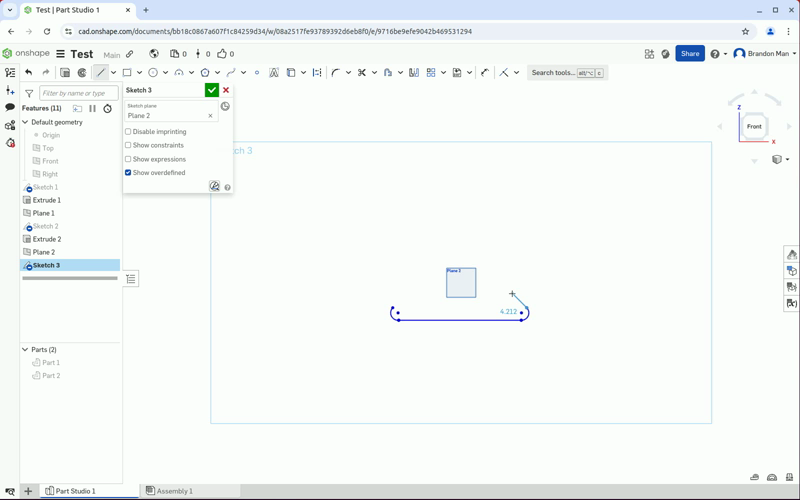
click(512, 293)
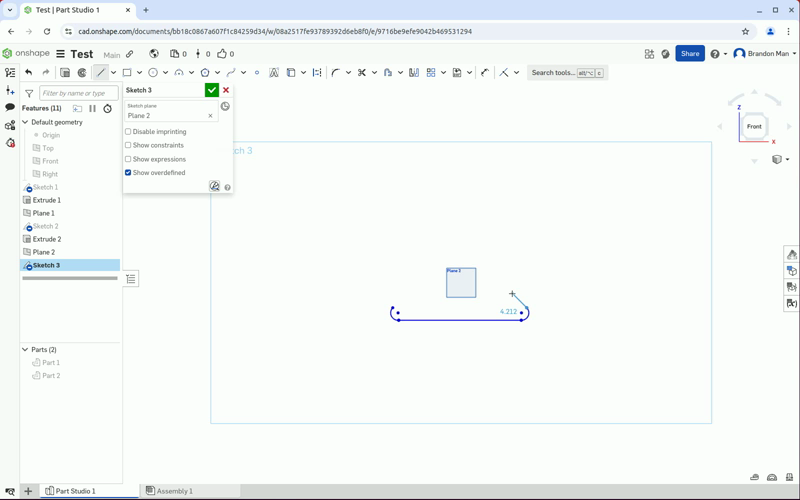
key_up(shift)
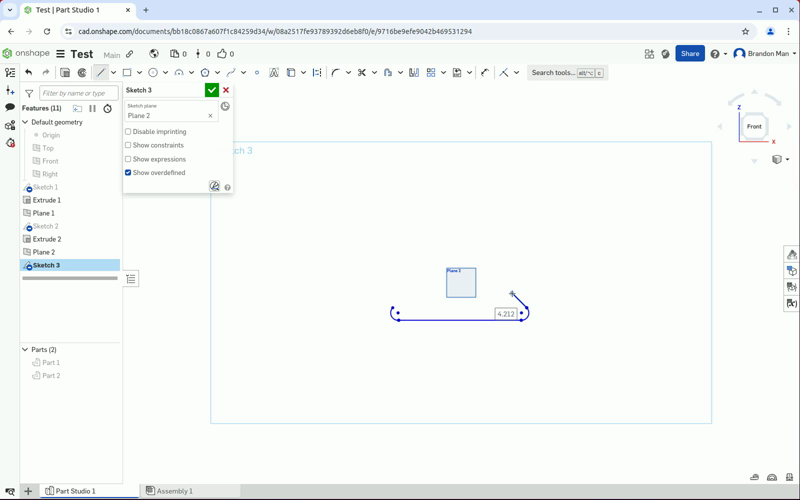
key(esc)
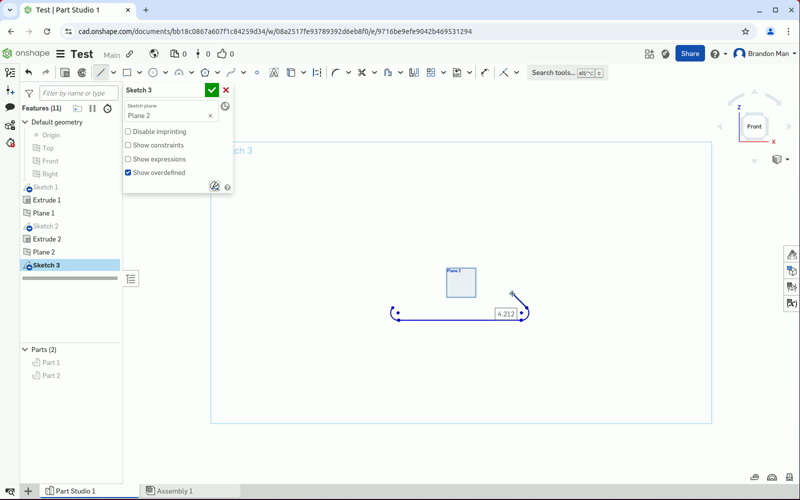
key(a)
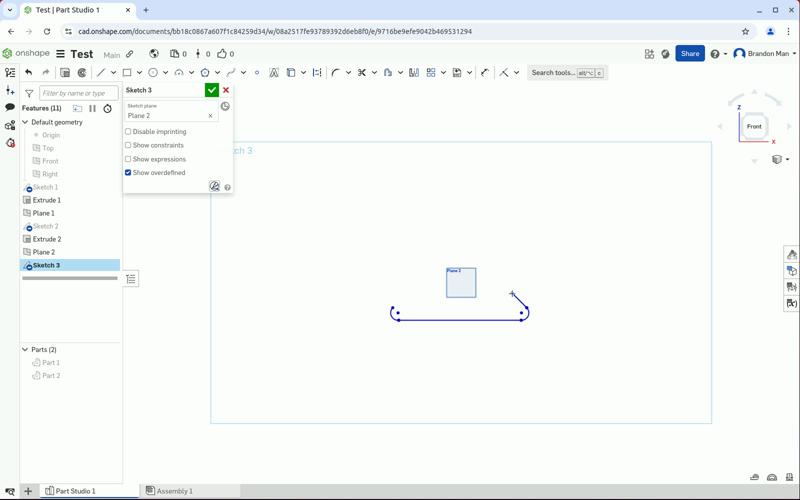
mouse_move(512, 293)
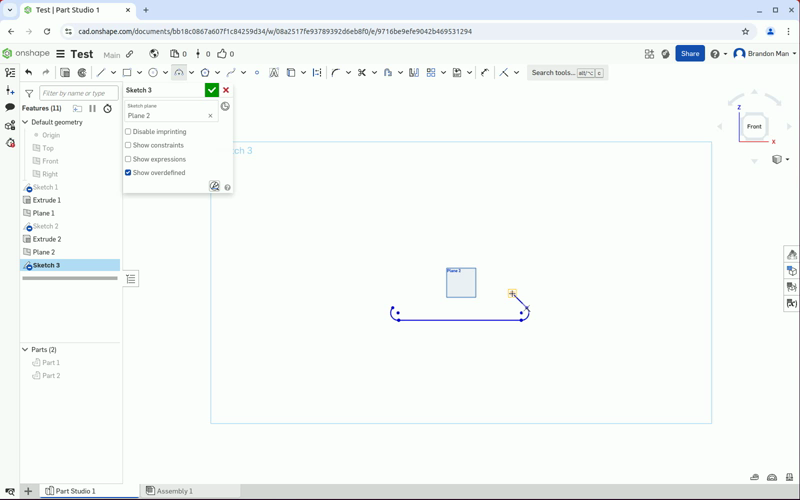
click(512, 293)
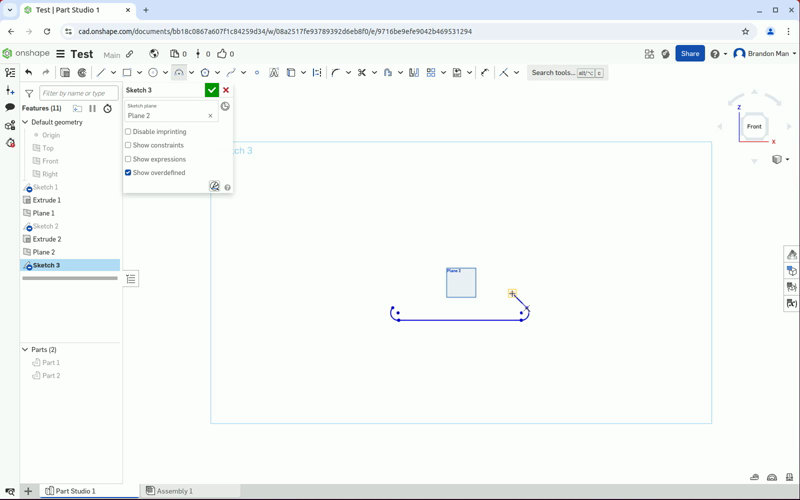
key_down(shift)
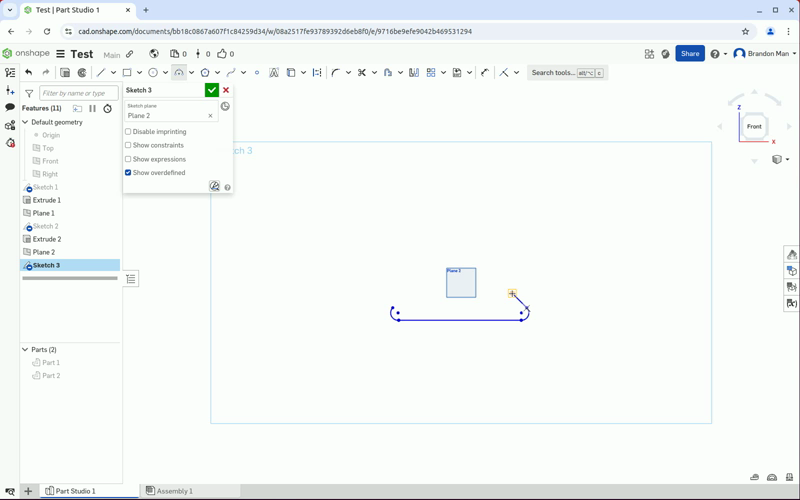
mouse_move(506, 290)
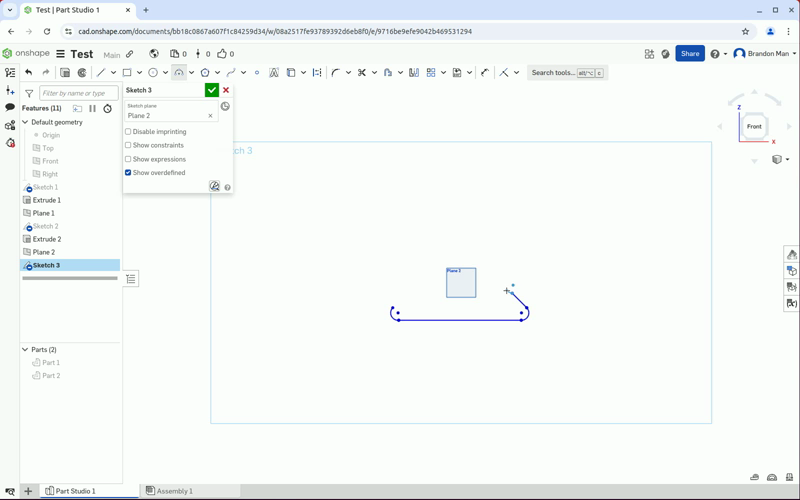
scroll(6)
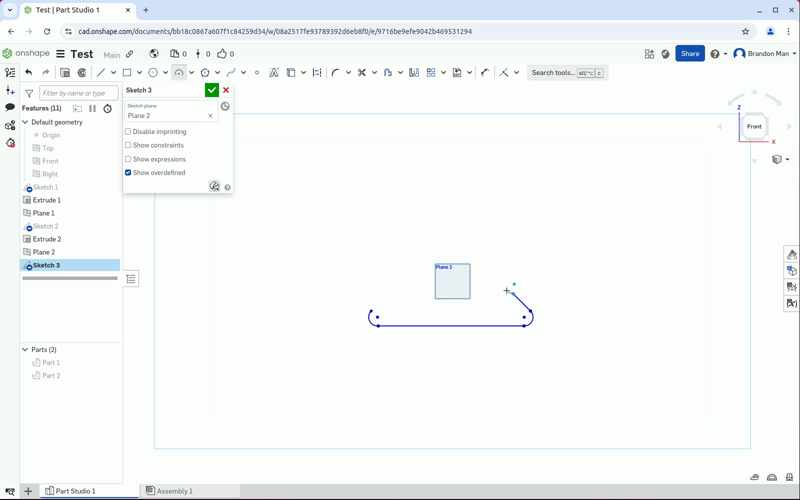
scroll(6)
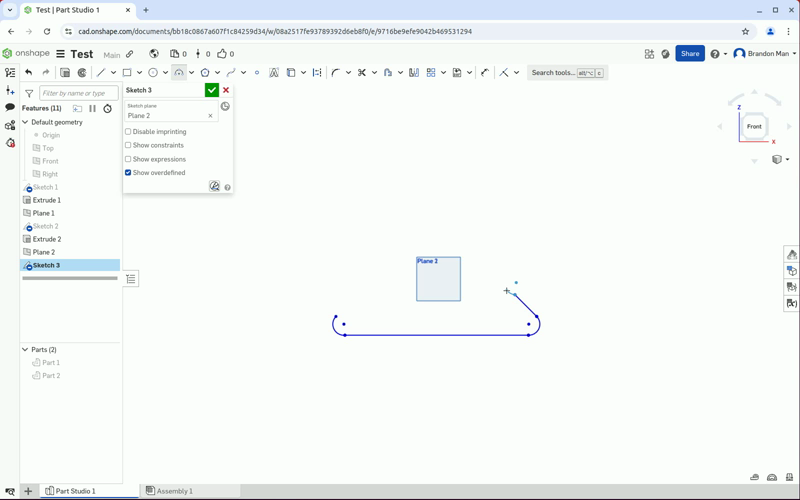
scroll(6)
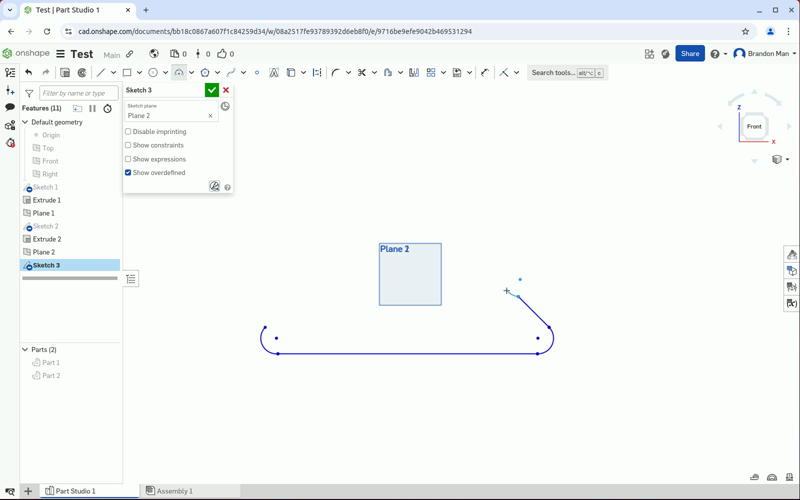
scroll(6)
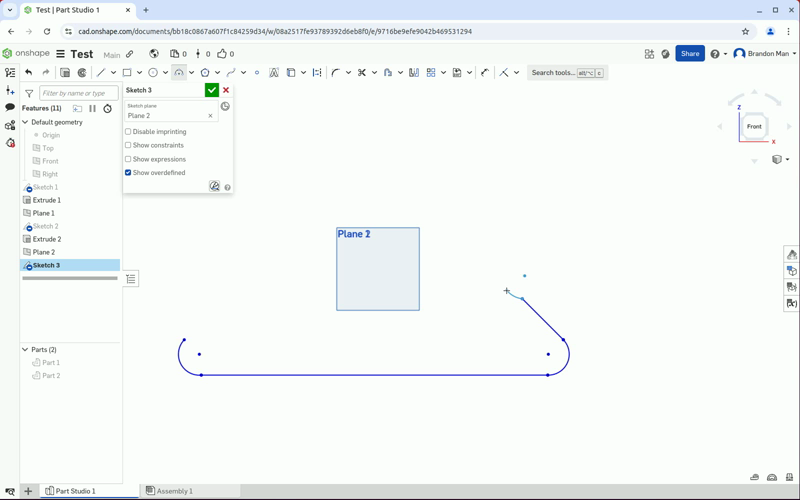
scroll(6)
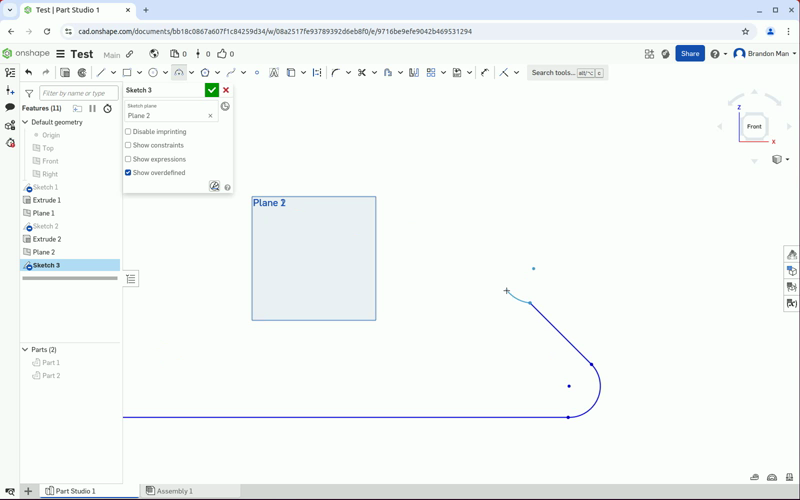
scroll(6)
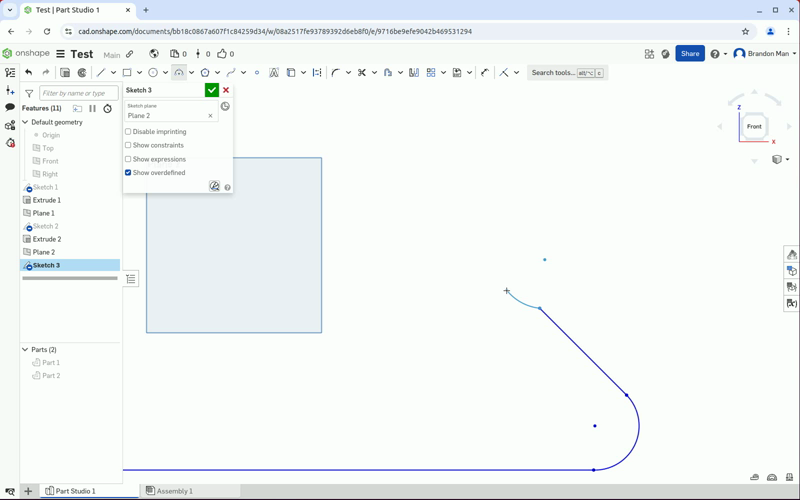
scroll(6)
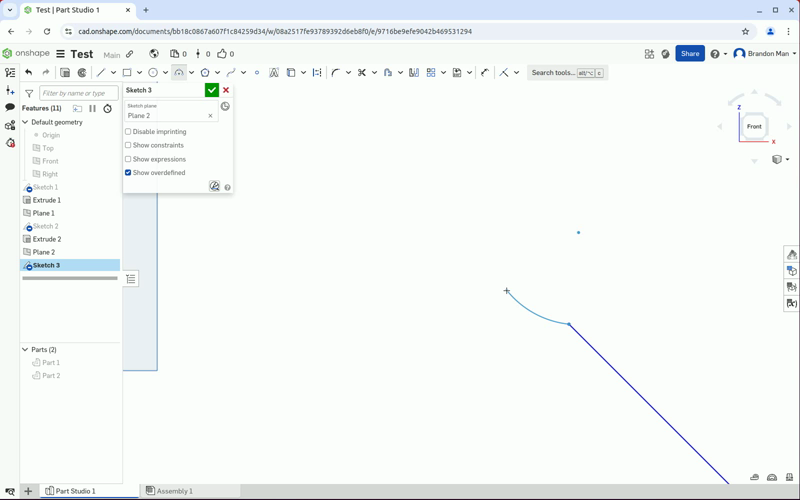
click(506, 290)
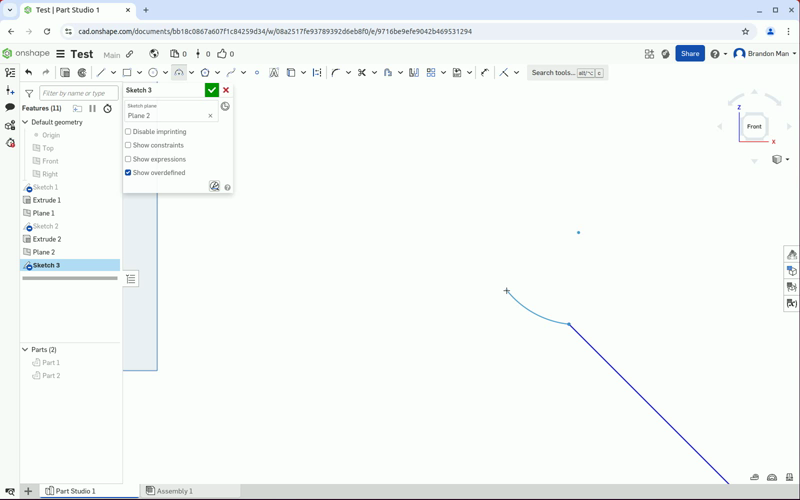
scroll(-6)
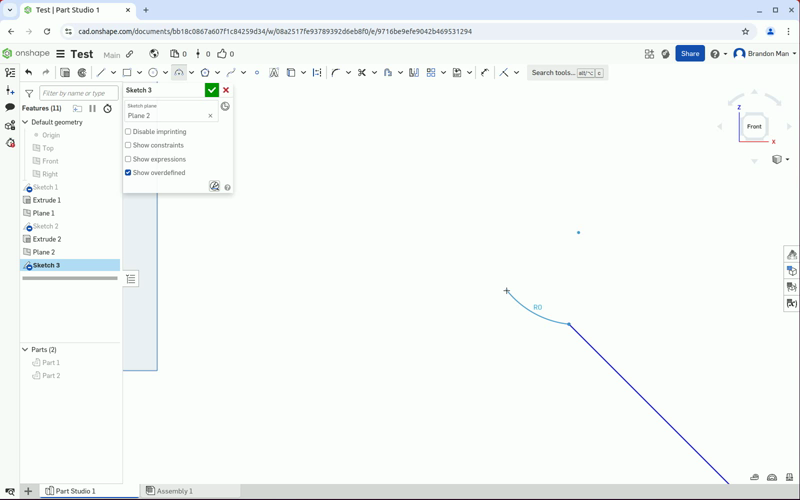
scroll(-6)
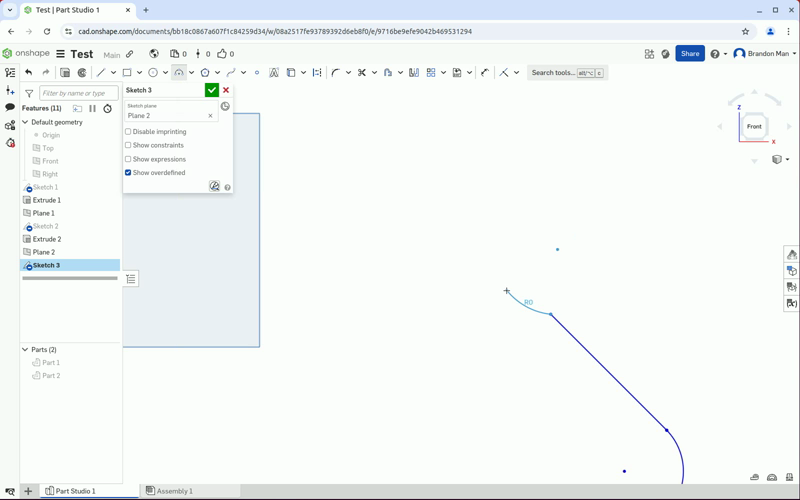
scroll(-6)
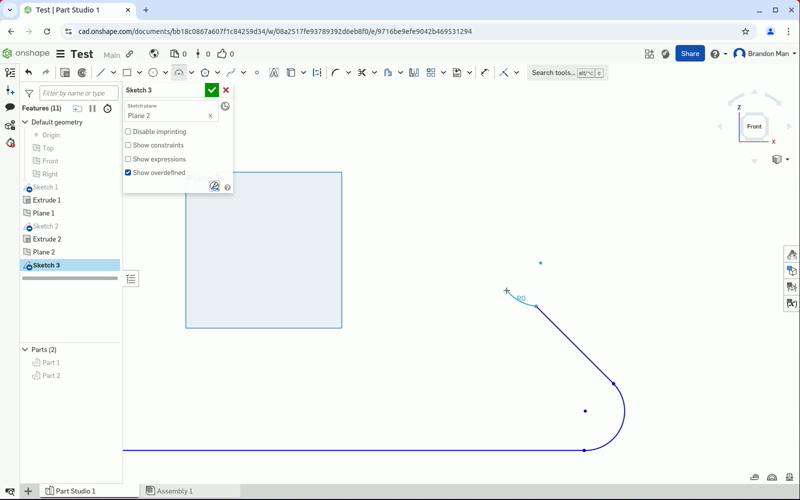
scroll(-6)
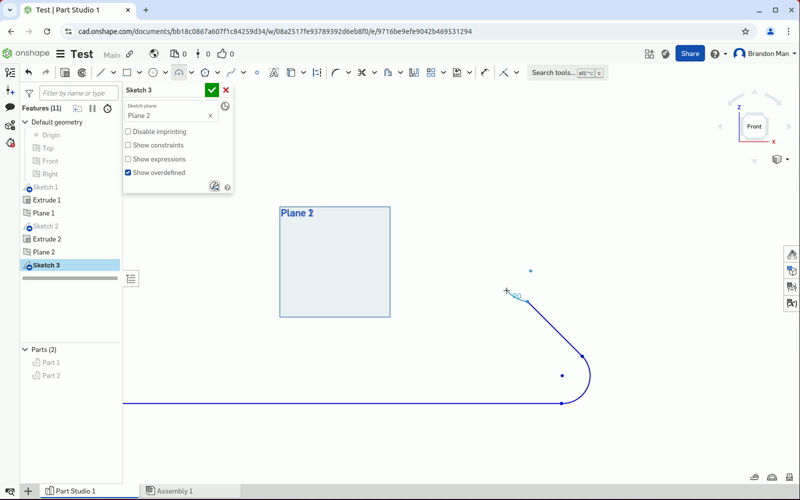
scroll(-6)
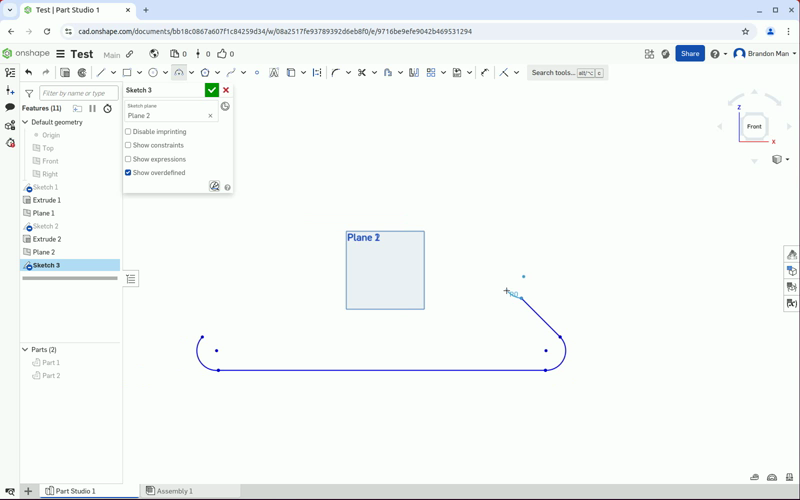
scroll(-6)
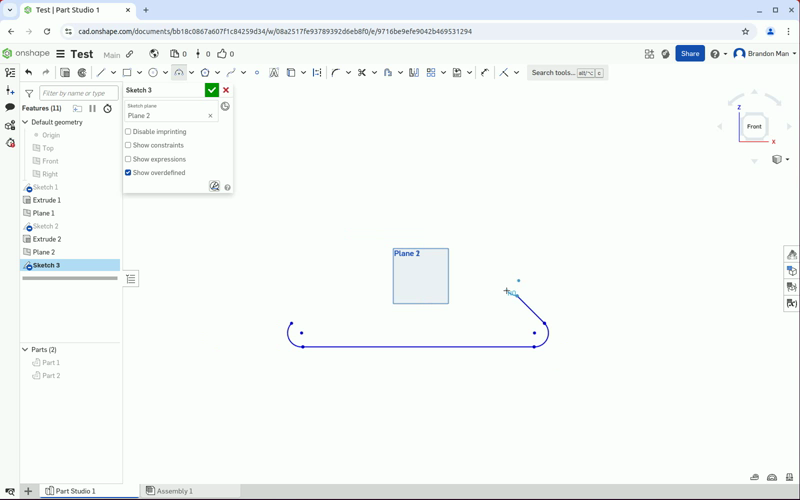
scroll(-6)
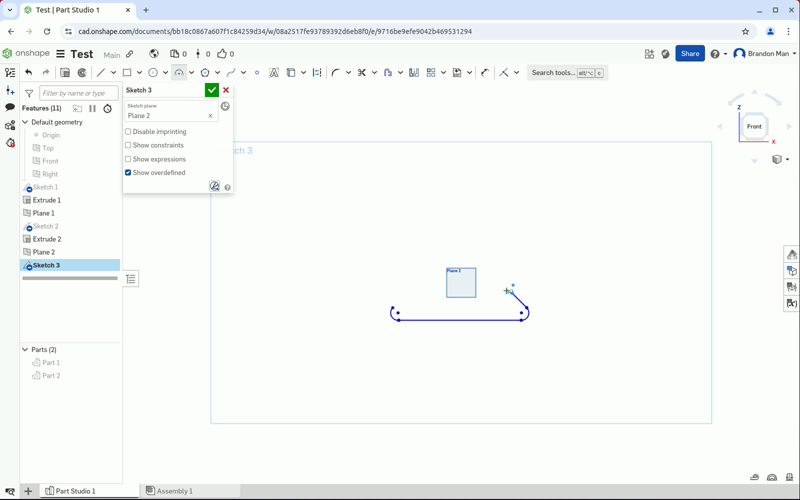
mouse_move(509, 291)
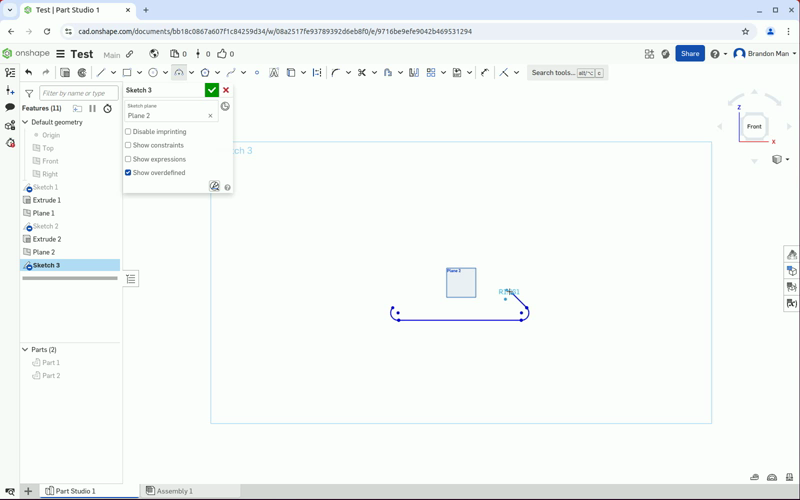
scroll(6)
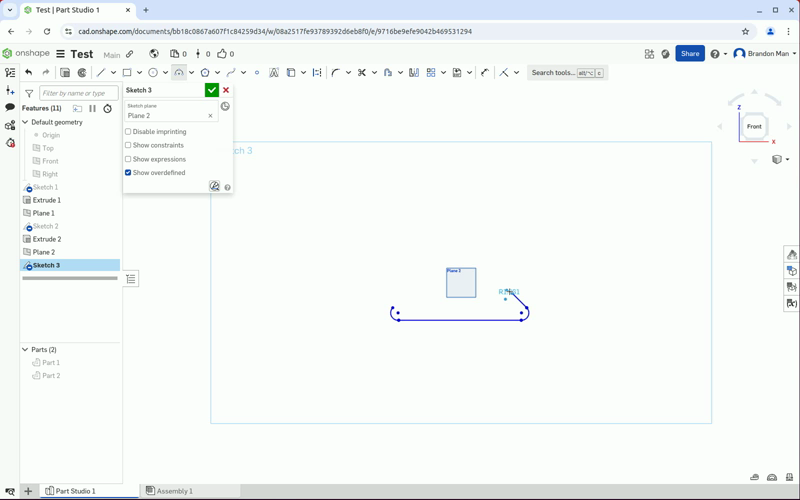
scroll(6)
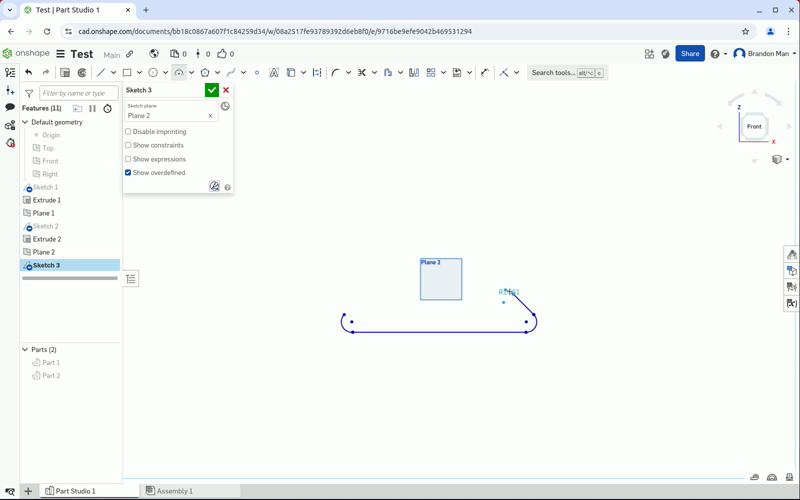
scroll(6)
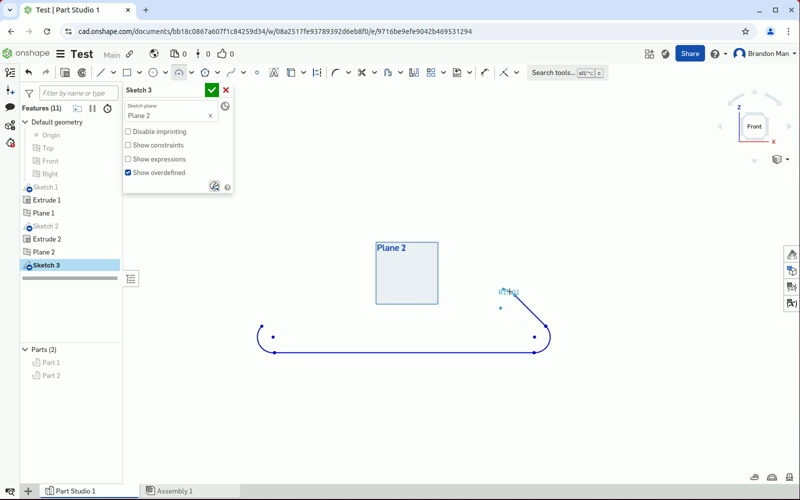
scroll(6)
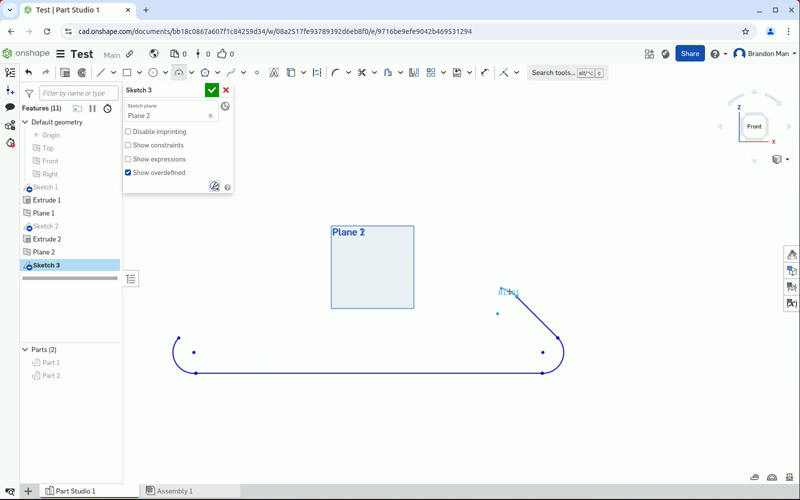
scroll(6)
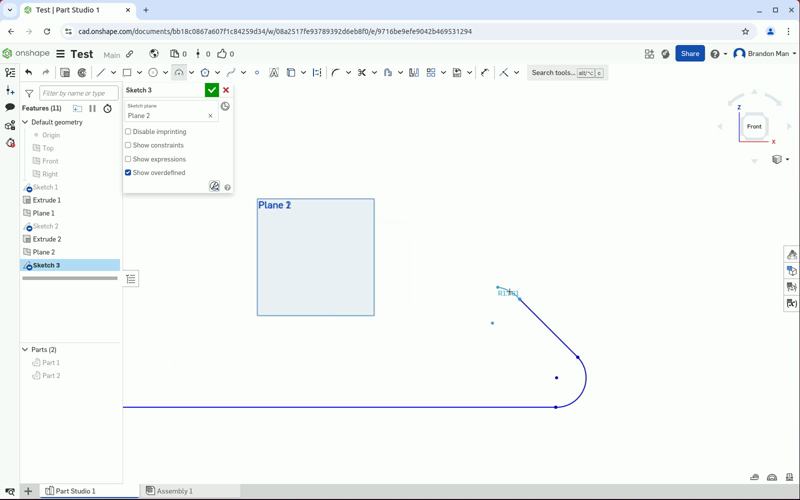
scroll(6)
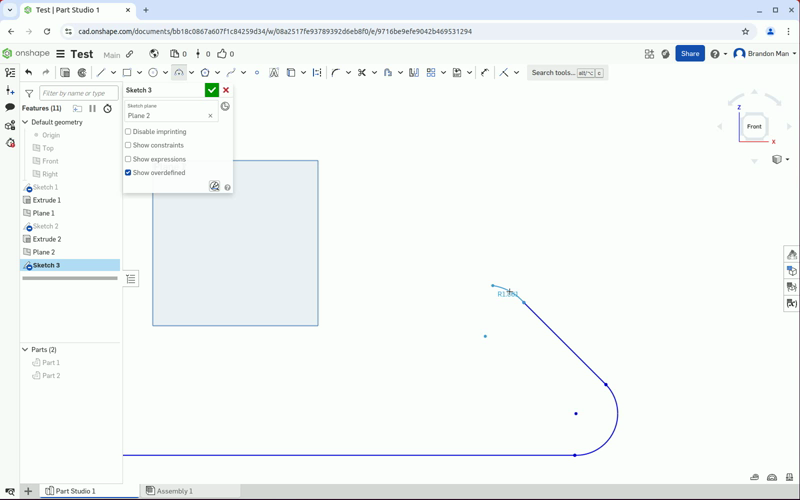
scroll(6)
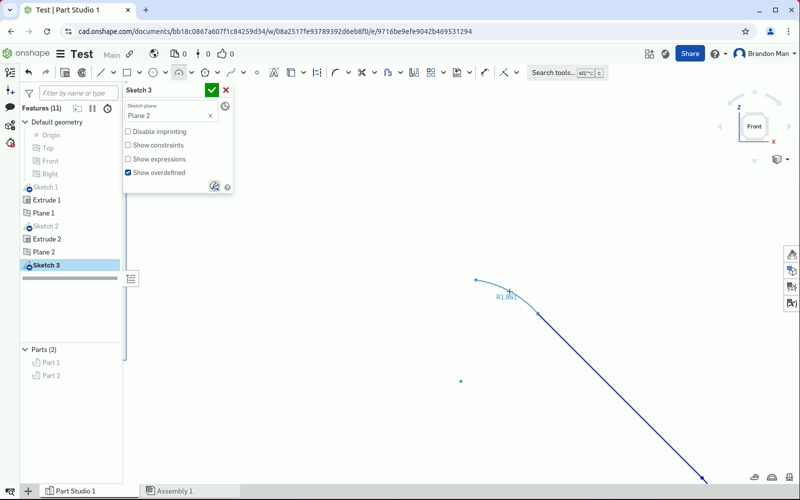
click(509, 291)
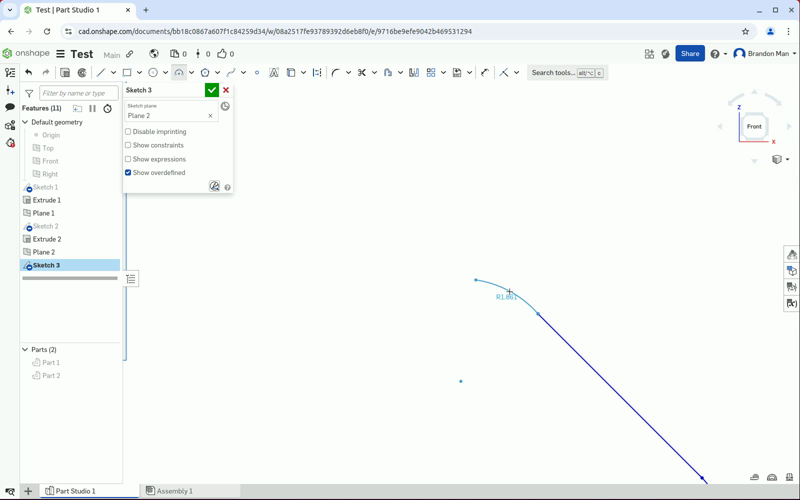
scroll(-6)
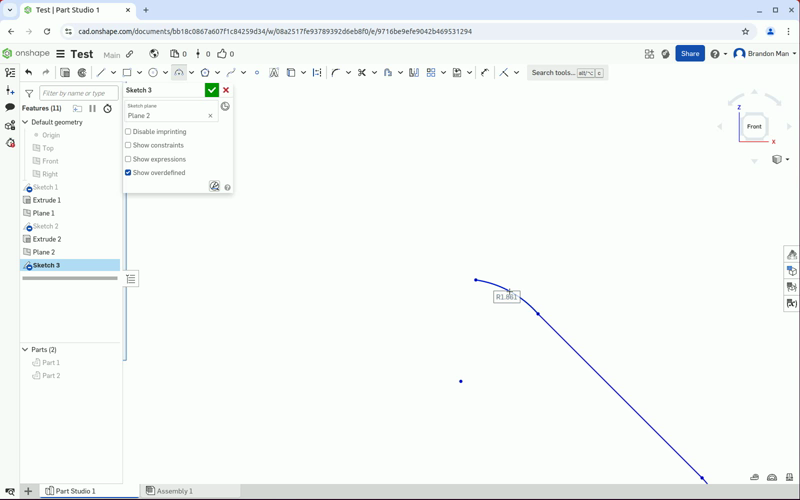
scroll(-6)
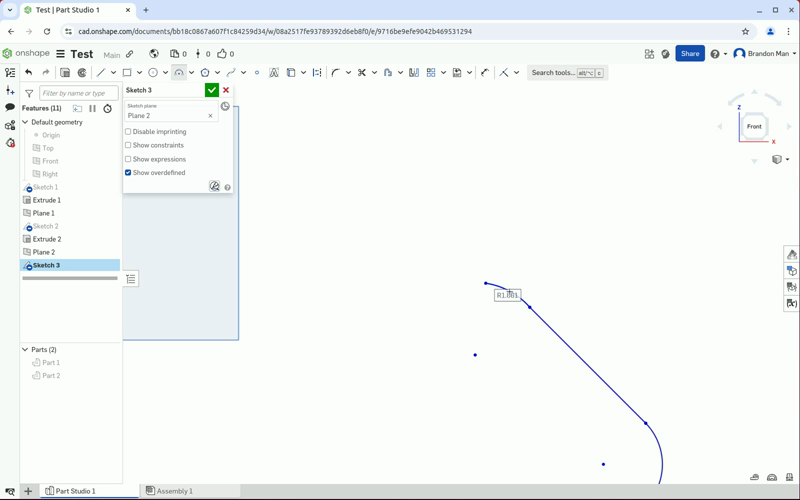
scroll(-6)
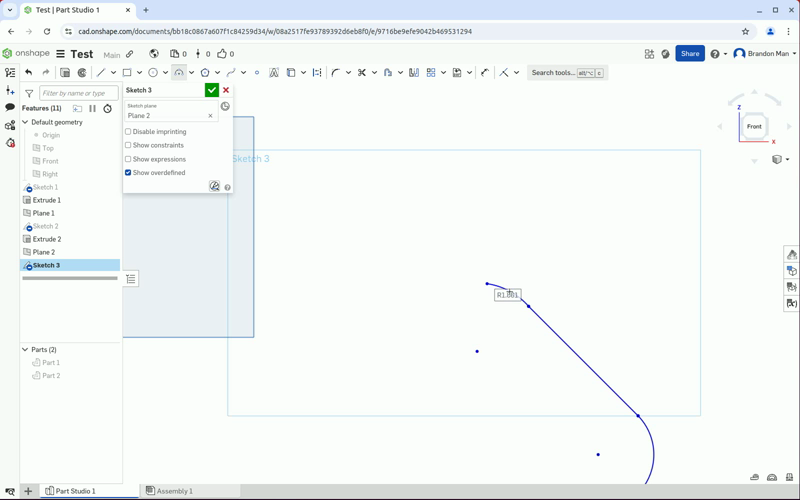
scroll(-6)
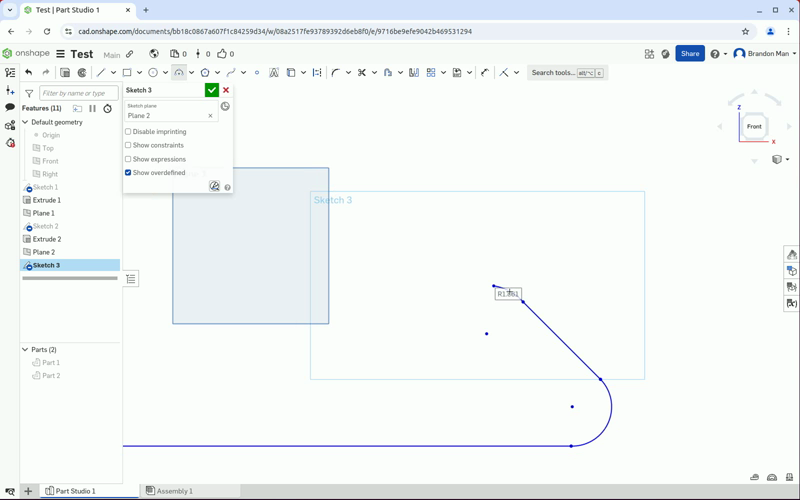
scroll(-6)
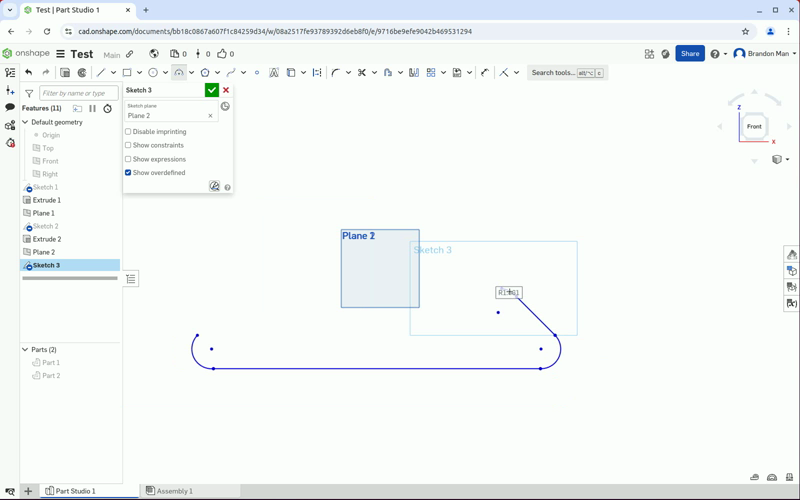
scroll(-6)
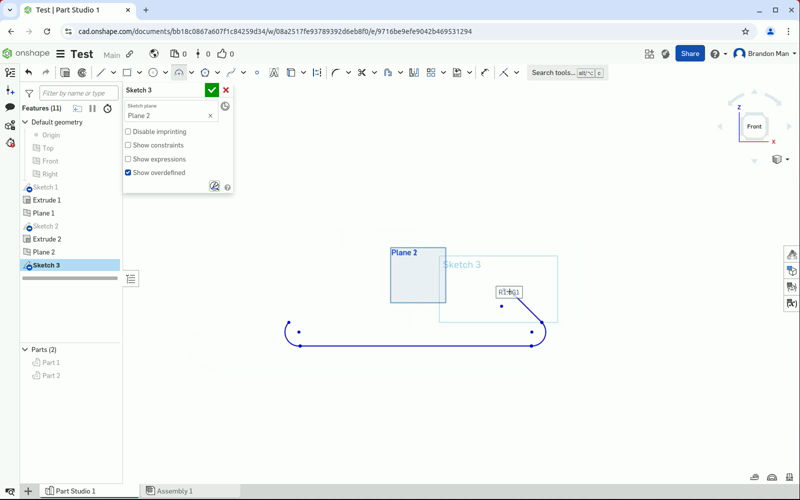
scroll(-6)
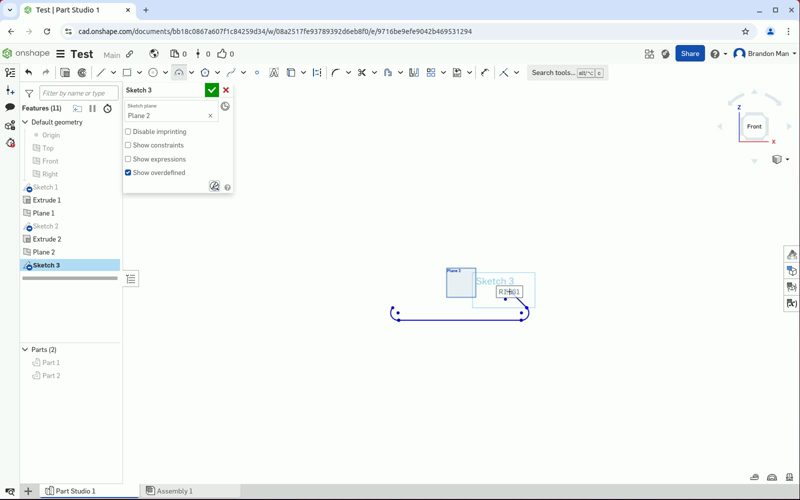
key_up(shift)
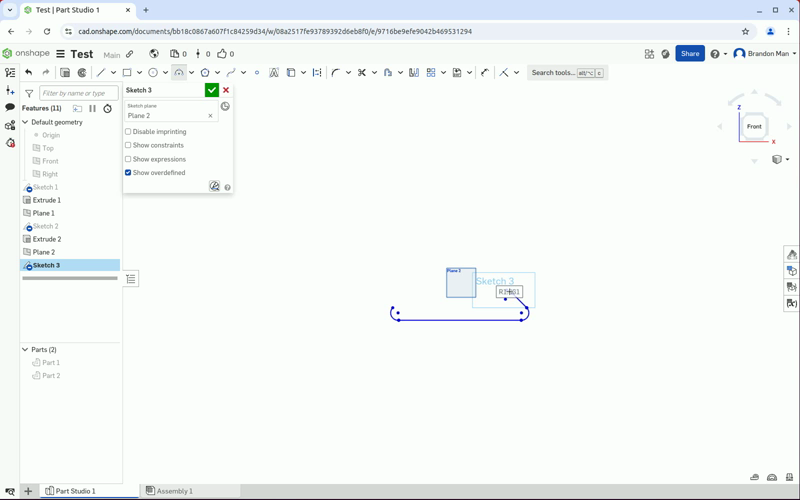
key(esc)
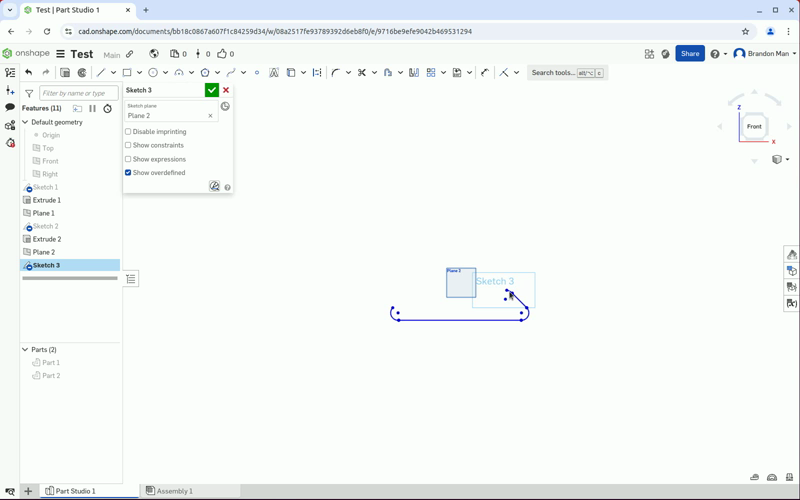
key(l)
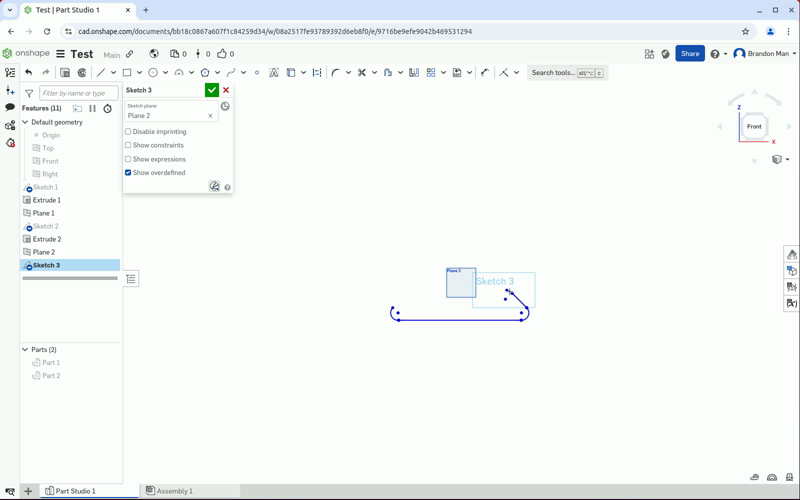
mouse_move(506, 290)
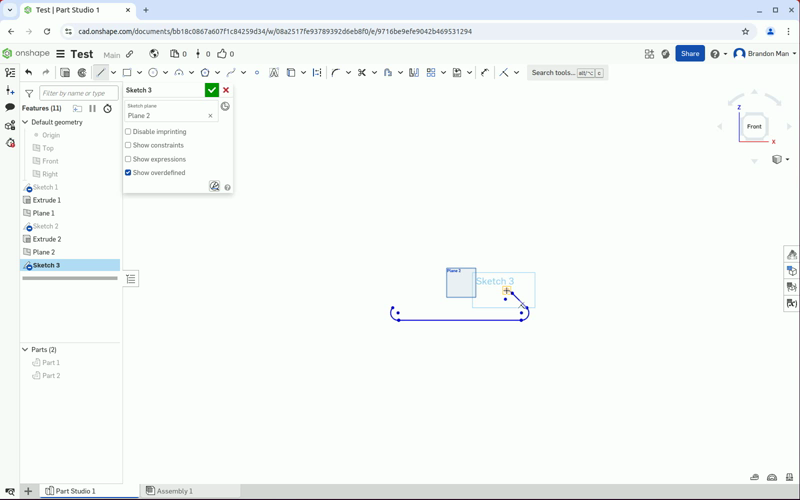
scroll(6)
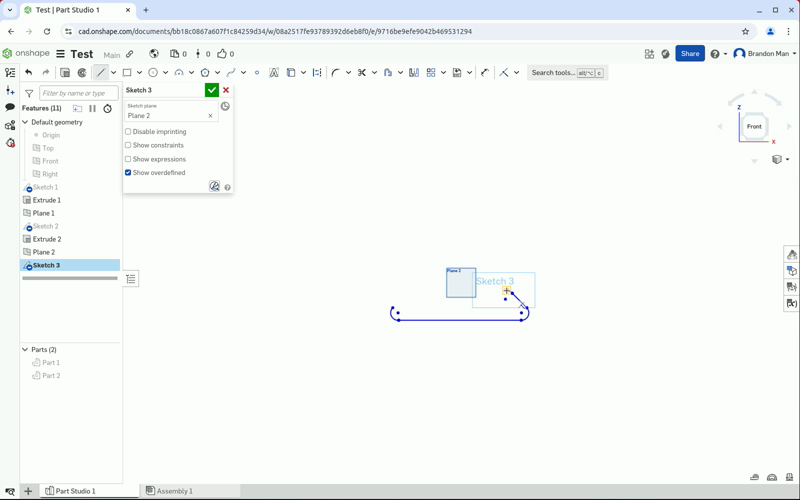
scroll(6)
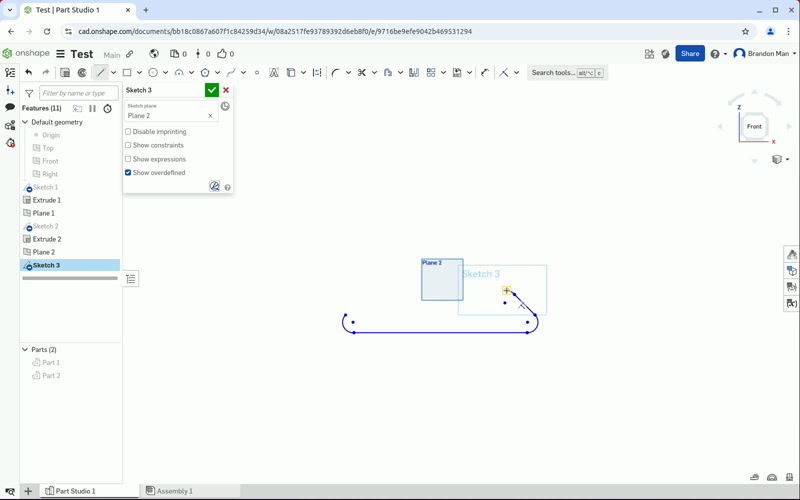
scroll(6)
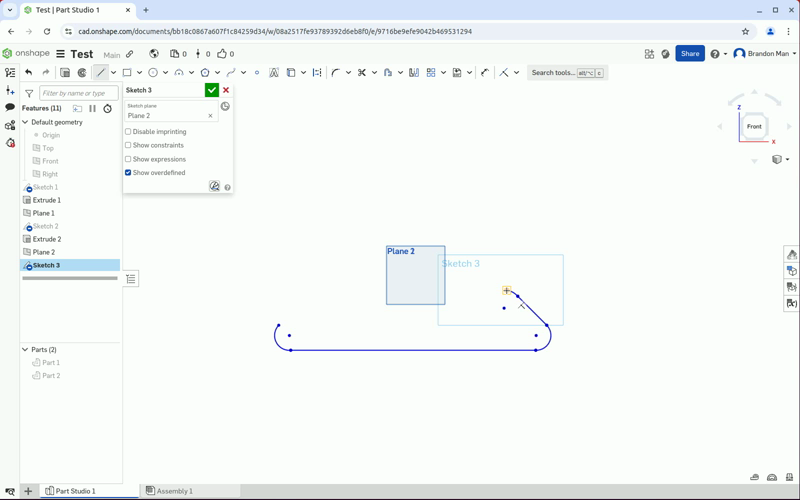
scroll(6)
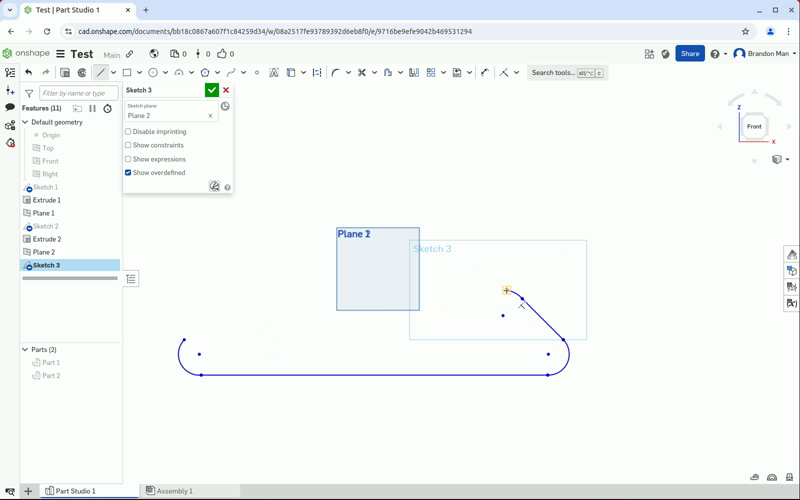
scroll(6)
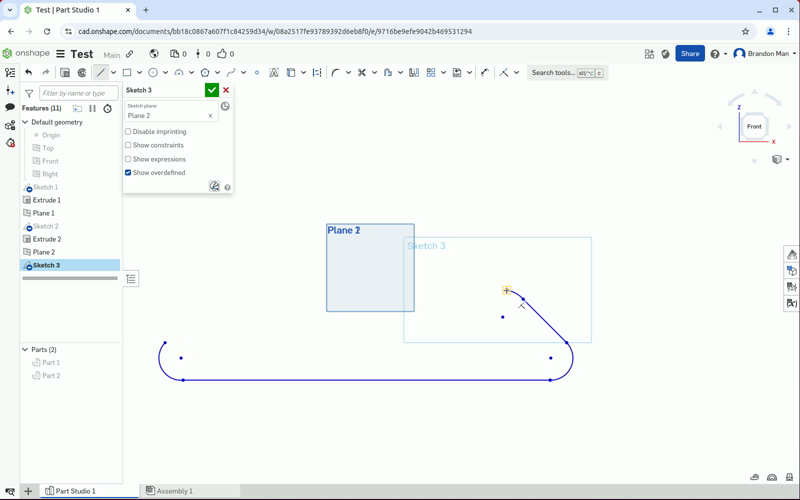
scroll(6)
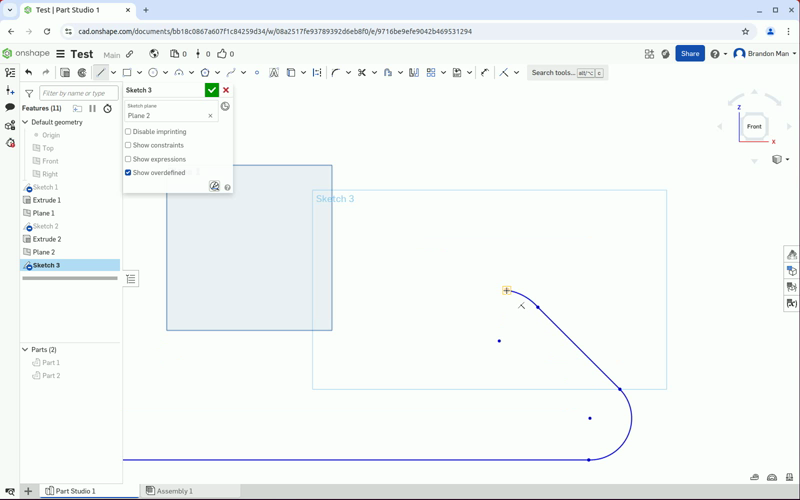
scroll(6)
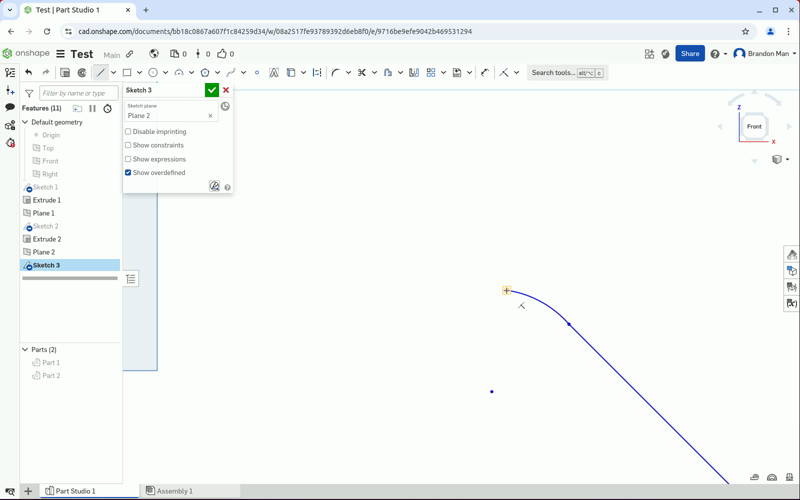
click(506, 290)
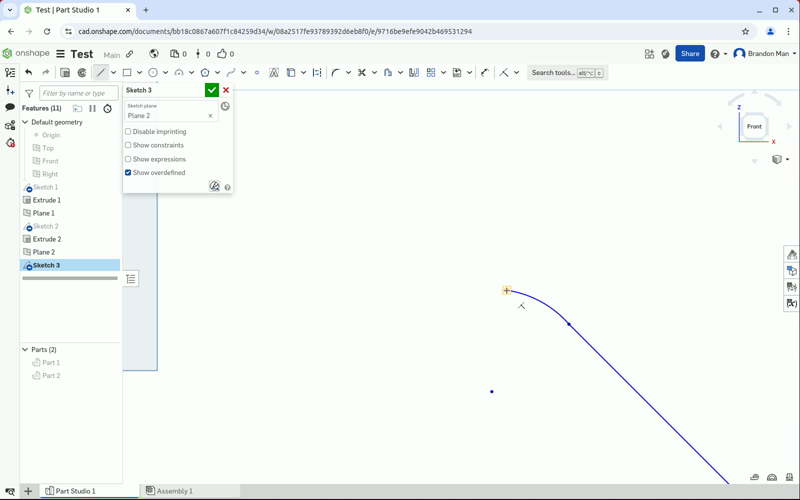
scroll(-6)
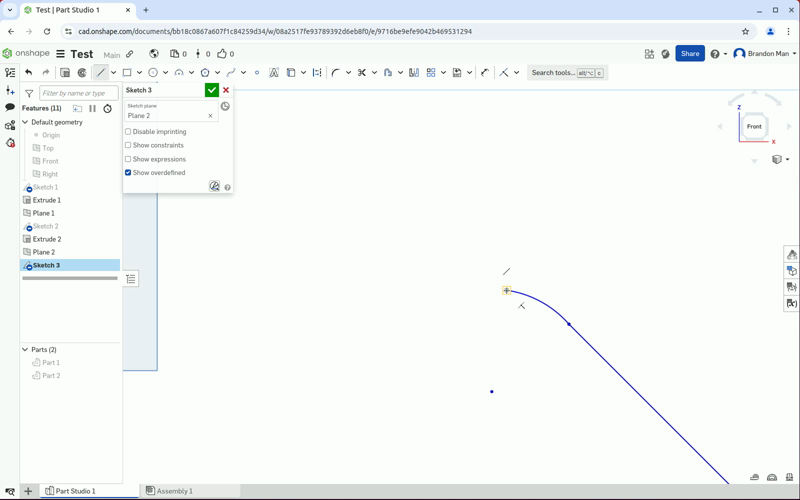
scroll(-6)
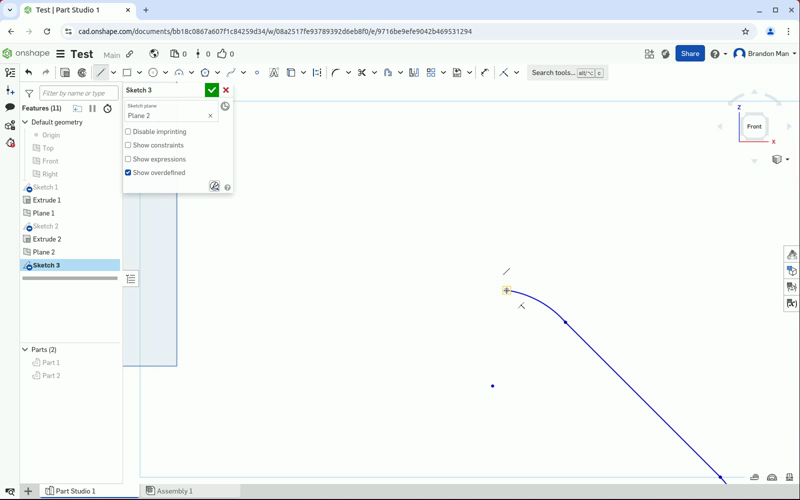
scroll(-6)
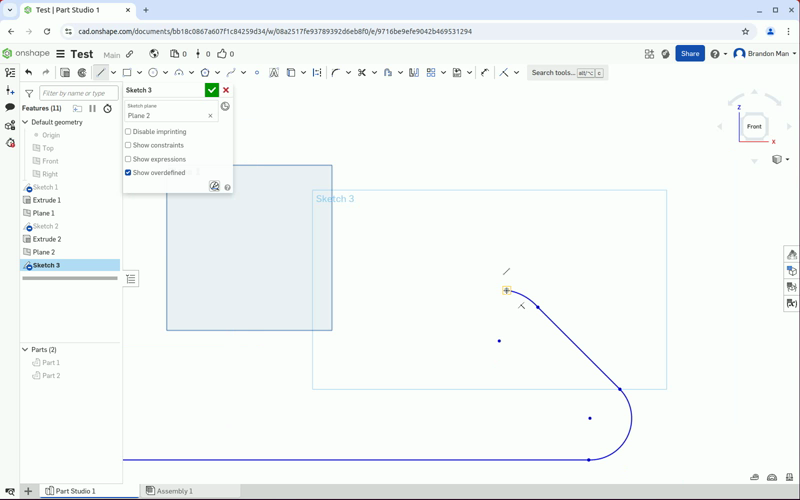
scroll(-6)
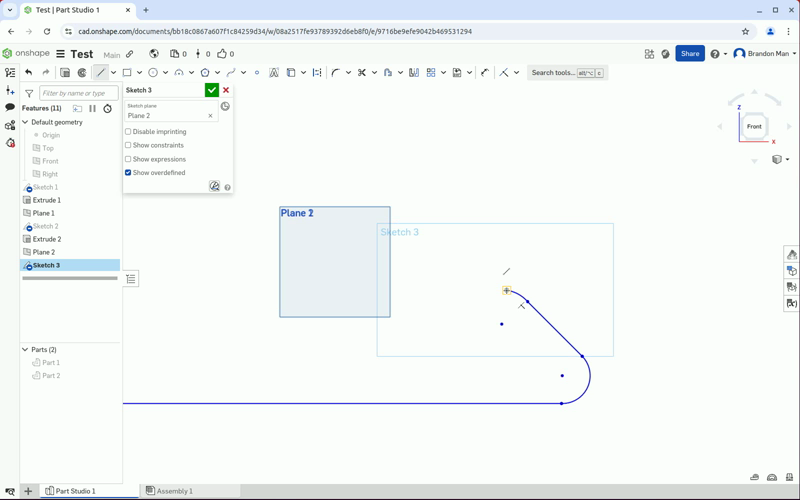
scroll(-6)
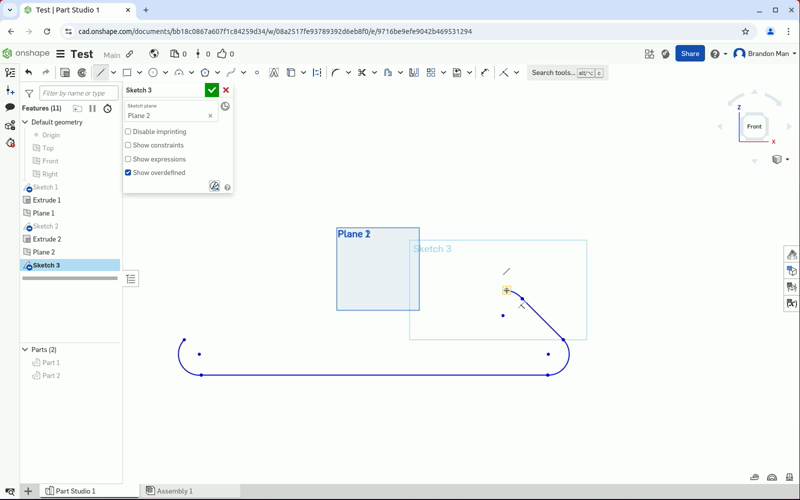
scroll(-6)
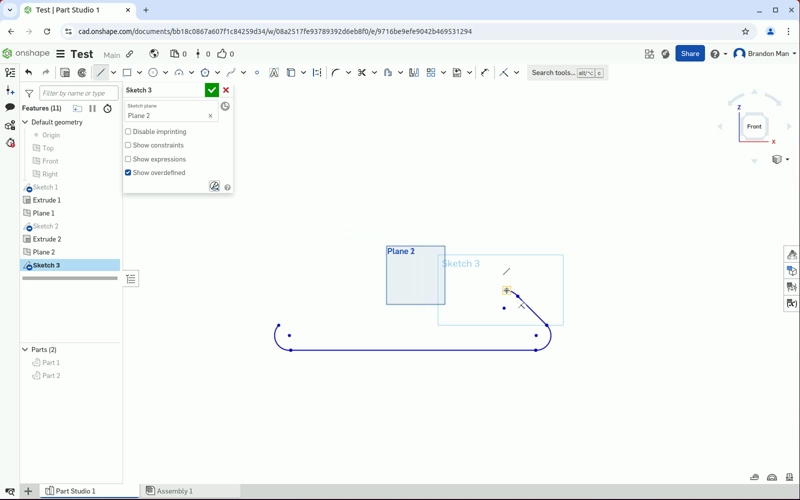
scroll(-6)
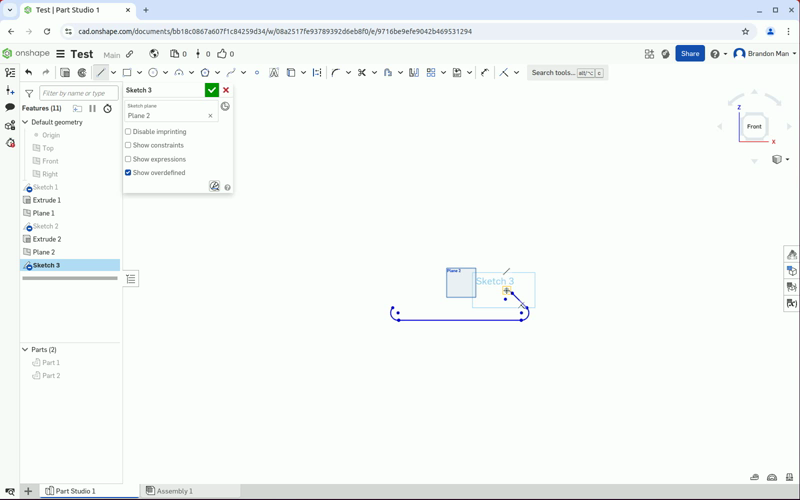
key_down(shift)
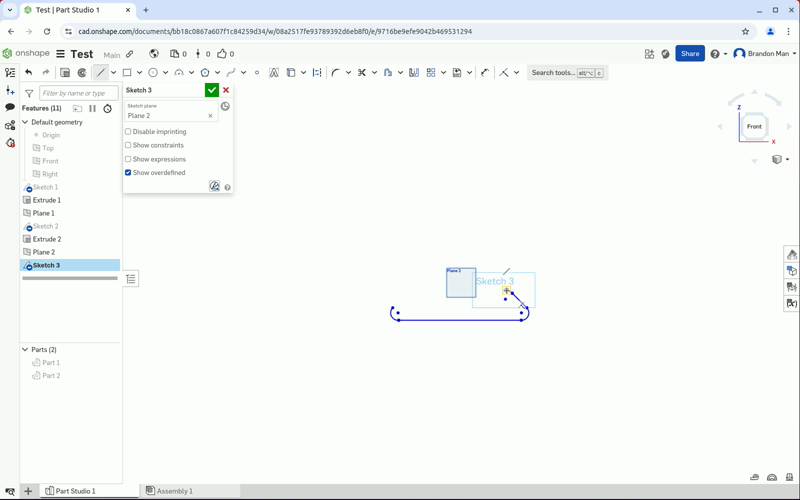
mouse_move(413, 290)
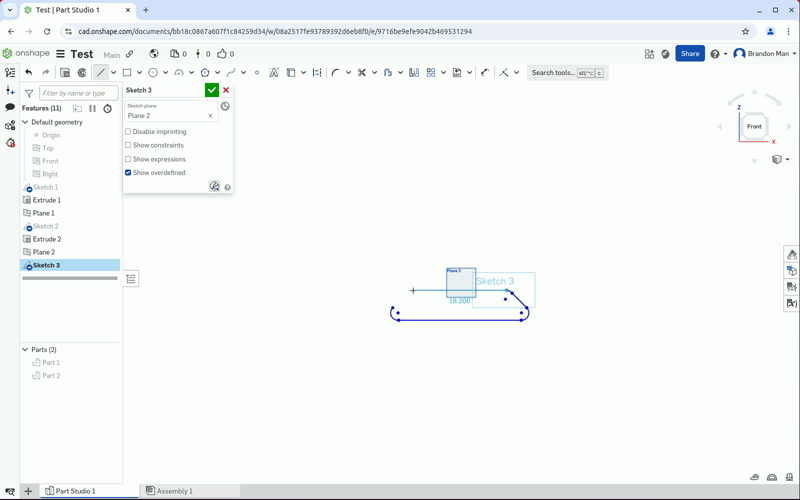
click(413, 290)
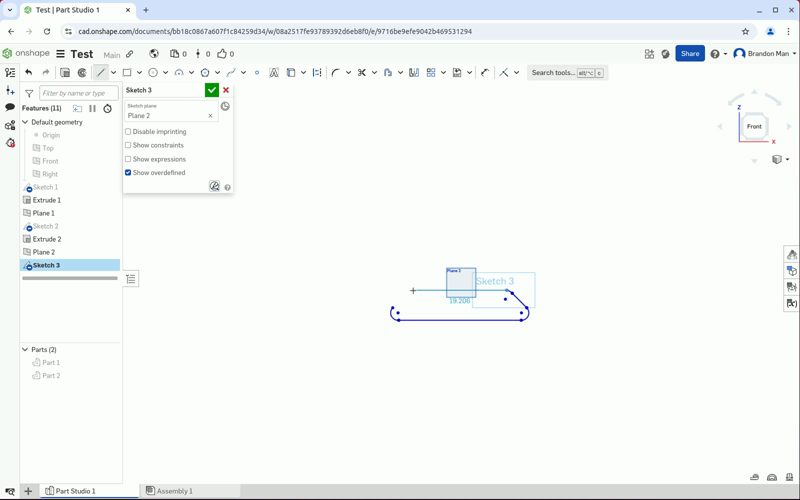
key_up(shift)
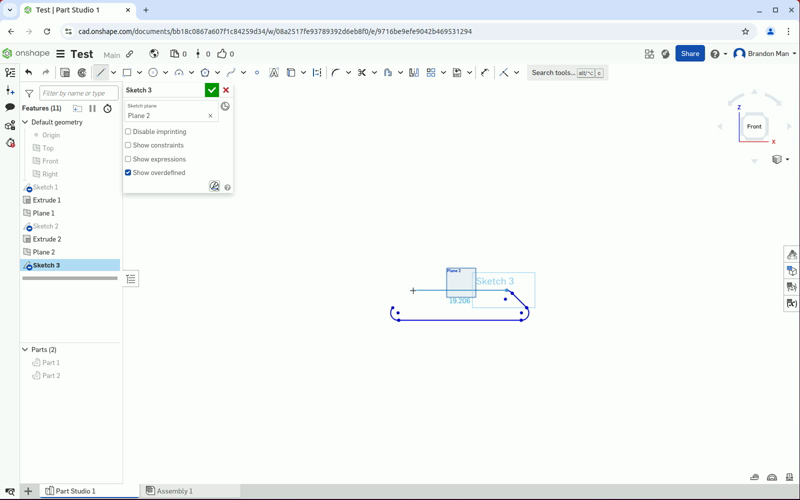
key(esc)
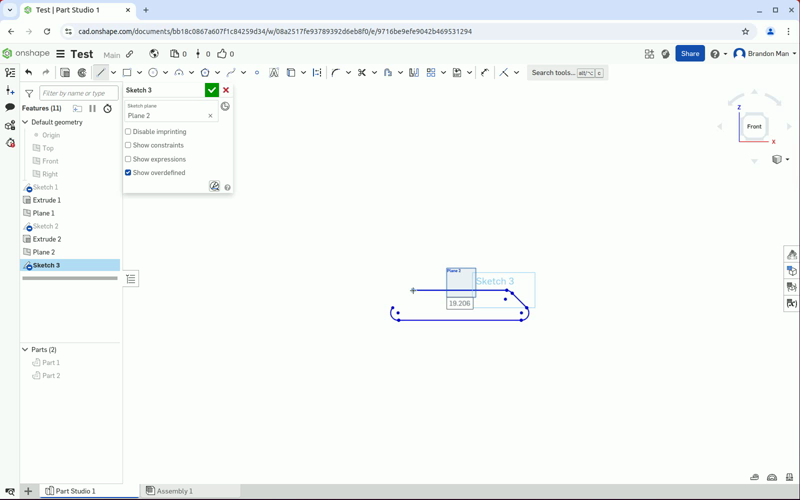
key(a)
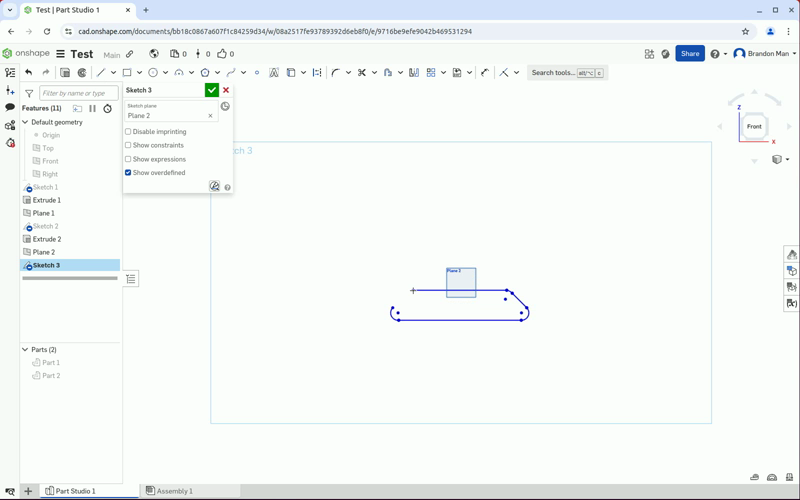
mouse_move(413, 290)
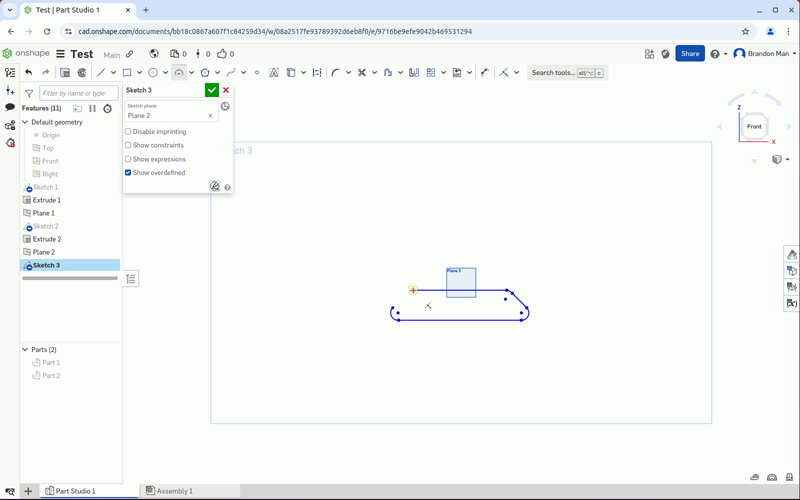
click(413, 290)
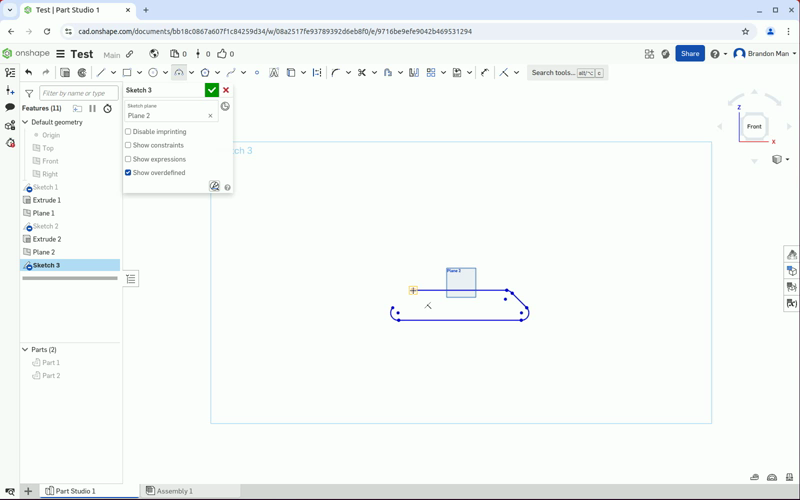
key_down(shift)
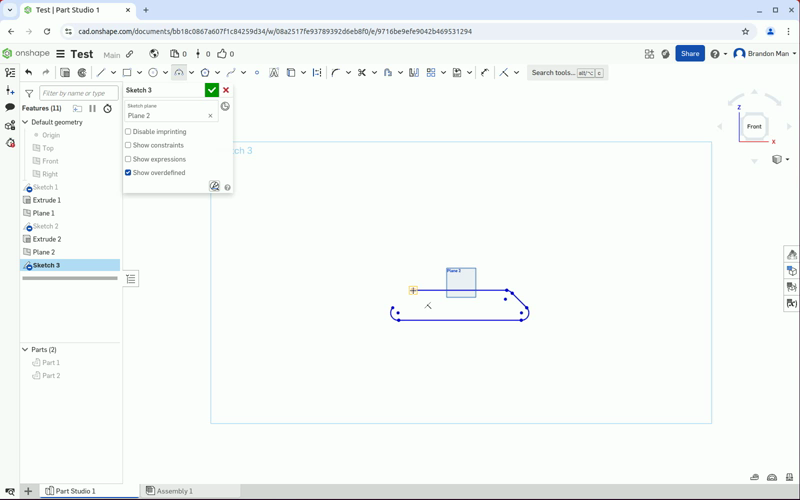
mouse_move(407, 293)
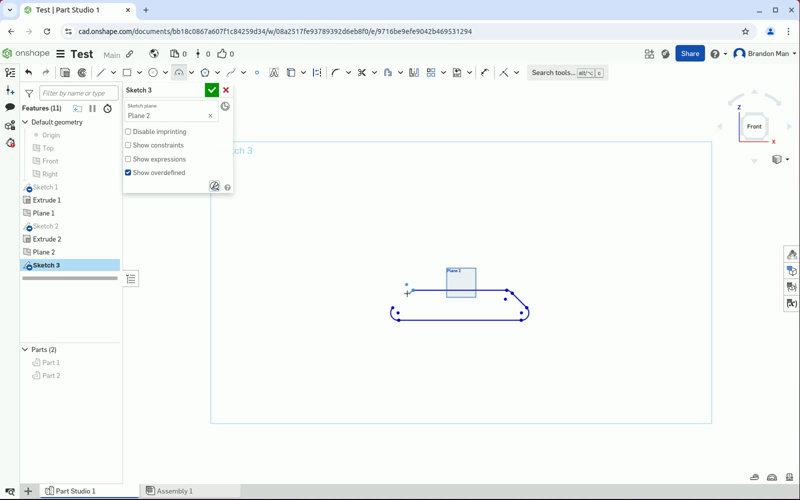
scroll(6)
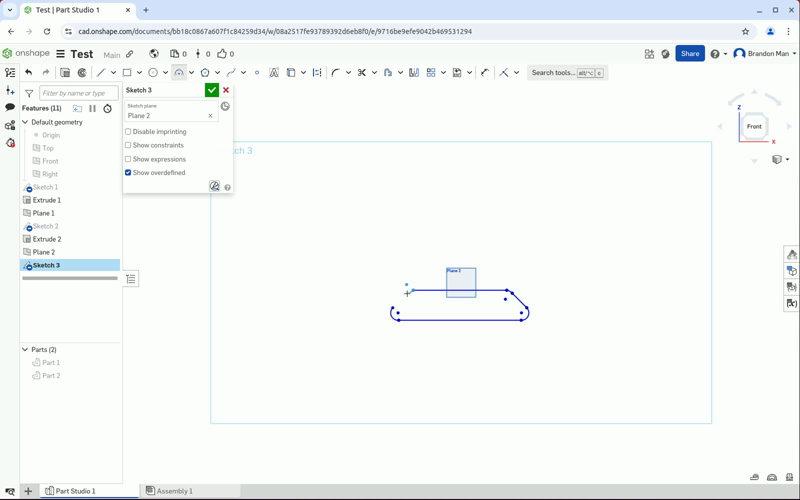
scroll(6)
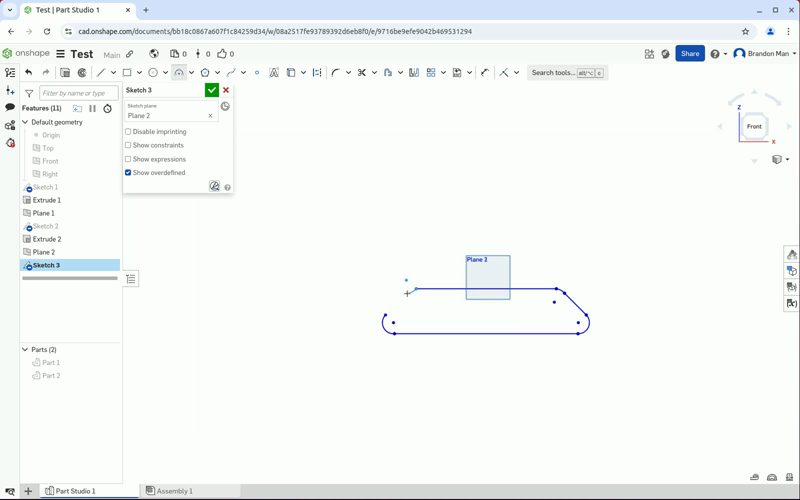
scroll(6)
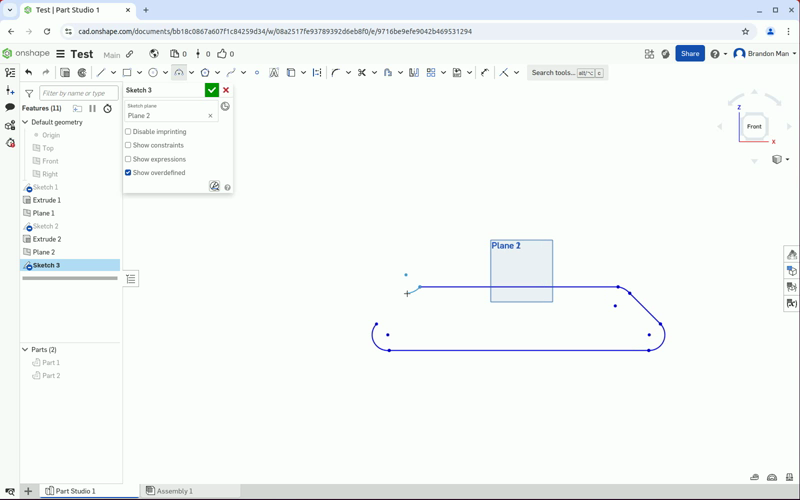
scroll(6)
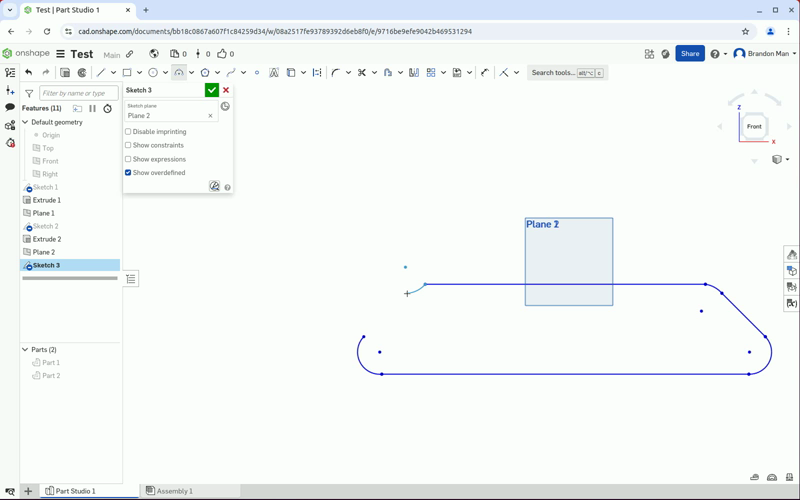
scroll(6)
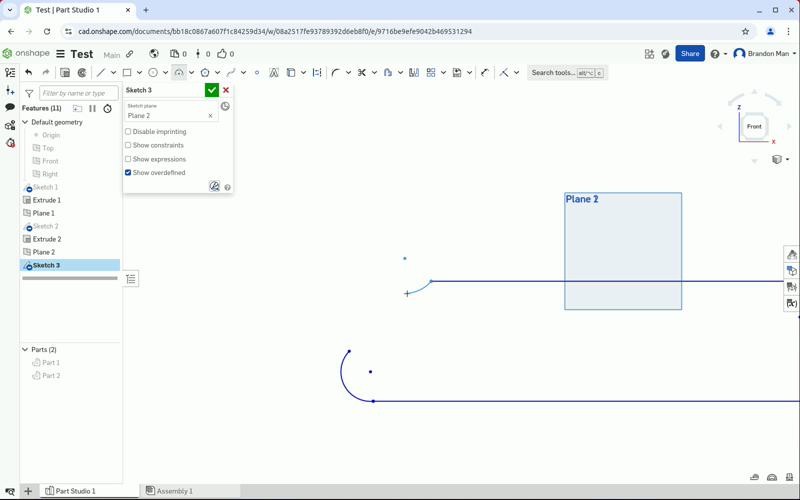
scroll(6)
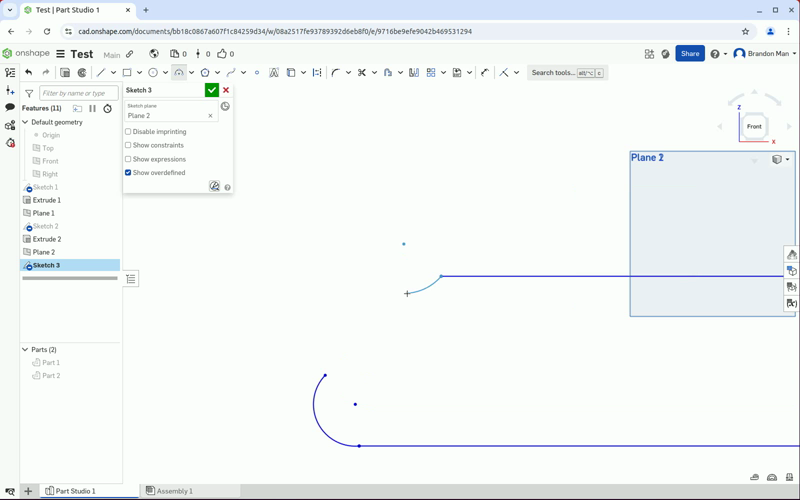
scroll(6)
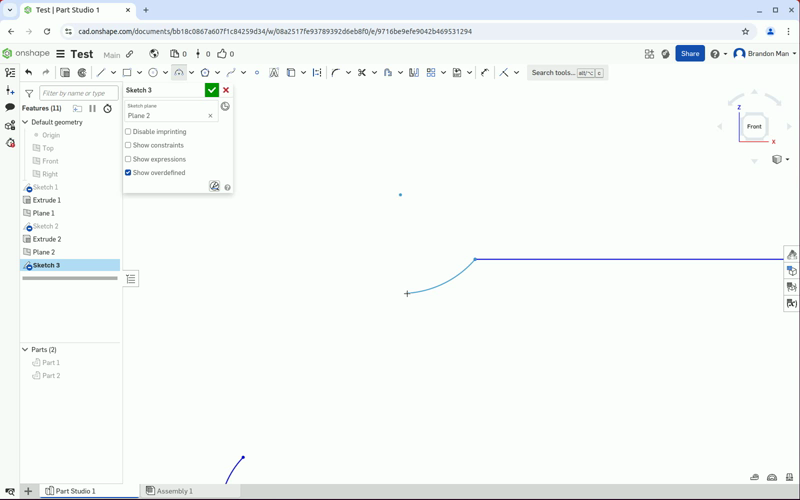
click(407, 293)
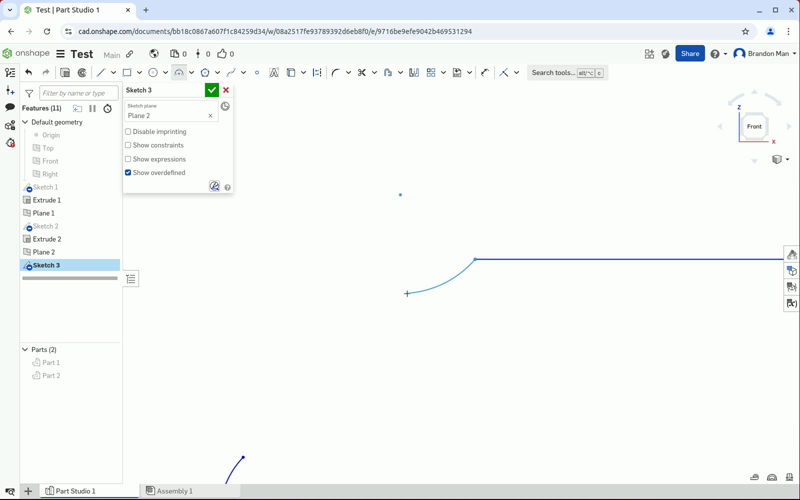
scroll(-6)
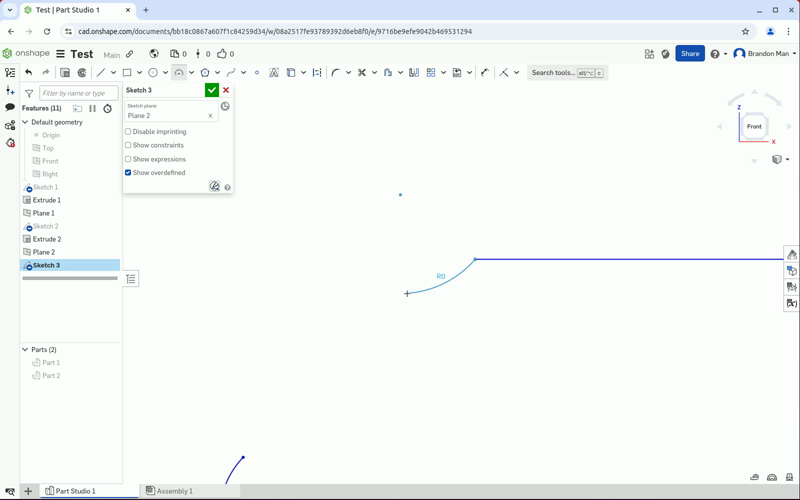
scroll(-6)
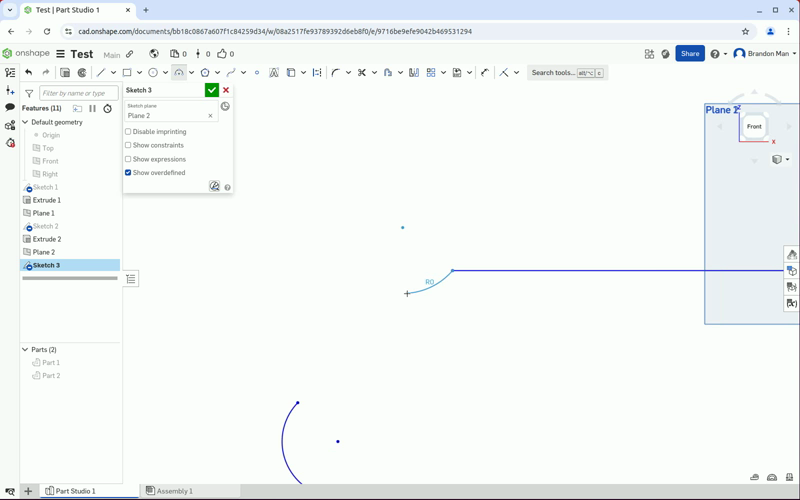
scroll(-6)
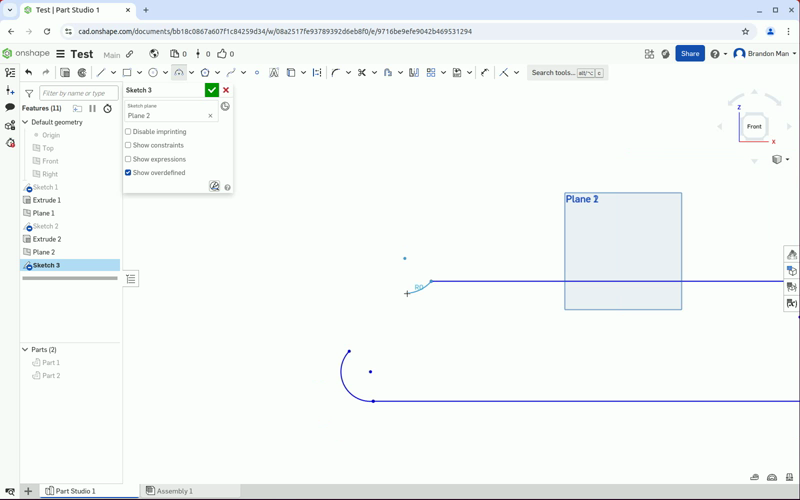
scroll(-6)
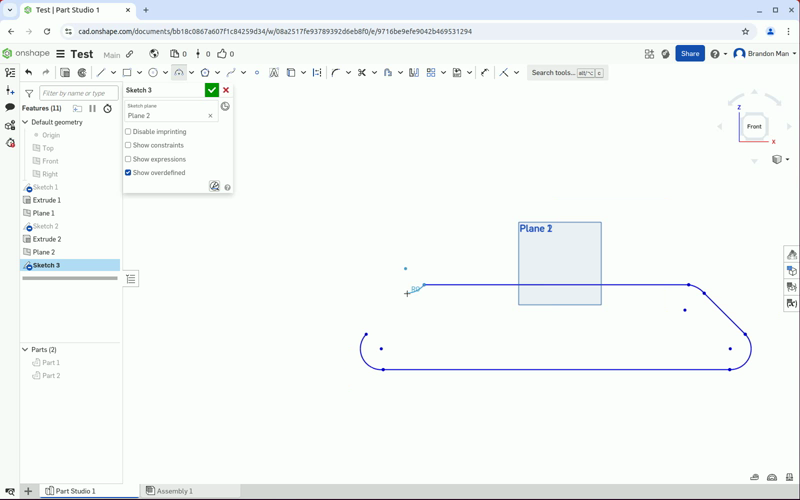
scroll(-6)
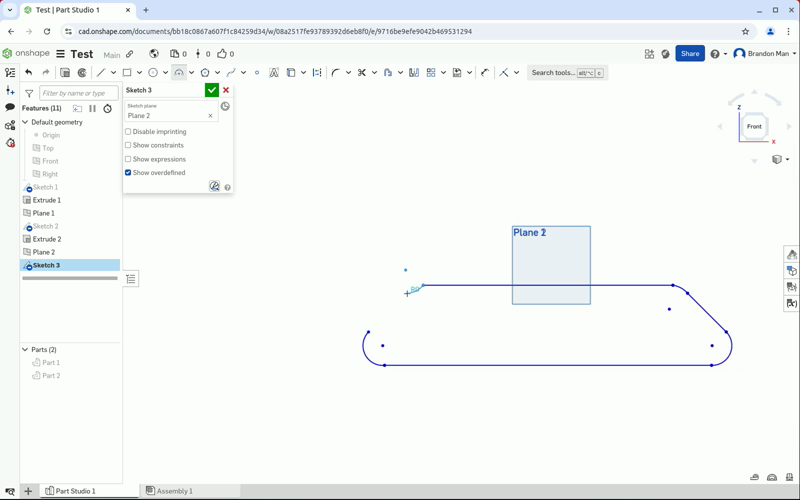
scroll(-6)
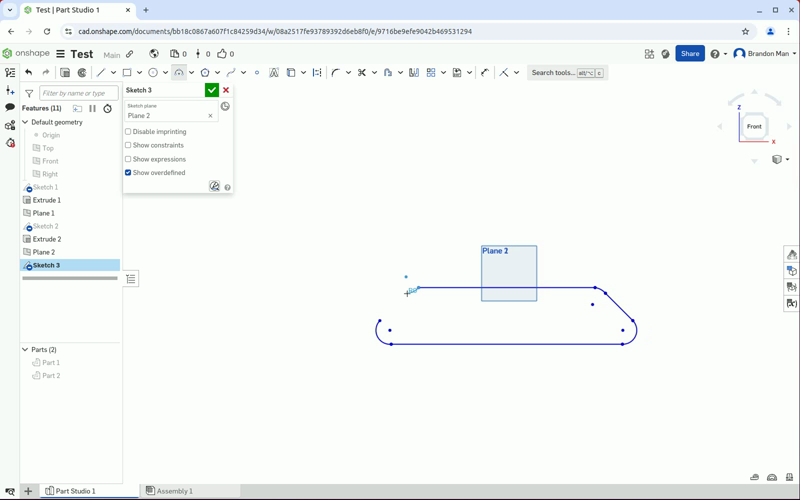
scroll(-6)
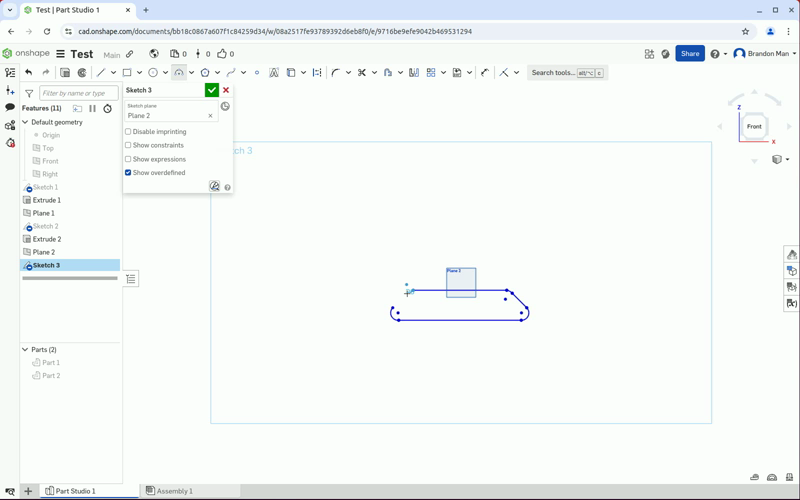
mouse_move(409, 291)
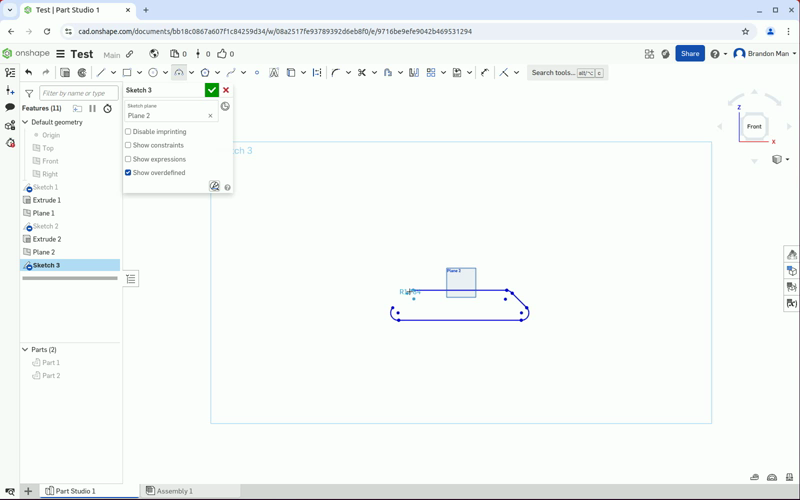
scroll(6)
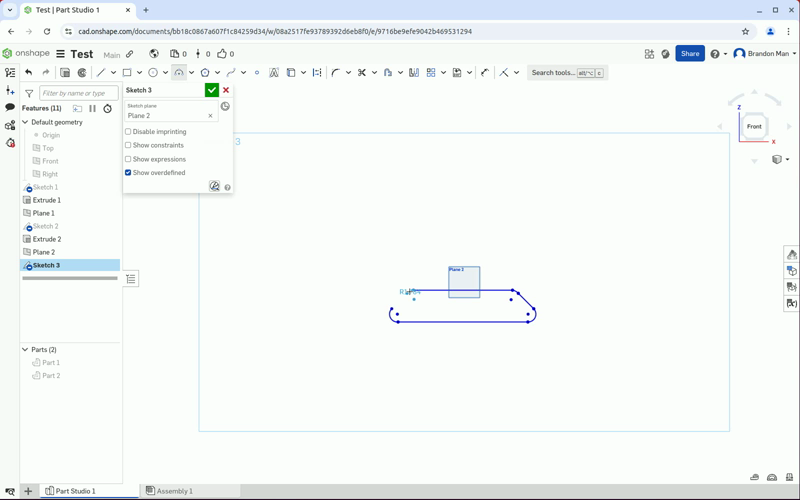
scroll(6)
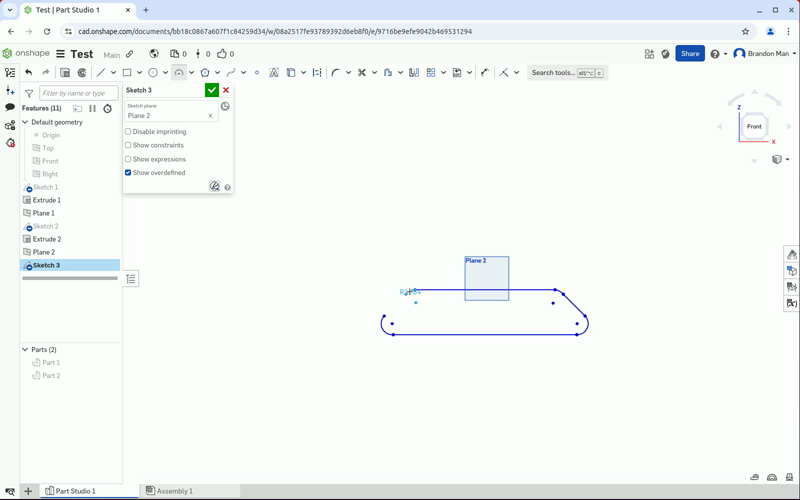
scroll(6)
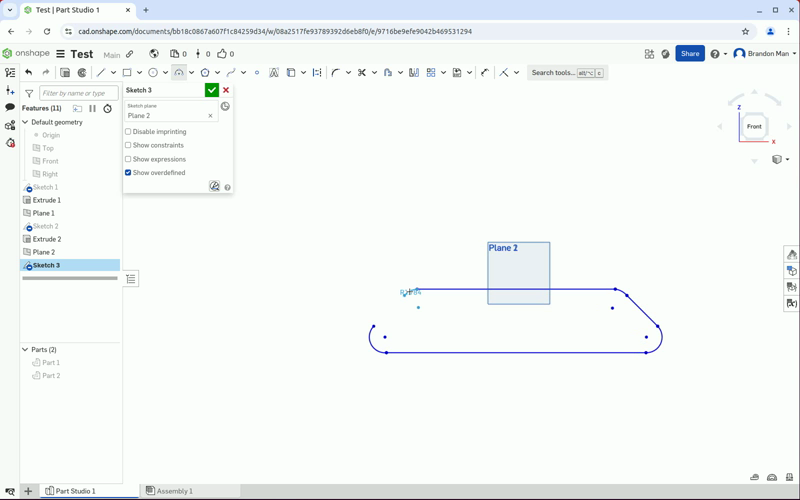
scroll(6)
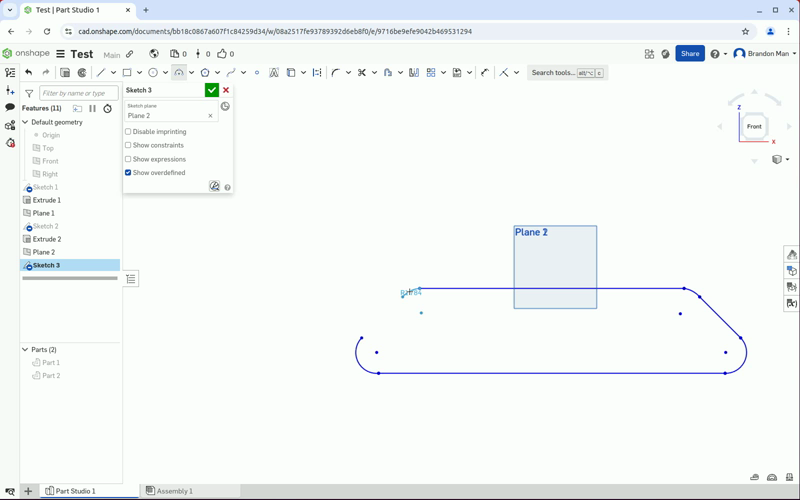
scroll(6)
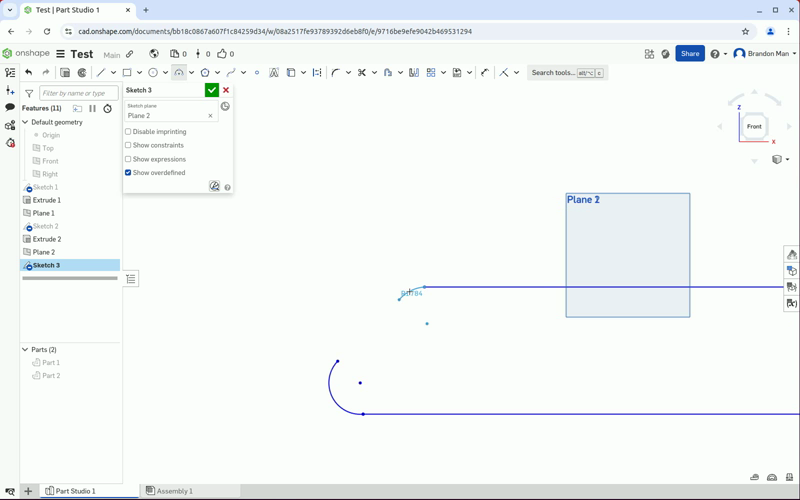
scroll(6)
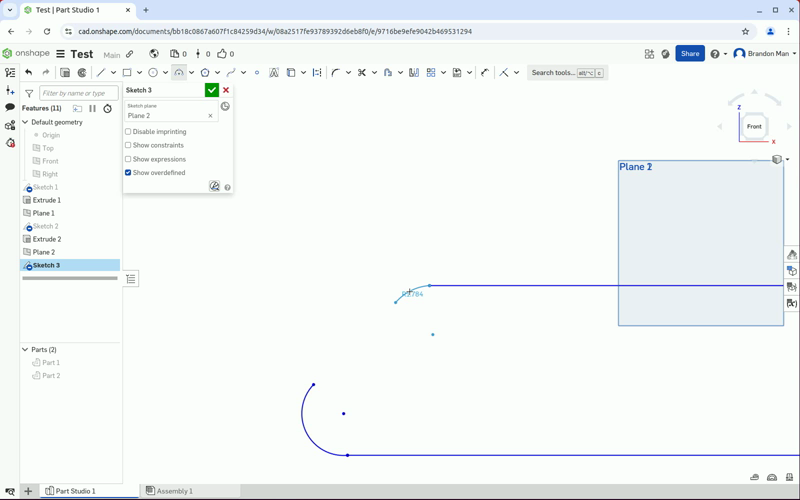
scroll(6)
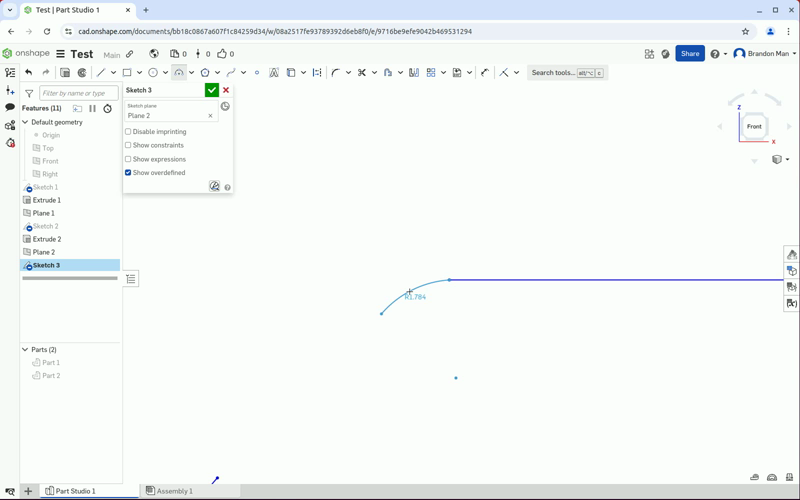
click(409, 291)
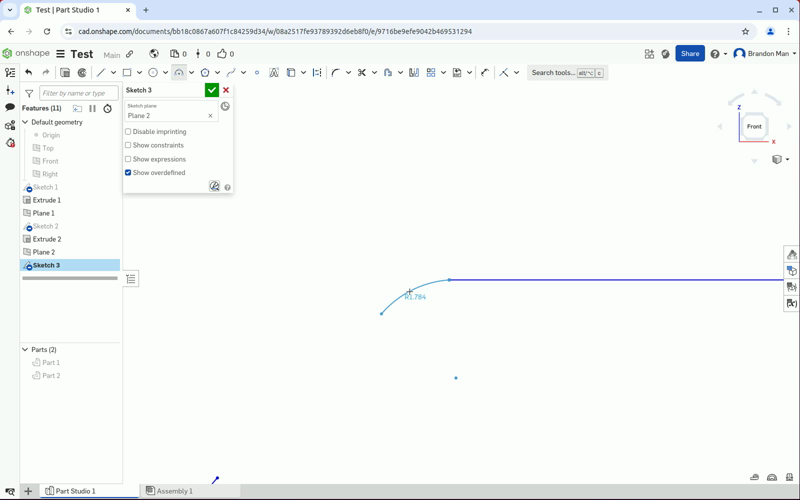
scroll(-6)
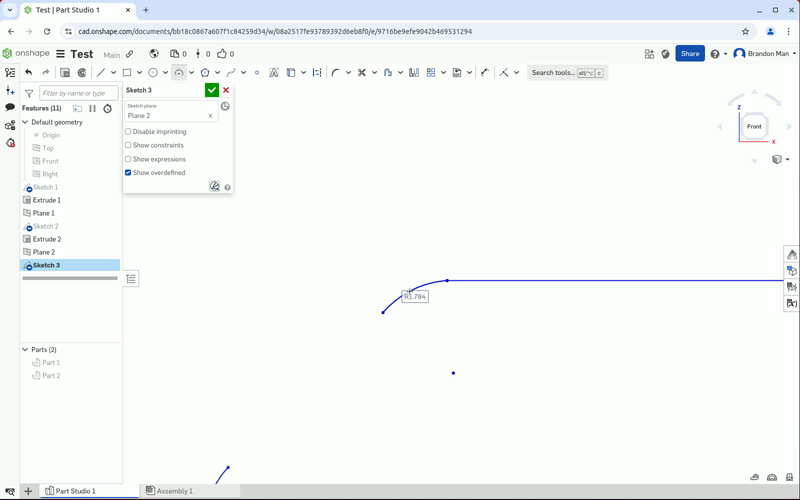
scroll(-6)
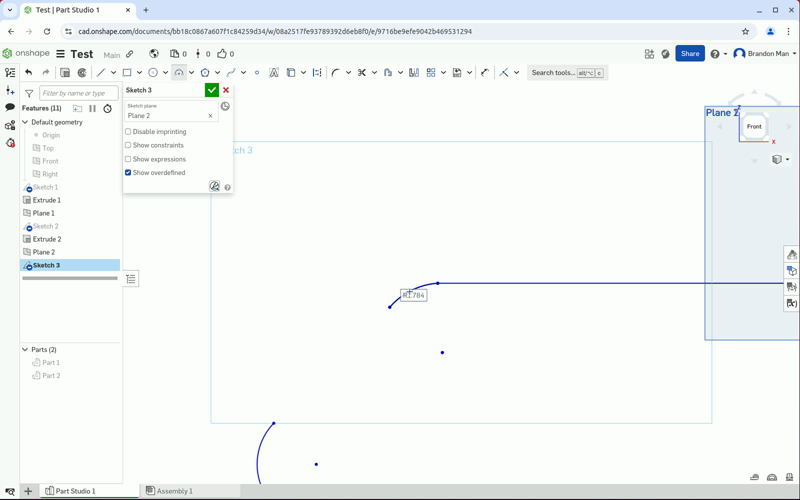
scroll(-6)
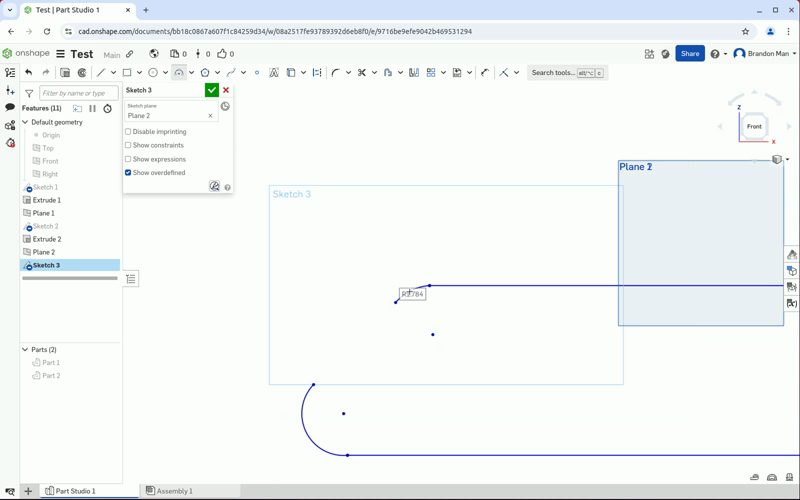
scroll(-6)
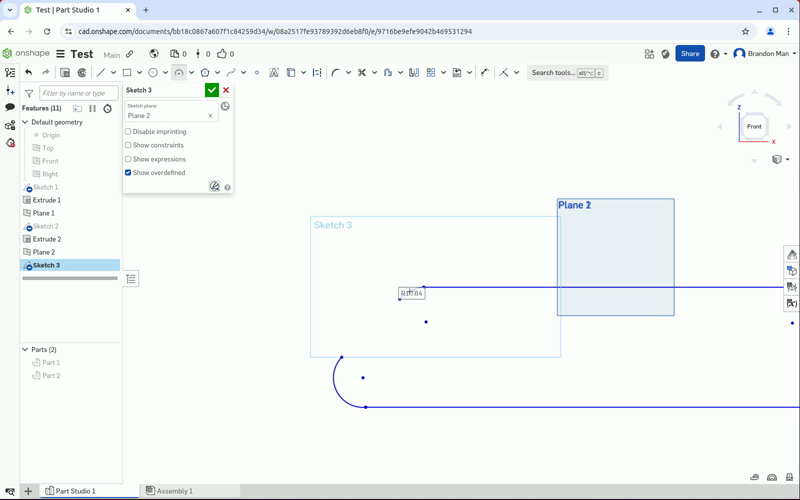
scroll(-6)
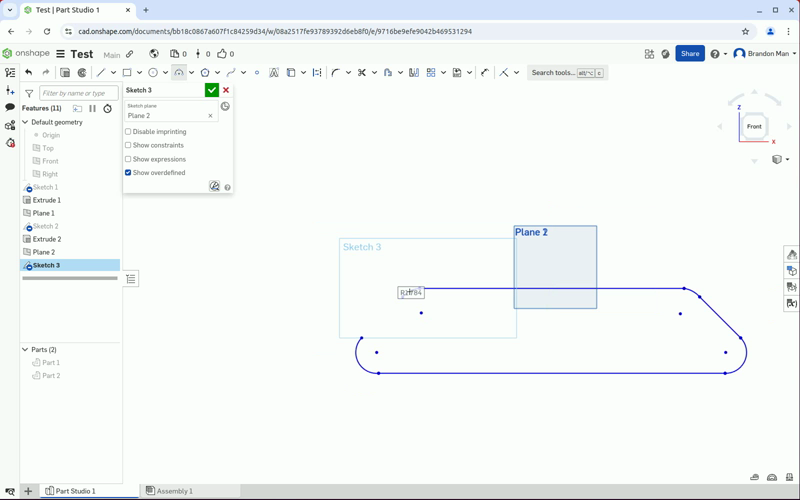
scroll(-6)
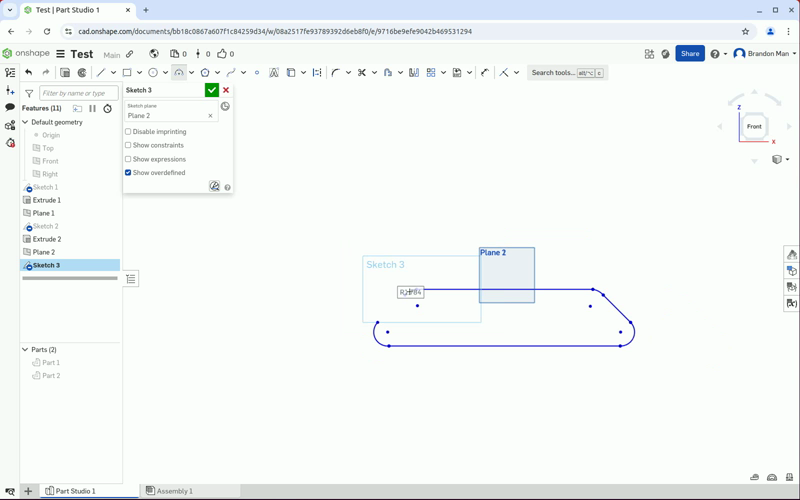
scroll(-6)
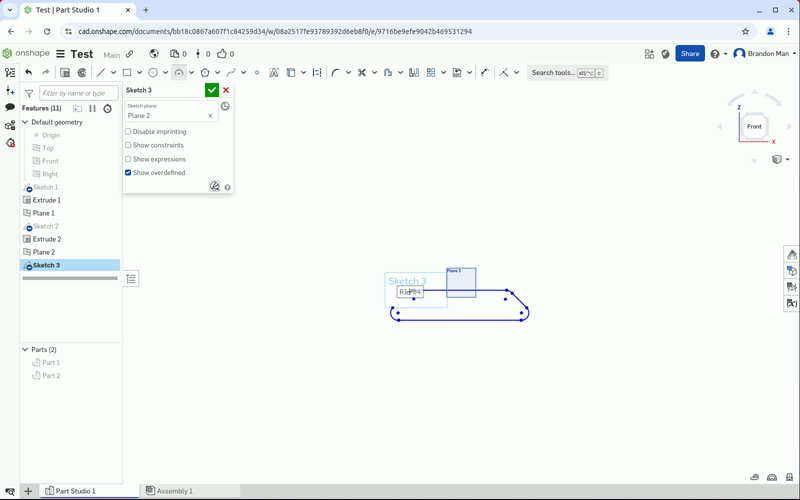
key_up(shift)
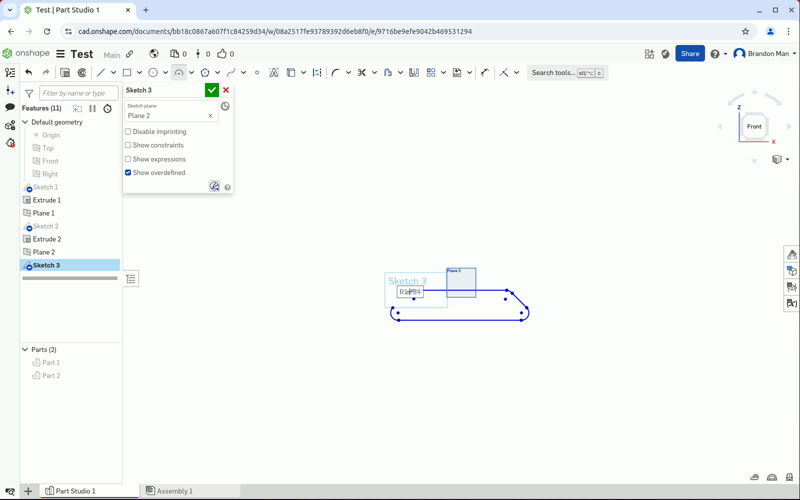
key(esc)
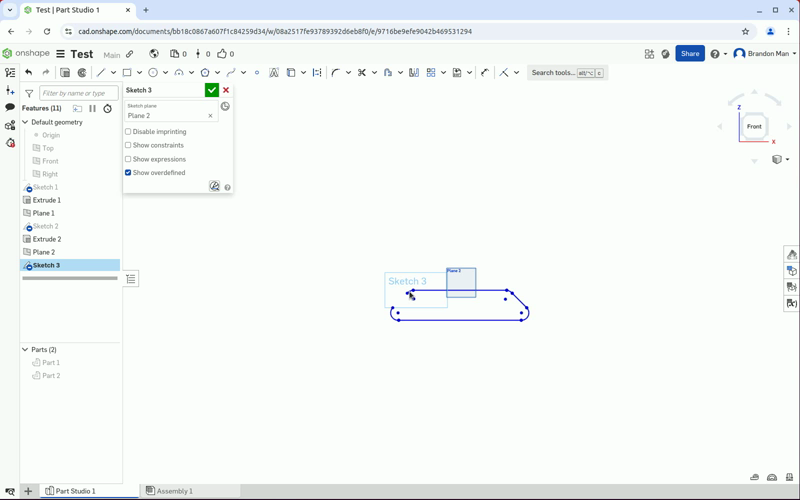
key(l)
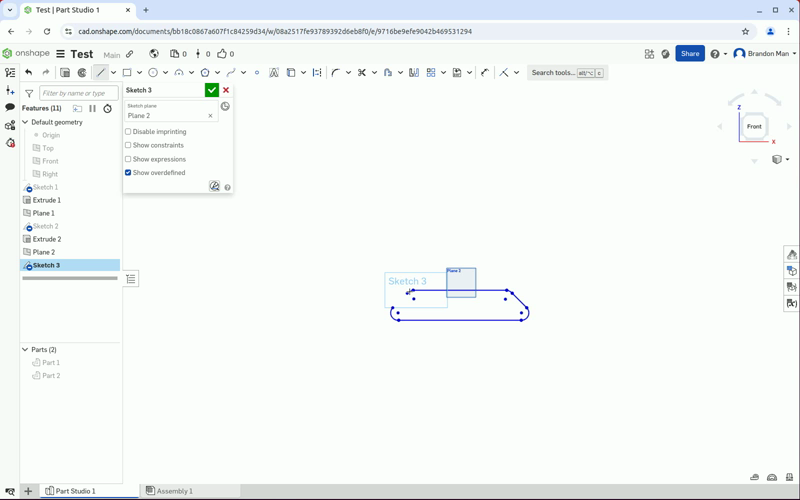
mouse_move(407, 293)
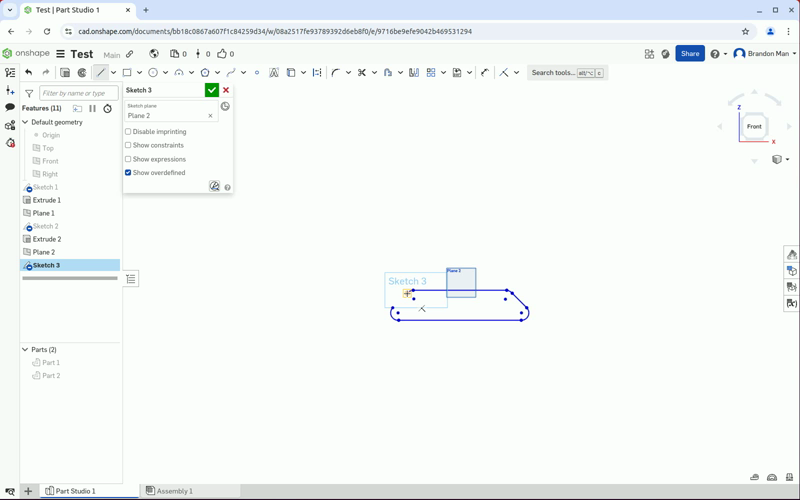
scroll(6)
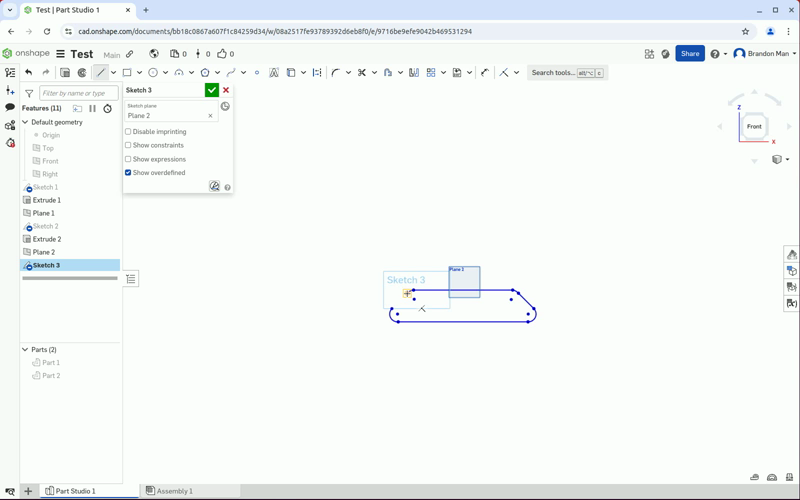
scroll(6)
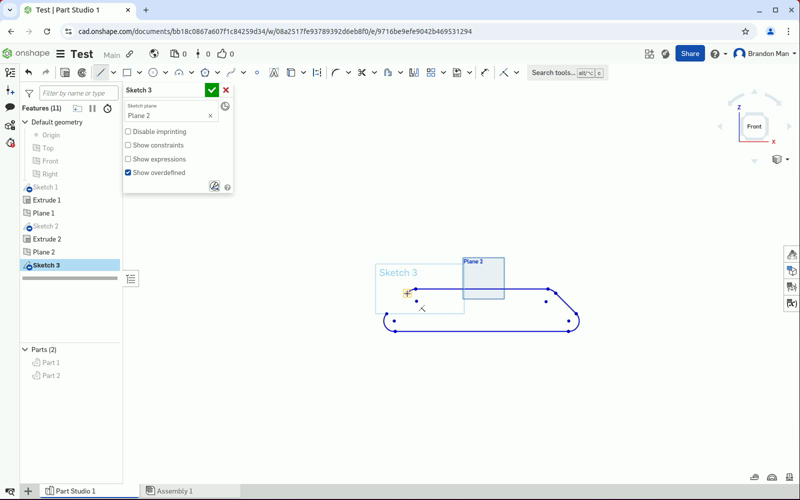
scroll(6)
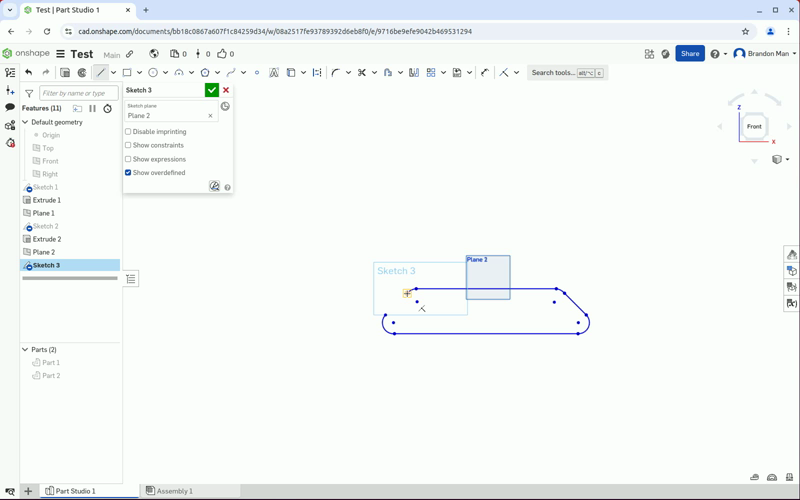
scroll(6)
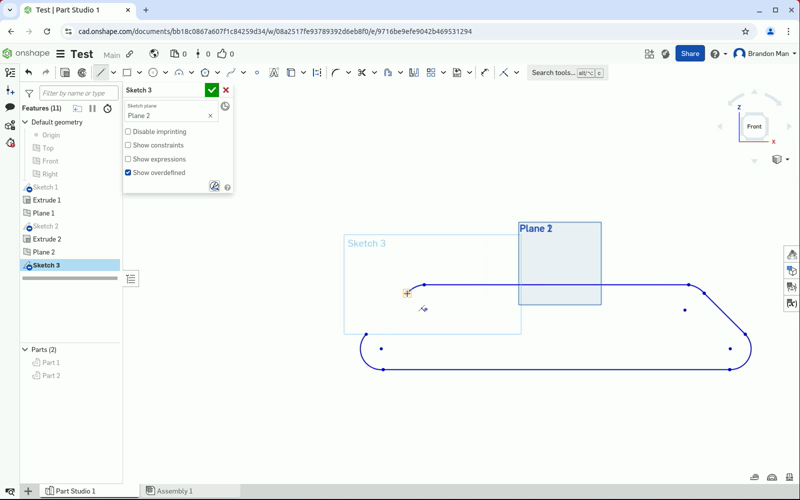
scroll(6)
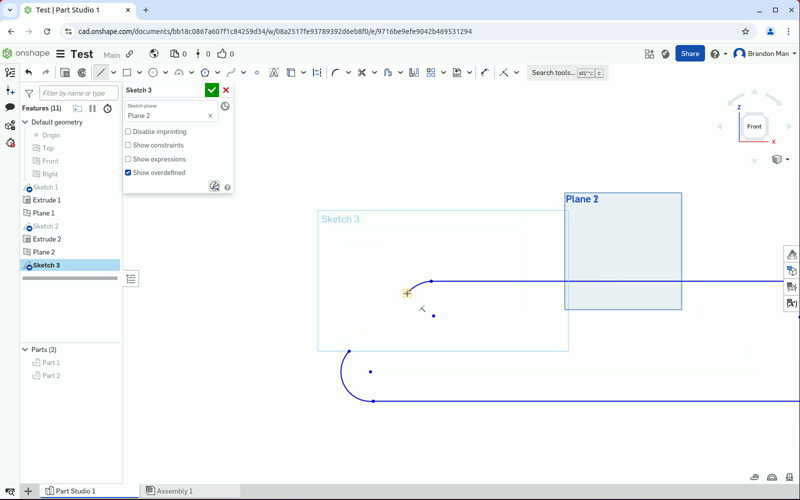
scroll(6)
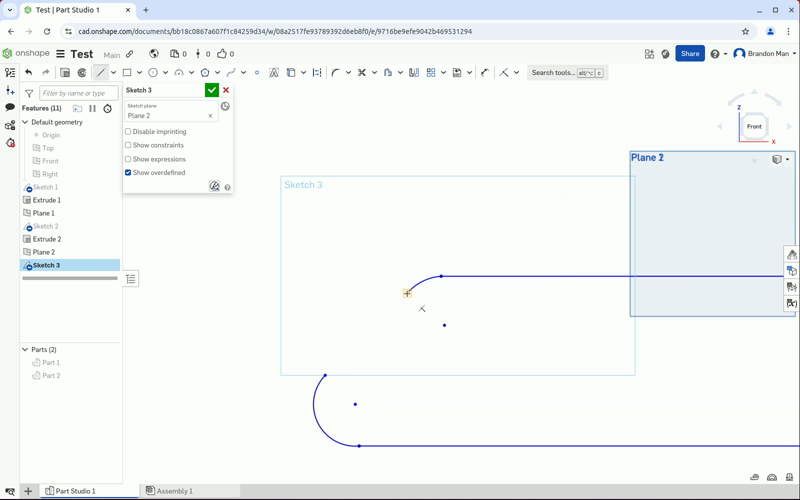
scroll(6)
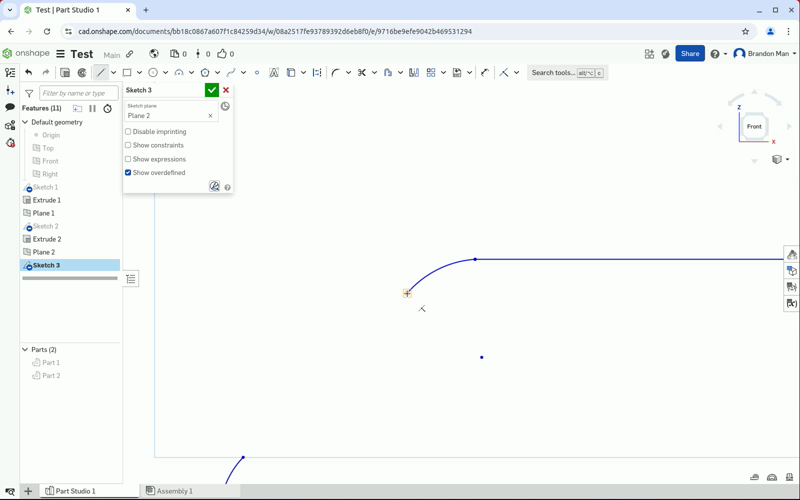
click(407, 293)
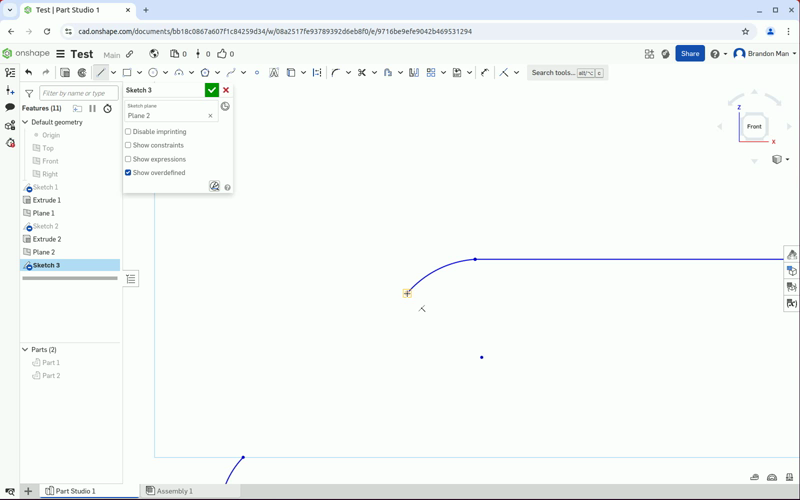
scroll(-6)
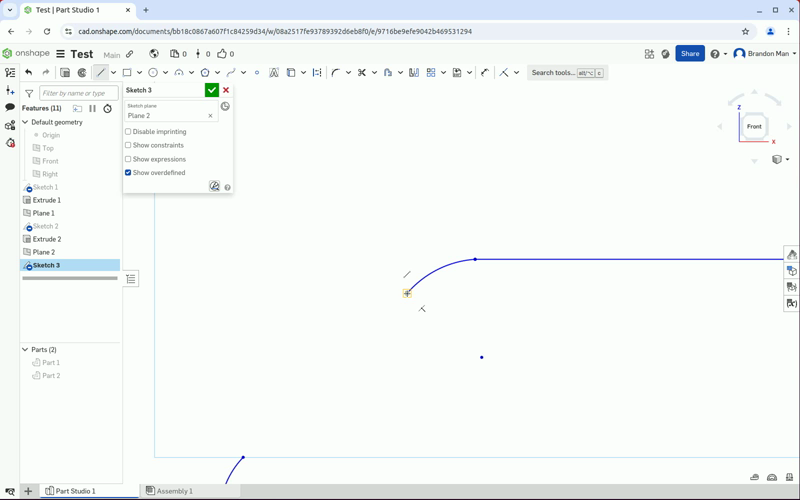
scroll(-6)
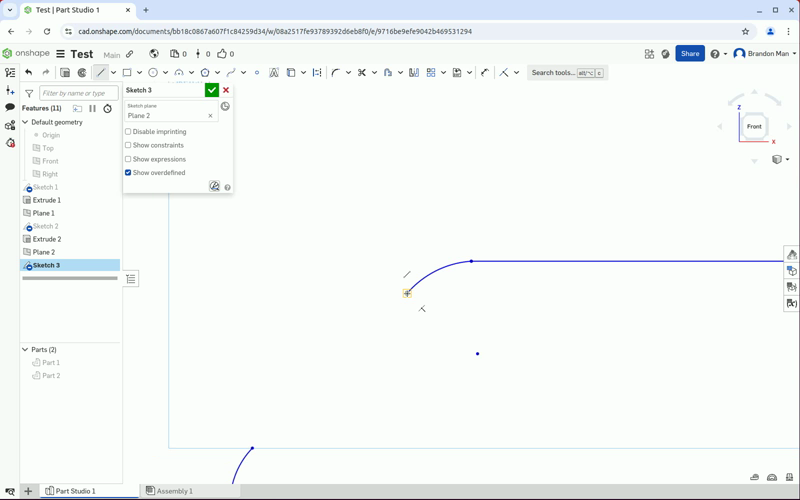
scroll(-6)
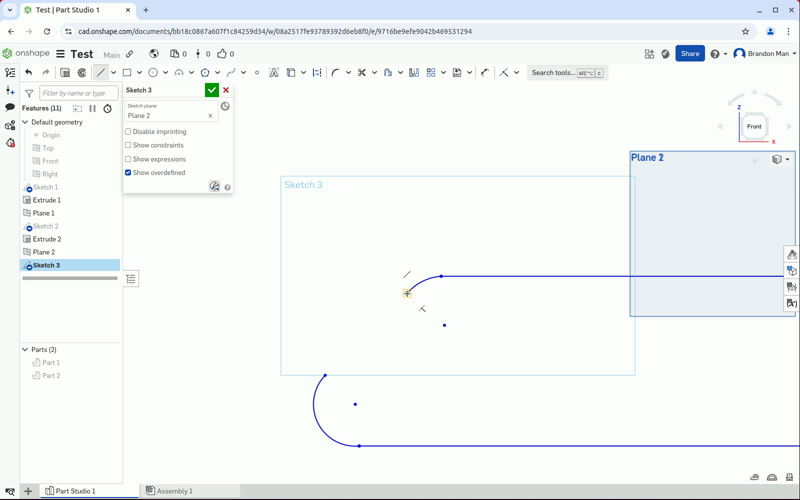
scroll(-6)
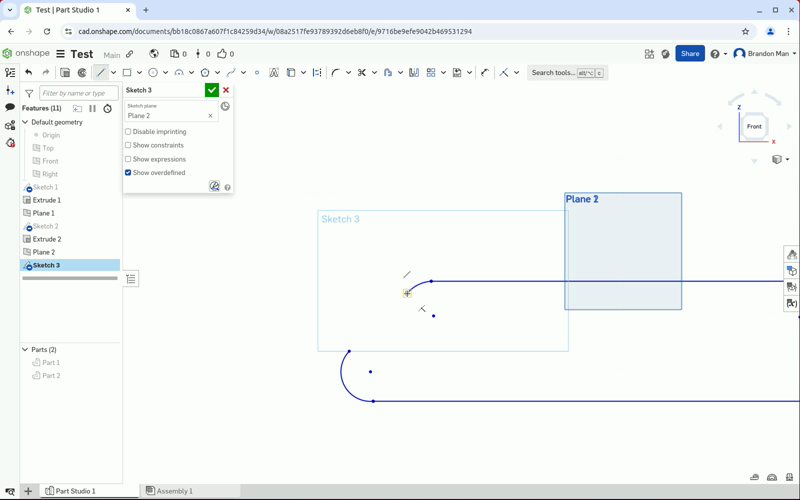
scroll(-6)
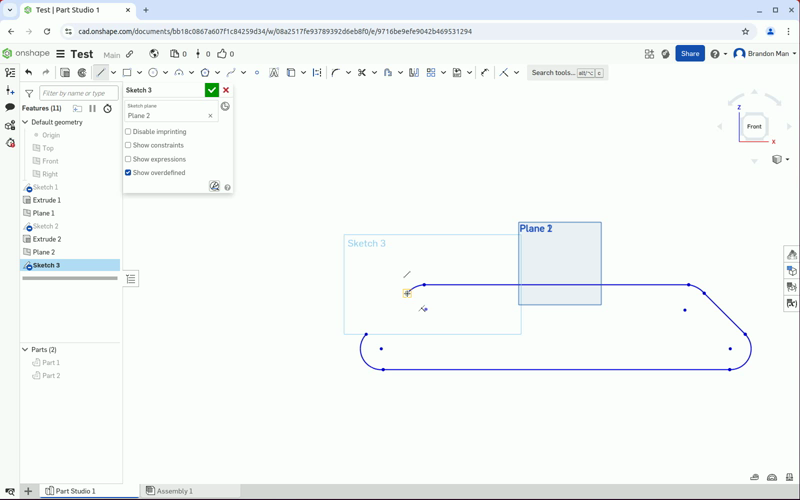
scroll(-6)
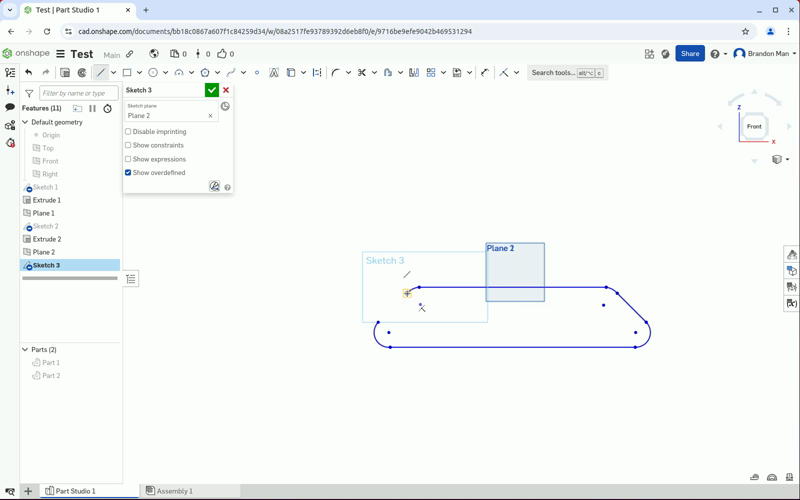
scroll(-6)
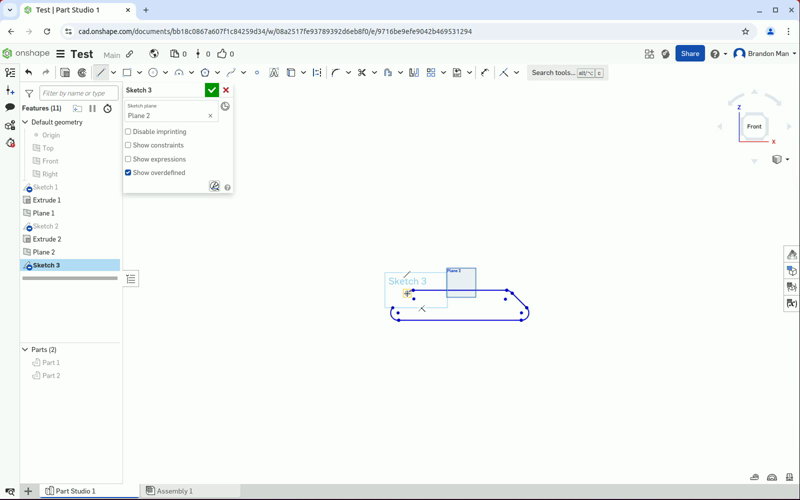
mouse_move(437, 293)
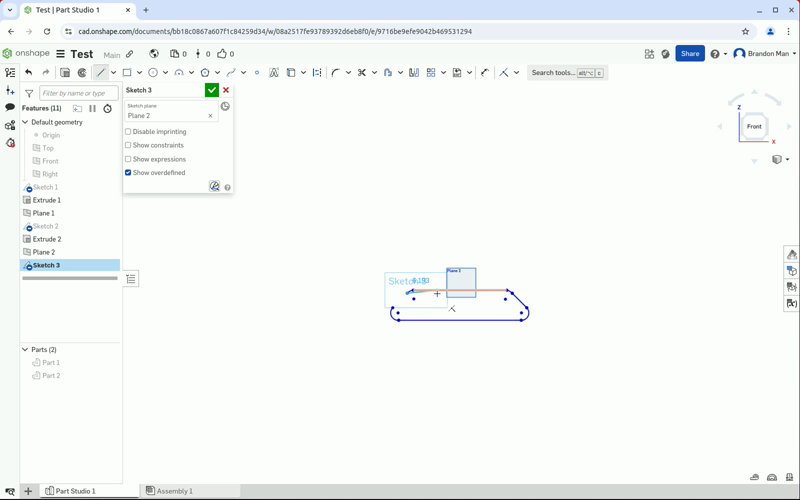
key_down(shift)
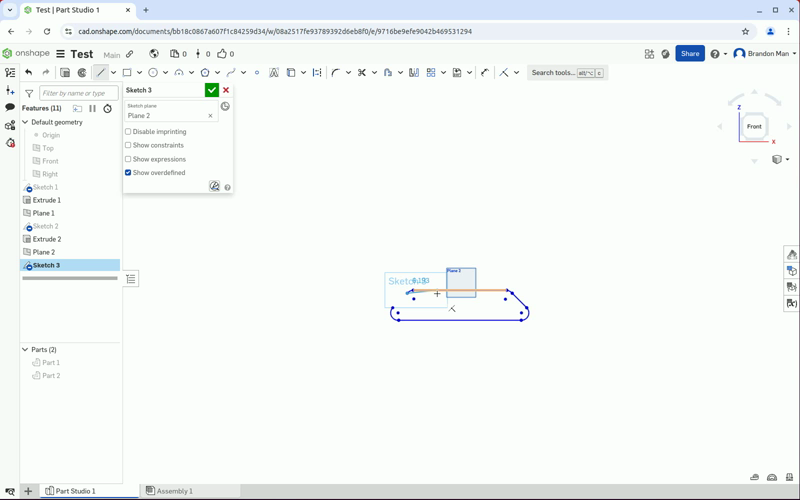
mouse_move(392, 307)
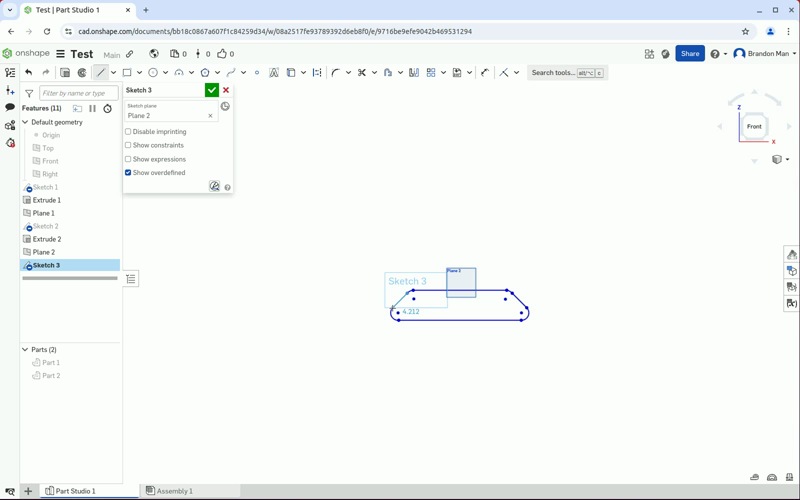
key_up(shift)
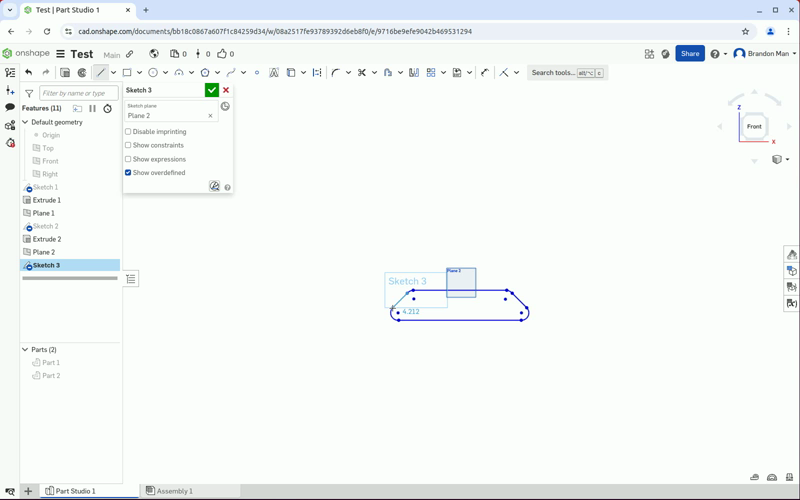
click(392, 307)
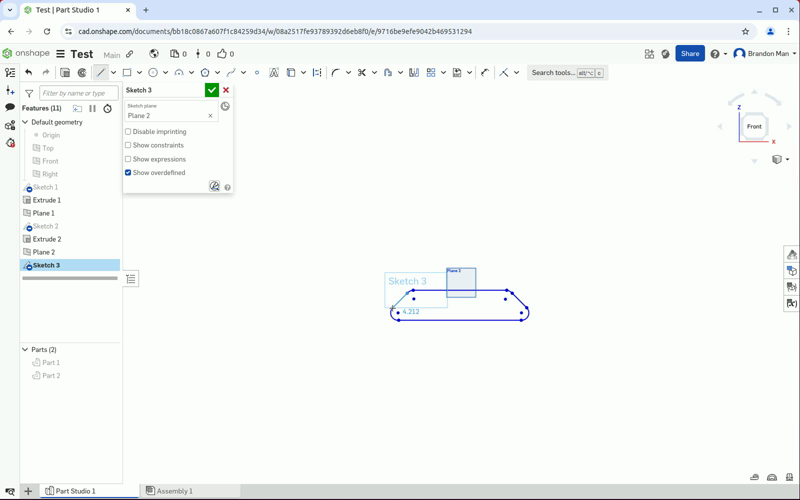
key(esc)
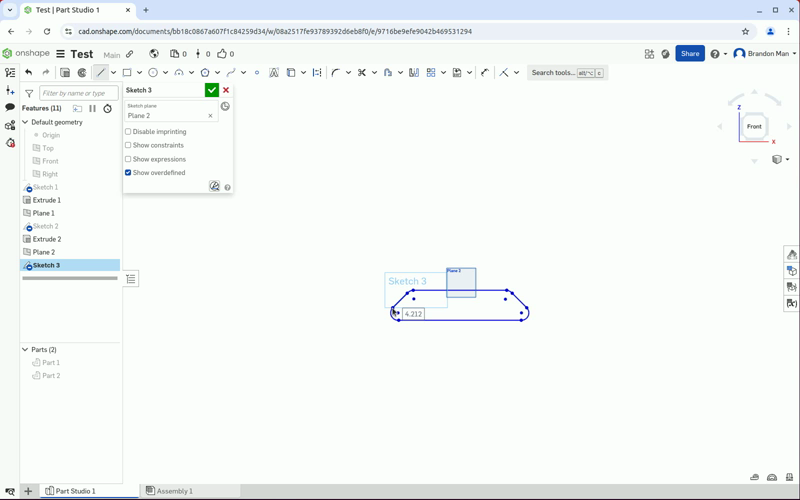
mouse_move(456, 308)
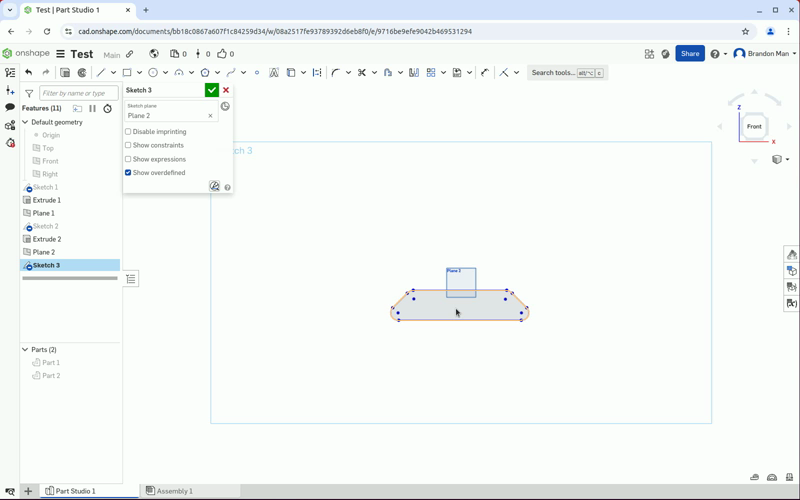
click(456, 308)
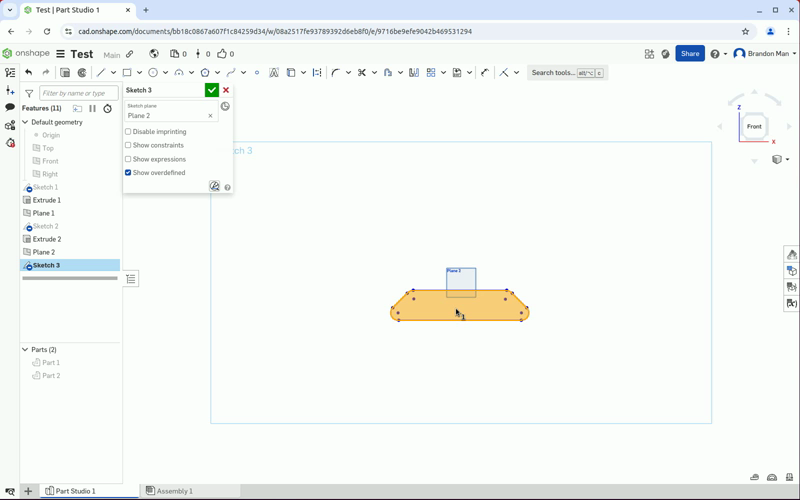
mouse_move(73, 352)
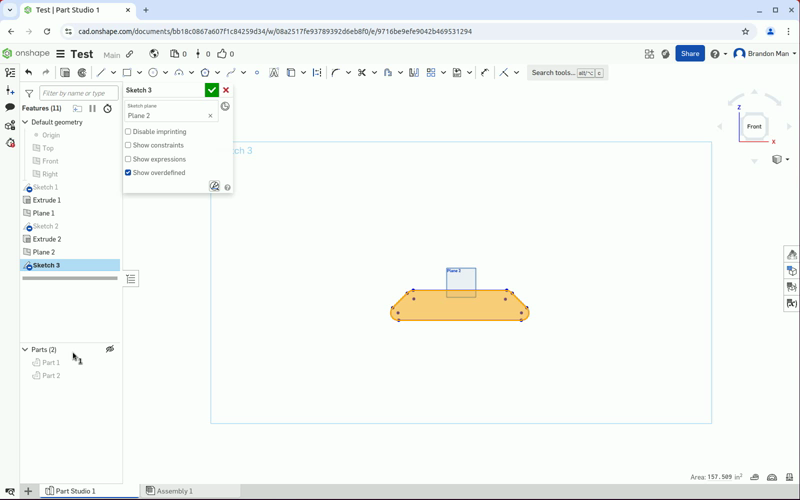
key(shift+y)
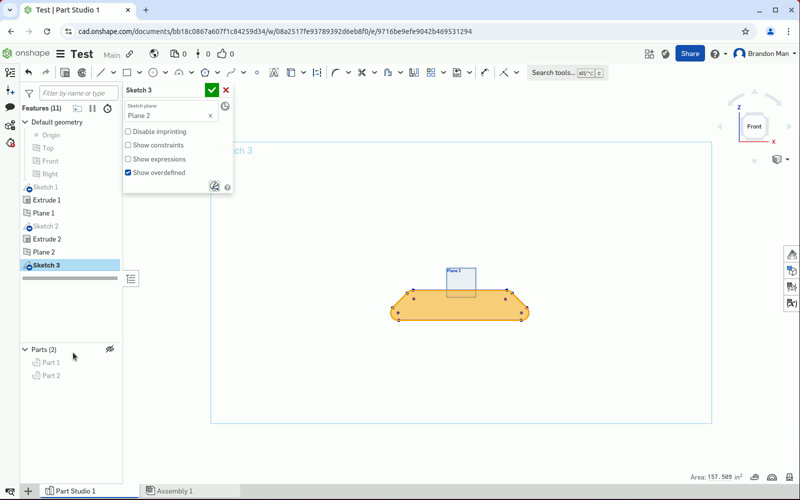
key(shift+e)
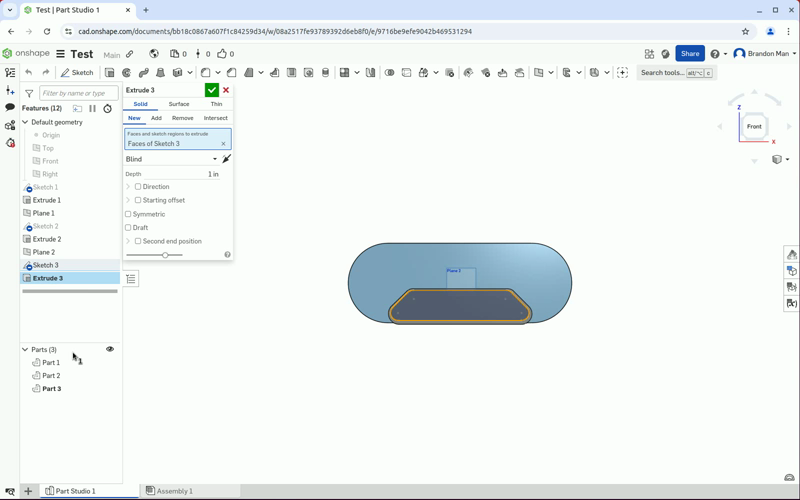
mouse_move(143, 106)
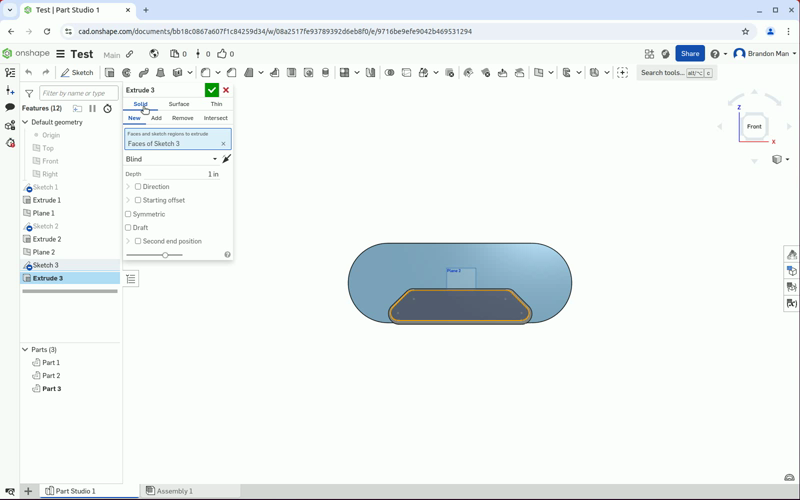
click(143, 106)
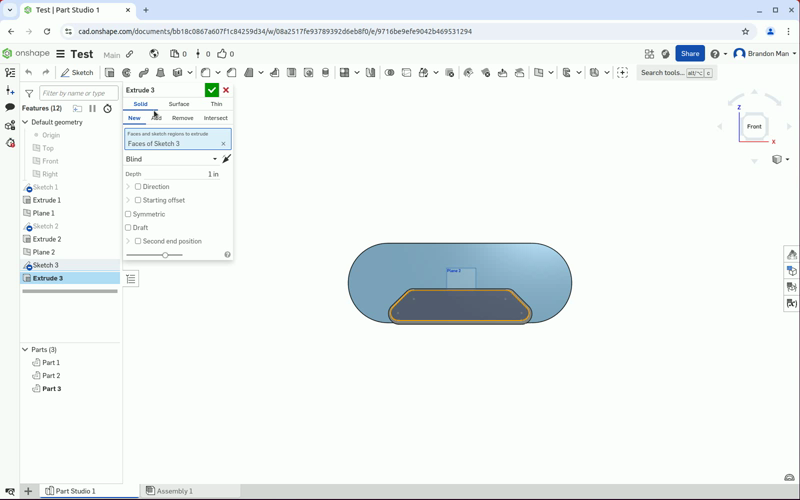
mouse_move(186, 120)
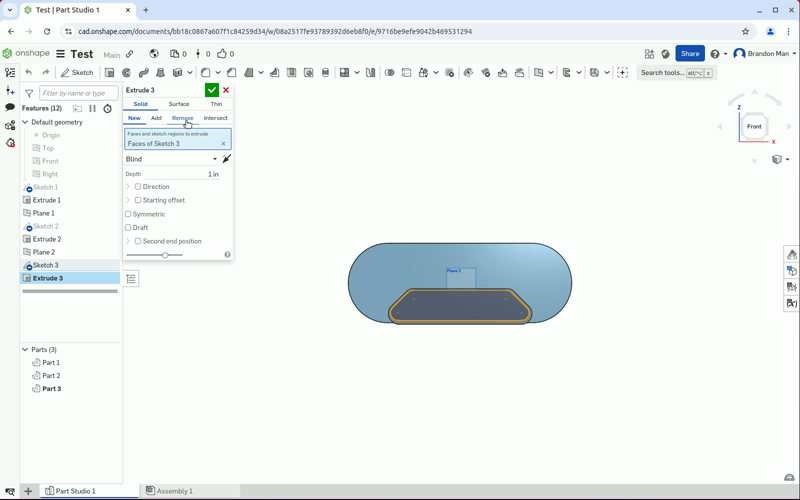
click(186, 120)
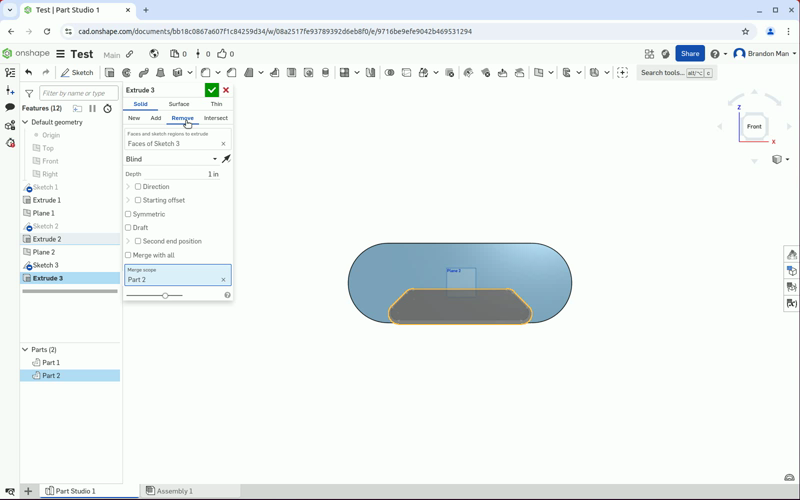
key(tab, 4)
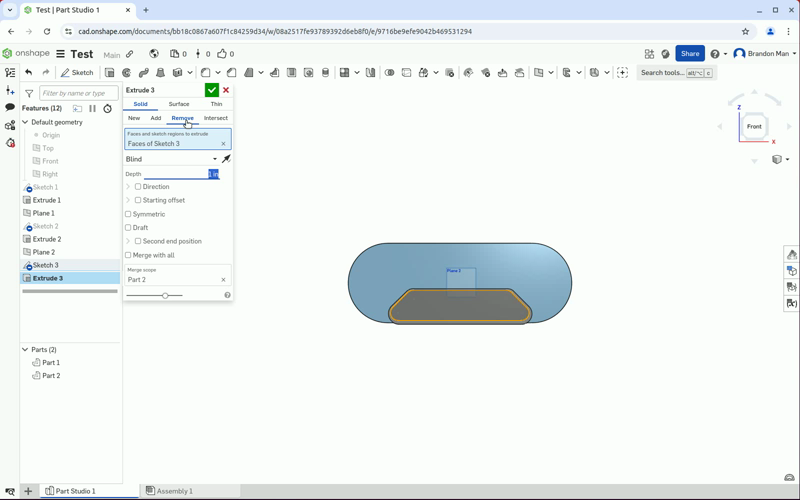
text(0.722)
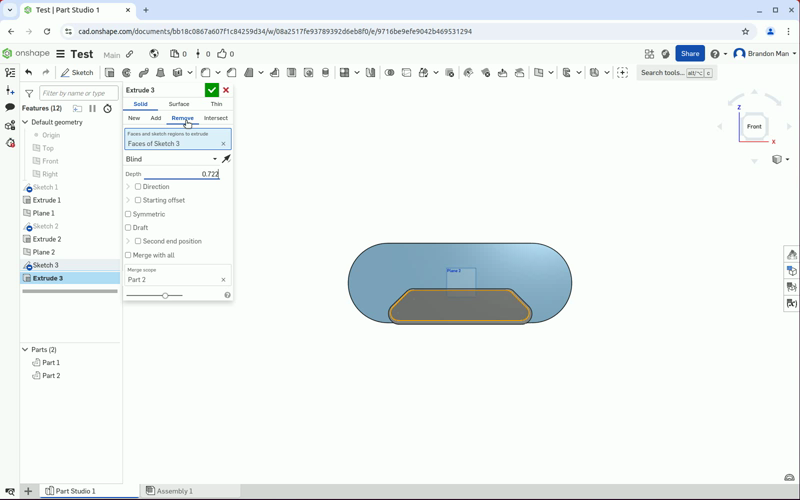
key(tab, 6)
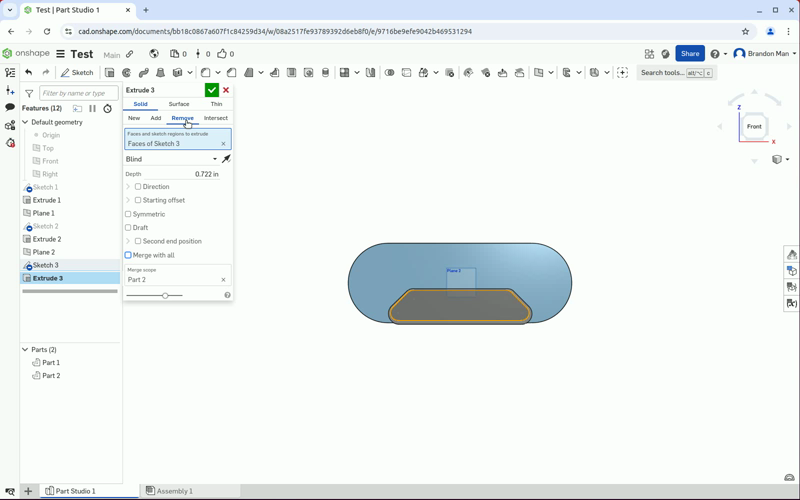
key(space)
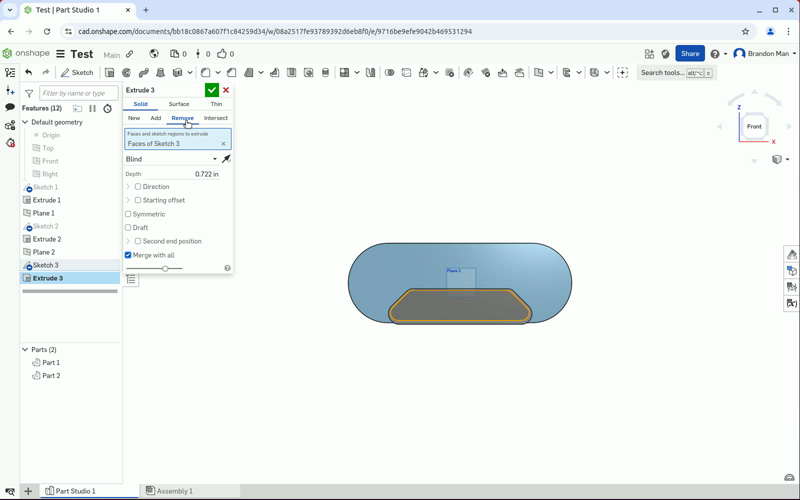
key(enter)
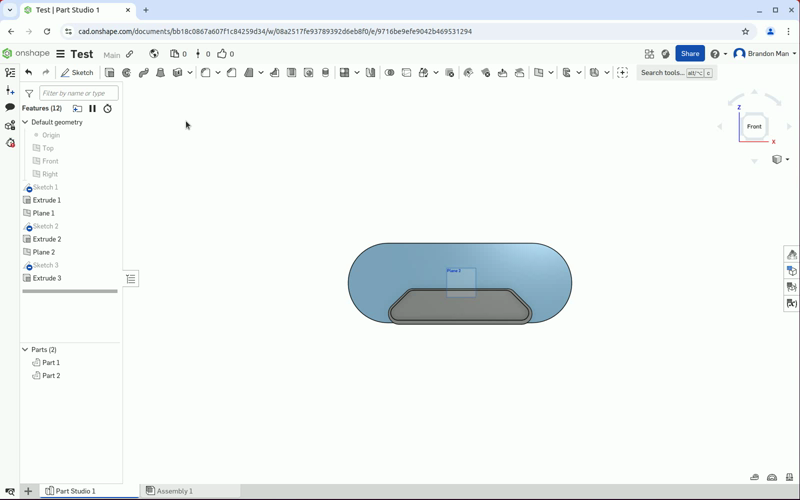
key(shift+h)
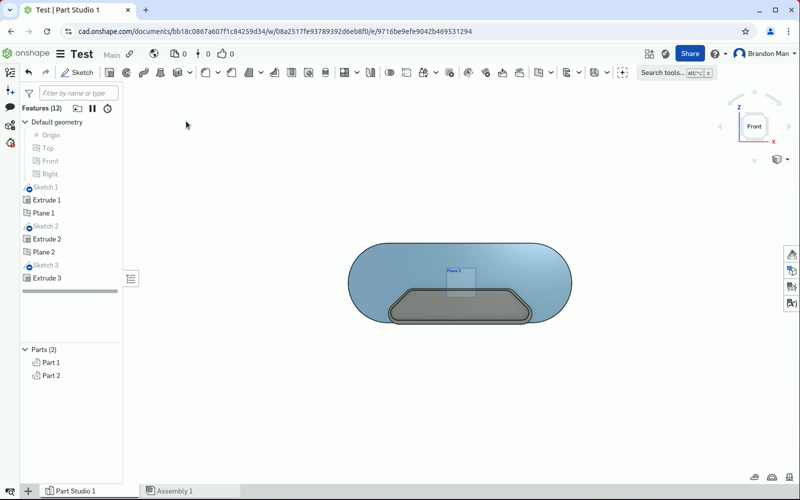
key(shift+h)
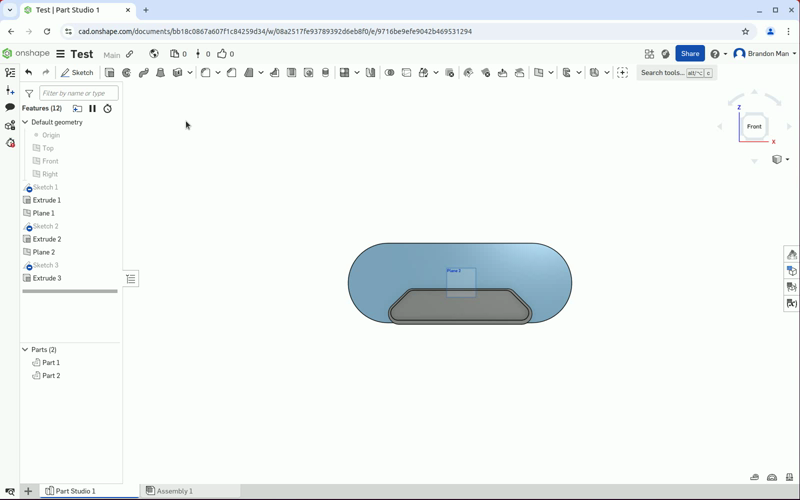
mouse_move(73, 189)
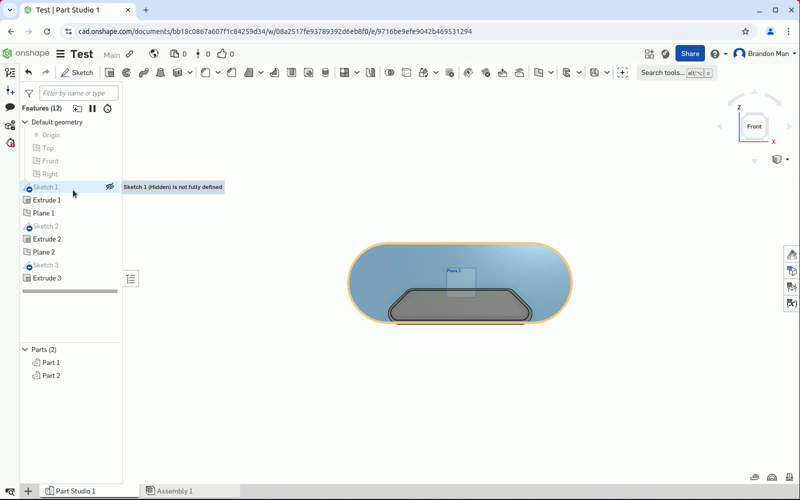
click(73, 189)
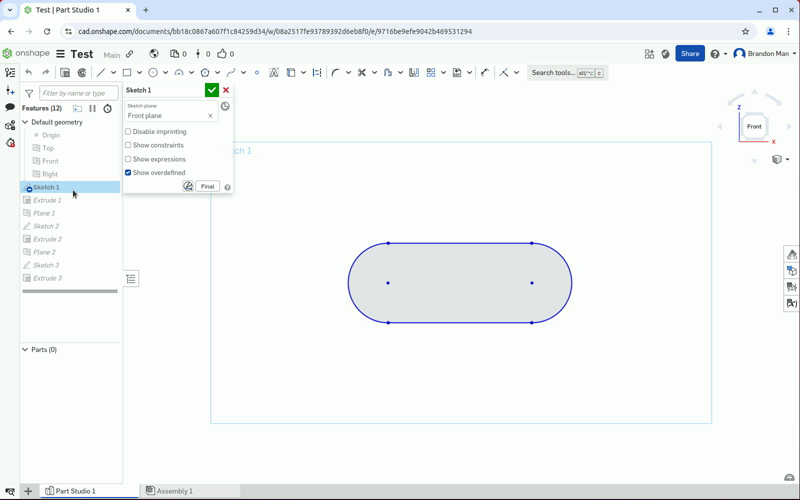
mouse_move(229, 92)
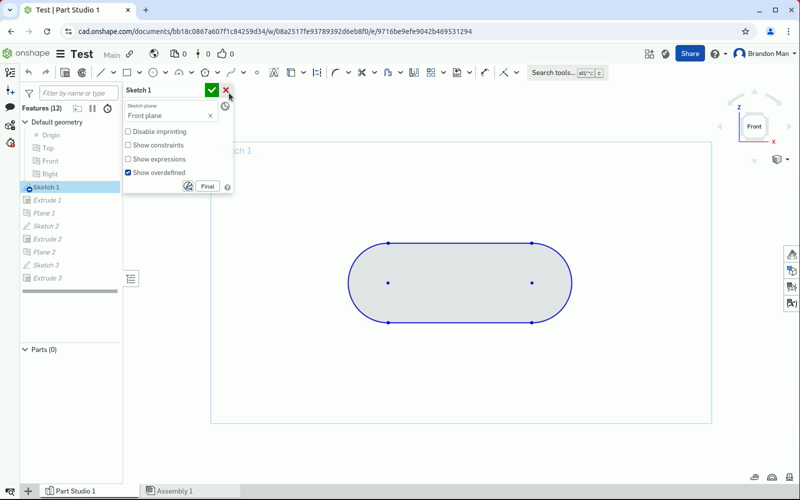
click(229, 92)
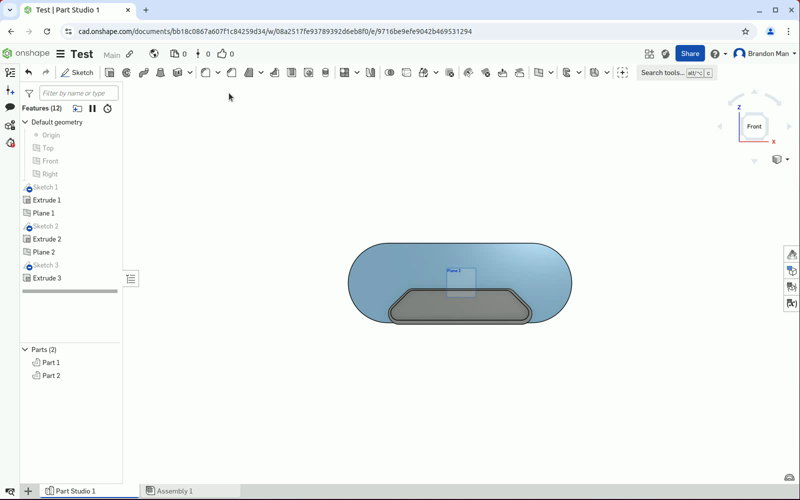
mouse_move(541, 75)
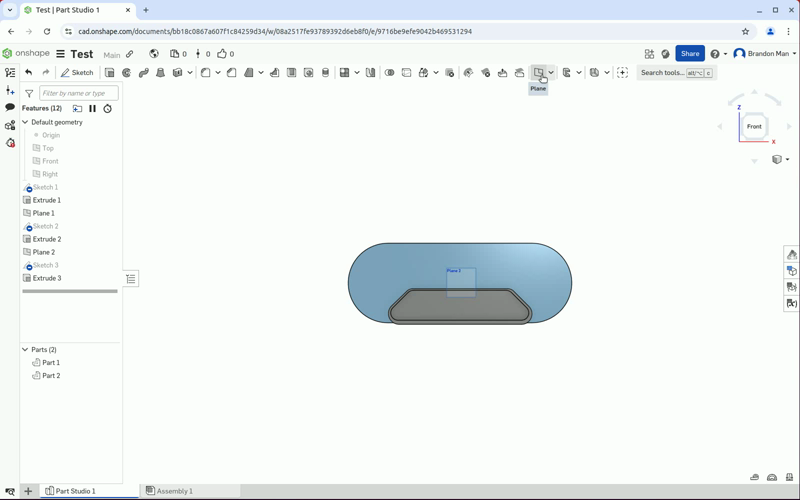
click(541, 75)
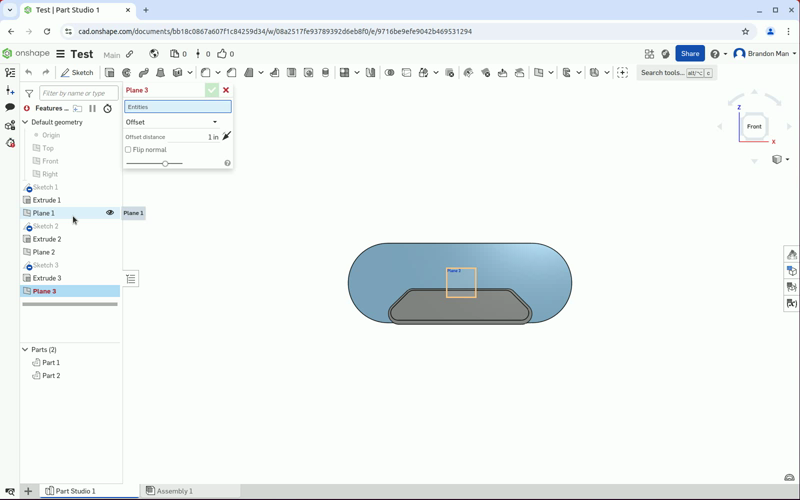
scroll(3)
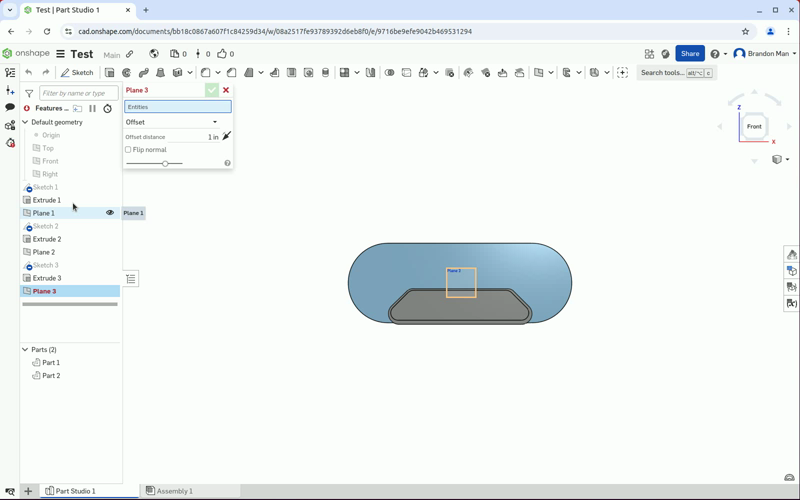
mouse_move(73, 163)
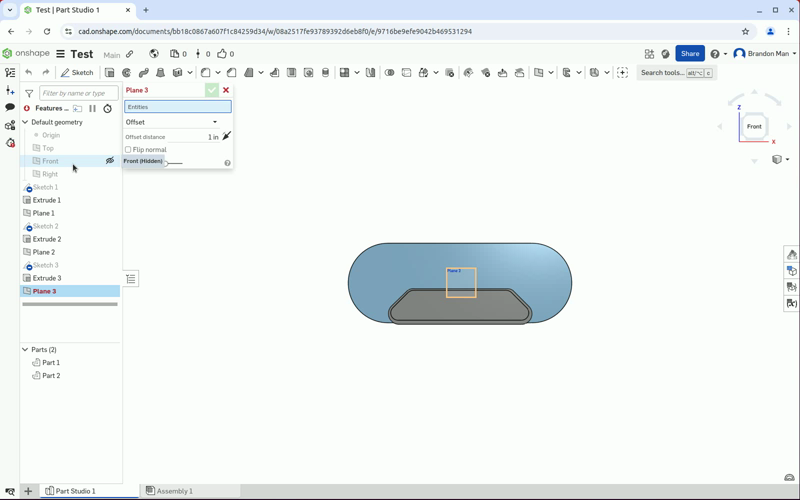
click(73, 163)
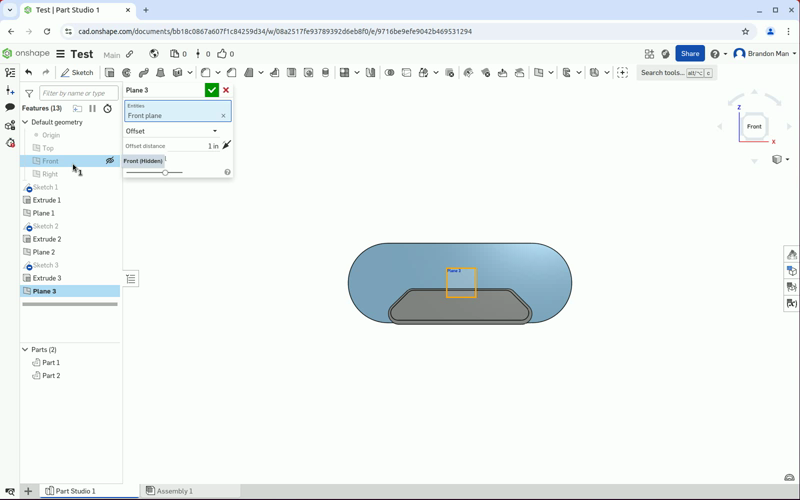
key(tab, 2)
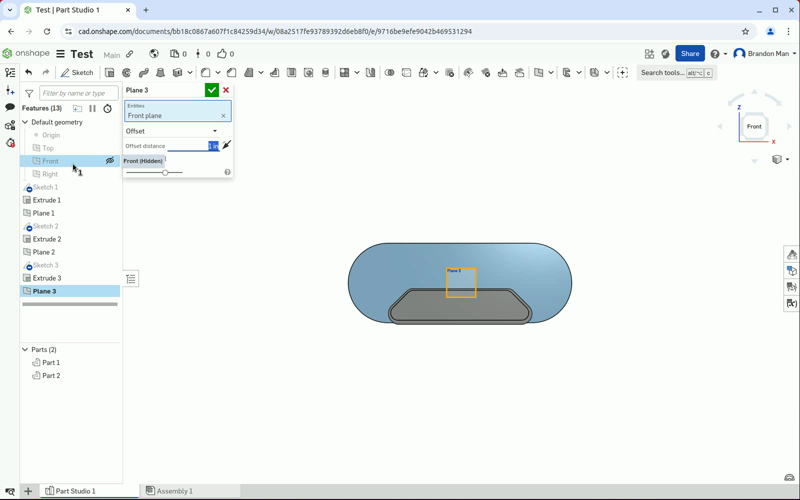
text(3.358)
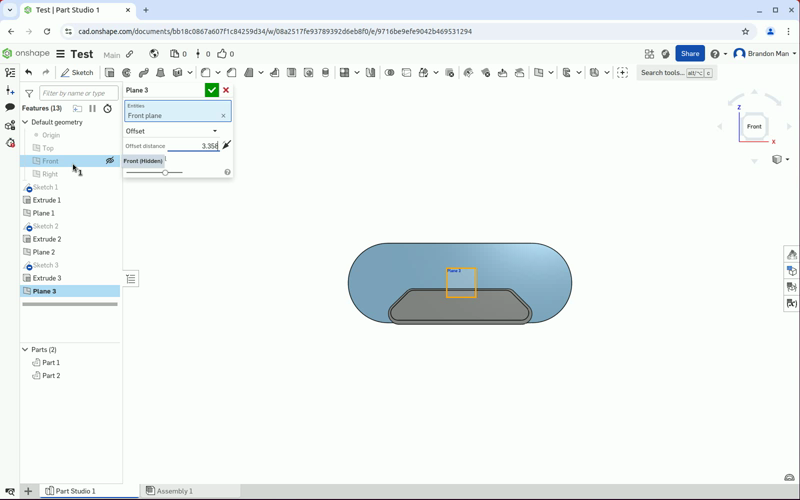
key(enter, 2)
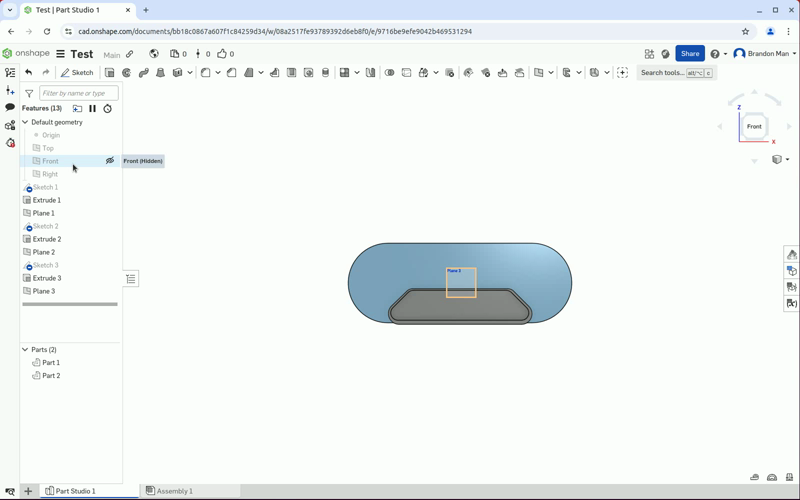
key(shift+s)
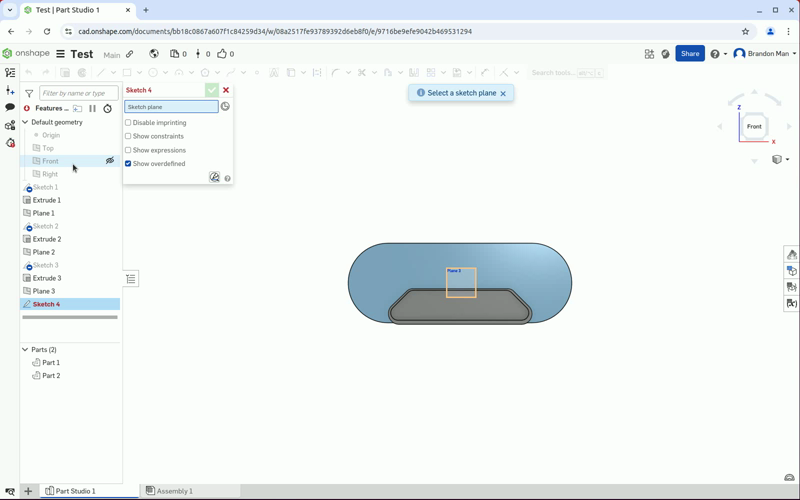
mouse_move(73, 293)
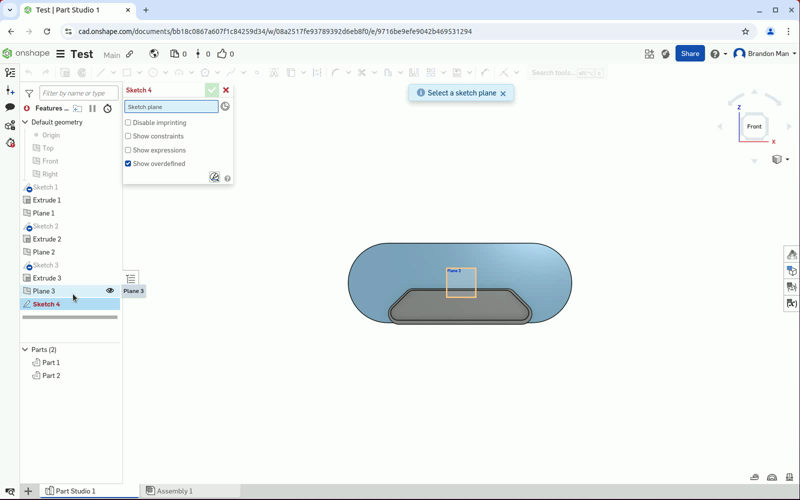
click(73, 293)
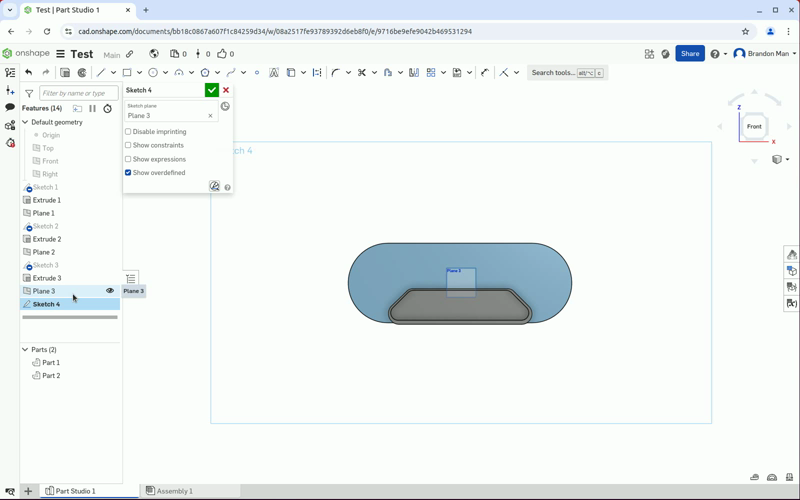
mouse_move(73, 352)
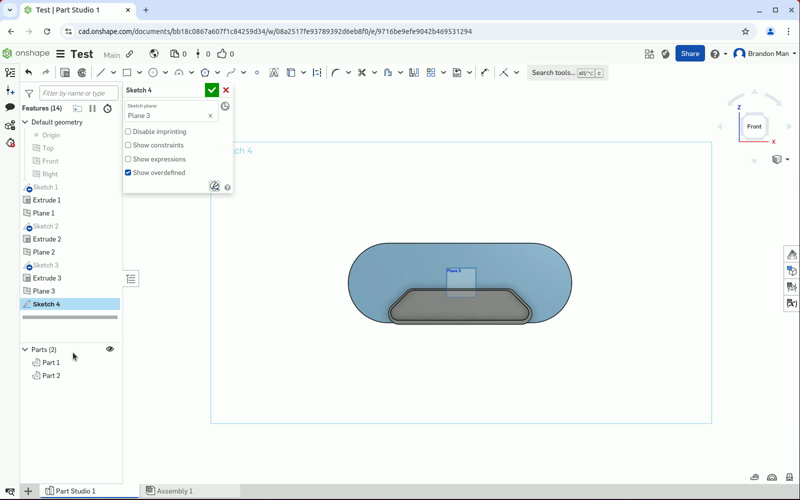
key(y)
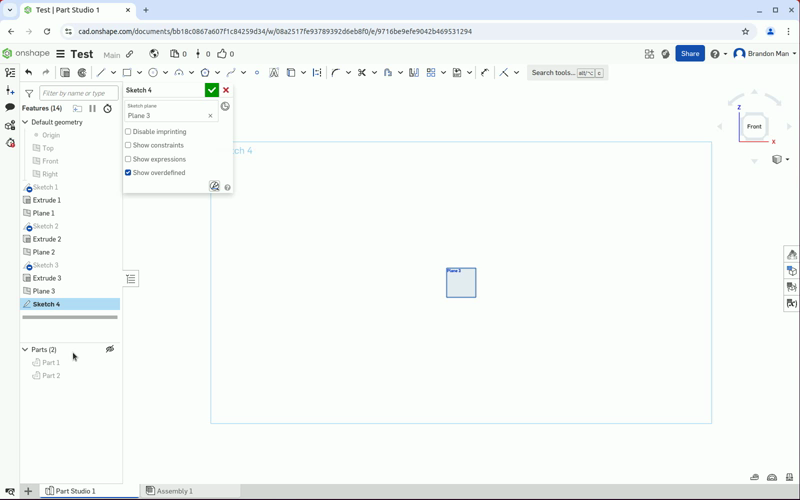
key(a)
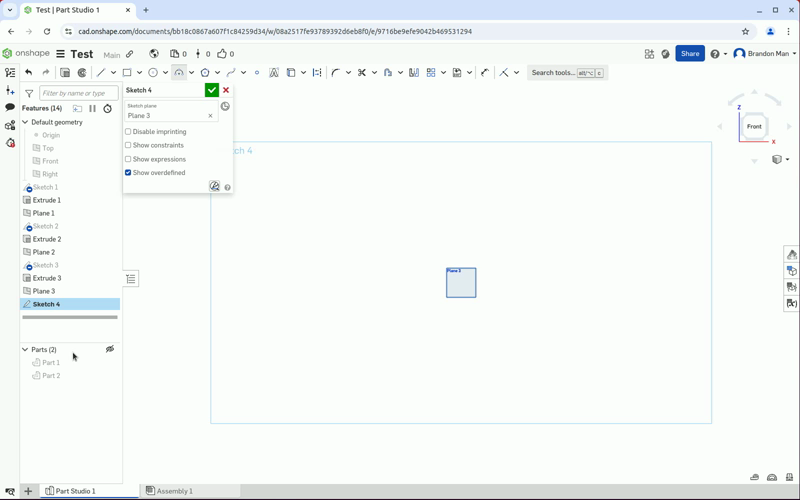
key_down(shift)
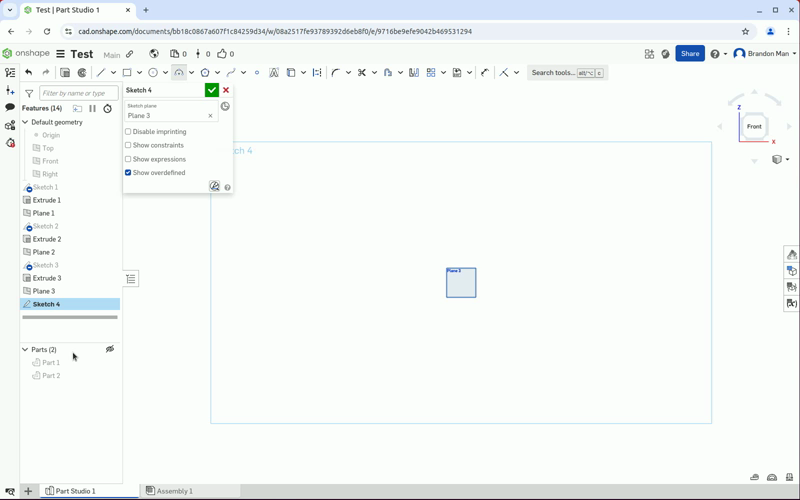
mouse_move(395, 308)
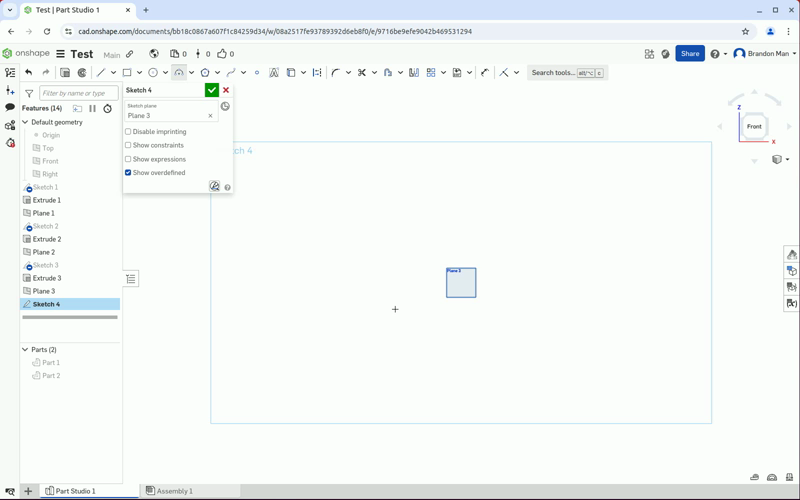
click(395, 308)
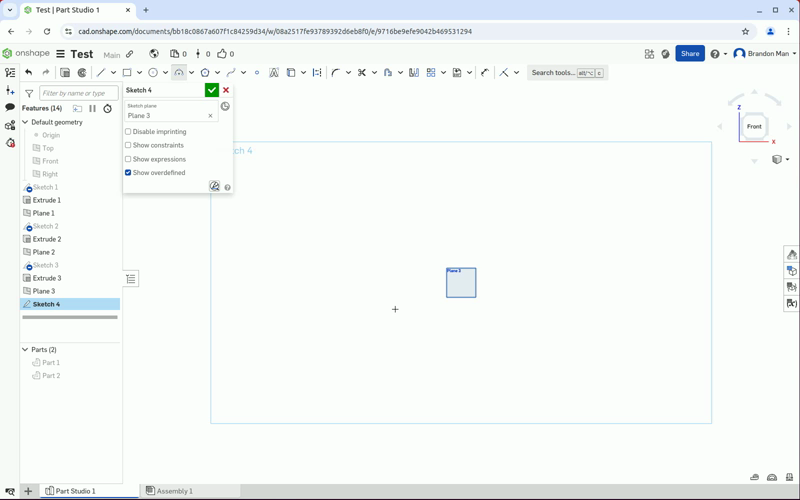
key_up(shift)
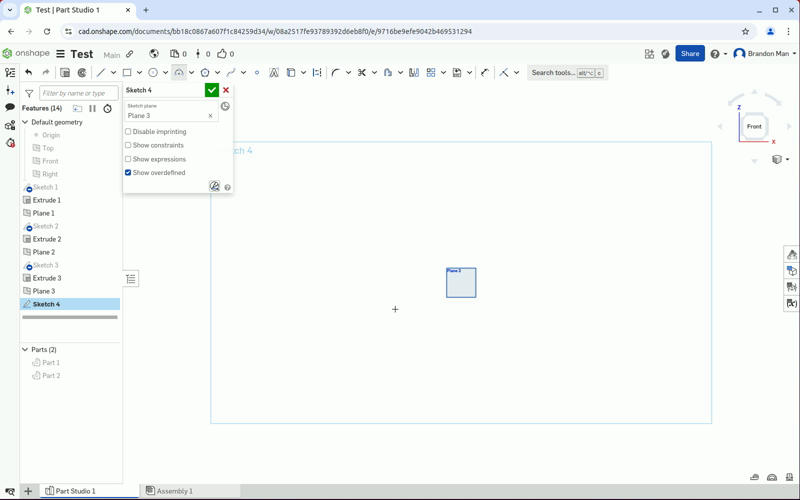
key_down(shift)
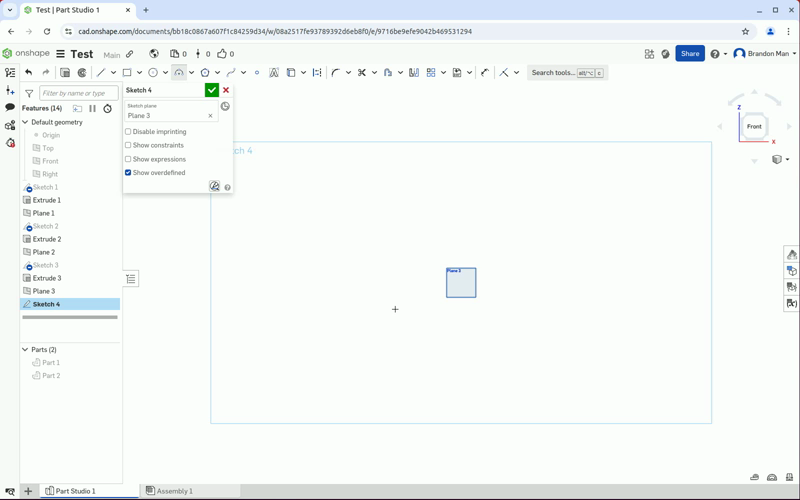
mouse_move(399, 318)
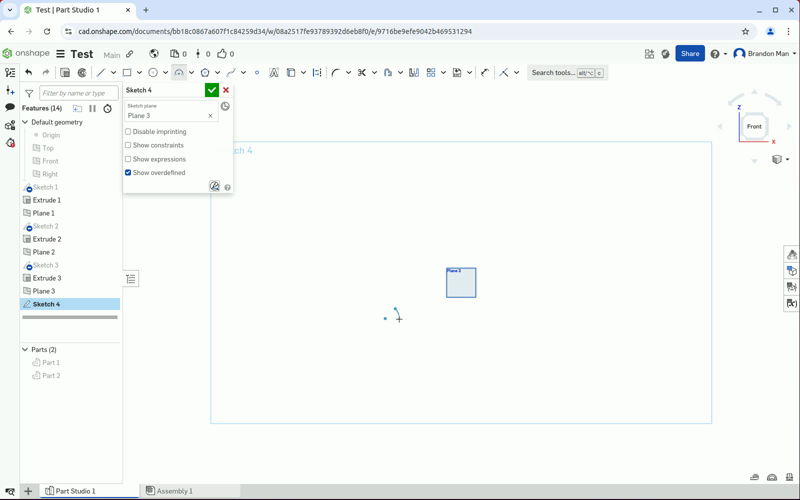
click(399, 318)
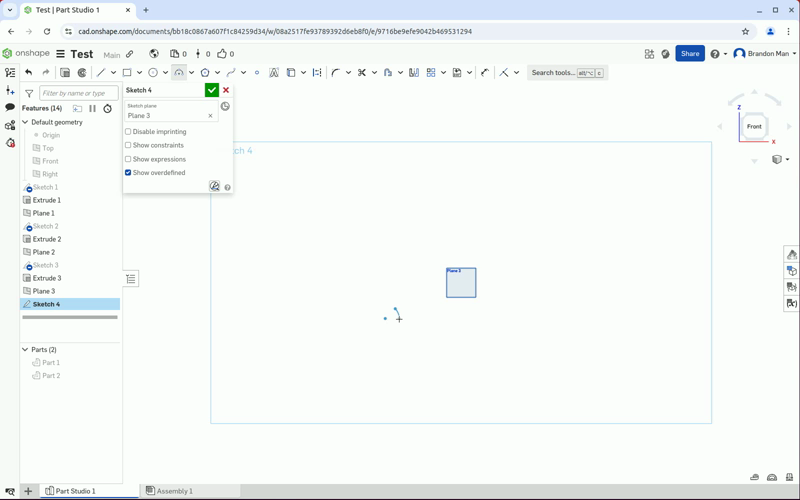
mouse_move(393, 315)
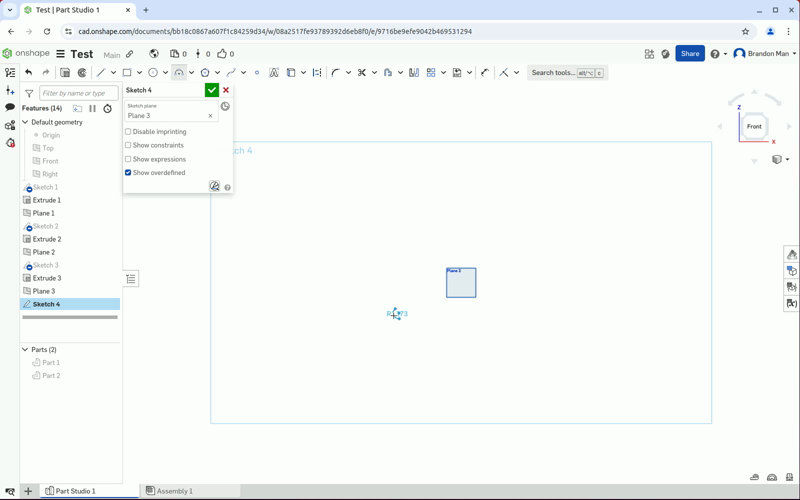
click(393, 315)
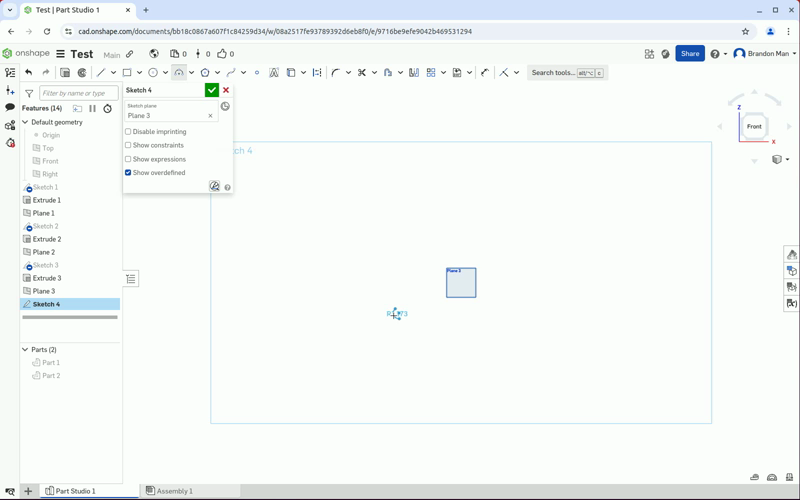
key_up(shift)
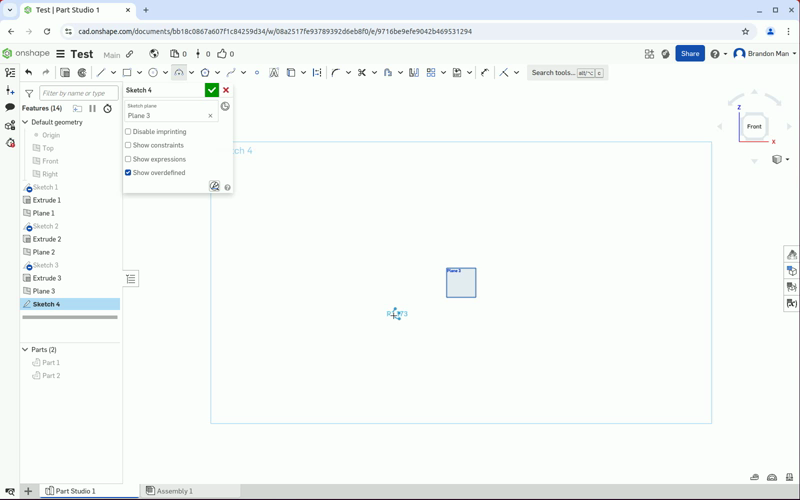
key(esc)
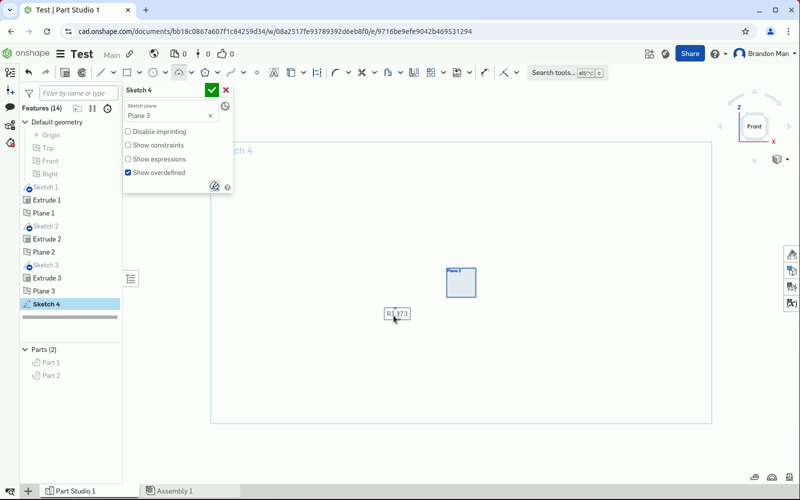
key(l)
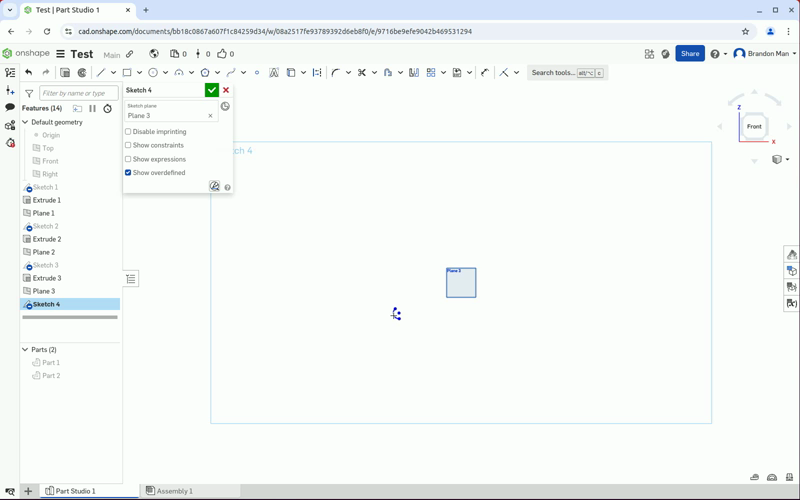
mouse_move(399, 318)
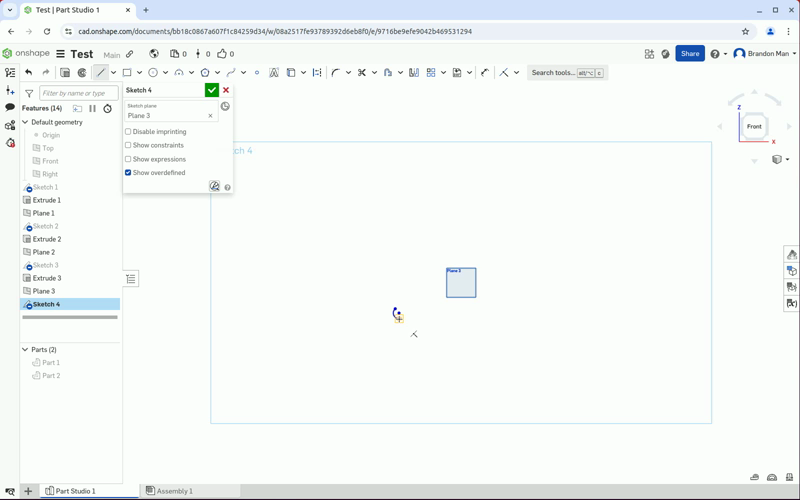
click(399, 318)
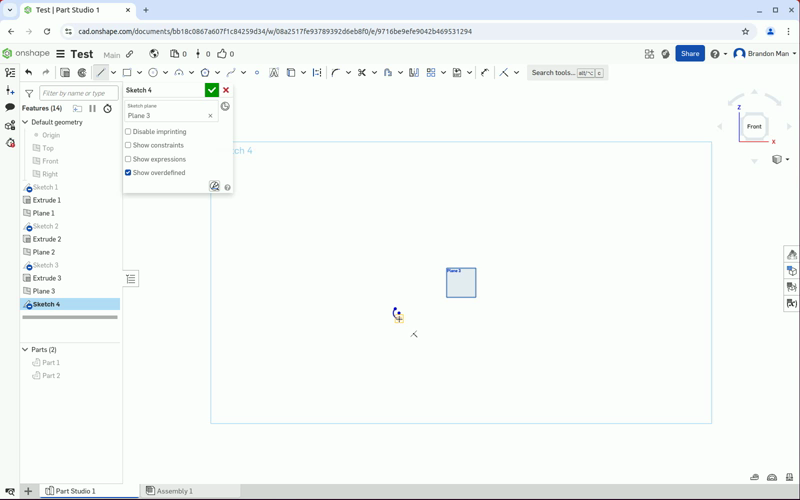
key_down(shift)
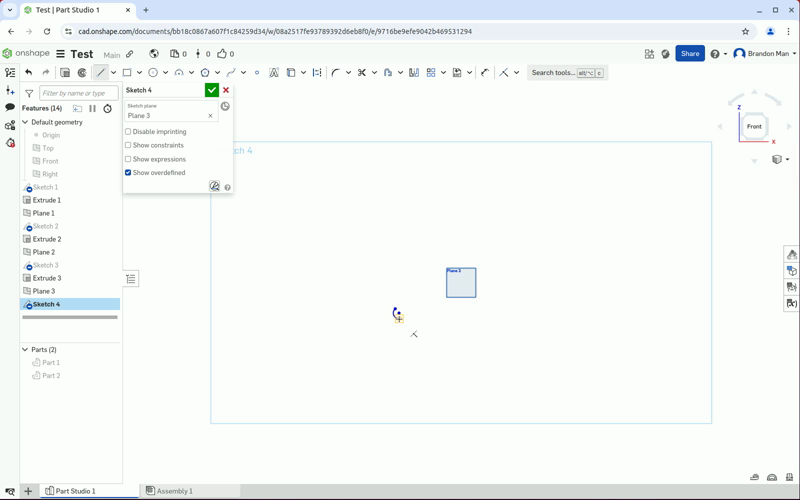
mouse_move(522, 318)
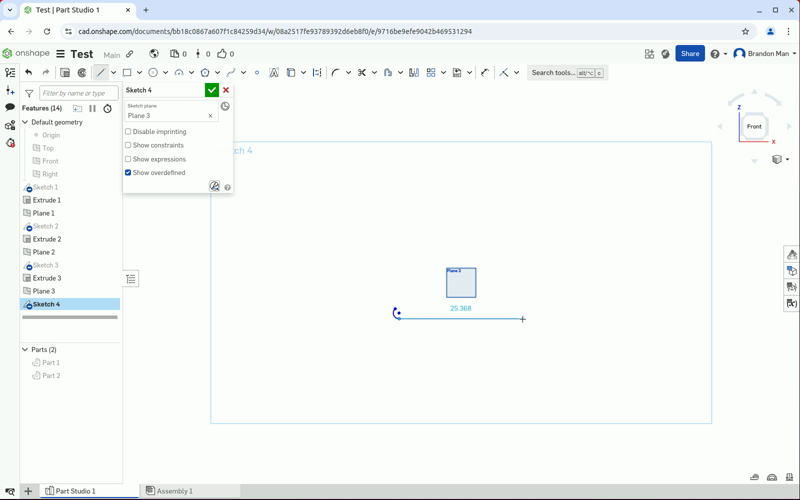
click(522, 318)
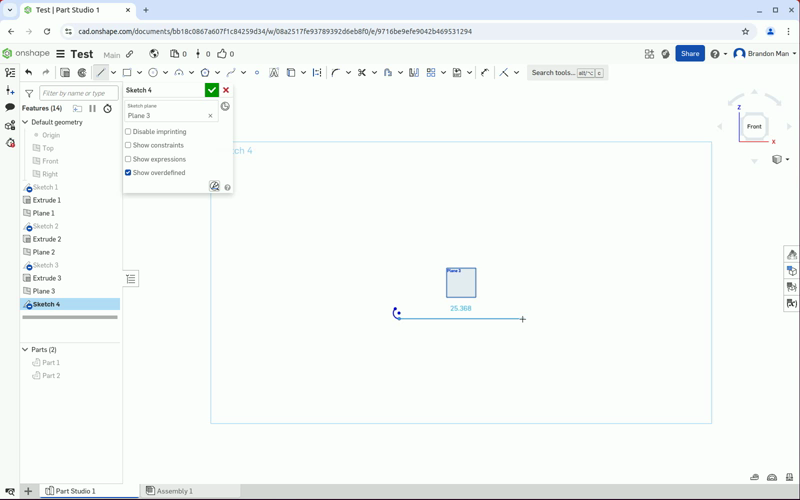
key_up(shift)
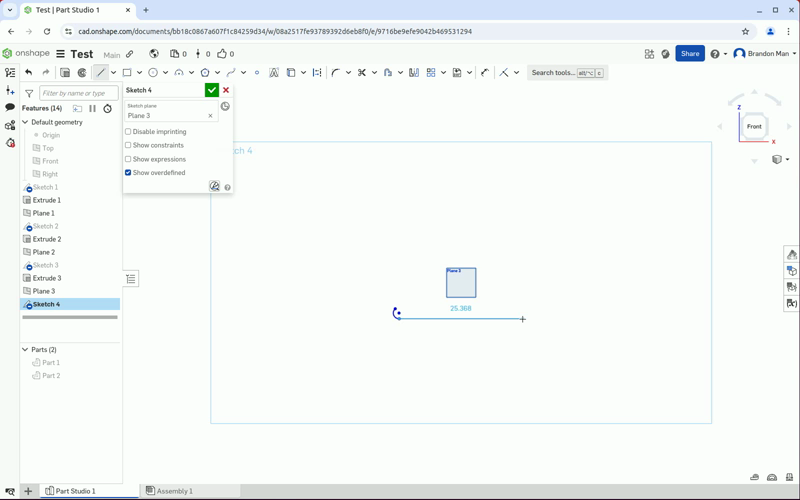
key(esc)
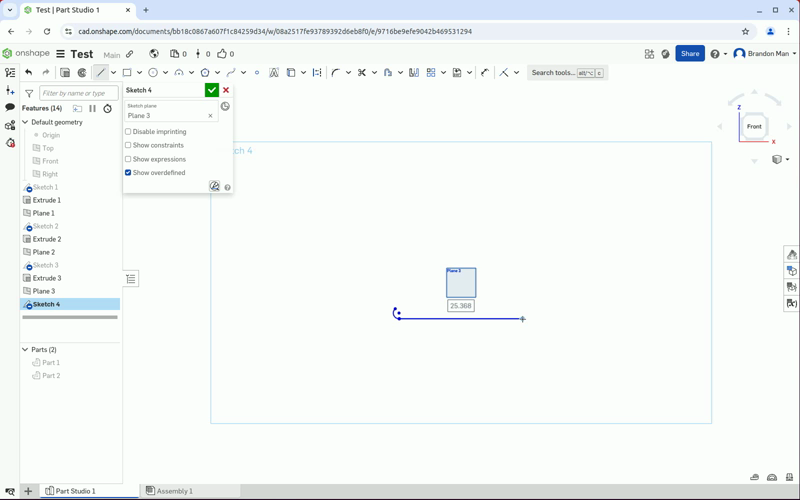
key(a)
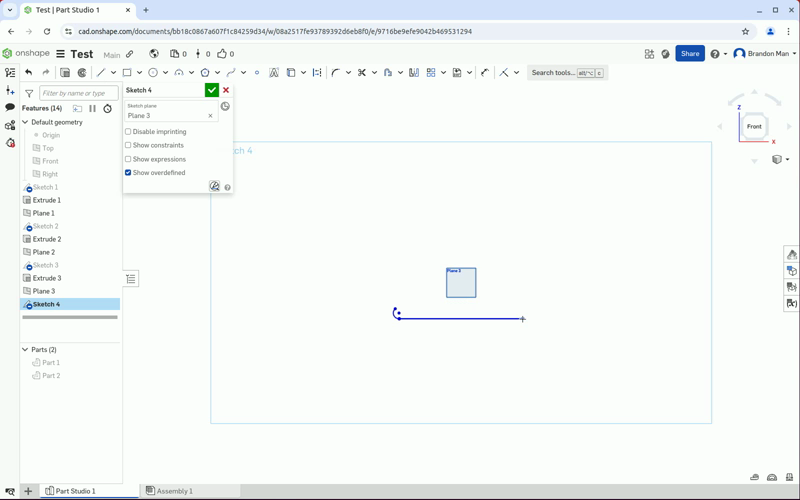
mouse_move(522, 318)
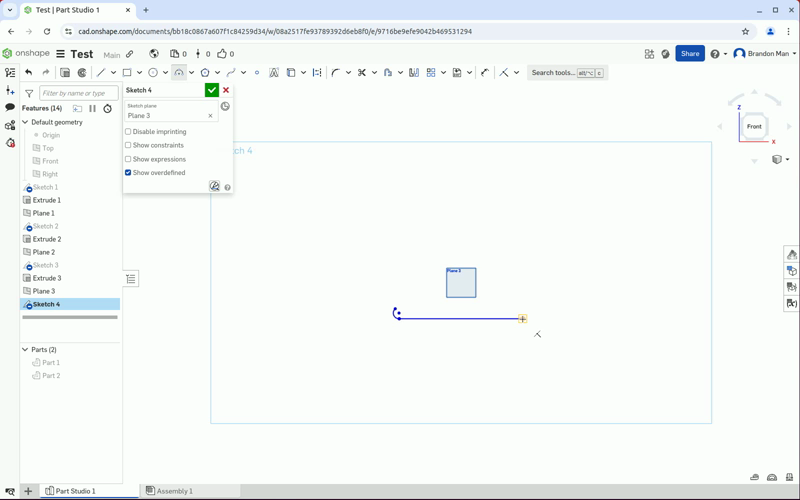
click(522, 318)
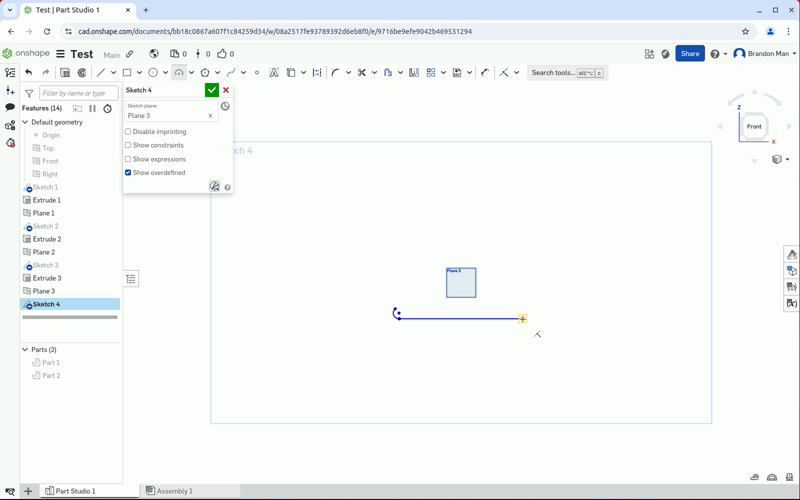
key_down(shift)
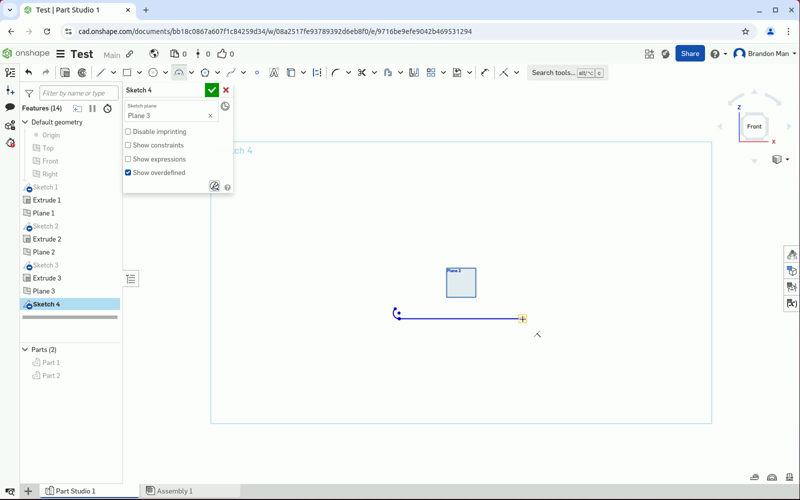
mouse_move(527, 308)
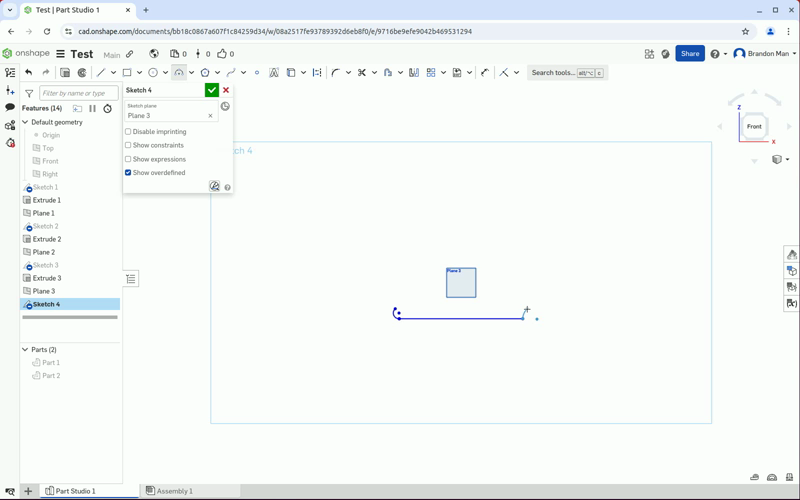
click(527, 308)
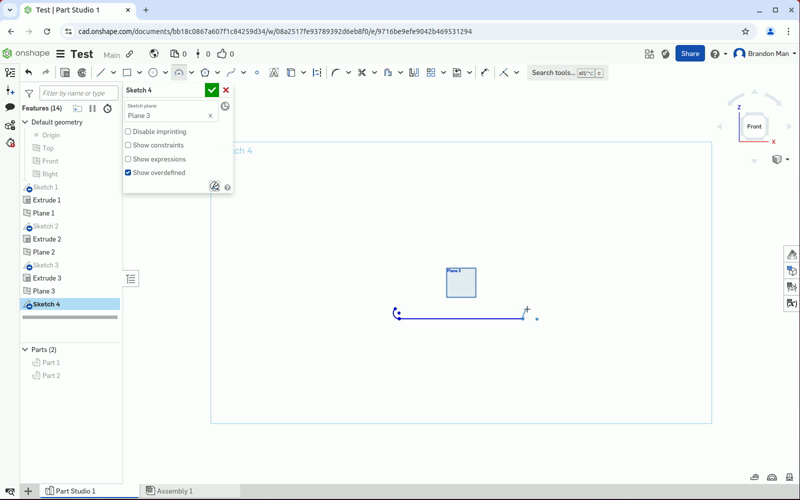
mouse_move(528, 315)
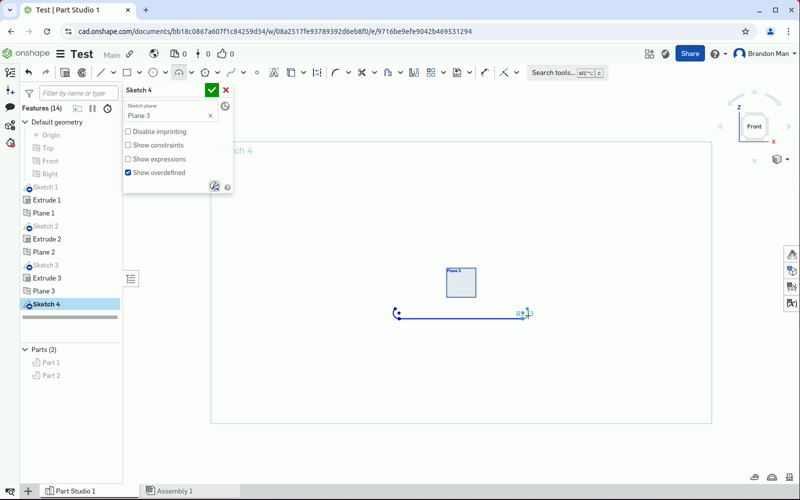
click(528, 315)
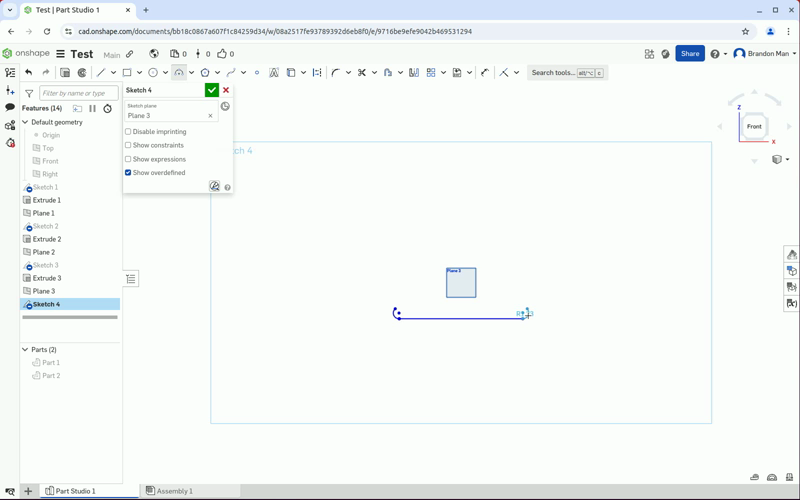
key_up(shift)
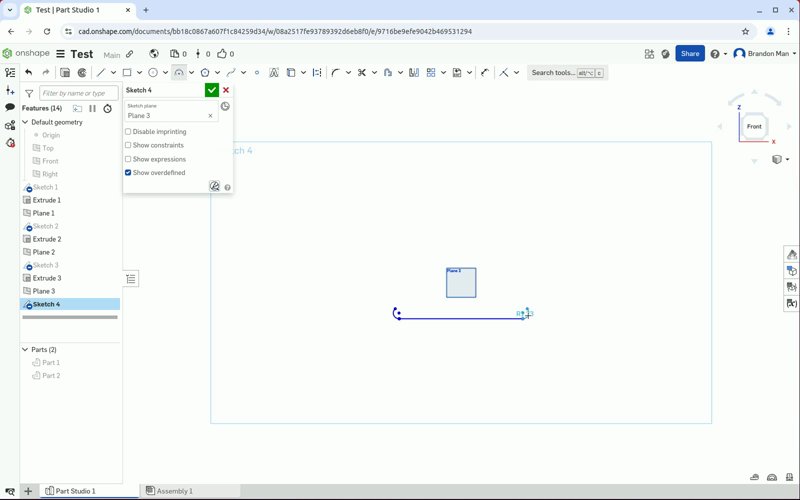
key(esc)
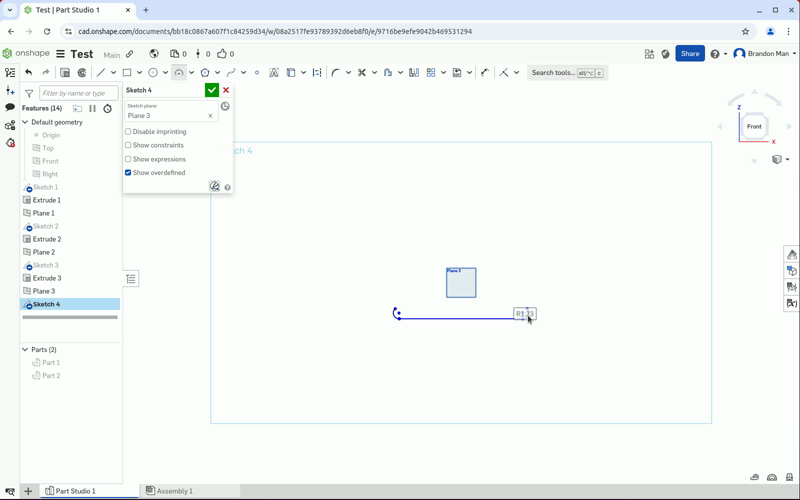
key(l)
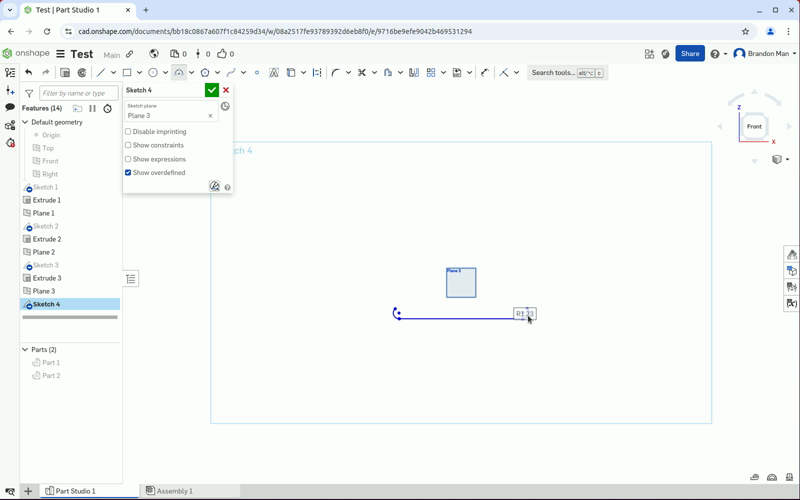
mouse_move(527, 308)
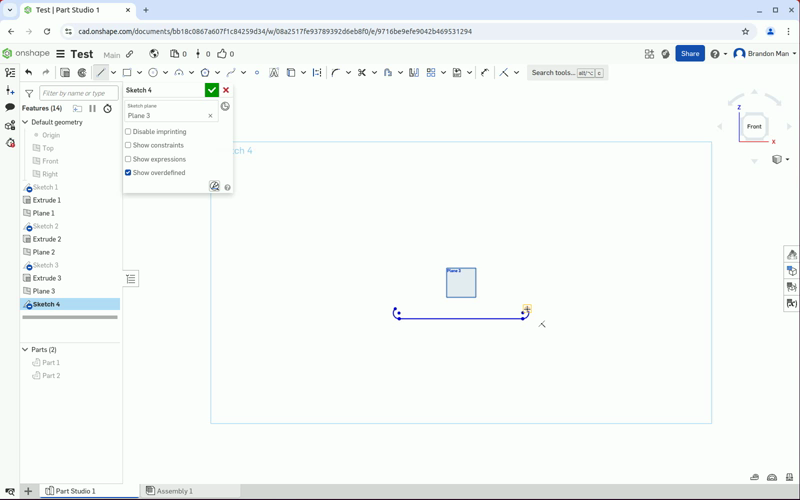
click(527, 308)
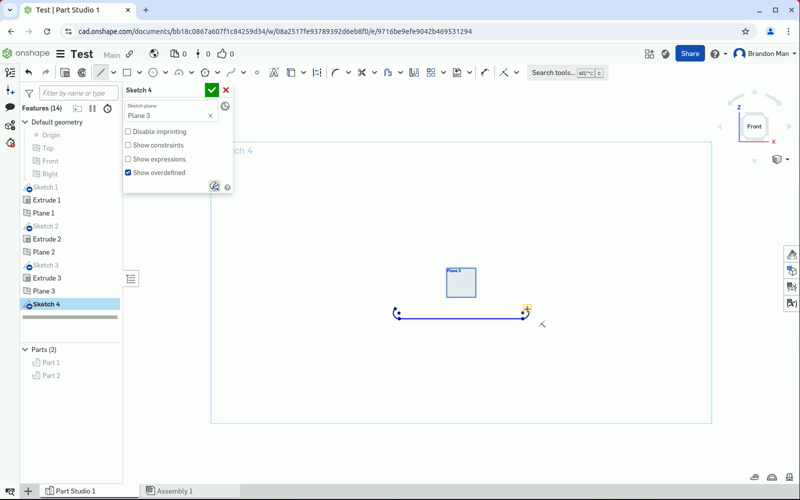
key_down(shift)
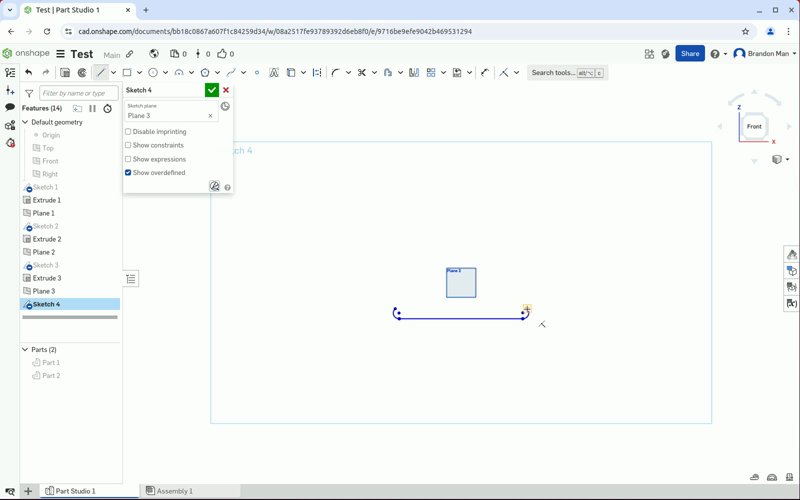
mouse_move(557, 308)
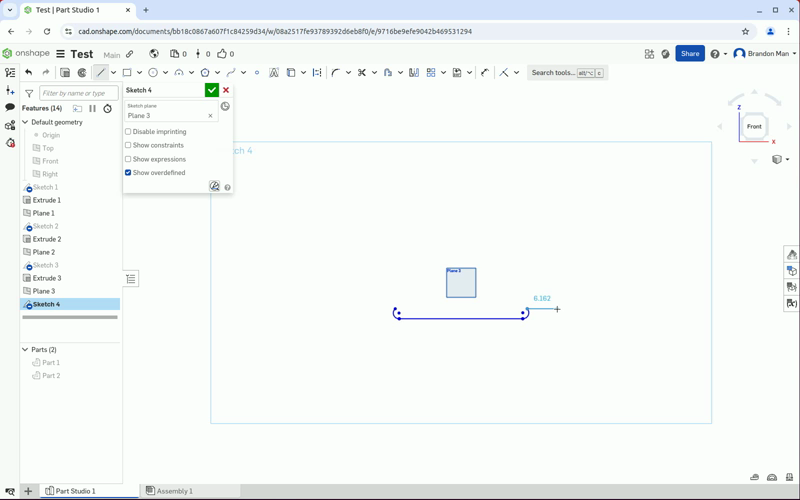
mouse_move(511, 293)
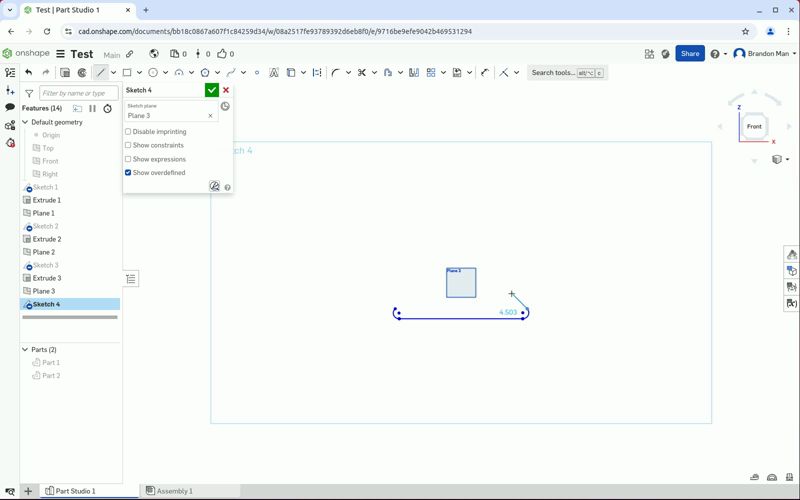
click(511, 293)
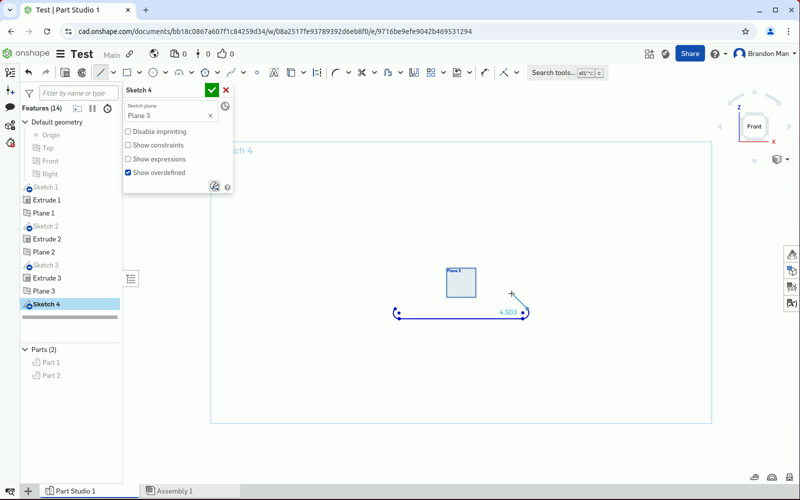
key_up(shift)
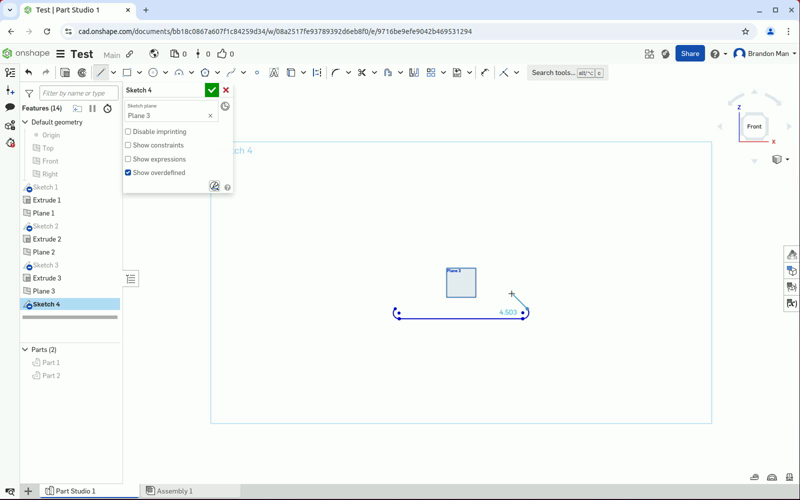
key(esc)
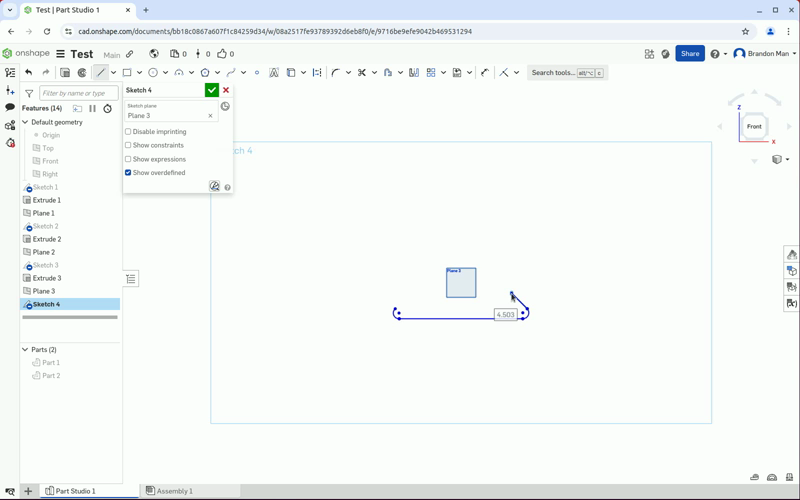
key(a)
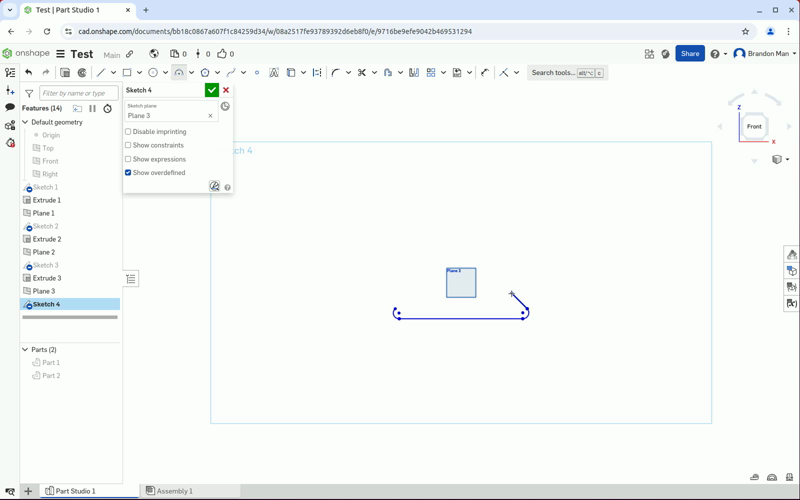
mouse_move(511, 293)
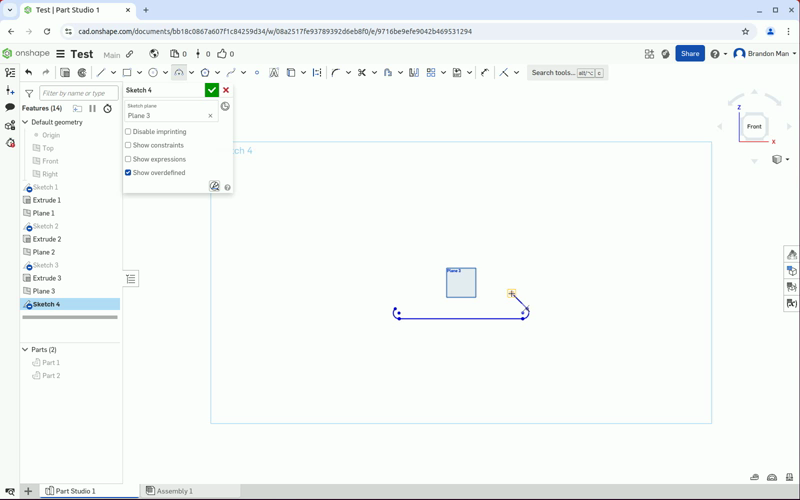
click(511, 293)
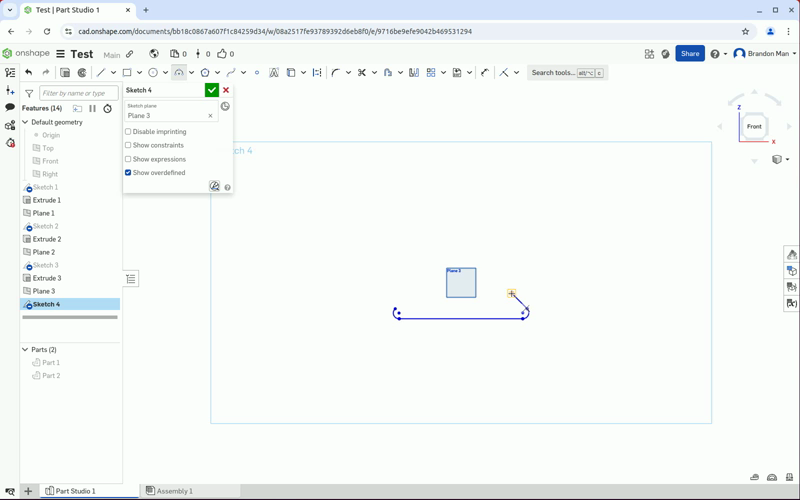
key_down(shift)
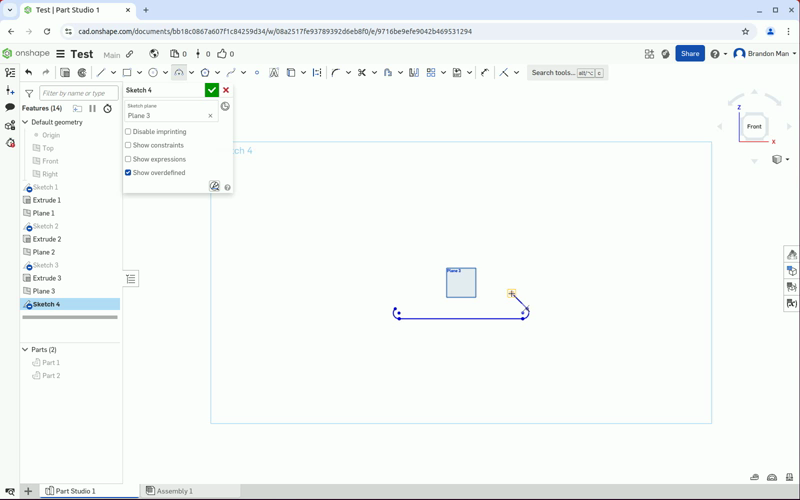
mouse_move(507, 291)
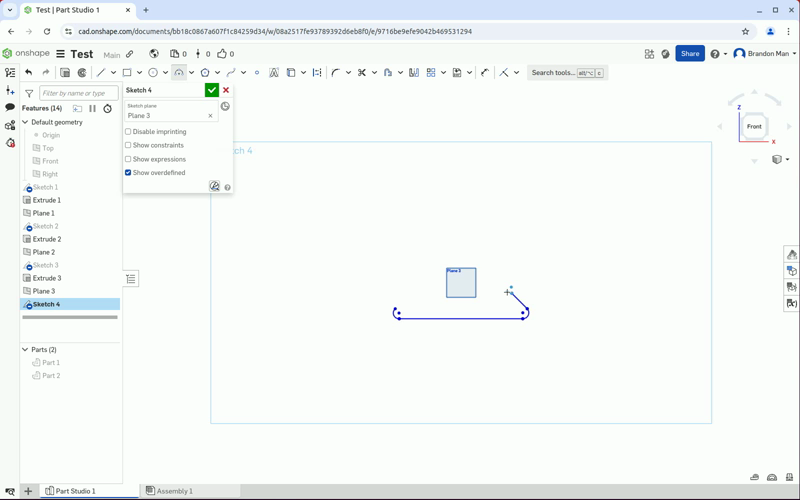
scroll(6)
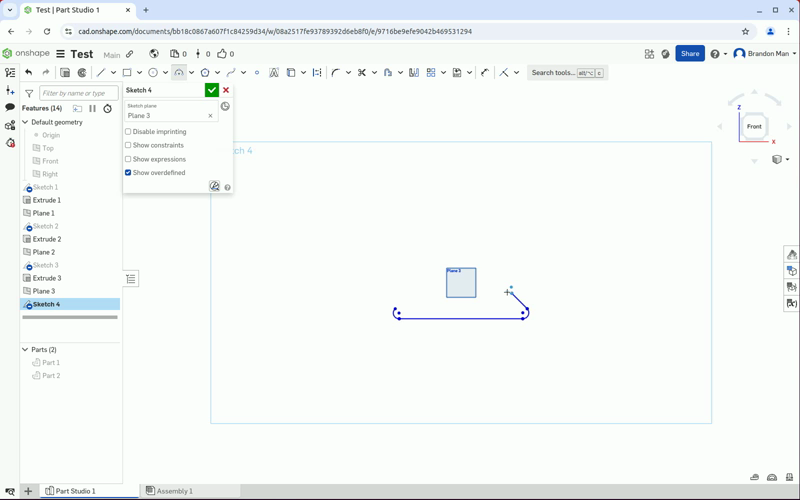
scroll(6)
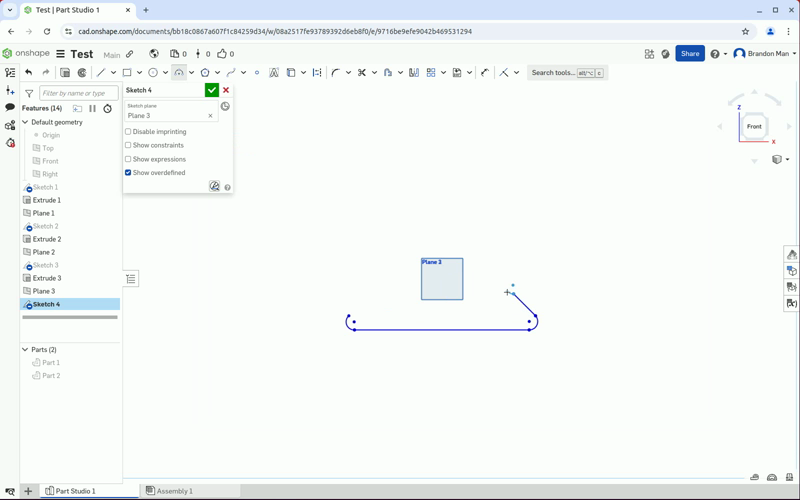
scroll(6)
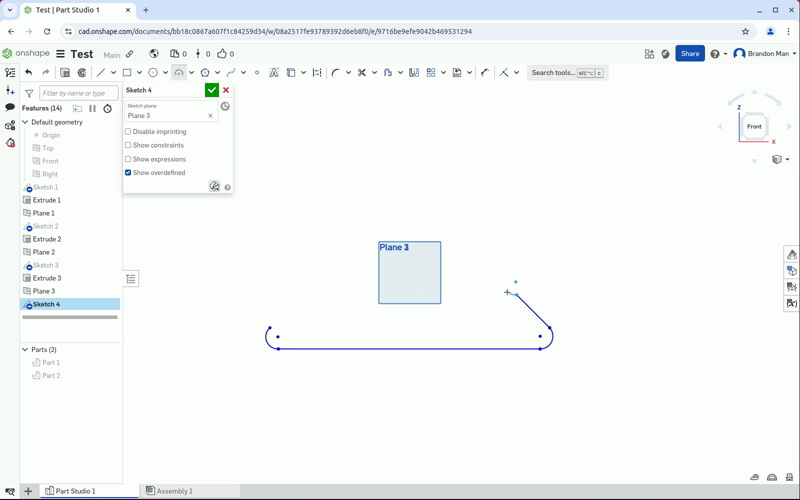
scroll(6)
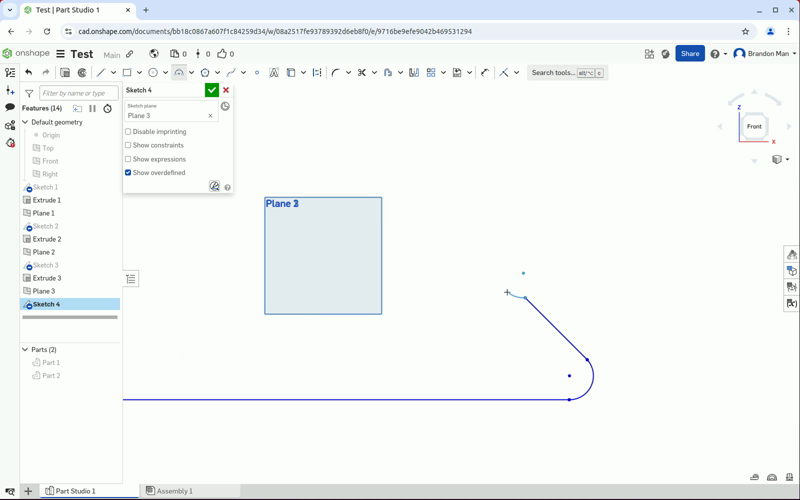
scroll(6)
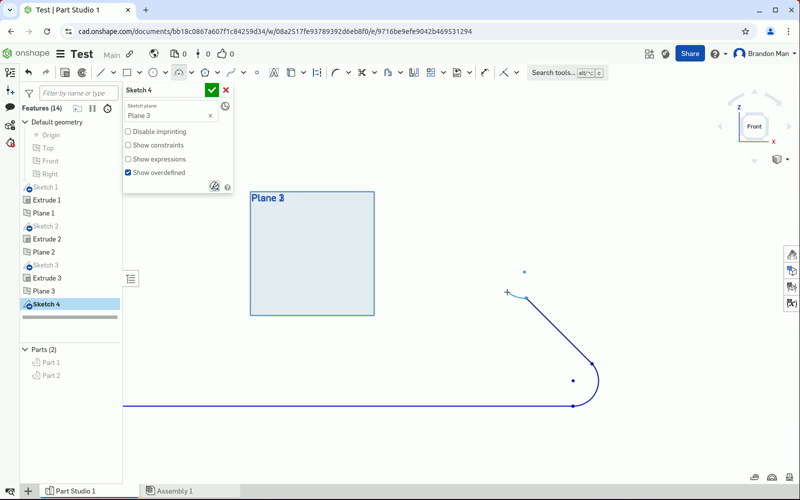
scroll(6)
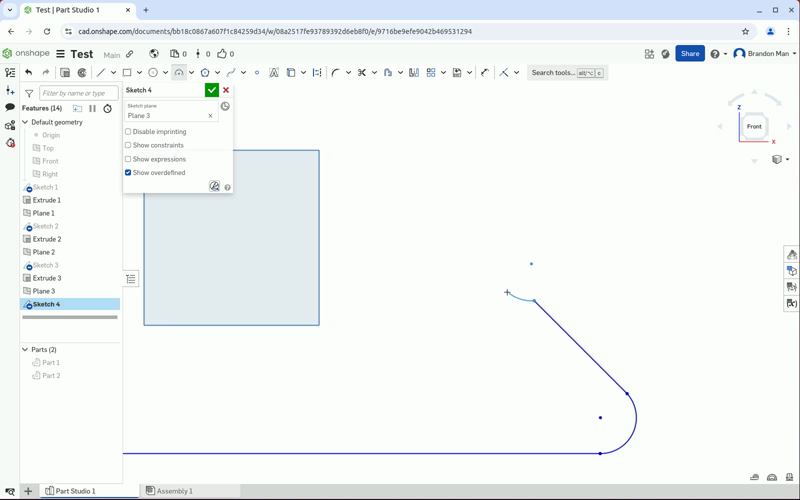
scroll(6)
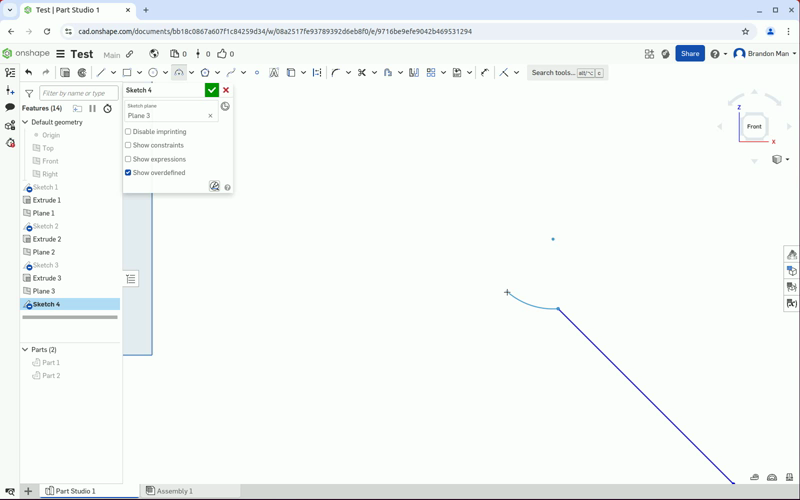
click(507, 291)
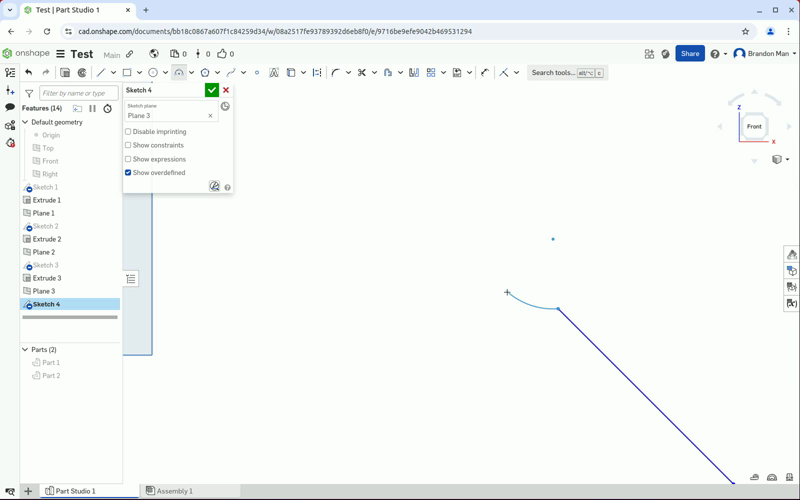
scroll(-6)
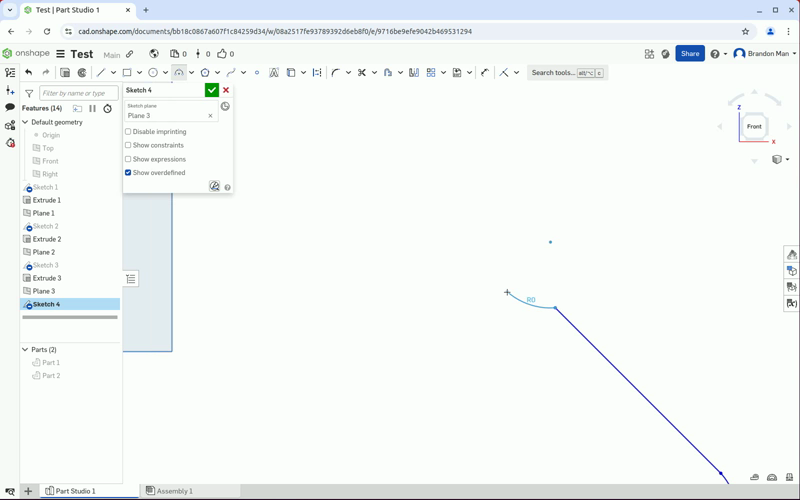
scroll(-6)
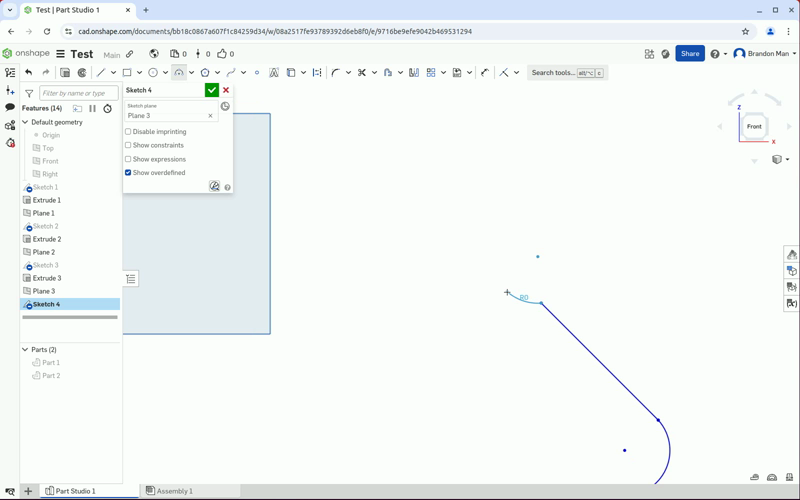
scroll(-6)
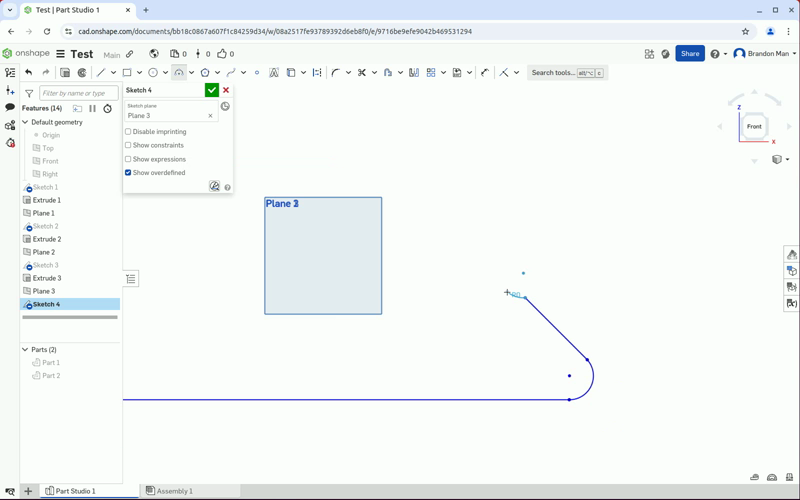
scroll(-6)
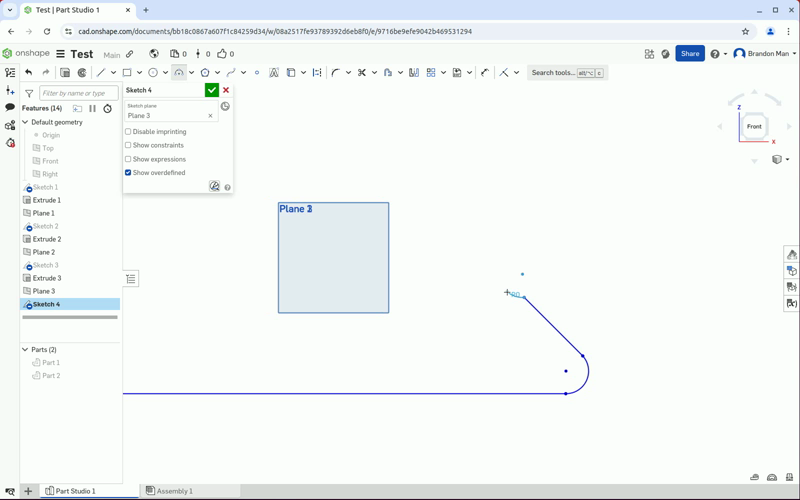
scroll(-6)
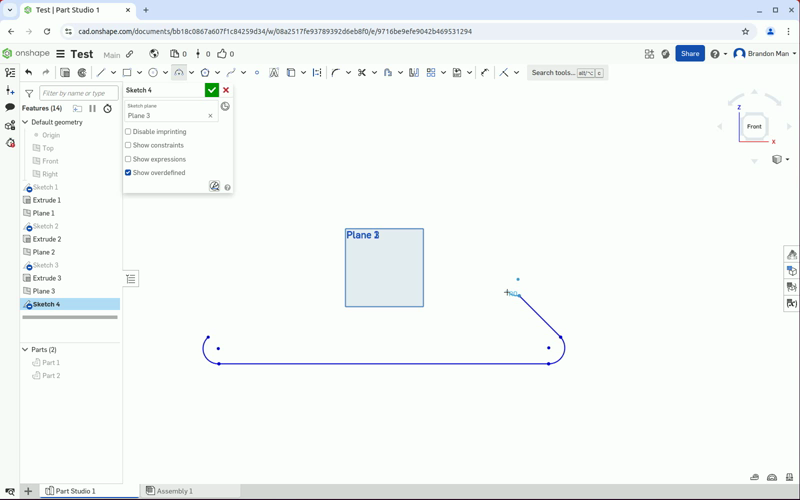
scroll(-6)
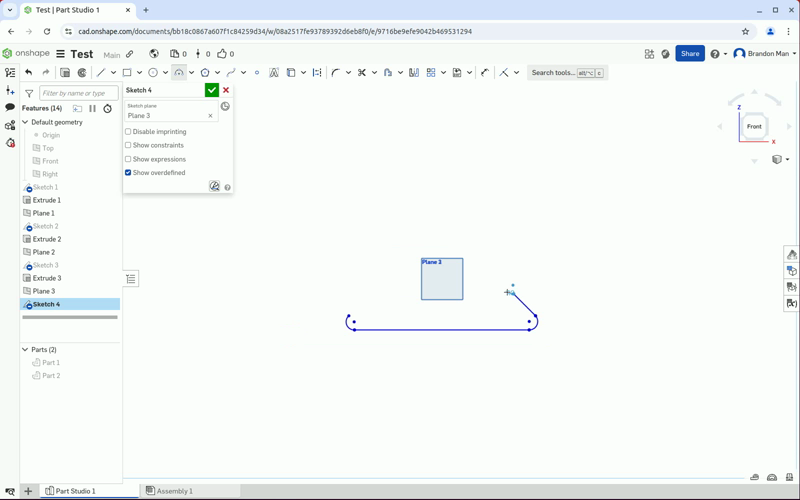
scroll(-6)
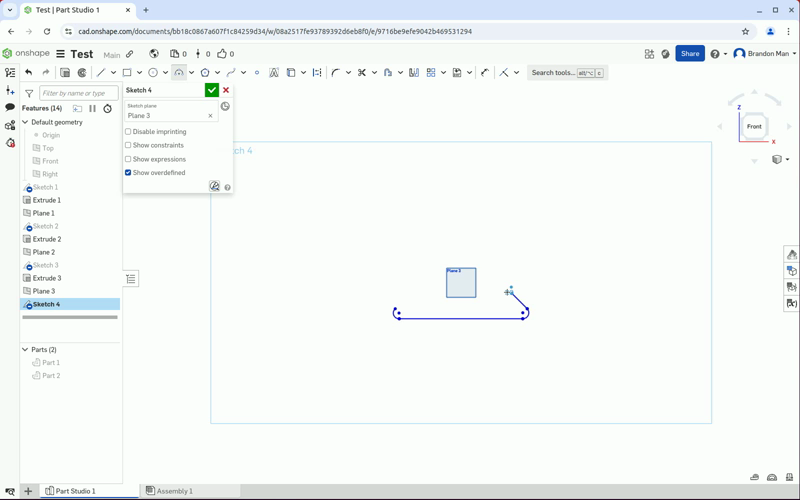
mouse_move(509, 291)
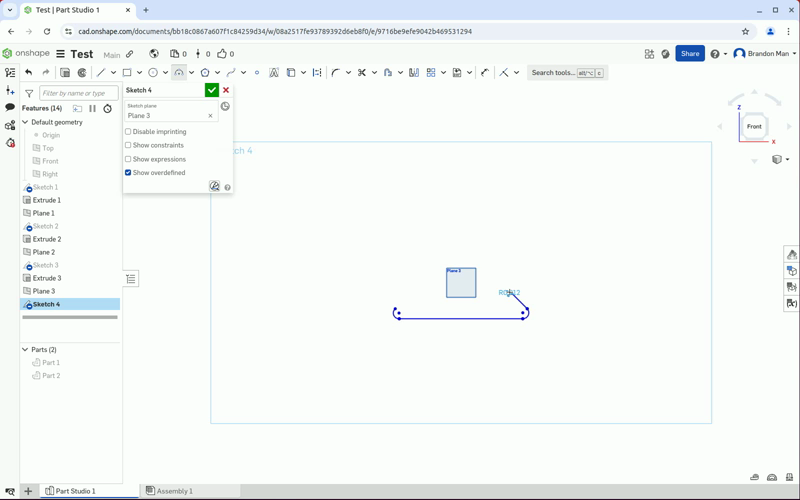
scroll(6)
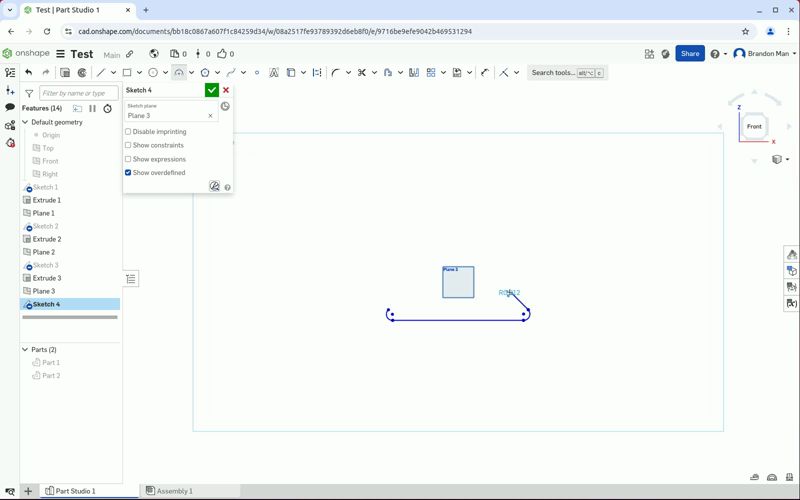
scroll(6)
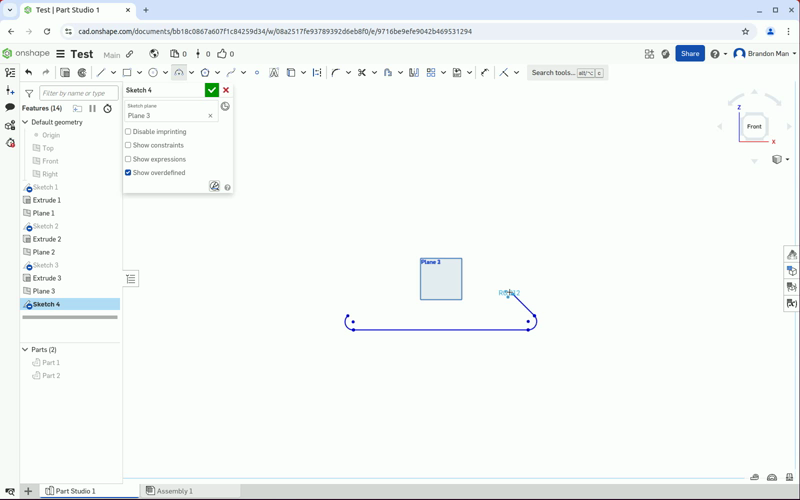
scroll(6)
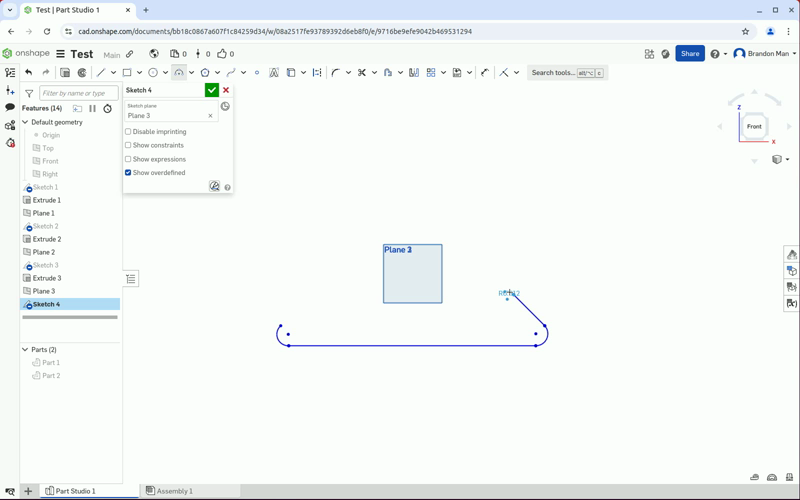
scroll(6)
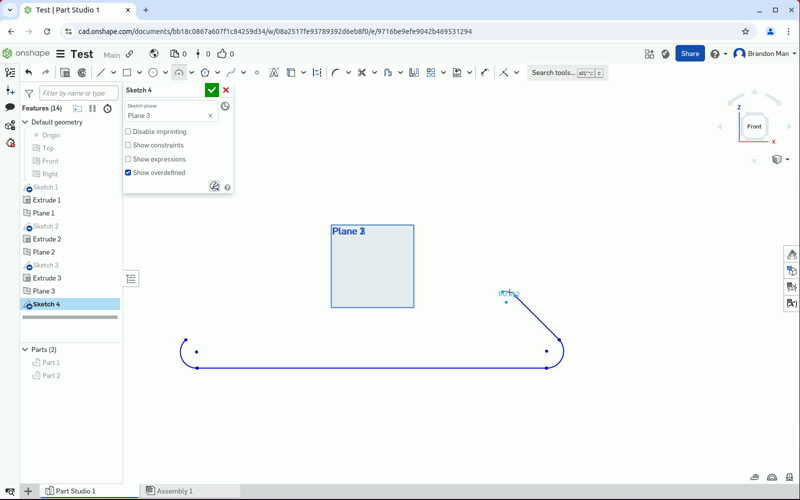
scroll(6)
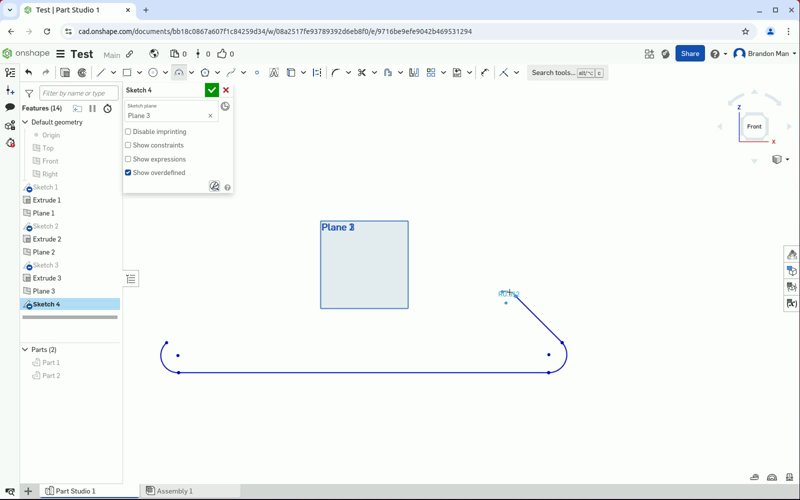
scroll(6)
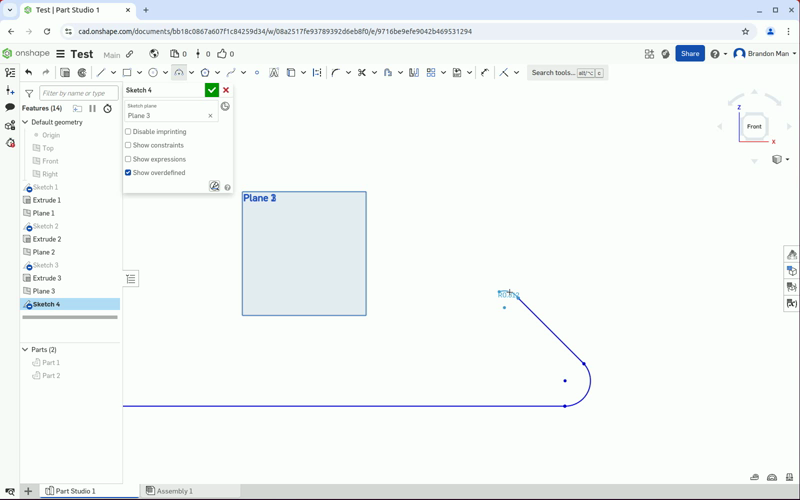
scroll(6)
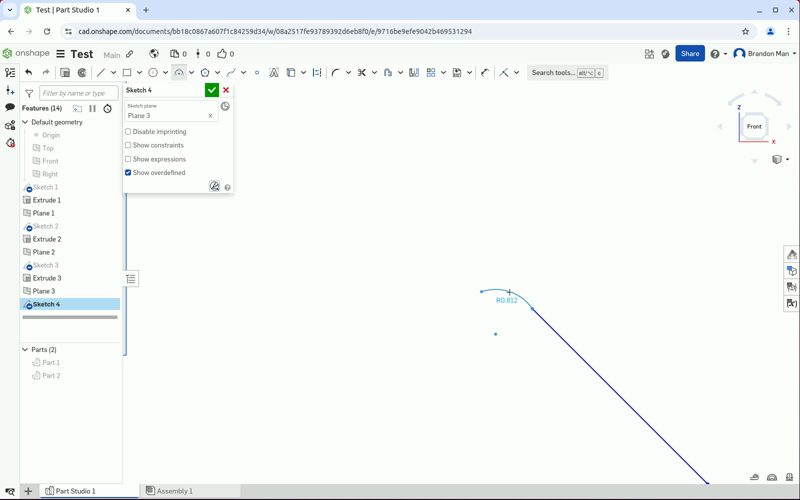
click(509, 291)
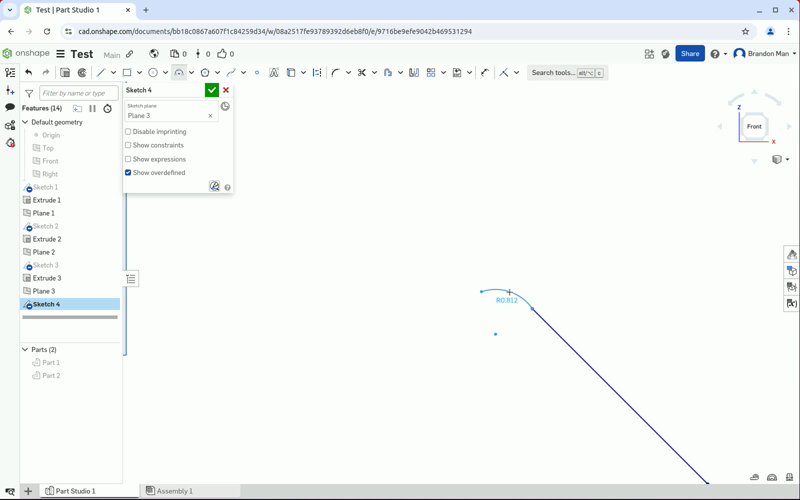
scroll(-6)
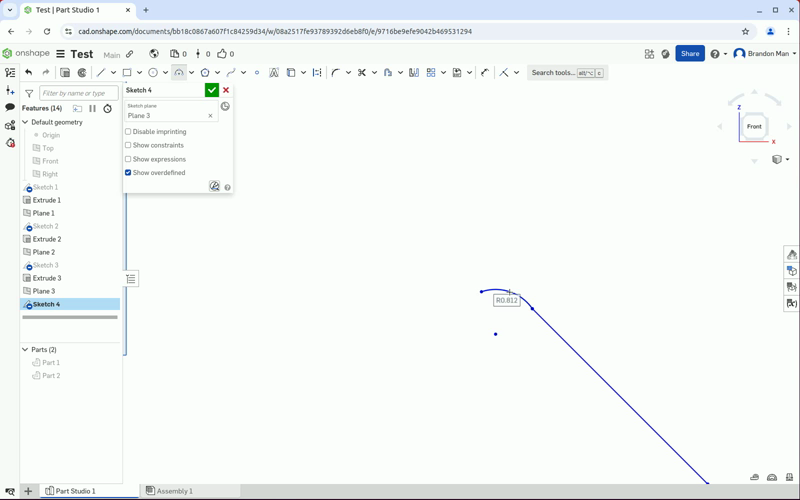
scroll(-6)
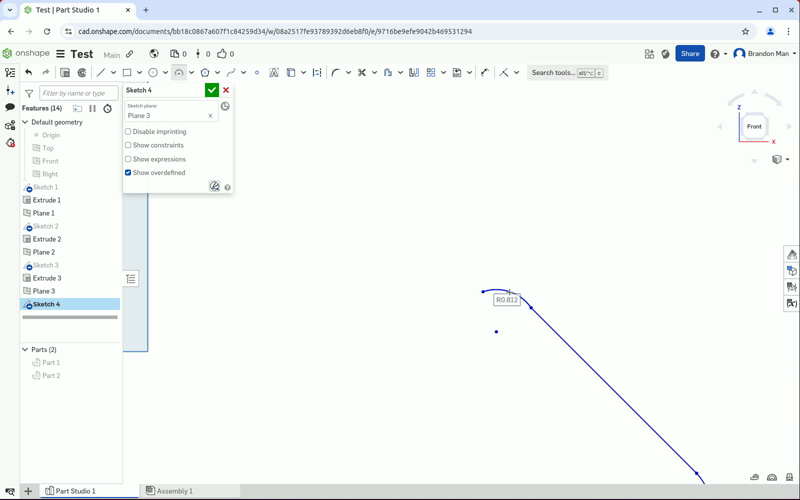
scroll(-6)
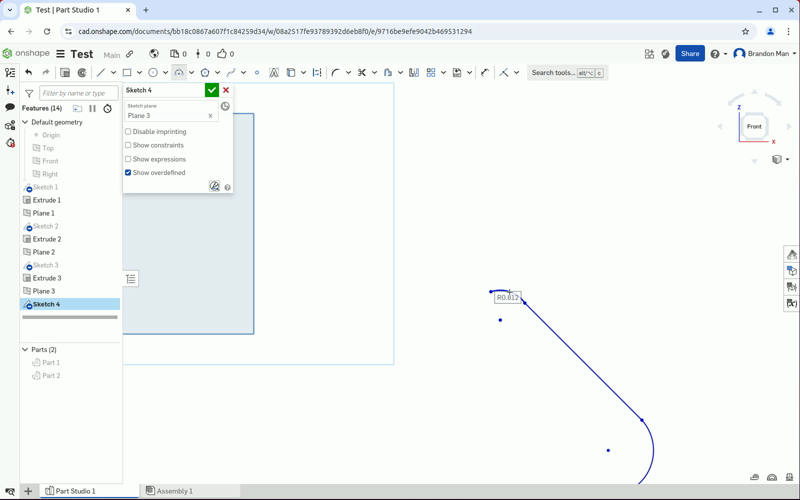
scroll(-6)
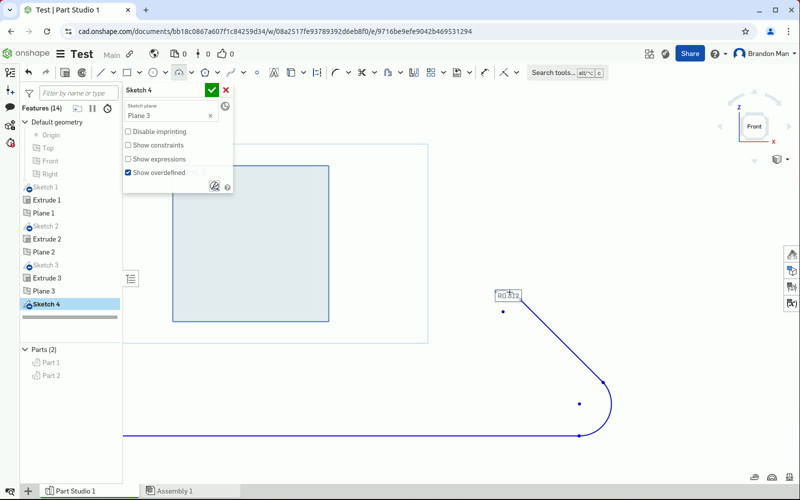
scroll(-6)
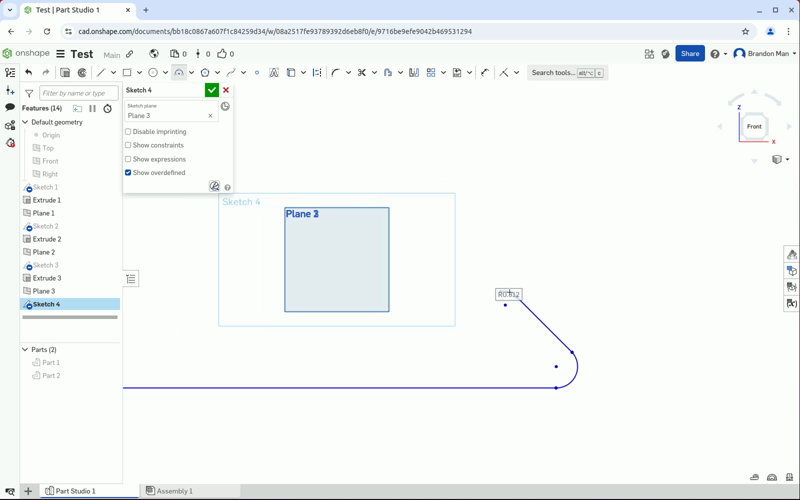
scroll(-6)
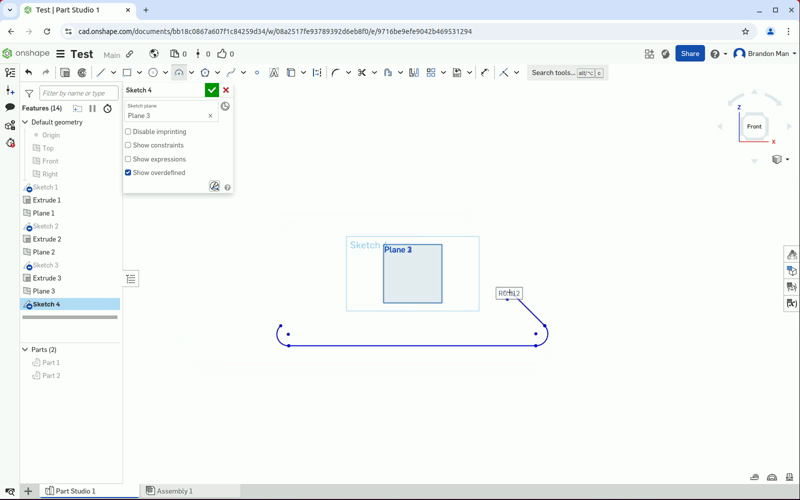
scroll(-6)
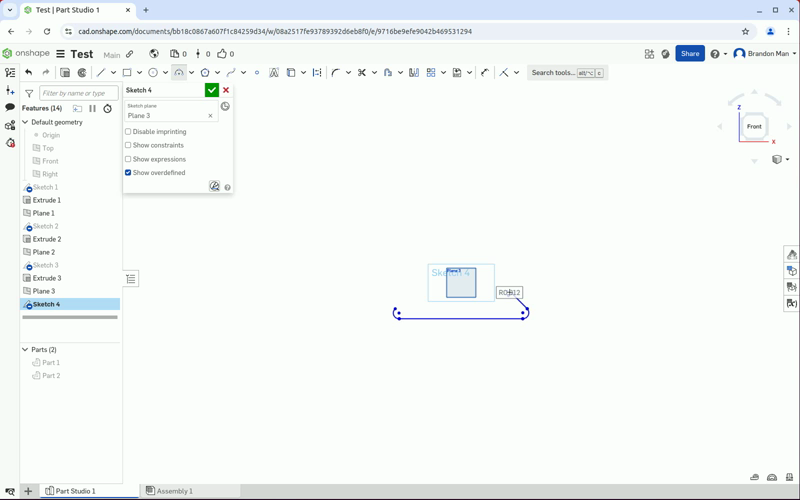
key_up(shift)
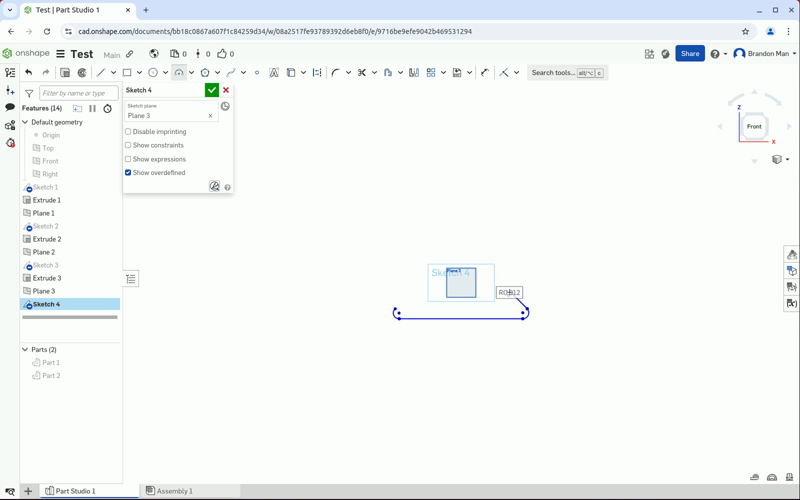
key(esc)
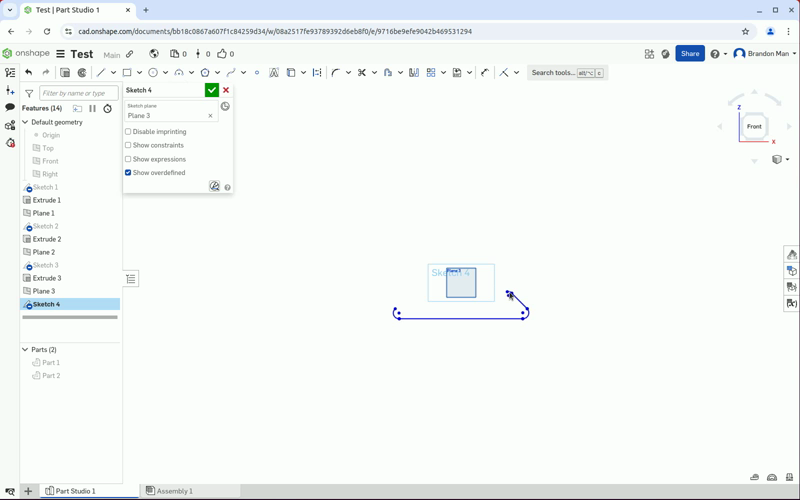
key(l)
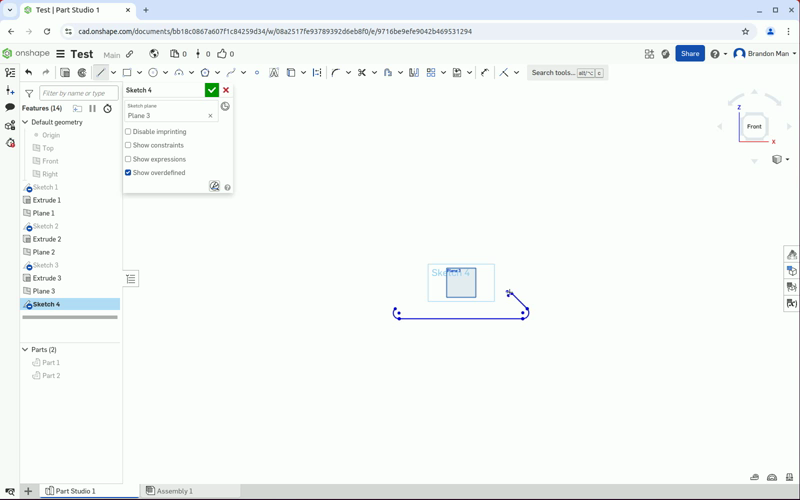
mouse_move(507, 291)
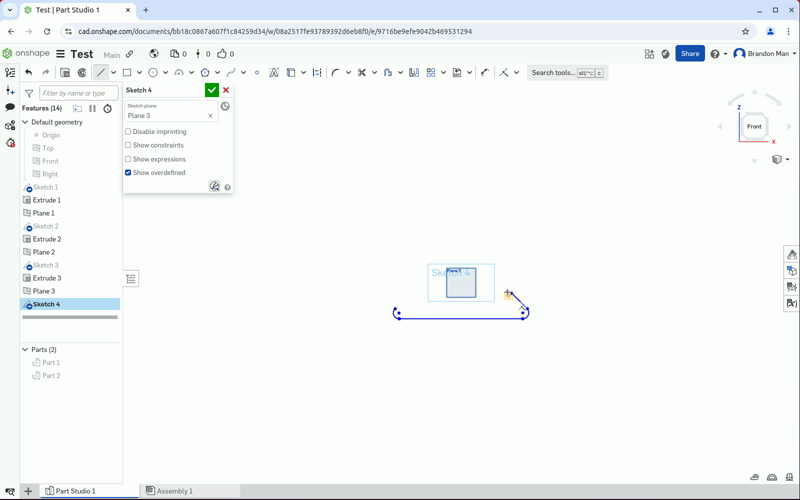
scroll(6)
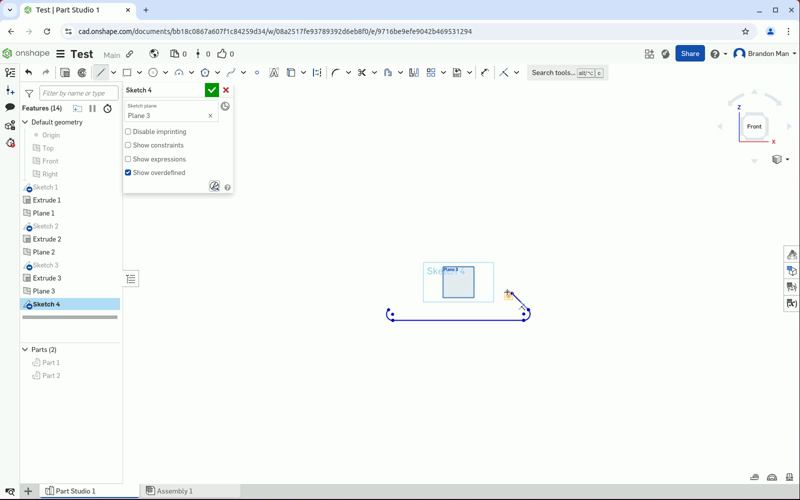
scroll(6)
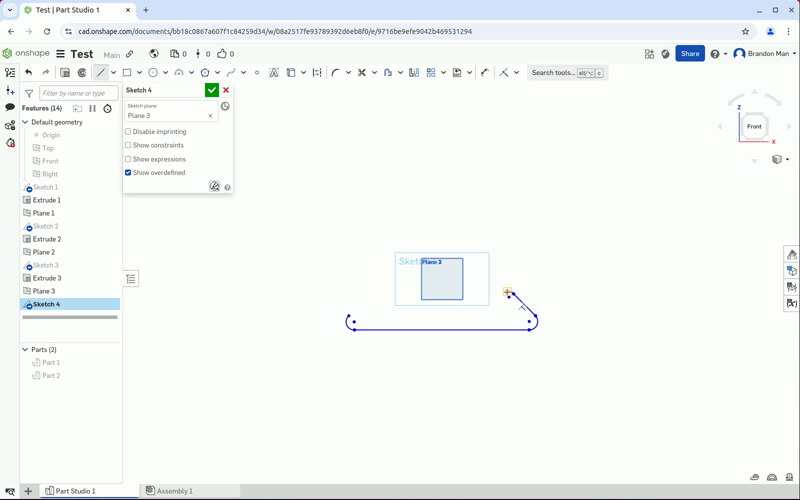
scroll(6)
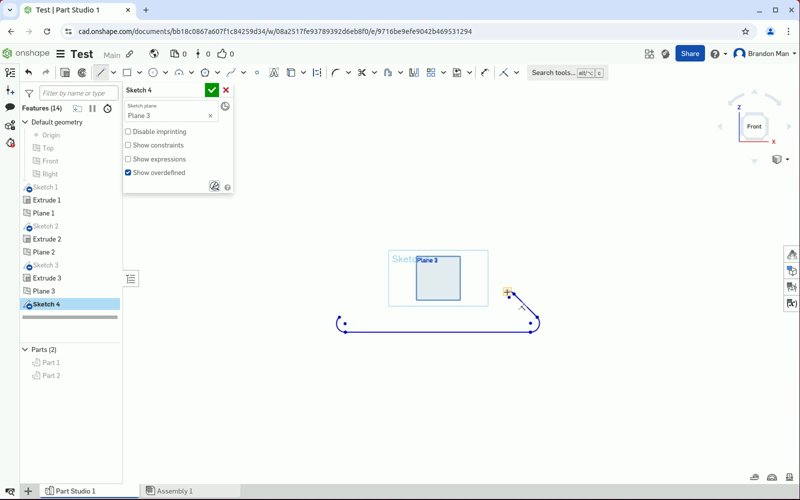
scroll(6)
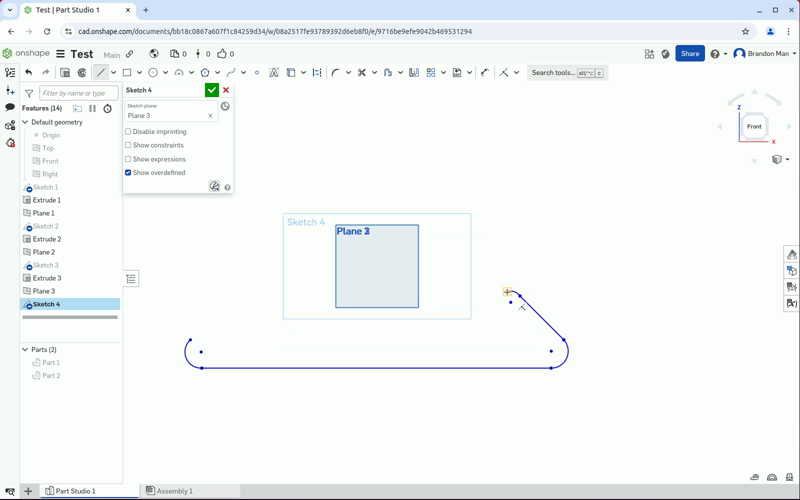
scroll(6)
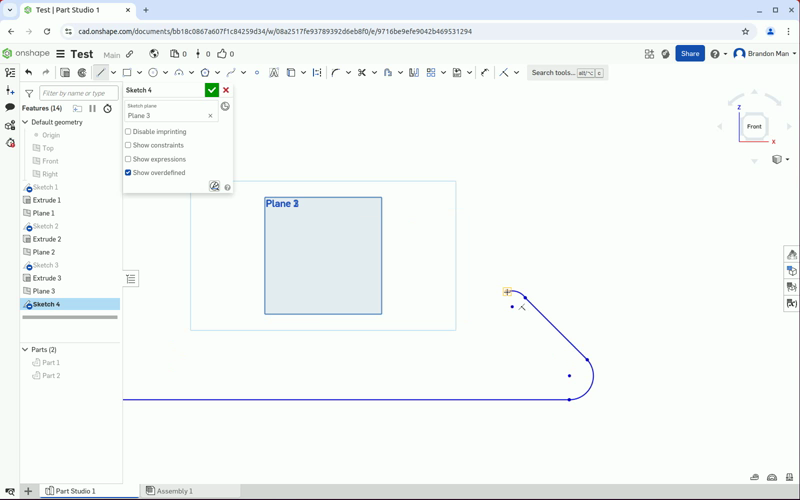
scroll(6)
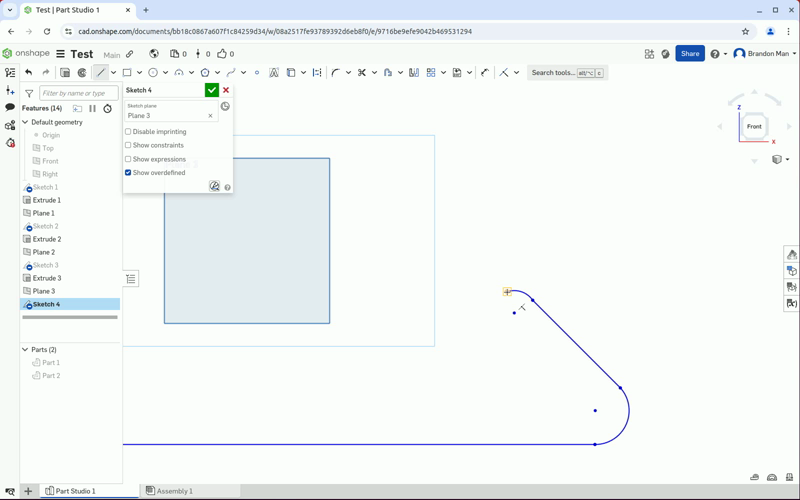
scroll(6)
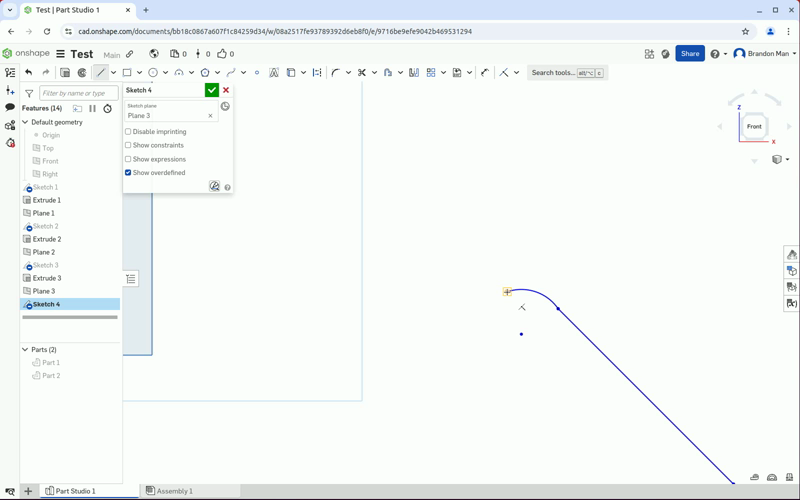
click(507, 291)
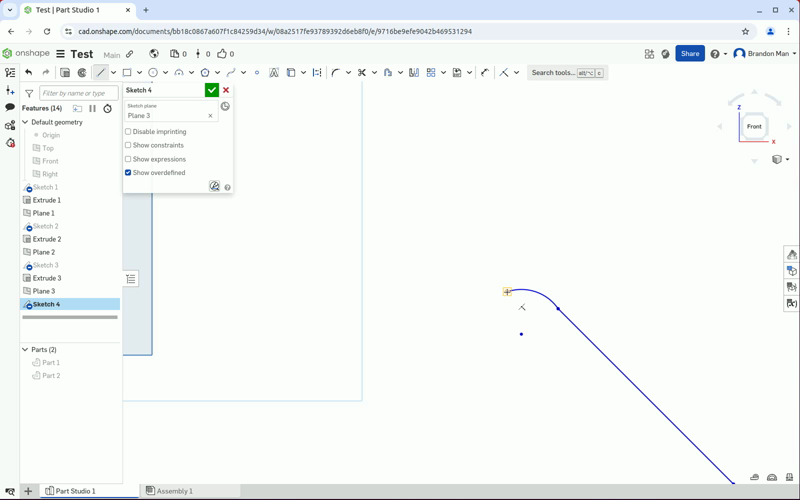
scroll(-6)
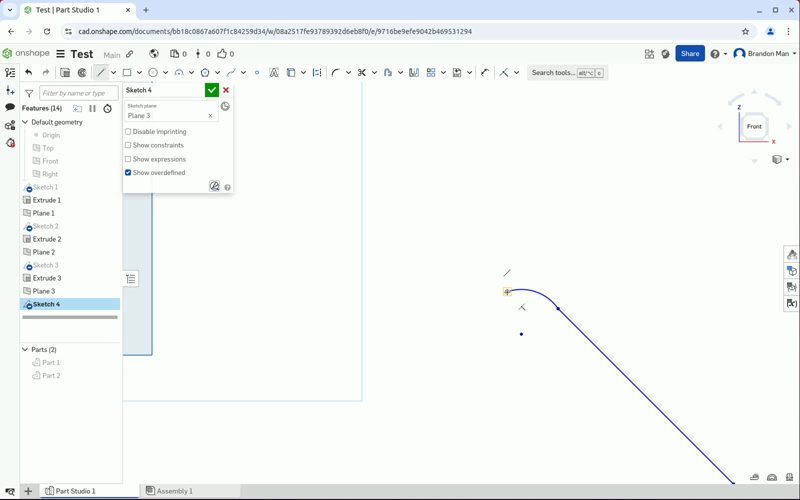
scroll(-6)
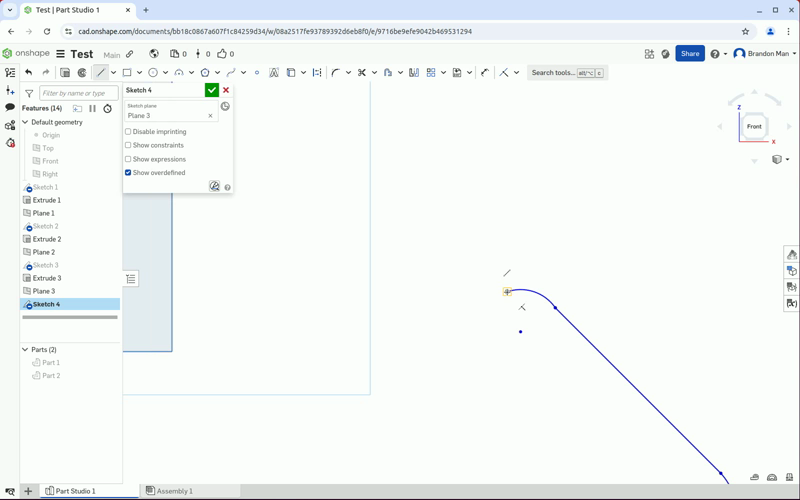
scroll(-6)
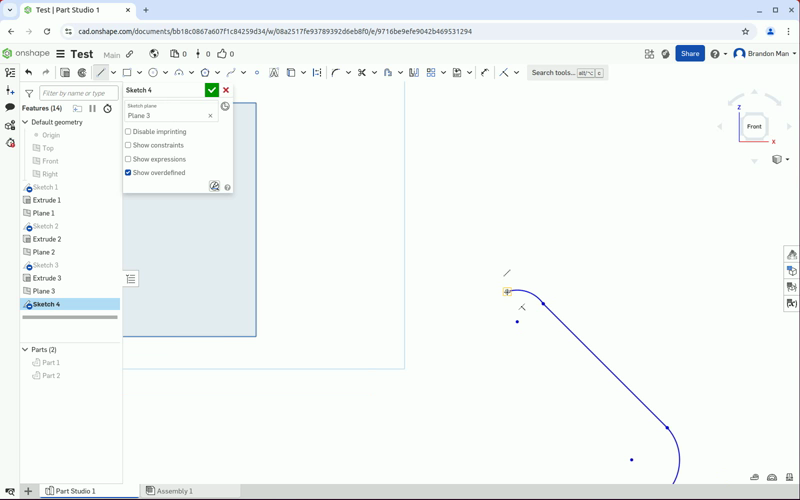
scroll(-6)
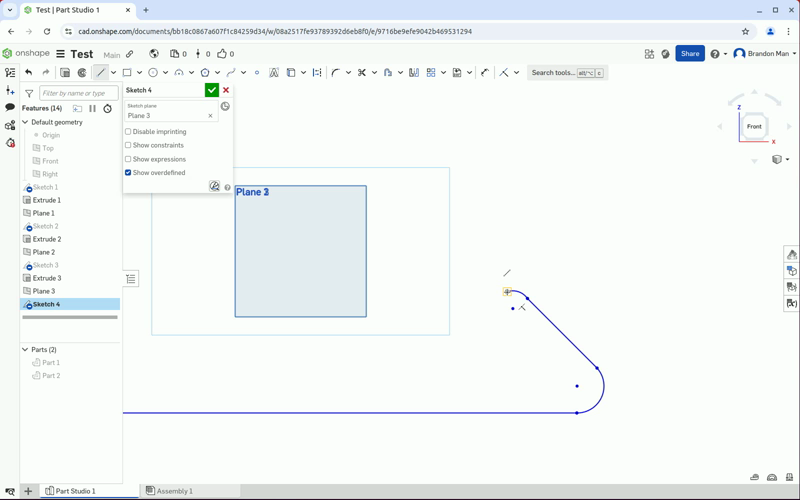
scroll(-6)
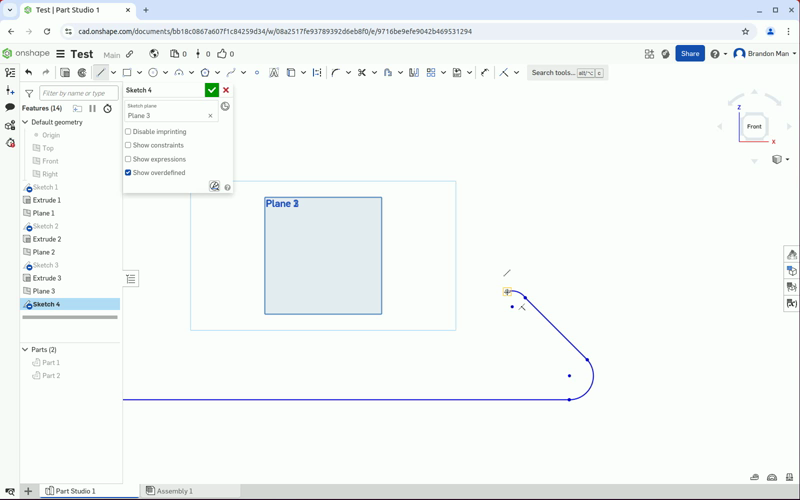
scroll(-6)
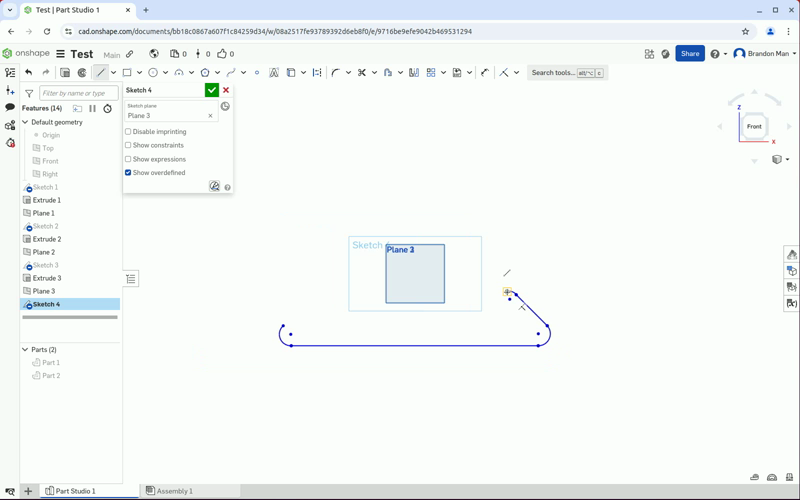
scroll(-6)
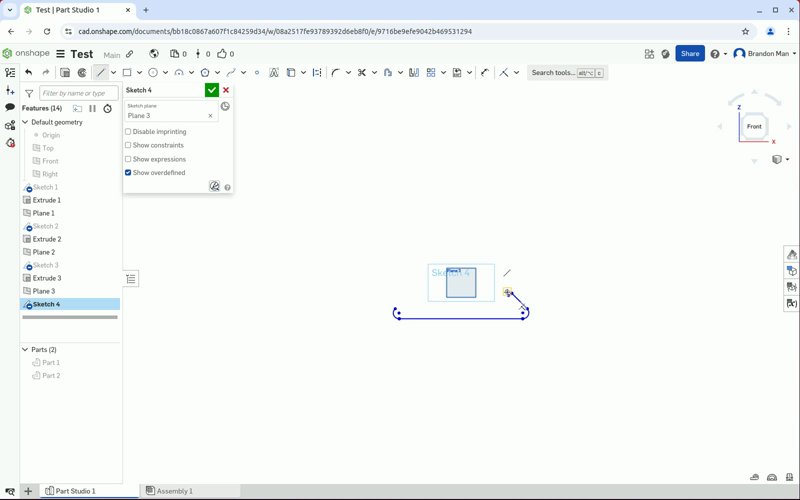
key_down(shift)
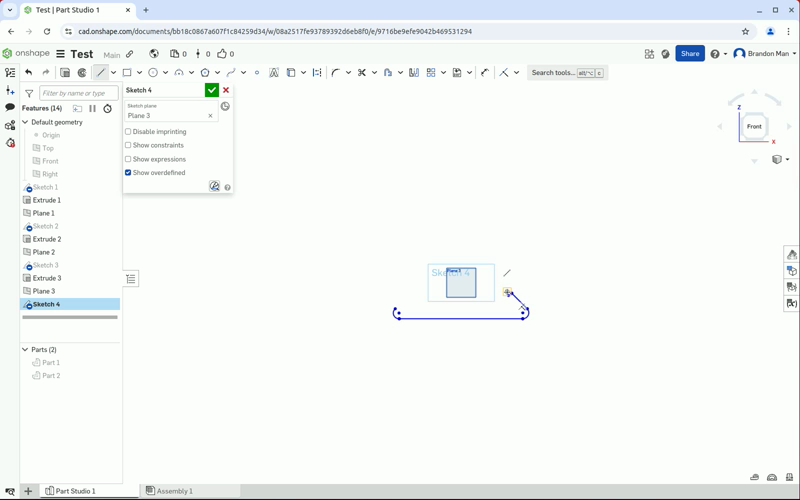
mouse_move(414, 291)
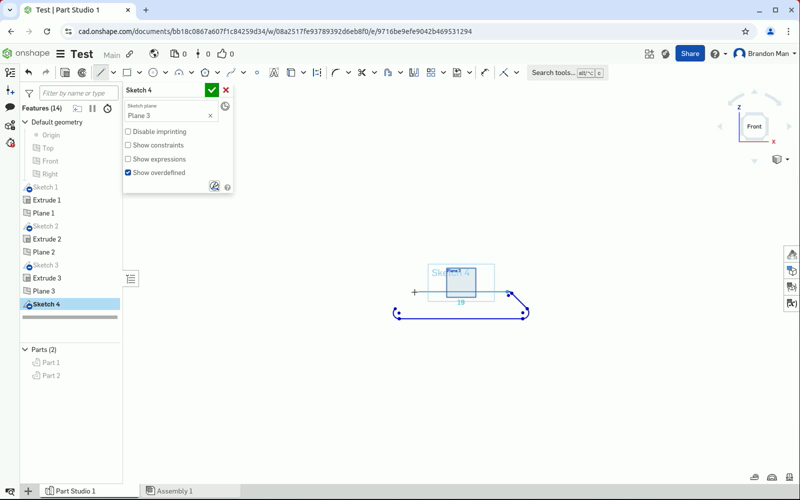
click(414, 291)
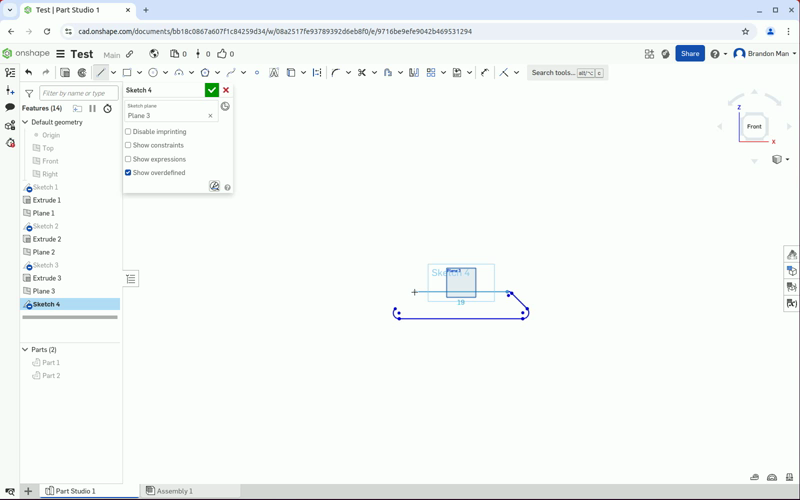
key_up(shift)
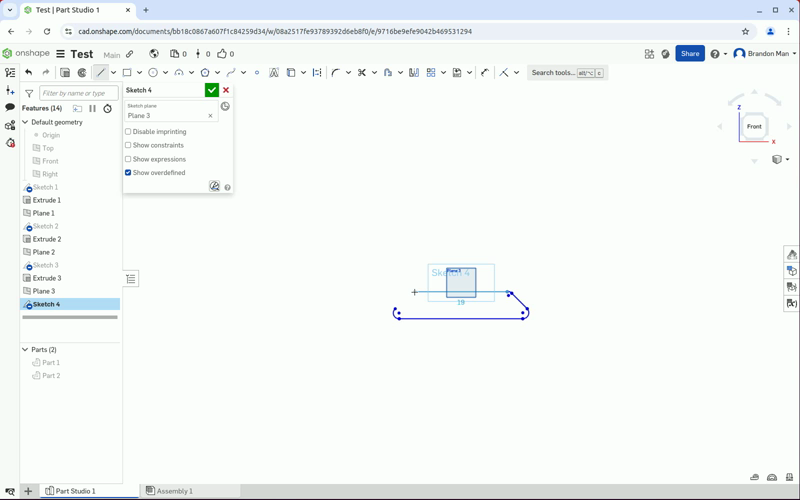
key(esc)
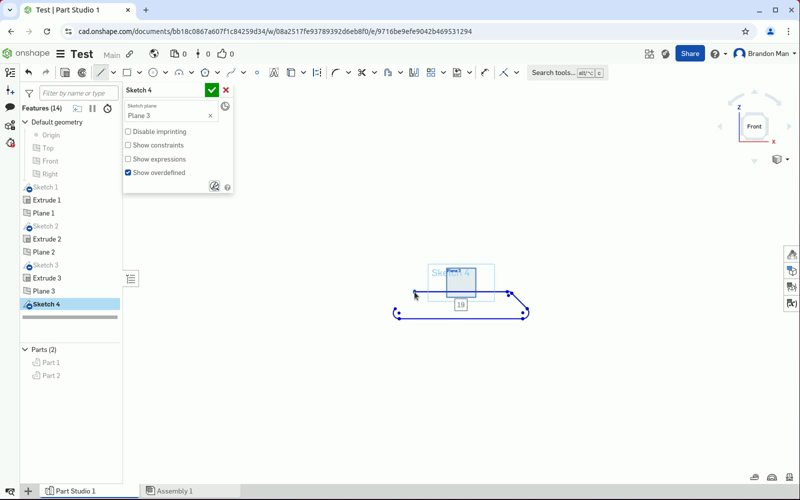
key(a)
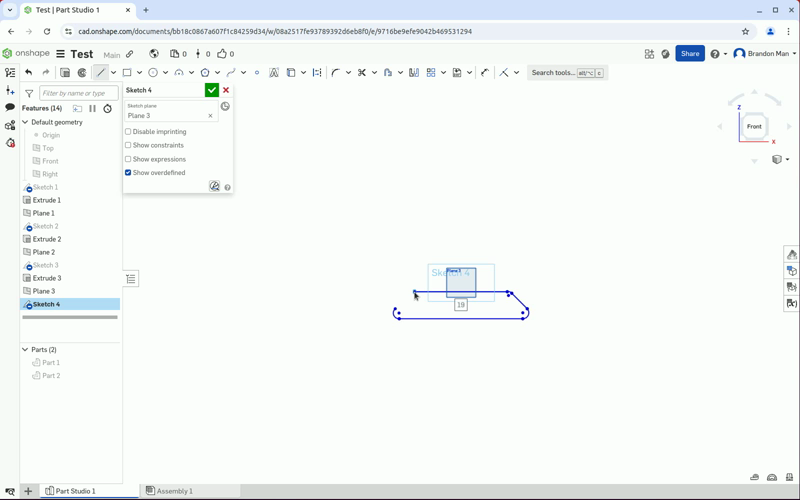
mouse_move(414, 291)
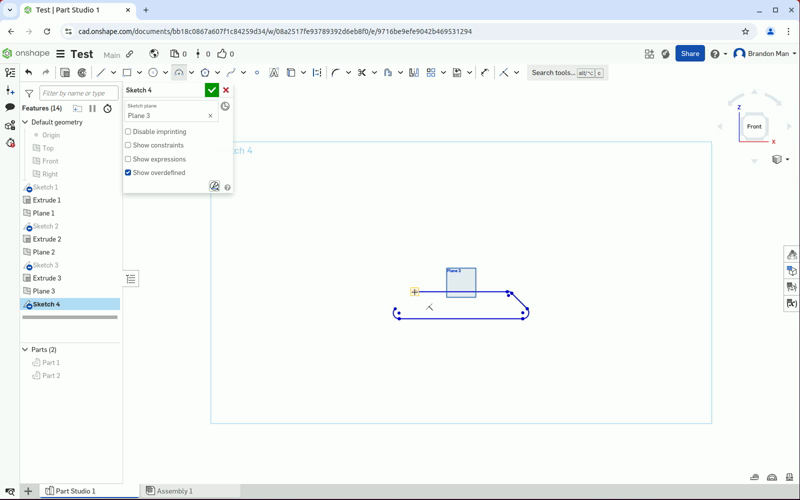
click(414, 291)
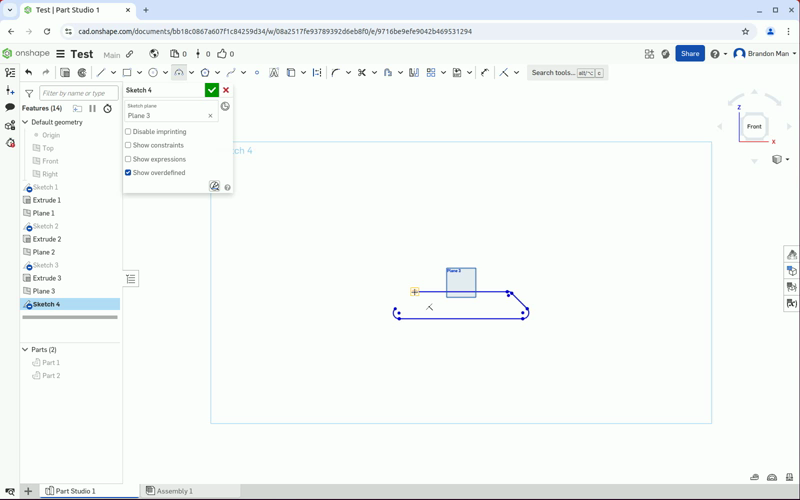
key_down(shift)
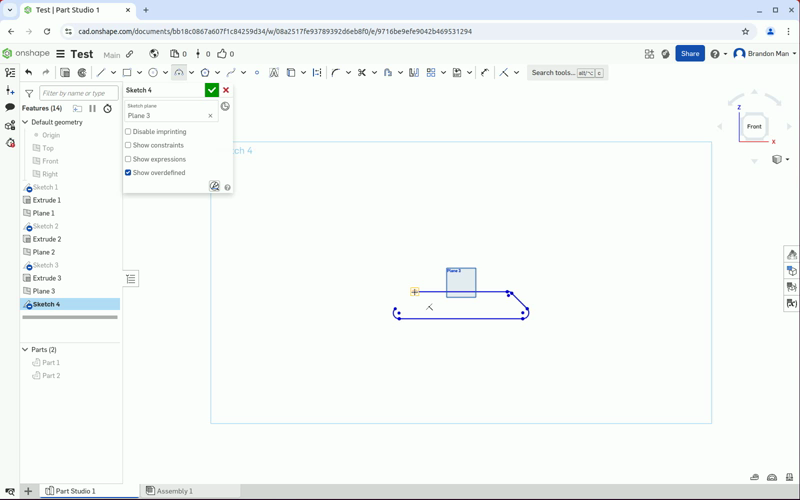
mouse_move(410, 293)
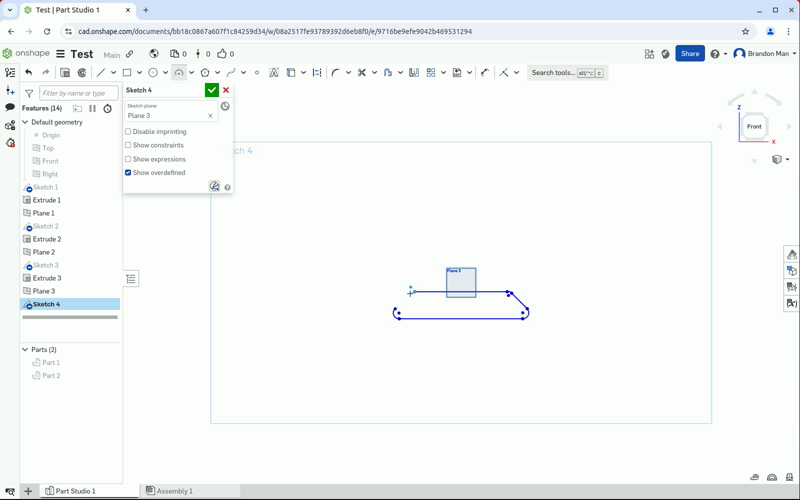
scroll(6)
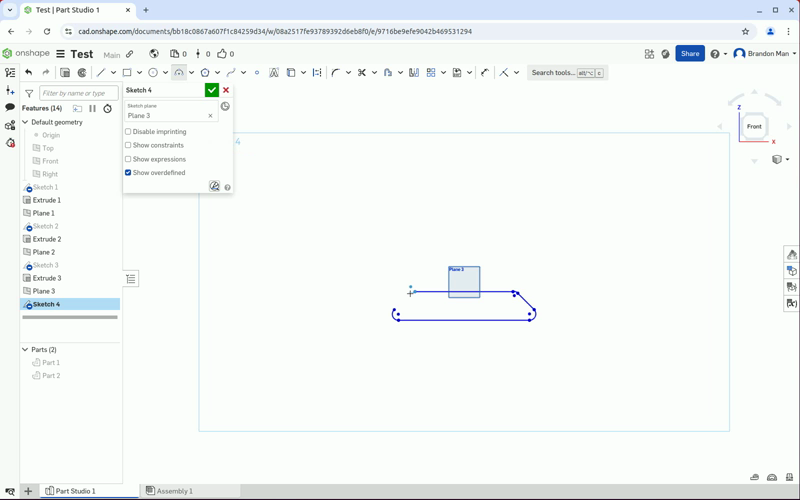
scroll(6)
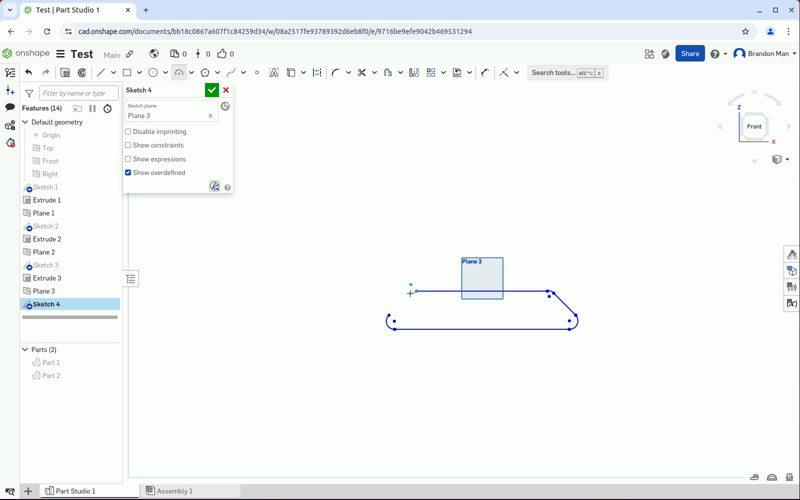
scroll(6)
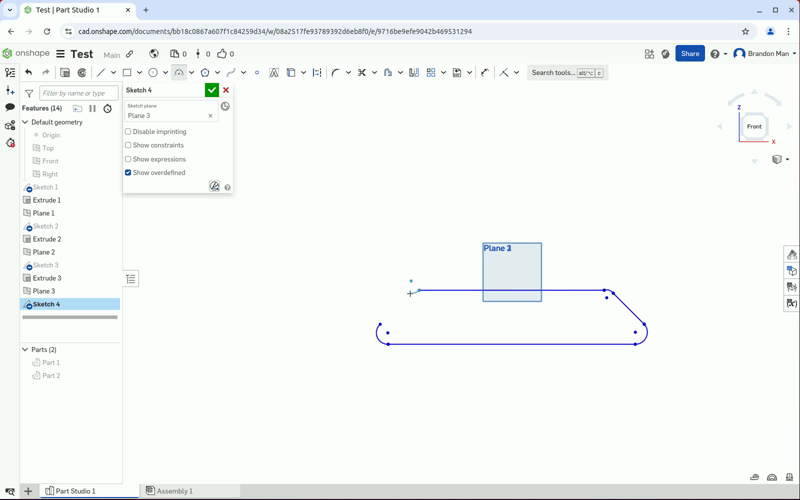
scroll(6)
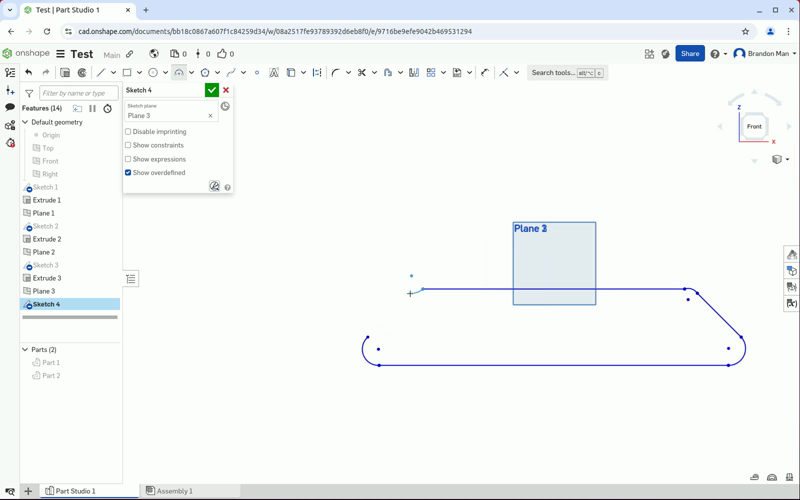
scroll(6)
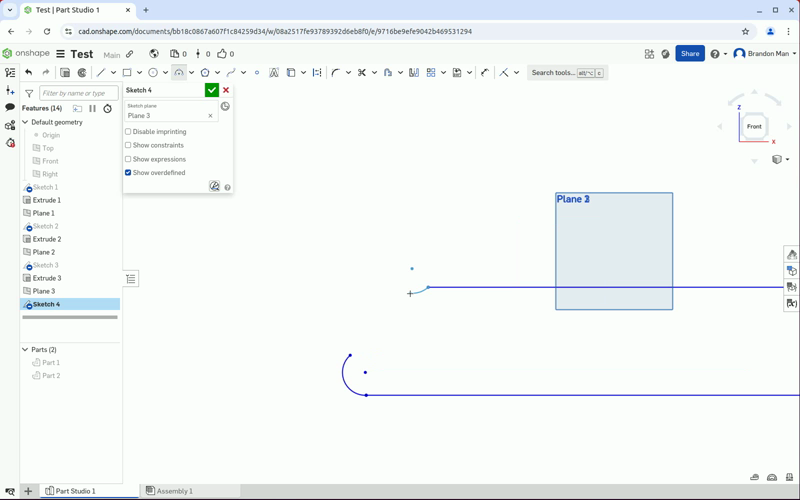
scroll(6)
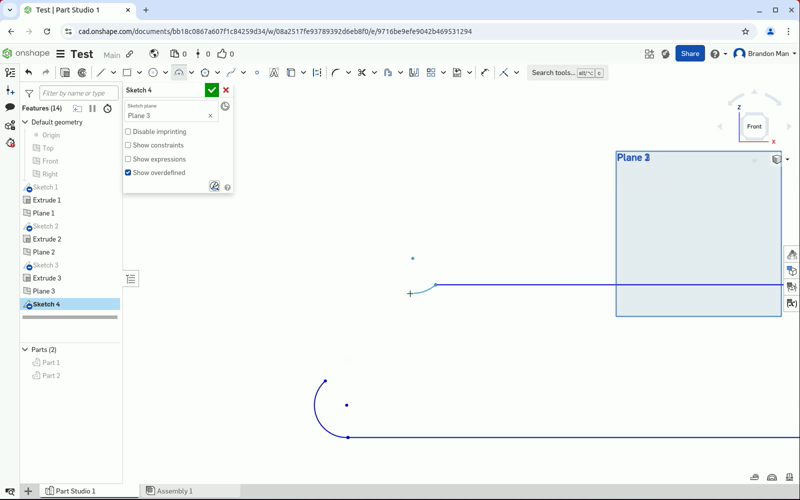
scroll(6)
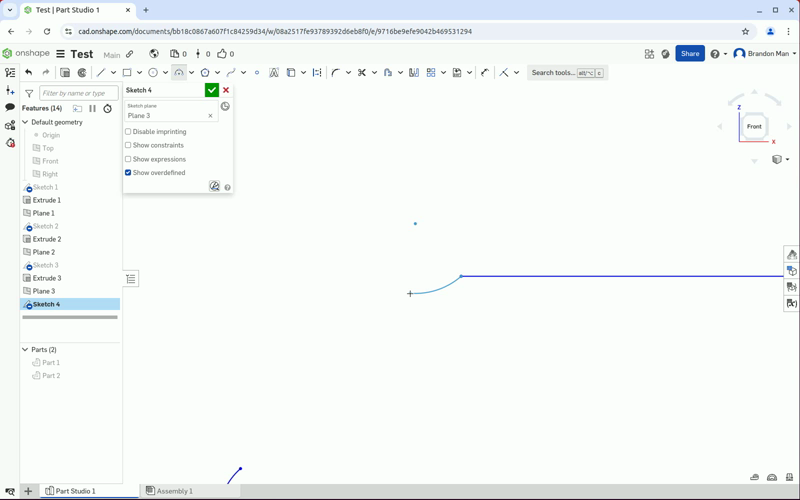
click(410, 293)
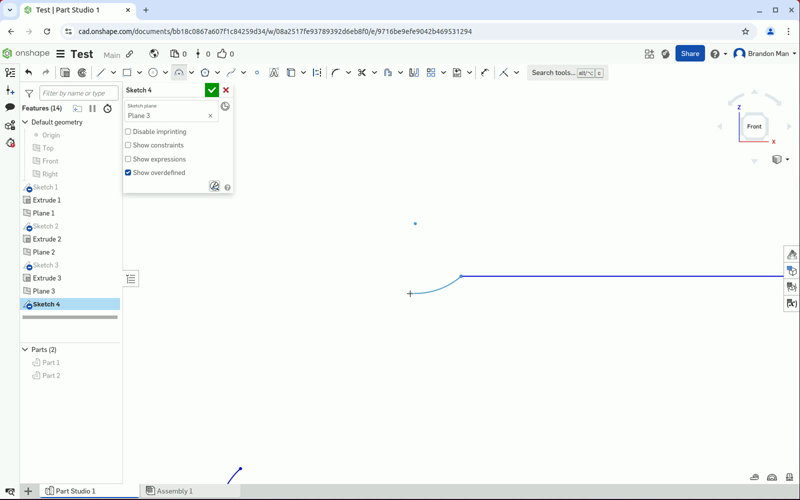
scroll(-6)
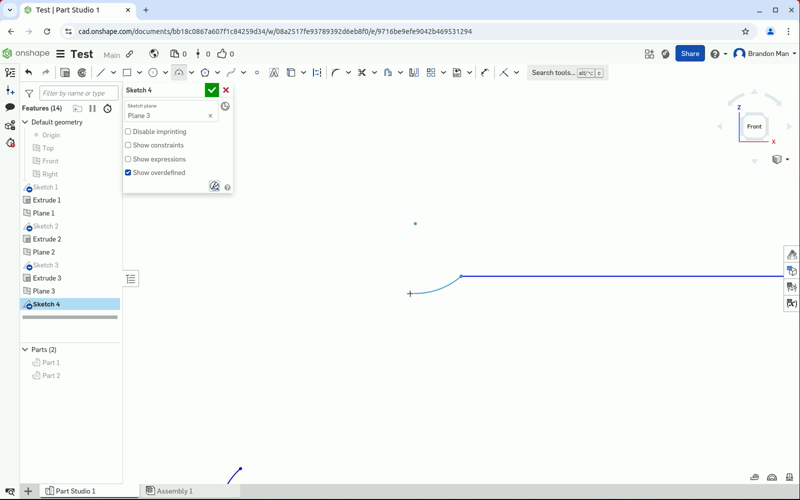
scroll(-6)
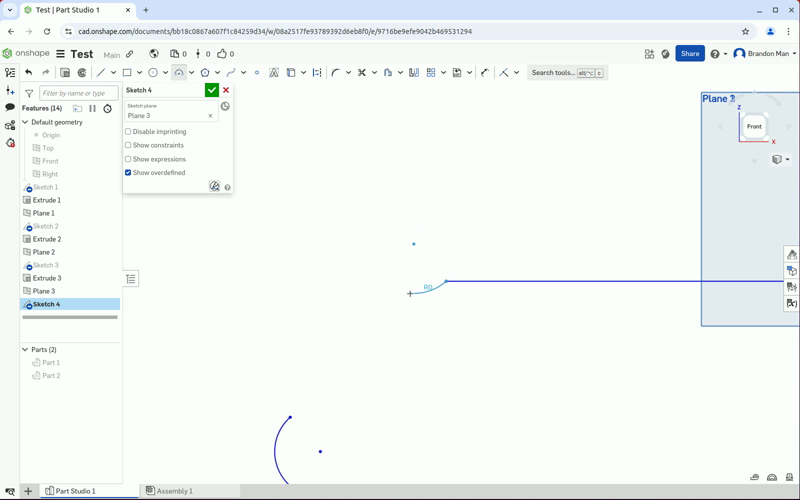
scroll(-6)
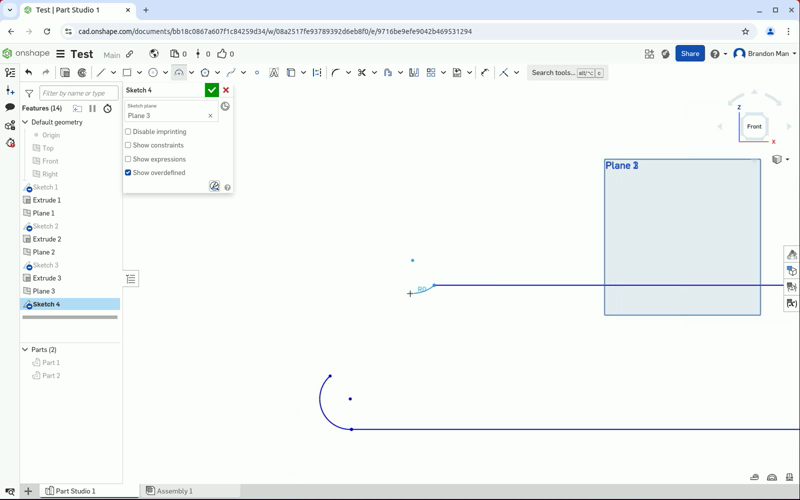
scroll(-6)
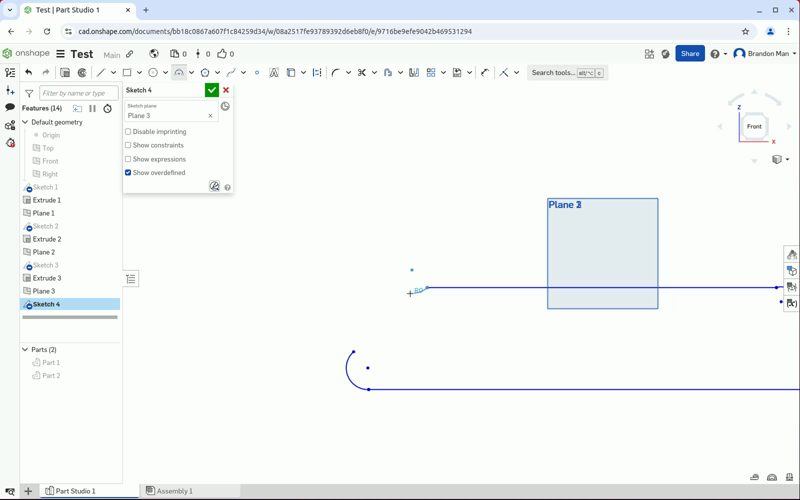
scroll(-6)
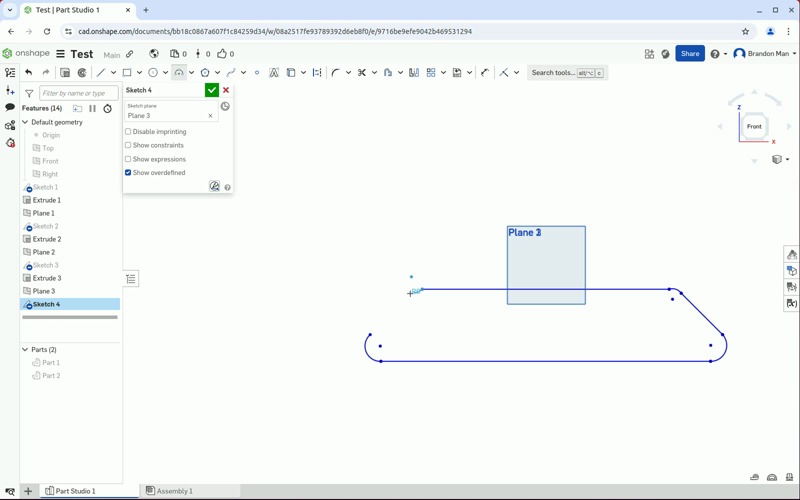
scroll(-6)
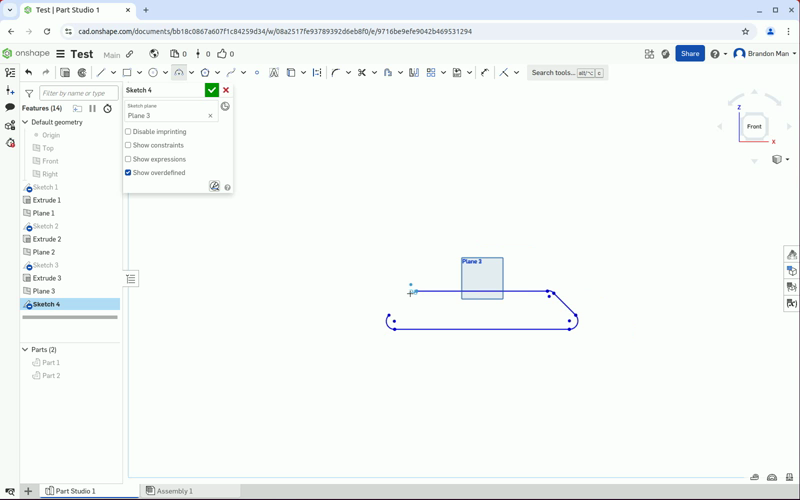
scroll(-6)
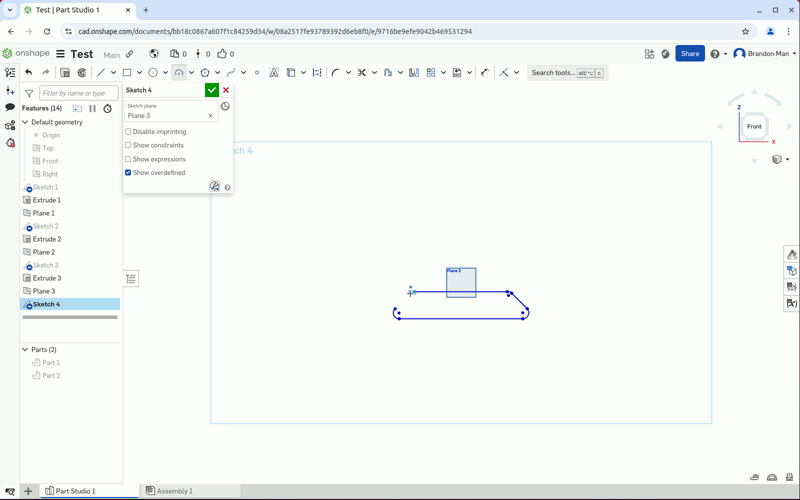
mouse_move(412, 291)
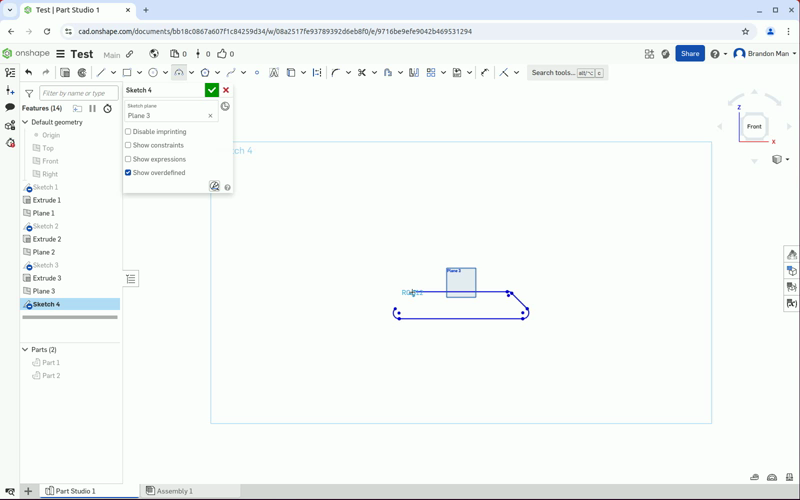
scroll(6)
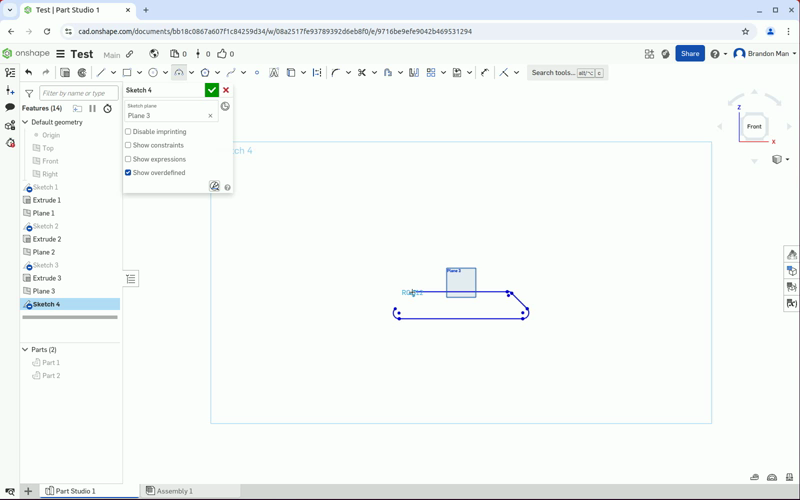
scroll(6)
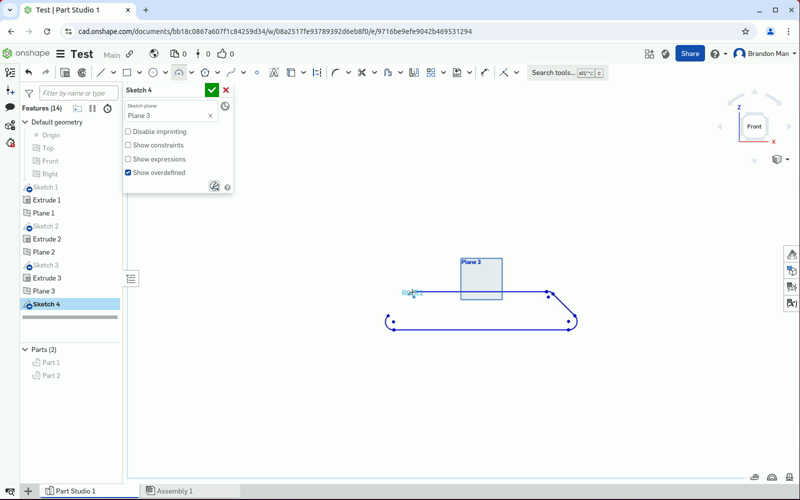
scroll(6)
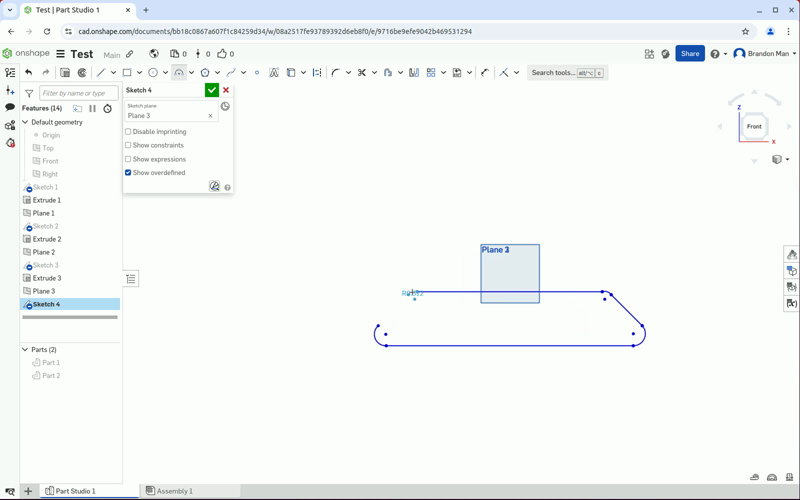
scroll(6)
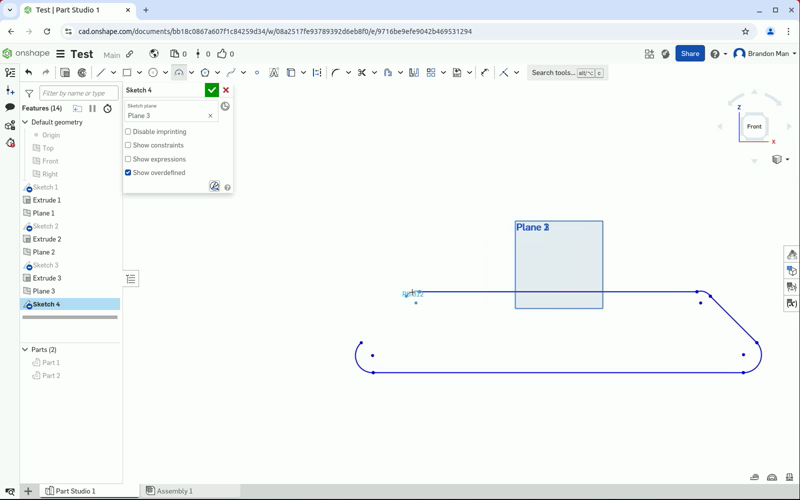
scroll(6)
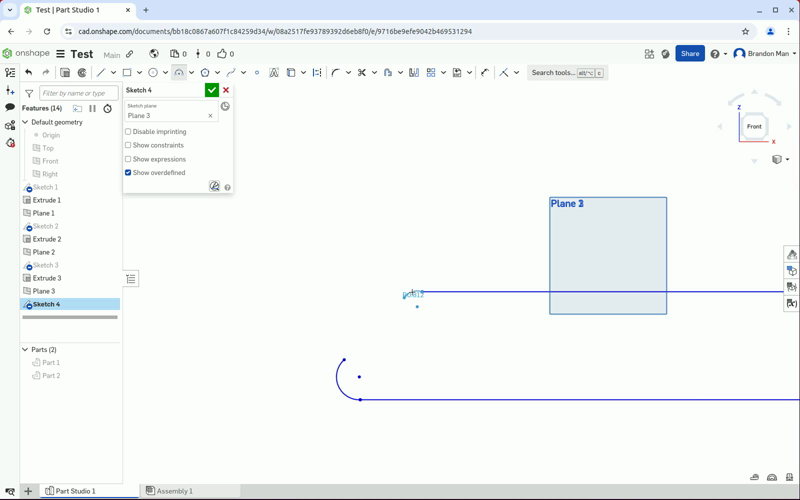
scroll(6)
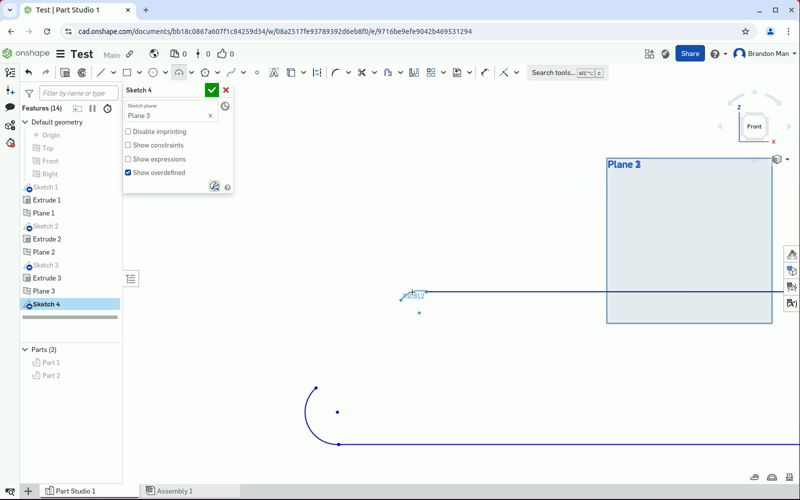
scroll(6)
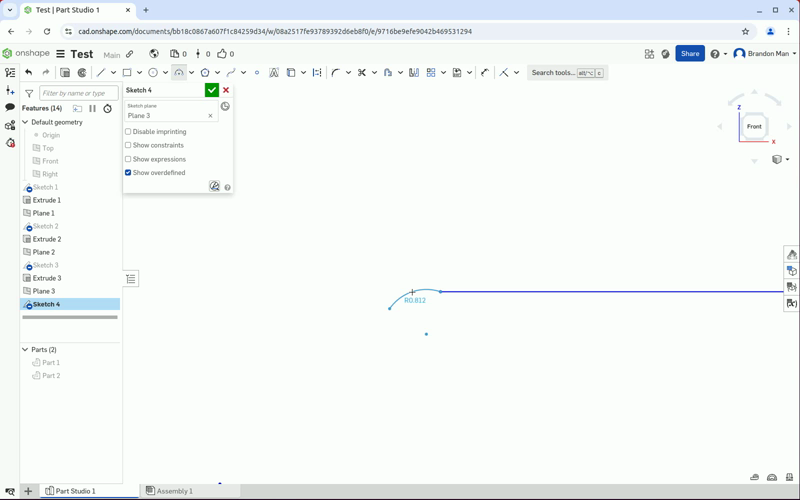
click(412, 291)
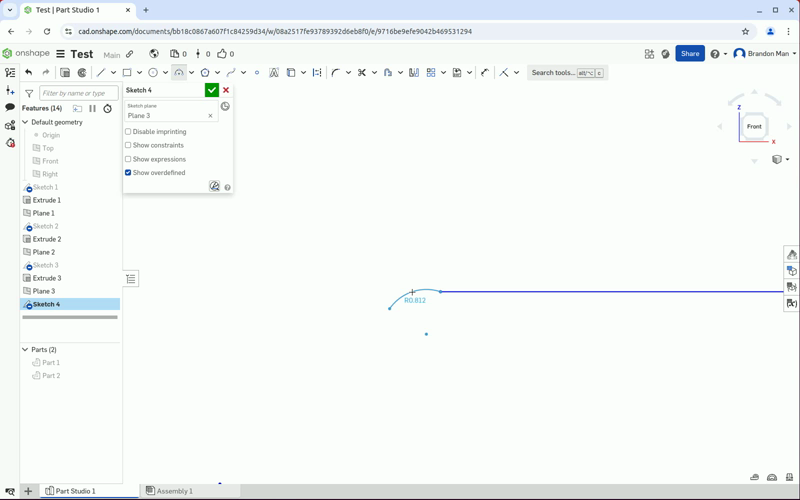
scroll(-6)
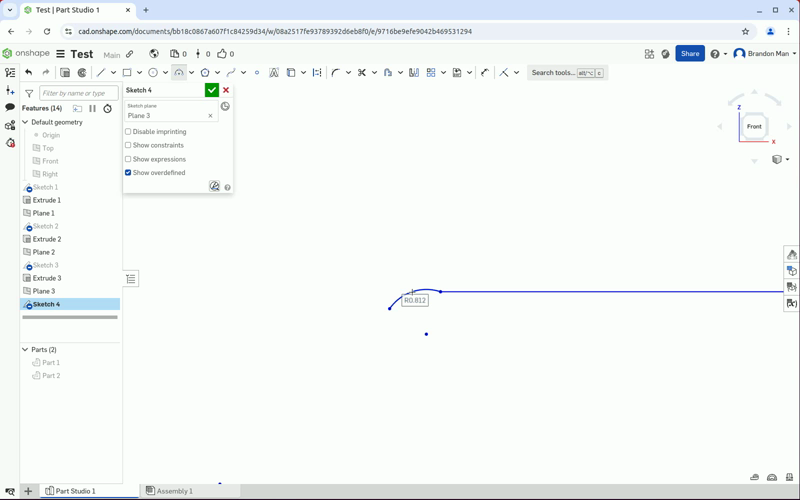
scroll(-6)
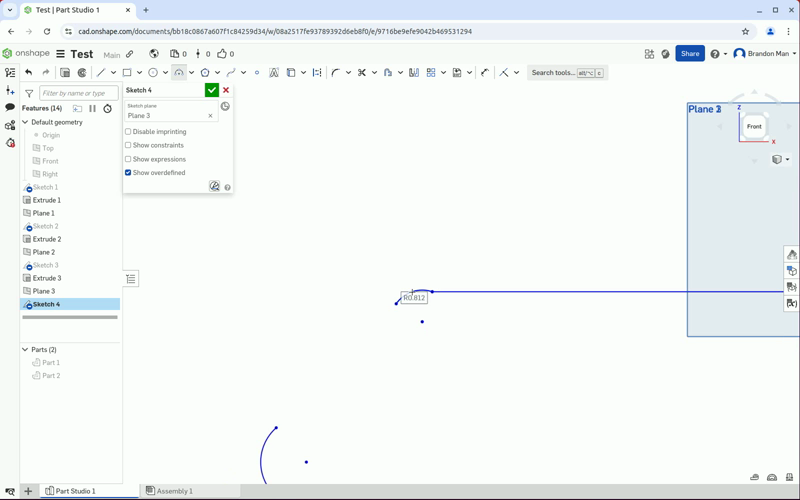
scroll(-6)
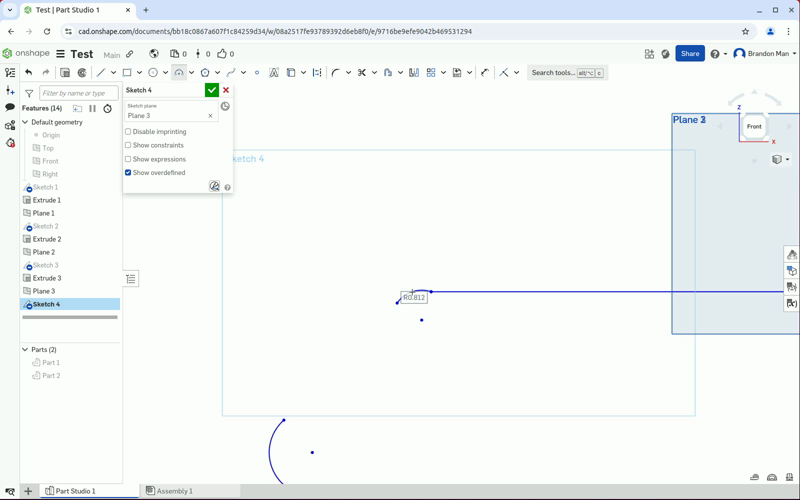
scroll(-6)
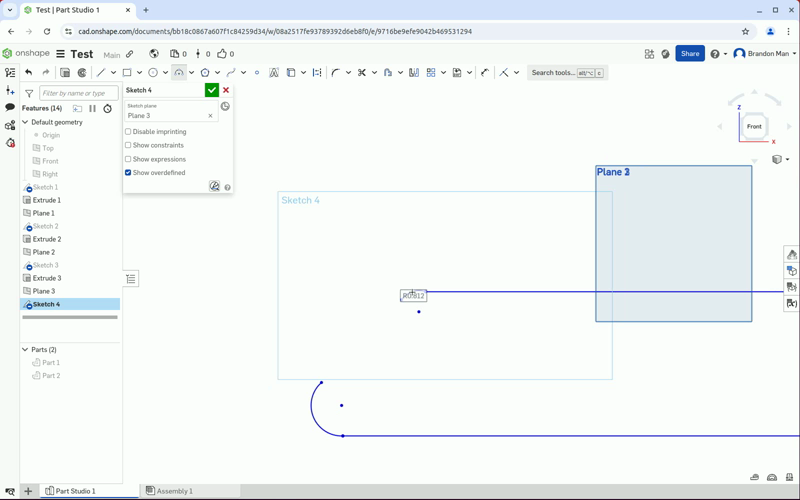
scroll(-6)
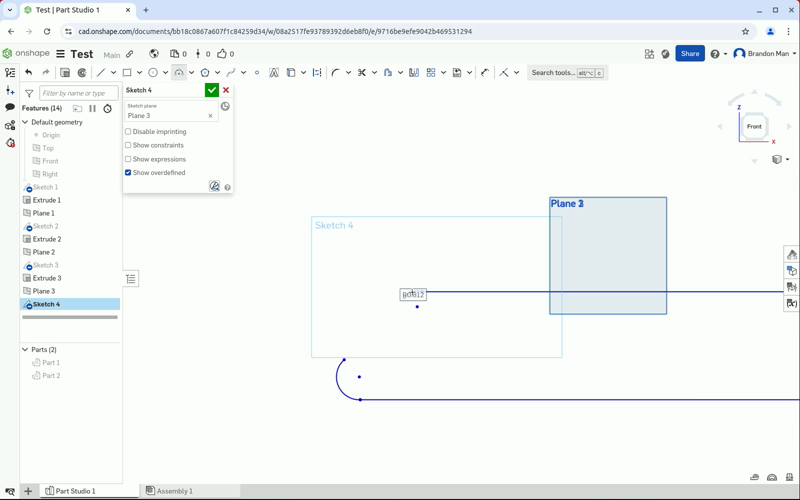
scroll(-6)
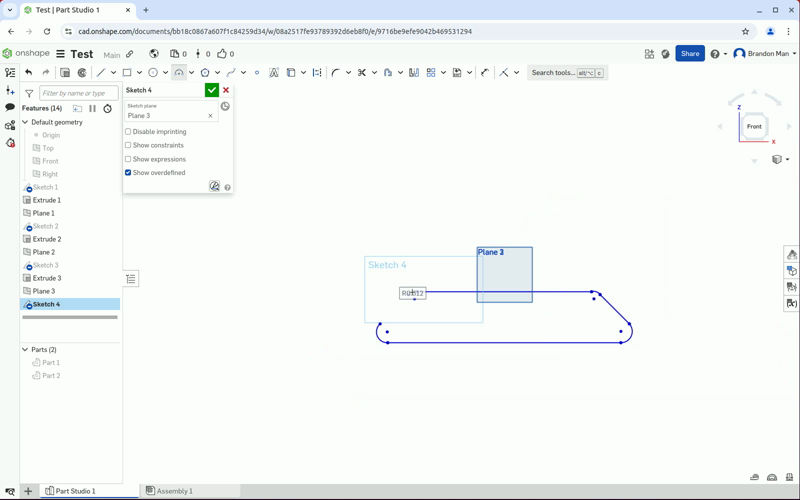
scroll(-6)
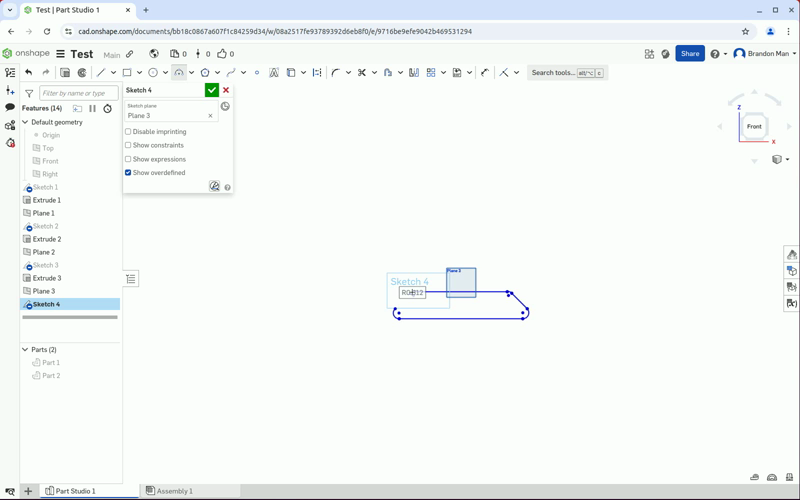
key_up(shift)
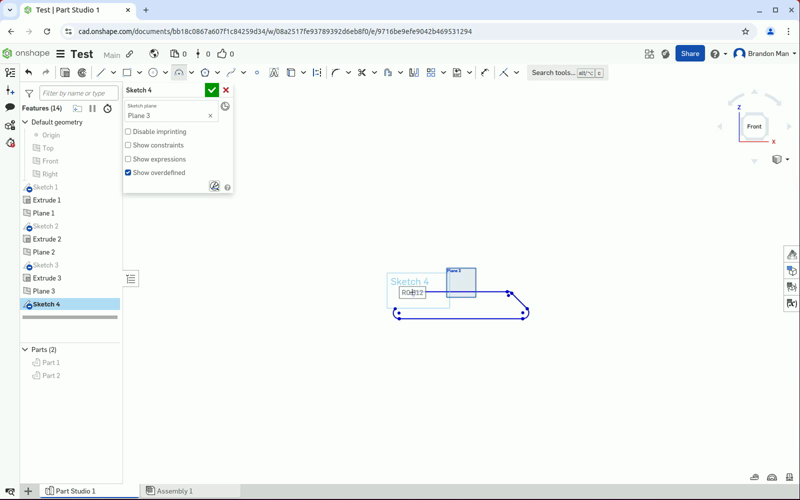
key(esc)
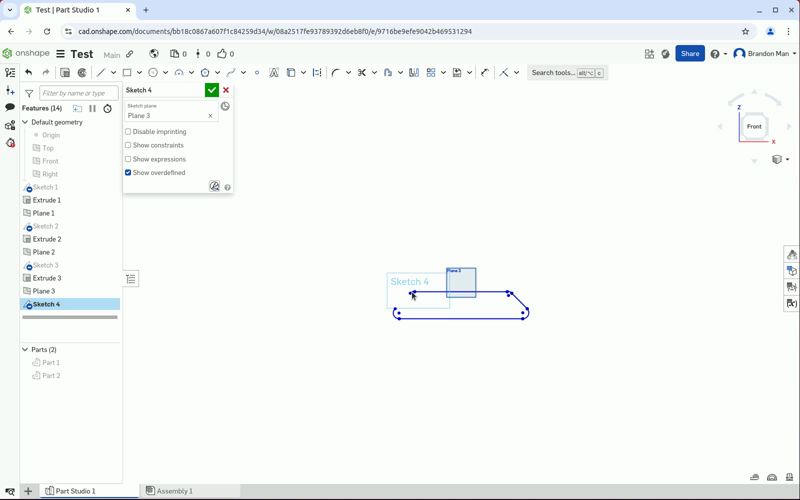
key(l)
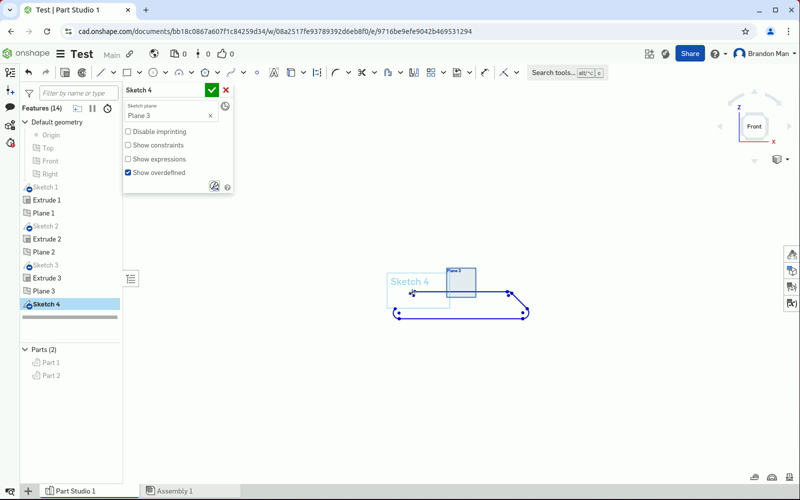
mouse_move(410, 293)
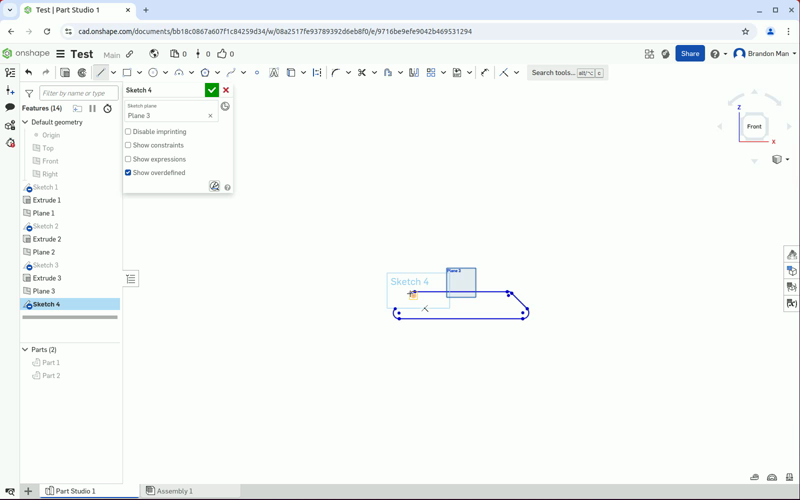
scroll(6)
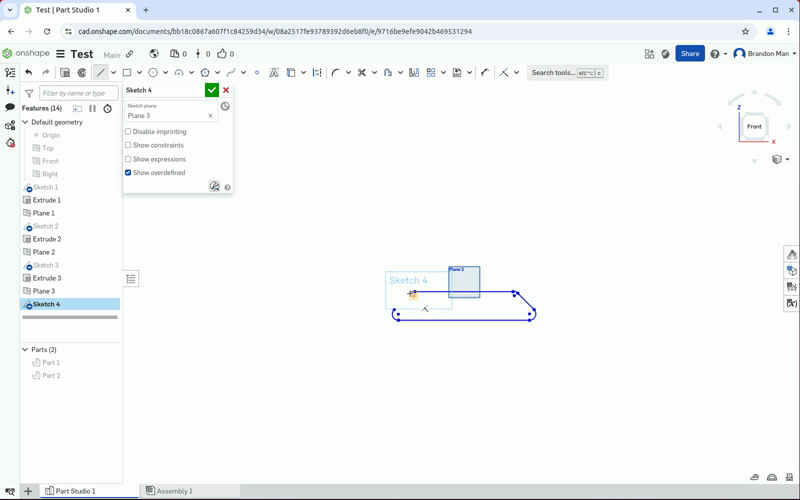
scroll(6)
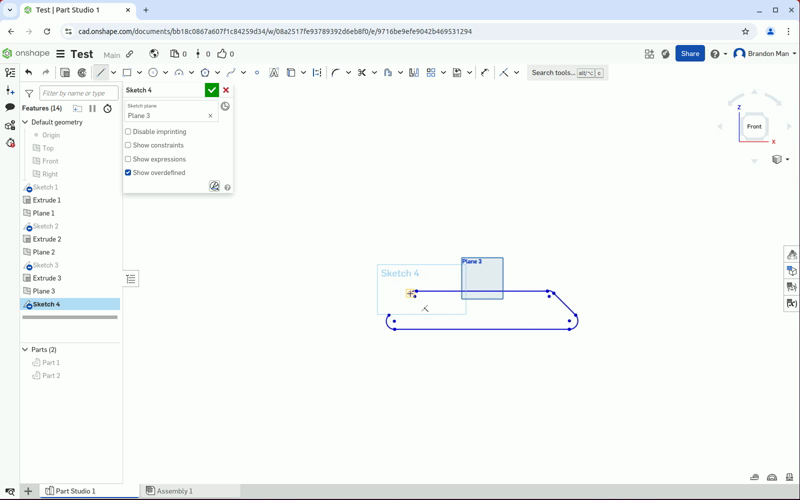
scroll(6)
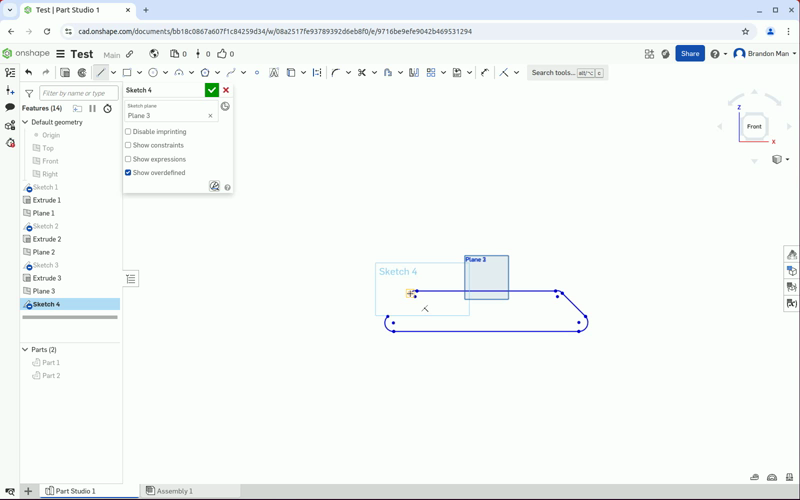
scroll(6)
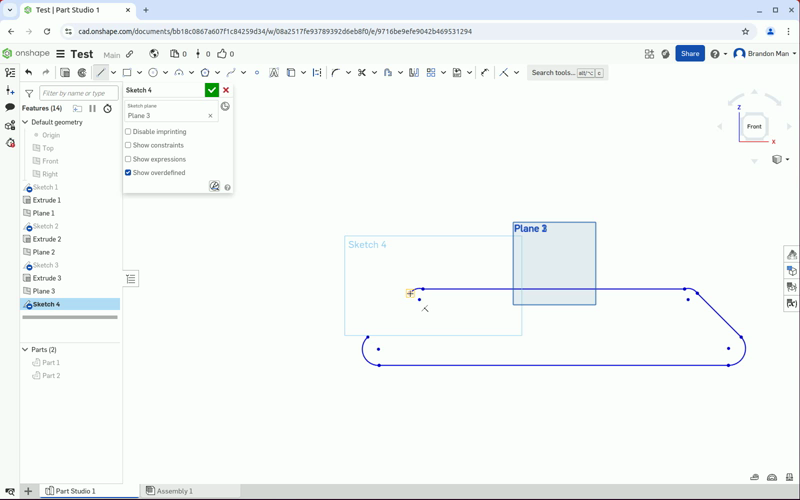
scroll(6)
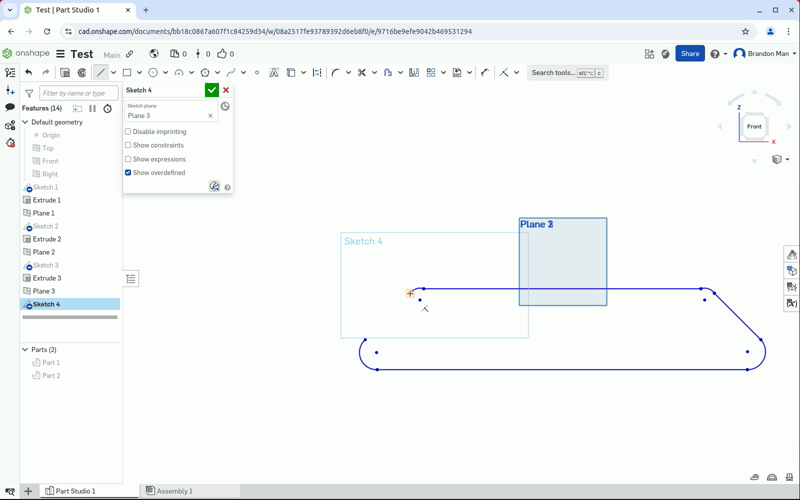
scroll(6)
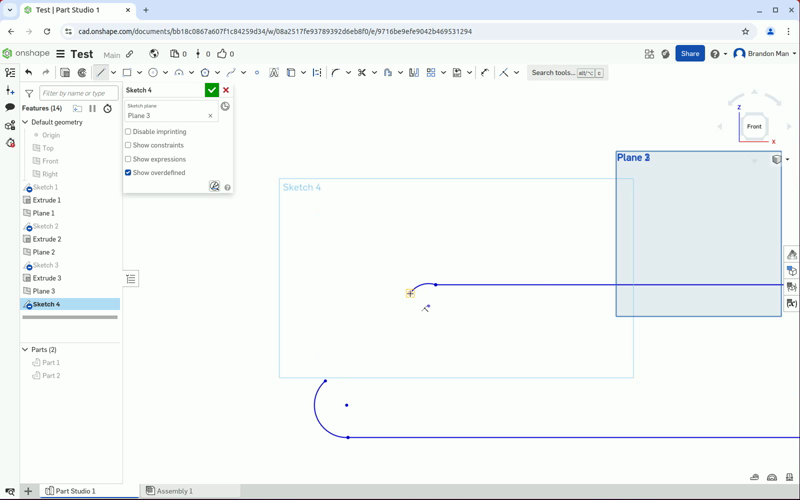
scroll(6)
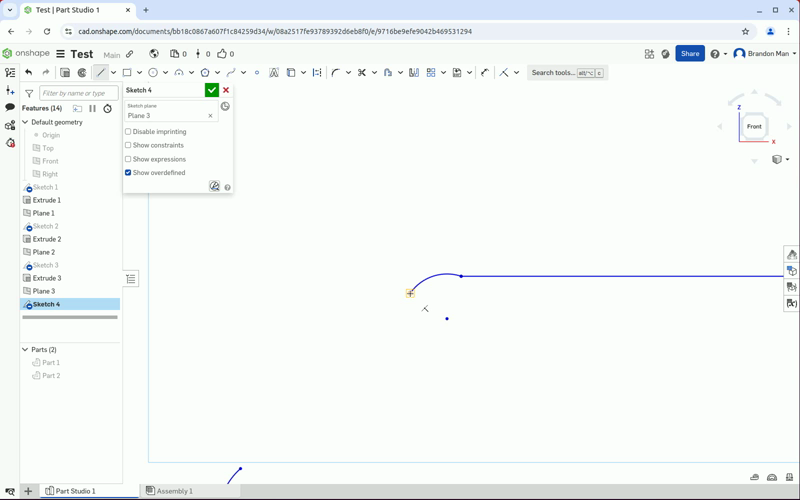
click(410, 293)
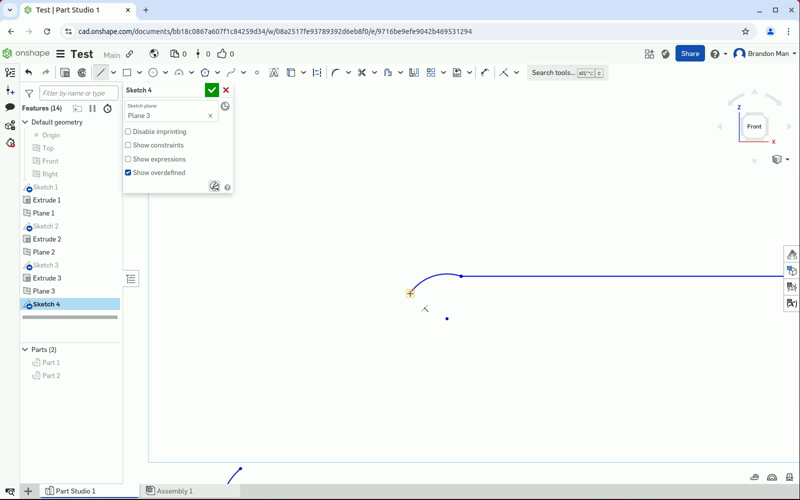
scroll(-6)
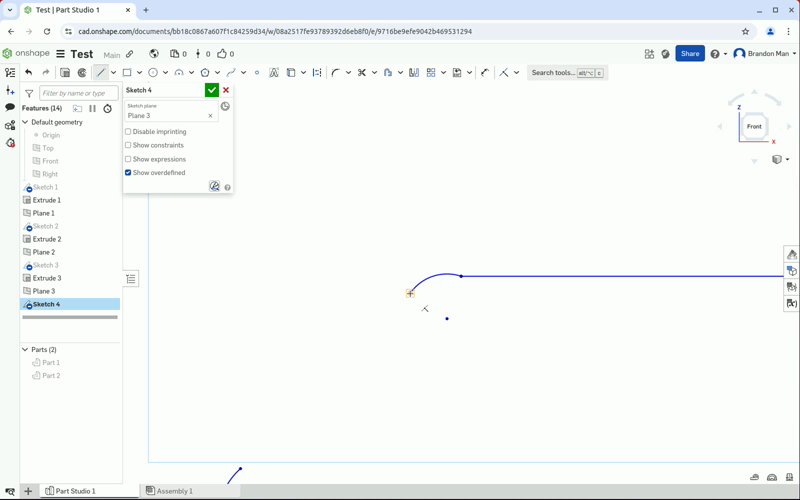
scroll(-6)
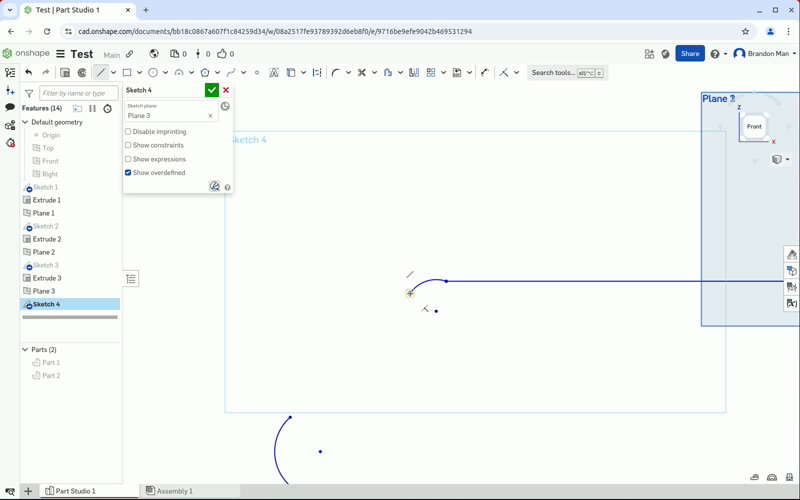
scroll(-6)
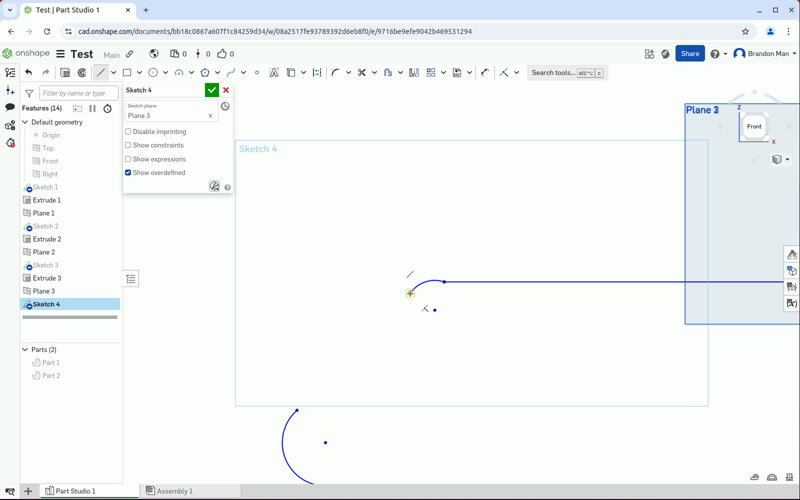
scroll(-6)
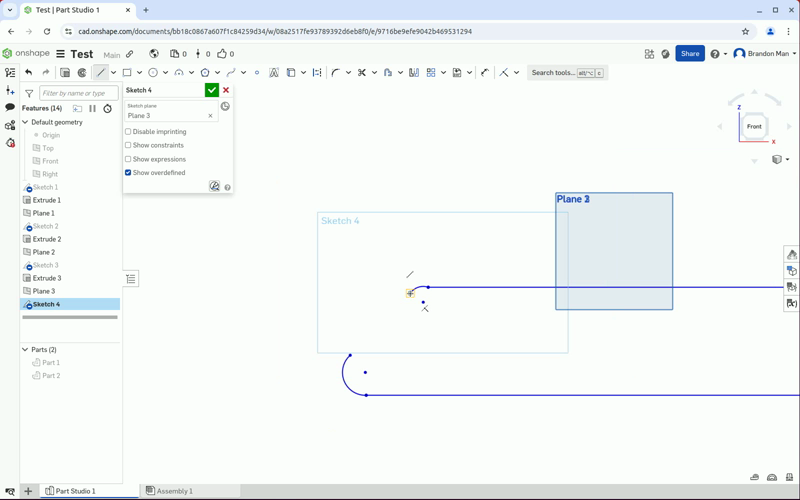
scroll(-6)
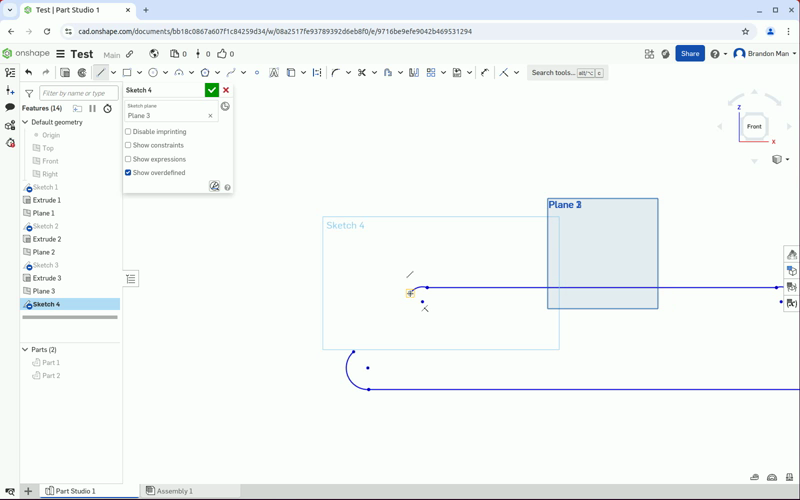
scroll(-6)
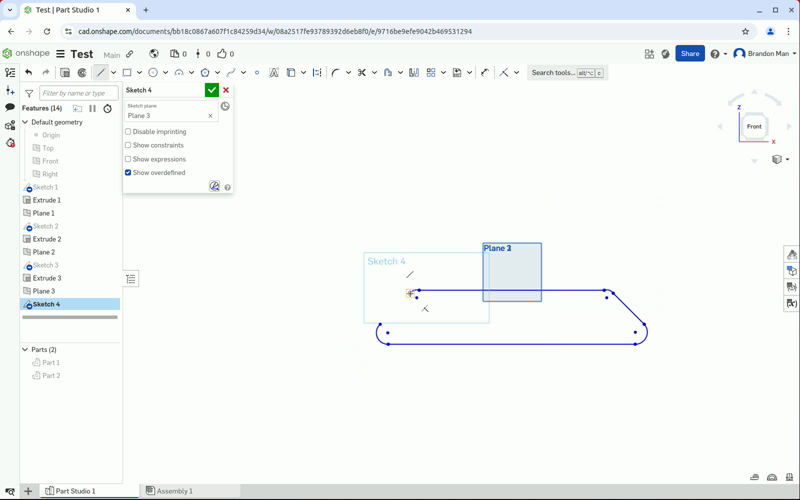
scroll(-6)
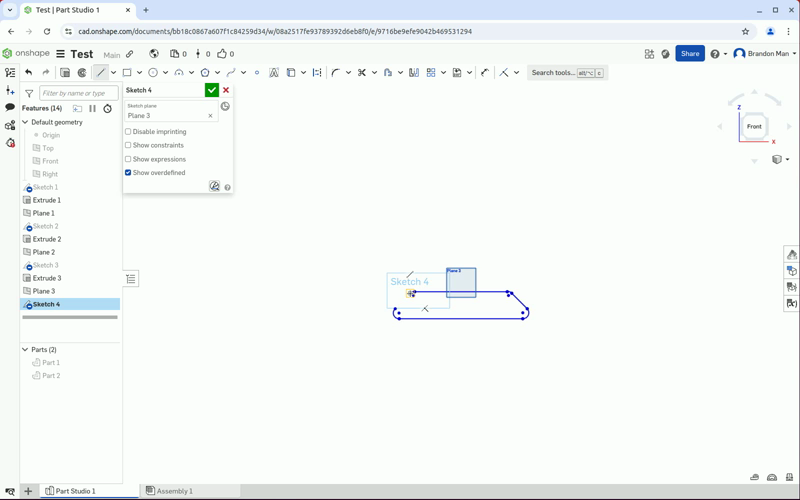
mouse_move(440, 293)
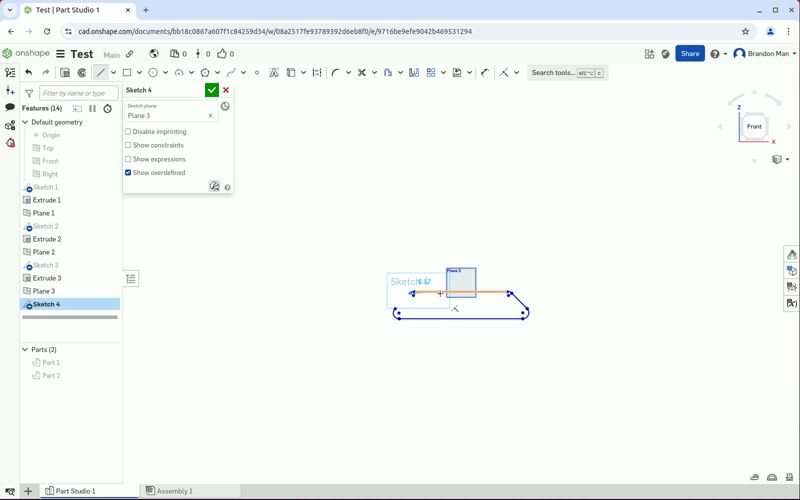
key_down(shift)
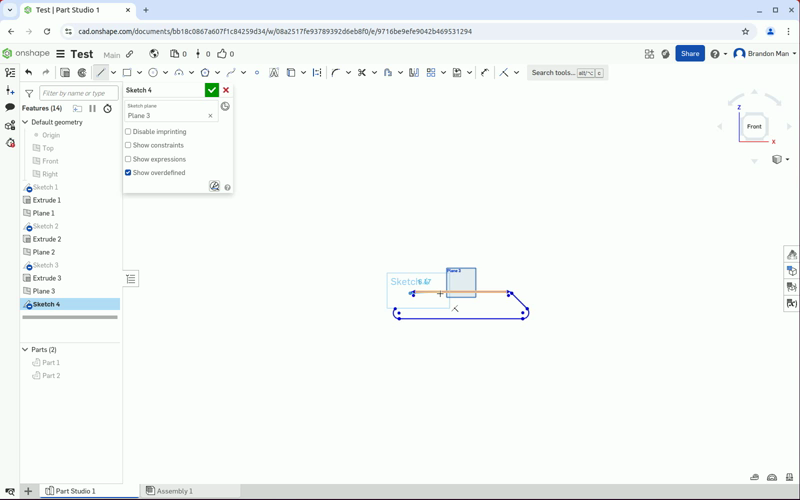
mouse_move(395, 308)
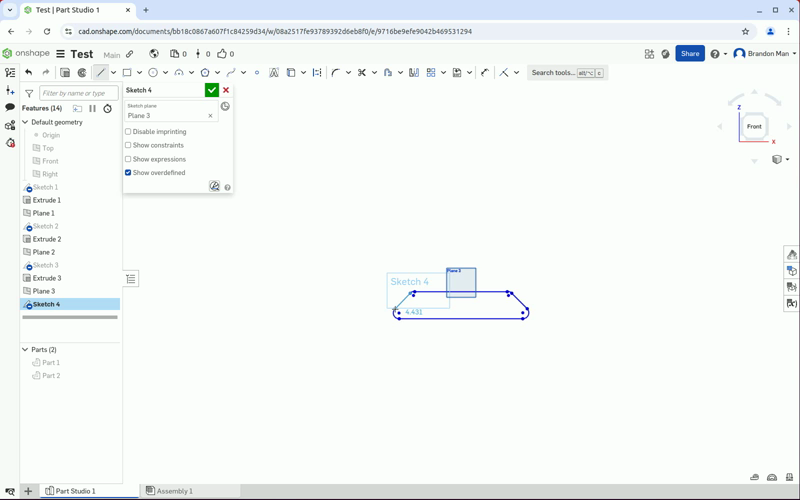
key_up(shift)
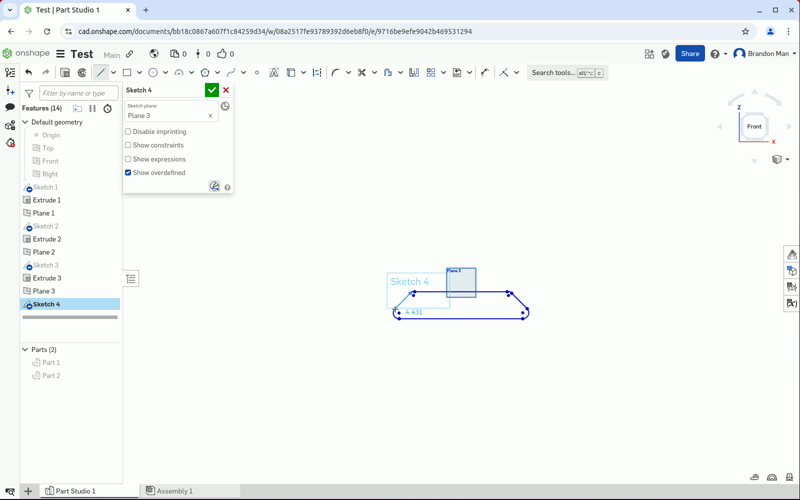
click(395, 308)
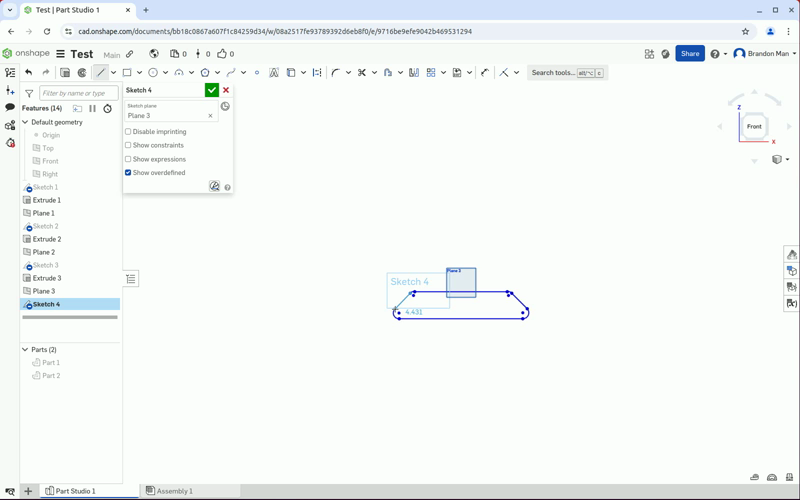
key(esc)
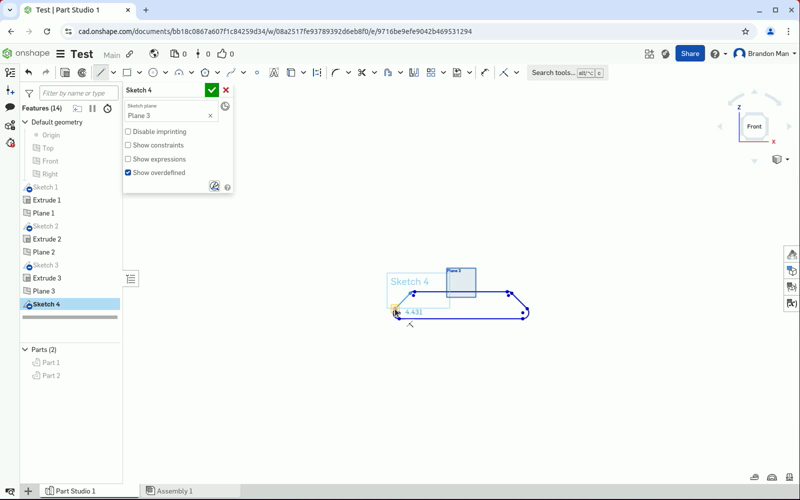
mouse_move(426, 307)
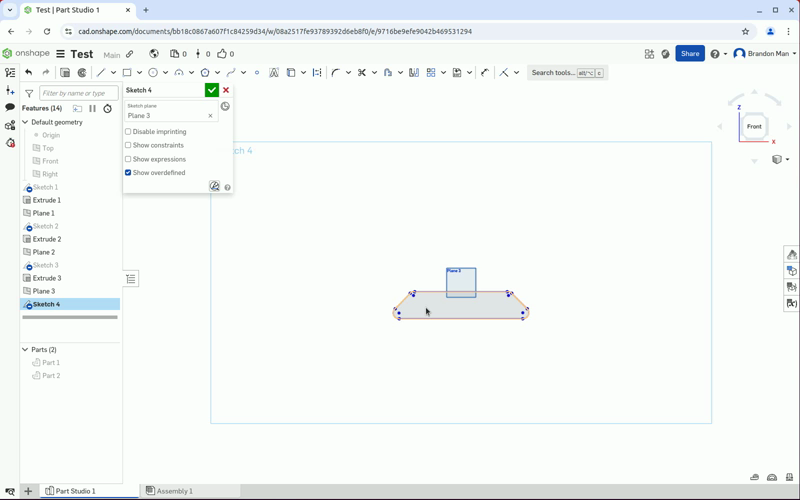
click(426, 307)
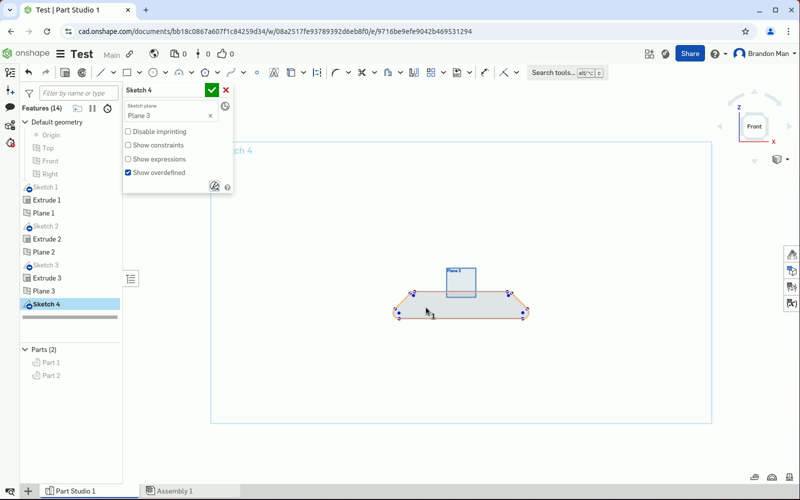
mouse_move(73, 352)
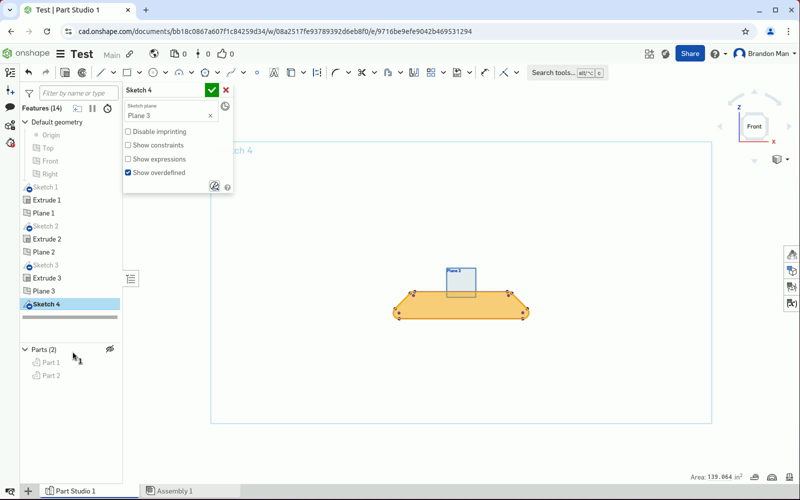
key(shift+y)
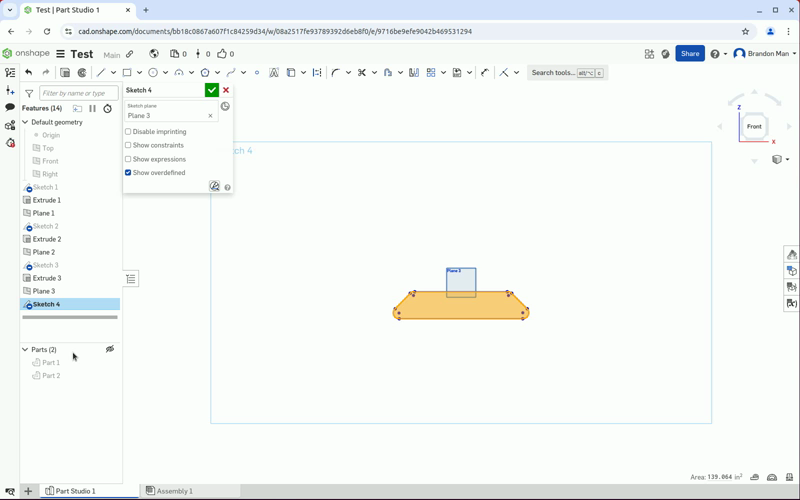
key(shift+e)
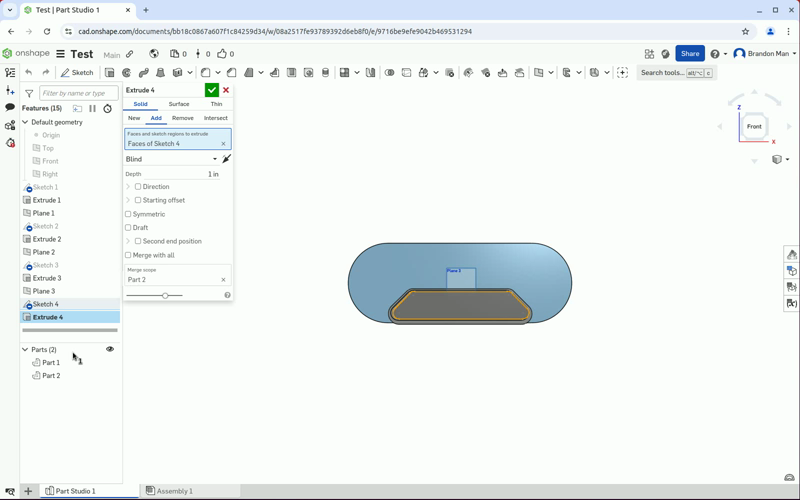
mouse_move(143, 106)
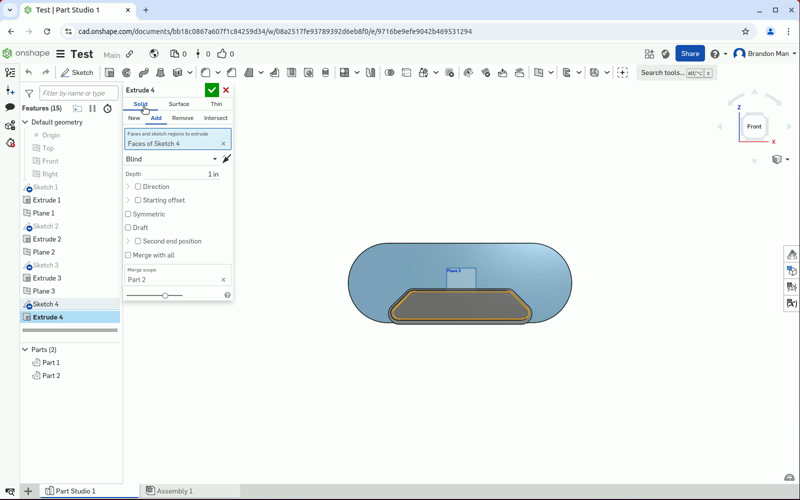
click(143, 106)
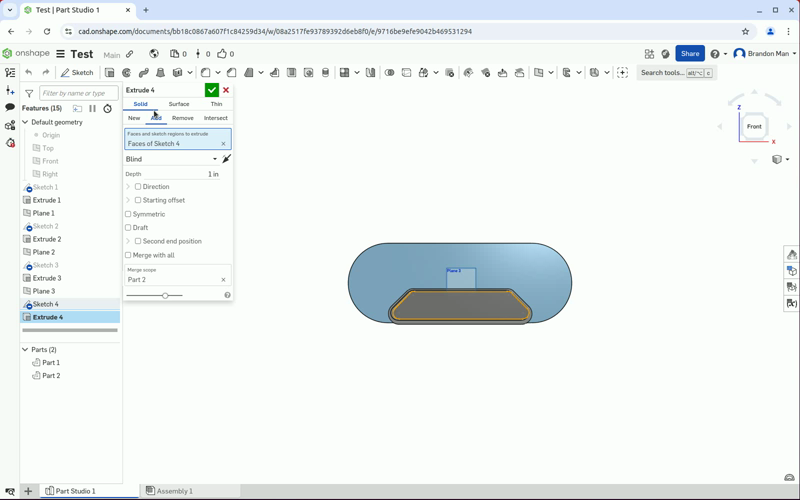
mouse_move(186, 120)
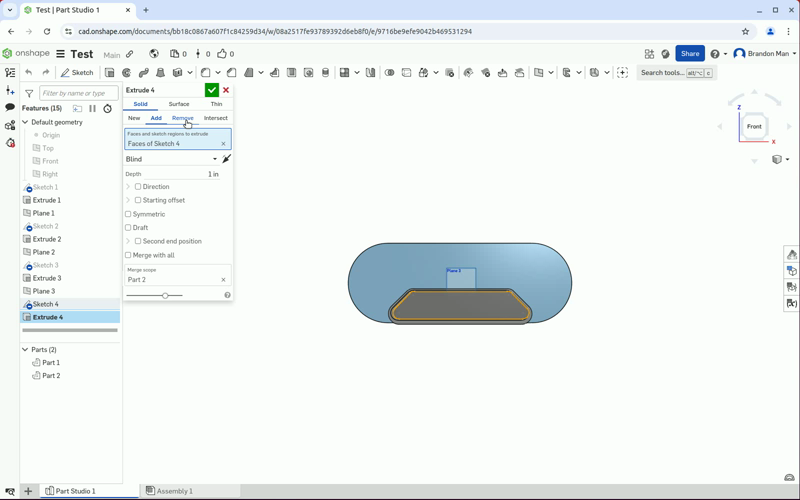
click(186, 120)
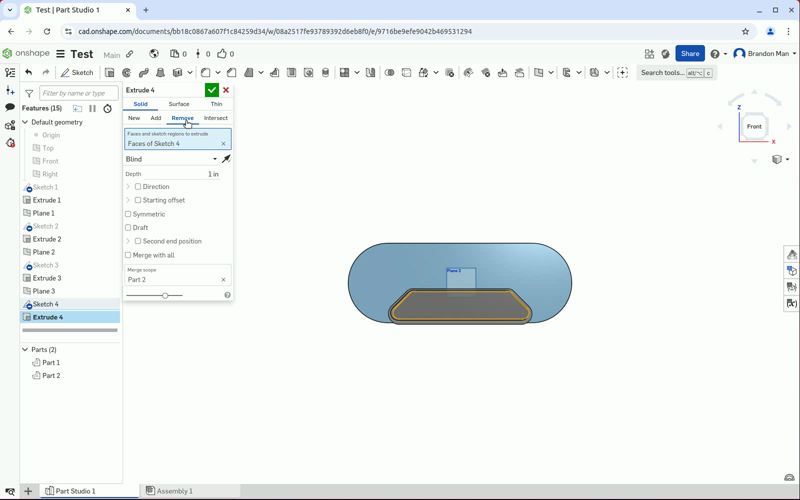
key(tab, 4)
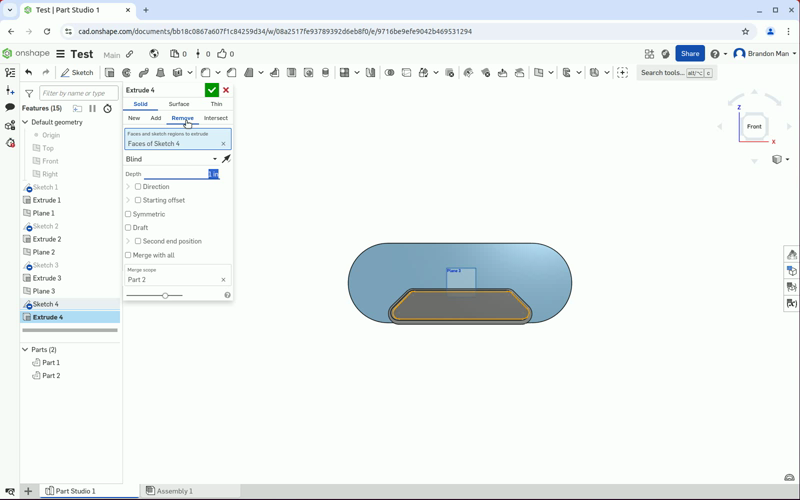
text(2.407)
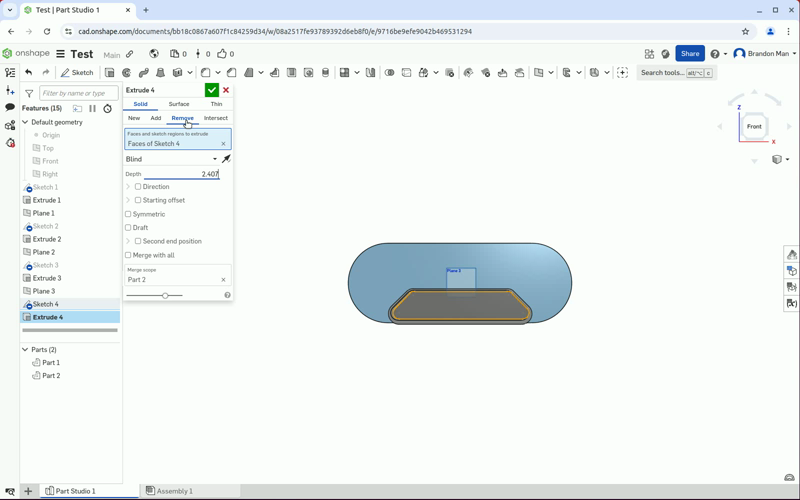
key(tab, 6)
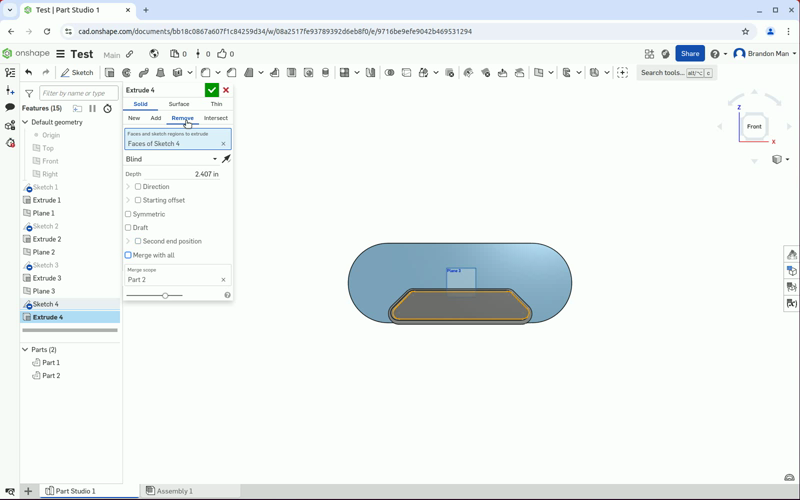
key(space)
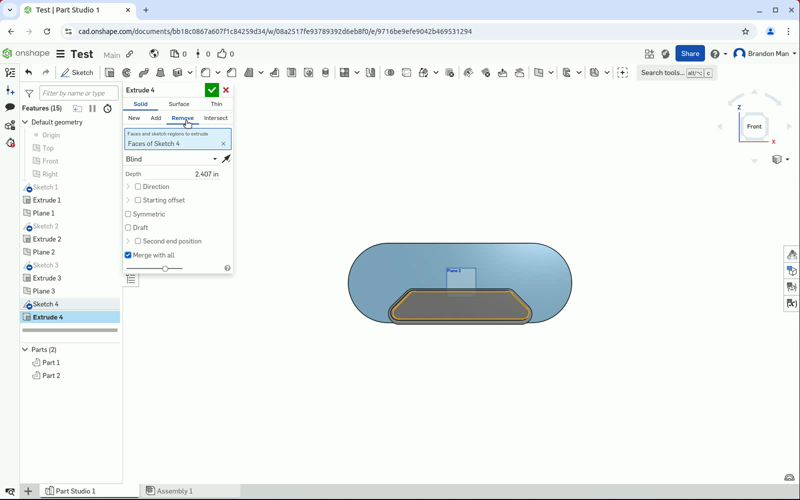
key(enter)
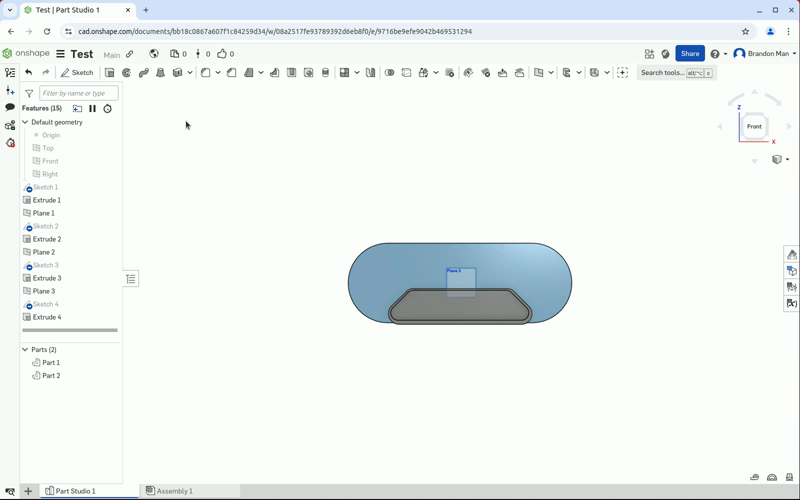
key(shift+h)
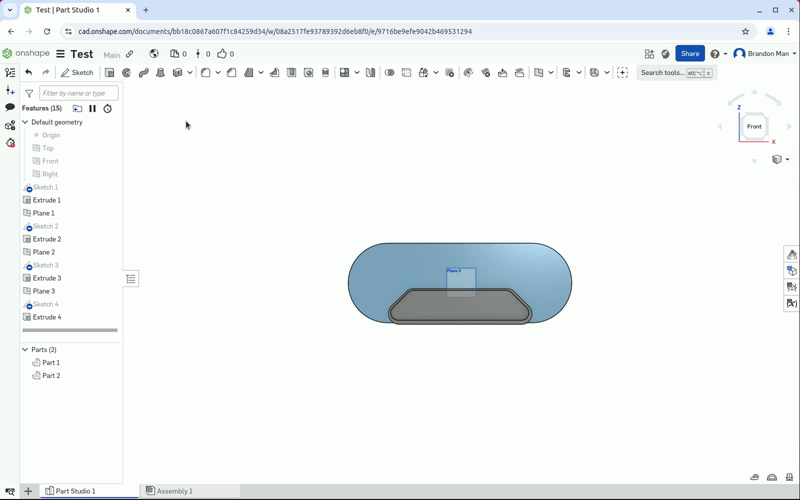
key(shift+h)
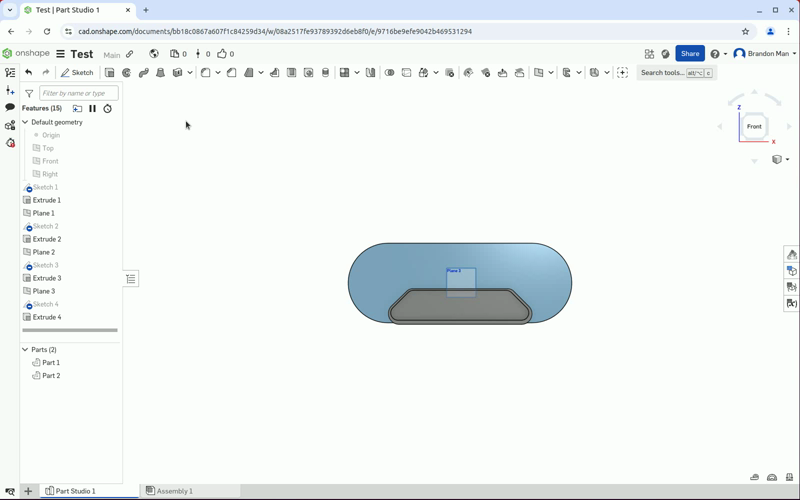
mouse_move(73, 189)
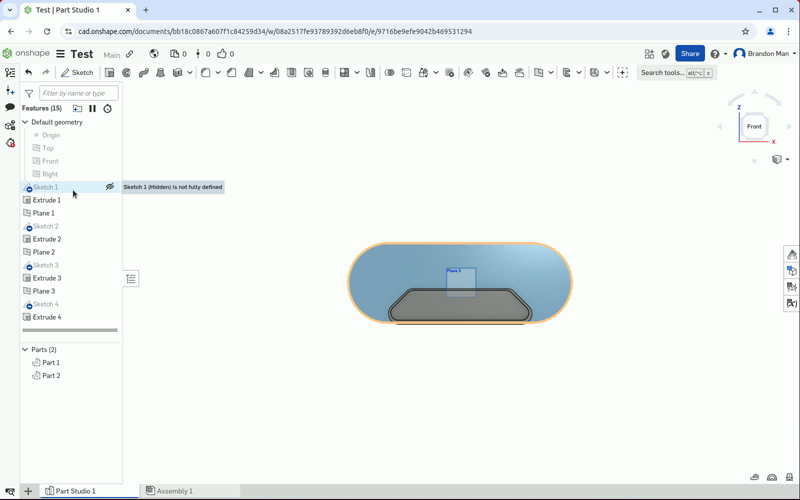
click(73, 189)
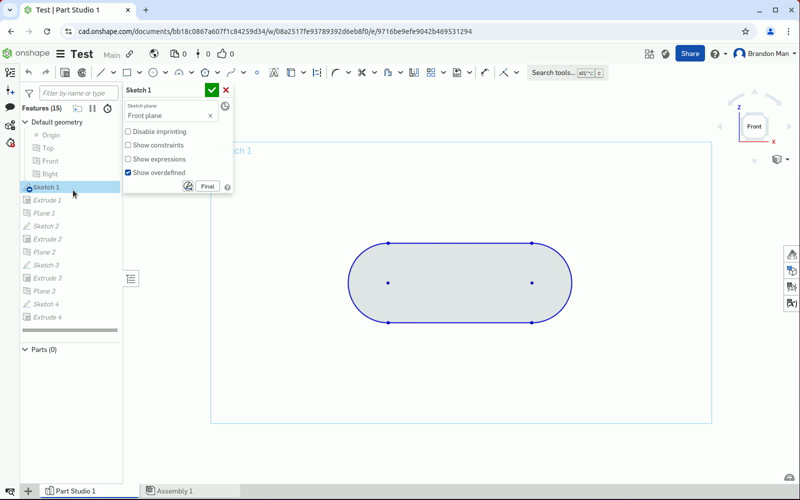
mouse_move(229, 92)
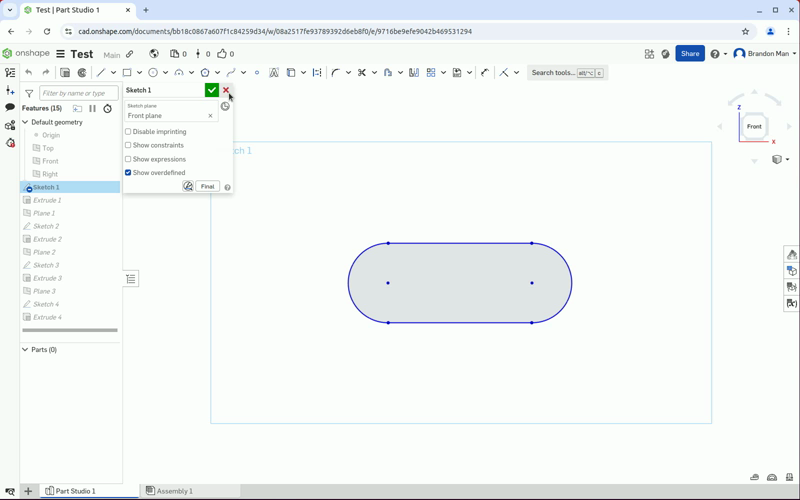
click(229, 92)
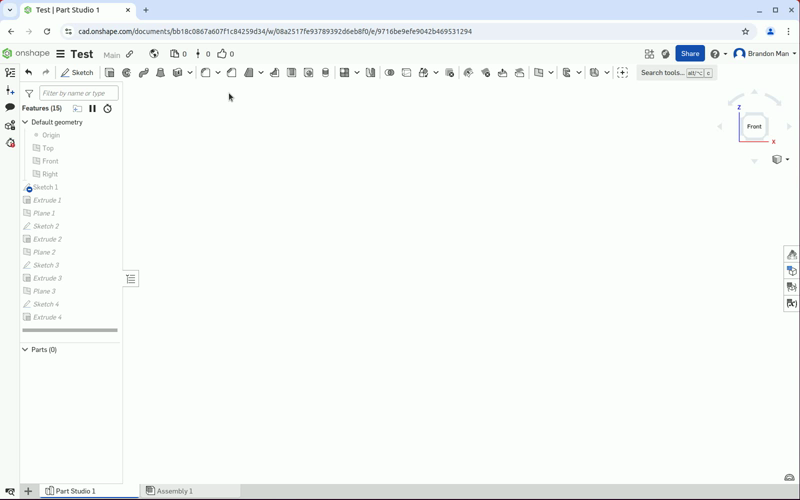
key(shift+s)
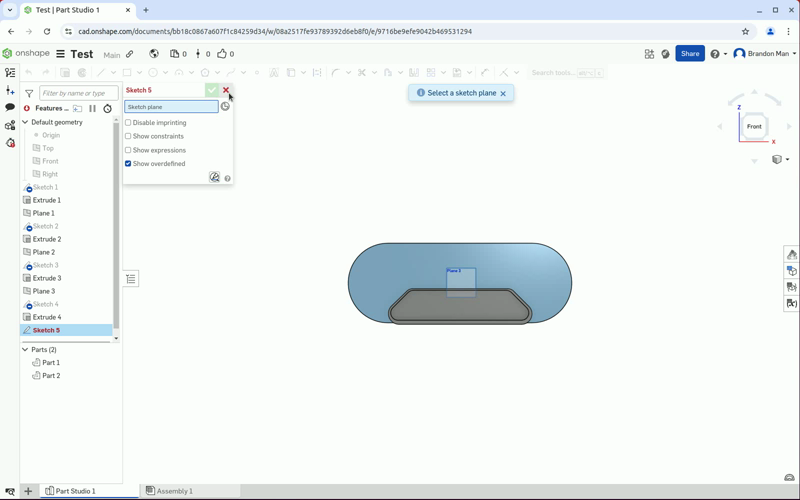
mouse_move(69, 215)
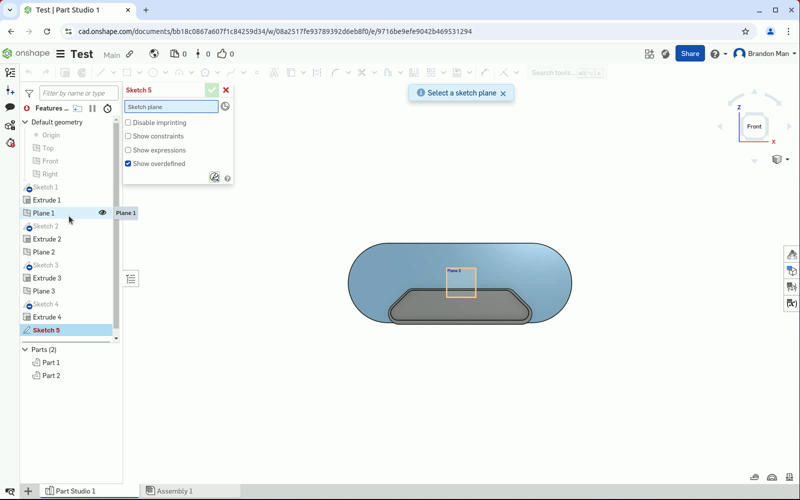
click(69, 215)
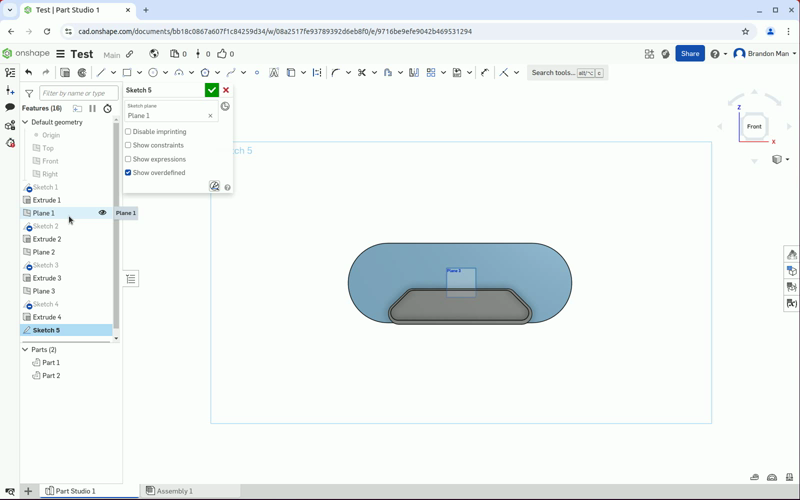
mouse_move(73, 352)
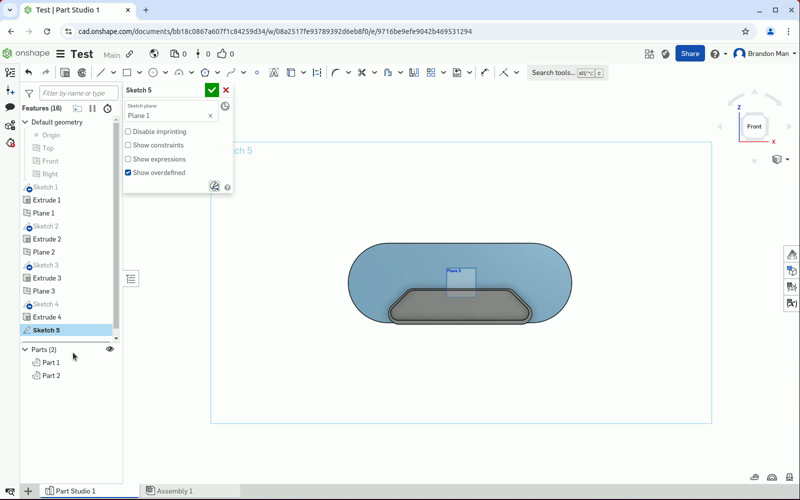
key(y)
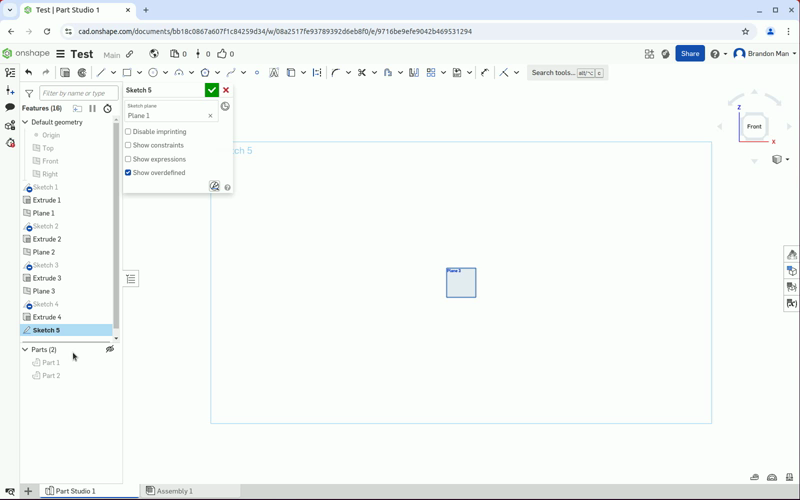
key(c)
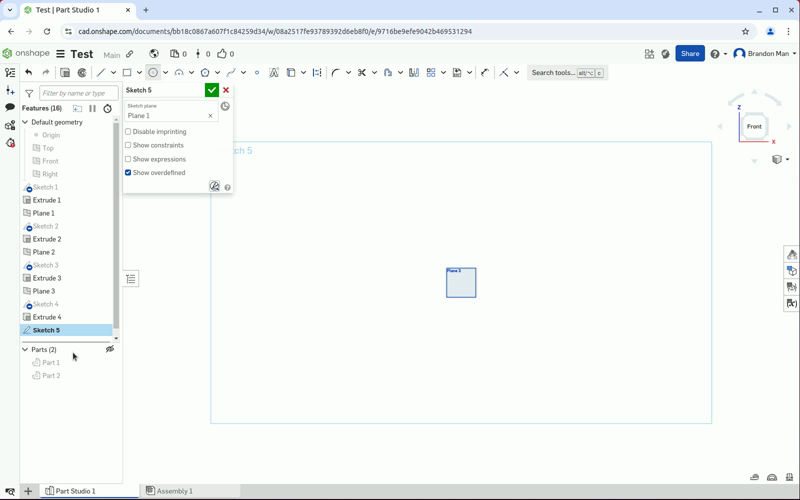
key_down(shift)
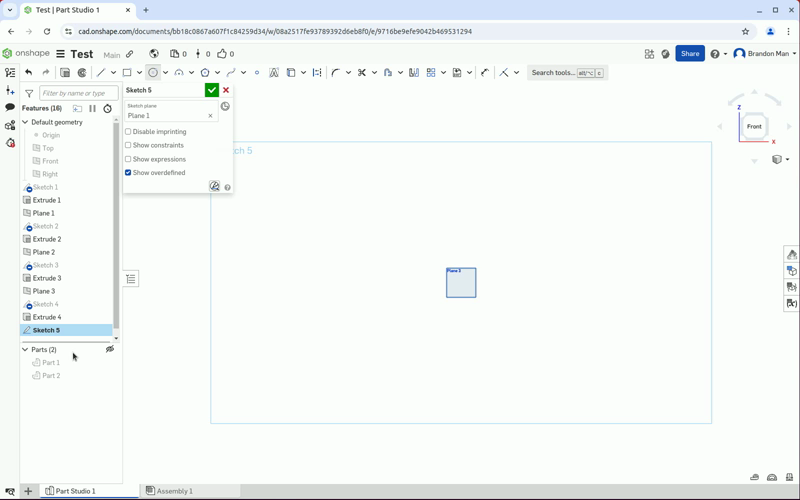
mouse_move(431, 258)
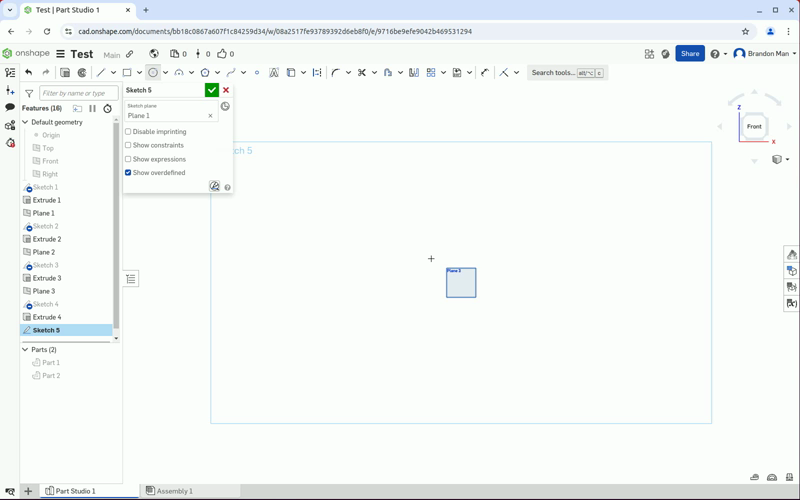
click(431, 258)
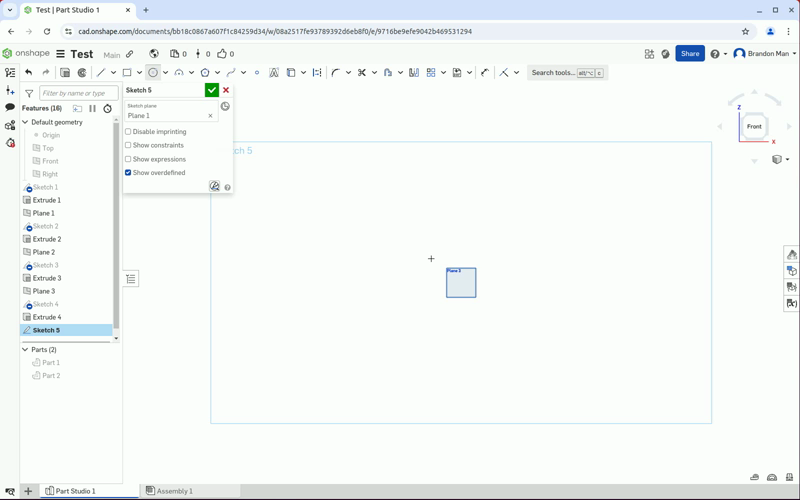
key_up(shift)
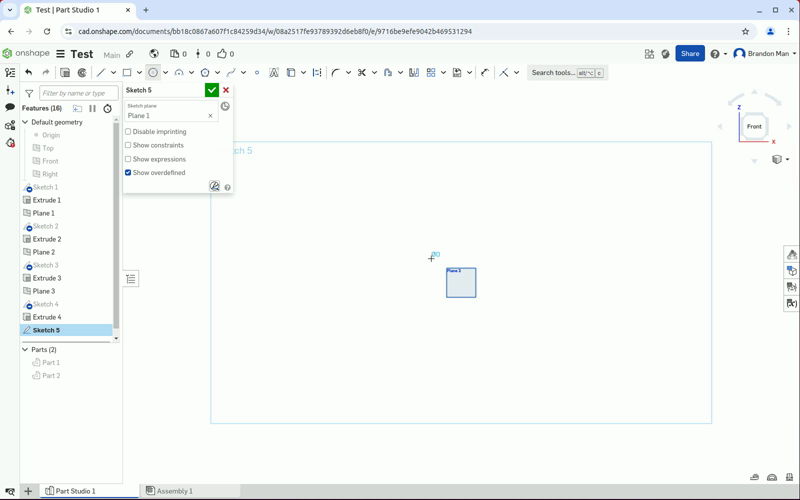
mouse_move(441, 258)
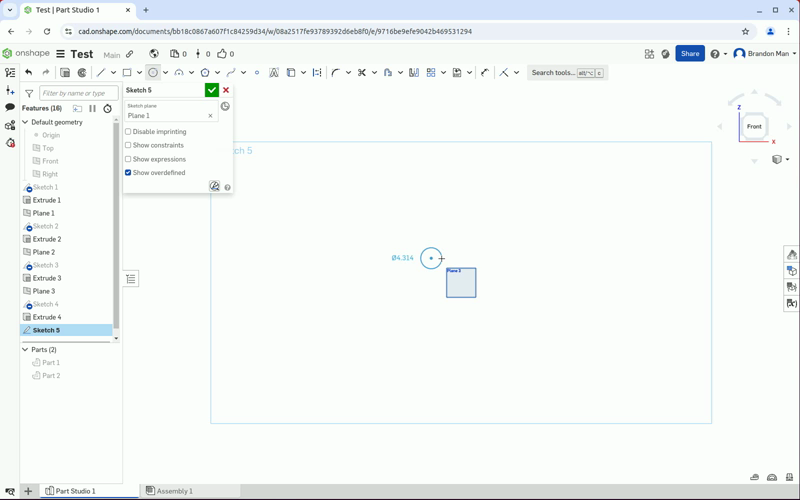
click(441, 258)
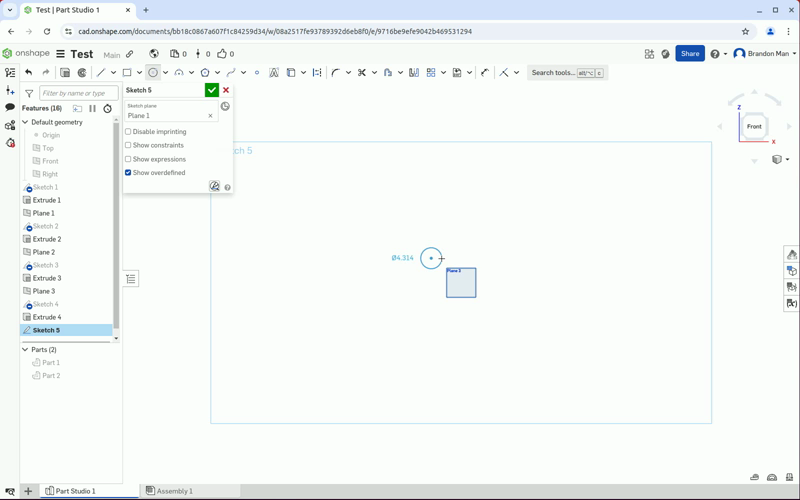
key(esc)
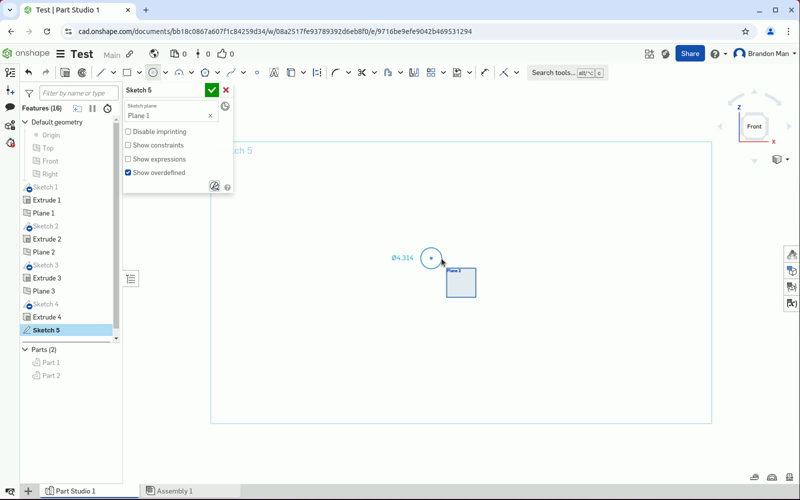
mouse_move(439, 262)
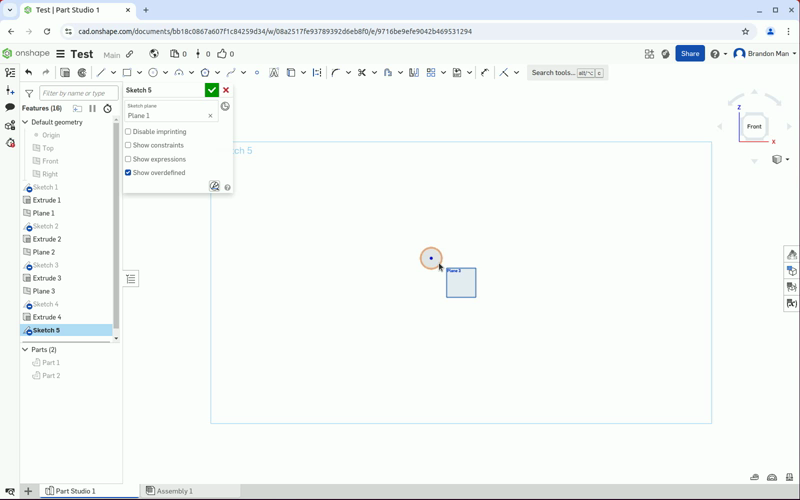
scroll(6)
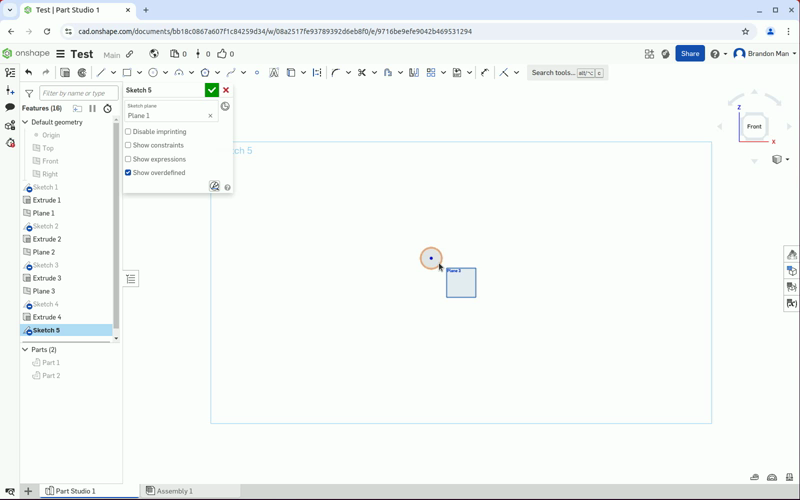
scroll(6)
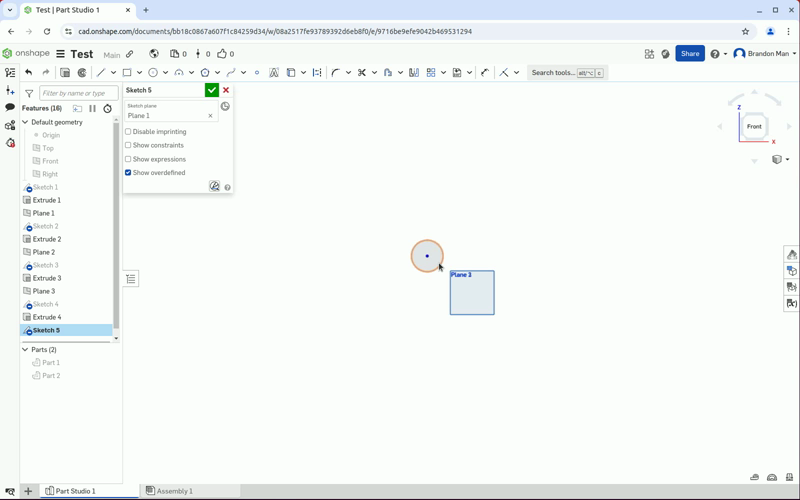
scroll(6)
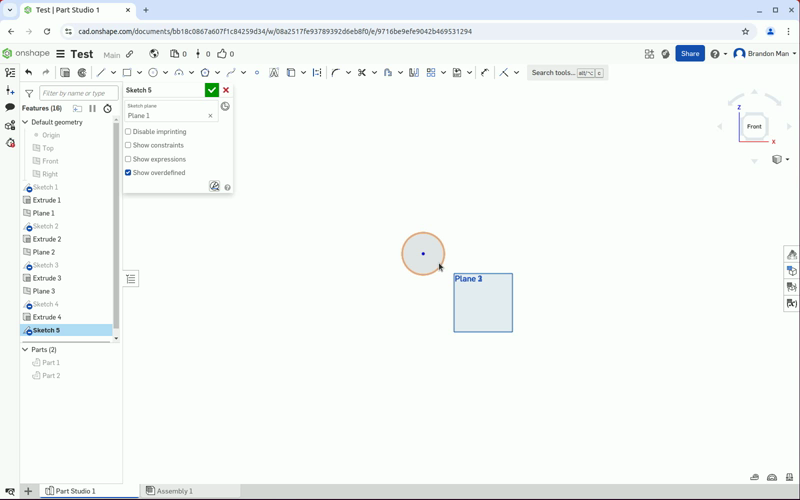
scroll(6)
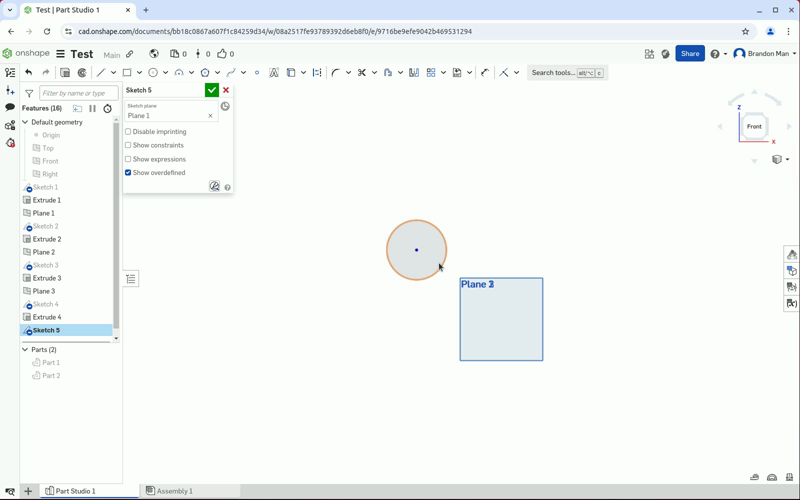
scroll(6)
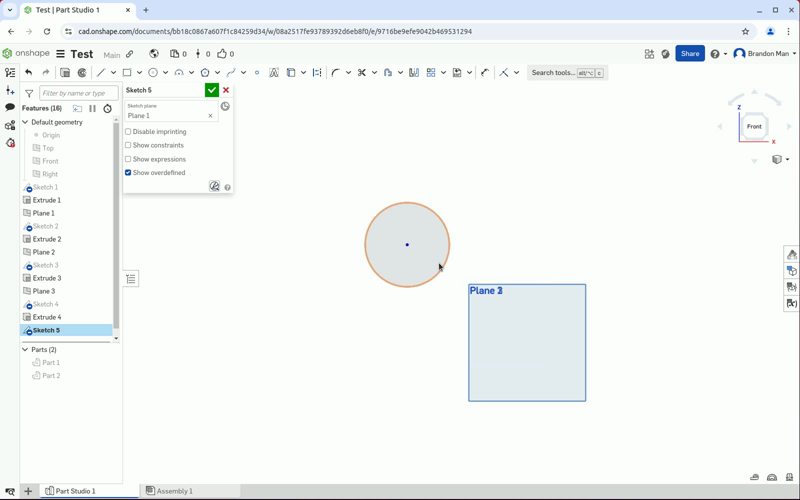
scroll(6)
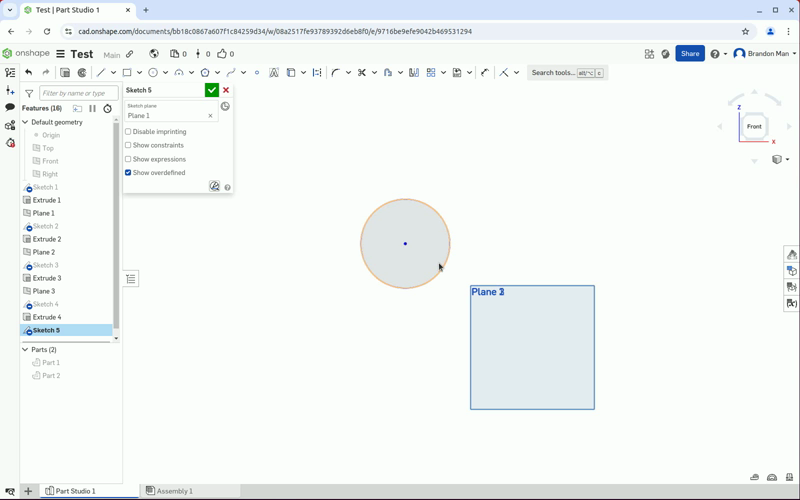
scroll(6)
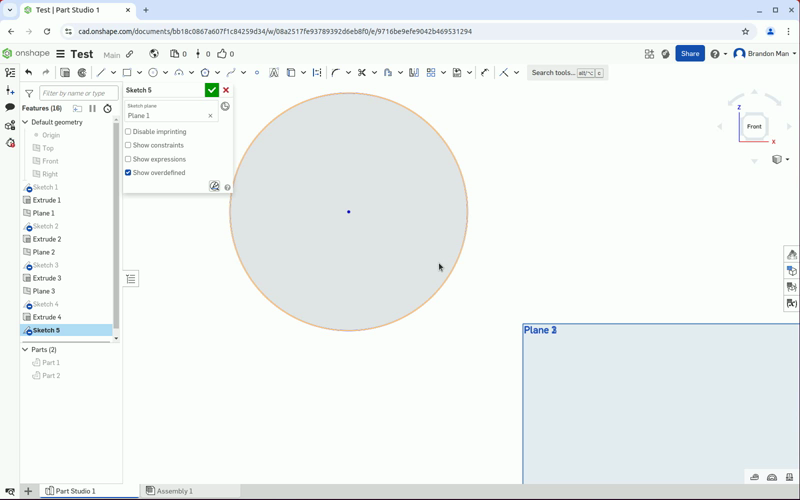
click(439, 262)
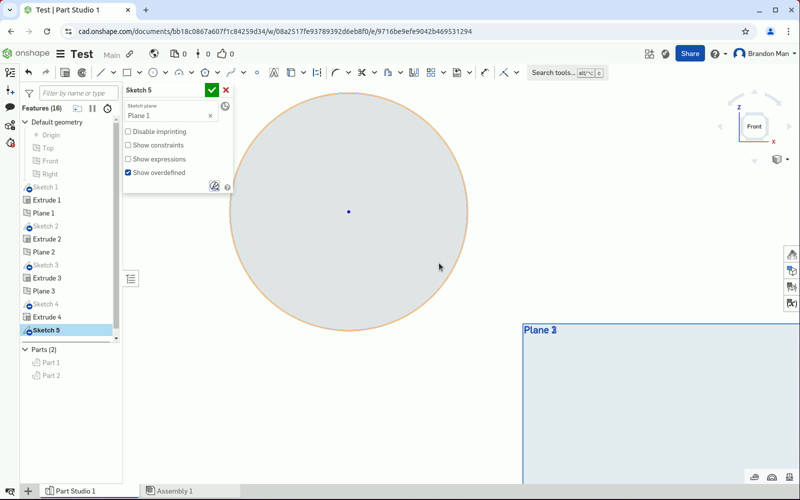
scroll(-6)
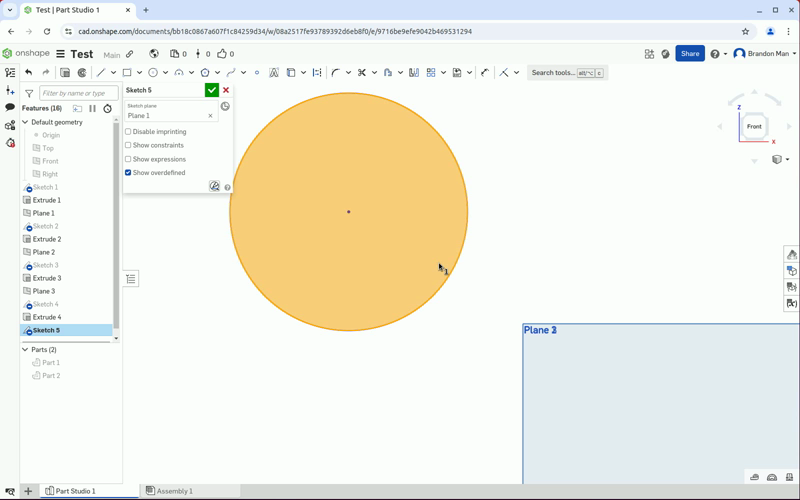
scroll(-6)
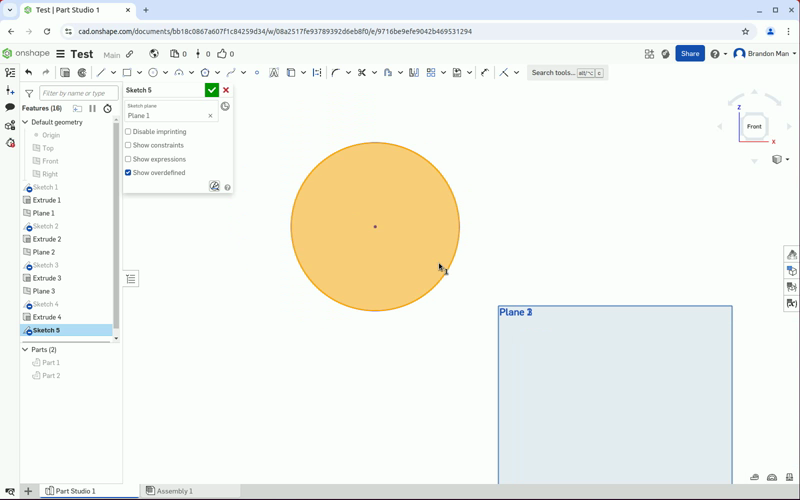
scroll(-6)
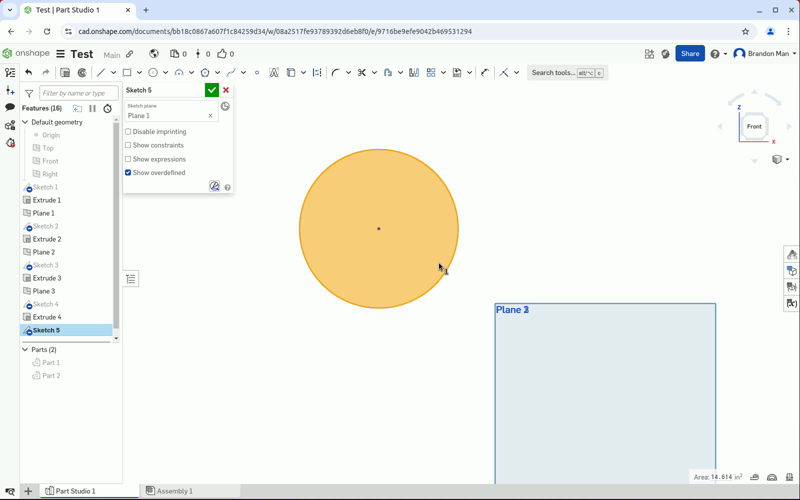
scroll(-6)
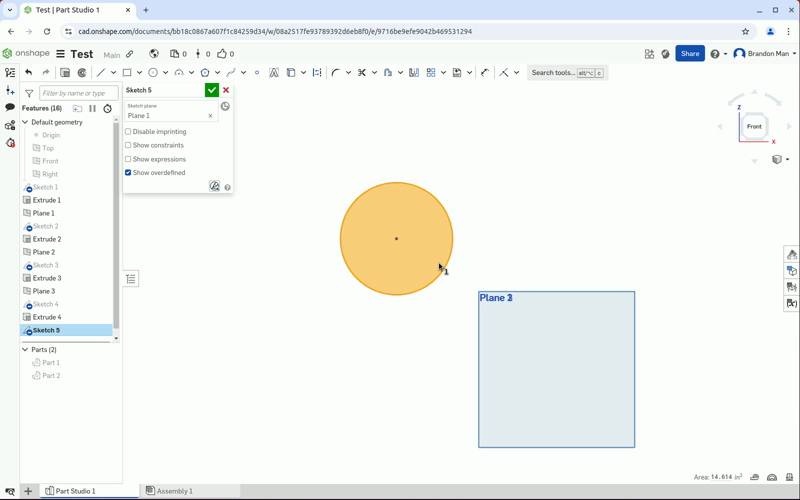
scroll(-6)
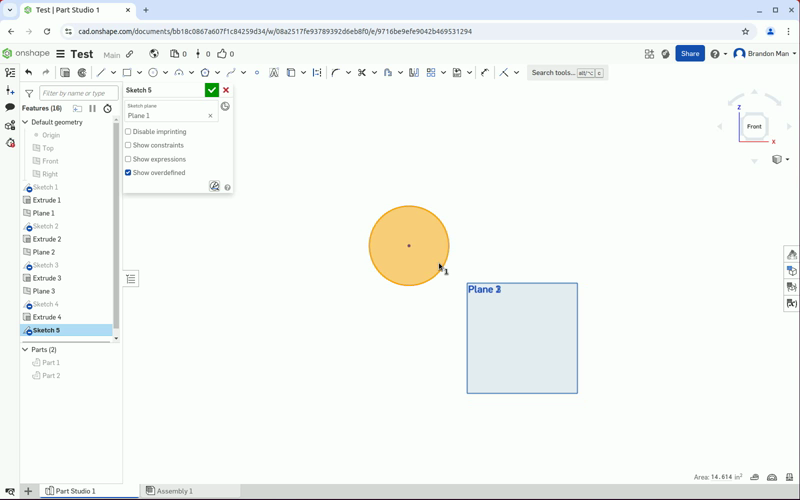
scroll(-6)
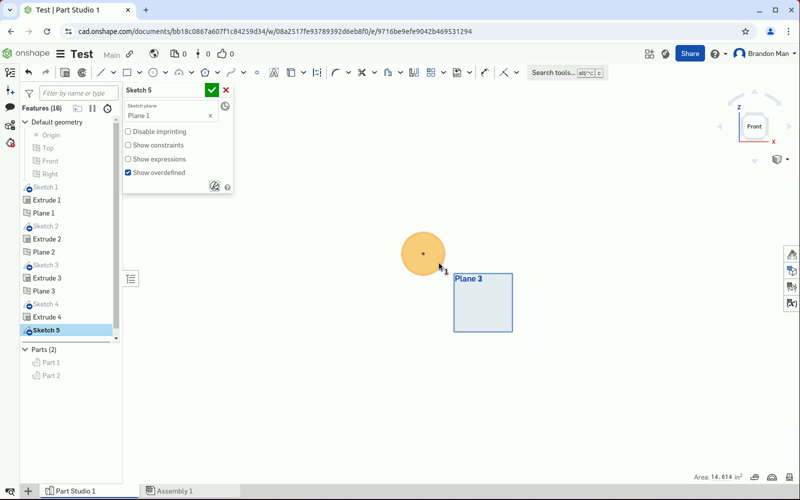
scroll(-6)
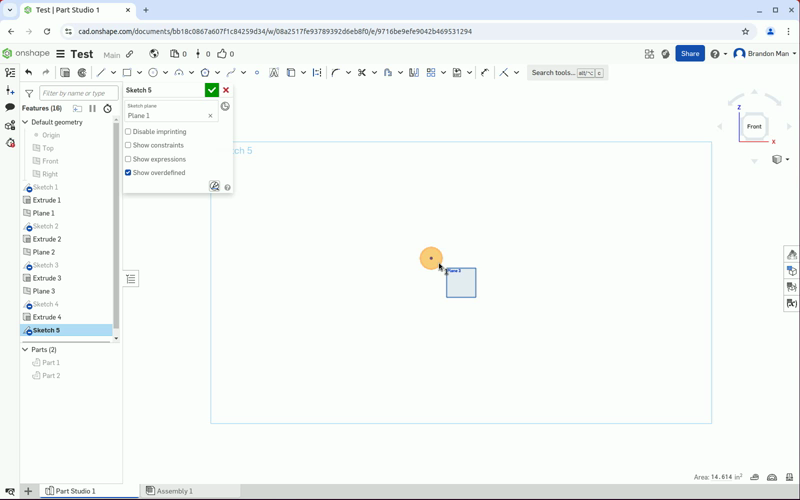
mouse_move(73, 352)
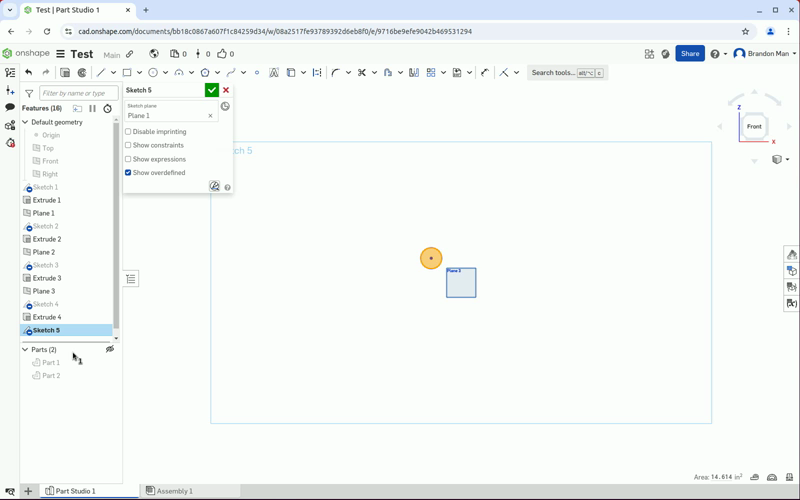
key(shift+y)
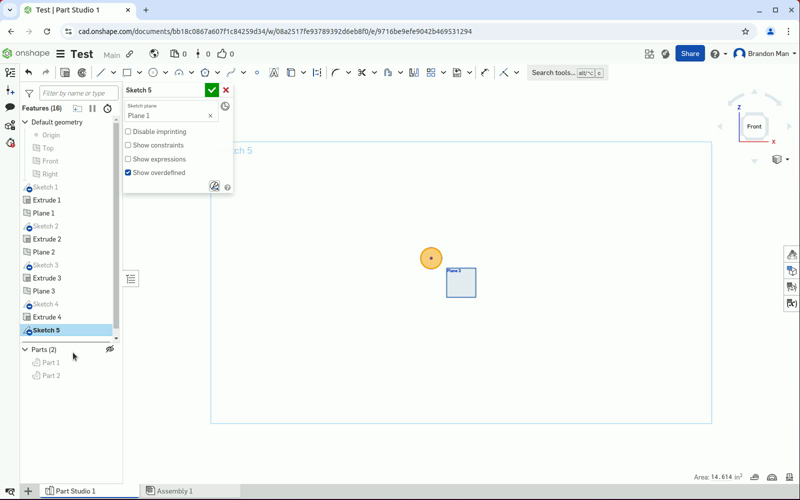
key(shift+e)
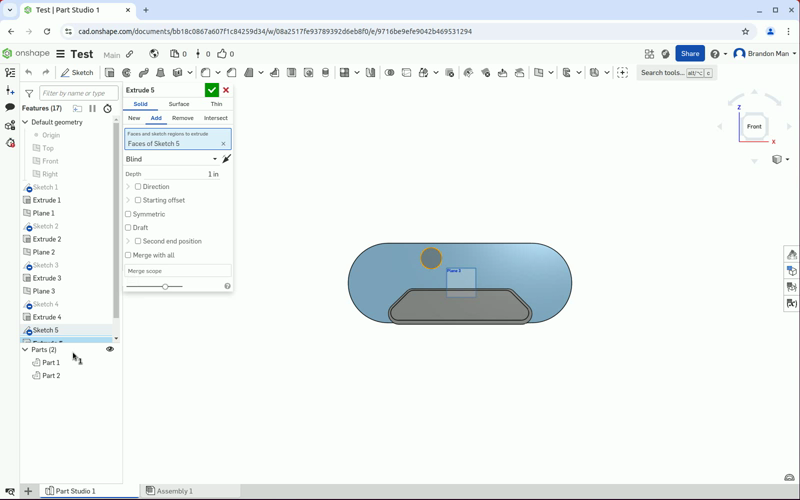
mouse_move(143, 106)
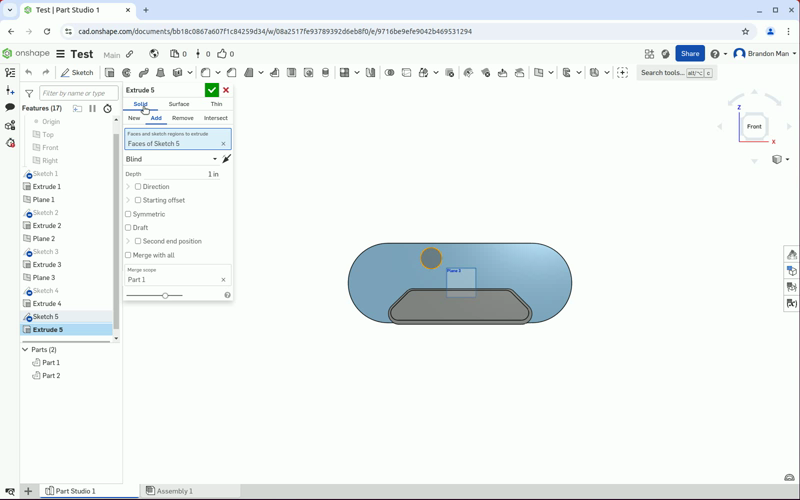
click(143, 106)
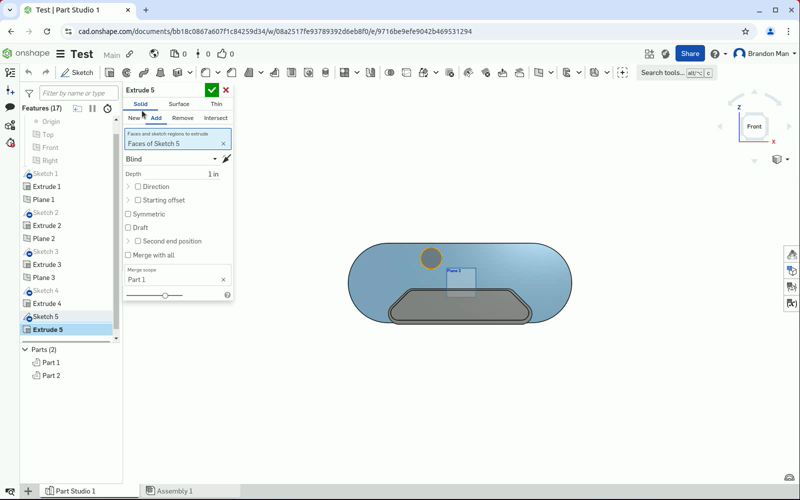
mouse_move(137, 120)
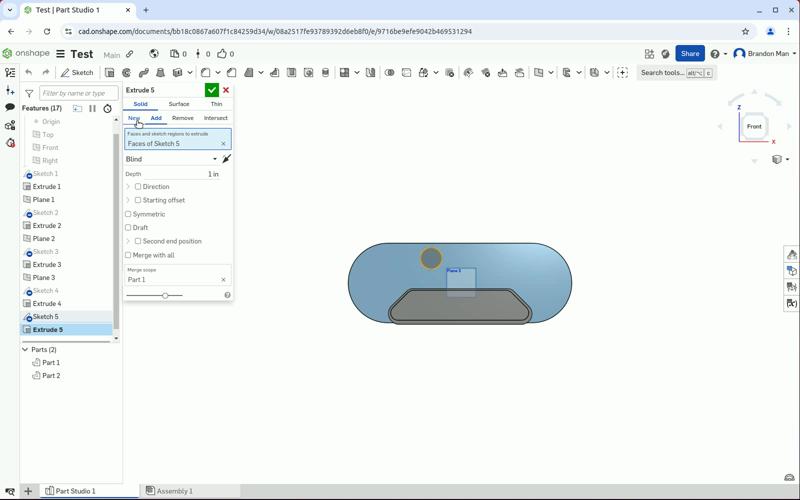
click(137, 120)
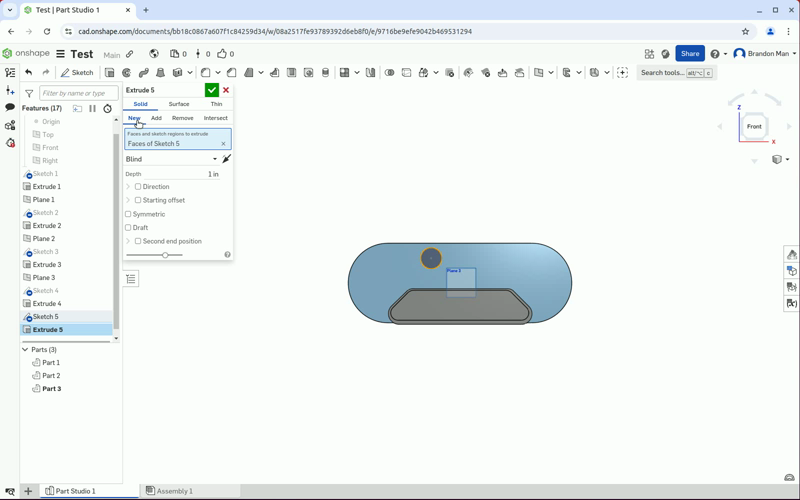
key(tab, 4)
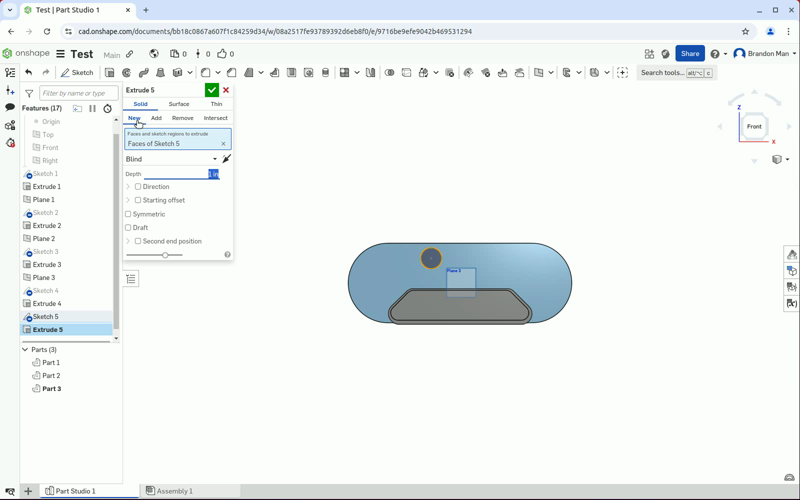
text(0.481)
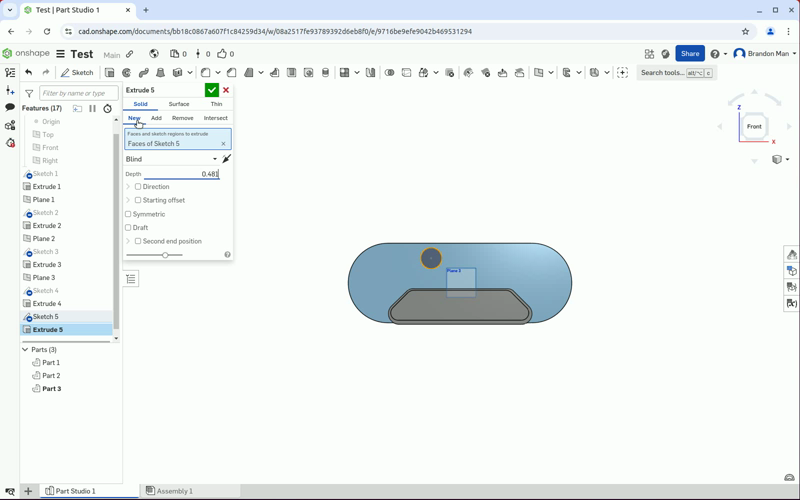
key(enter)
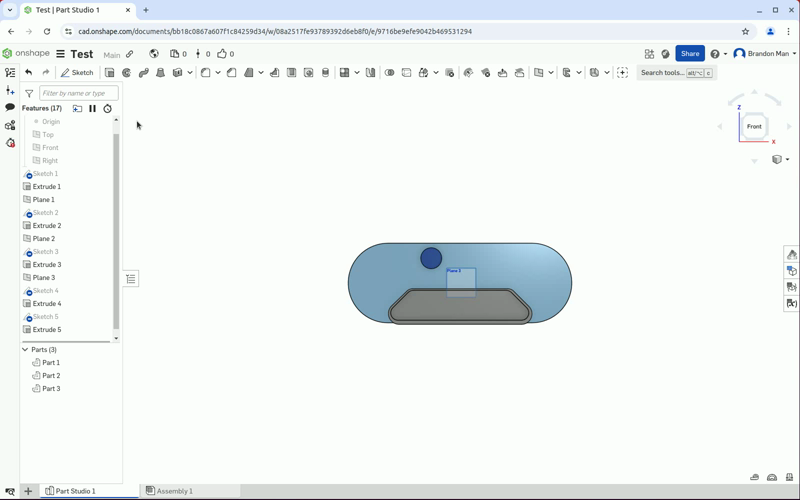
key(shift+h)
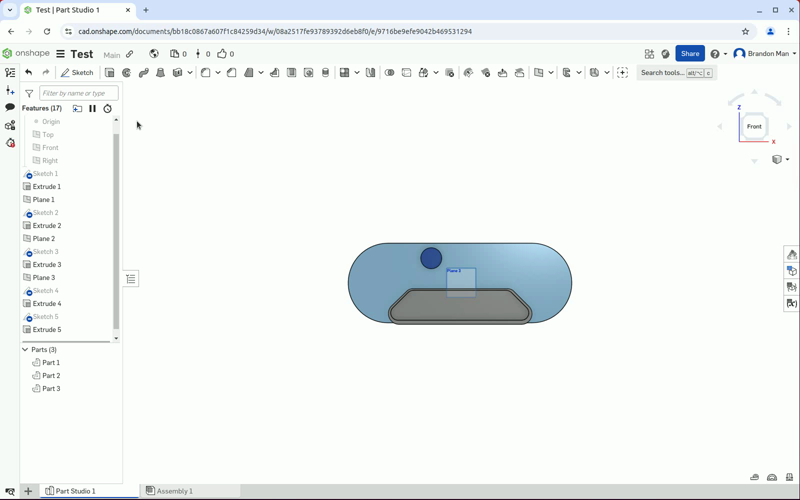
key(shift+h)
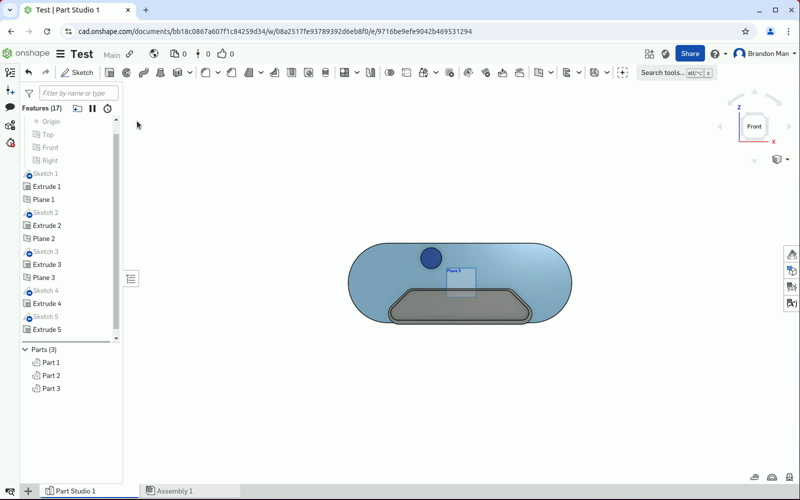
mouse_move(69, 176)
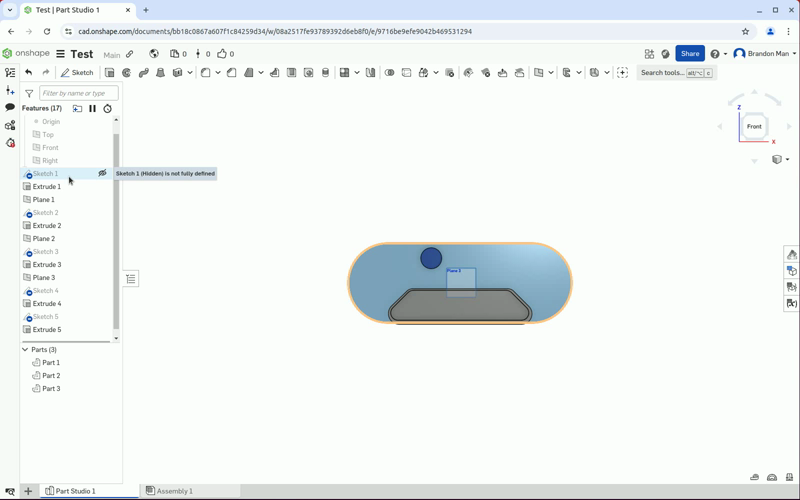
click(69, 176)
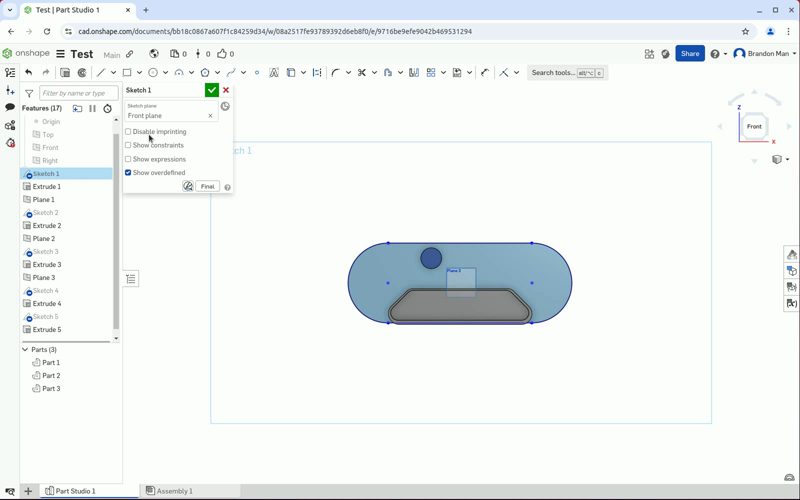
mouse_move(229, 92)
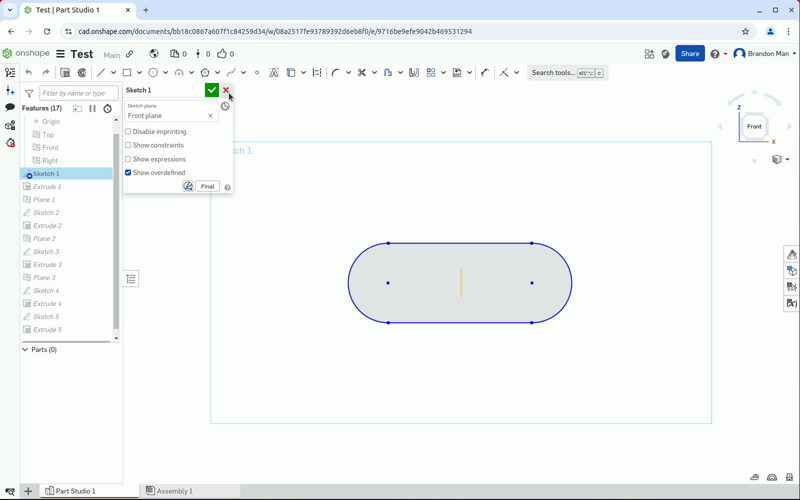
click(229, 92)
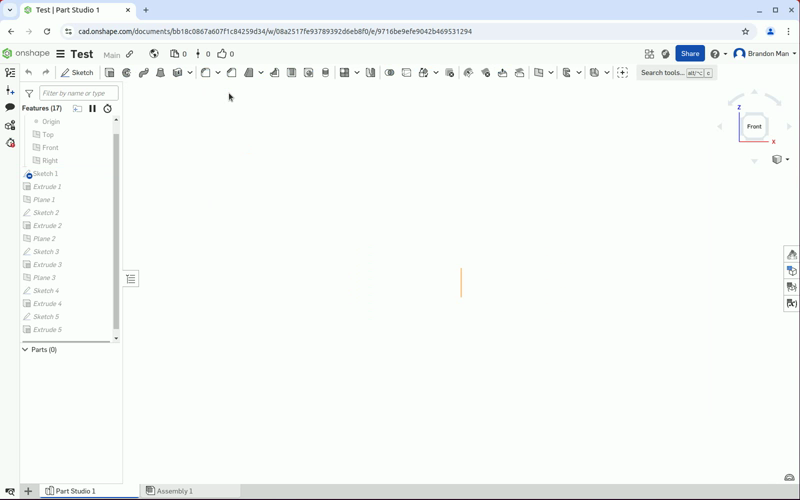
key(shift+s)
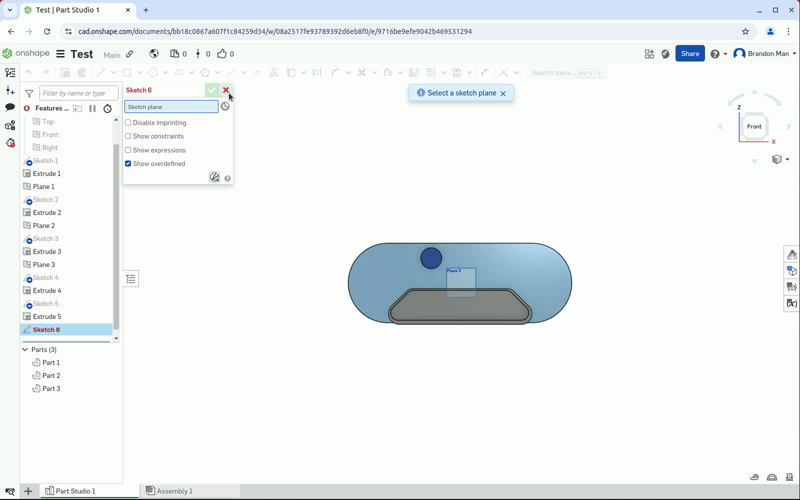
mouse_move(69, 189)
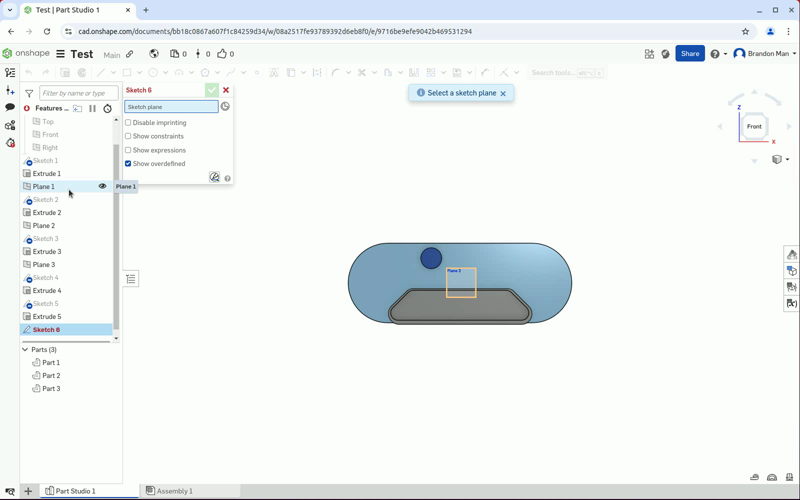
click(69, 189)
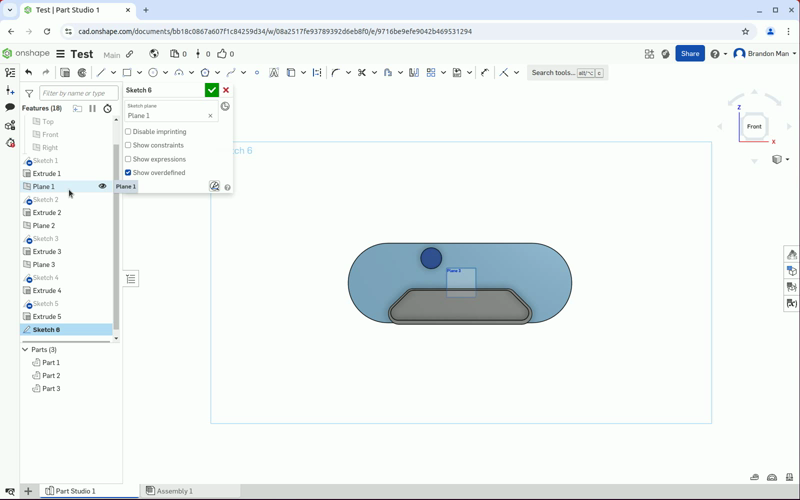
mouse_move(73, 352)
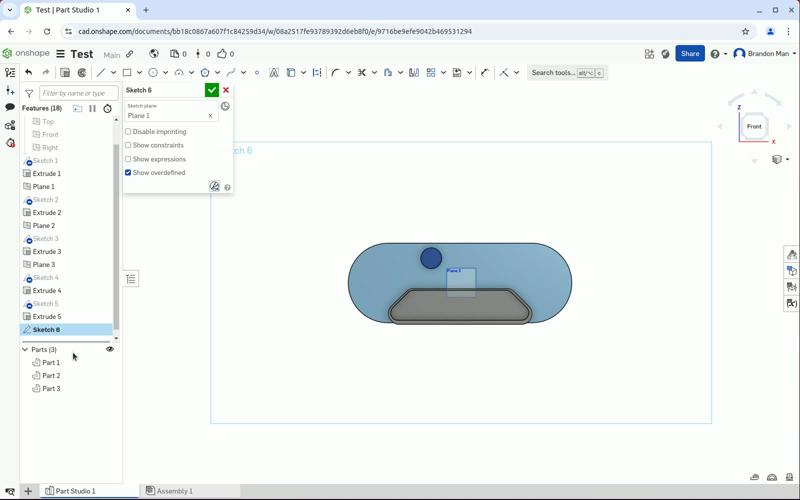
key(y)
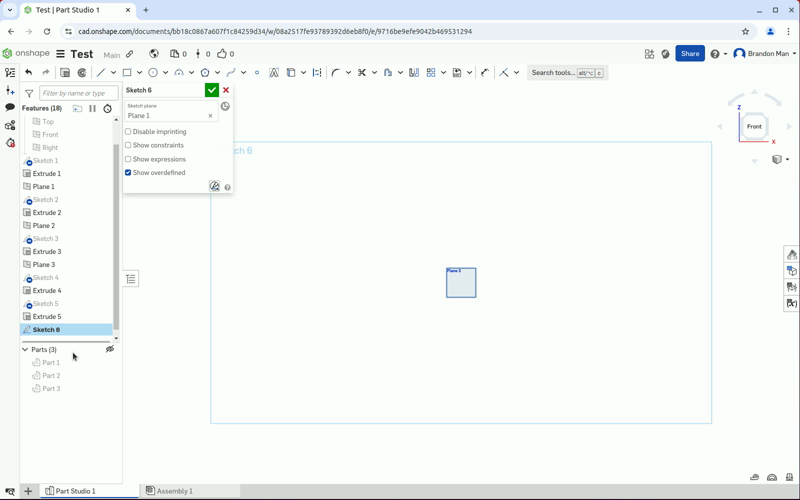
key(c)
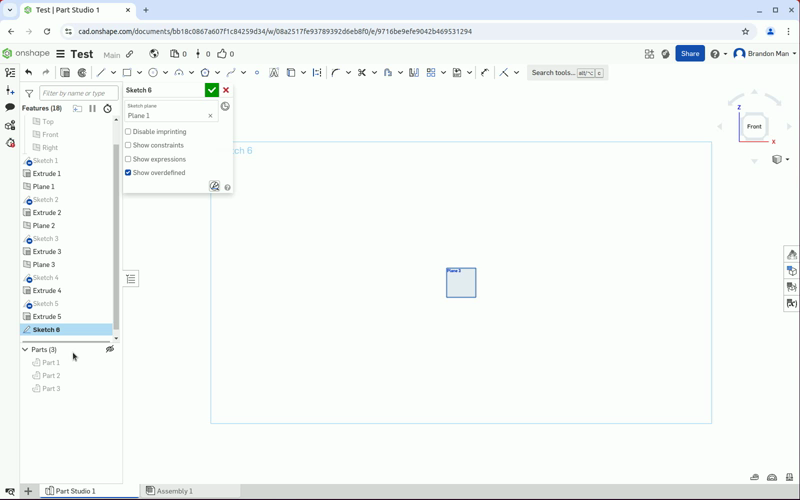
key_down(shift)
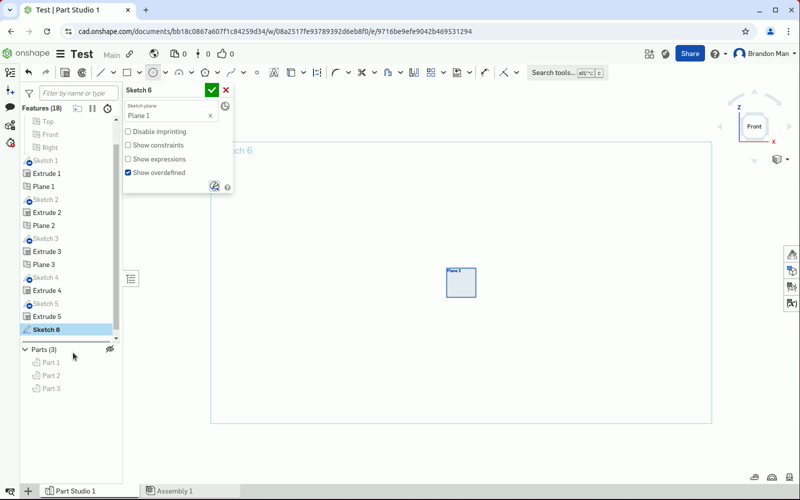
mouse_move(377, 267)
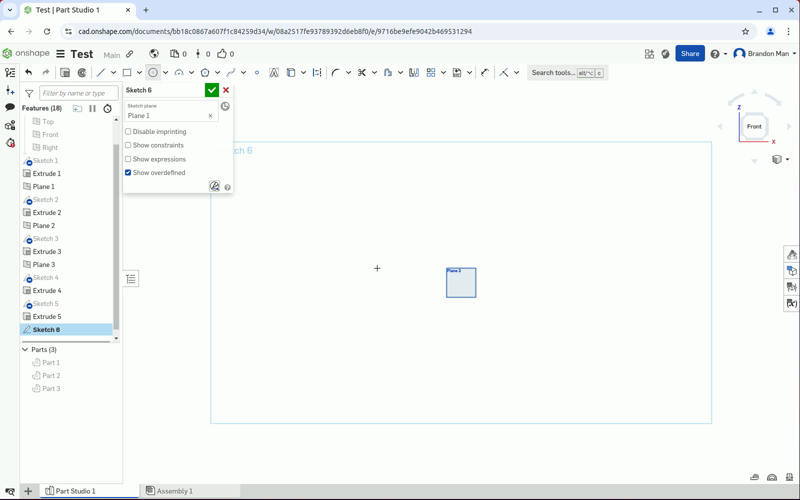
click(377, 267)
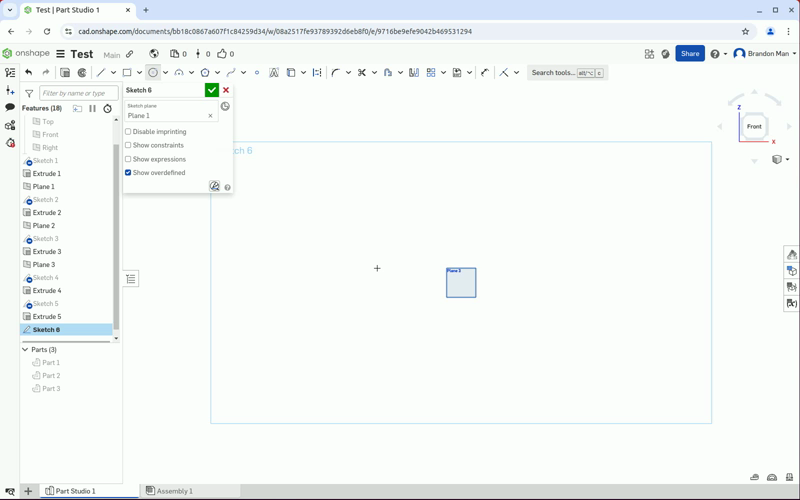
key_up(shift)
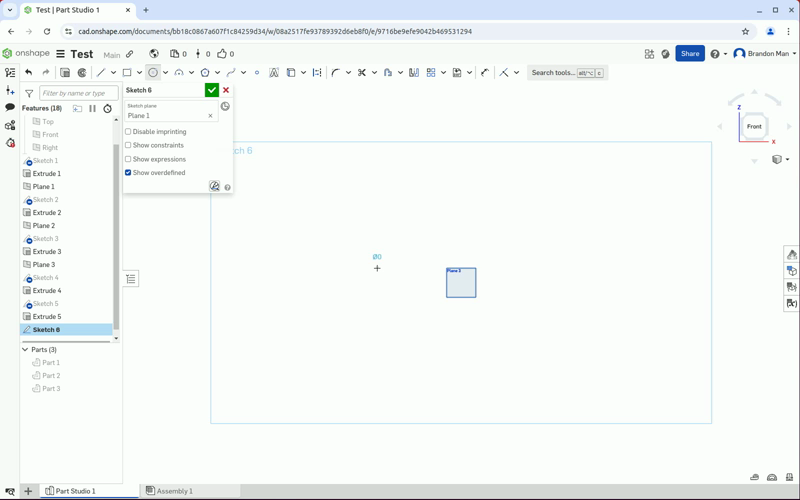
mouse_move(390, 267)
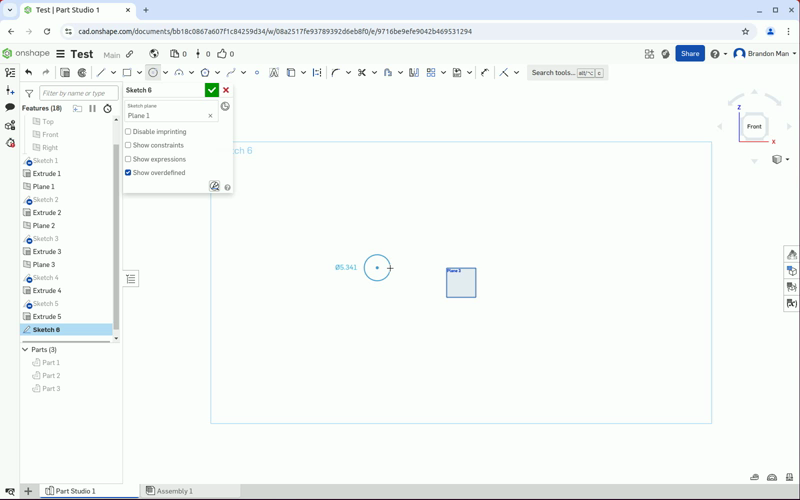
click(390, 267)
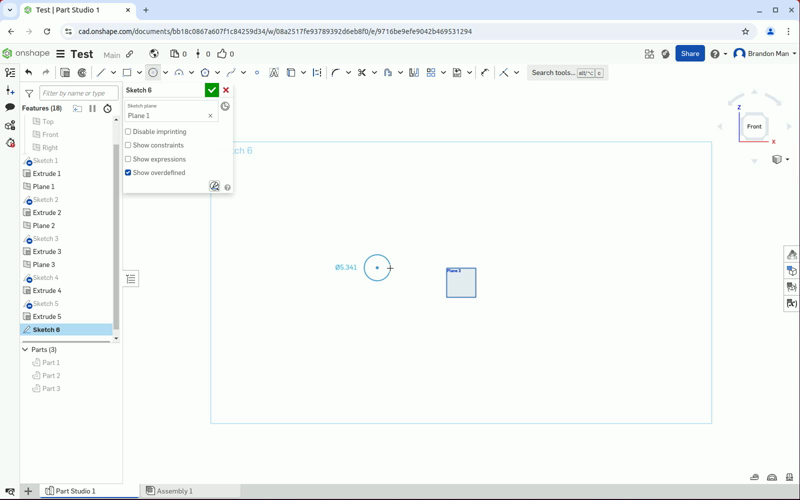
key(esc)
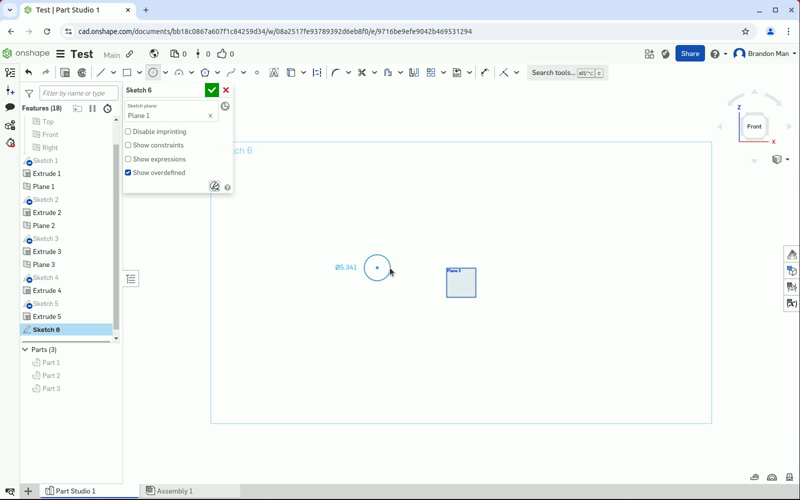
mouse_move(371, 270)
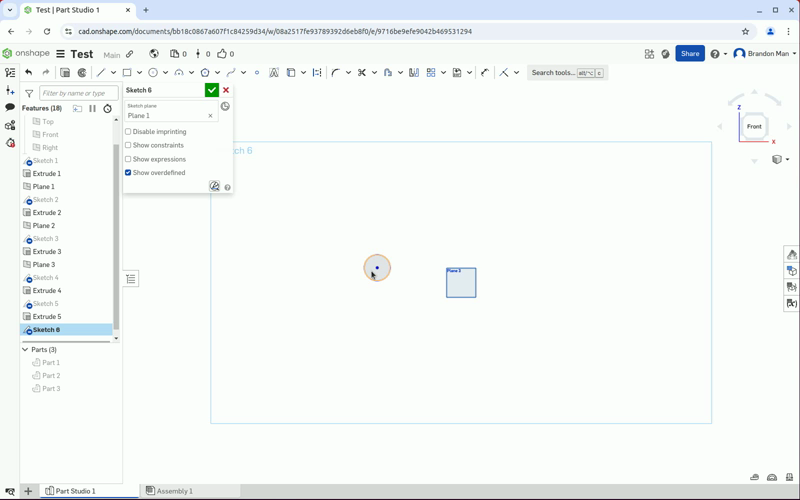
scroll(6)
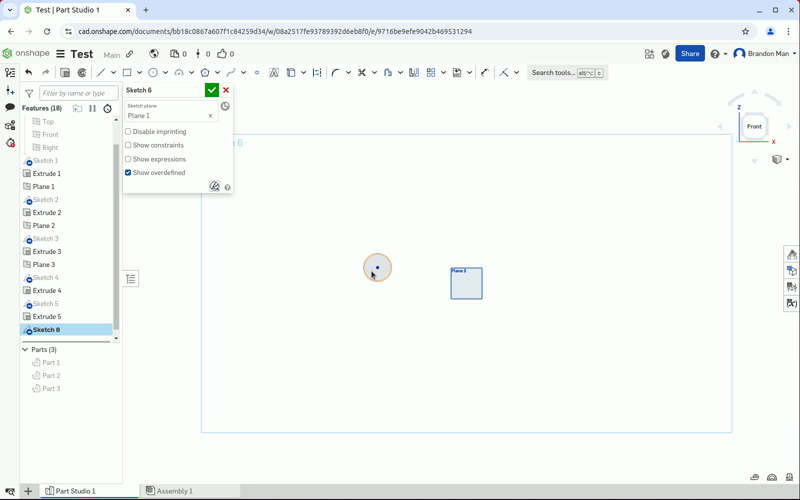
scroll(6)
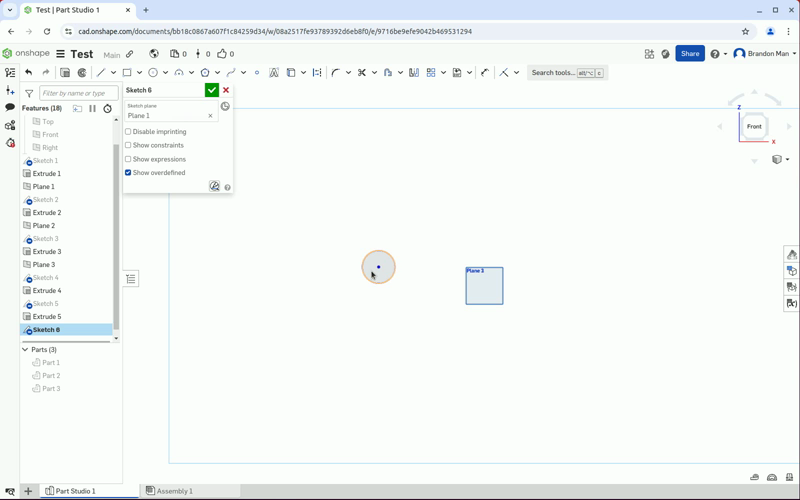
scroll(6)
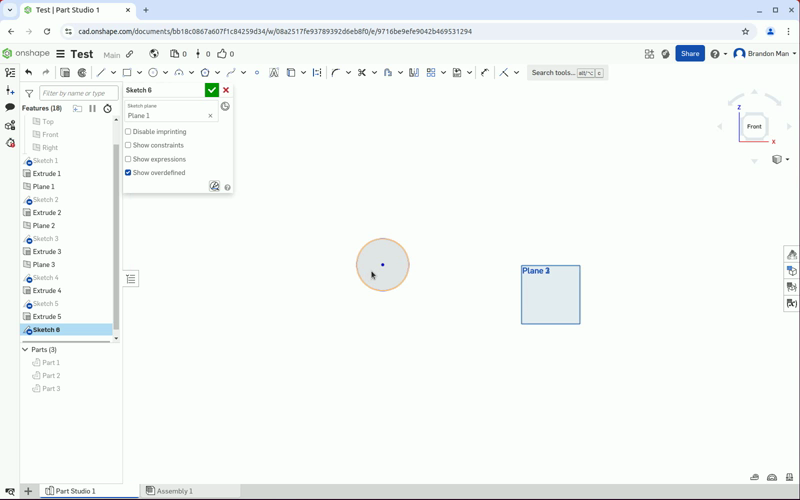
scroll(6)
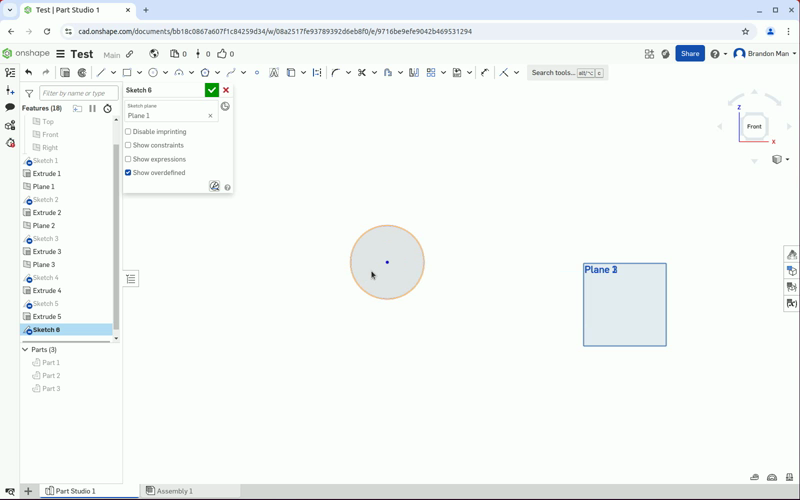
scroll(6)
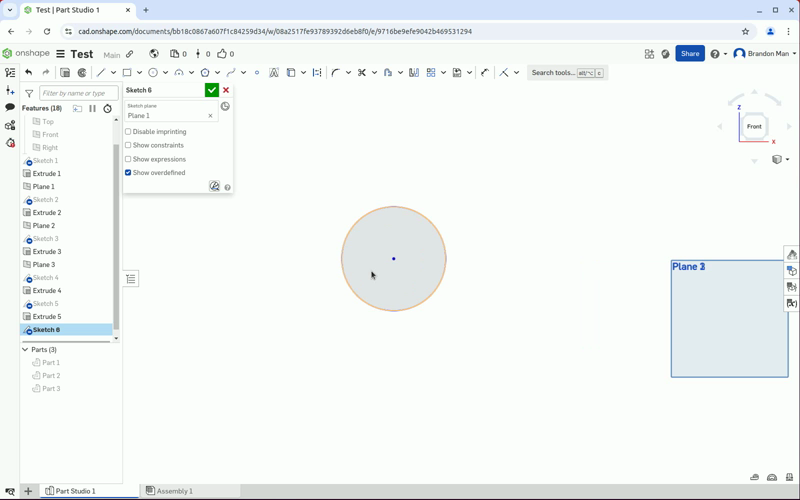
scroll(6)
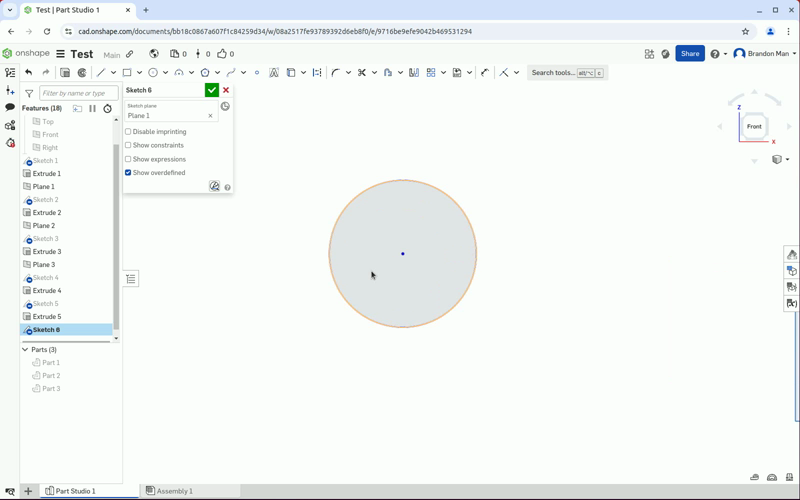
scroll(6)
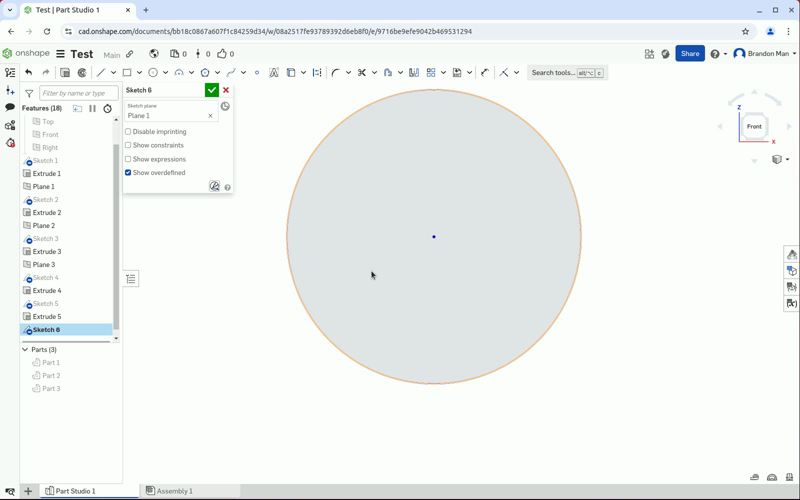
click(371, 270)
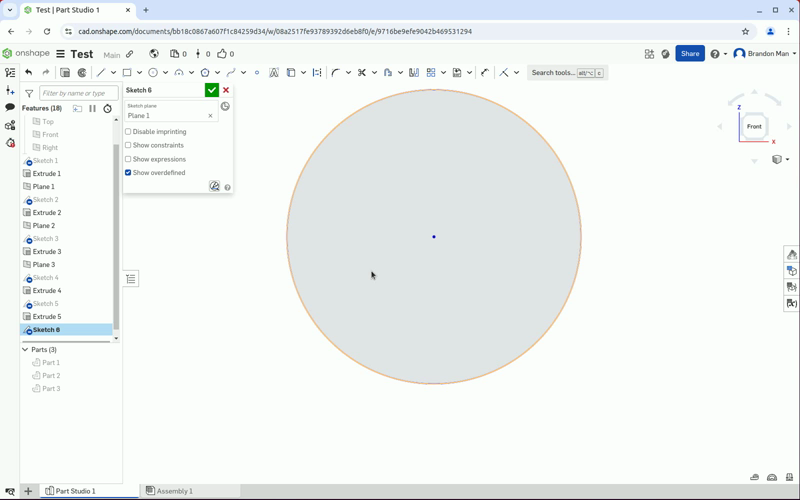
scroll(-6)
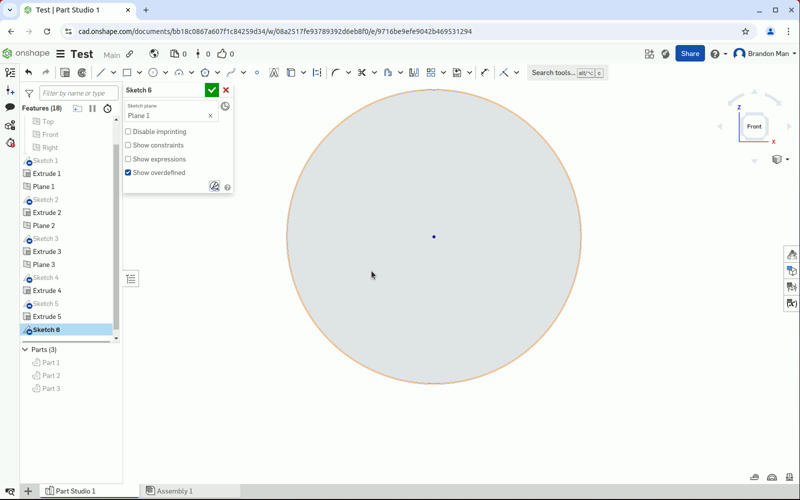
scroll(-6)
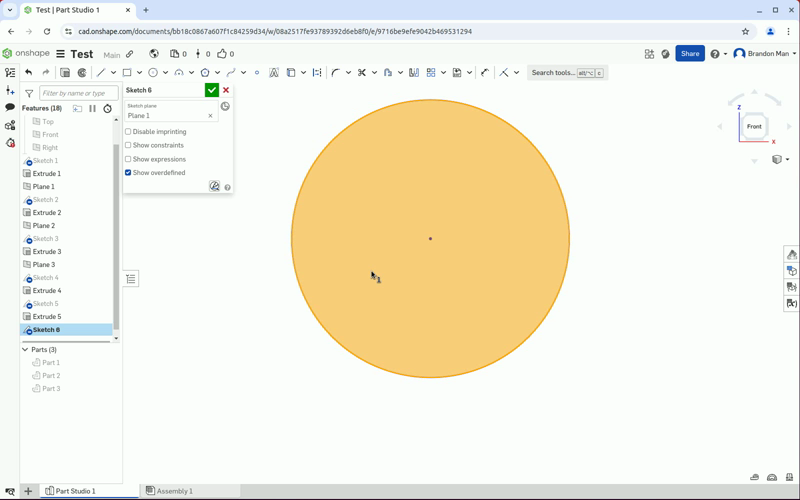
scroll(-6)
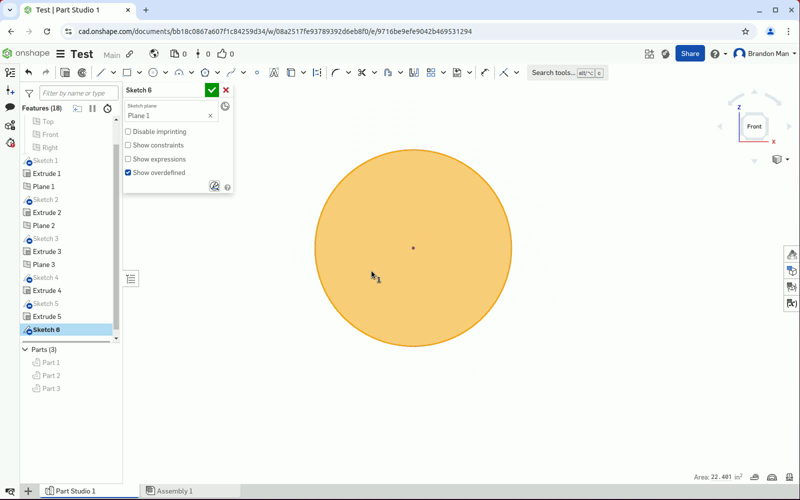
scroll(-6)
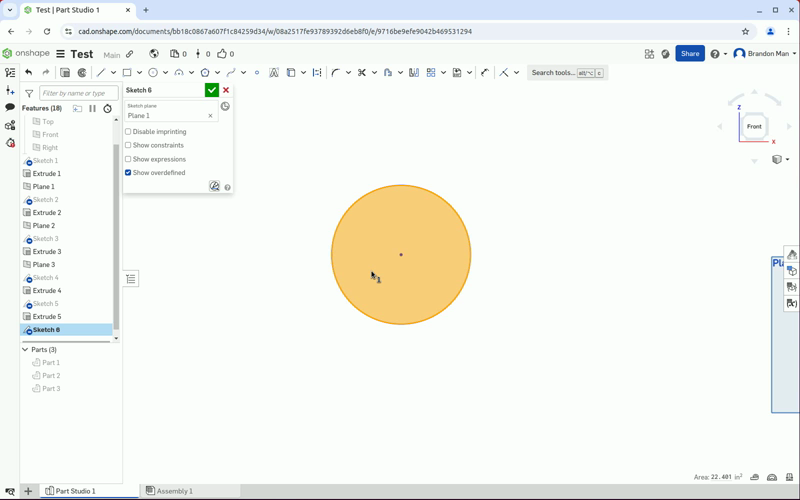
scroll(-6)
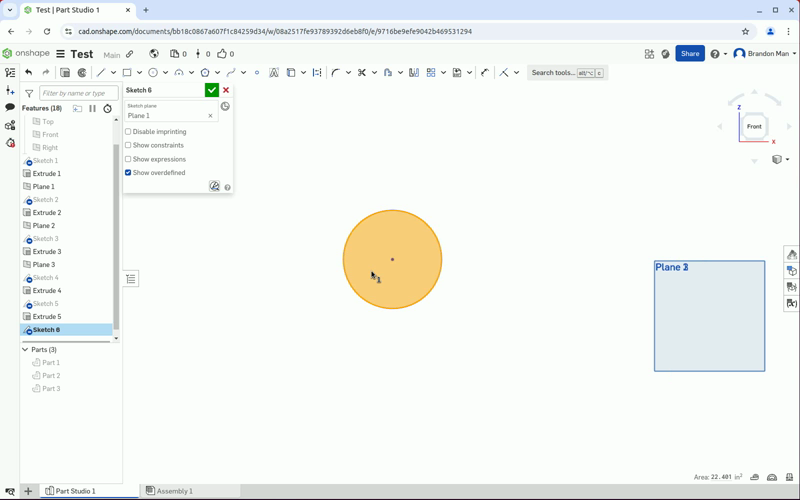
scroll(-6)
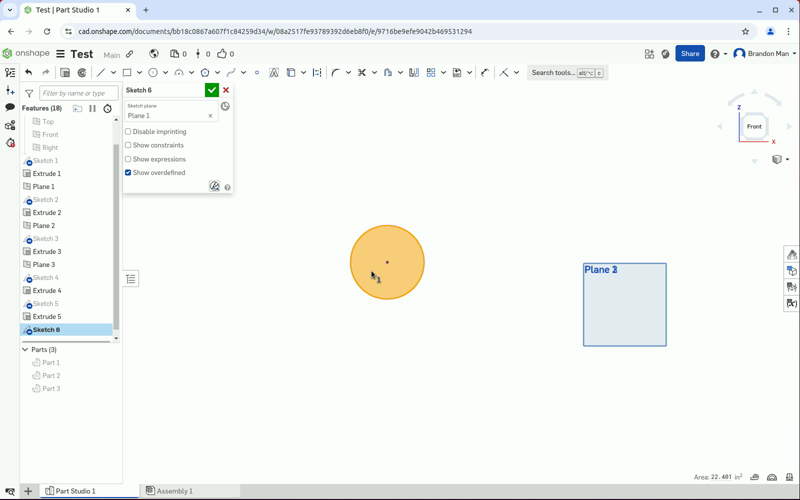
scroll(-6)
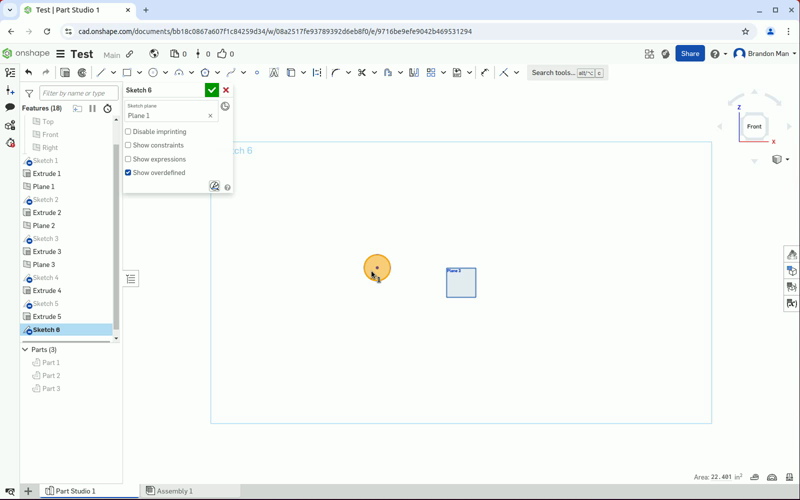
mouse_move(73, 352)
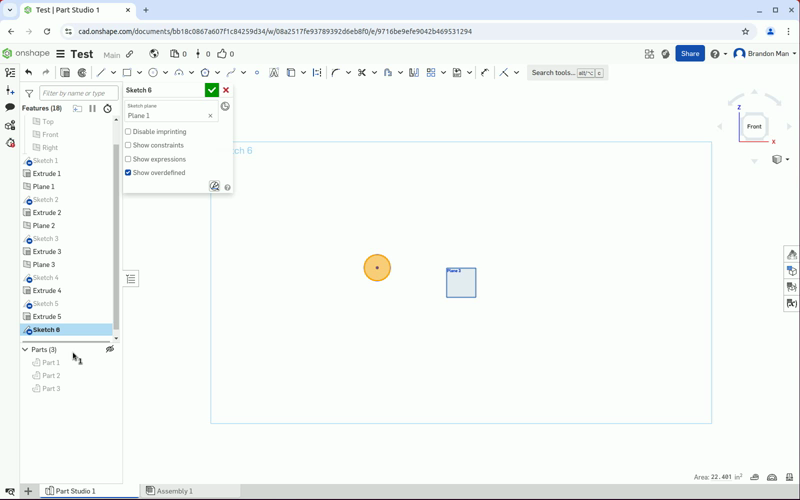
key(shift+y)
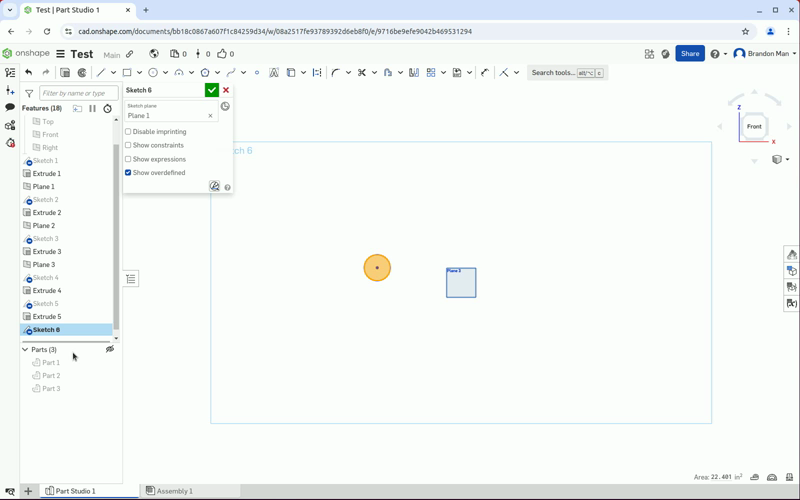
key(shift+e)
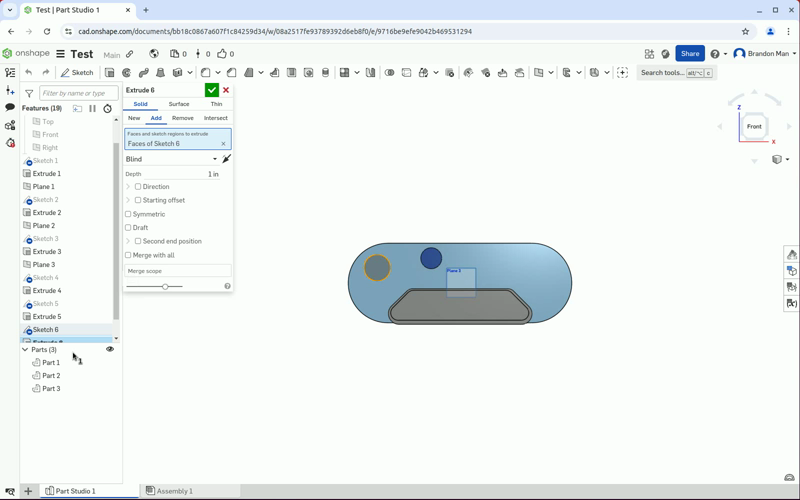
mouse_move(143, 106)
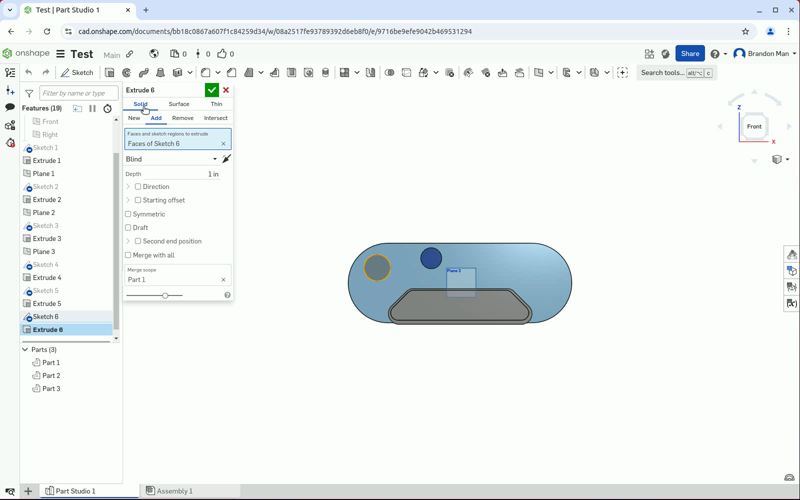
click(143, 106)
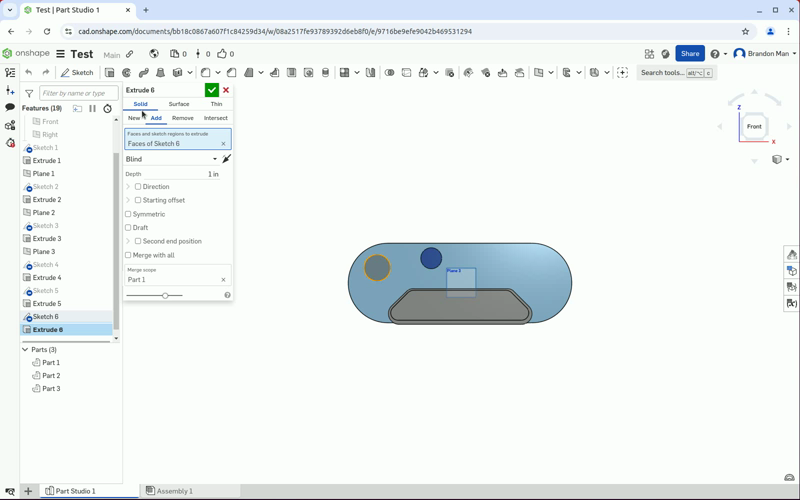
mouse_move(137, 120)
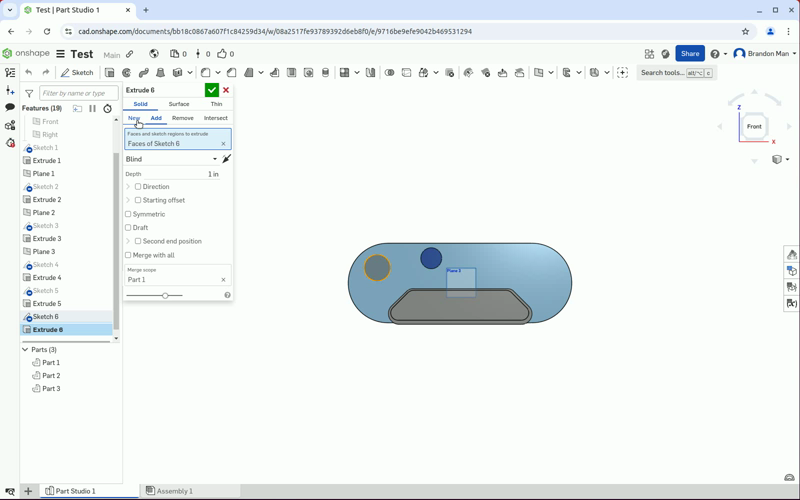
click(137, 120)
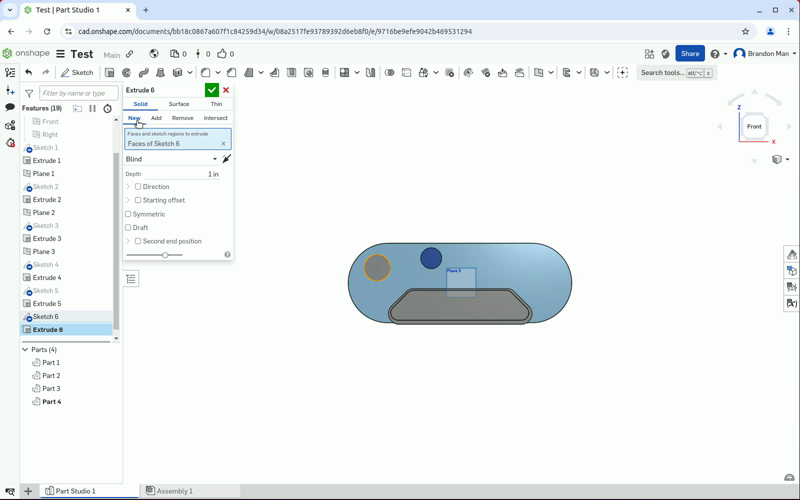
key(tab, 4)
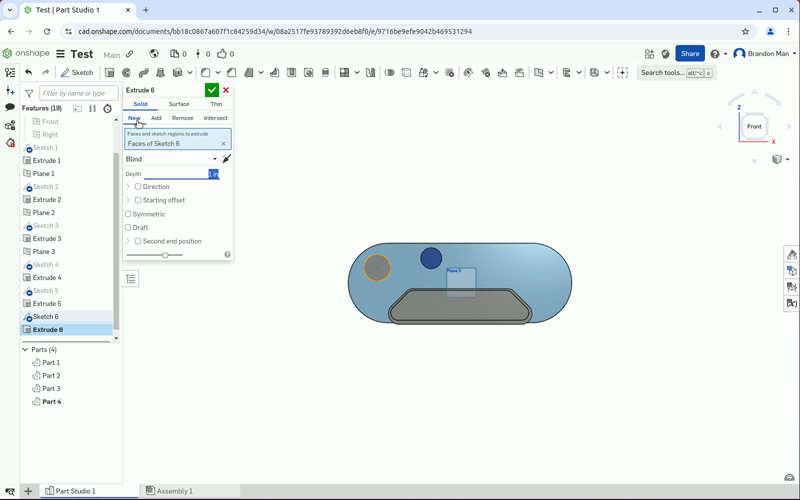
text(0.481)
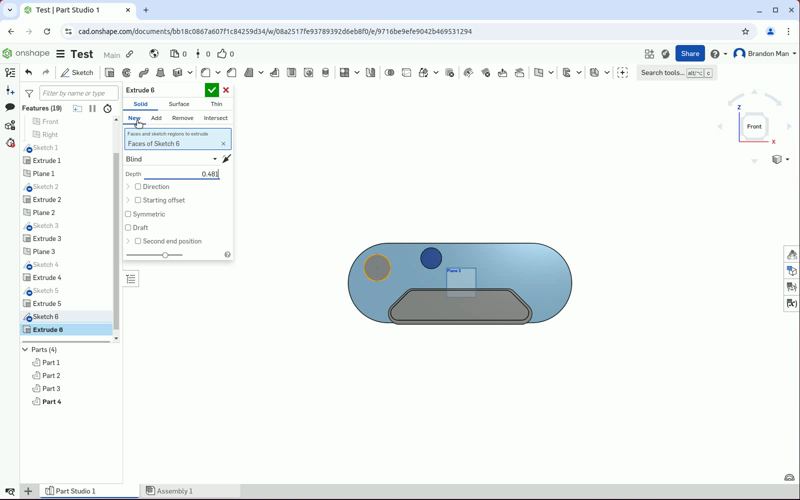
key(enter)
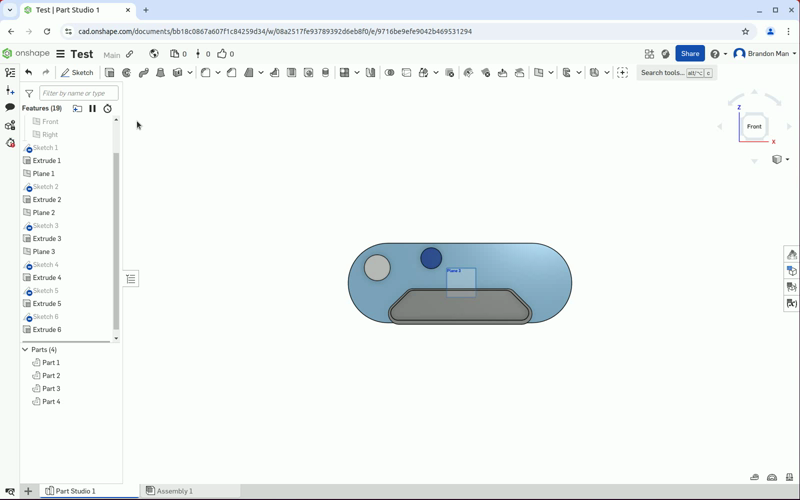
key(shift+h)
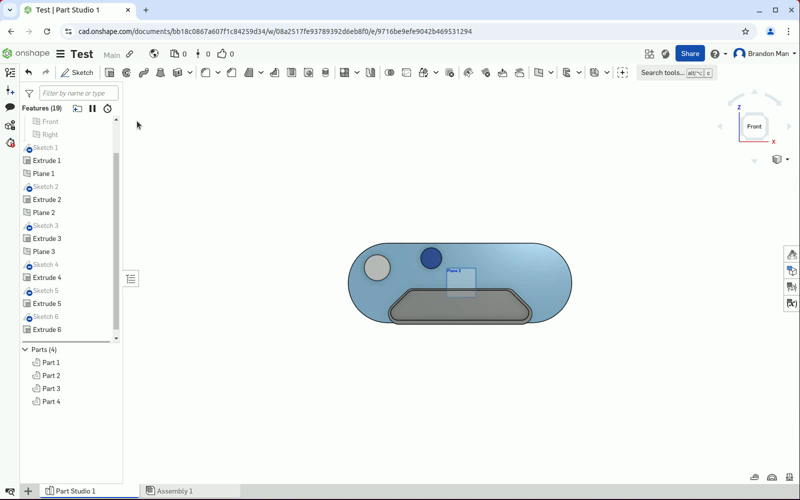
key(shift+h)
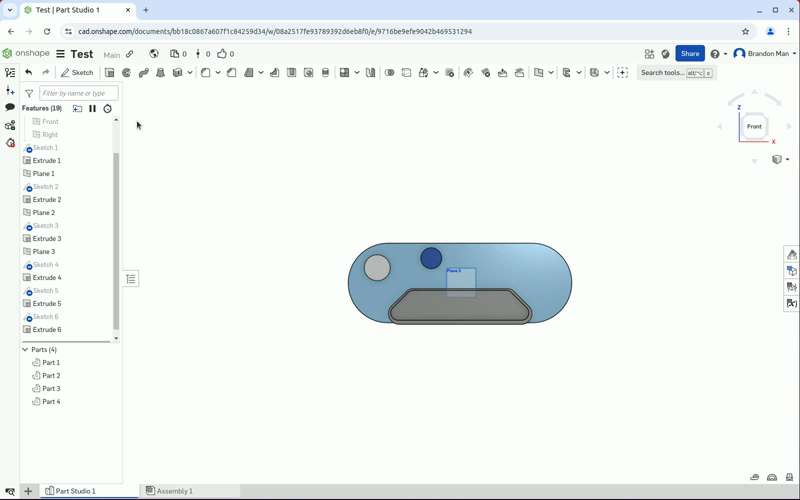
mouse_move(69, 150)
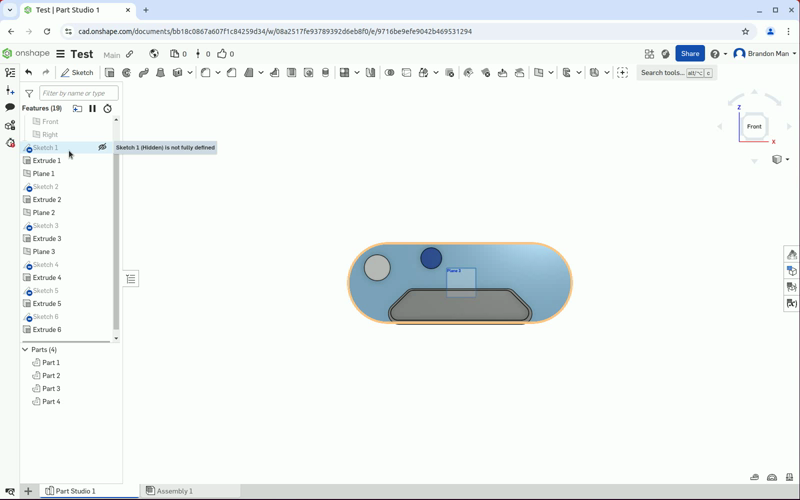
click(69, 150)
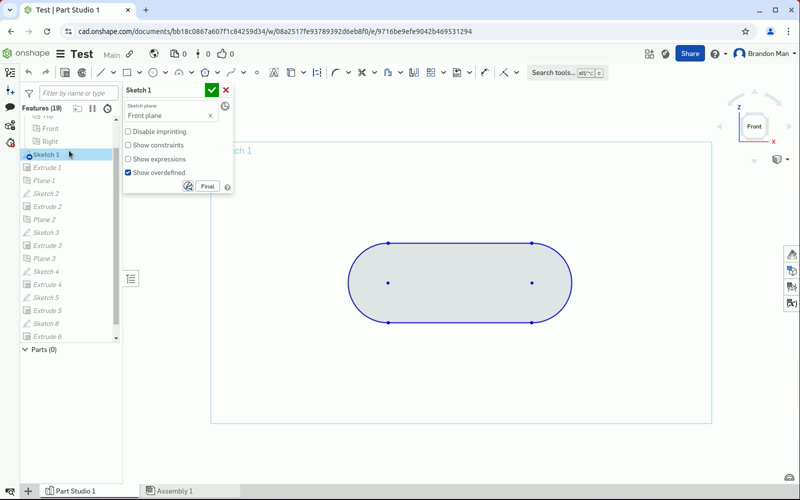
mouse_move(229, 92)
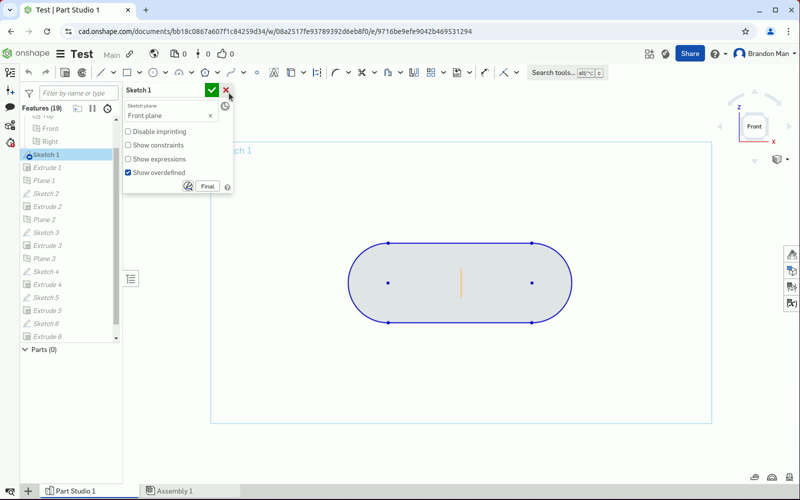
click(229, 92)
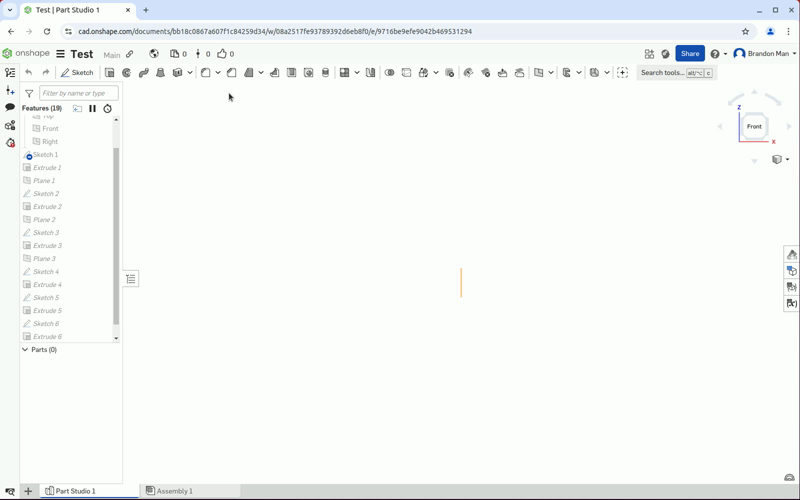
key(shift+s)
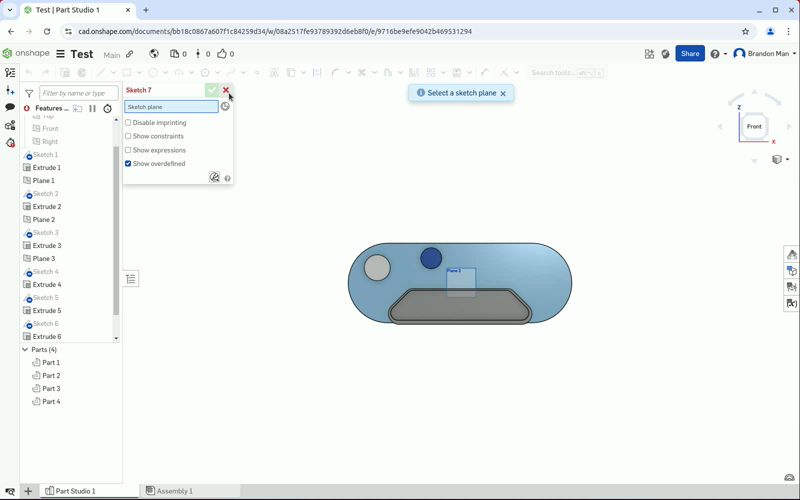
mouse_move(69, 163)
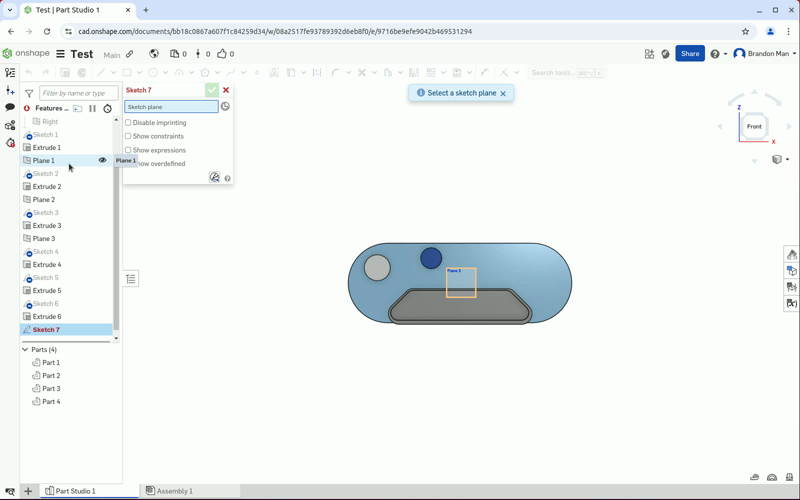
click(69, 163)
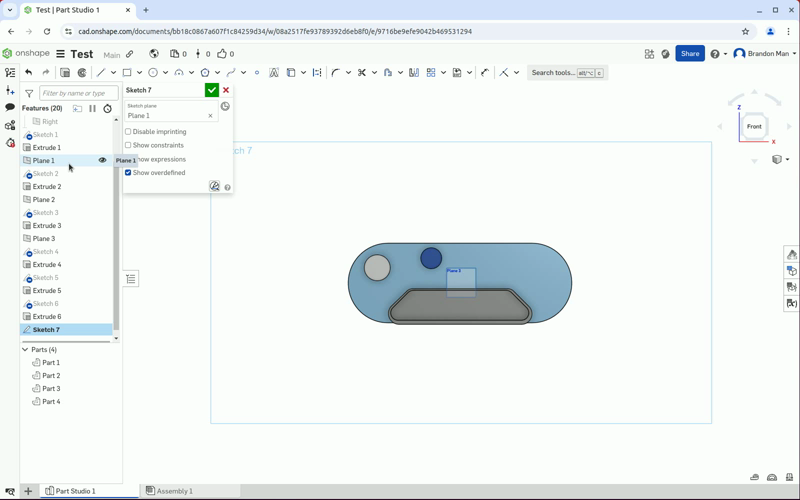
mouse_move(73, 352)
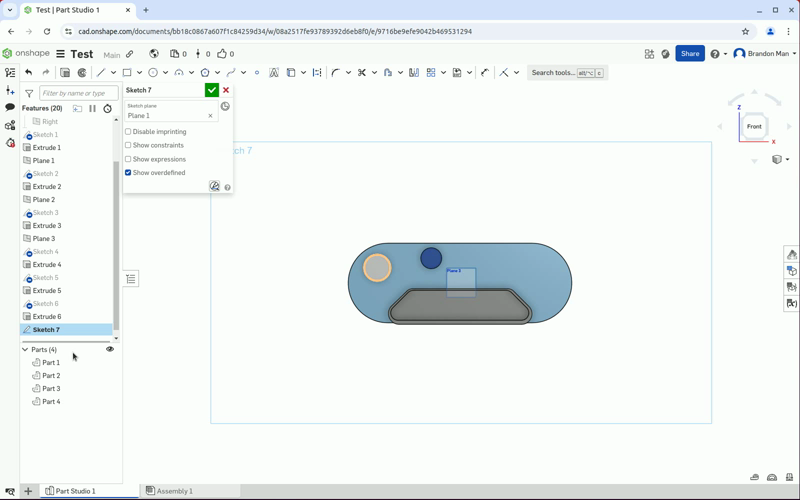
key(y)
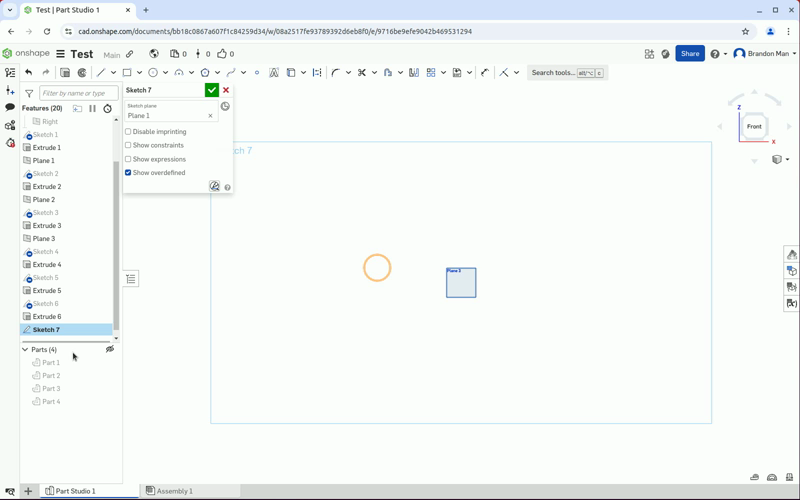
key(c)
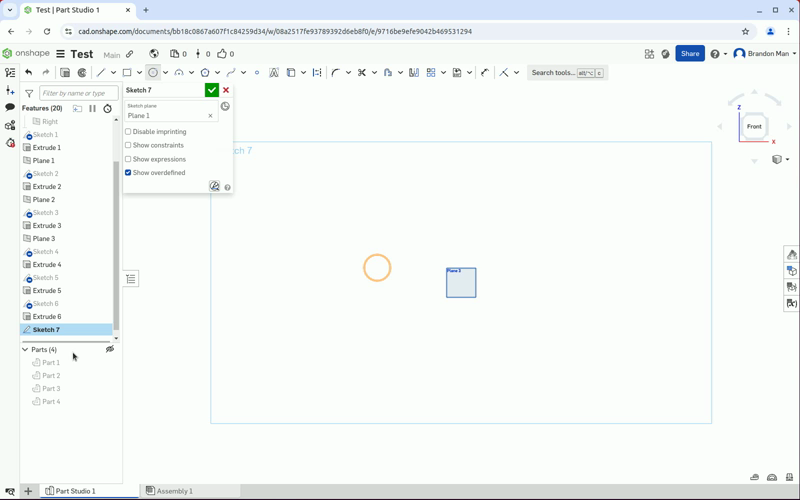
key_down(shift)
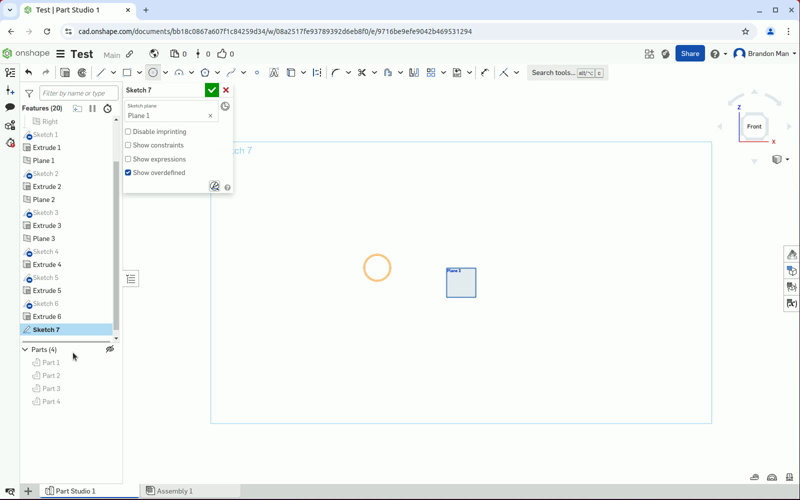
mouse_move(491, 258)
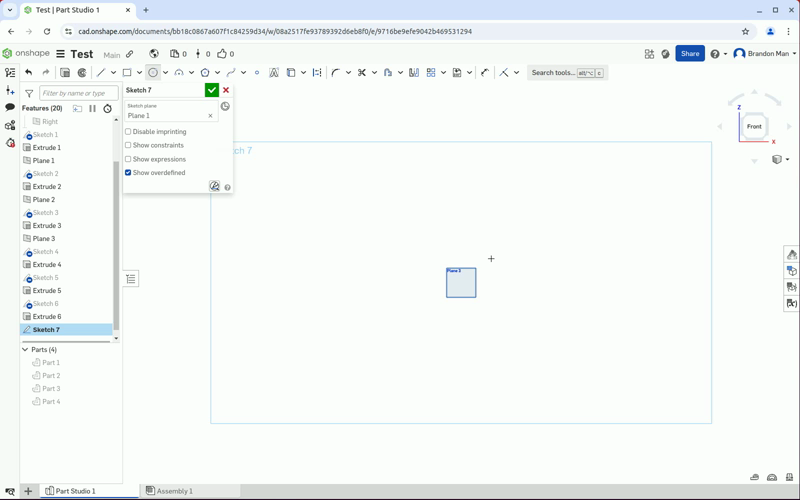
click(491, 258)
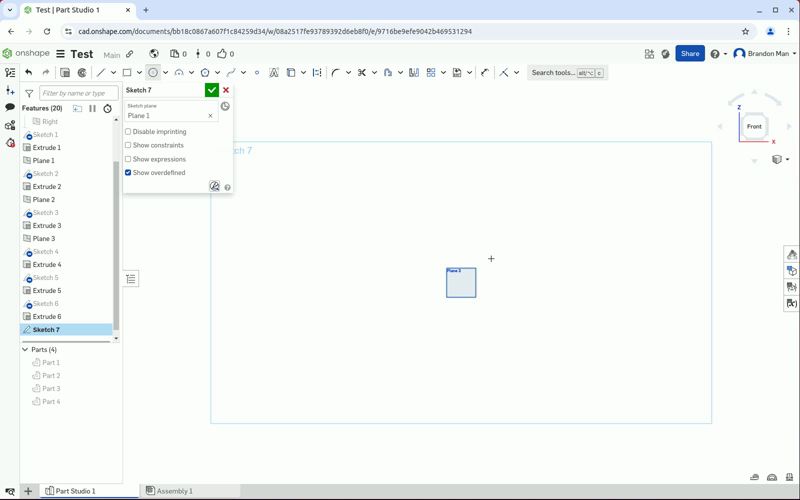
key_up(shift)
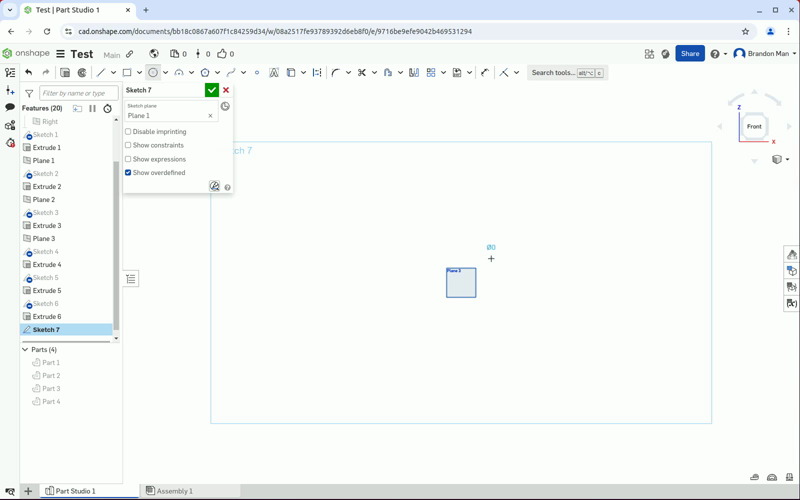
mouse_move(501, 258)
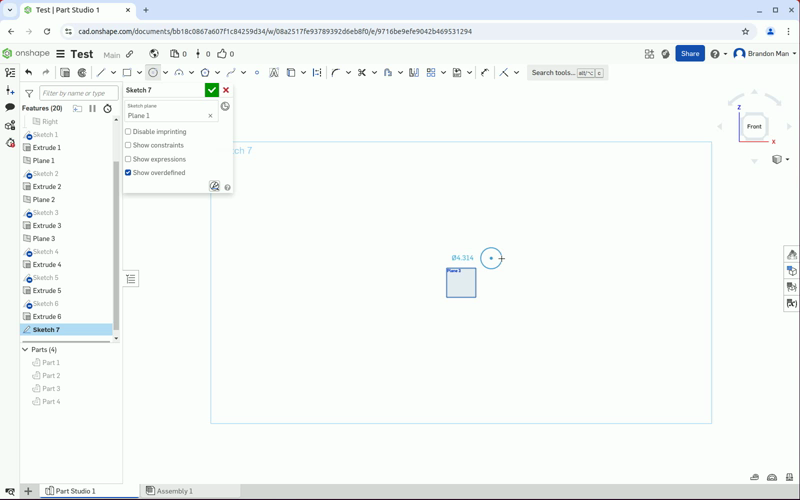
click(501, 258)
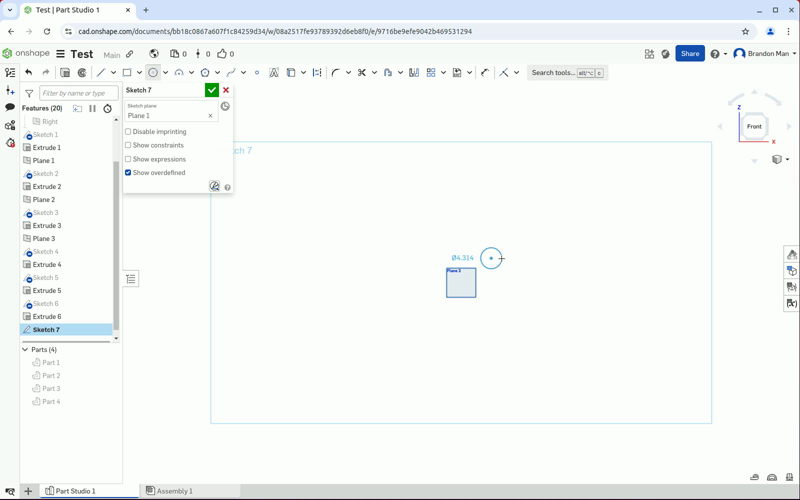
key(esc)
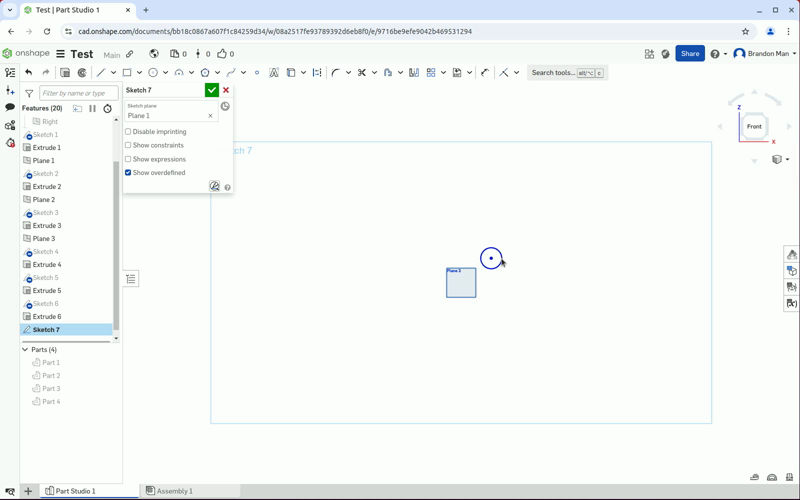
mouse_move(490, 262)
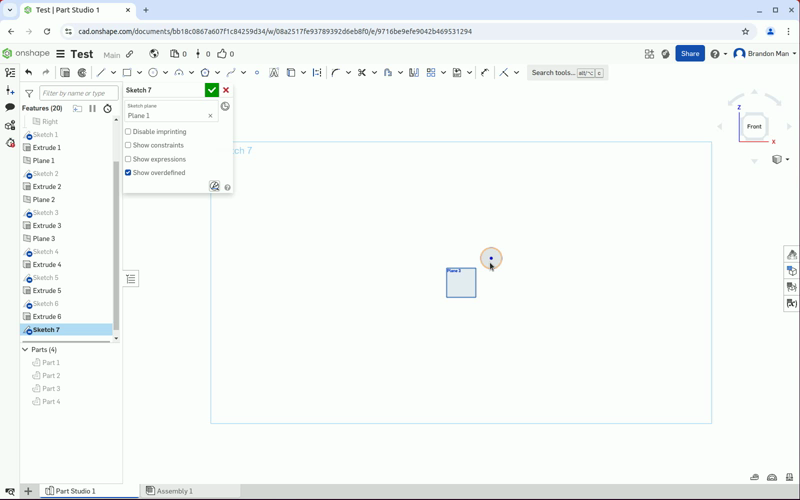
scroll(6)
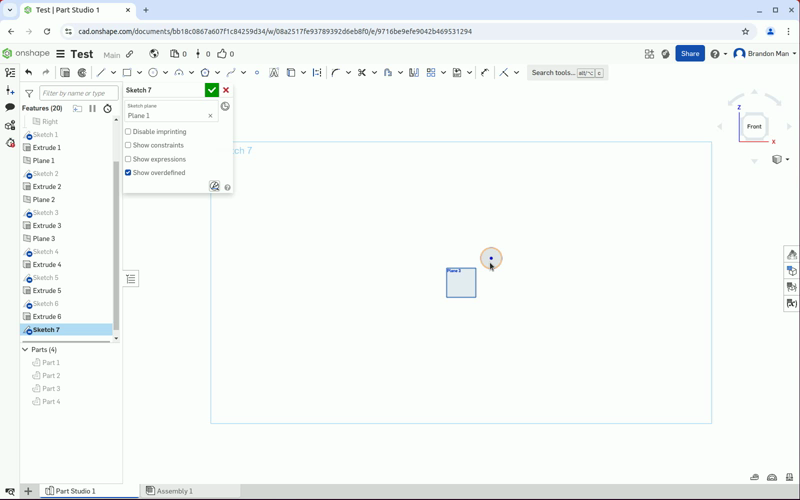
scroll(6)
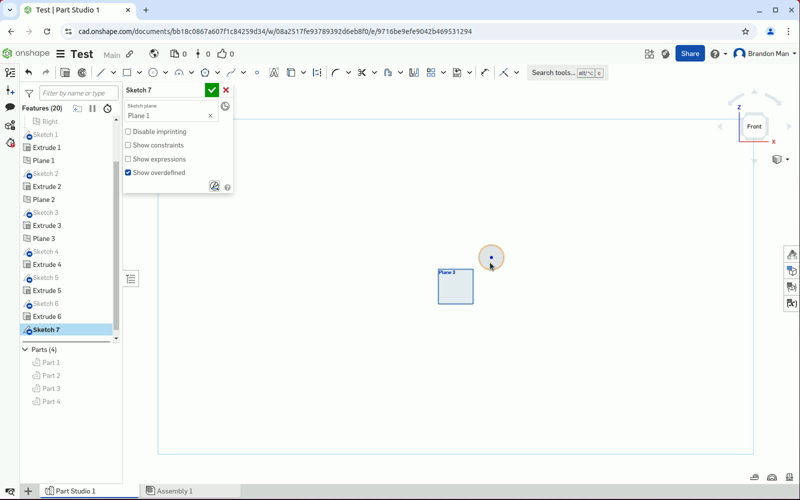
scroll(6)
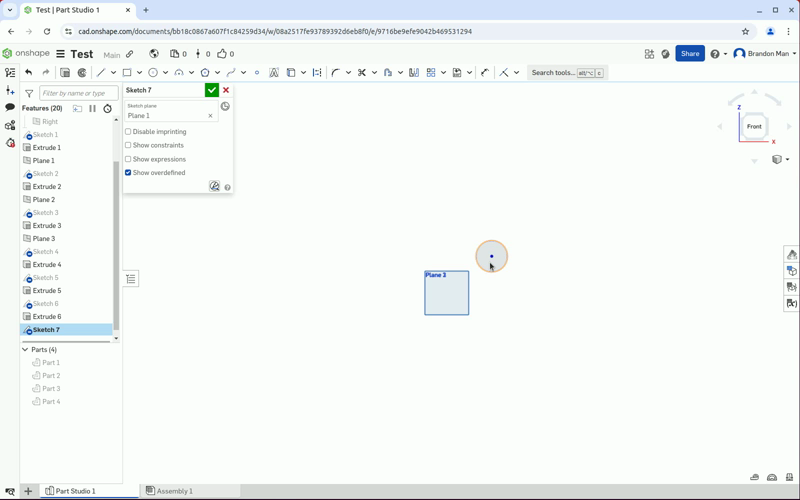
scroll(6)
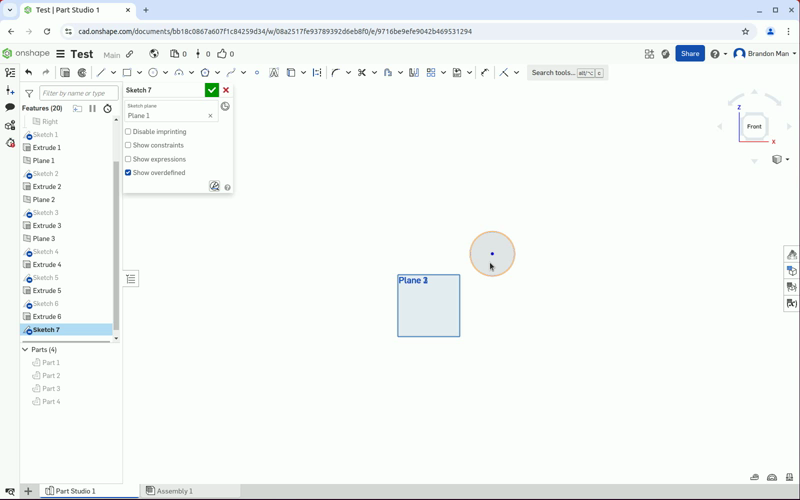
scroll(6)
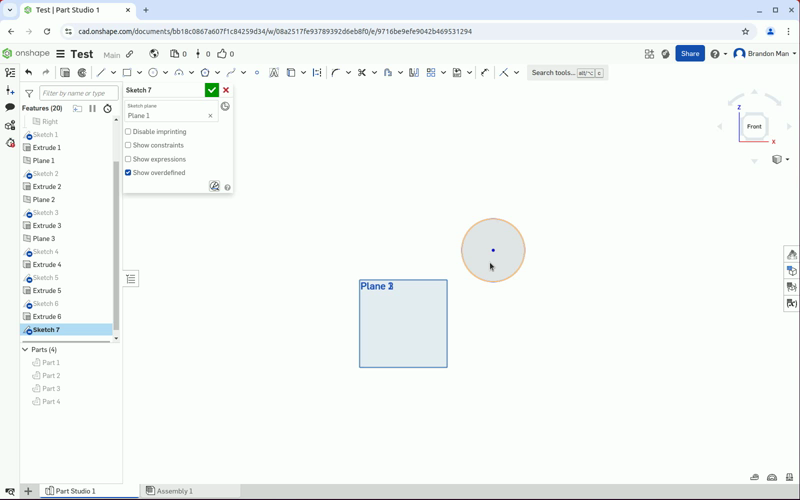
scroll(6)
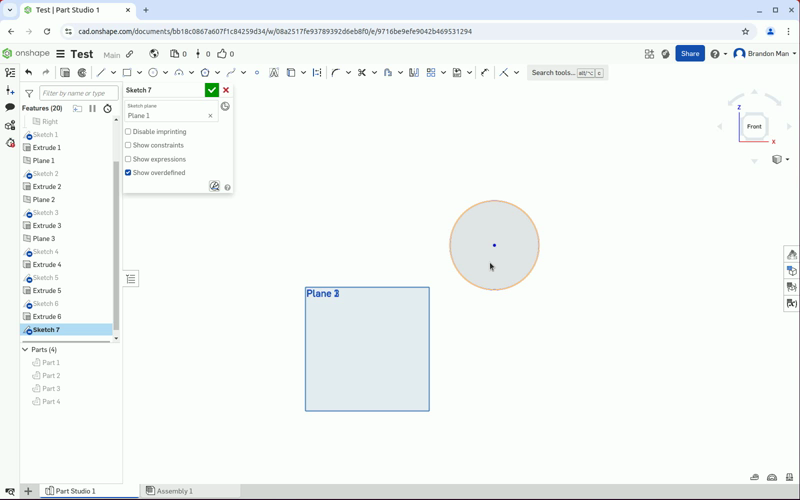
scroll(6)
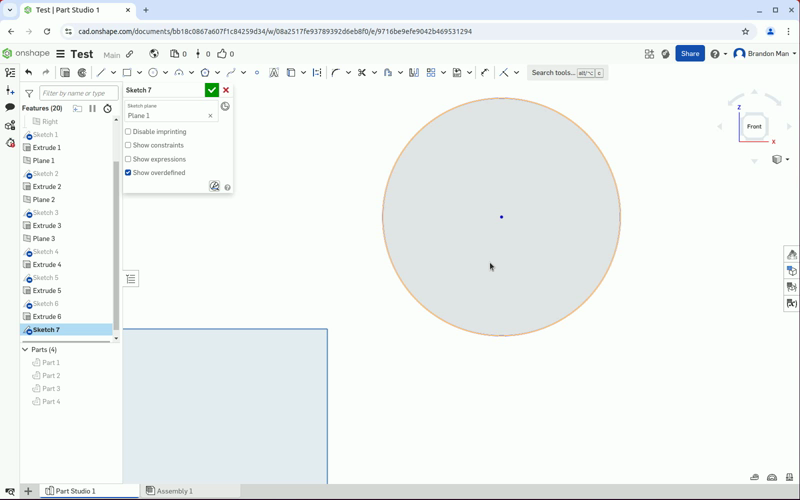
click(490, 262)
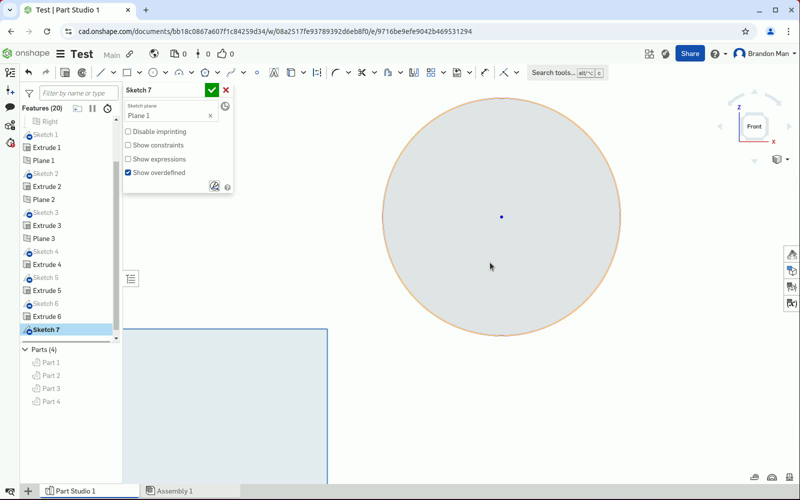
scroll(-6)
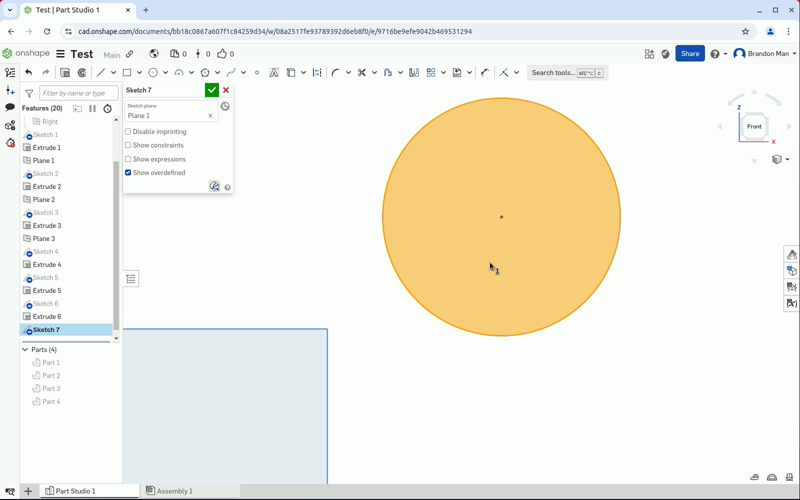
scroll(-6)
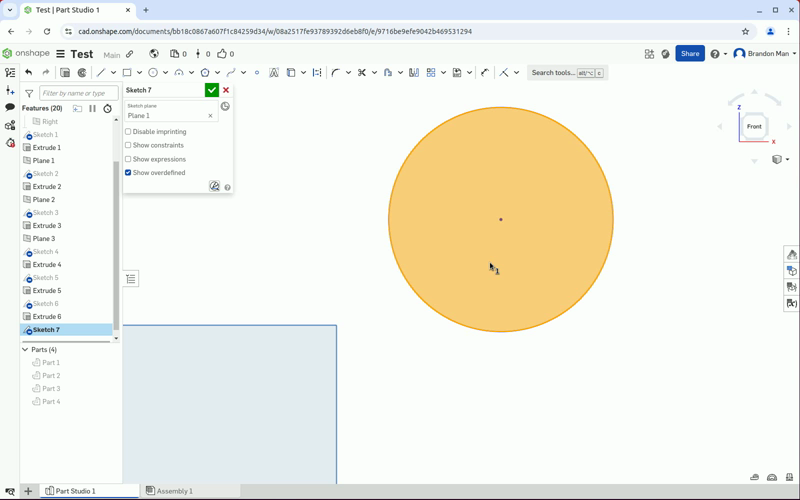
scroll(-6)
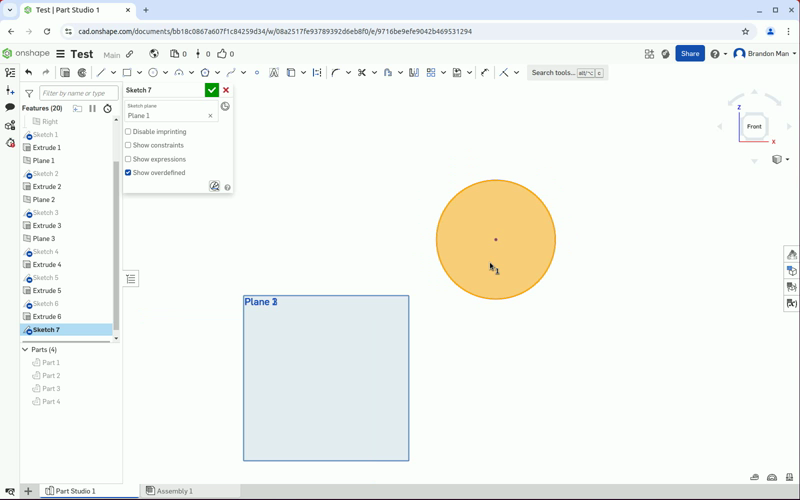
scroll(-6)
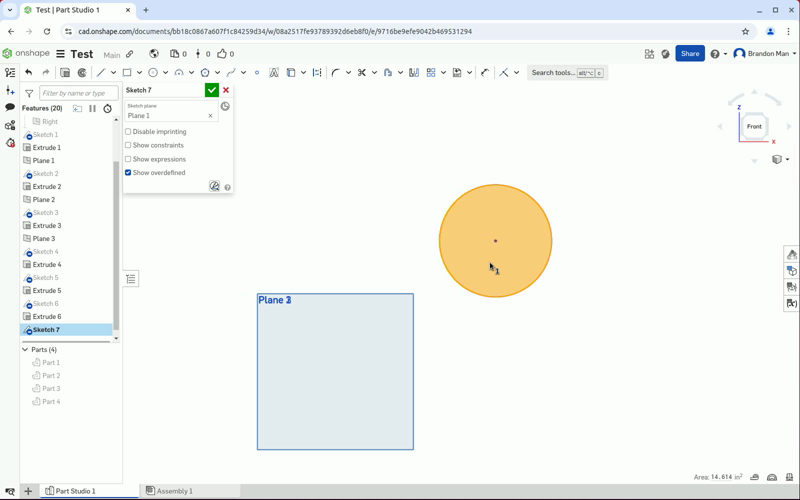
scroll(-6)
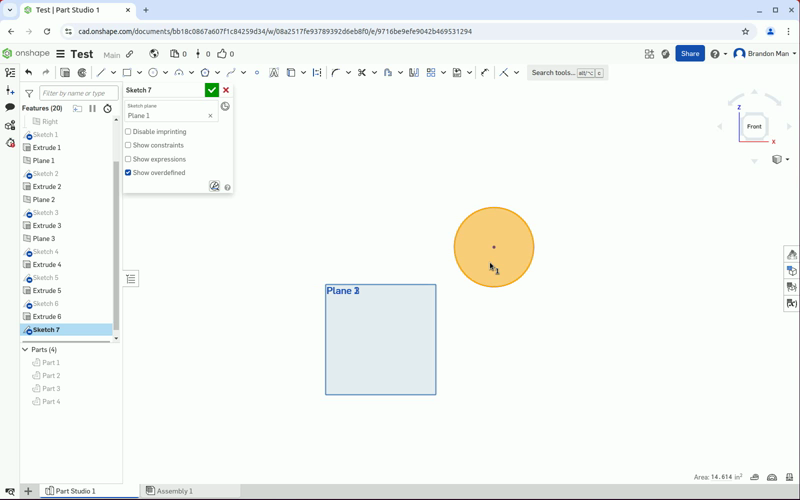
scroll(-6)
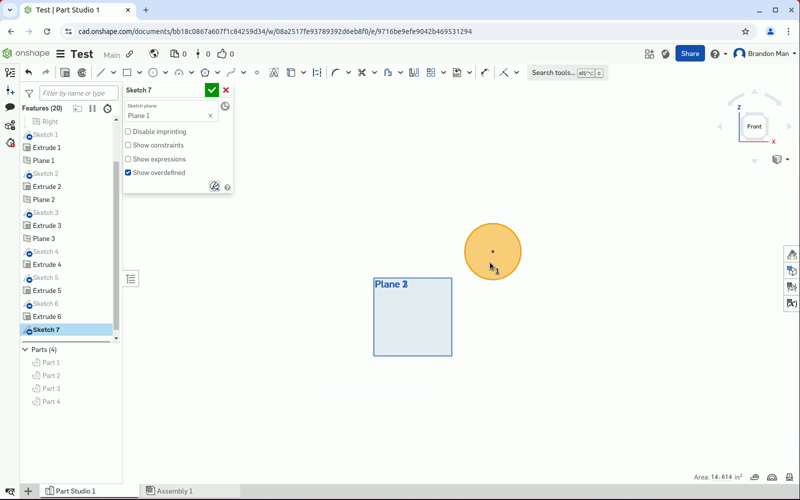
scroll(-6)
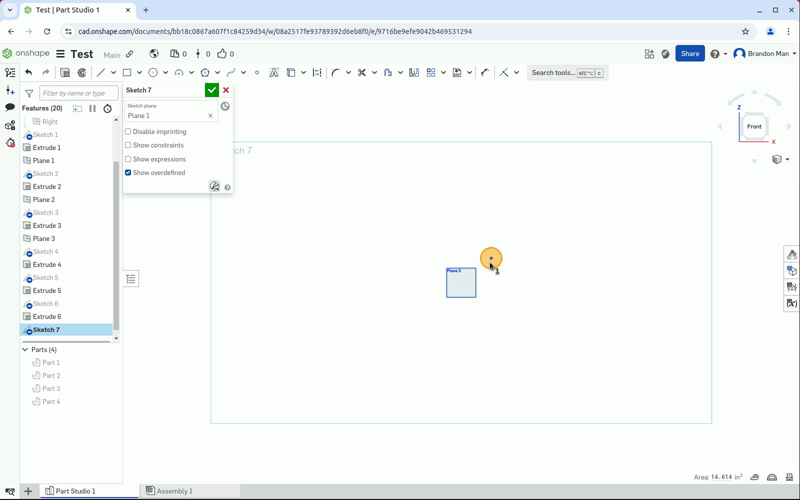
mouse_move(73, 352)
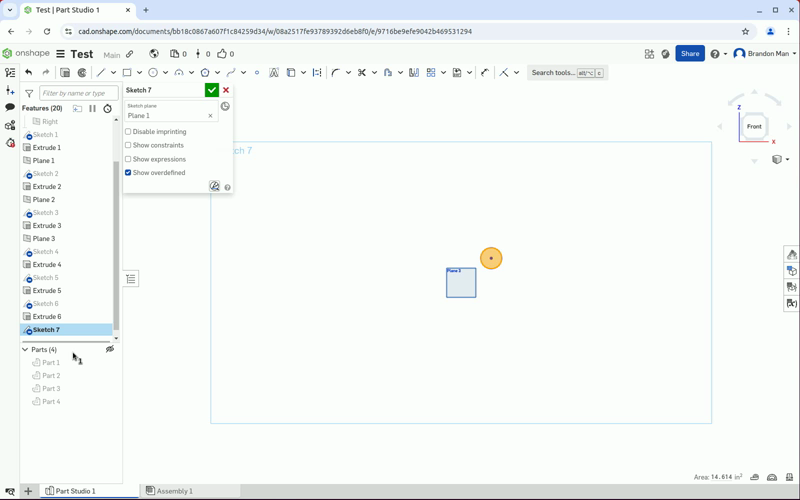
key(shift+y)
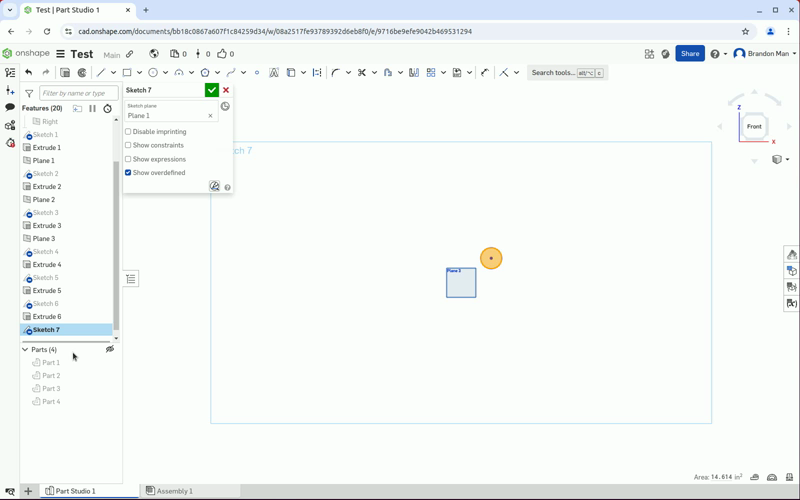
key(shift+e)
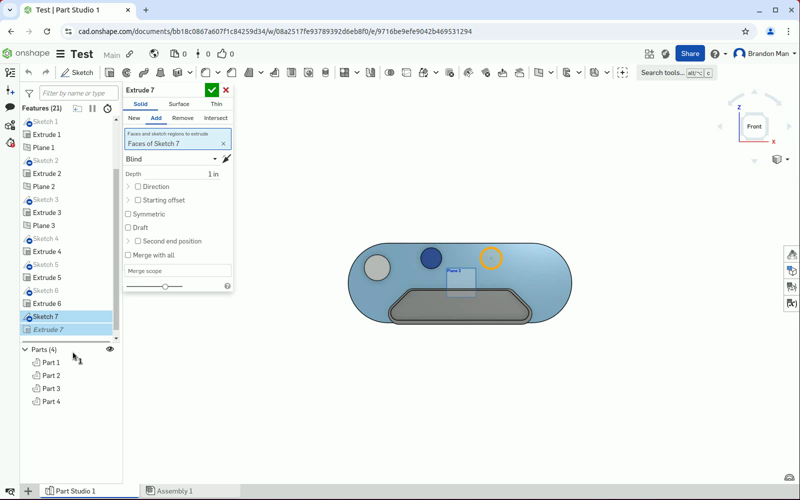
mouse_move(143, 106)
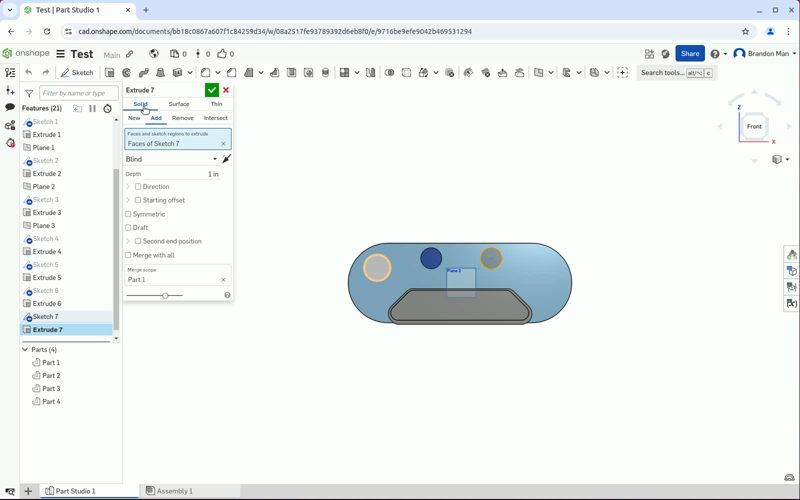
click(143, 106)
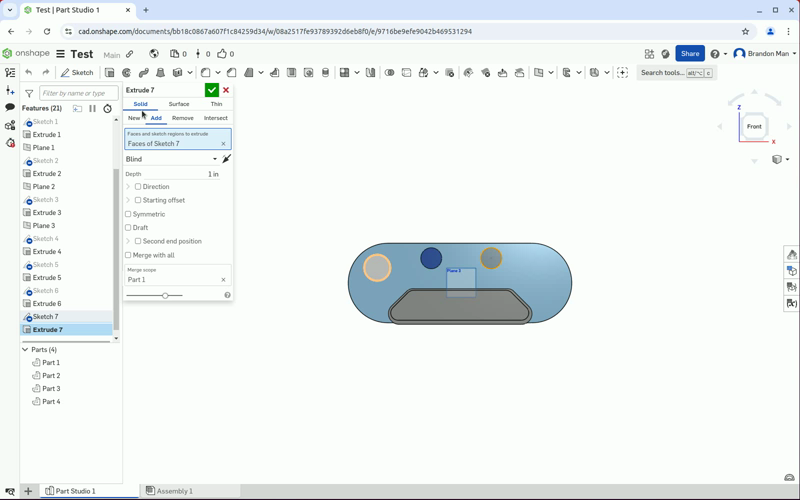
mouse_move(137, 120)
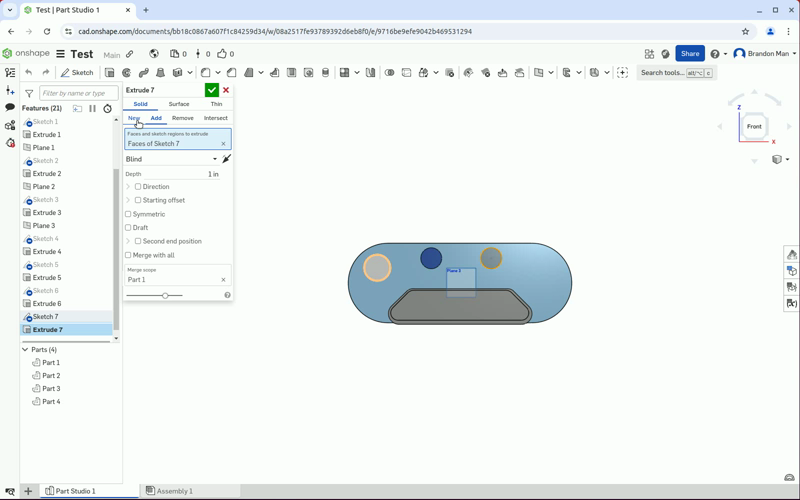
click(137, 120)
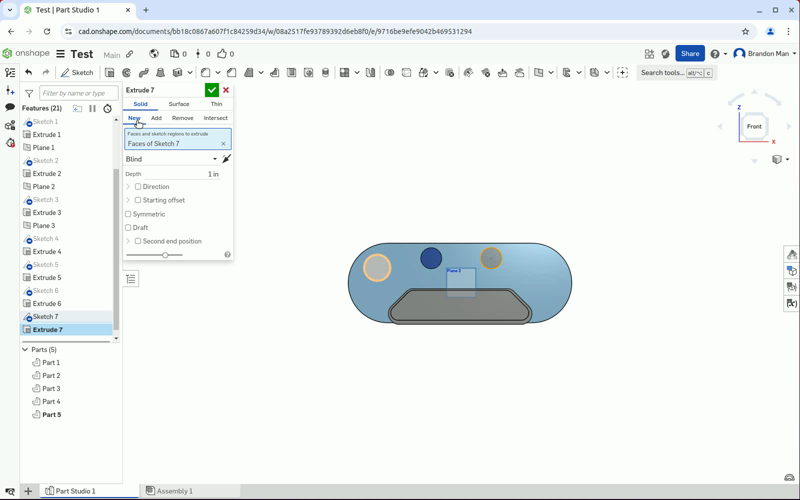
key(tab, 4)
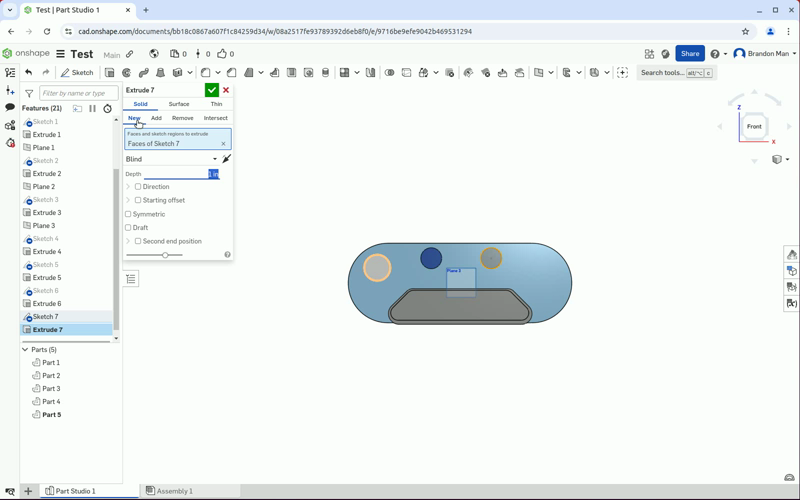
text(0.481)
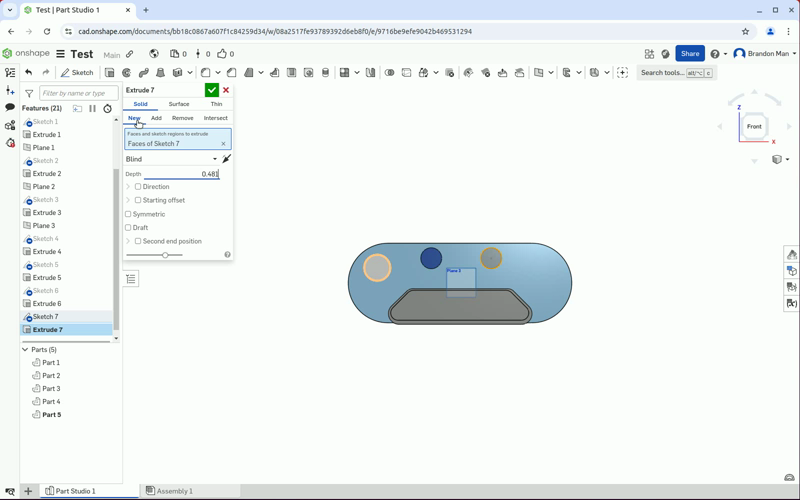
key(enter)
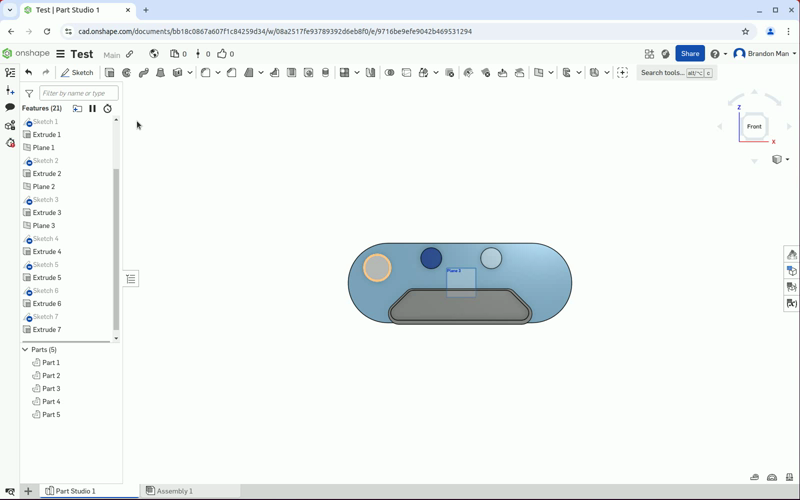
key(shift+h)
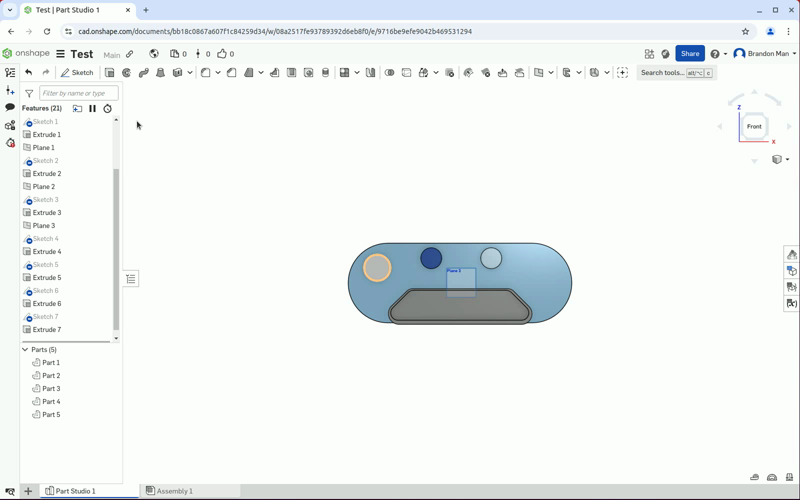
key(shift+h)
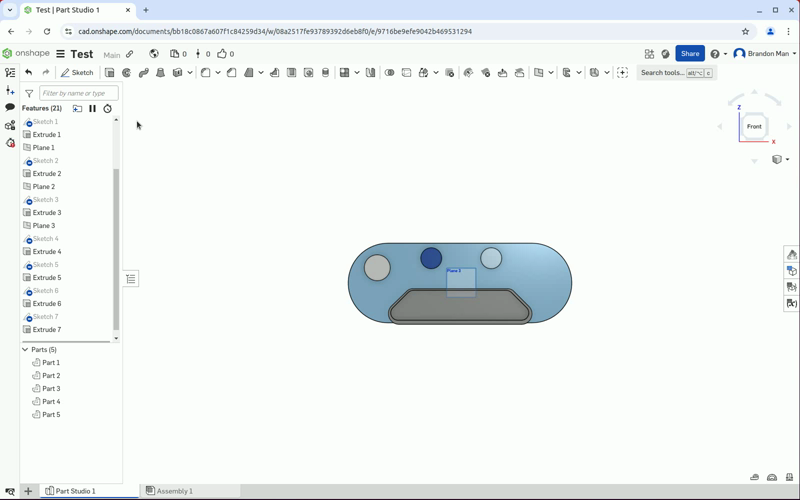
mouse_move(69, 124)
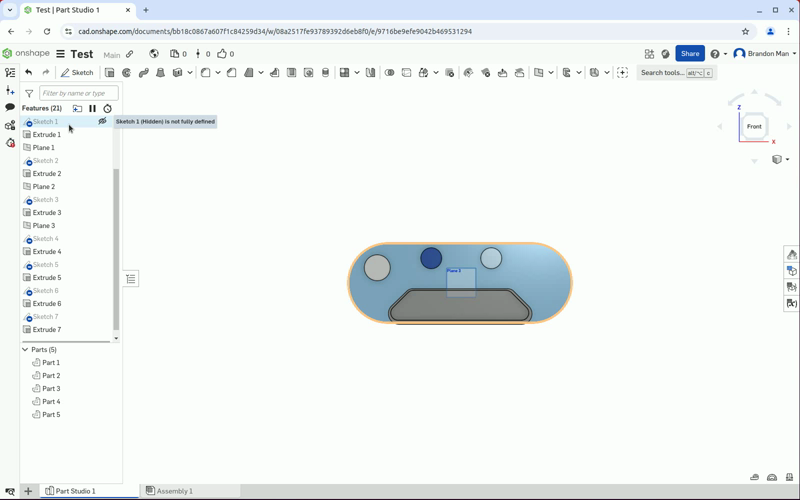
click(69, 124)
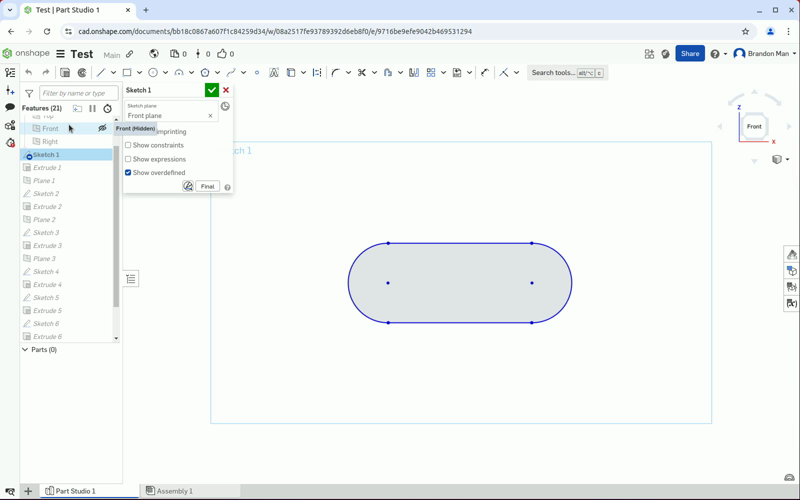
mouse_move(229, 92)
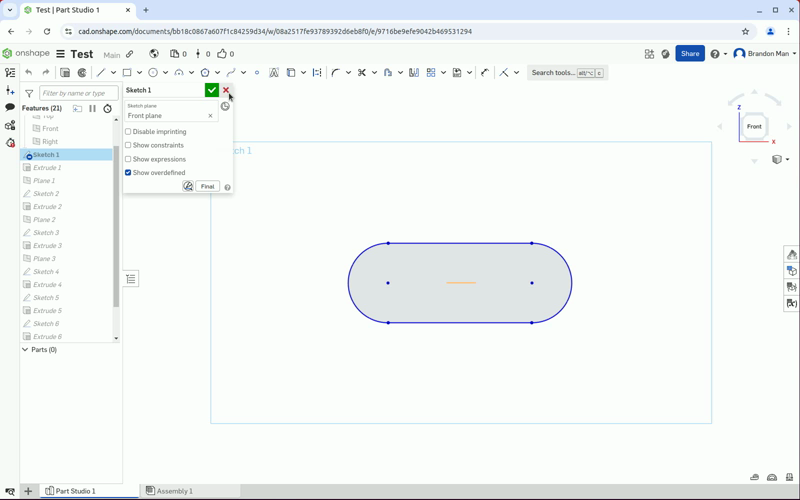
click(229, 92)
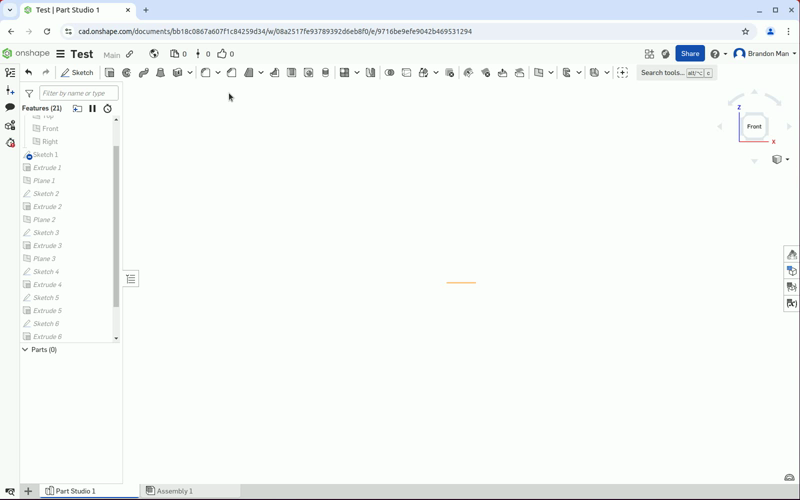
key(shift+s)
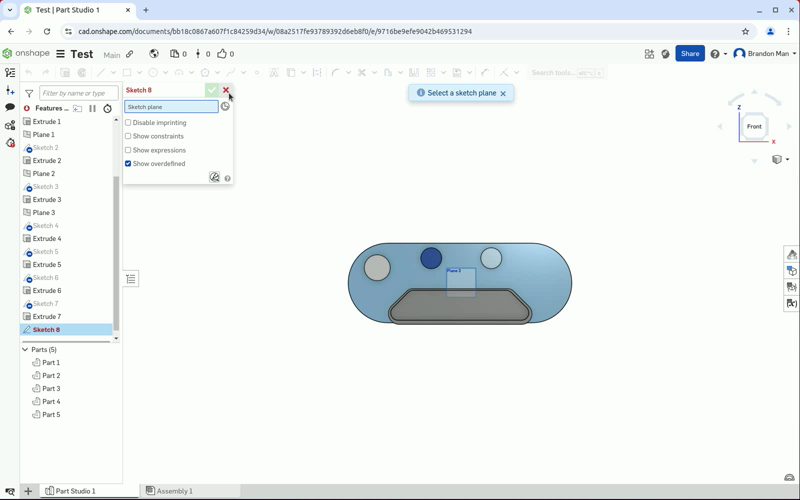
mouse_move(69, 137)
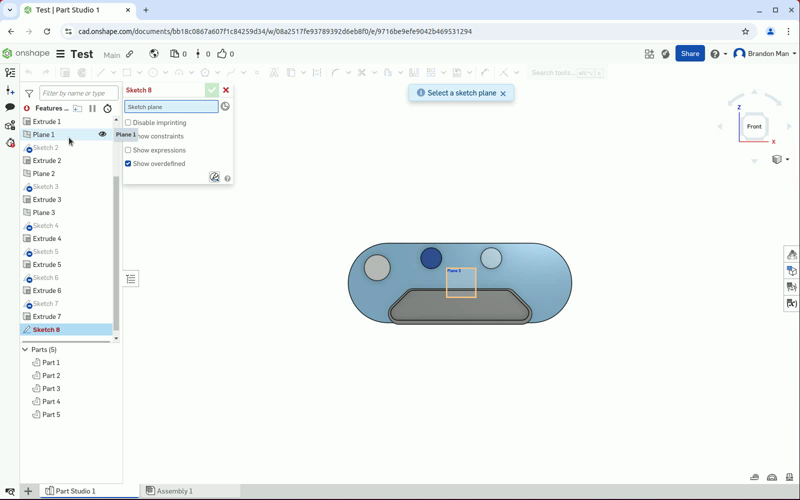
click(69, 137)
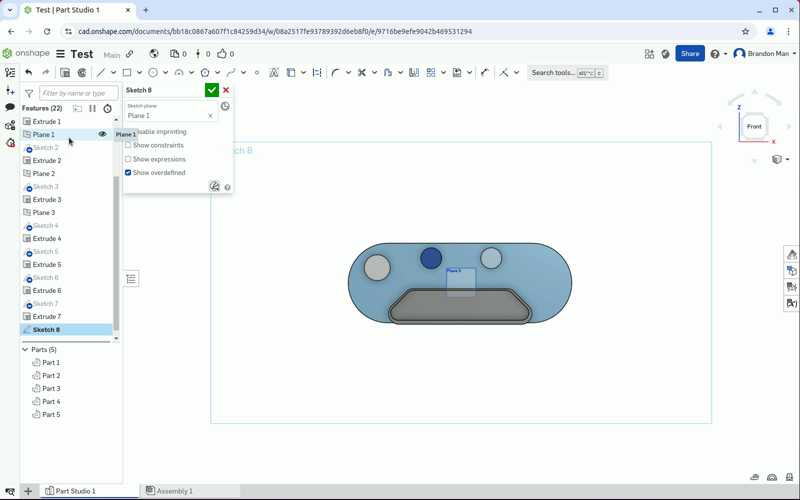
mouse_move(73, 352)
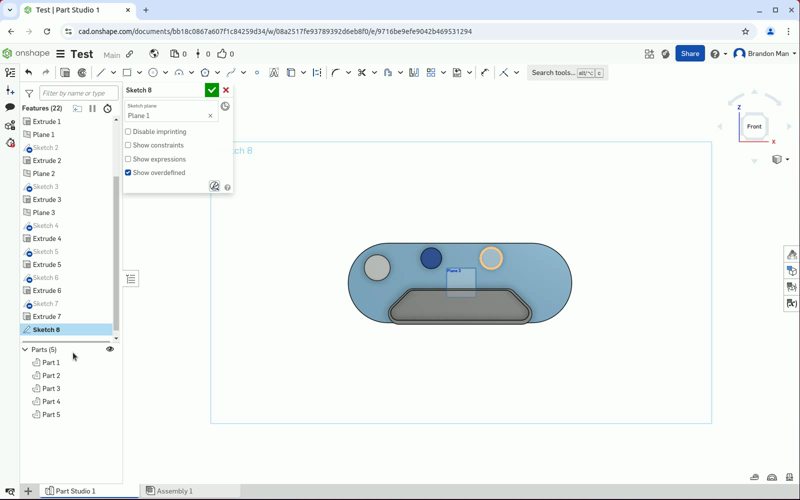
key(y)
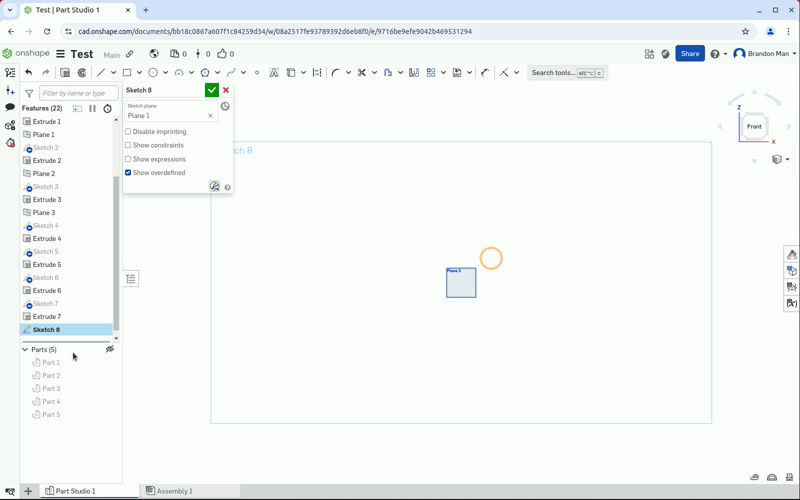
key(c)
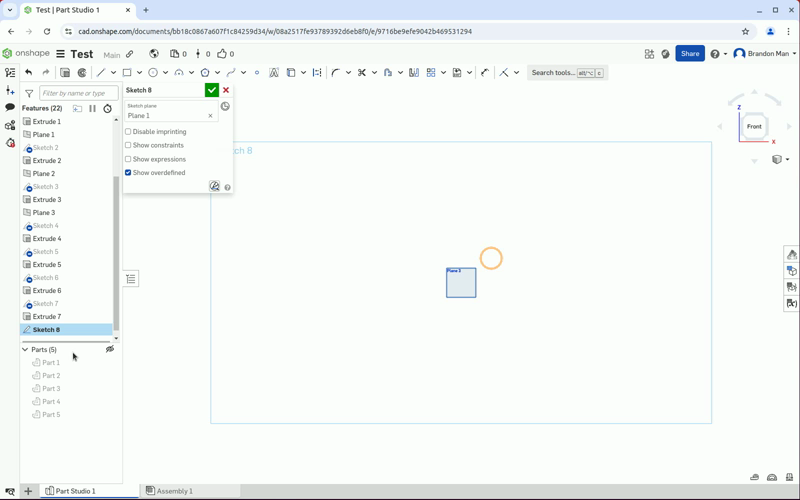
key_down(shift)
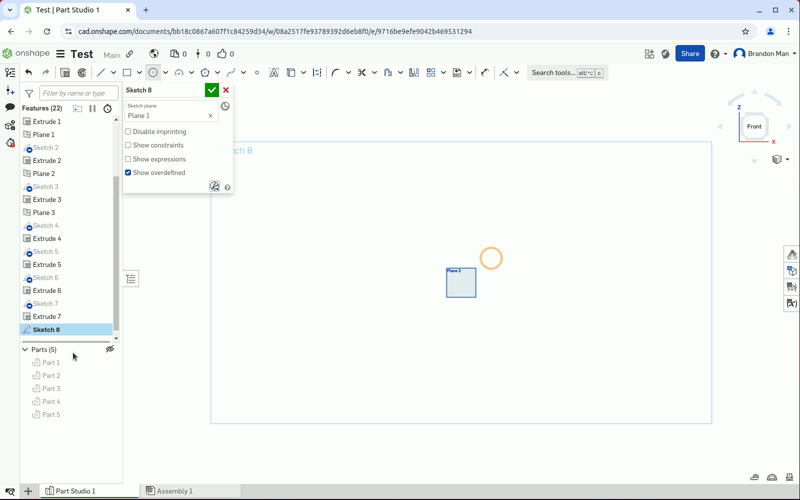
mouse_move(546, 267)
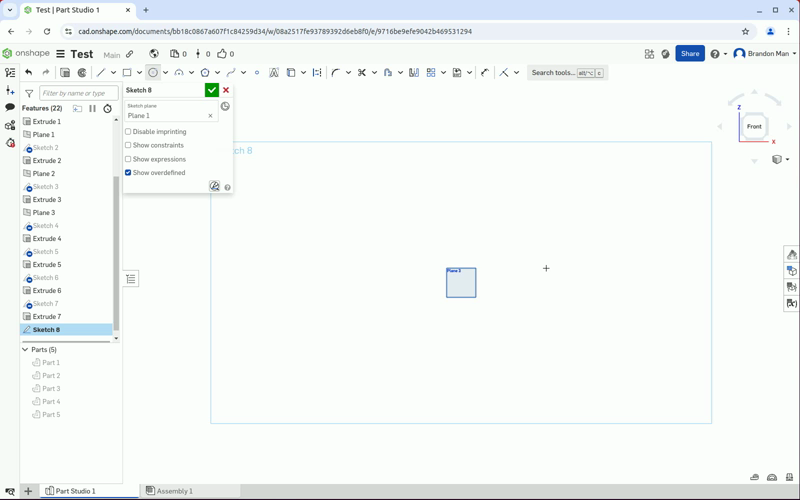
click(546, 267)
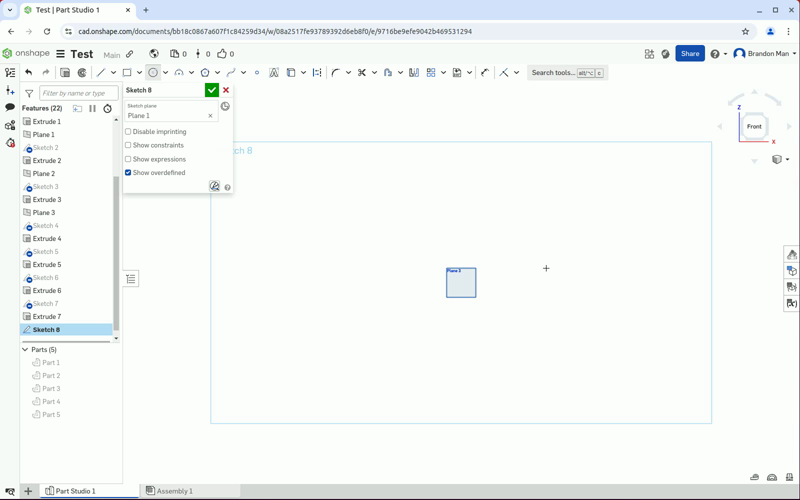
key_up(shift)
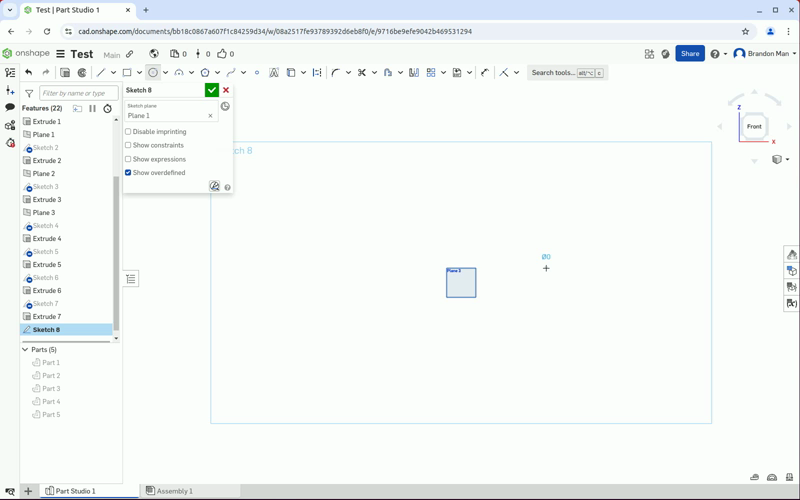
mouse_move(559, 267)
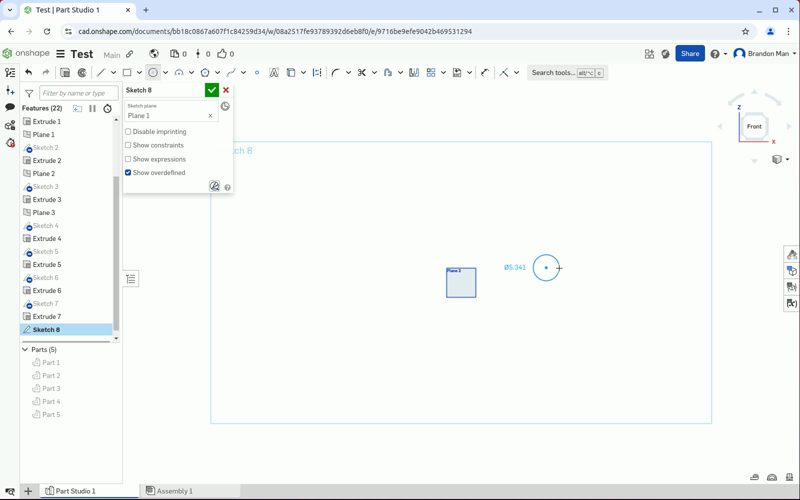
click(559, 267)
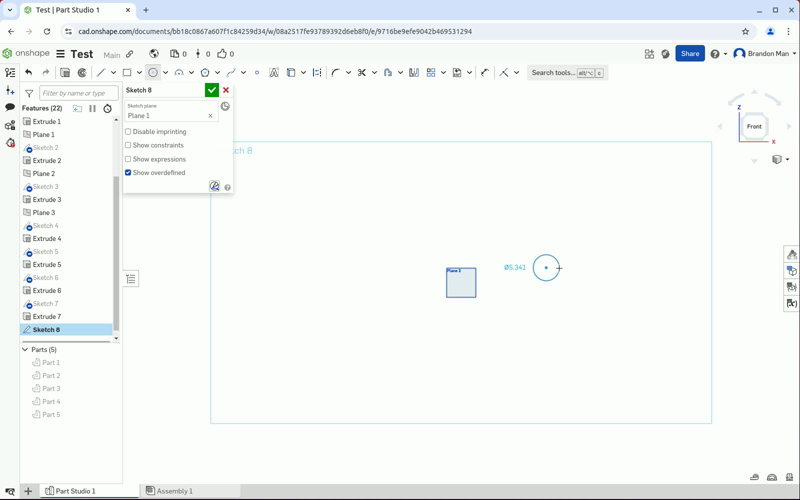
key(esc)
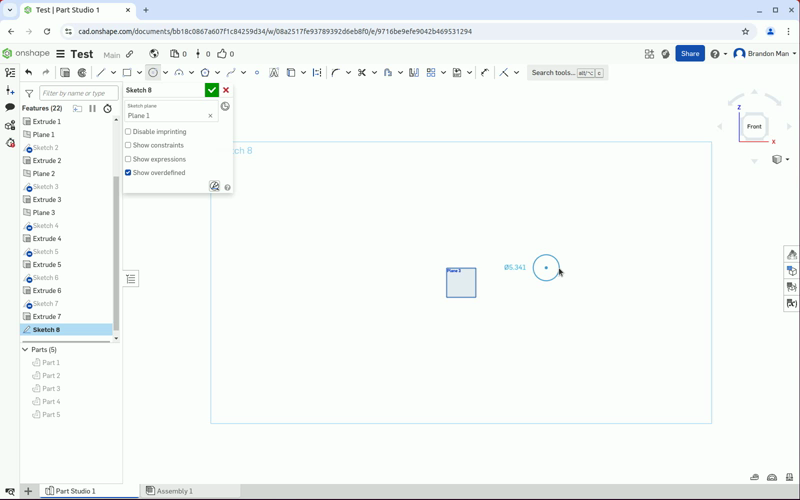
mouse_move(537, 260)
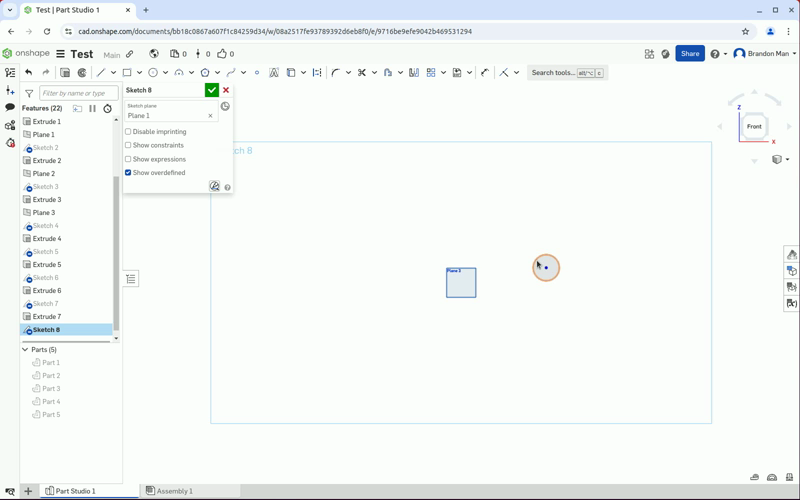
scroll(6)
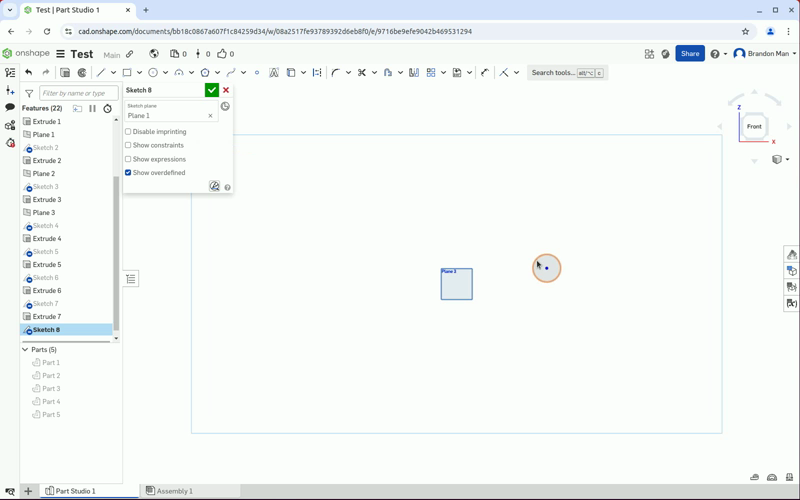
scroll(6)
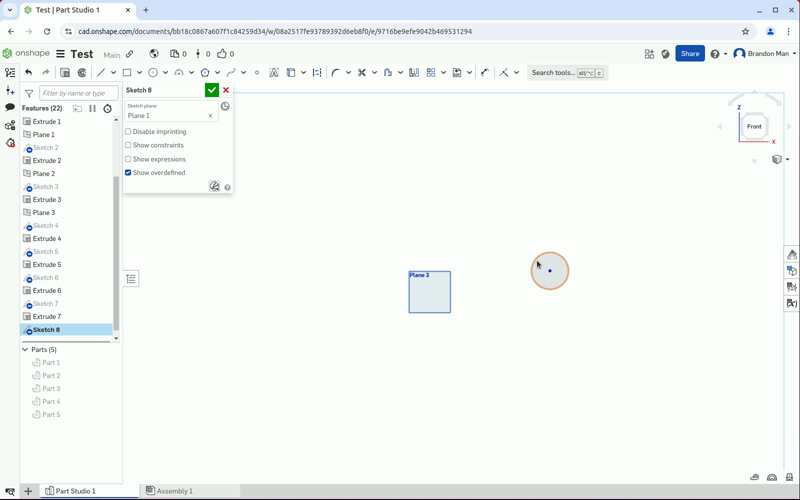
scroll(6)
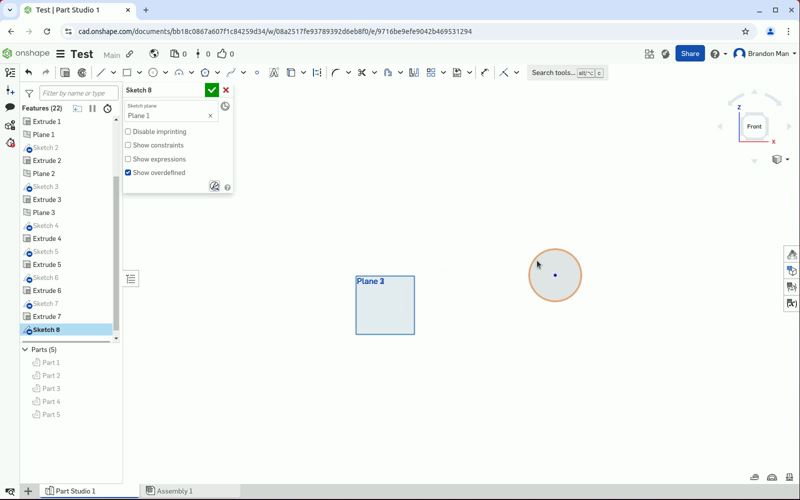
scroll(6)
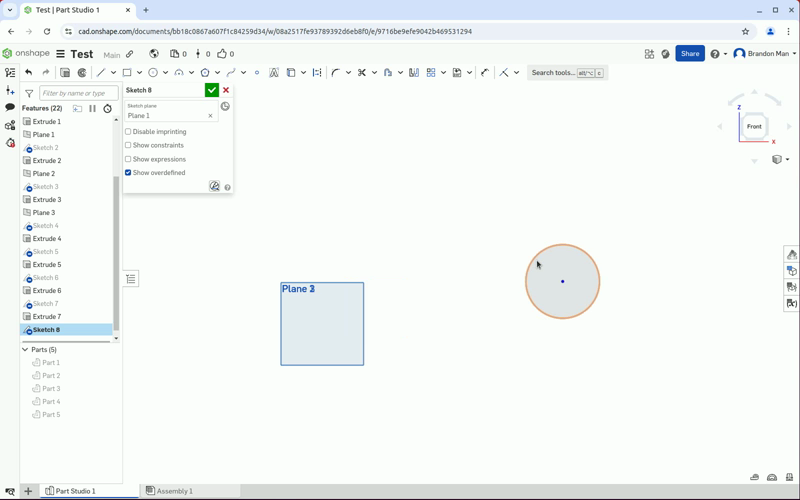
scroll(6)
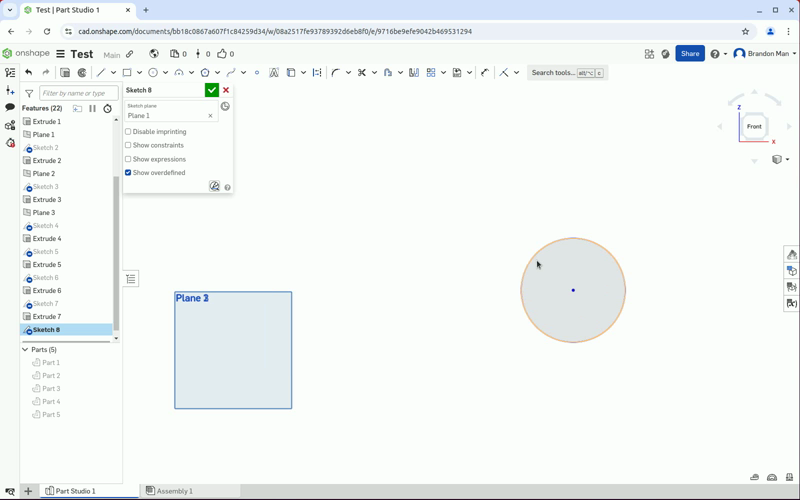
scroll(6)
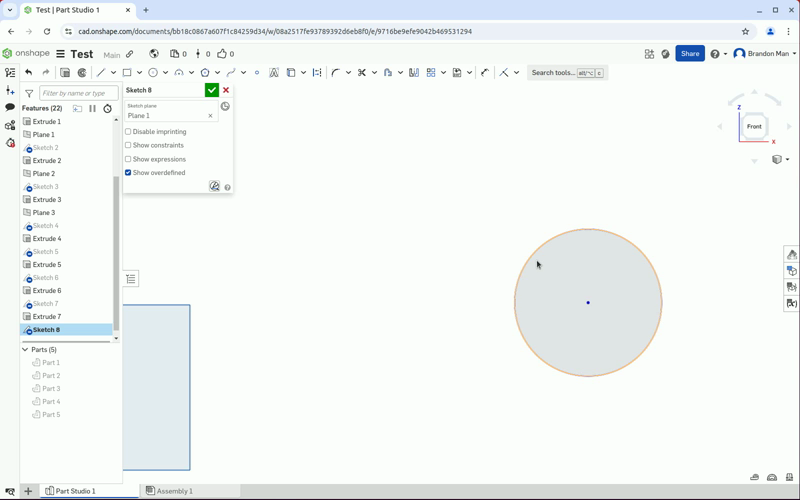
scroll(6)
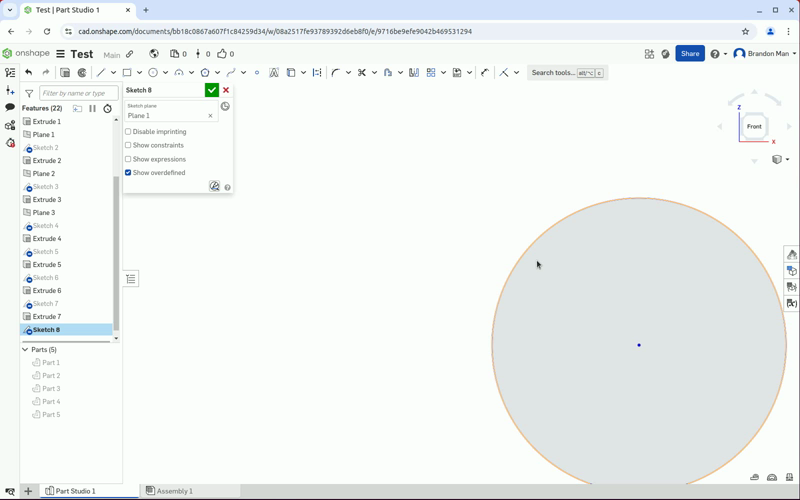
click(537, 260)
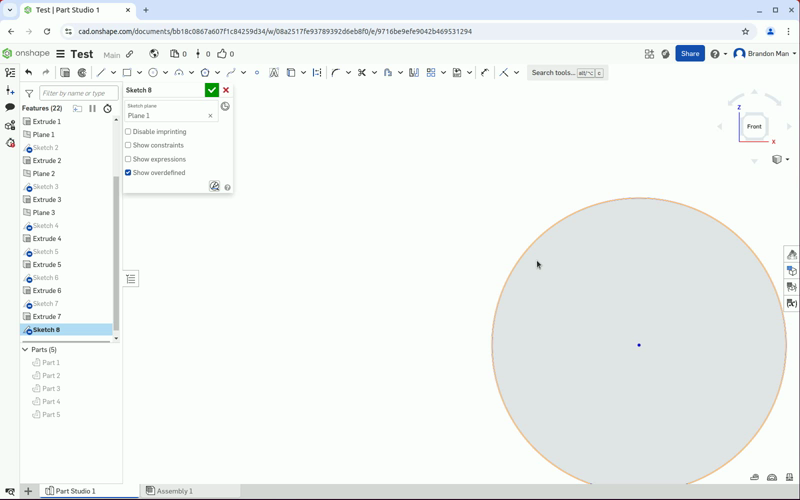
scroll(-6)
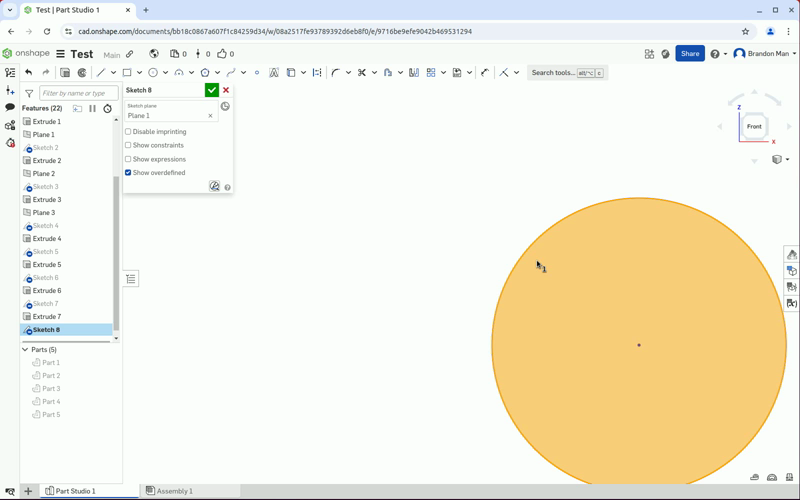
scroll(-6)
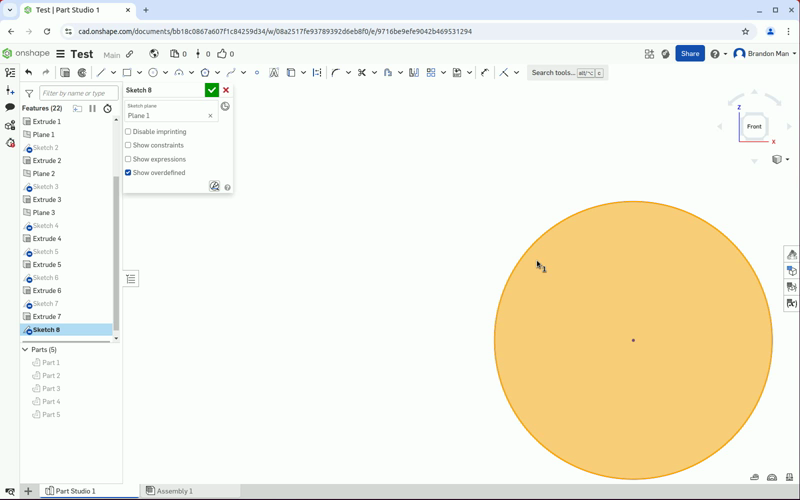
scroll(-6)
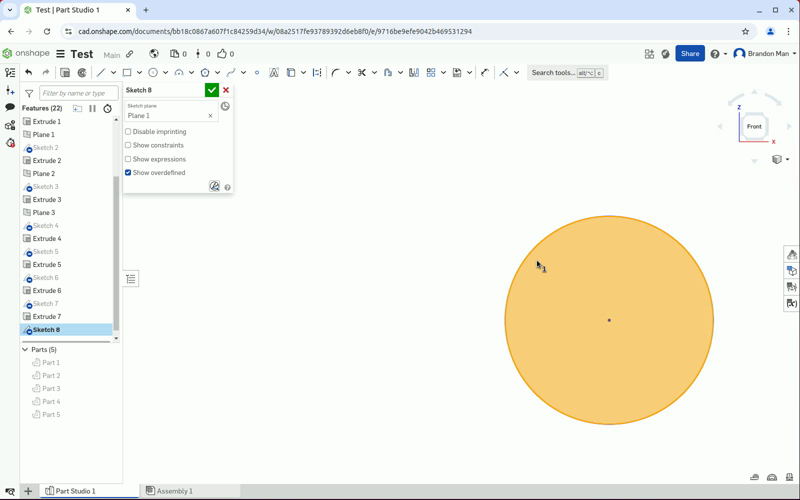
scroll(-6)
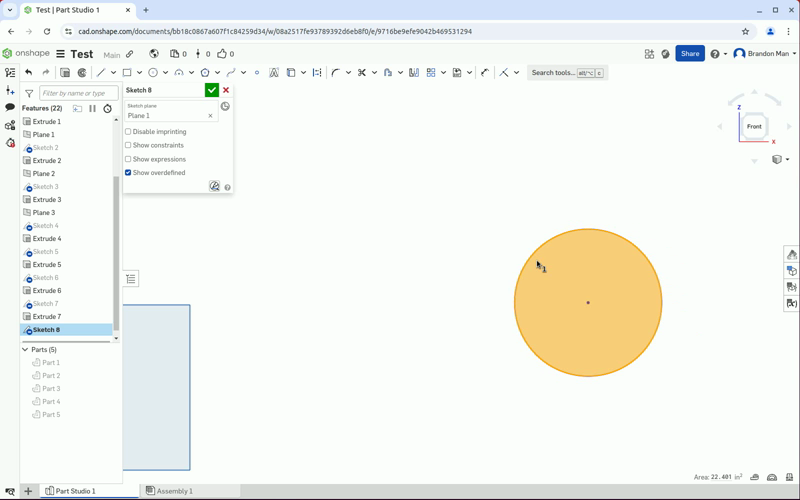
scroll(-6)
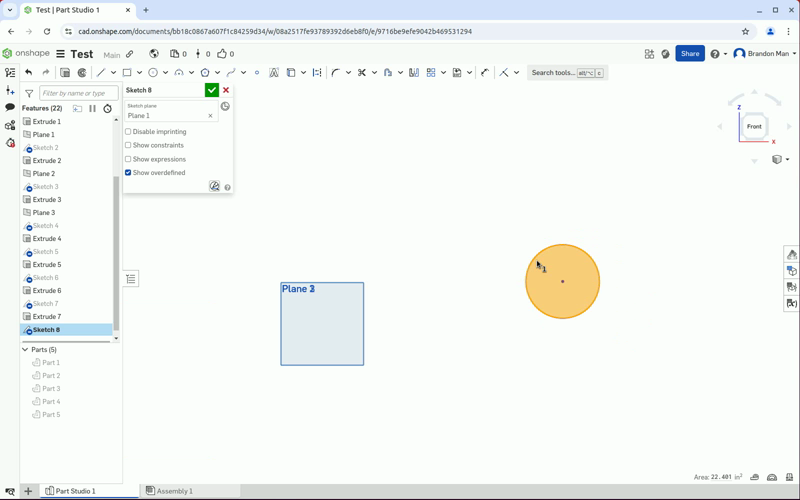
scroll(-6)
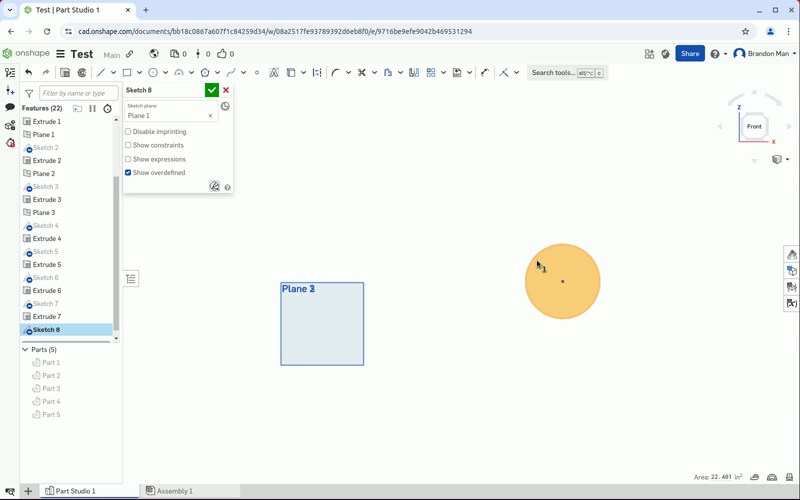
scroll(-6)
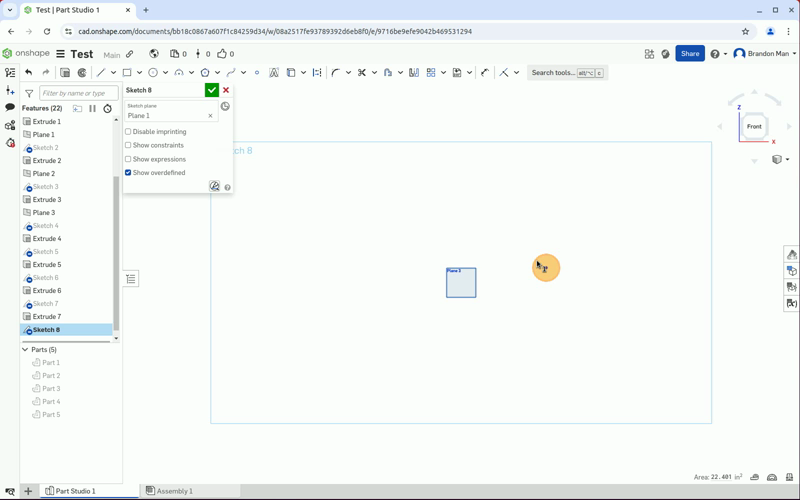
mouse_move(73, 352)
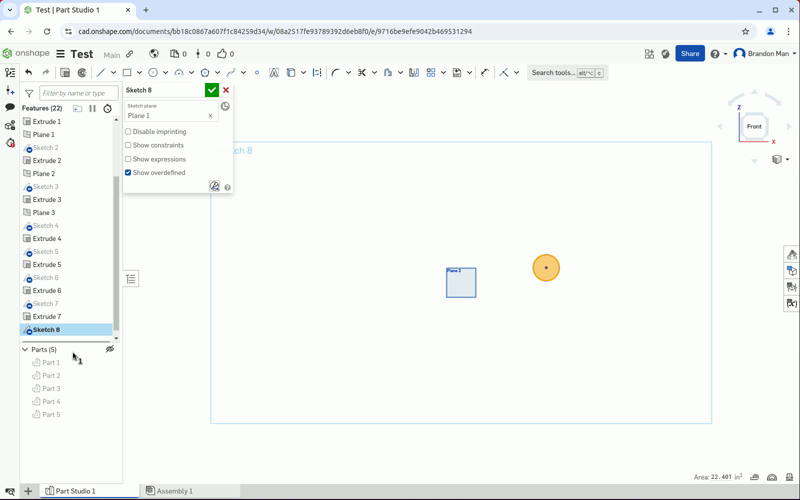
key(shift+y)
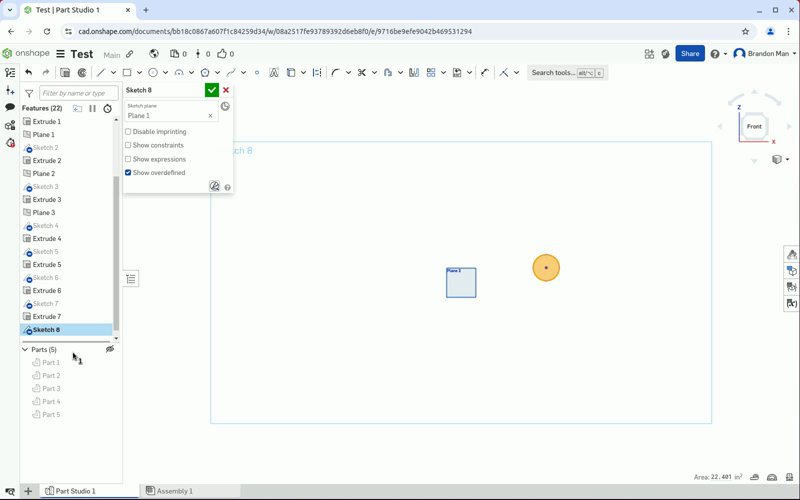
key(shift+e)
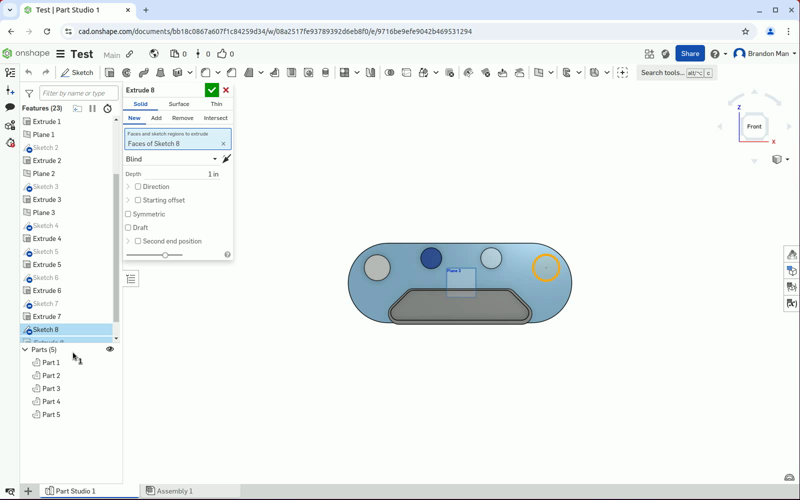
mouse_move(143, 106)
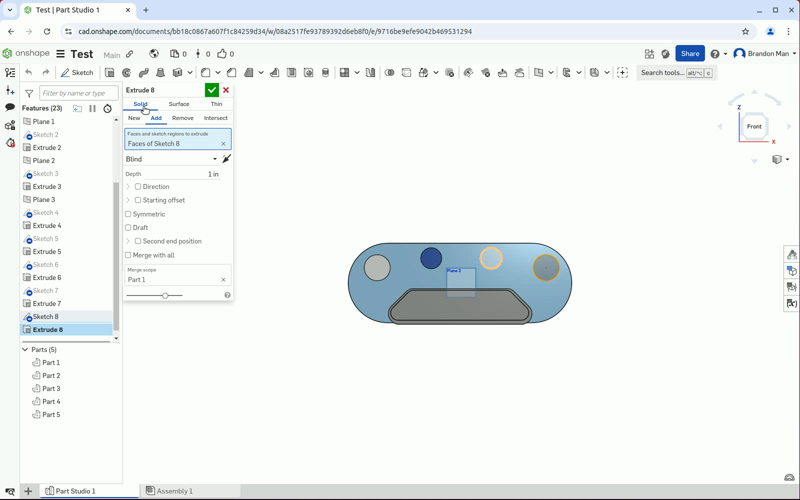
click(143, 106)
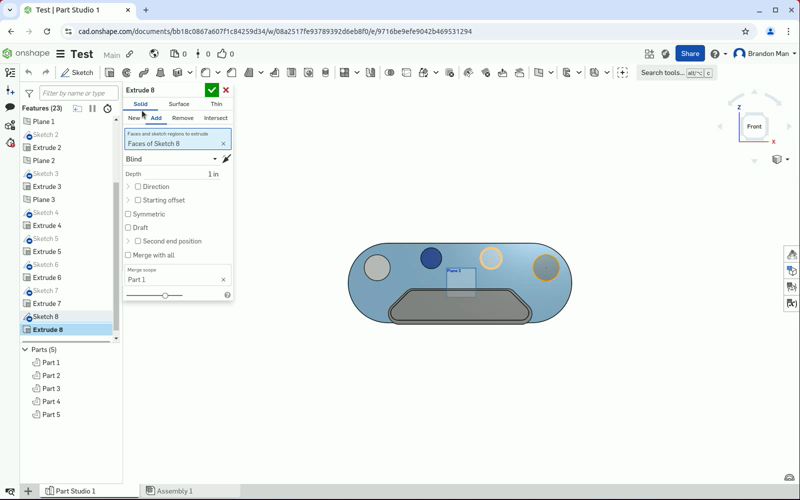
mouse_move(137, 120)
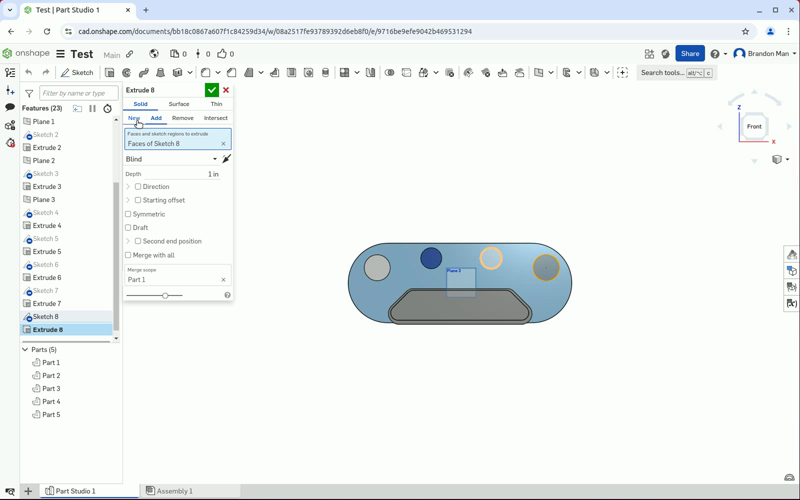
click(137, 120)
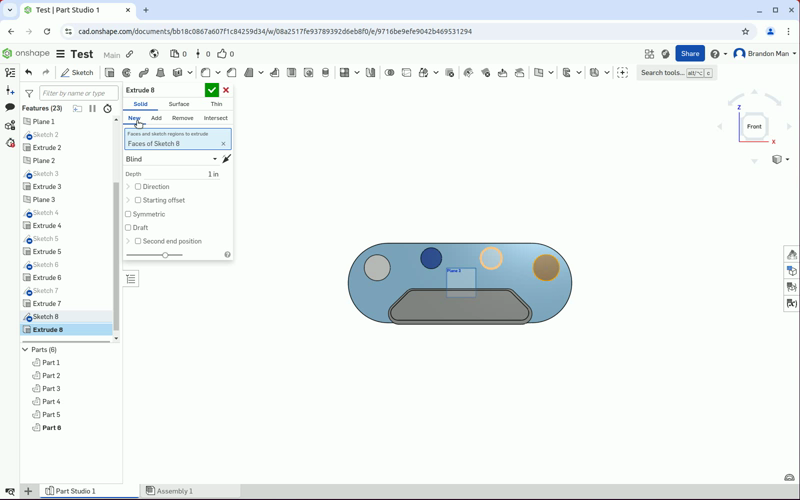
key(tab, 4)
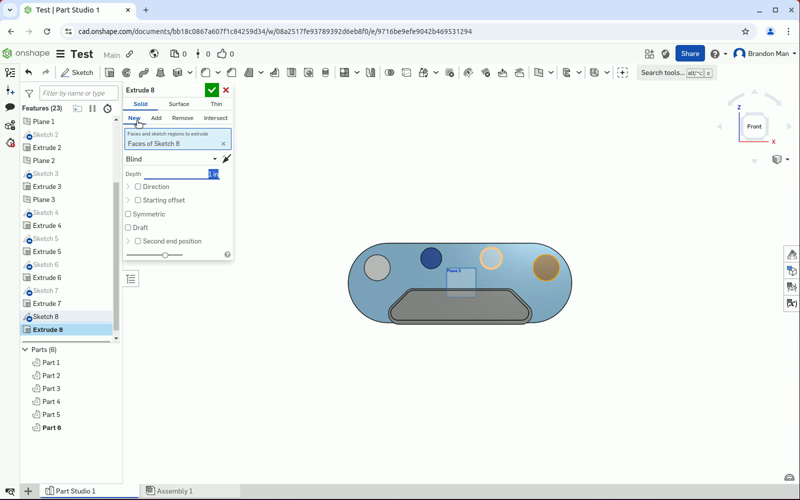
text(0.481)
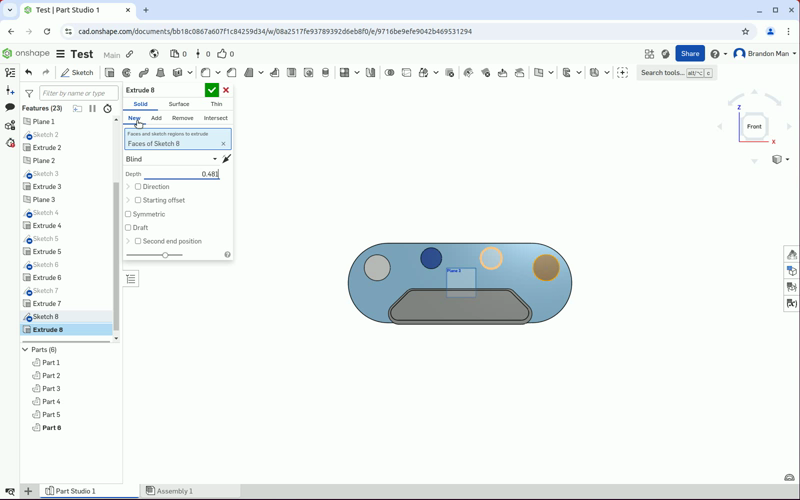
key(enter)
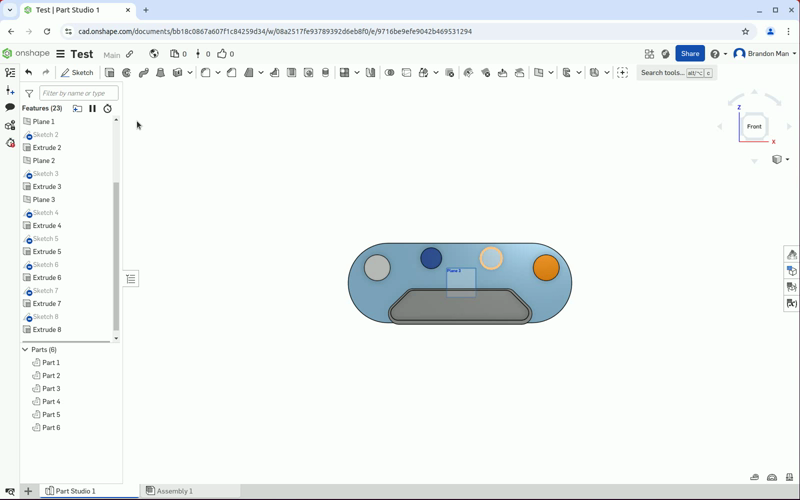
key(shift+h)
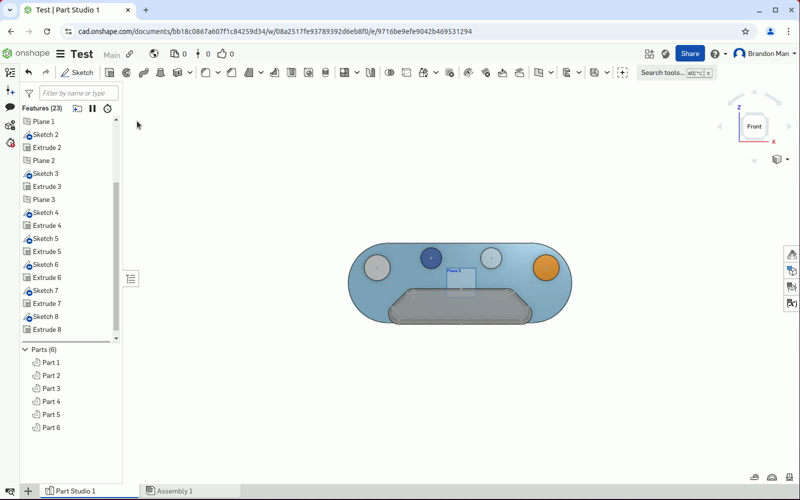
key(shift+h)
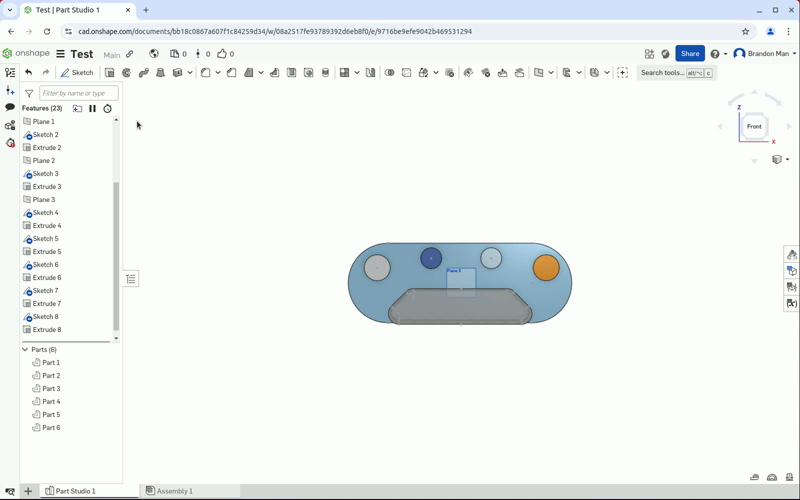
key(shift+7)
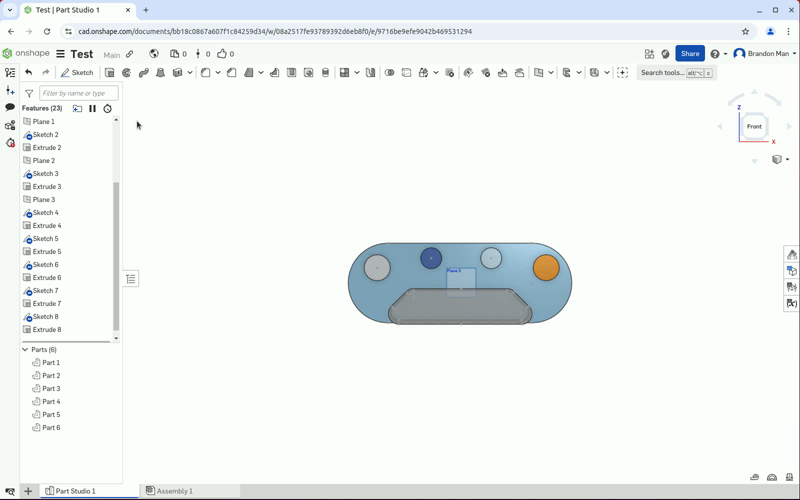
key(left, 2)
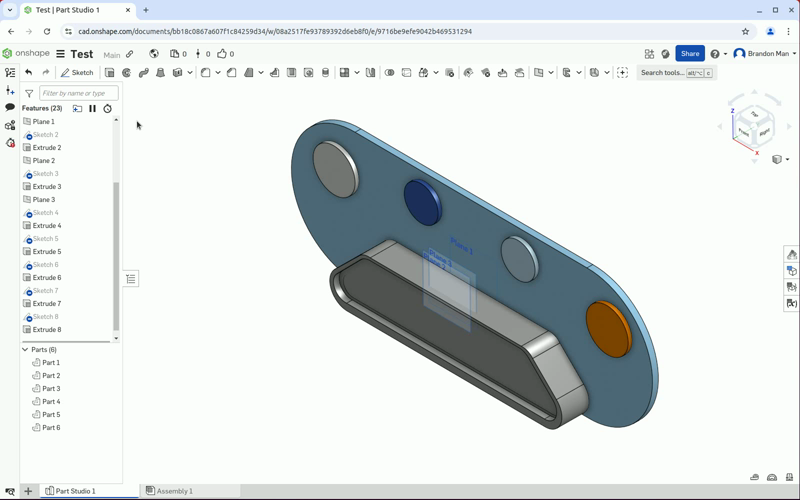
key(down, 2)
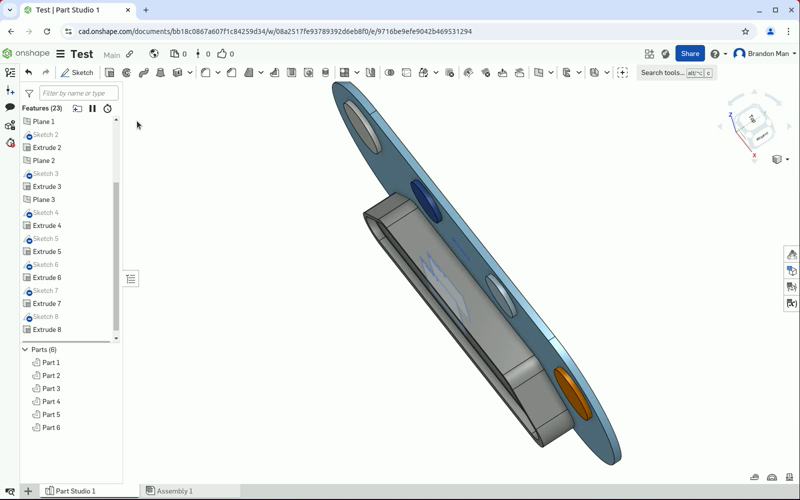
key(up, 2)
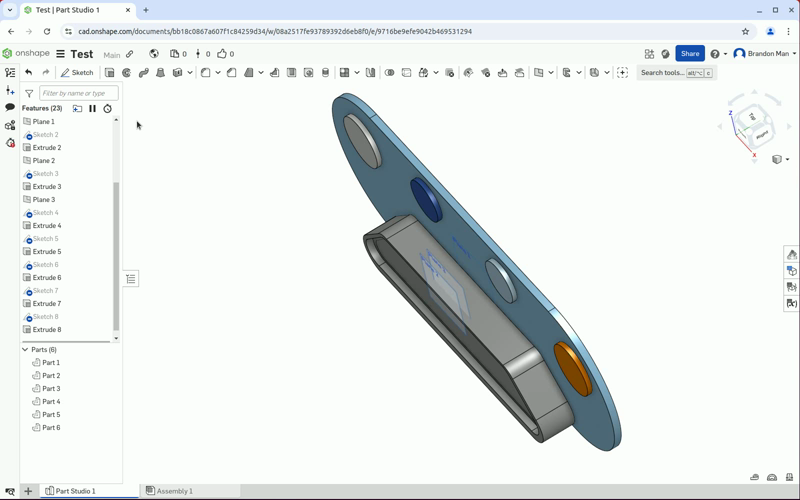
key(right, 2)
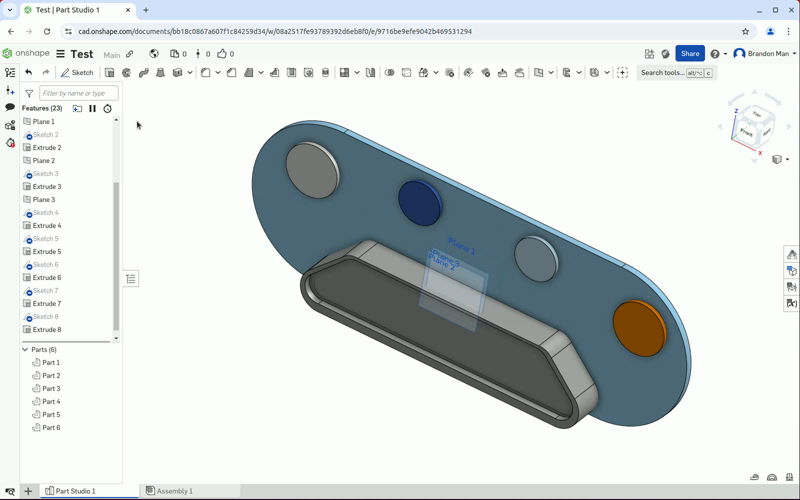
mouse_move(69, 98)
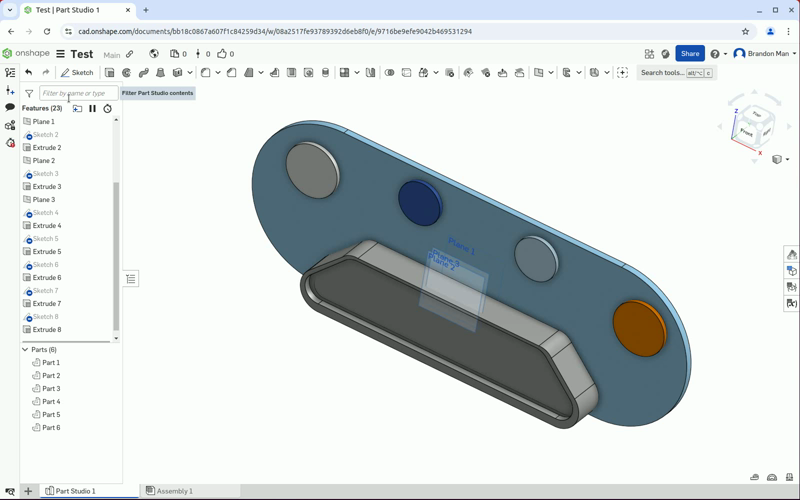
click(69, 98)